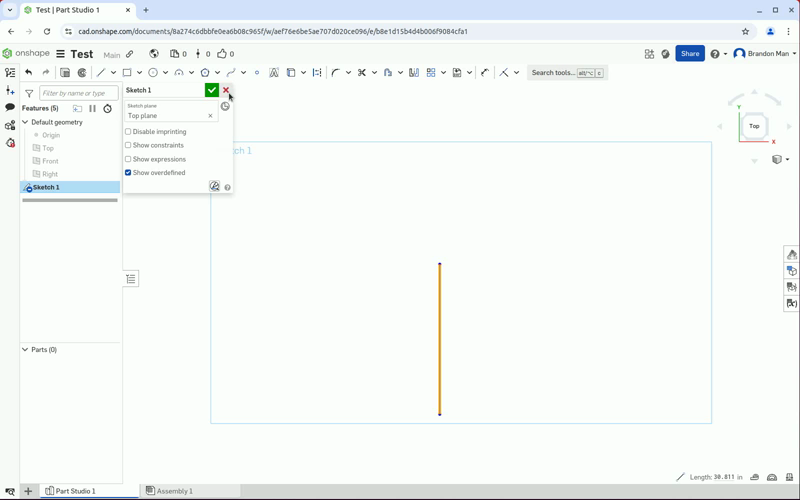
key(shift+h)
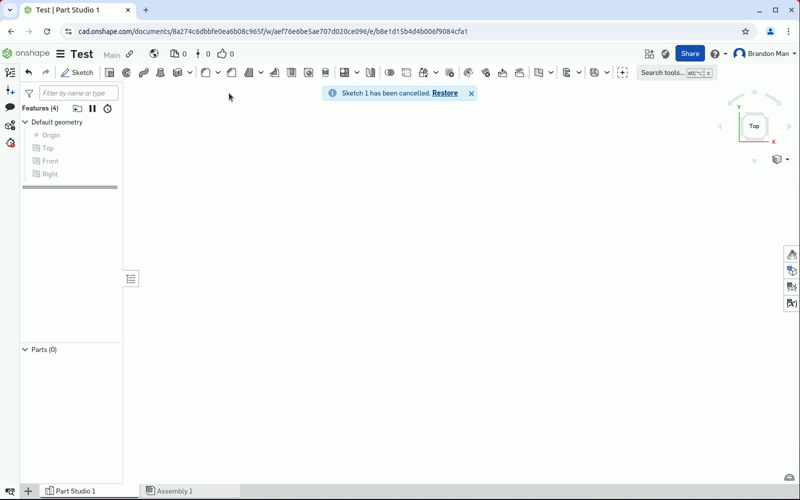
mouse_move(73, 352)
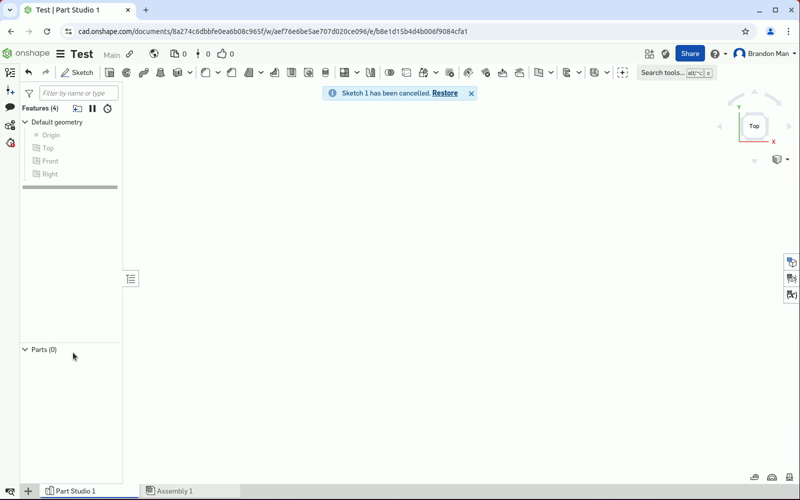
key(y)
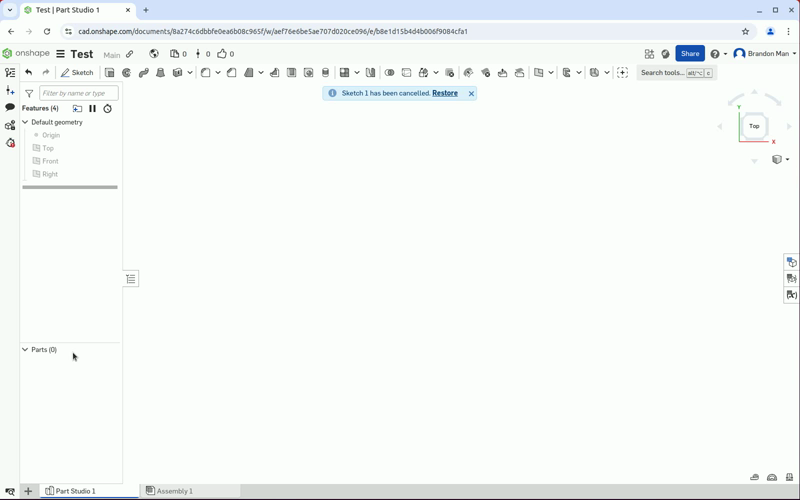
key(shift+p)
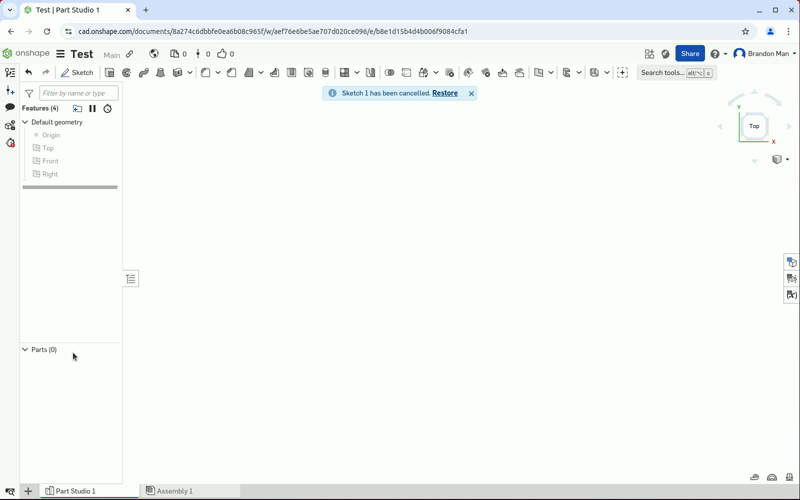
key(space)
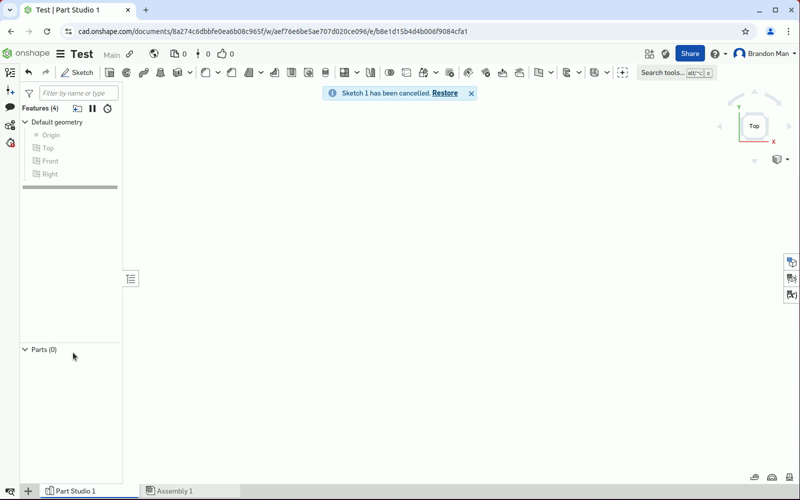
key_down(shift)
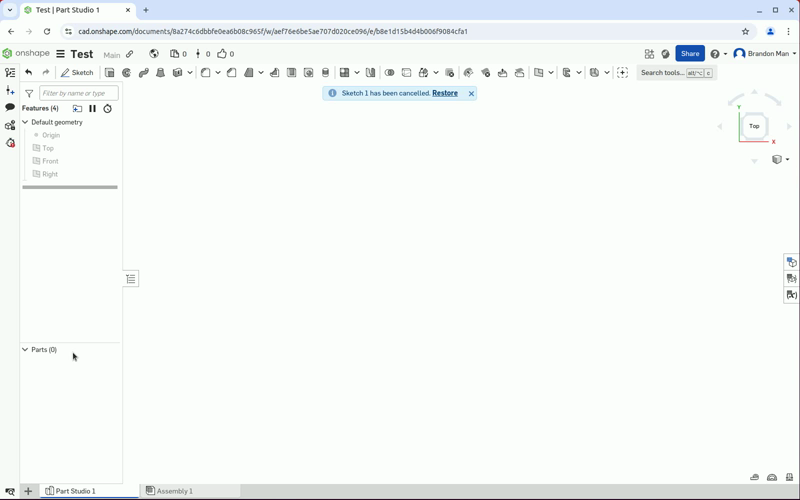
key(up)
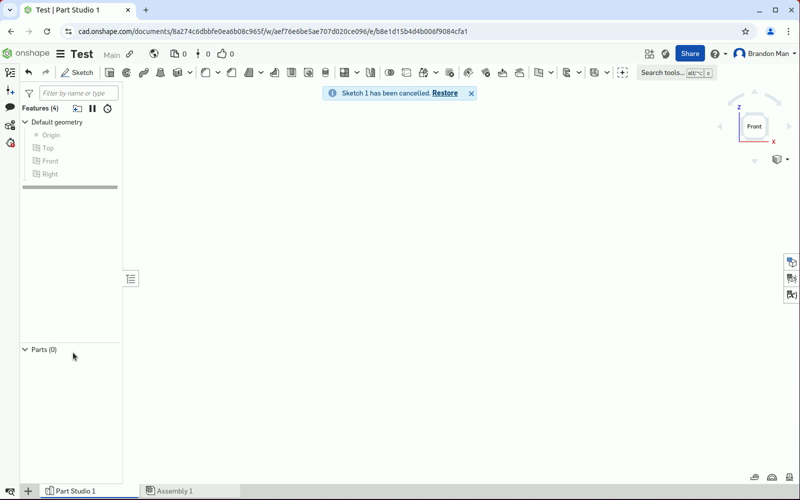
key_up(shift)
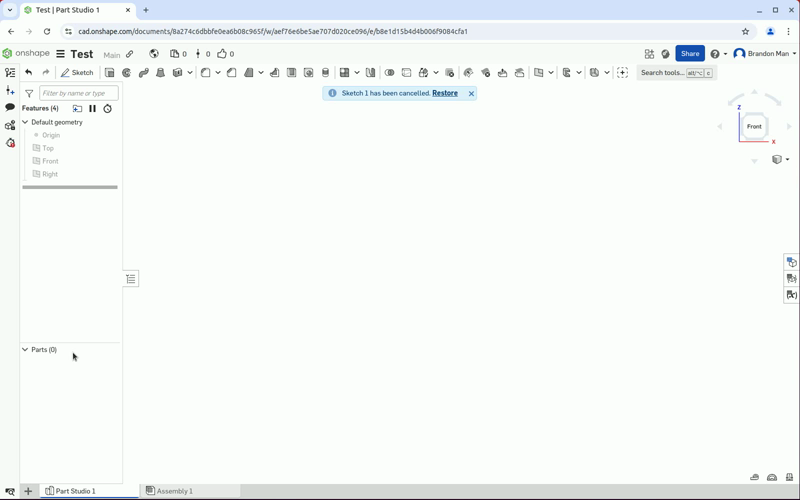
key(space)
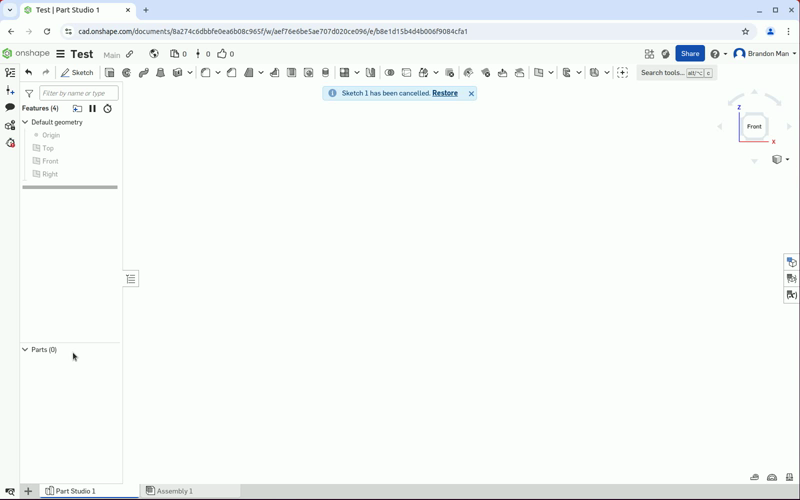
key_down(shift)
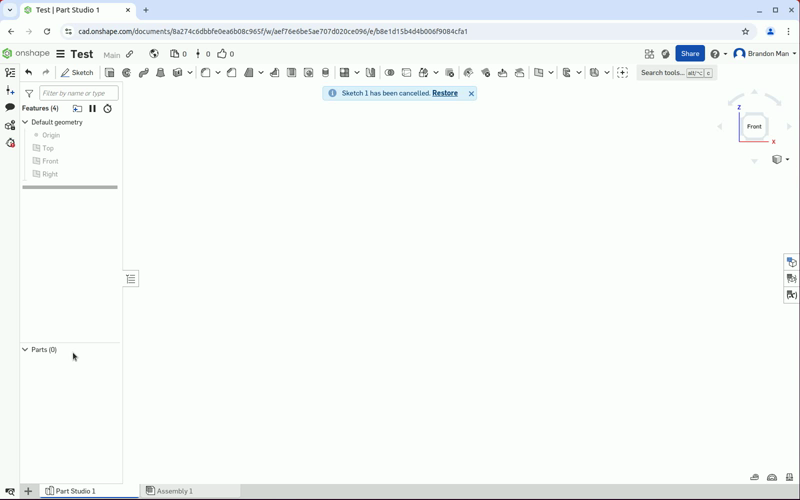
key(left)
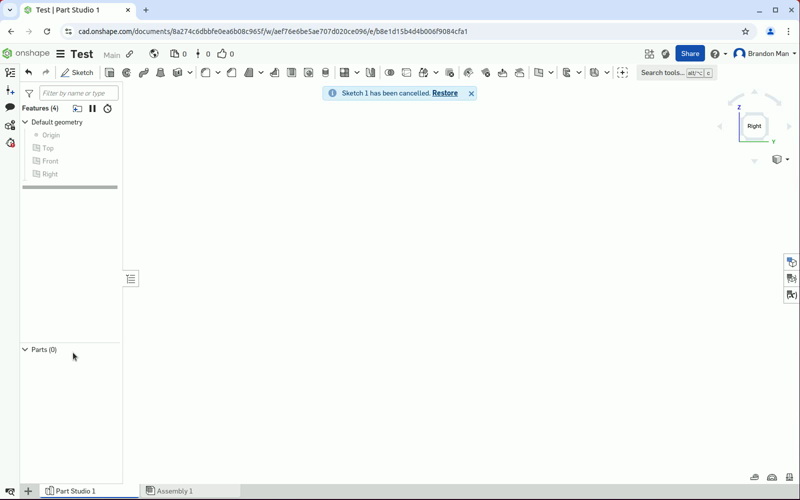
key_up(shift)
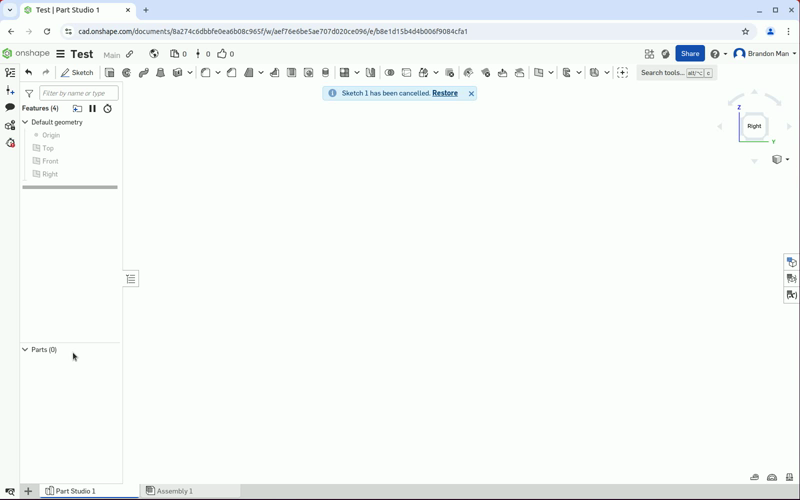
mouse_move(73, 352)
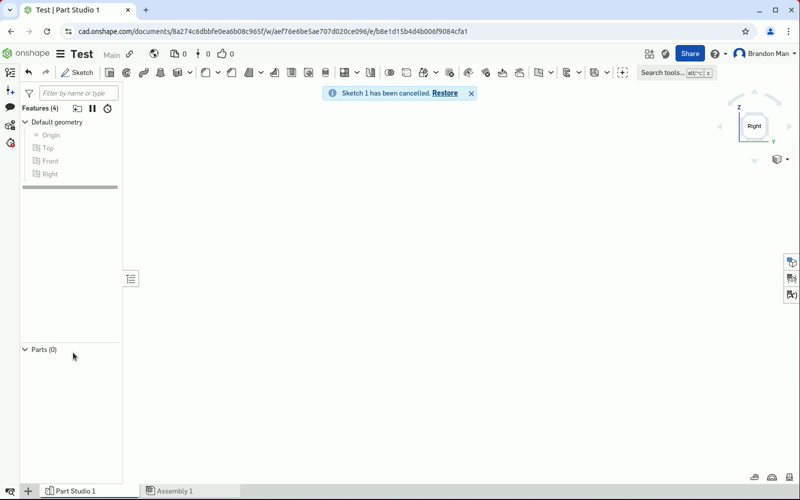
key(shift+y)
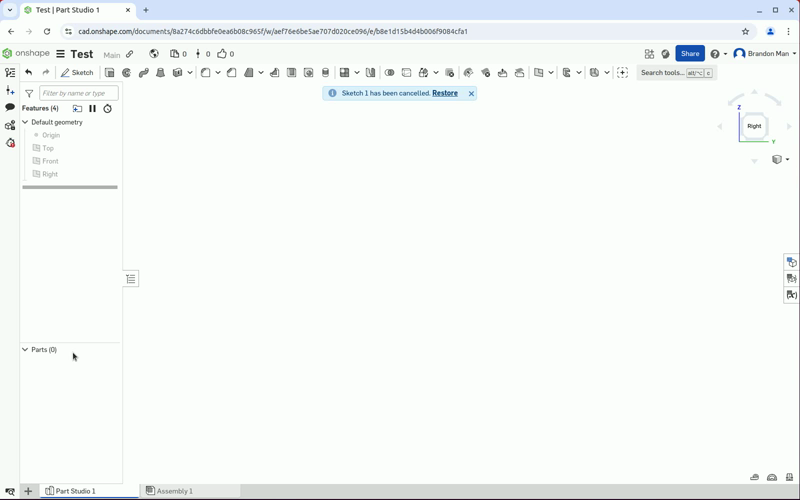
key(shift+s)
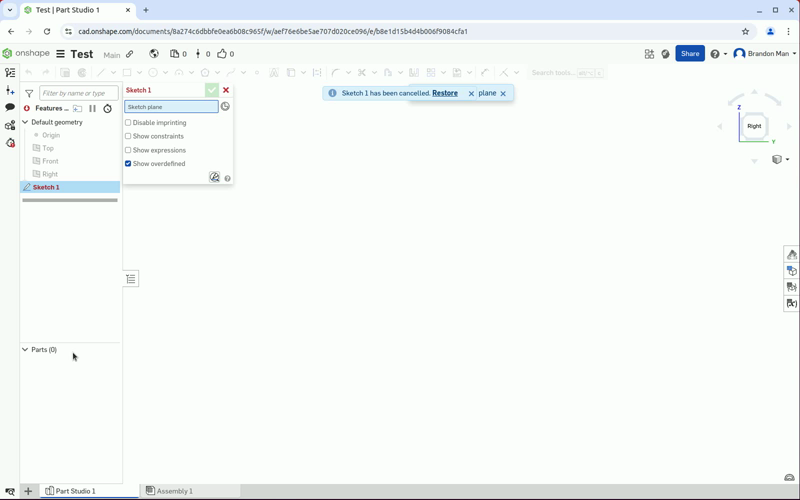
mouse_move(73, 176)
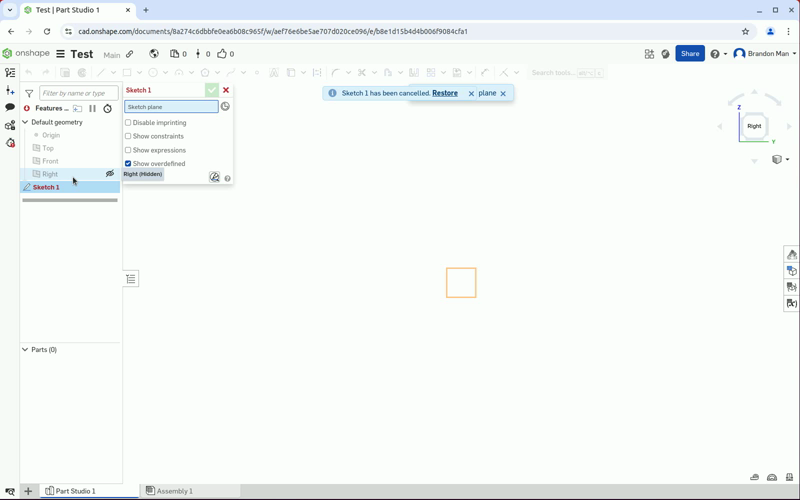
click(73, 176)
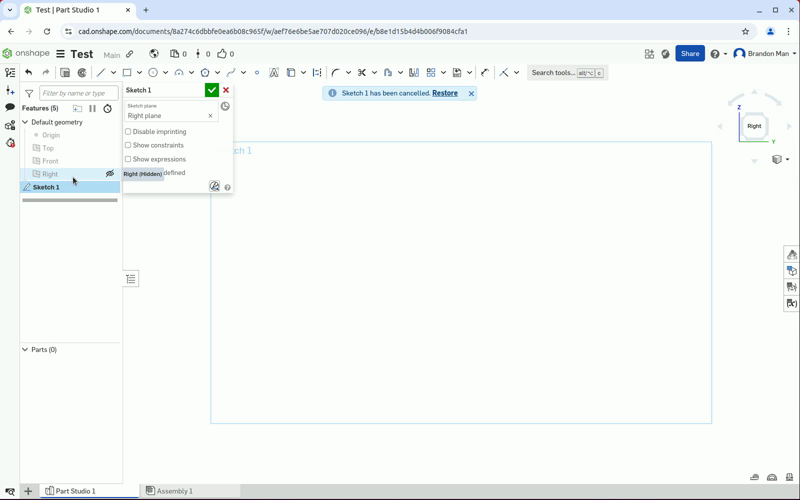
mouse_move(73, 352)
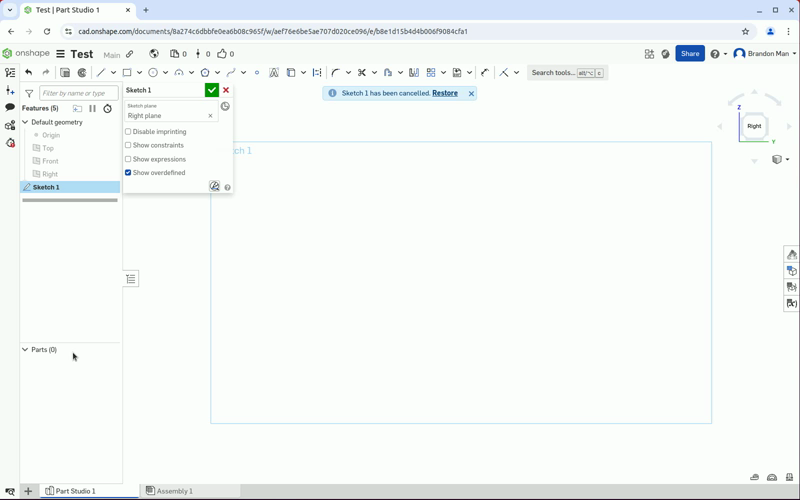
key(y)
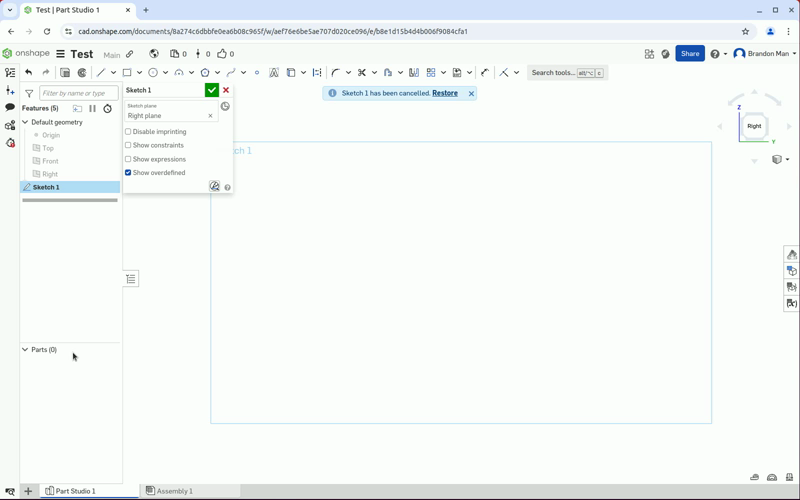
key(l)
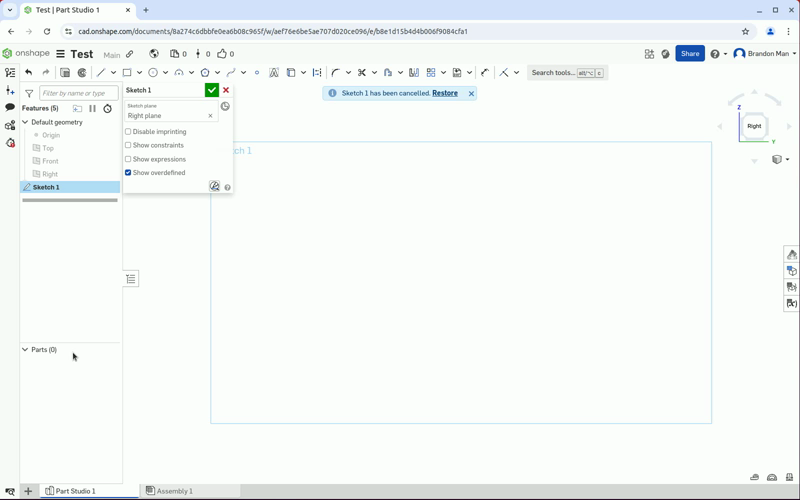
key_down(shift)
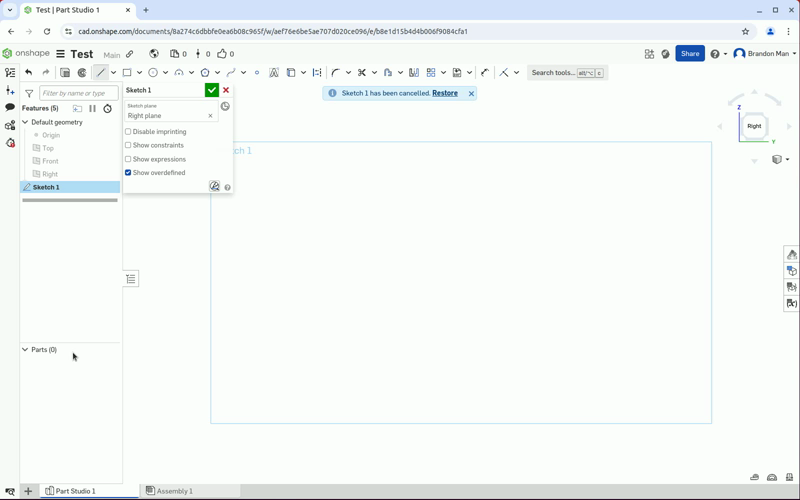
mouse_move(472, 295)
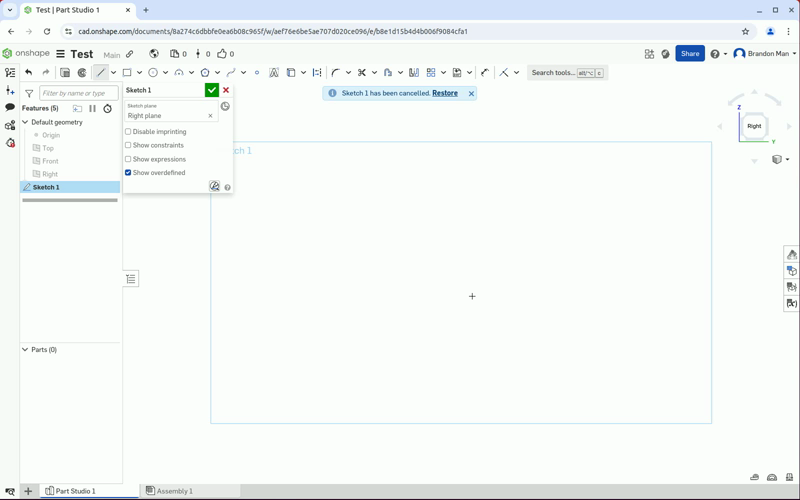
click(472, 295)
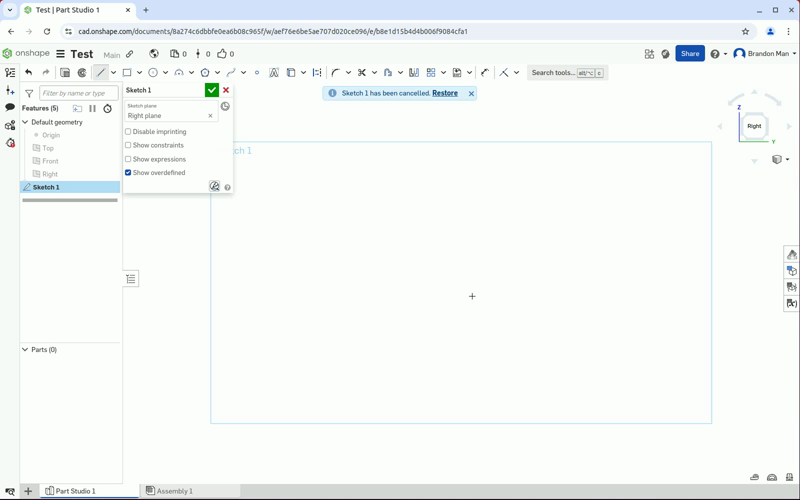
key_up(shift)
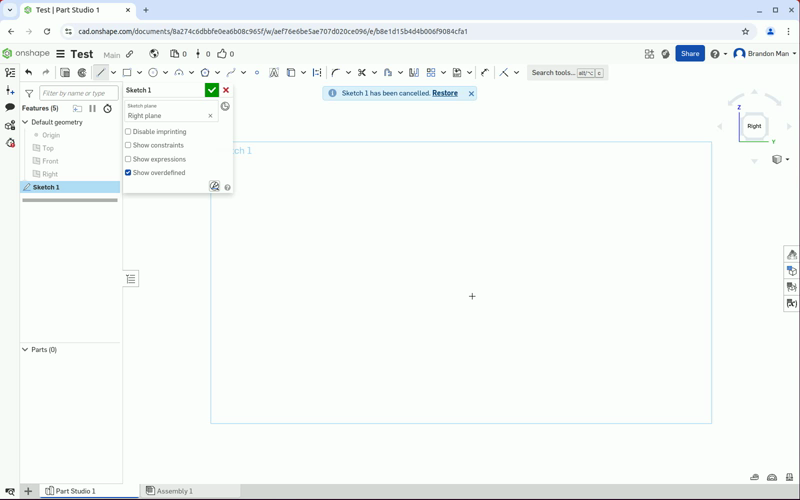
key_down(shift)
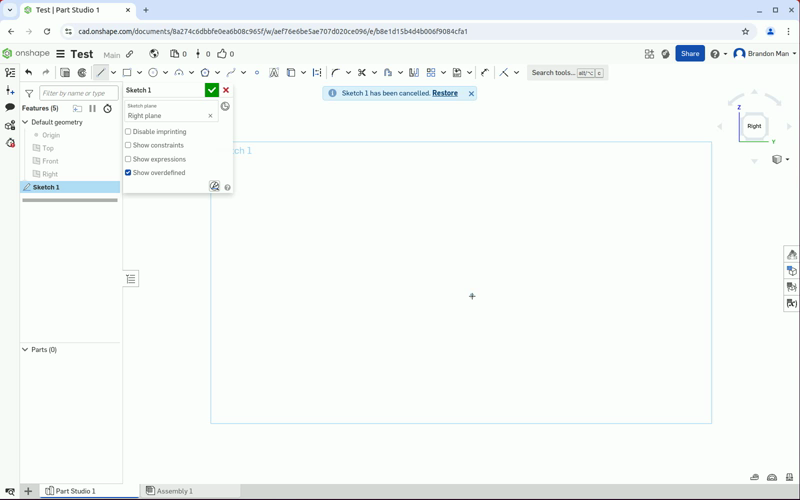
mouse_move(502, 295)
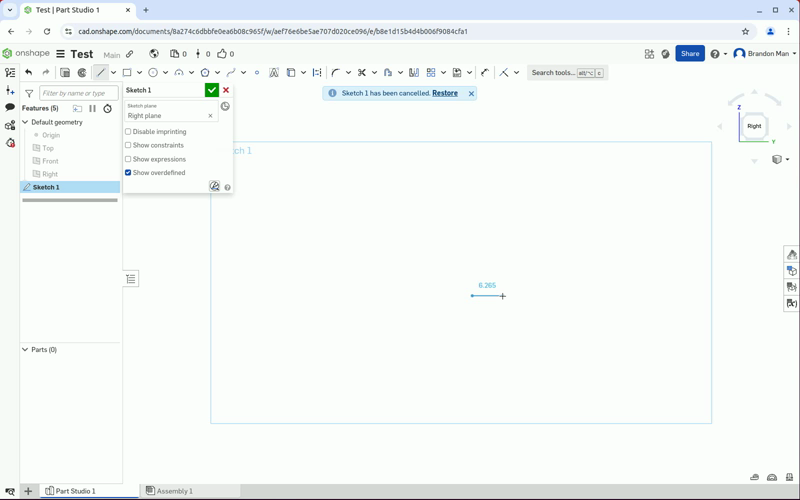
mouse_move(475, 295)
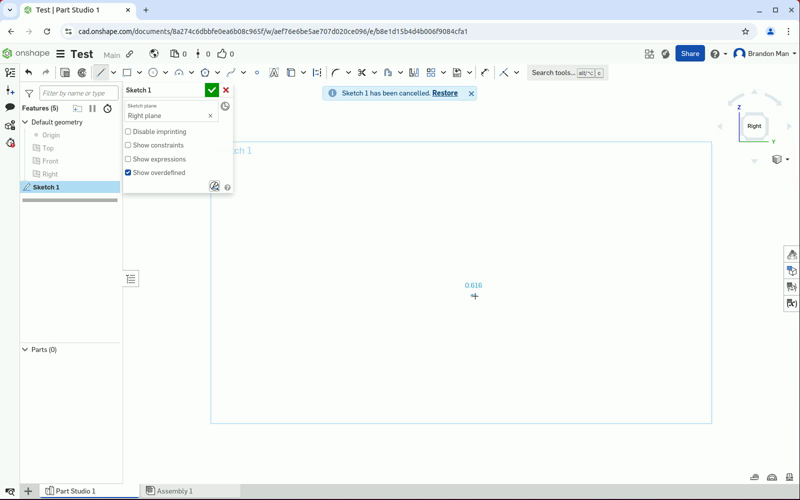
scroll(6)
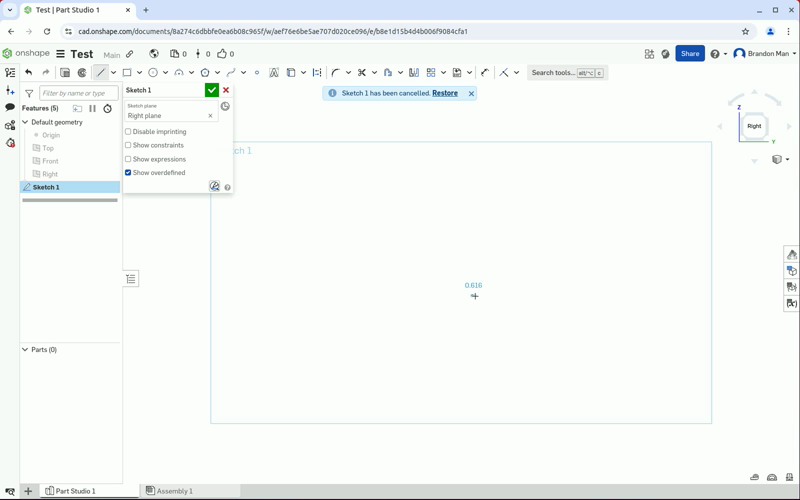
scroll(6)
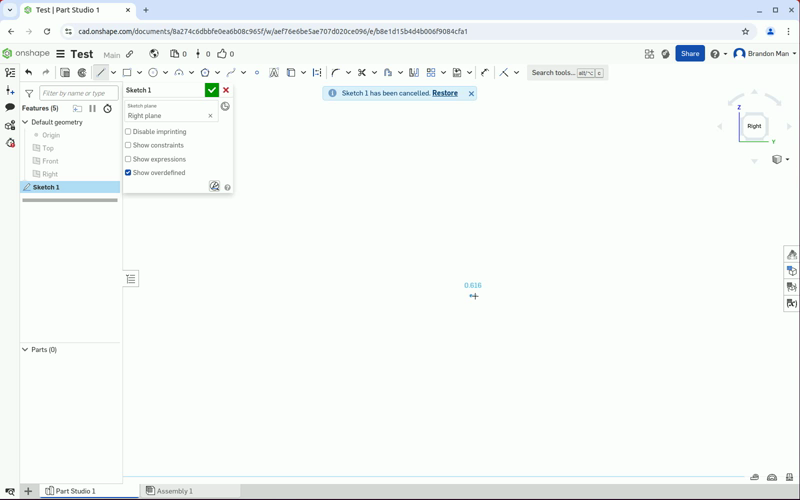
scroll(6)
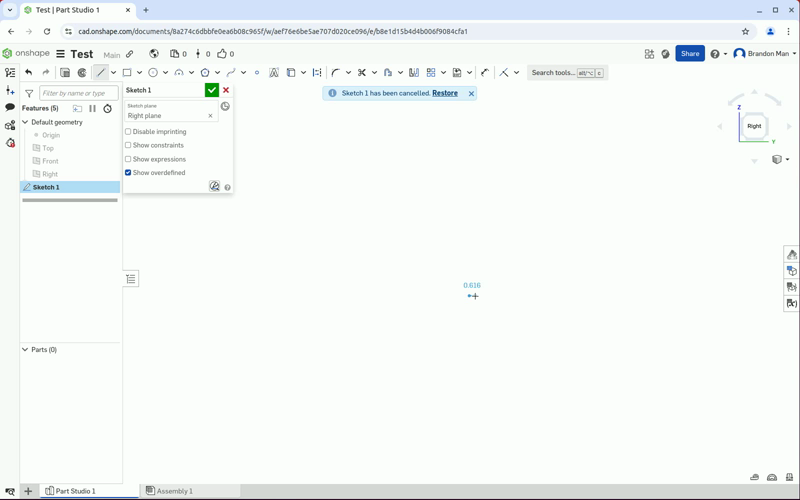
scroll(6)
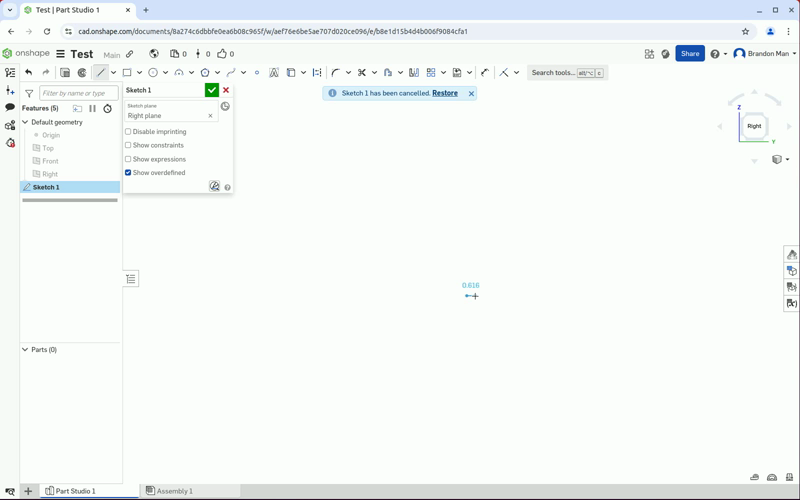
scroll(6)
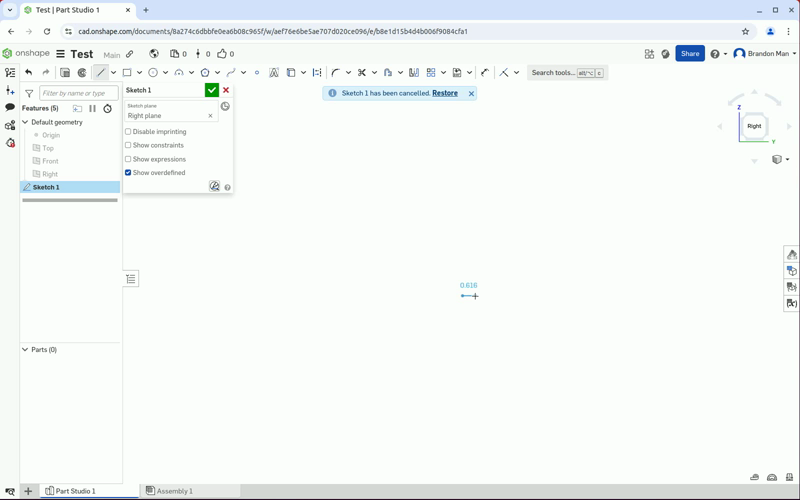
scroll(6)
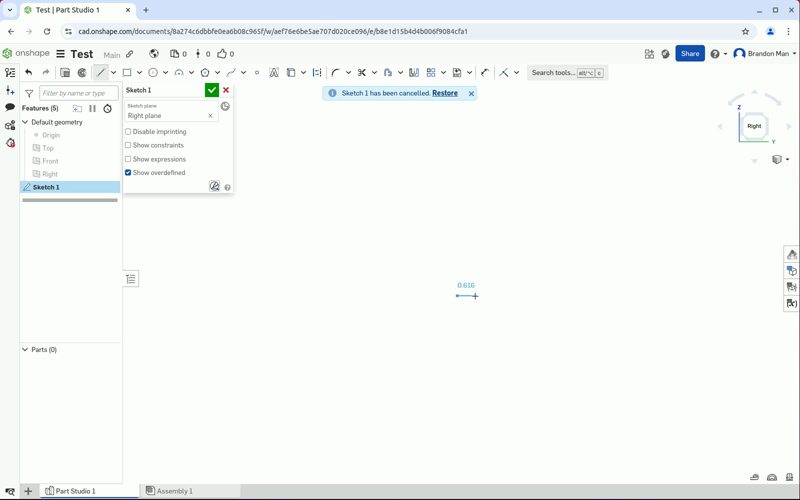
scroll(6)
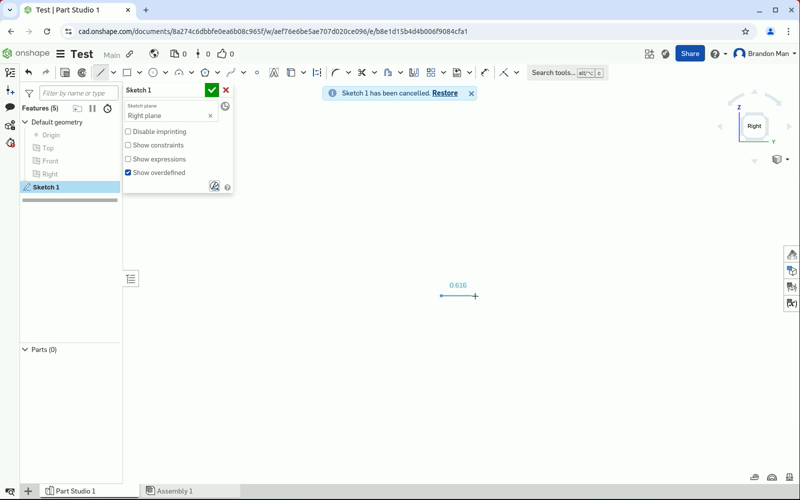
click(475, 295)
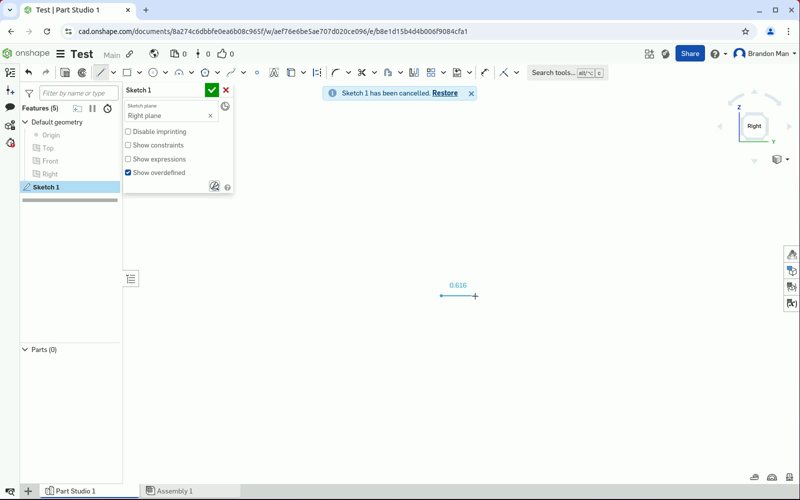
scroll(-6)
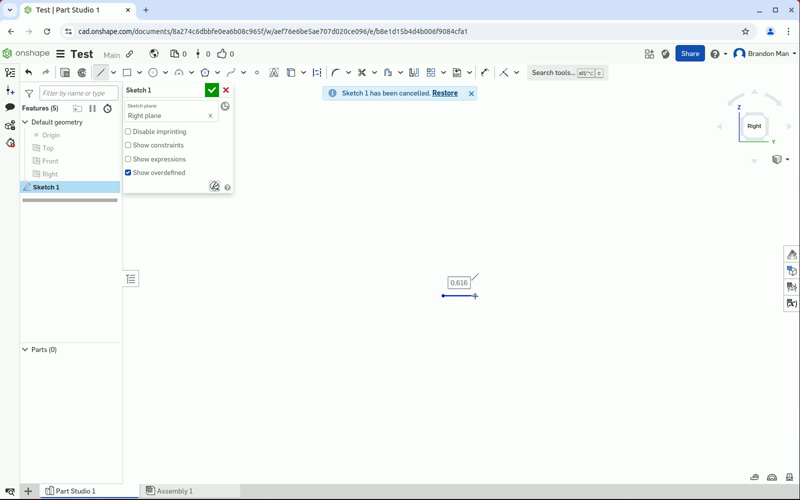
scroll(-6)
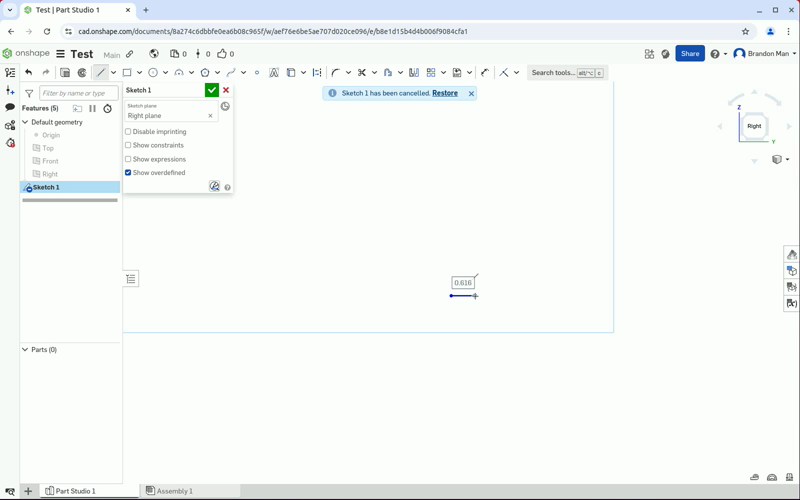
scroll(-6)
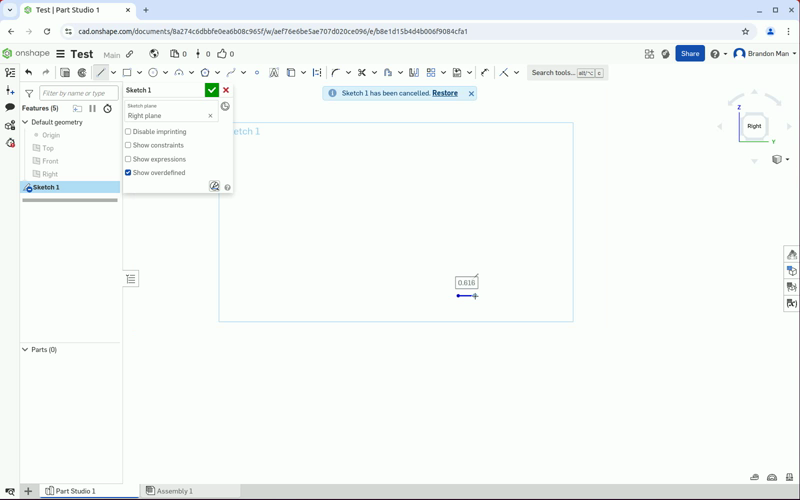
scroll(-6)
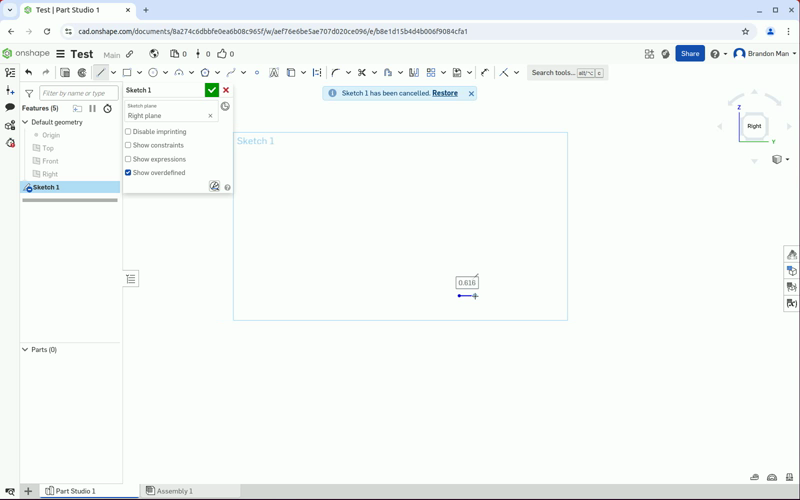
scroll(-6)
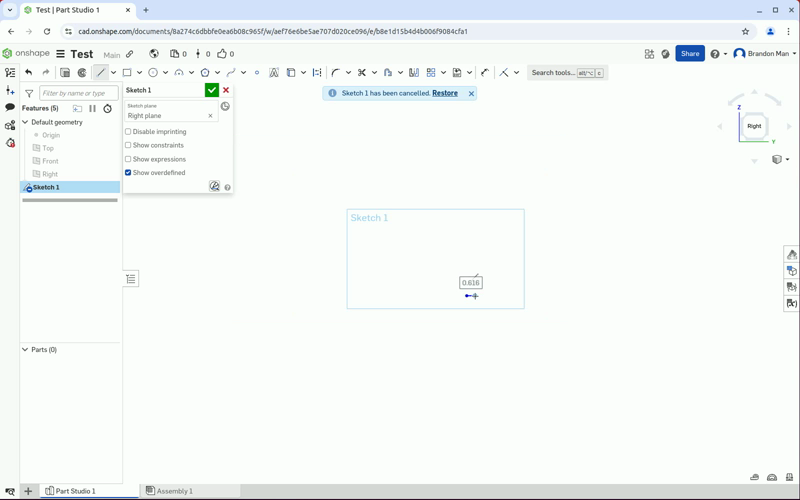
scroll(-6)
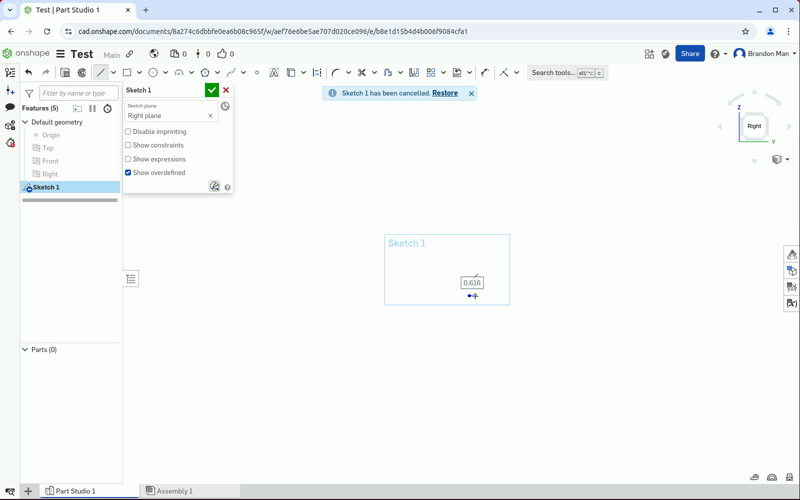
scroll(-6)
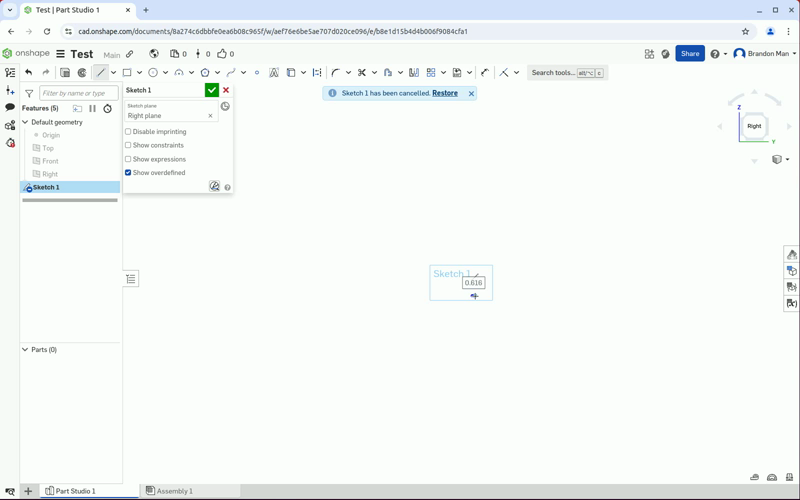
key_up(shift)
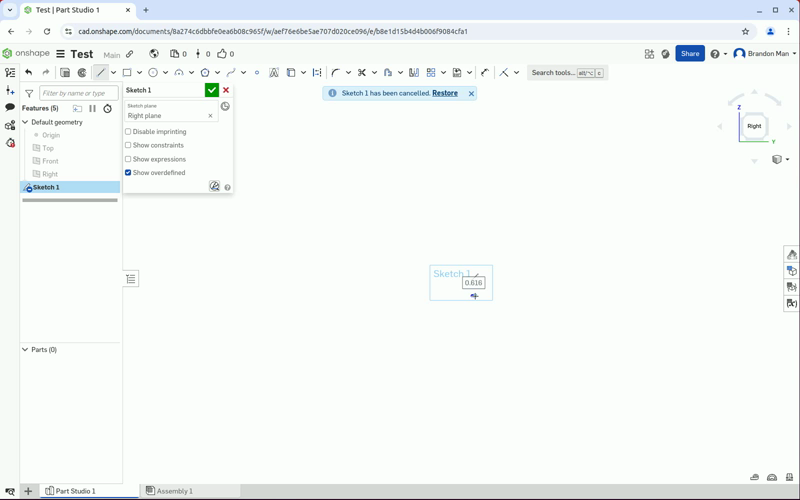
key_down(shift)
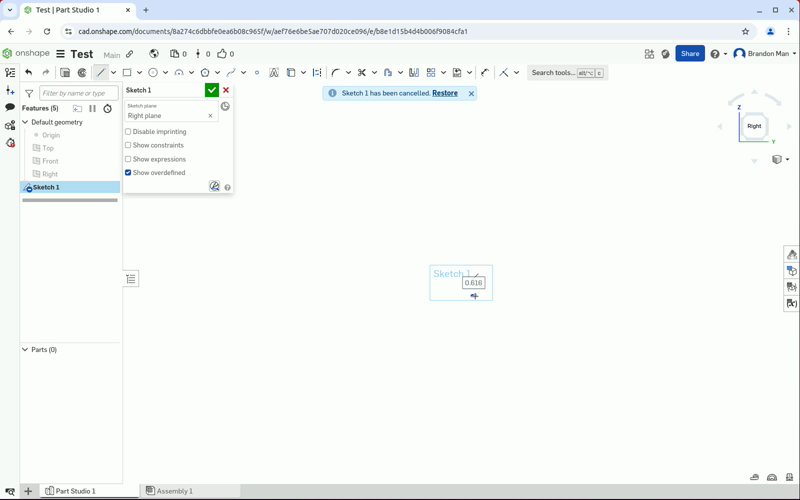
mouse_move(505, 295)
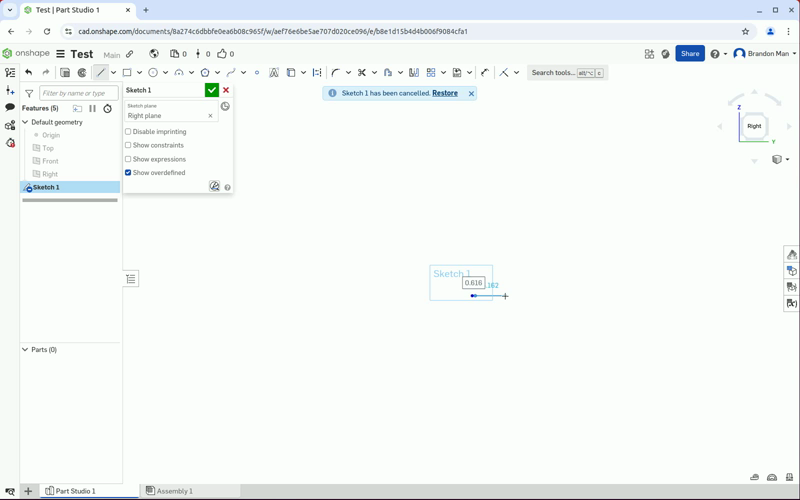
mouse_move(475, 269)
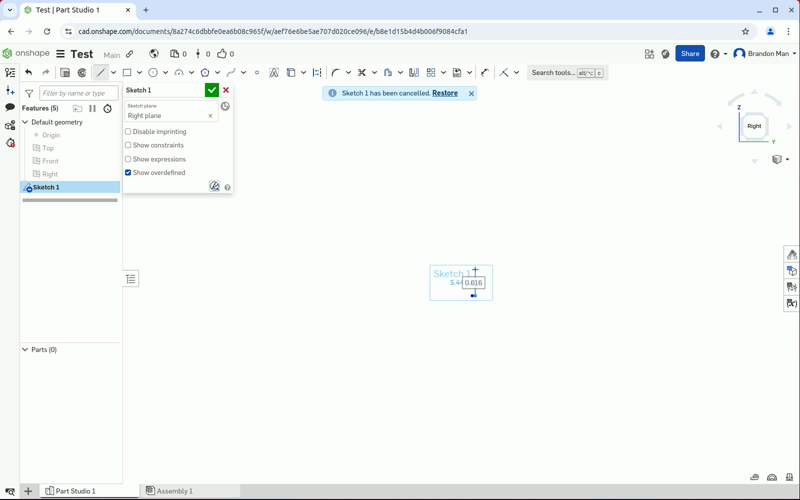
click(475, 269)
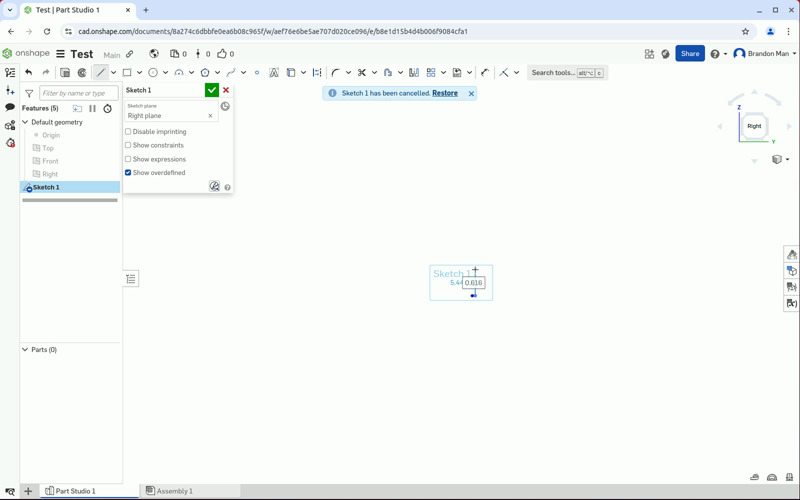
key_up(shift)
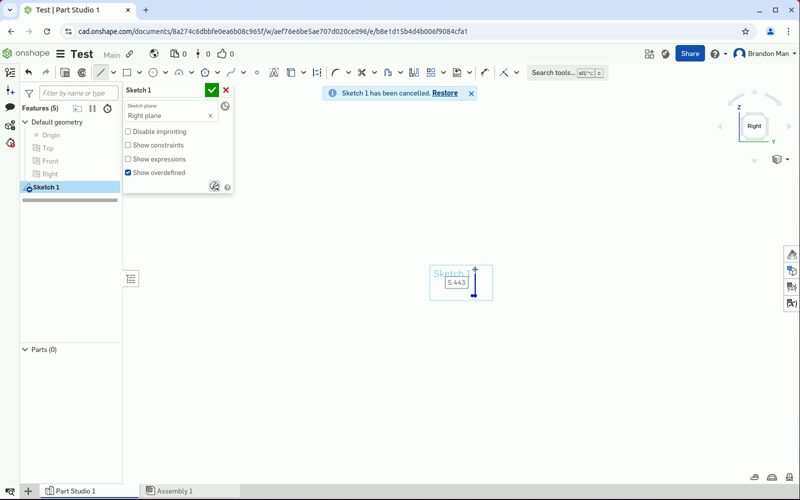
key_down(shift)
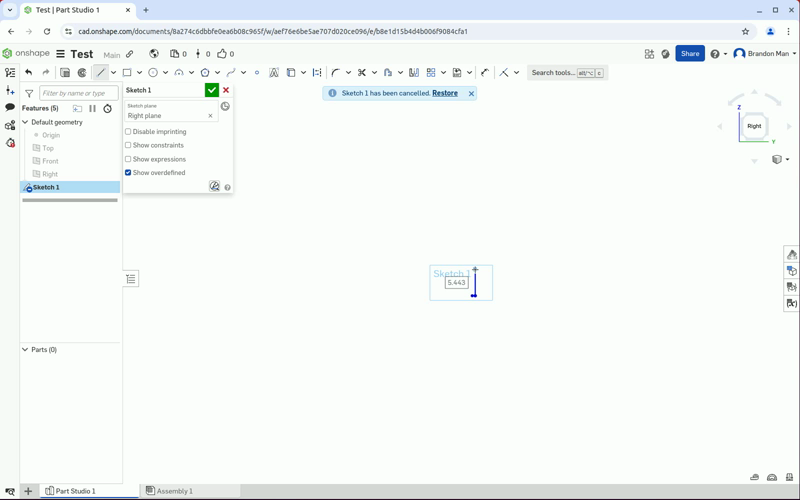
mouse_move(505, 269)
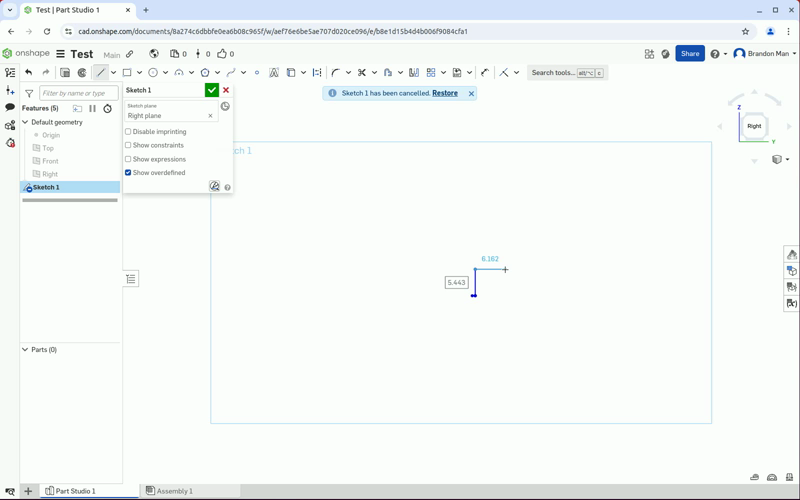
mouse_move(472, 269)
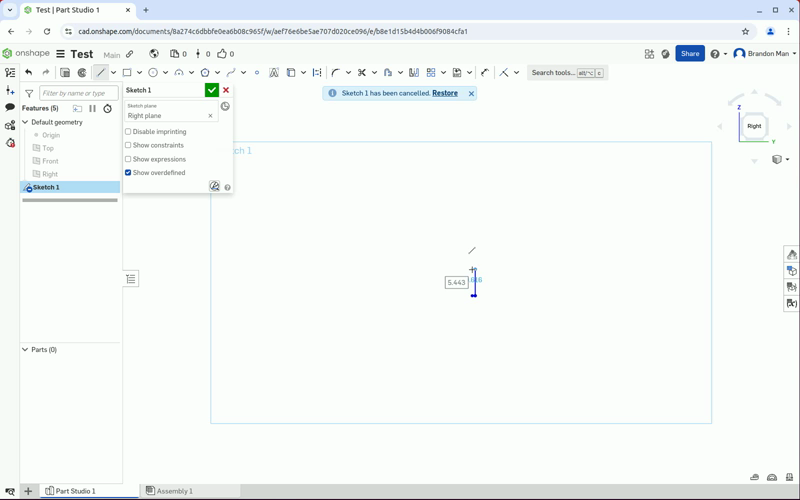
scroll(6)
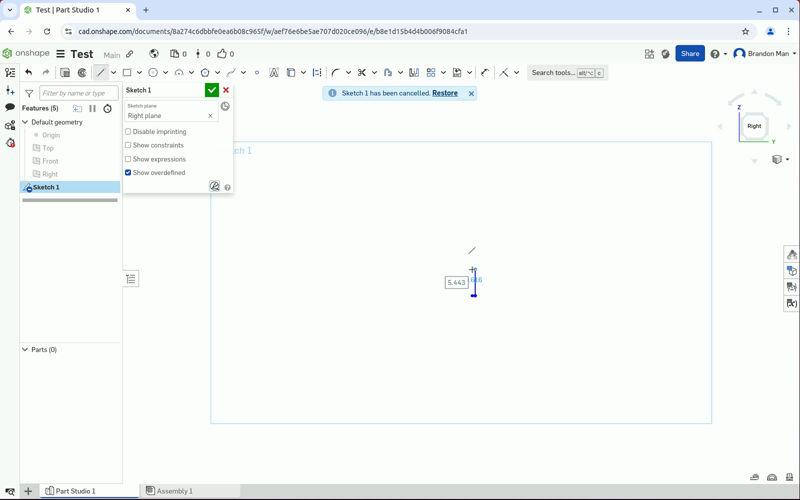
scroll(6)
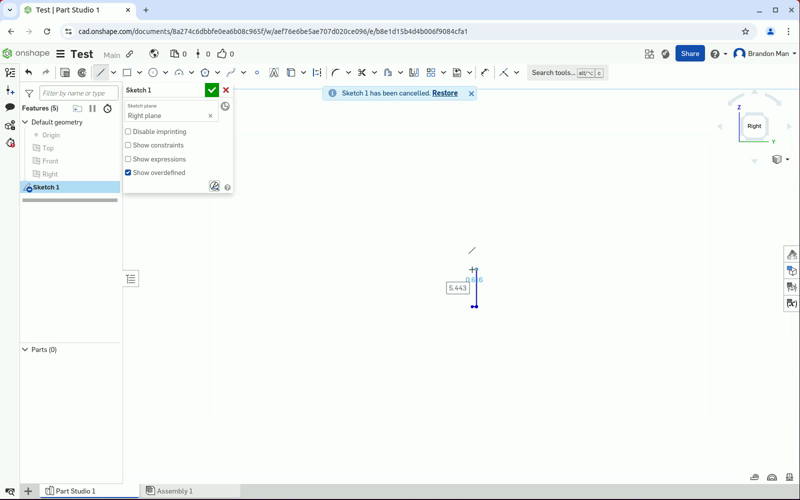
scroll(6)
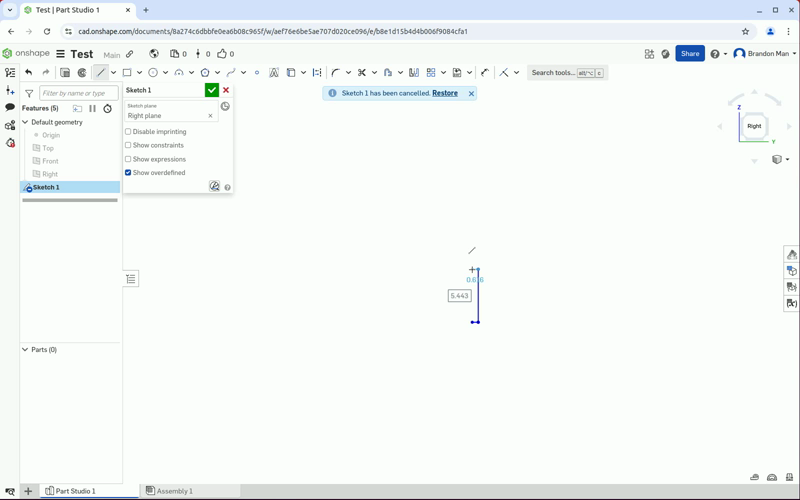
scroll(6)
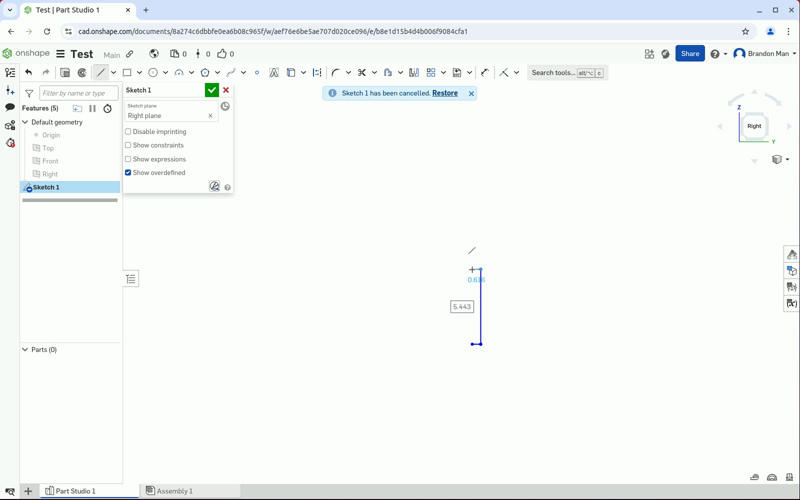
scroll(6)
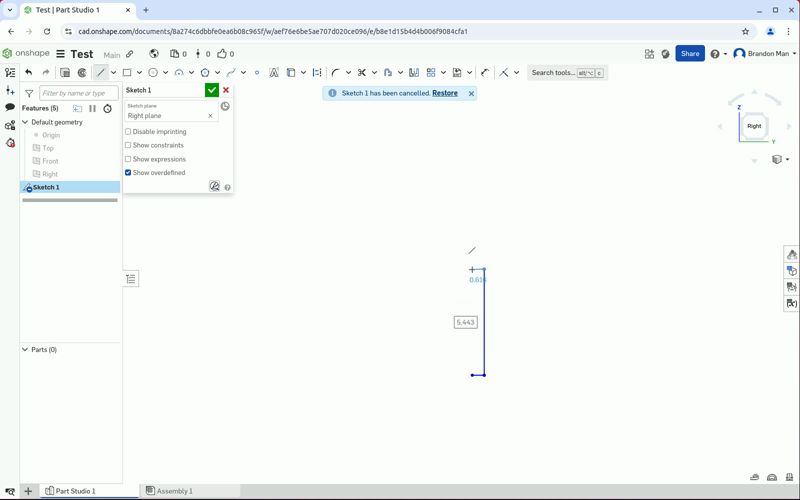
scroll(6)
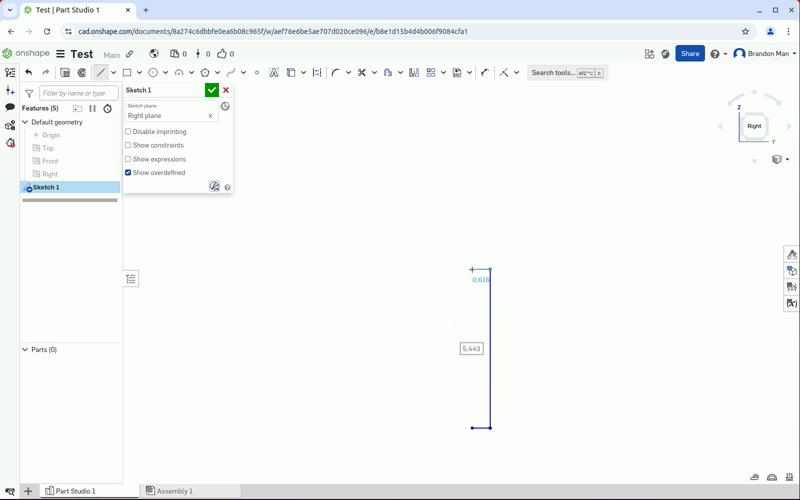
scroll(6)
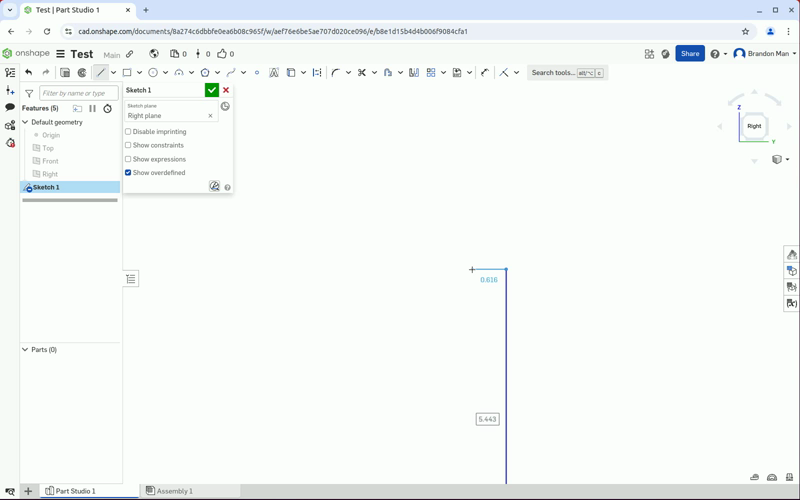
click(472, 269)
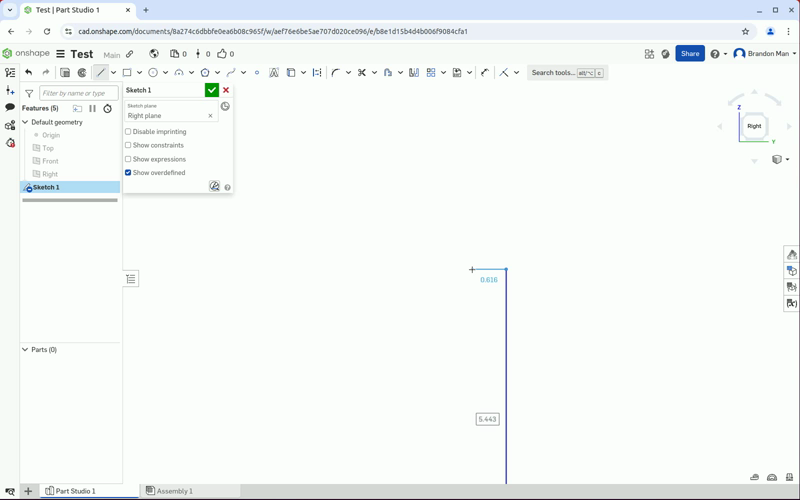
scroll(-6)
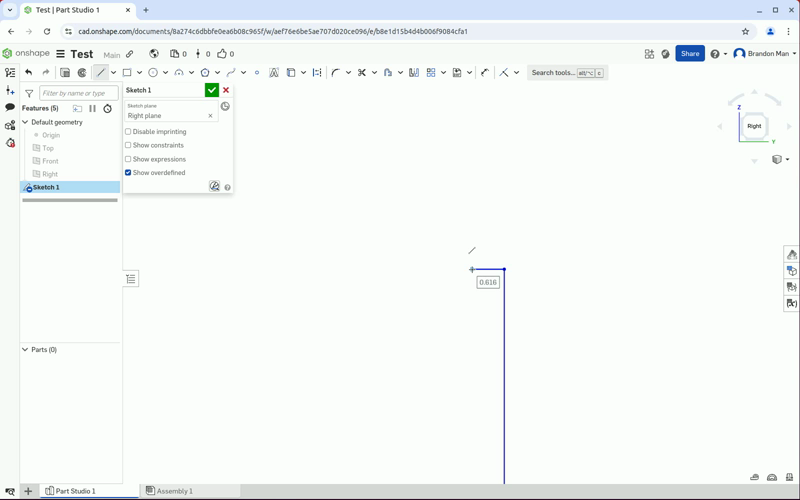
scroll(-6)
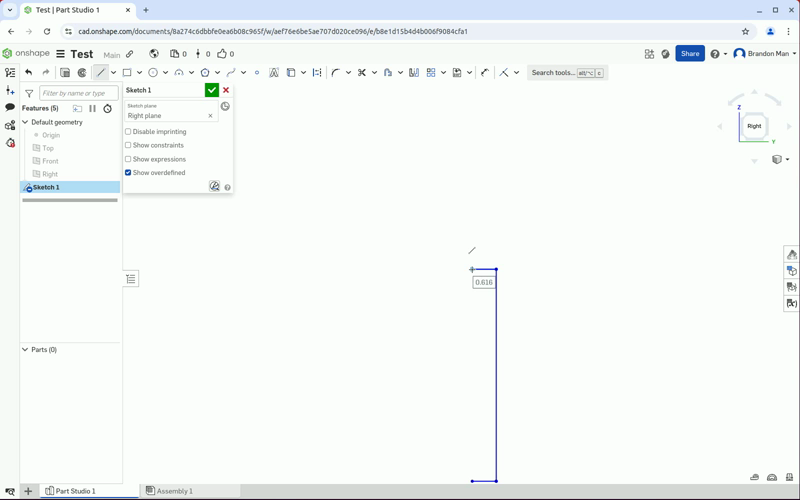
scroll(-6)
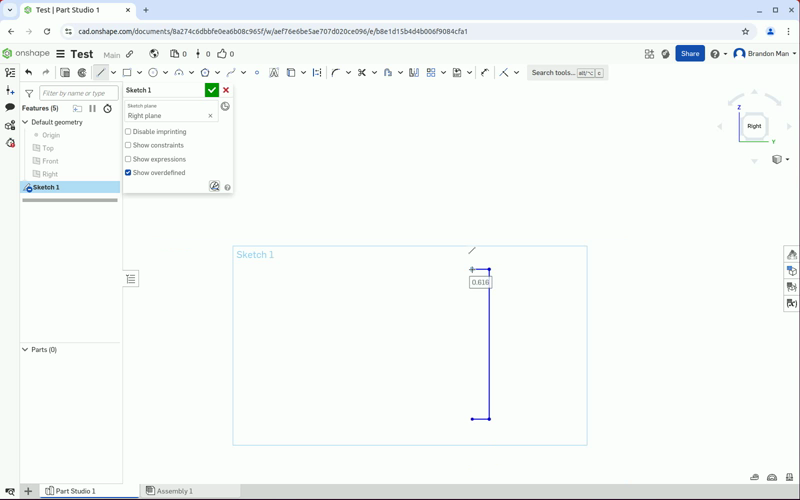
scroll(-6)
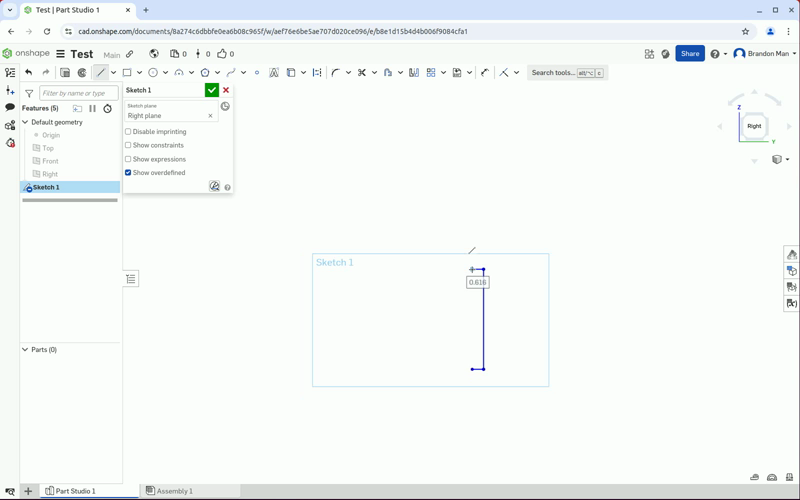
scroll(-6)
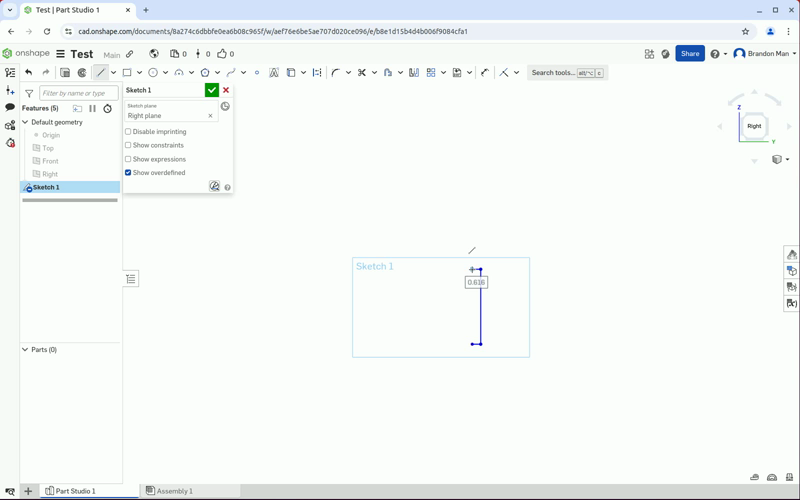
scroll(-6)
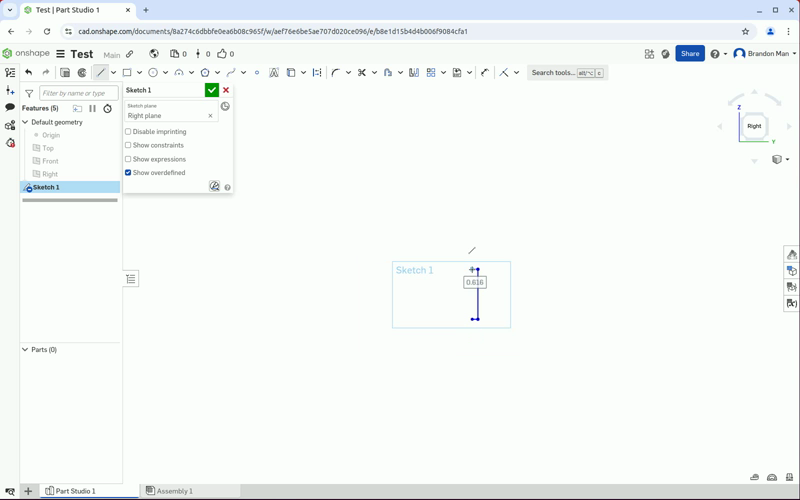
scroll(-6)
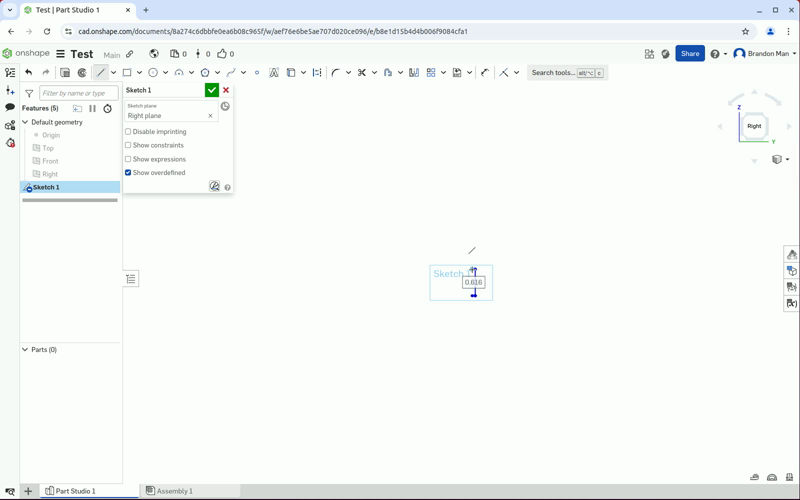
key_up(shift)
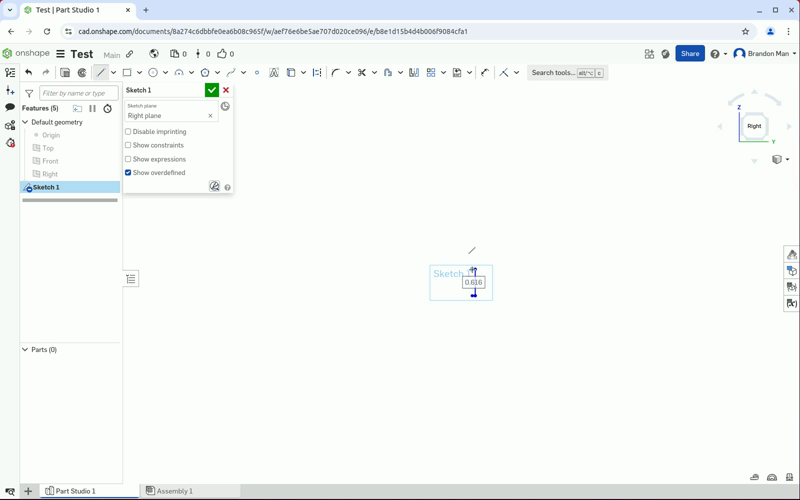
mouse_move(502, 269)
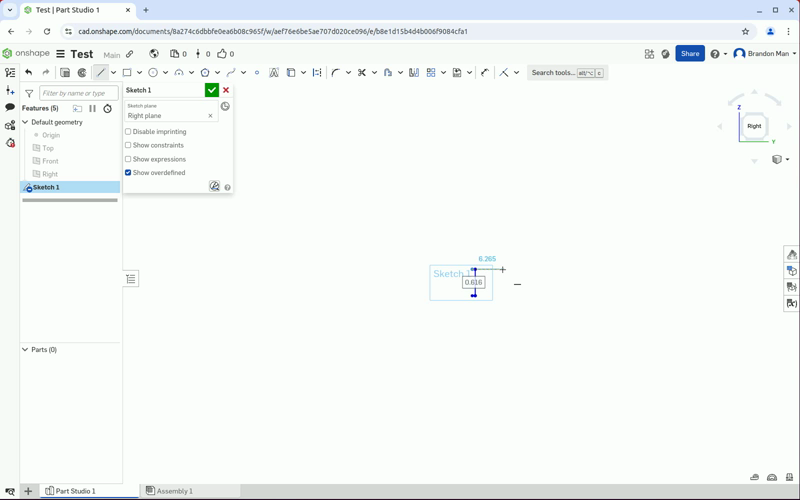
key_down(shift)
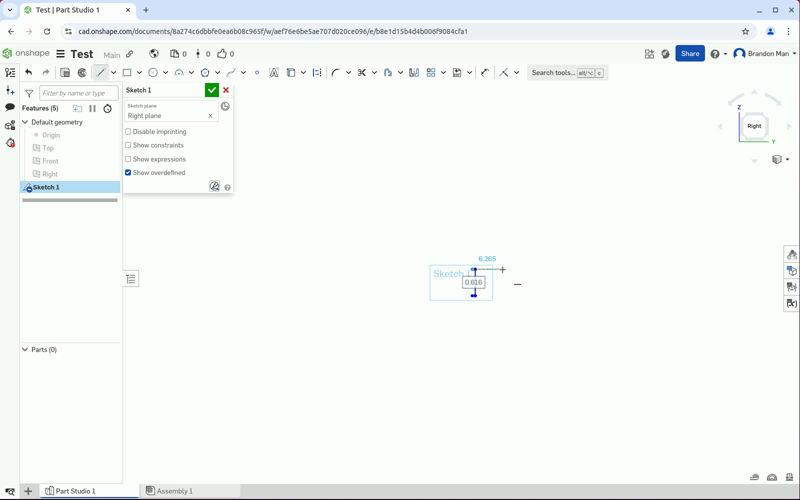
mouse_move(472, 295)
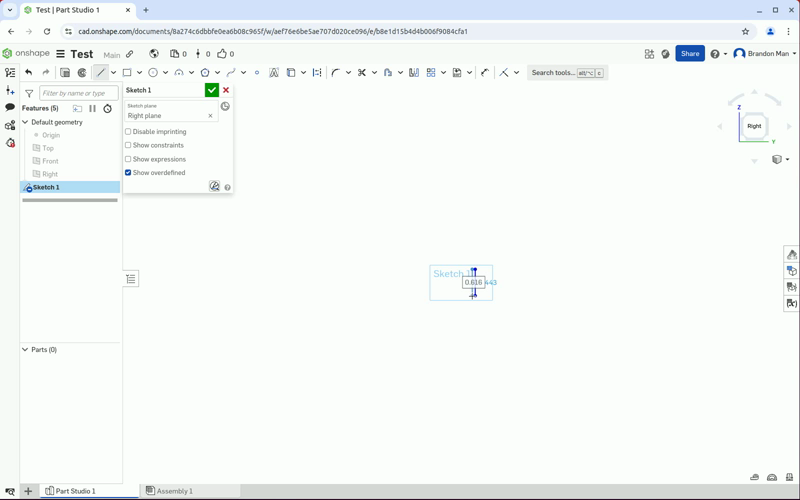
scroll(6)
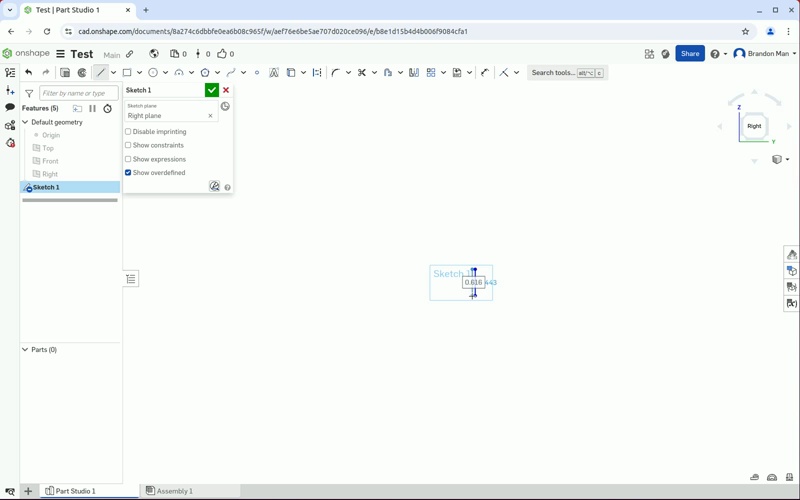
scroll(6)
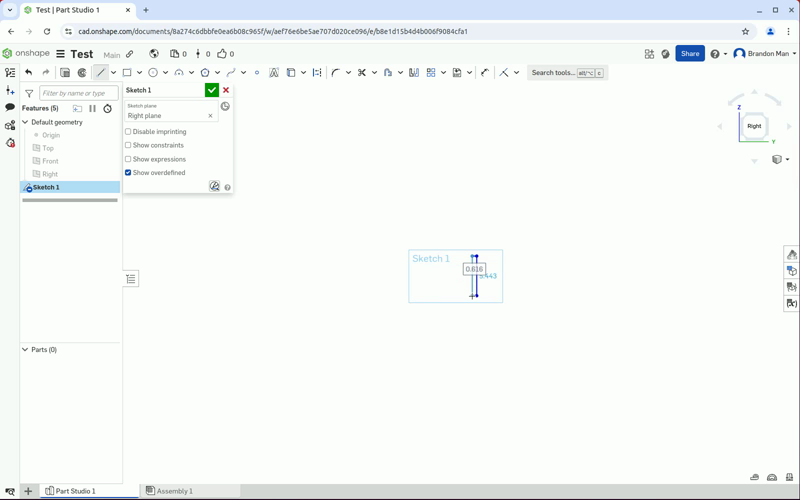
scroll(6)
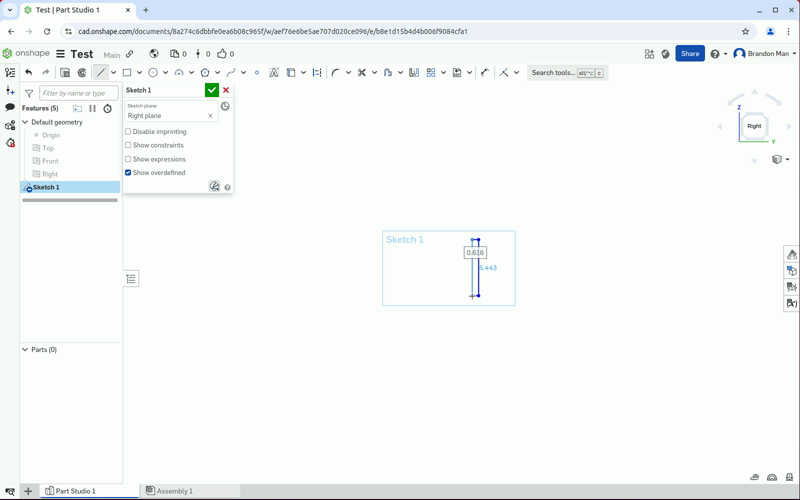
scroll(6)
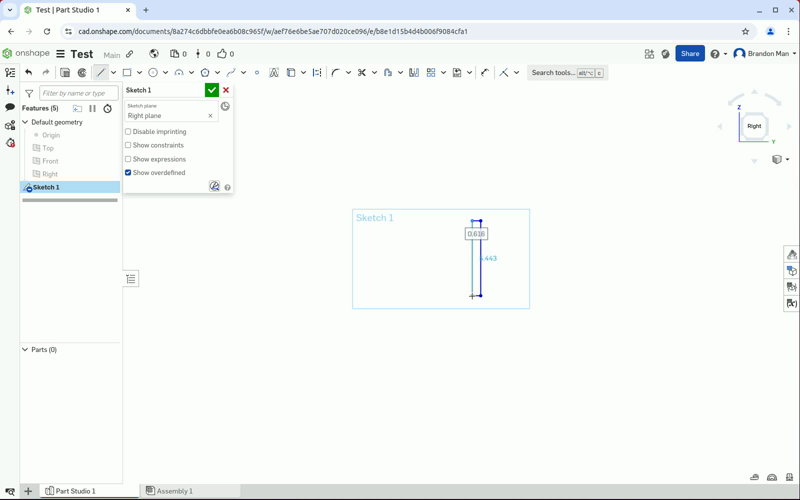
scroll(6)
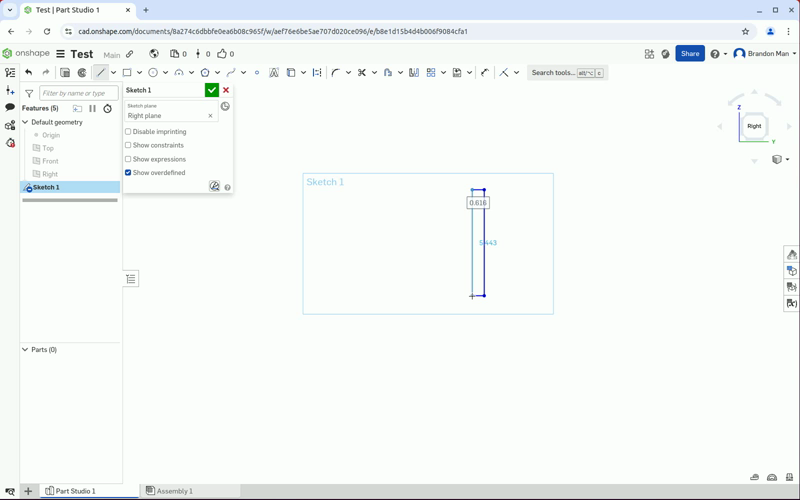
scroll(6)
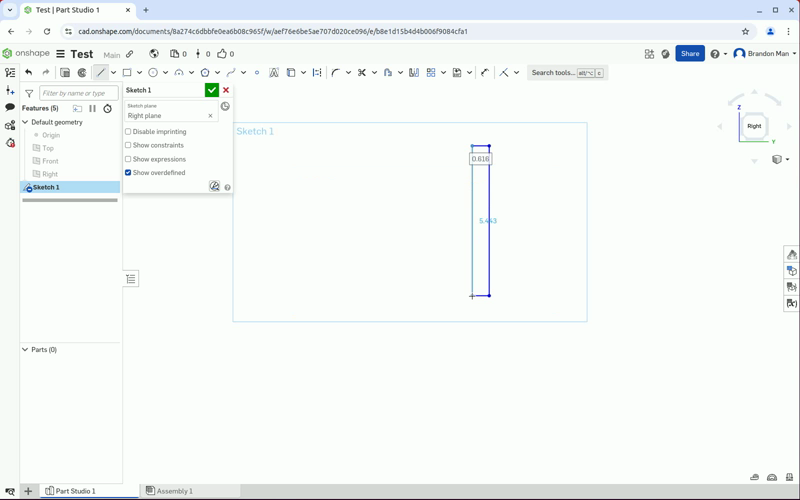
scroll(6)
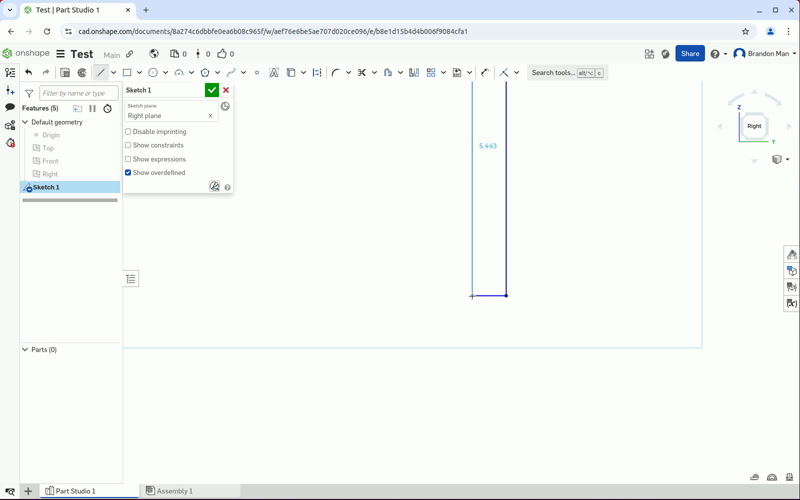
key_up(shift)
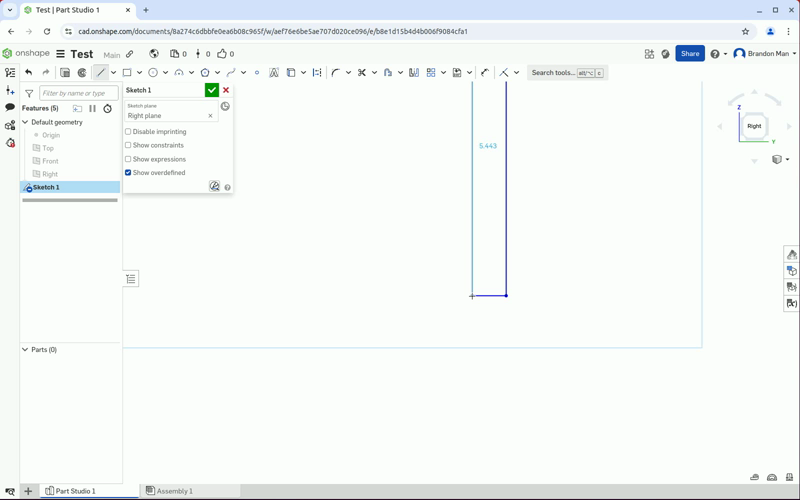
click(472, 295)
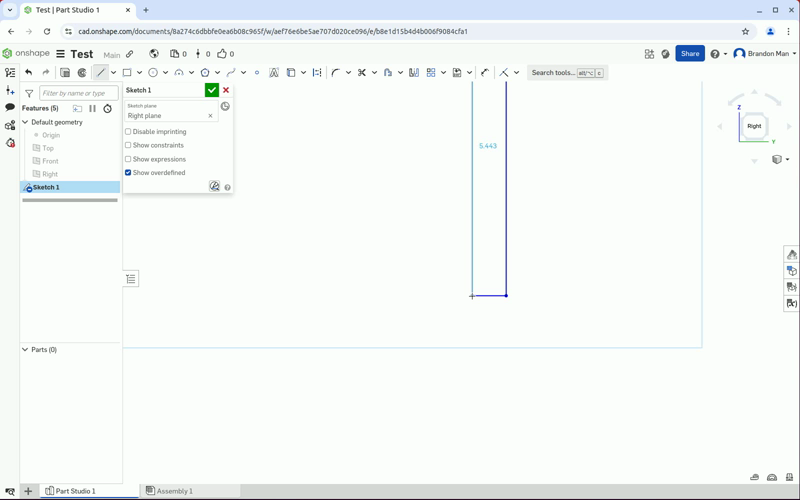
scroll(-6)
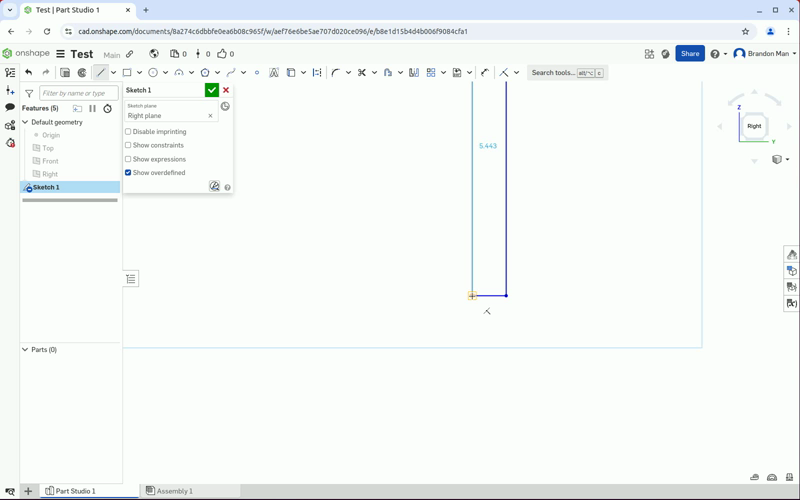
scroll(-6)
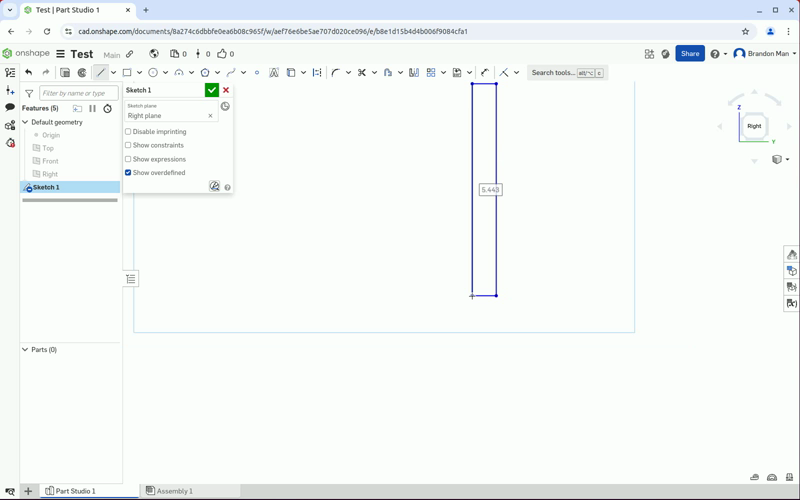
scroll(-6)
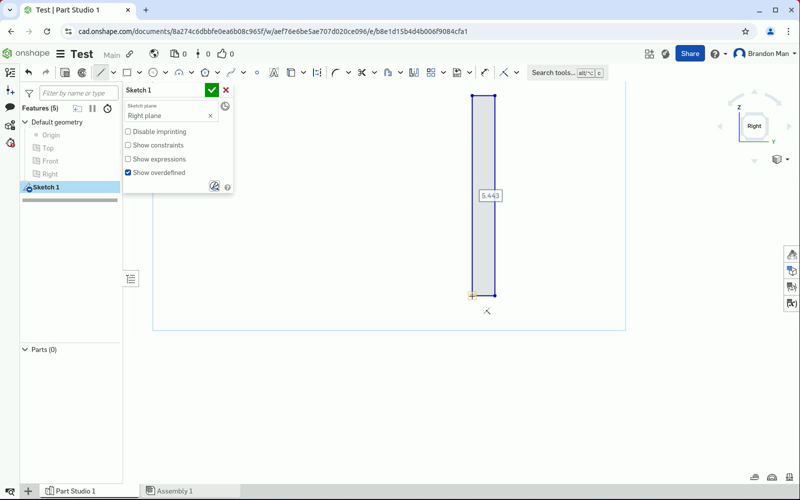
scroll(-6)
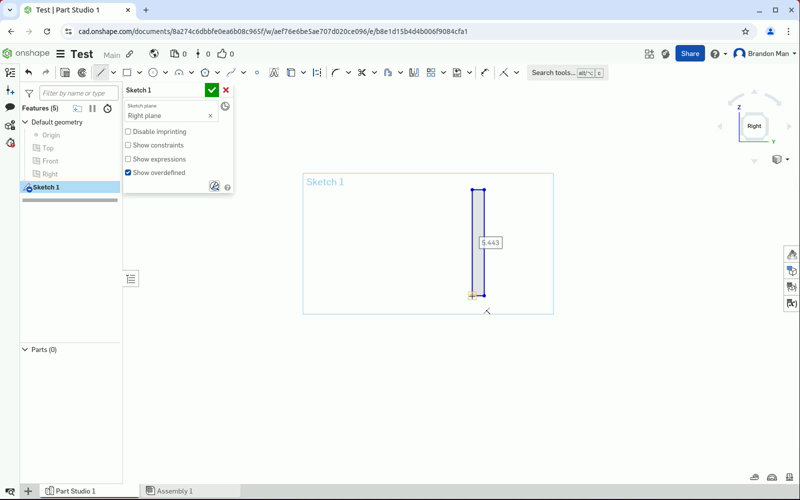
scroll(-6)
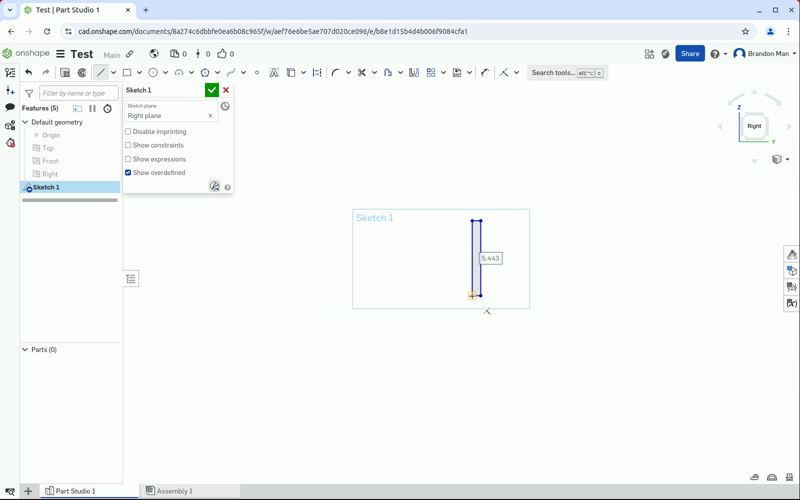
scroll(-6)
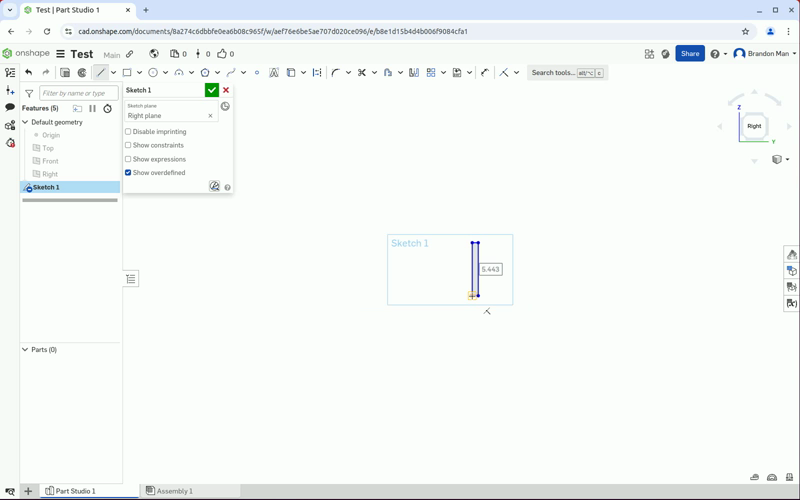
scroll(-6)
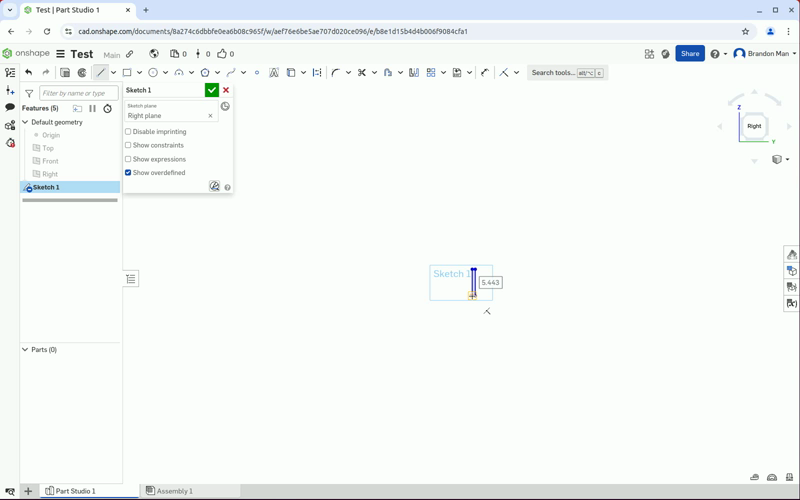
key(esc)
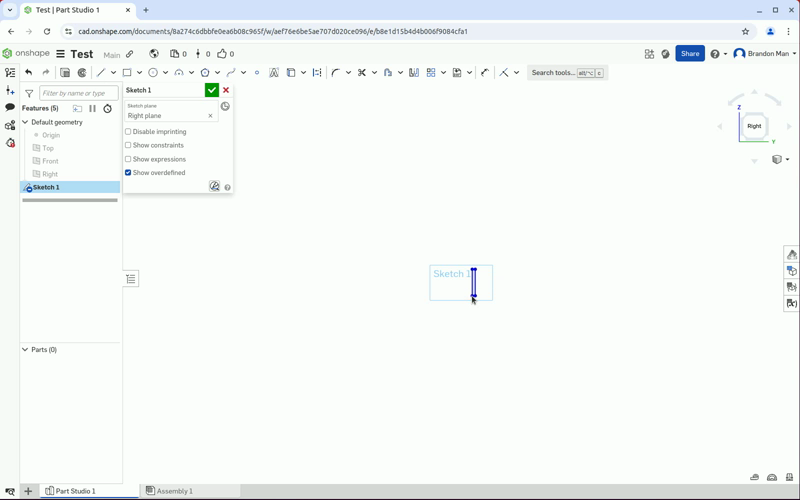
mouse_move(473, 291)
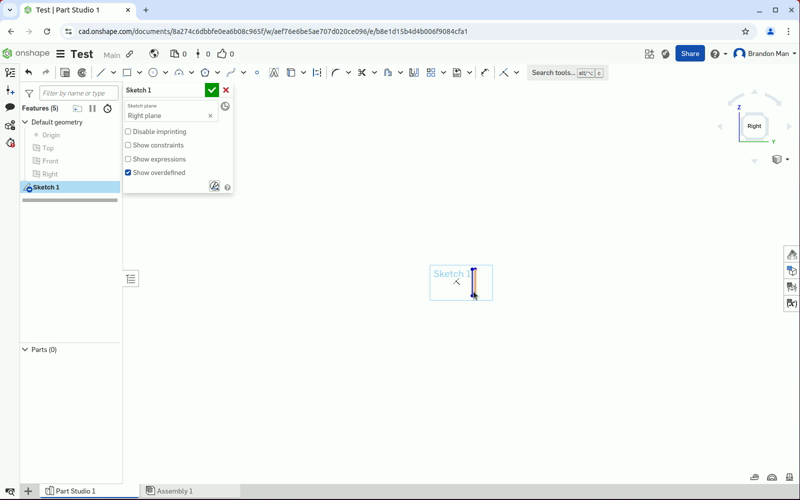
scroll(6)
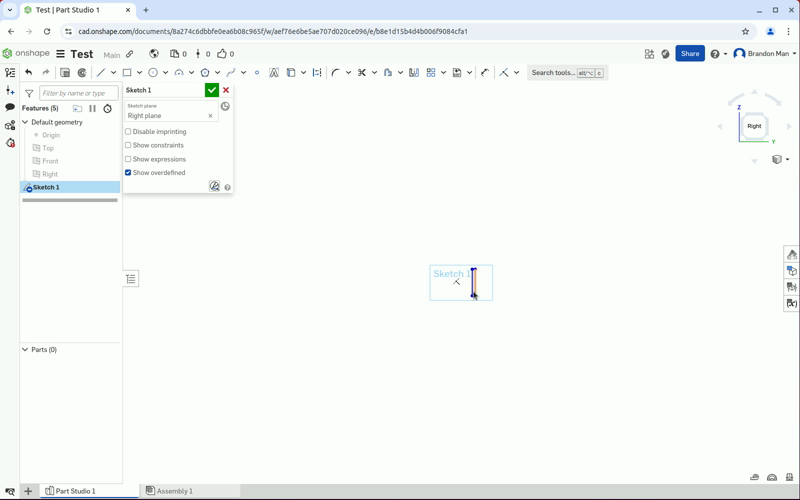
scroll(6)
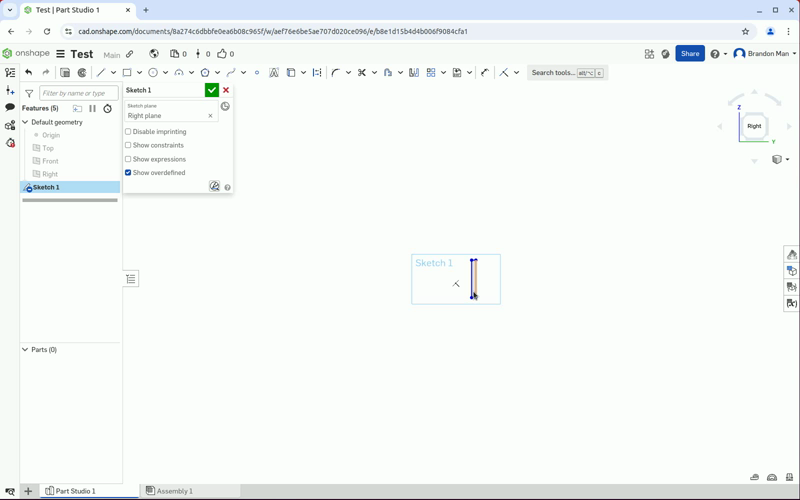
scroll(6)
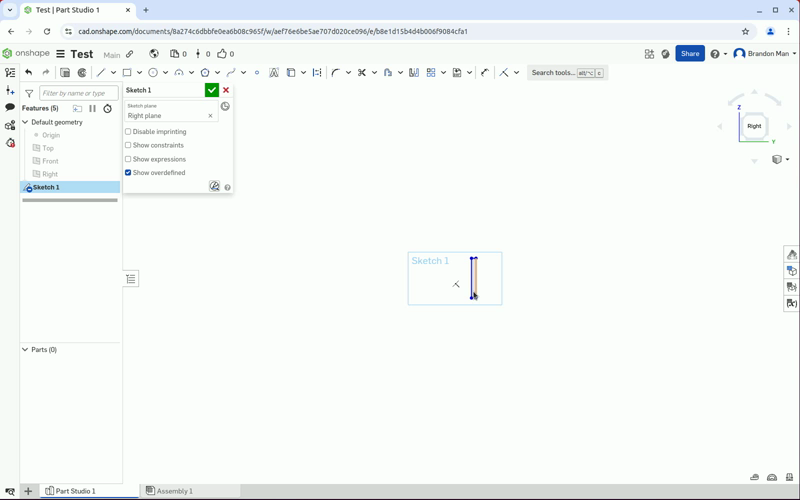
scroll(6)
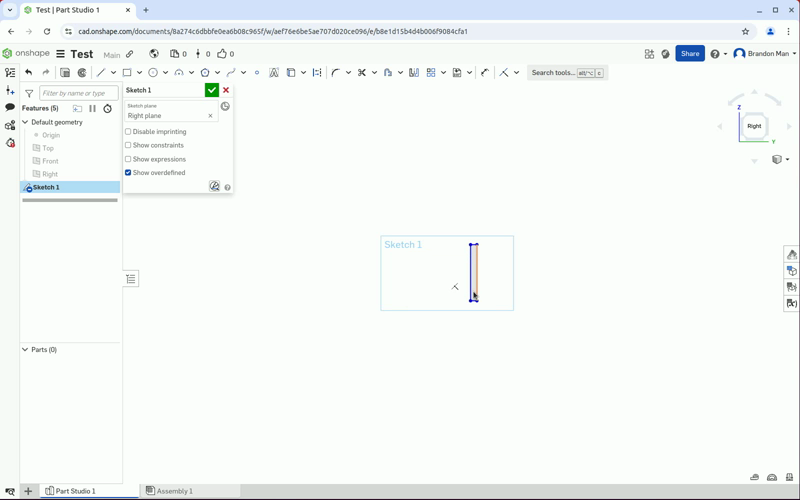
scroll(6)
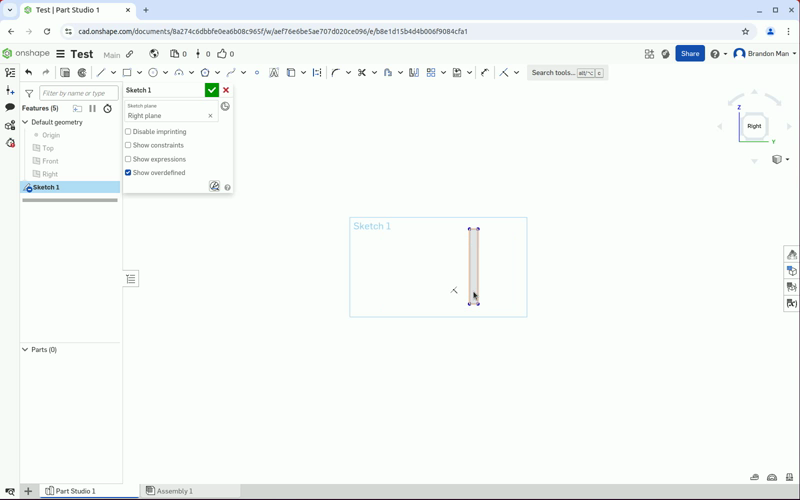
scroll(6)
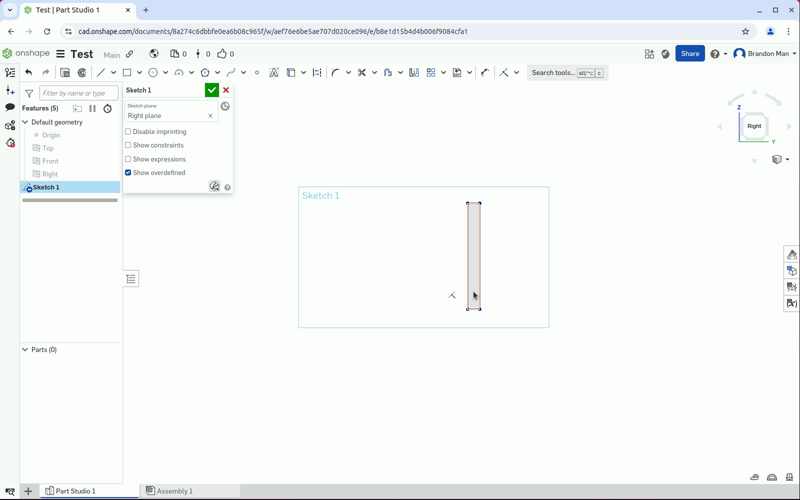
scroll(6)
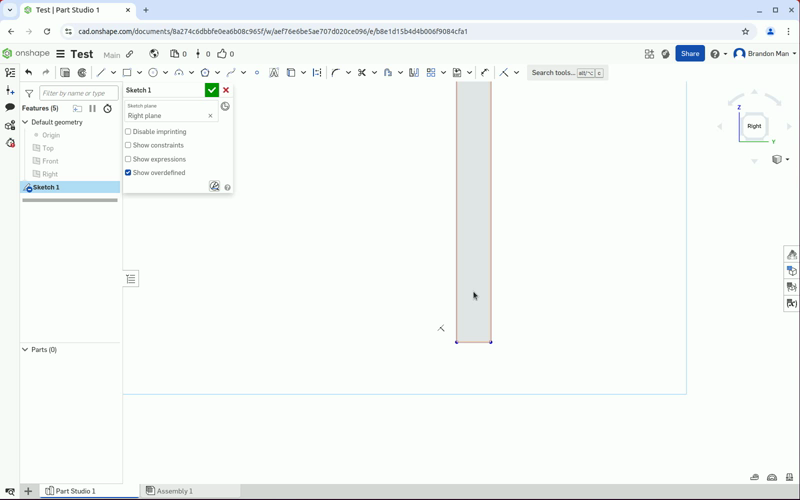
click(473, 291)
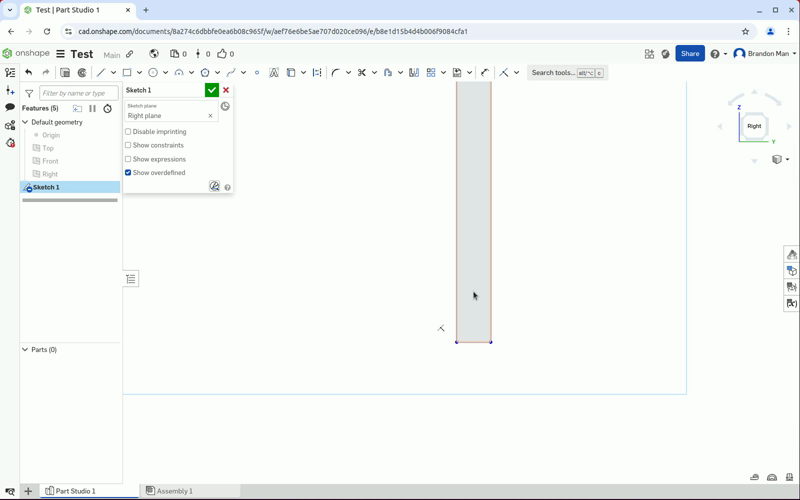
scroll(-6)
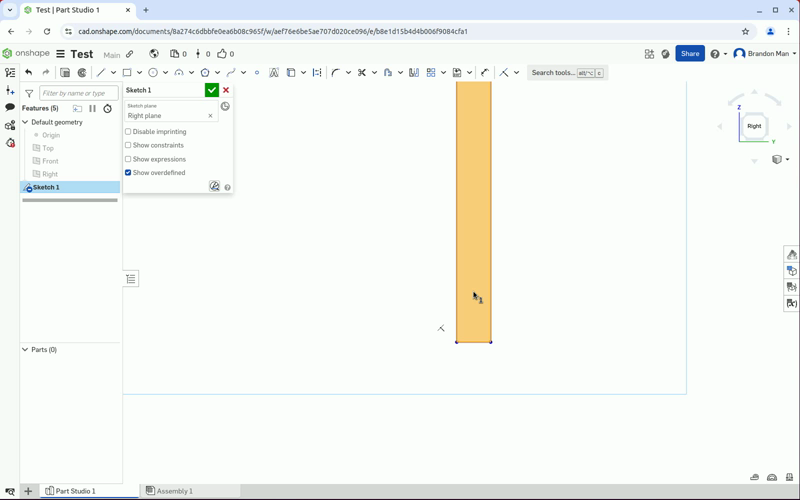
scroll(-6)
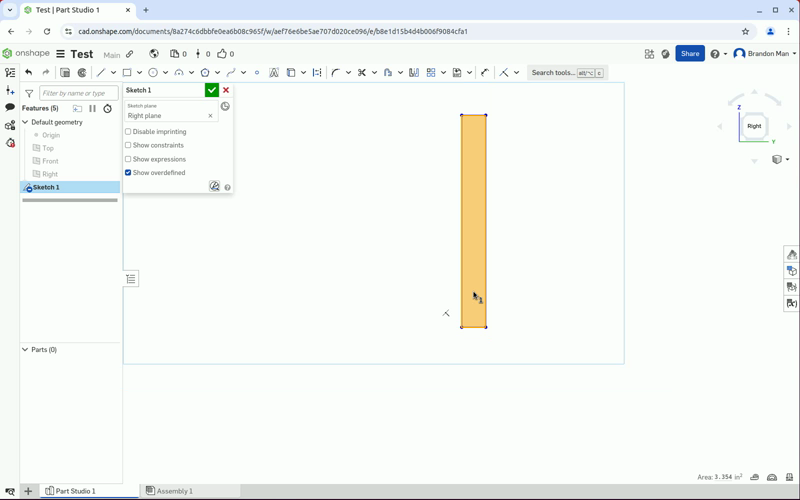
scroll(-6)
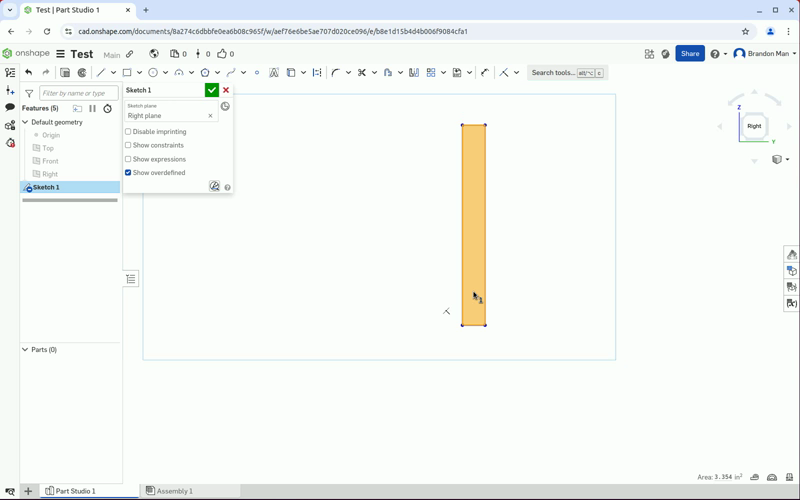
scroll(-6)
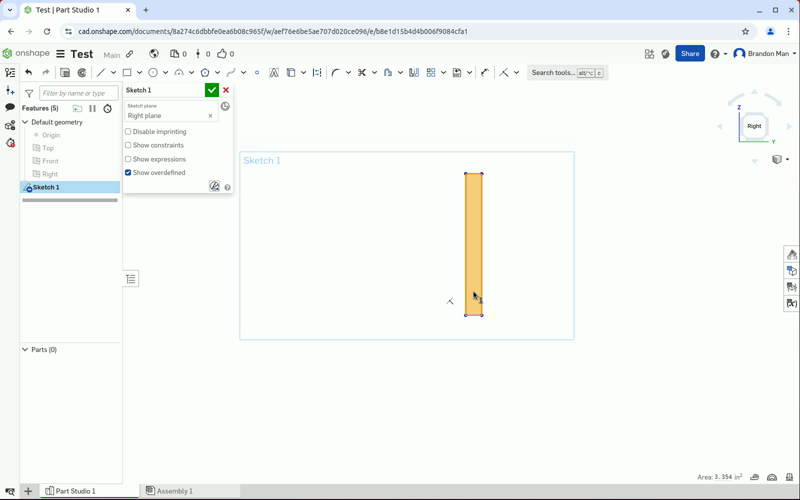
scroll(-6)
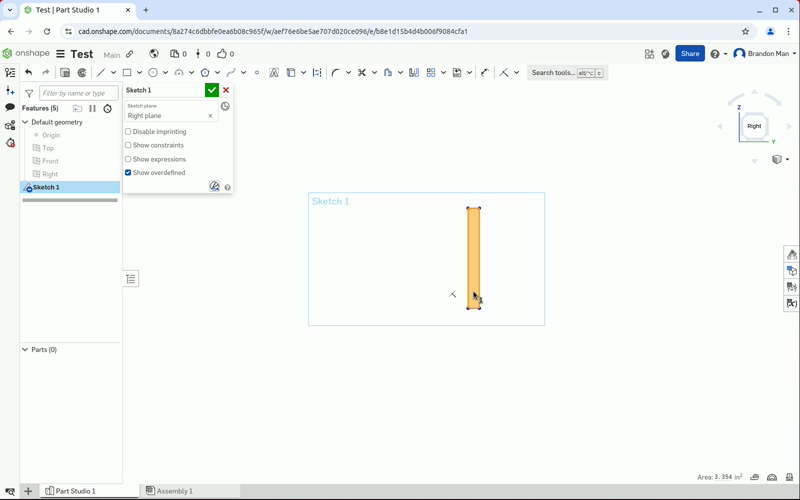
scroll(-6)
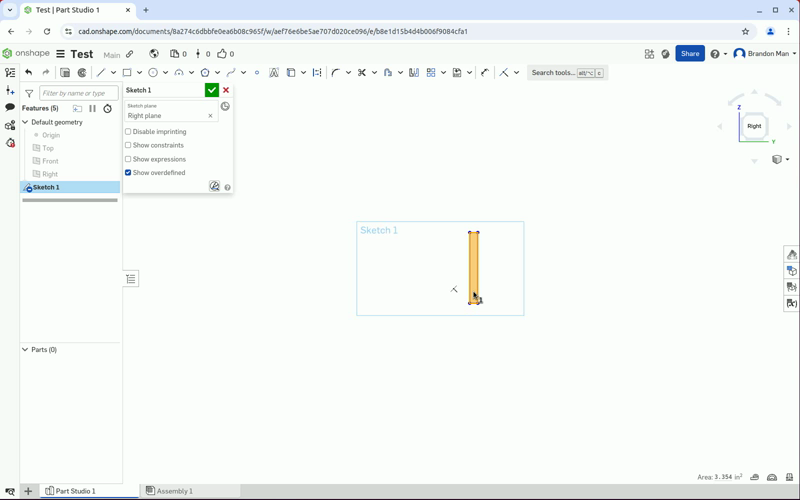
scroll(-6)
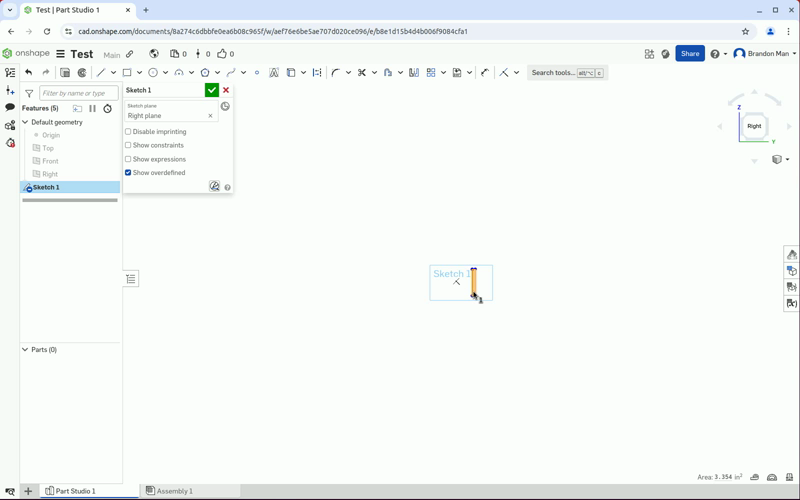
mouse_move(73, 352)
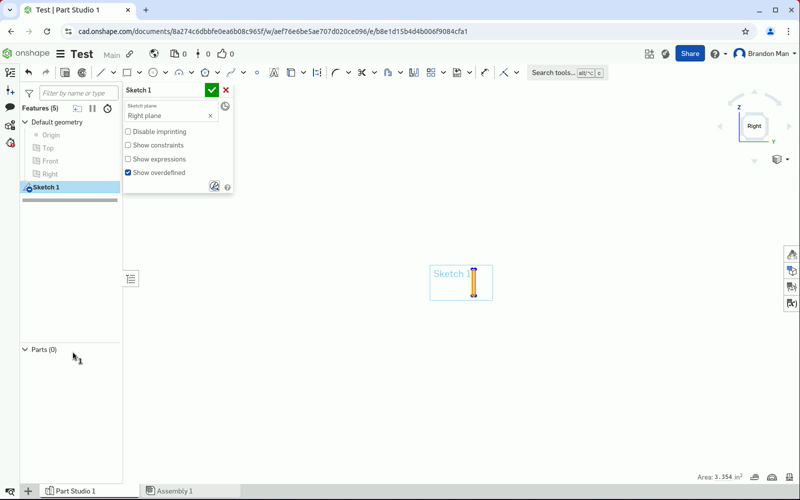
key(shift+y)
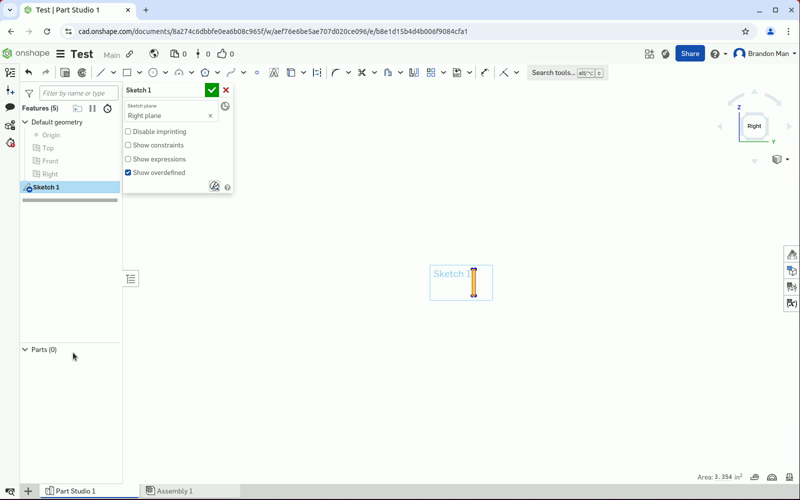
key(shift+e)
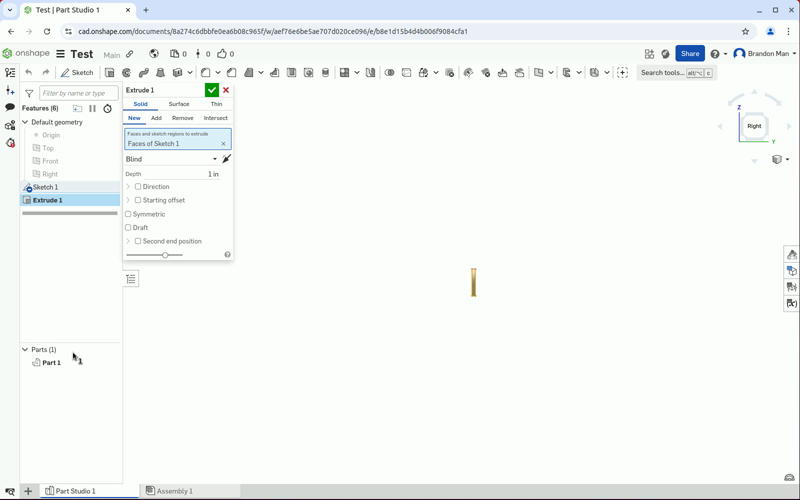
mouse_move(143, 106)
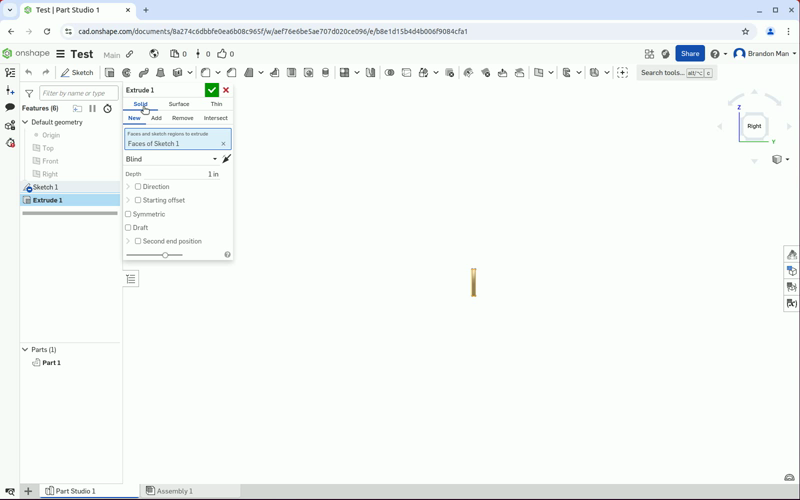
click(143, 106)
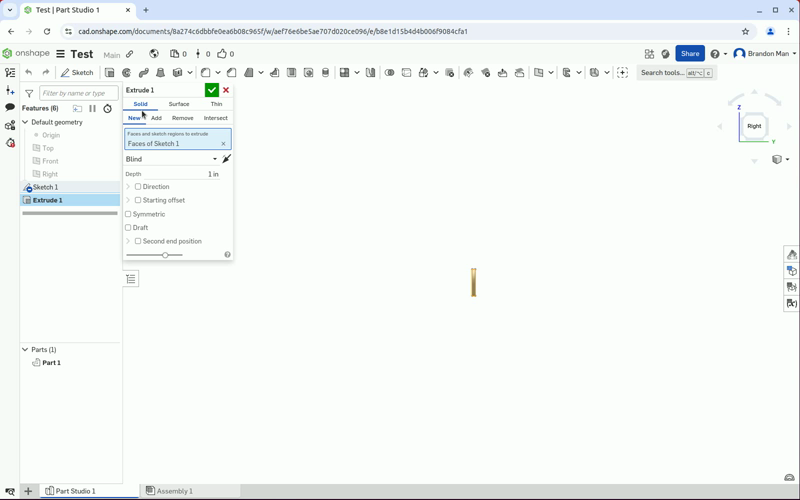
mouse_move(137, 120)
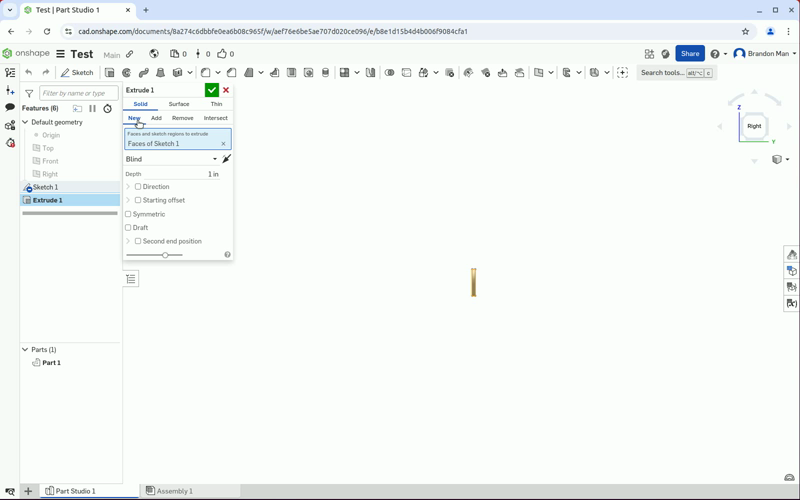
click(137, 120)
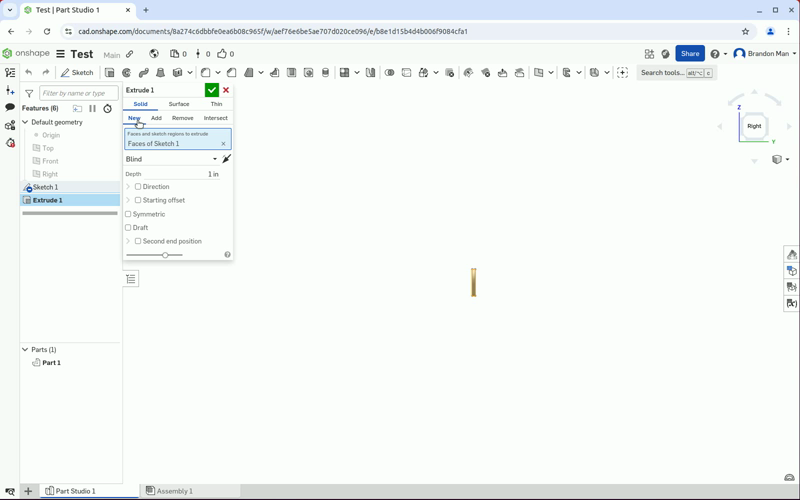
key(tab, 4)
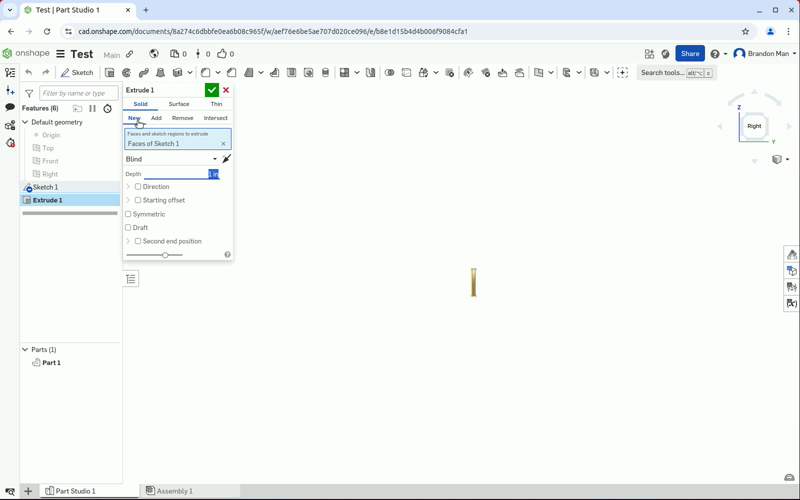
text(5.296)
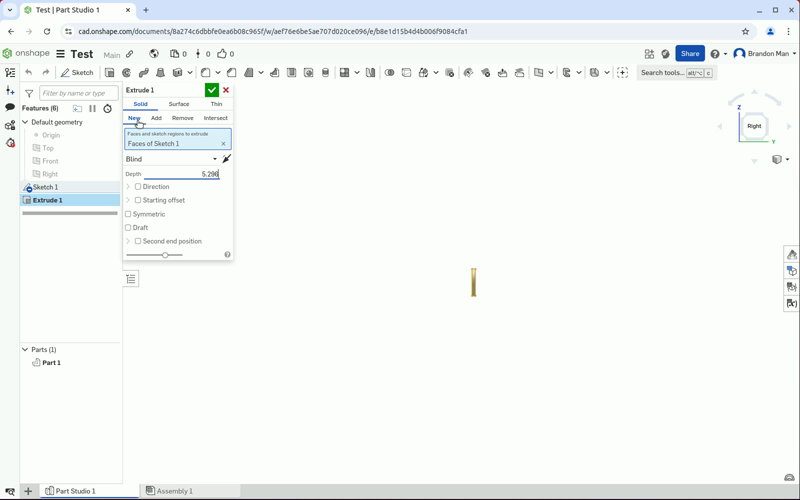
key(enter)
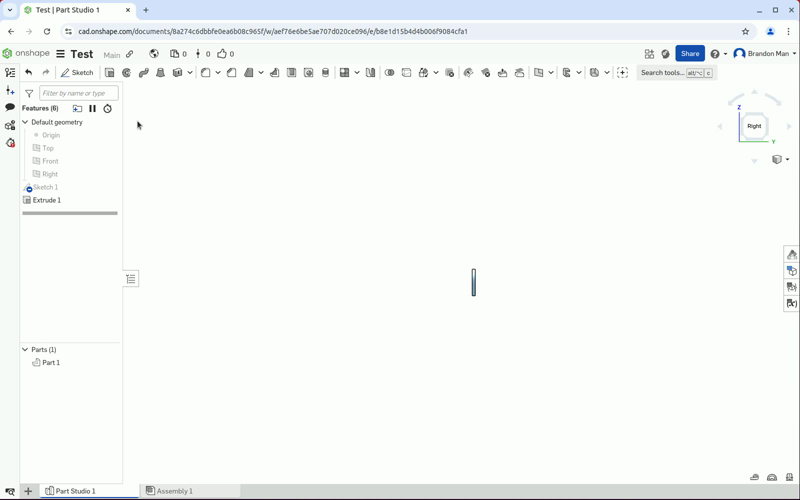
key(shift+h)
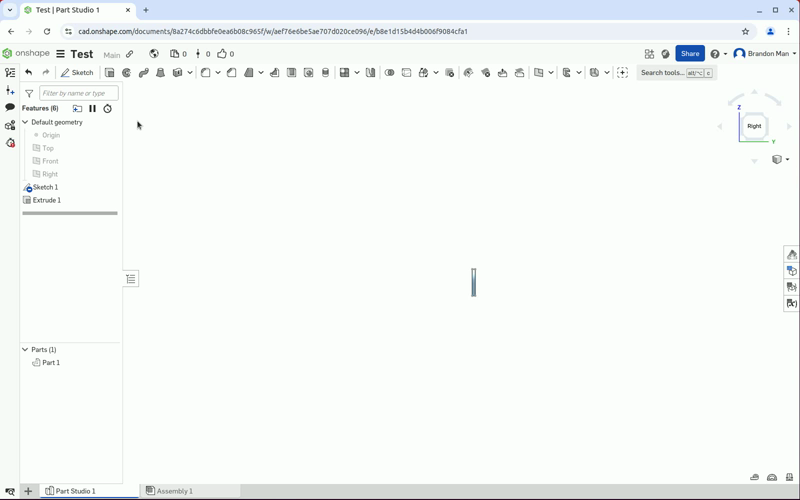
key(shift+h)
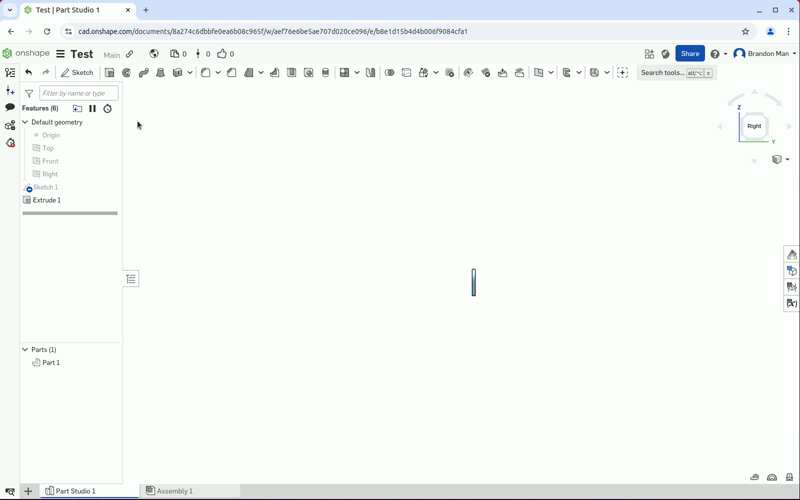
mouse_move(73, 189)
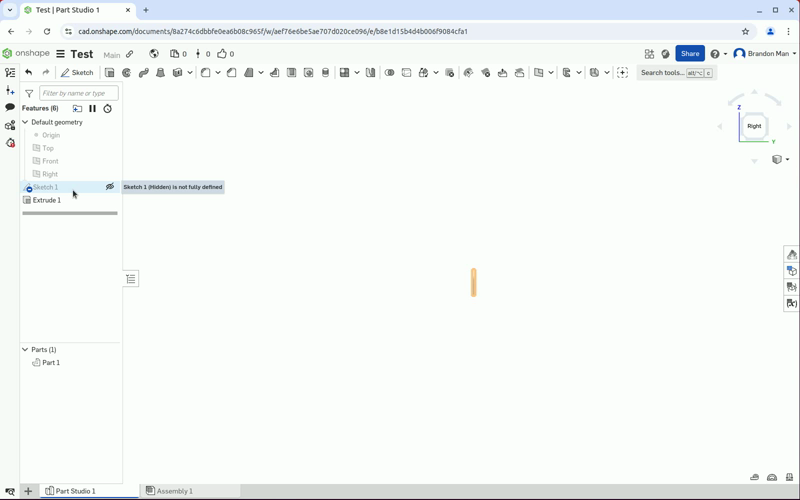
click(73, 189)
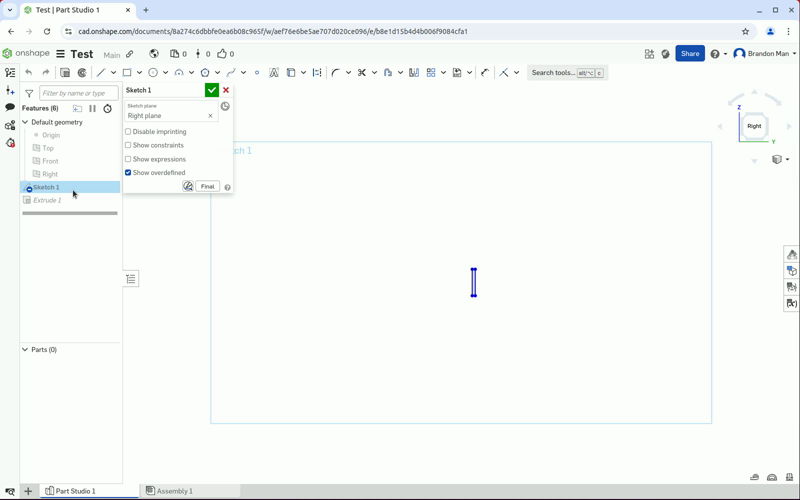
mouse_move(229, 92)
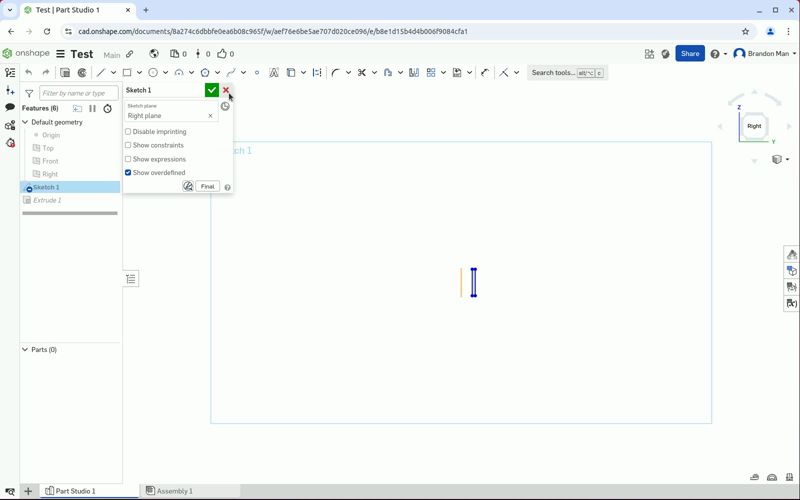
click(229, 92)
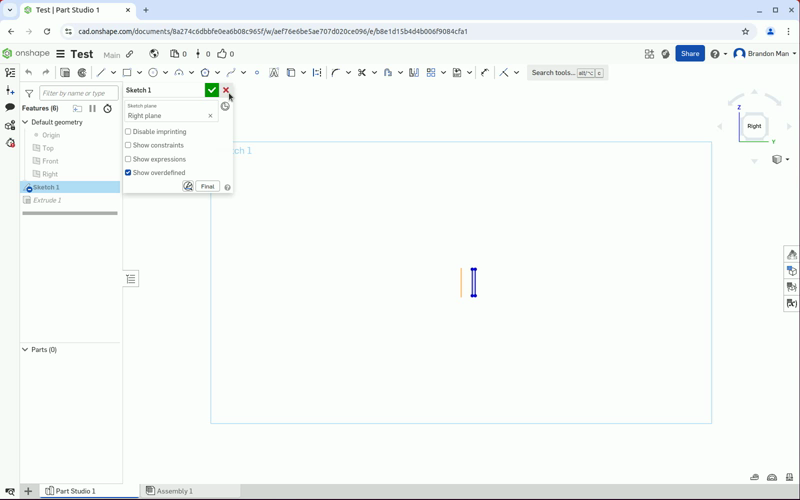
key(shift+s)
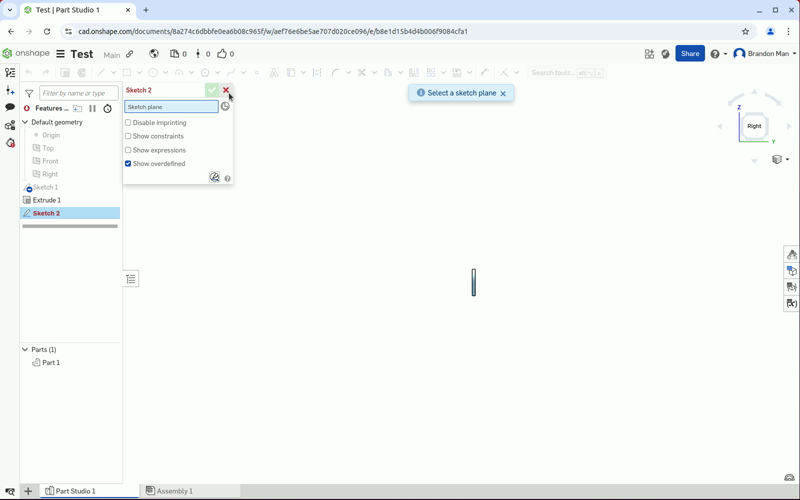
mouse_move(73, 176)
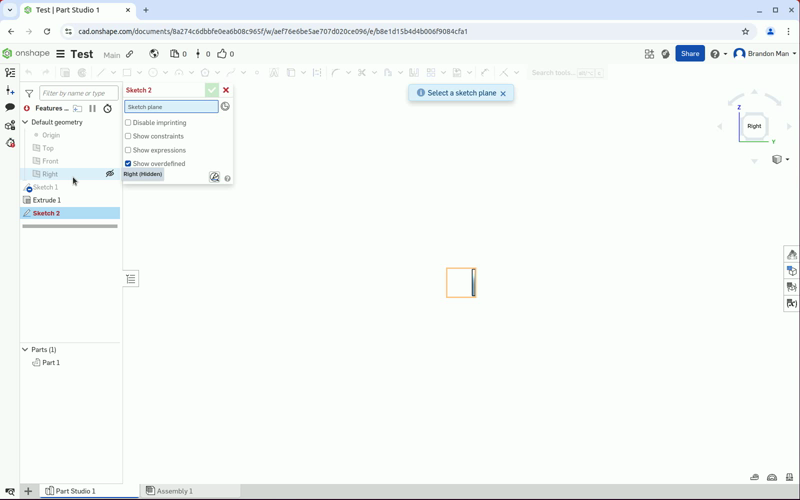
click(73, 176)
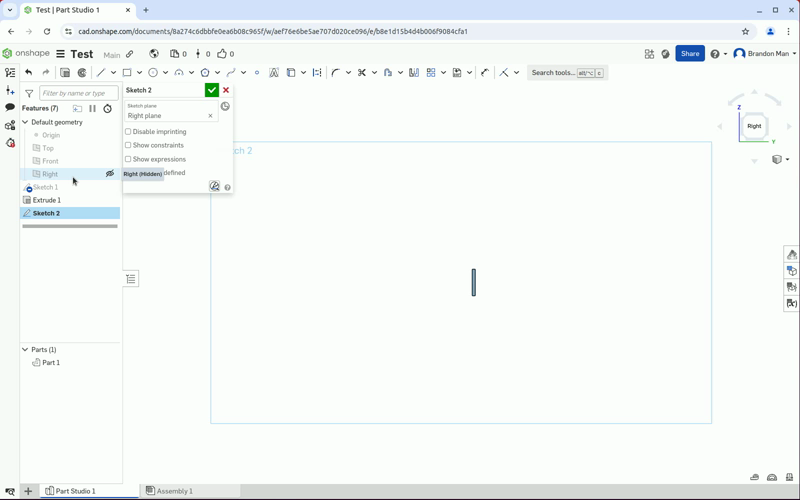
mouse_move(73, 352)
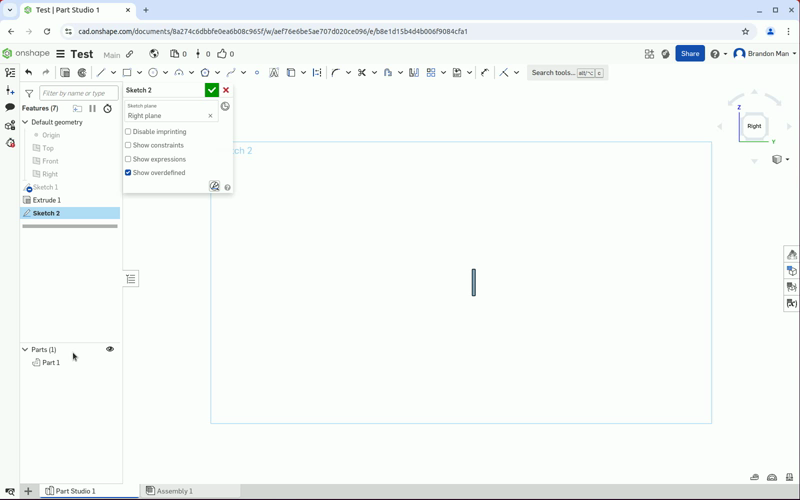
key(y)
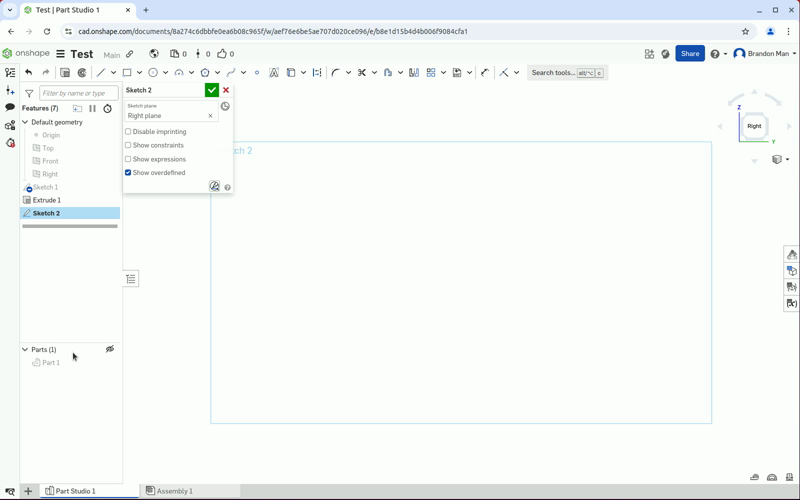
key(l)
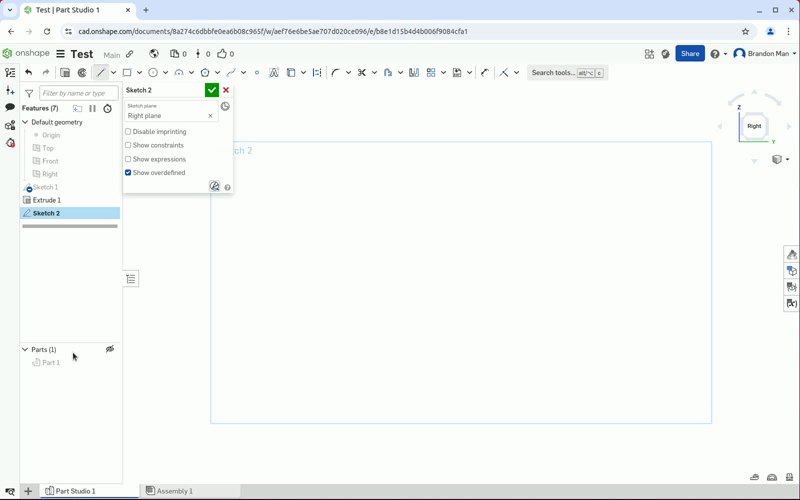
key_down(shift)
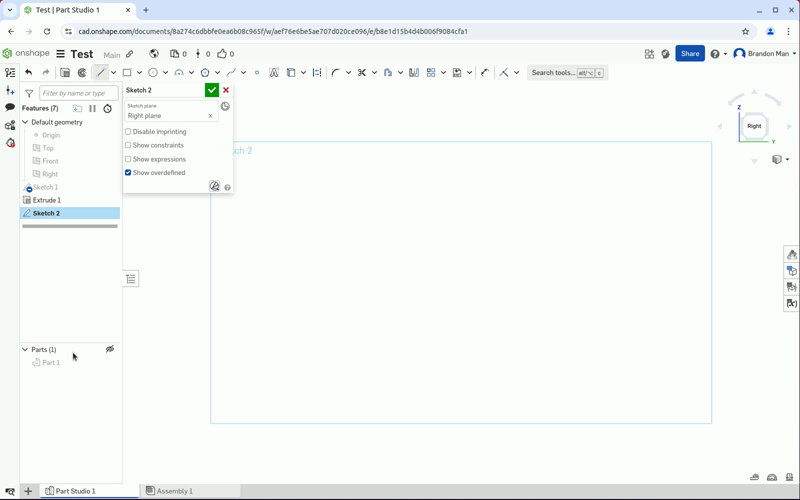
mouse_move(480, 295)
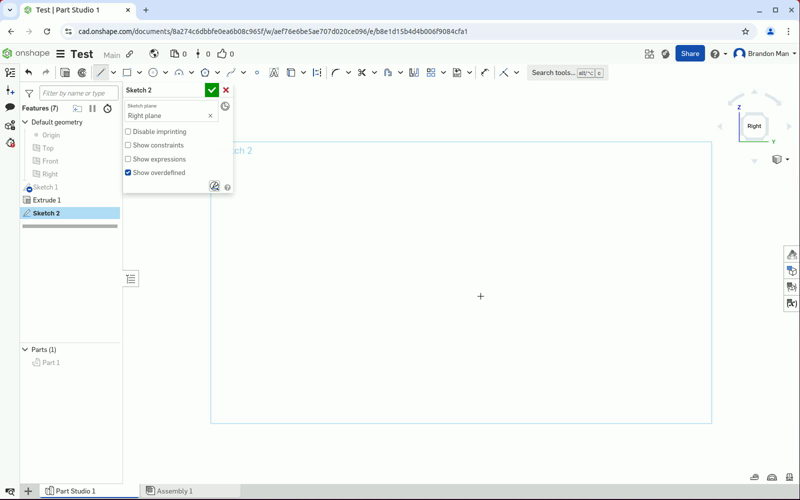
click(480, 295)
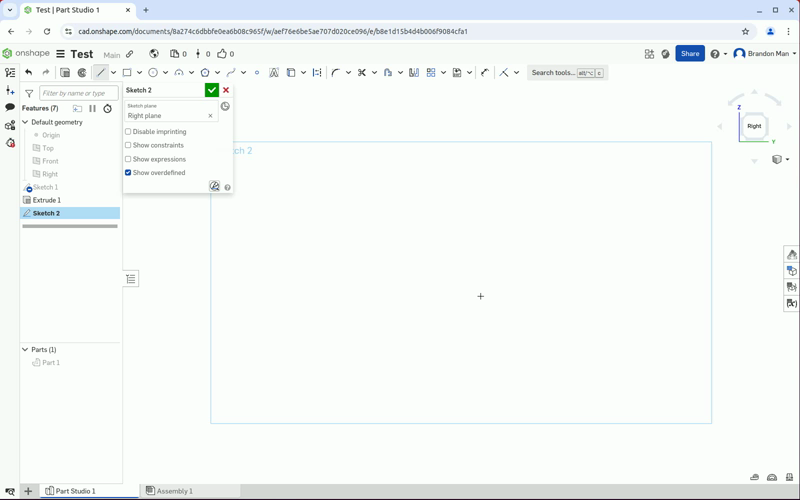
key_up(shift)
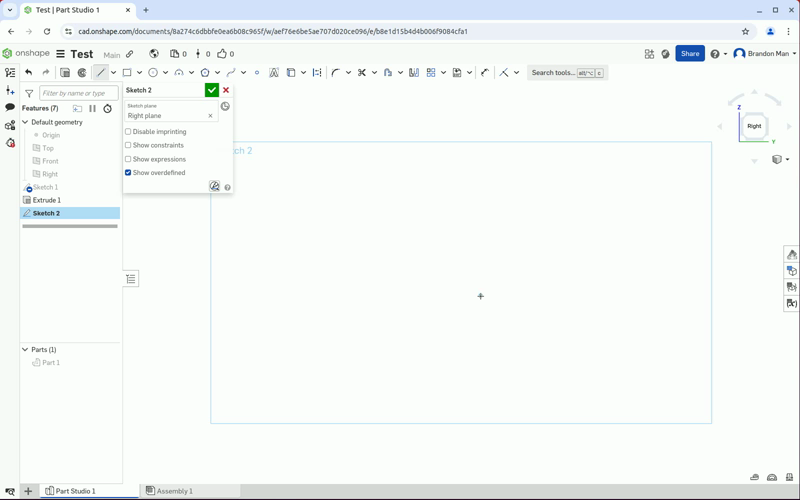
key_down(shift)
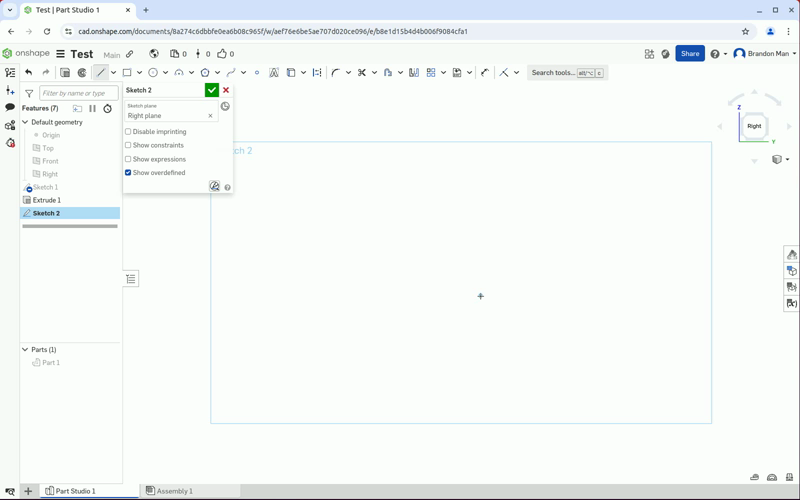
mouse_move(510, 295)
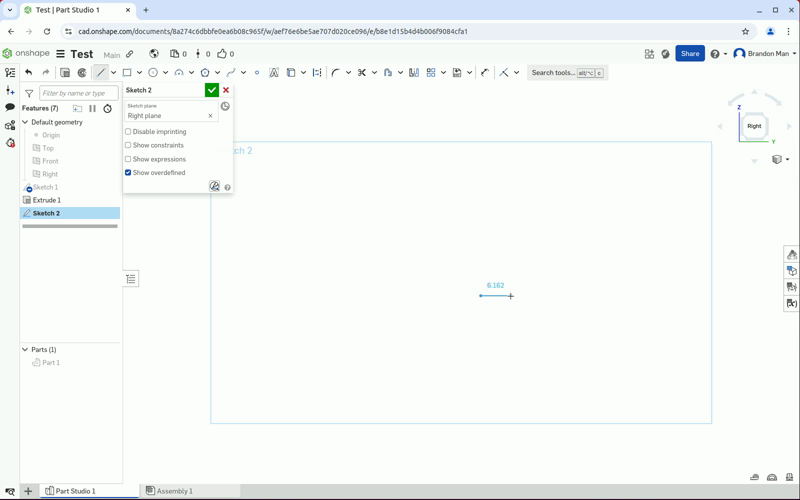
mouse_move(483, 295)
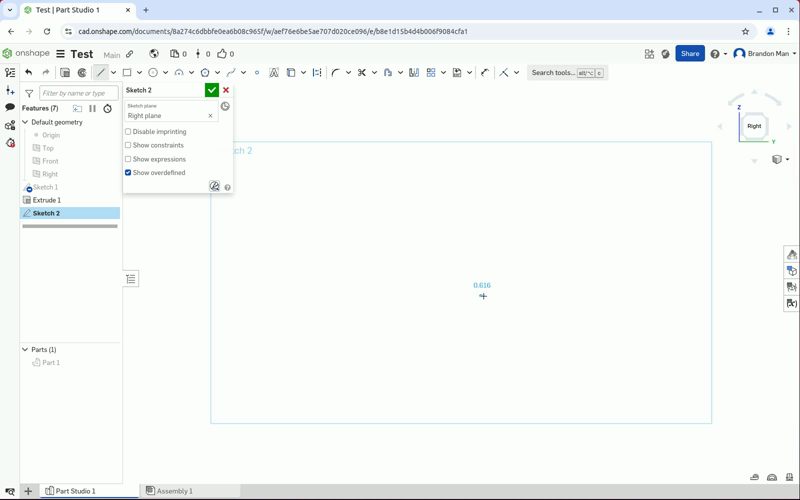
scroll(6)
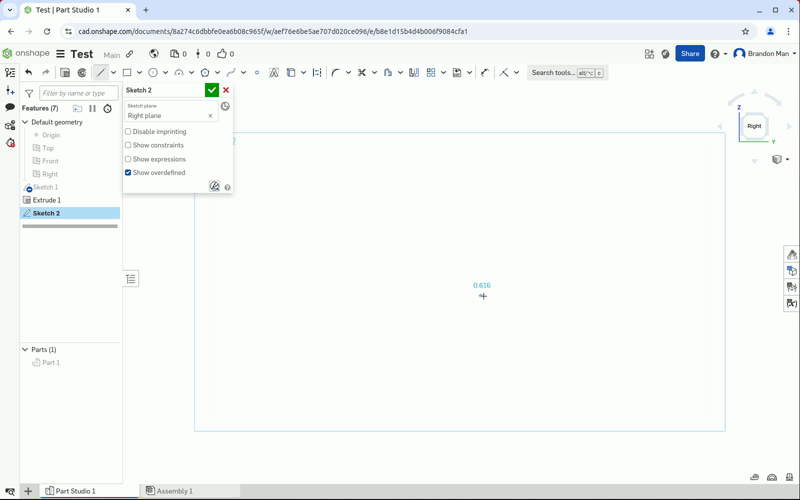
scroll(6)
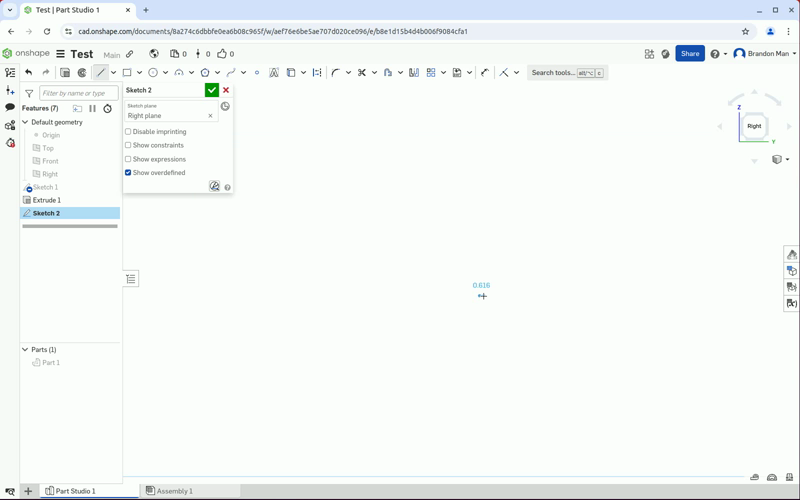
scroll(6)
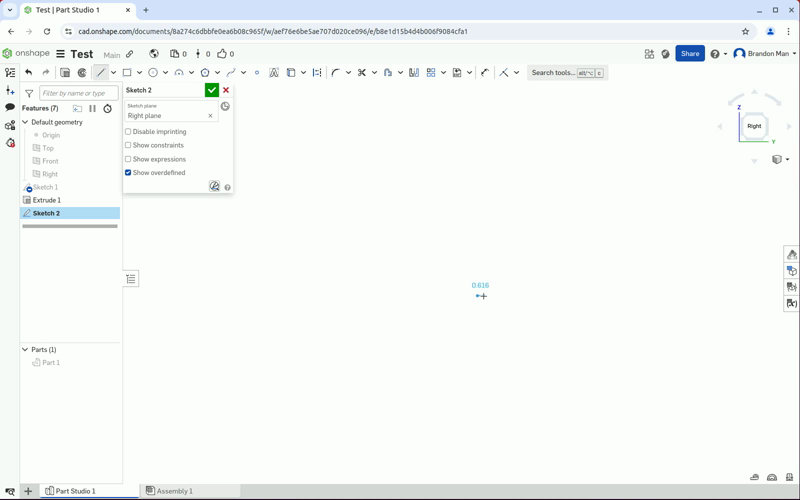
scroll(6)
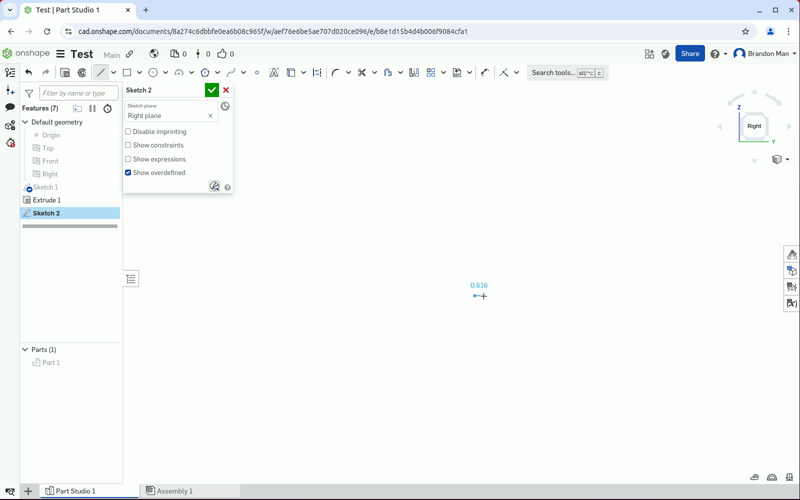
scroll(6)
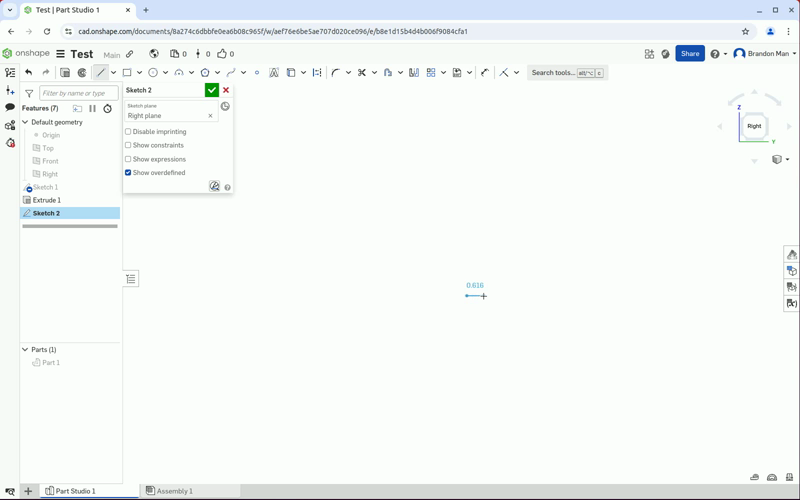
scroll(6)
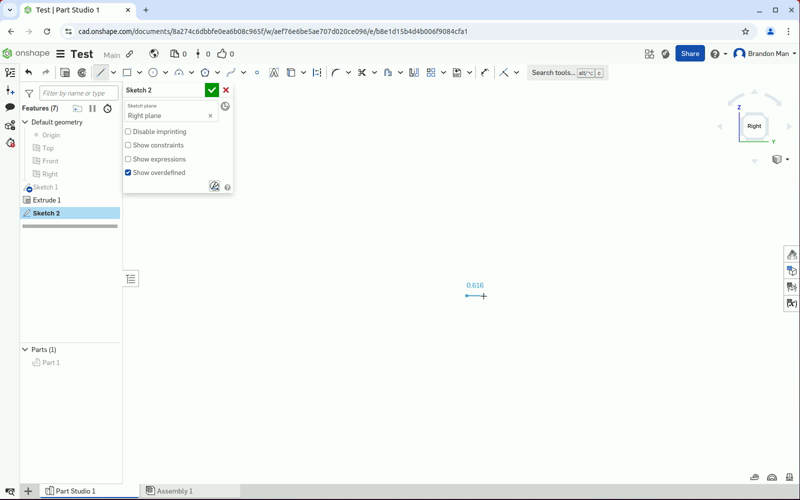
scroll(6)
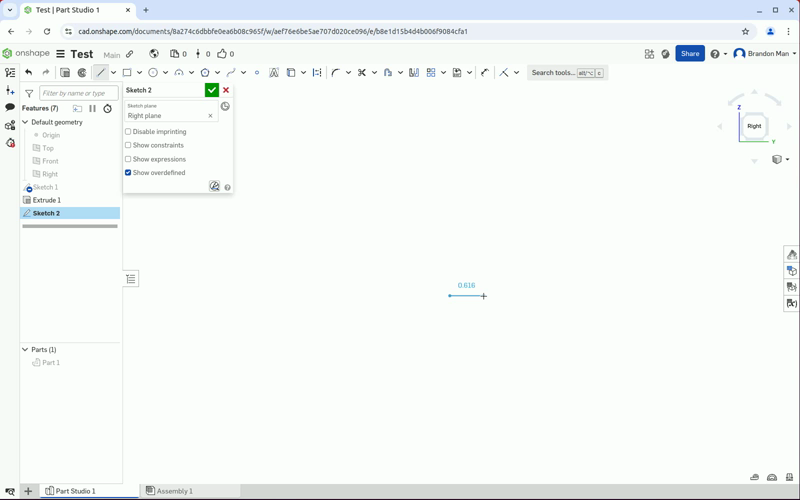
click(483, 295)
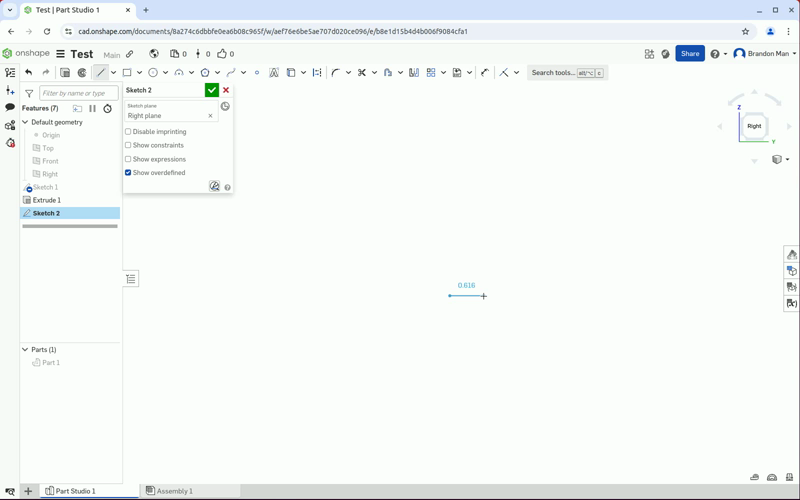
scroll(-6)
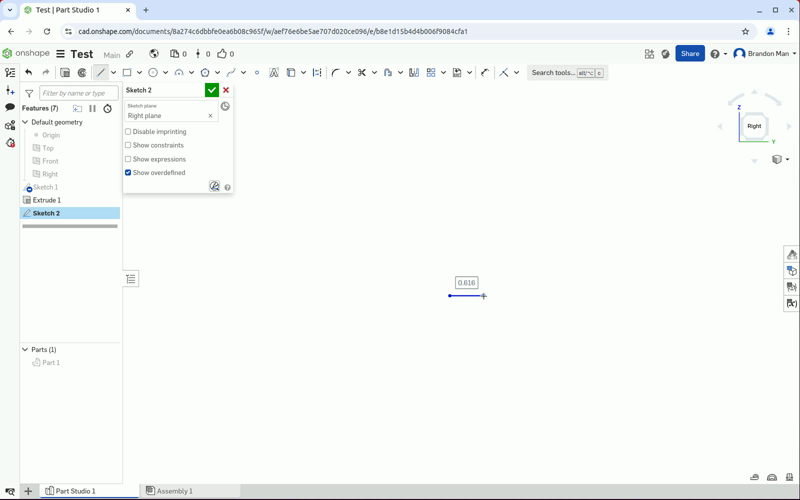
scroll(-6)
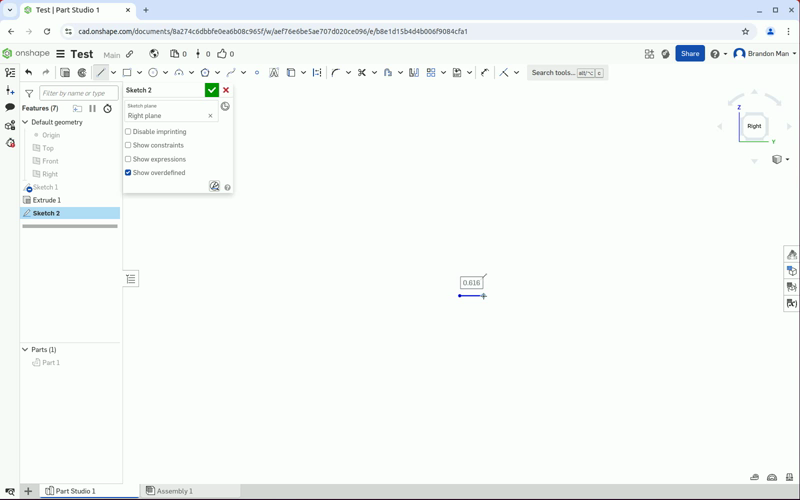
scroll(-6)
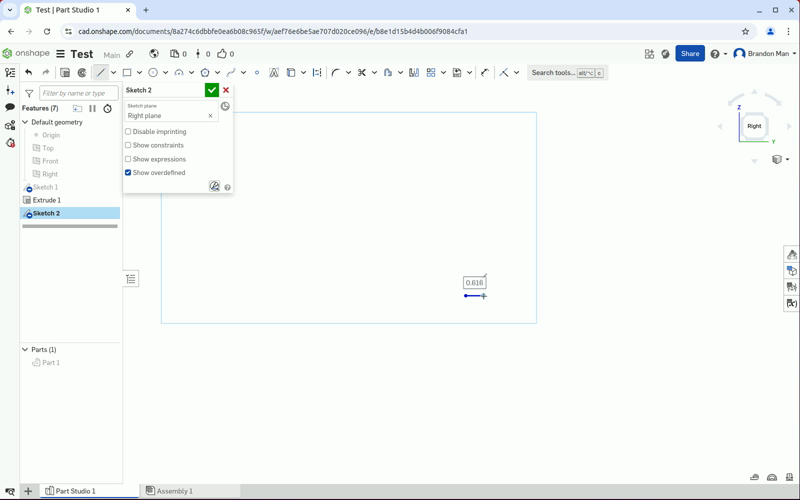
scroll(-6)
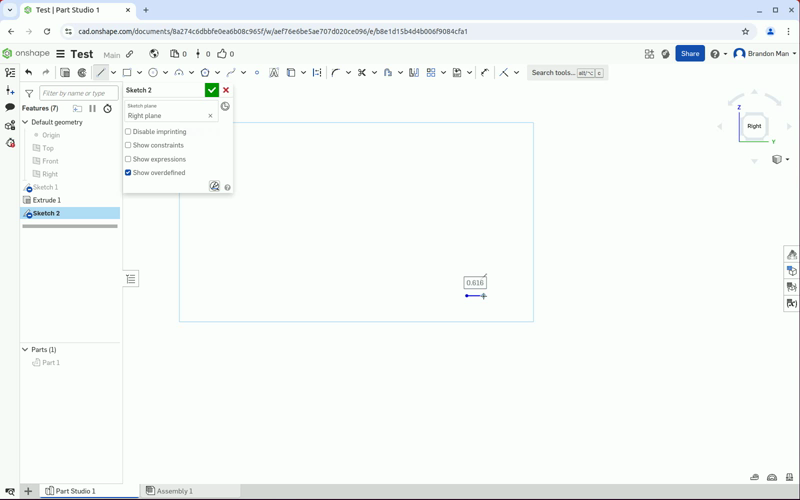
scroll(-6)
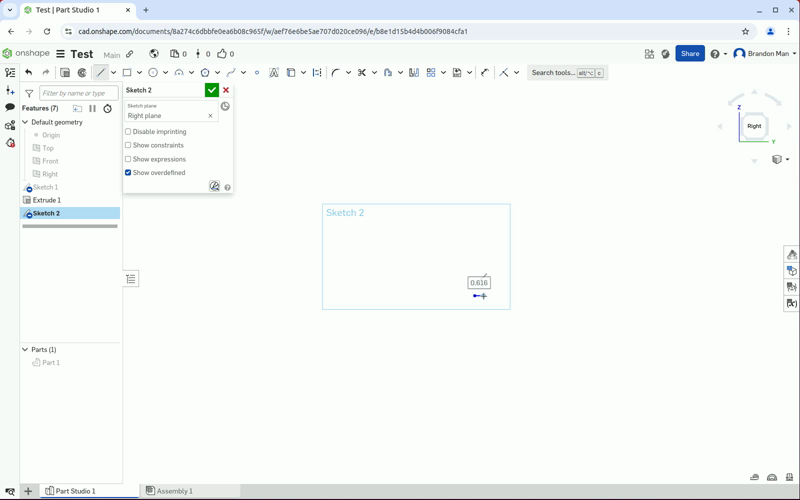
scroll(-6)
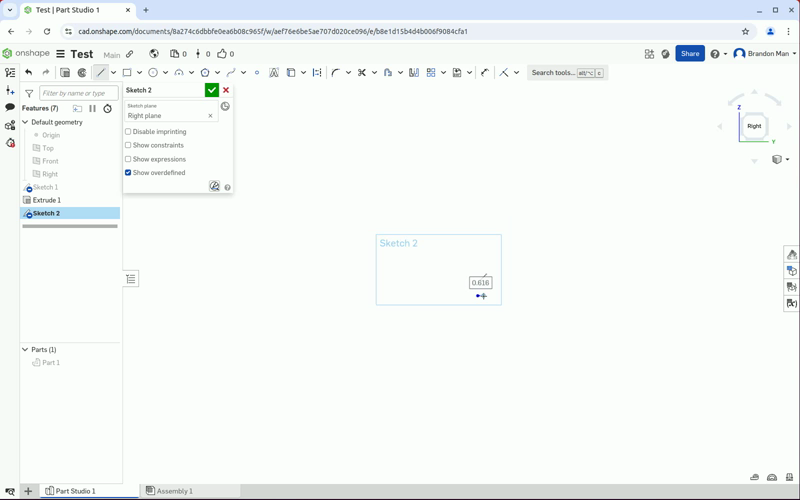
scroll(-6)
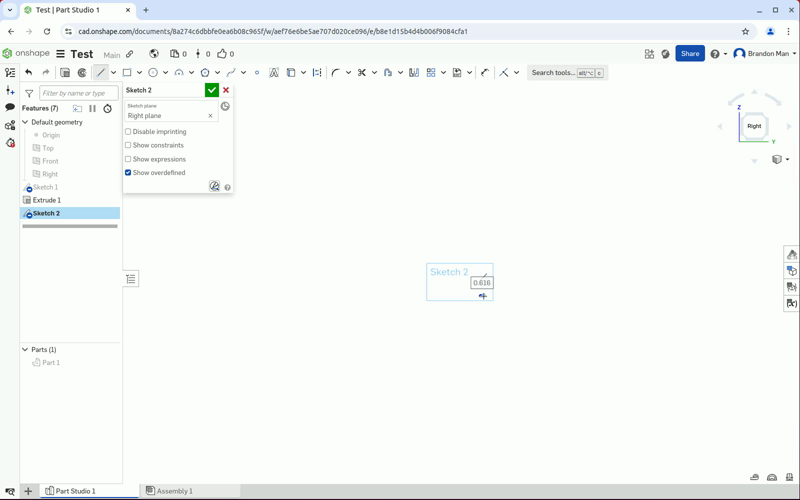
key_up(shift)
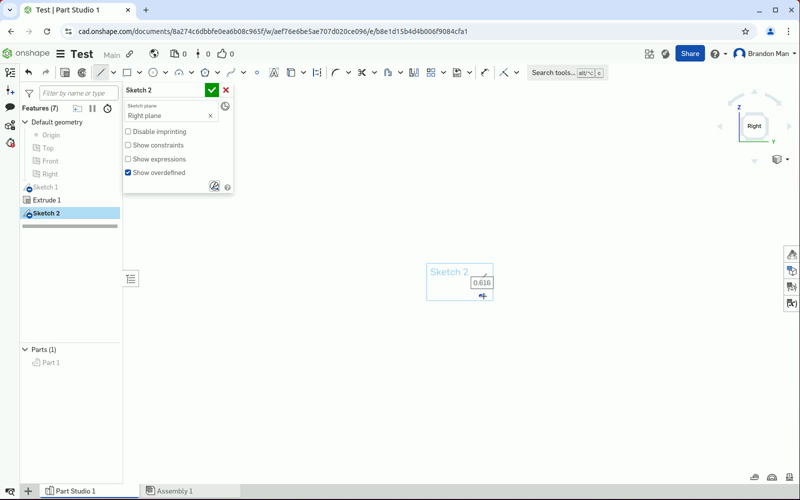
key_down(shift)
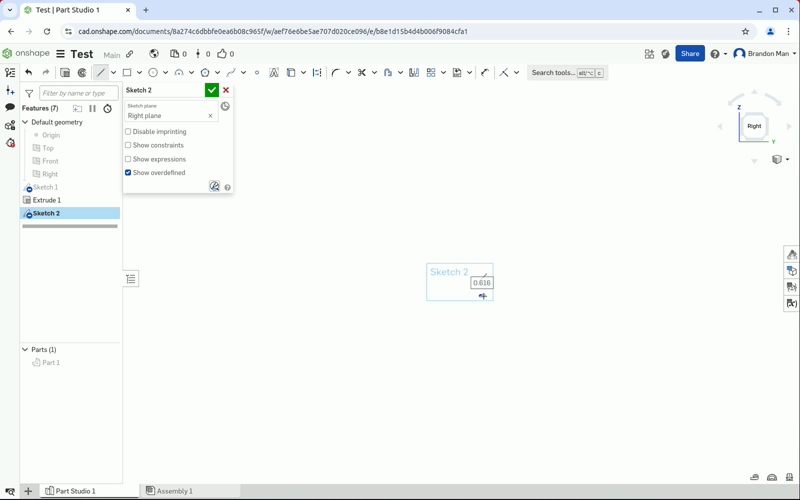
mouse_move(513, 295)
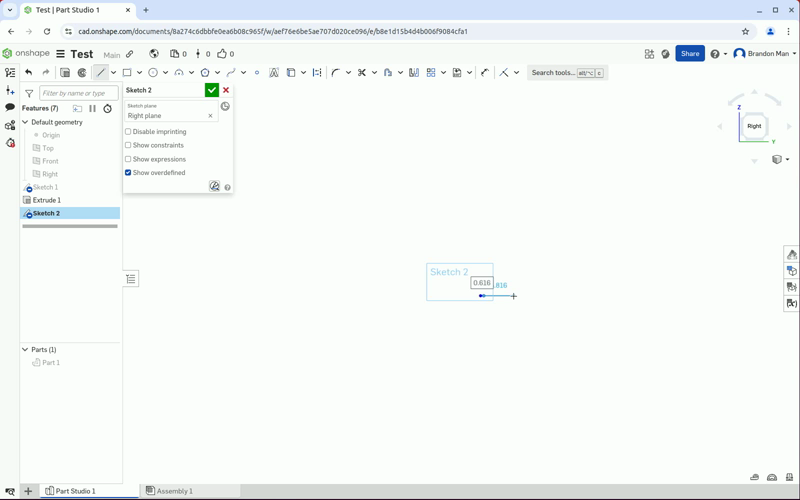
mouse_move(483, 269)
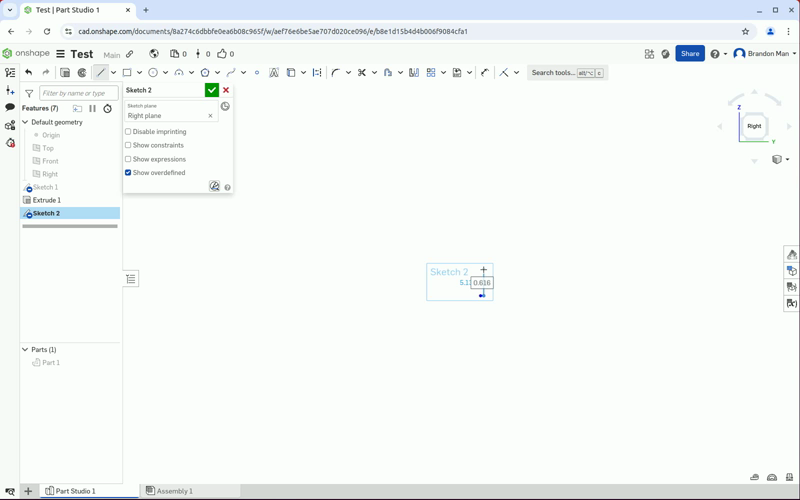
click(483, 269)
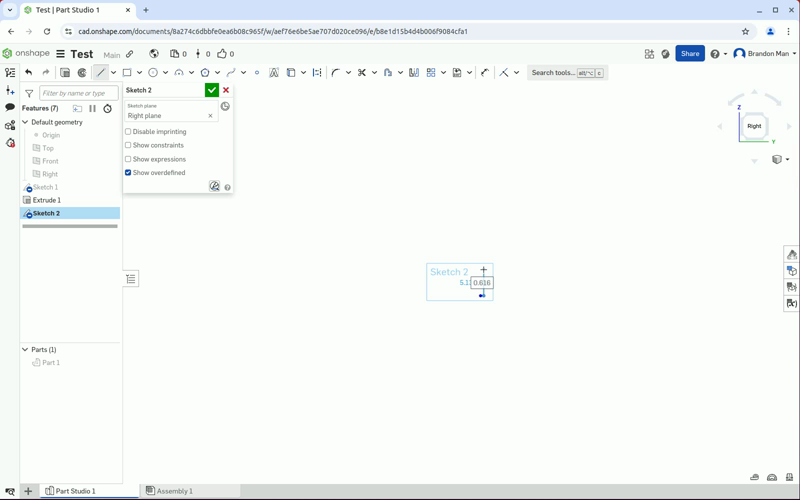
key_up(shift)
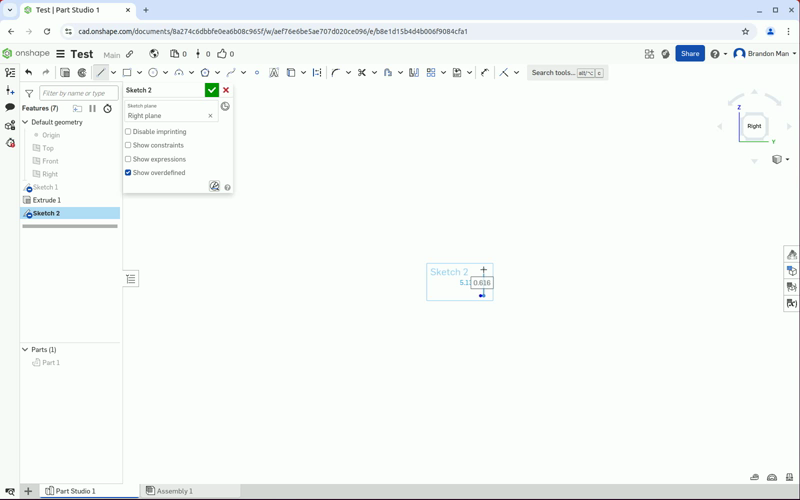
key_down(shift)
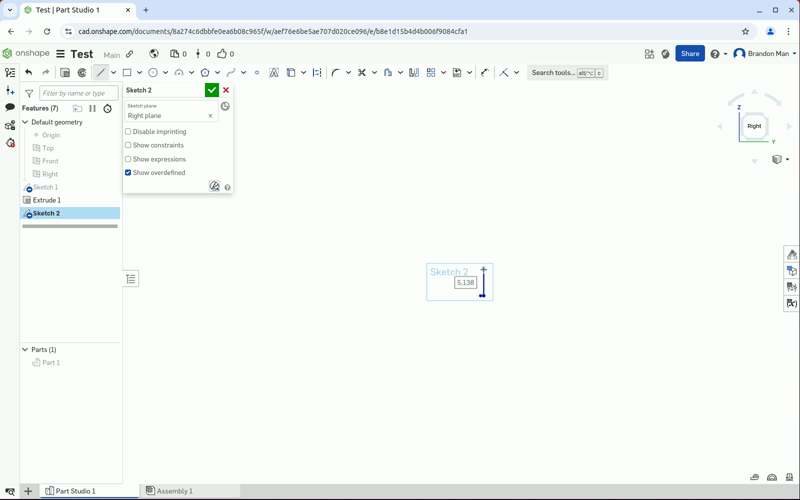
mouse_move(513, 269)
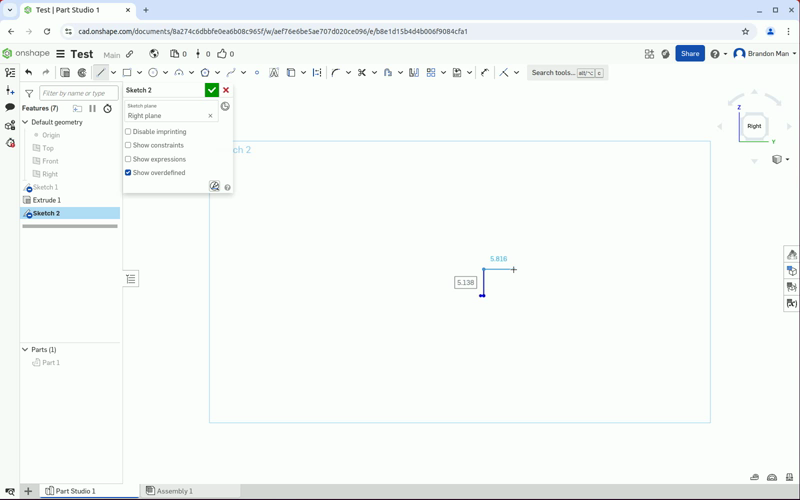
mouse_move(480, 269)
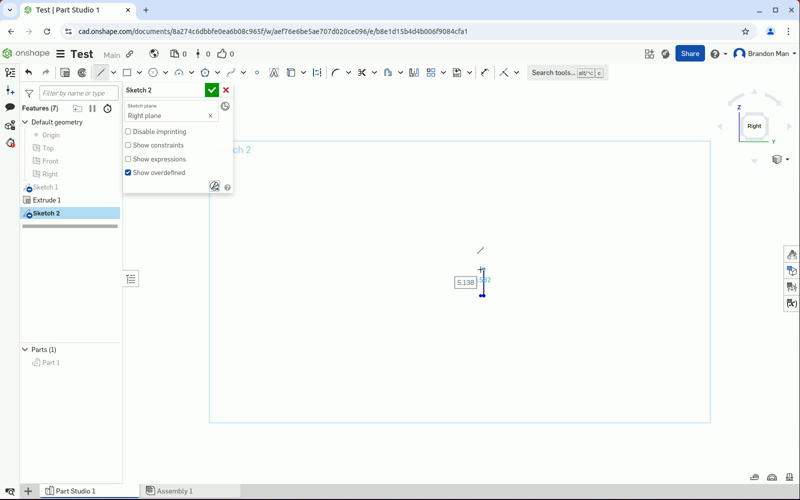
scroll(6)
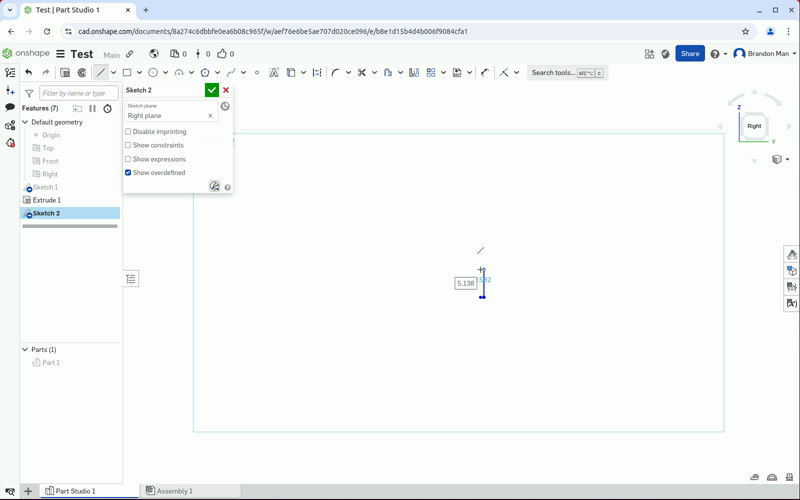
scroll(6)
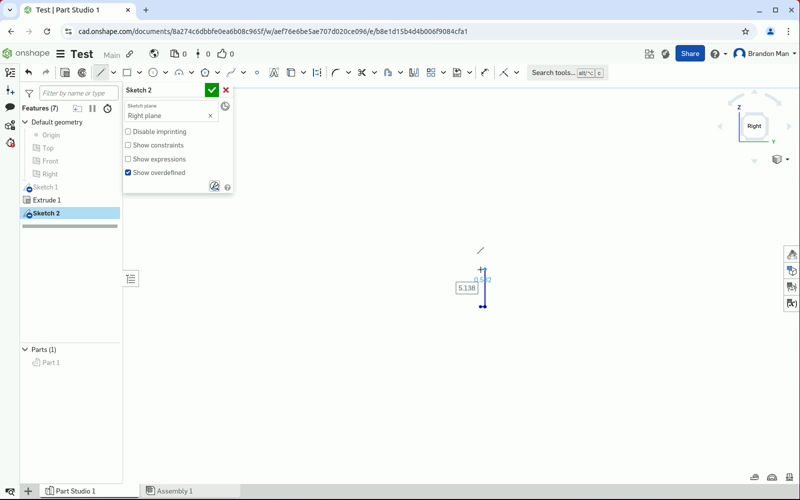
scroll(6)
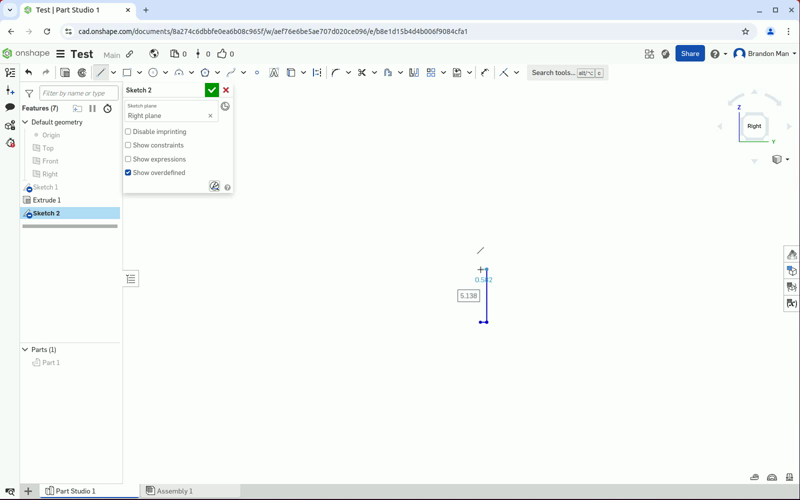
scroll(6)
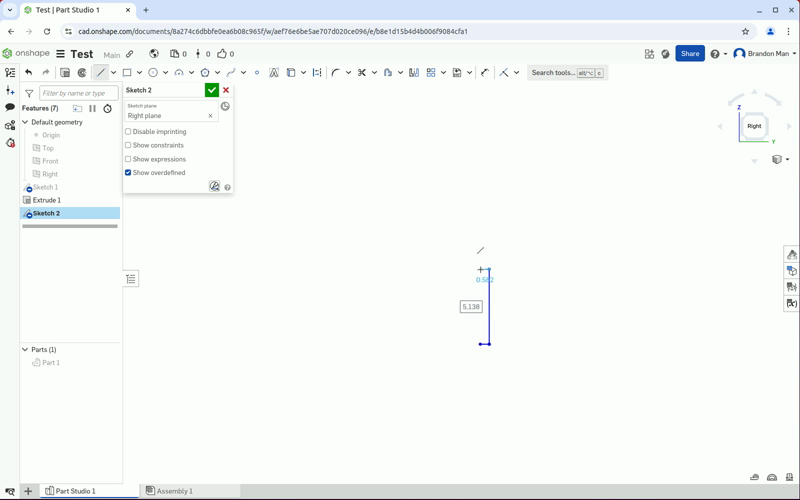
scroll(6)
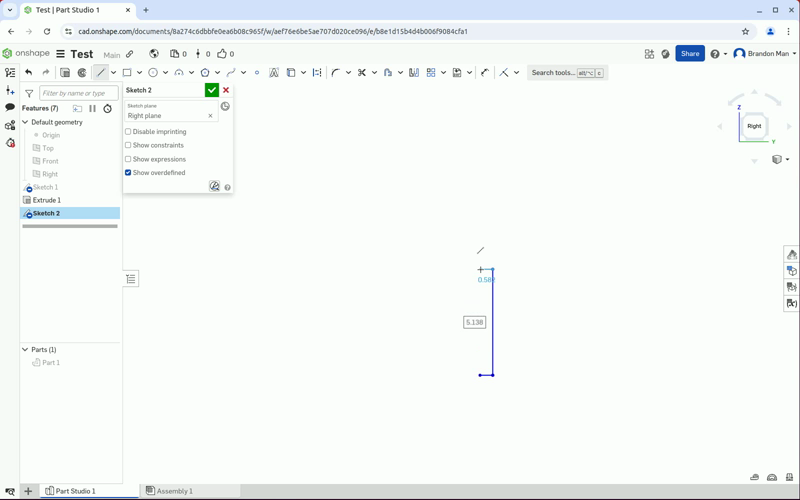
scroll(6)
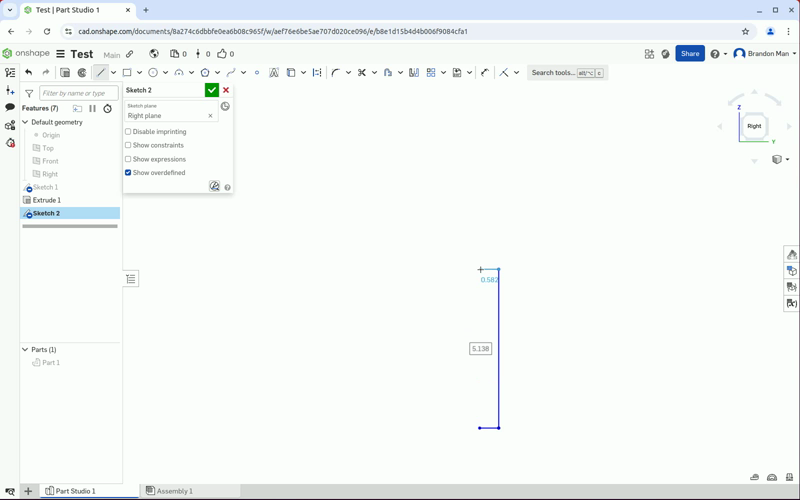
scroll(6)
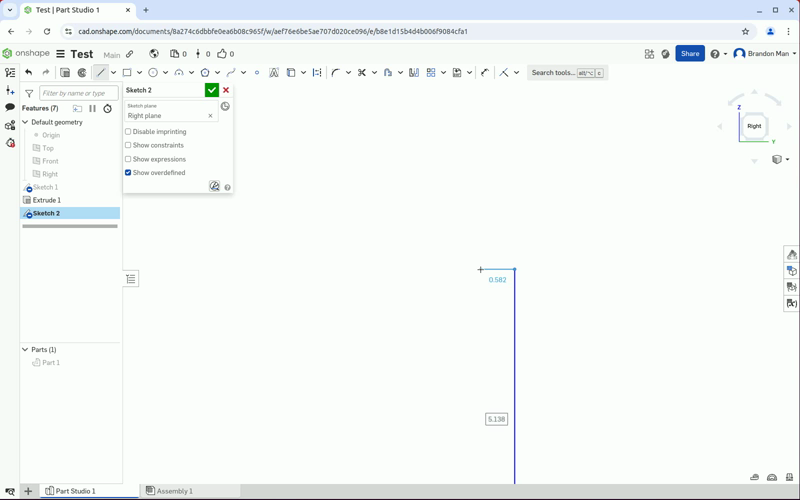
click(480, 269)
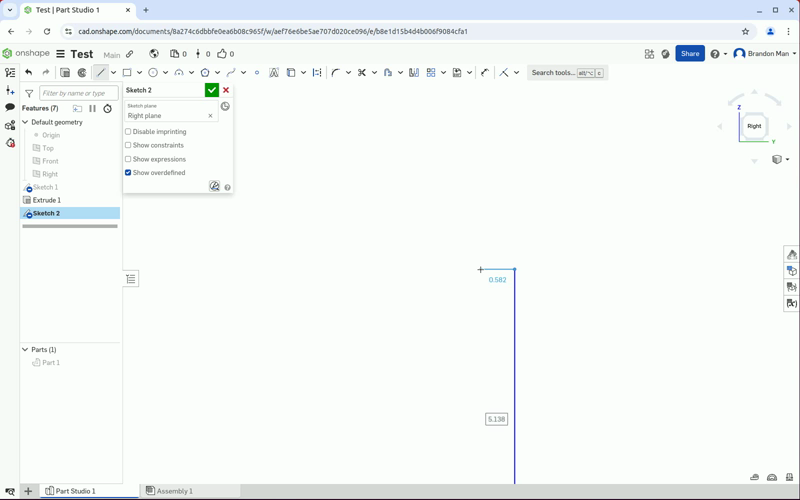
scroll(-6)
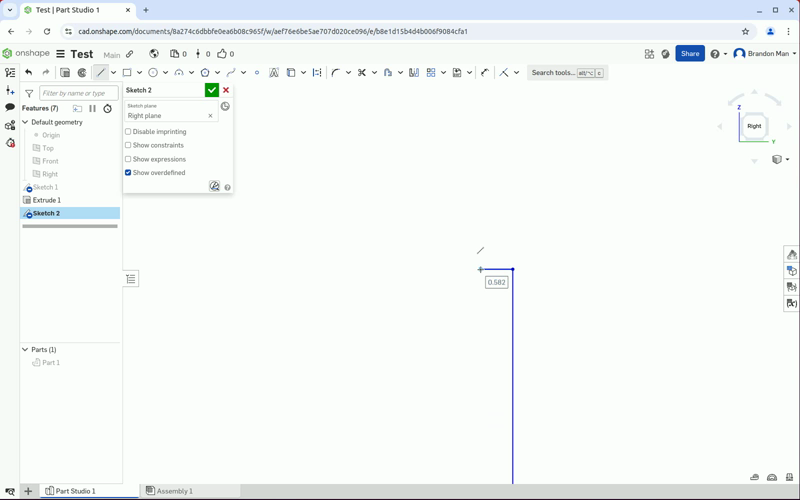
scroll(-6)
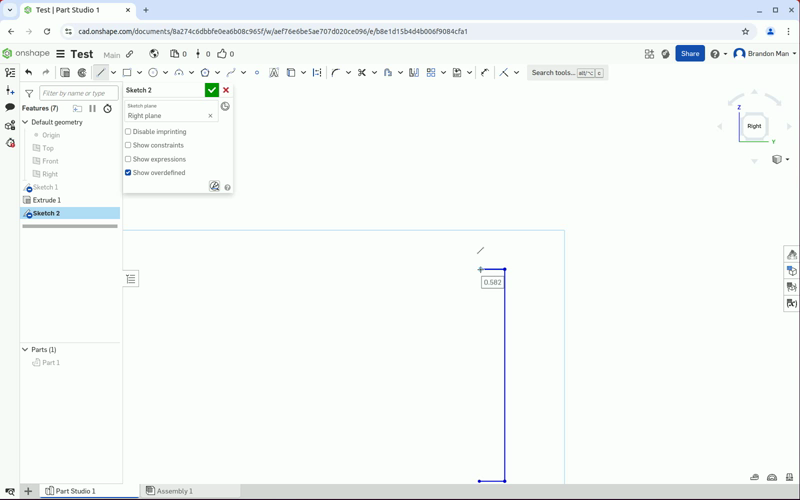
scroll(-6)
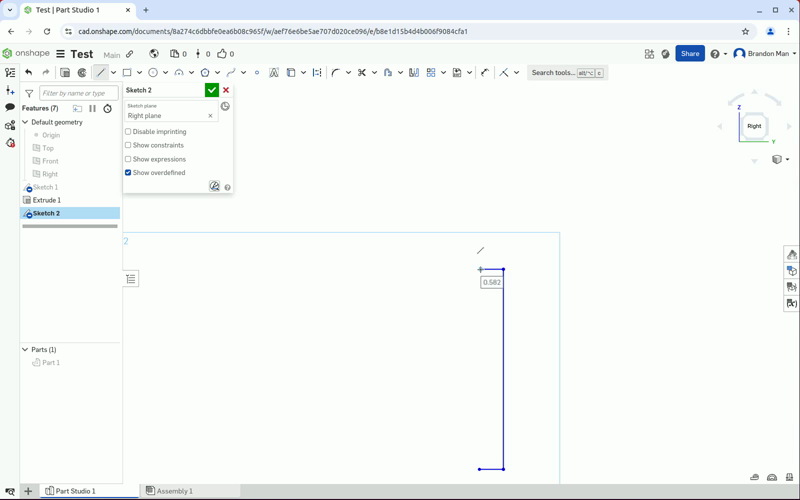
scroll(-6)
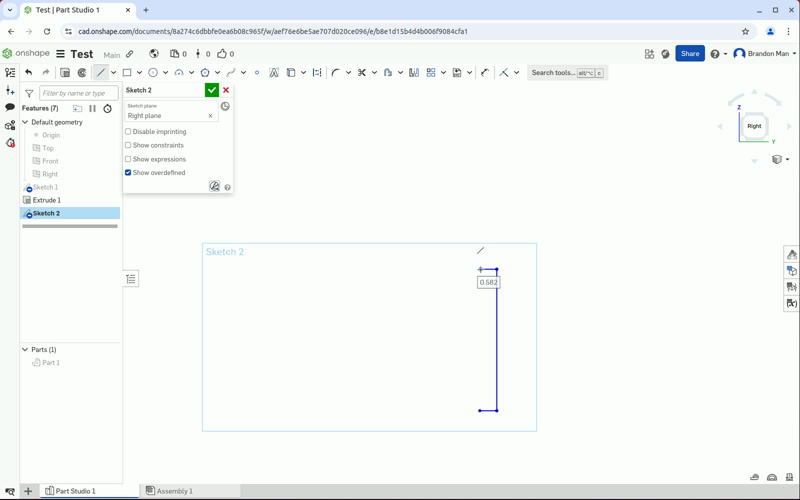
scroll(-6)
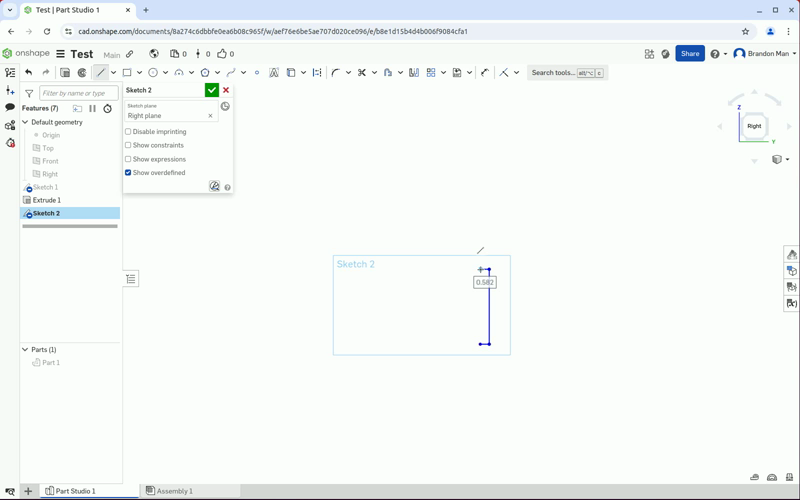
scroll(-6)
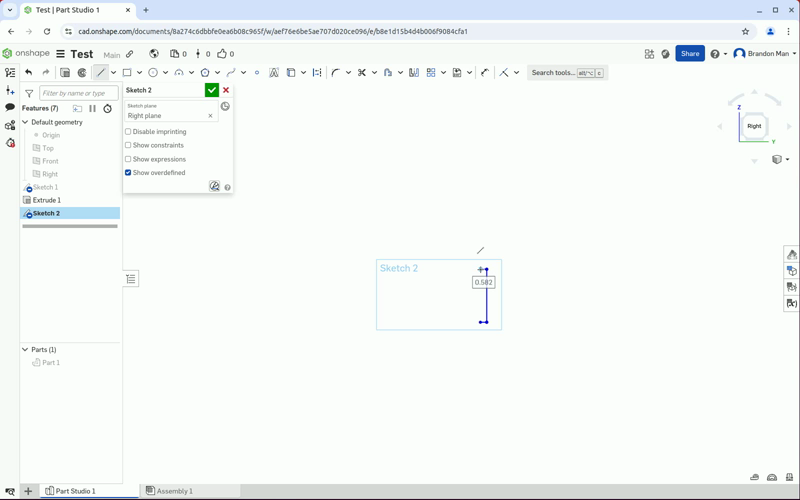
scroll(-6)
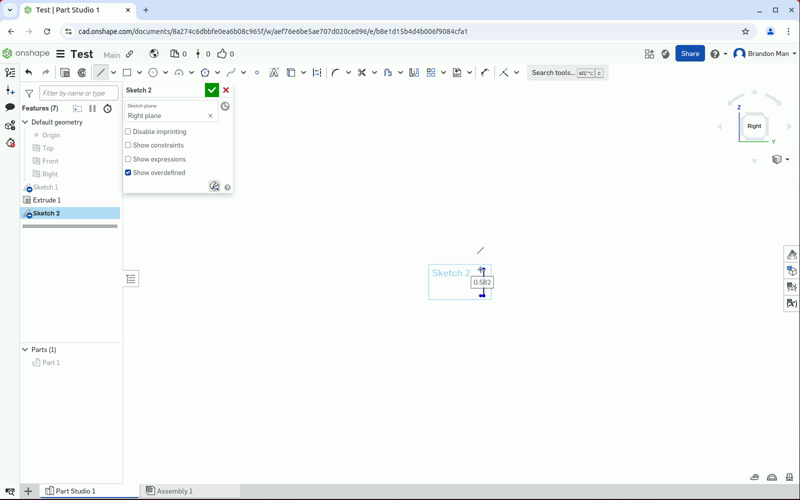
key_up(shift)
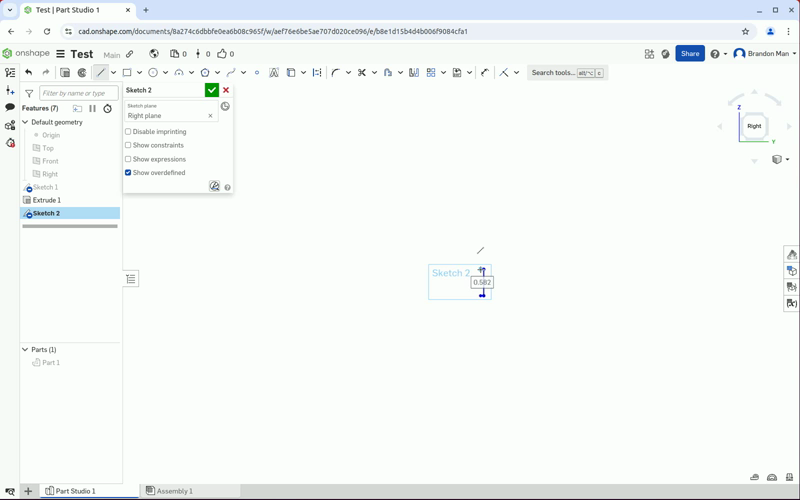
mouse_move(510, 269)
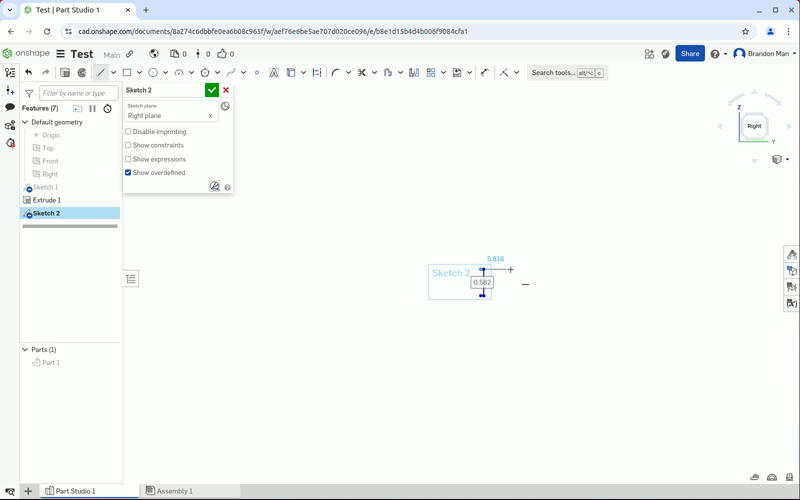
key_down(shift)
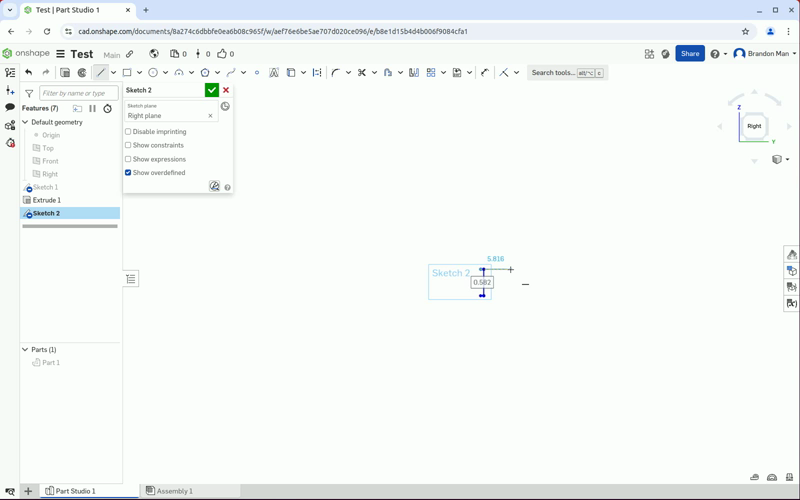
mouse_move(480, 295)
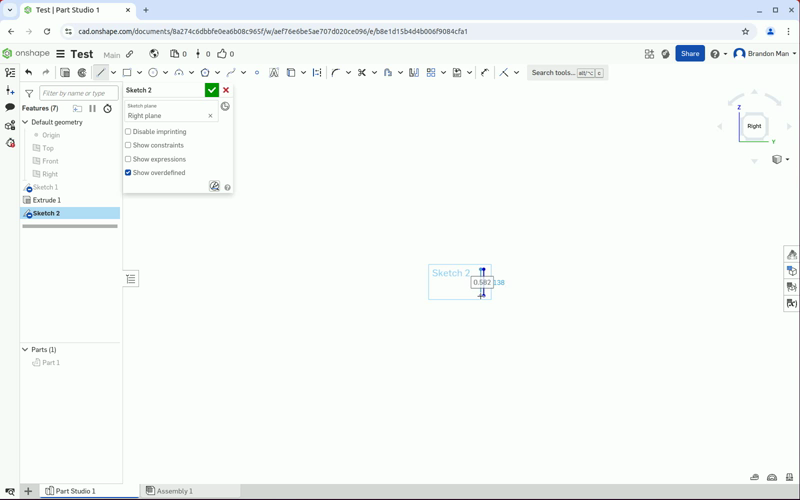
scroll(6)
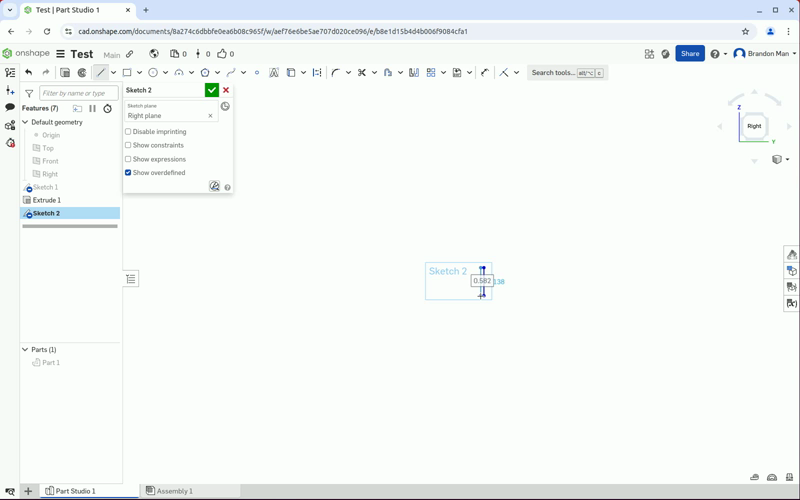
scroll(6)
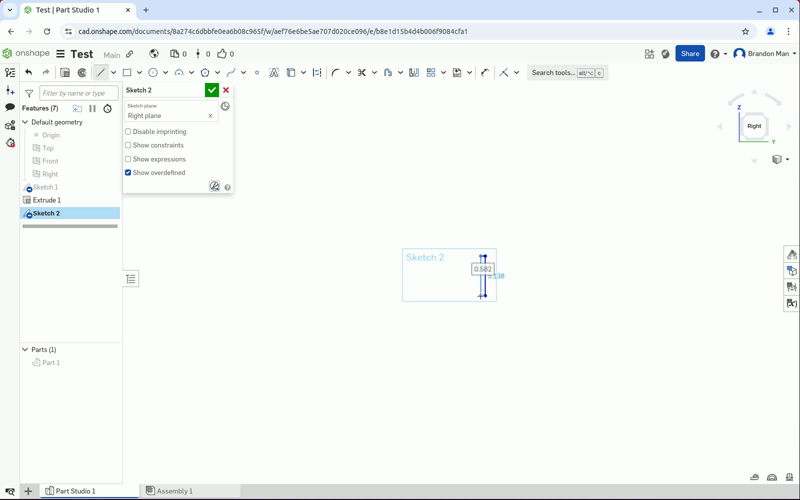
scroll(6)
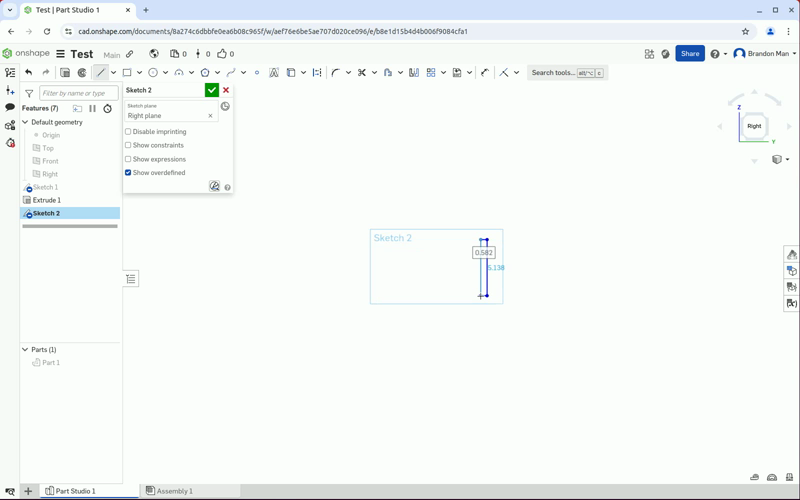
scroll(6)
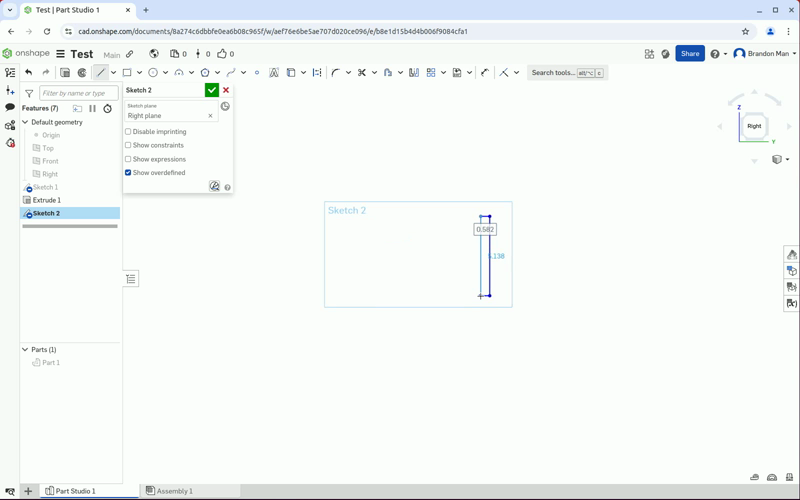
scroll(6)
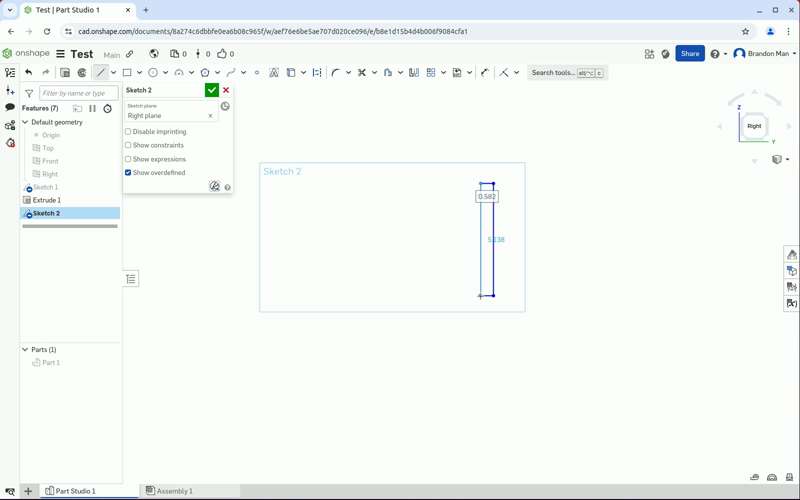
scroll(6)
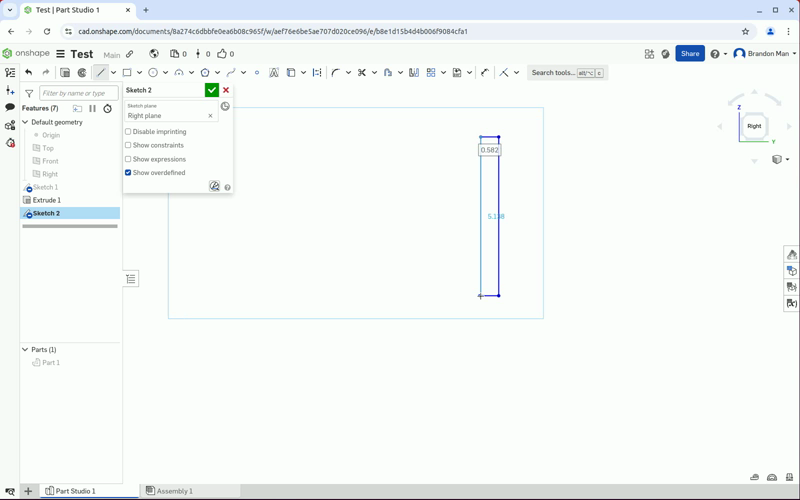
scroll(6)
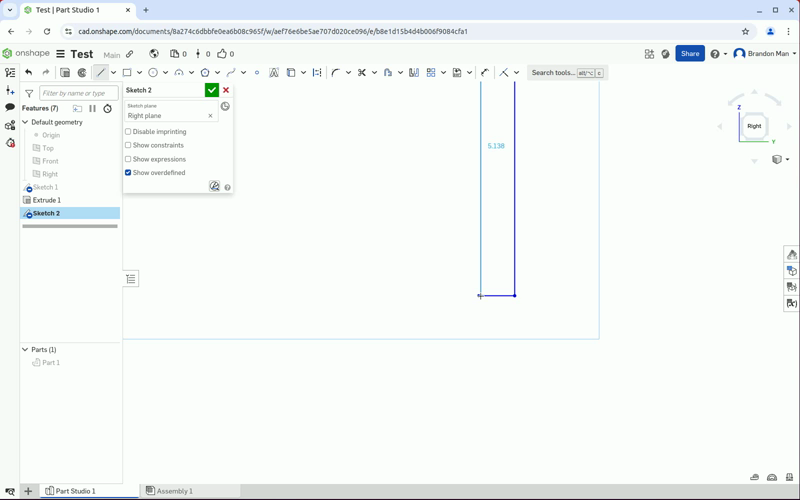
key_up(shift)
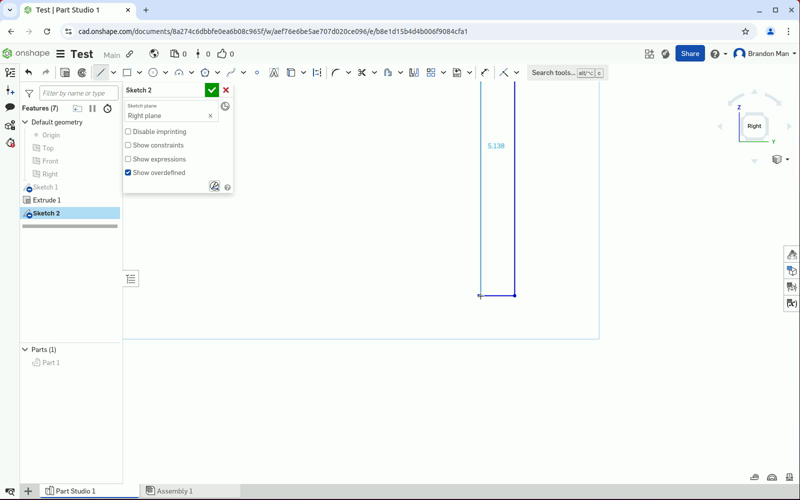
click(480, 295)
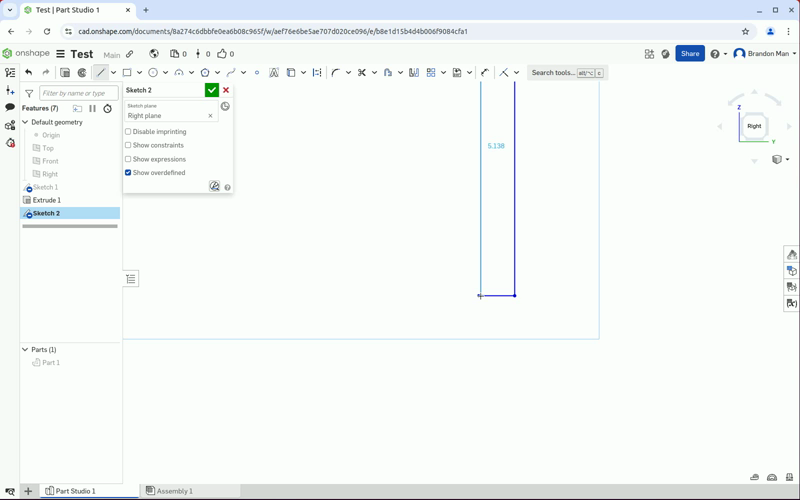
scroll(-6)
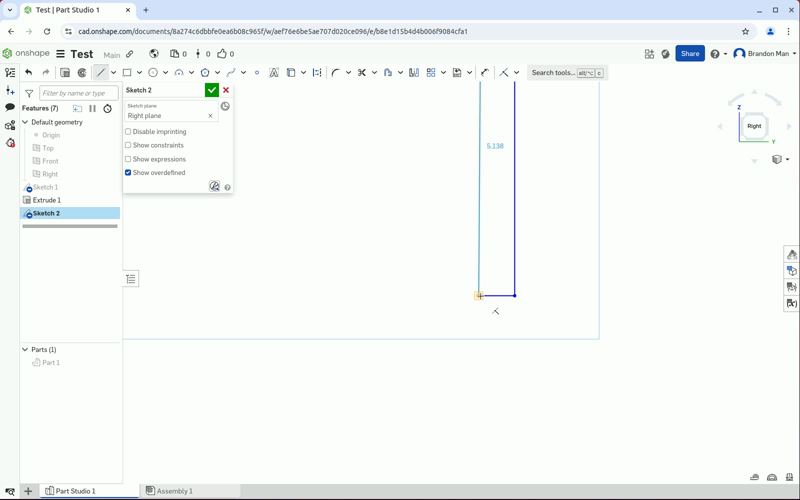
scroll(-6)
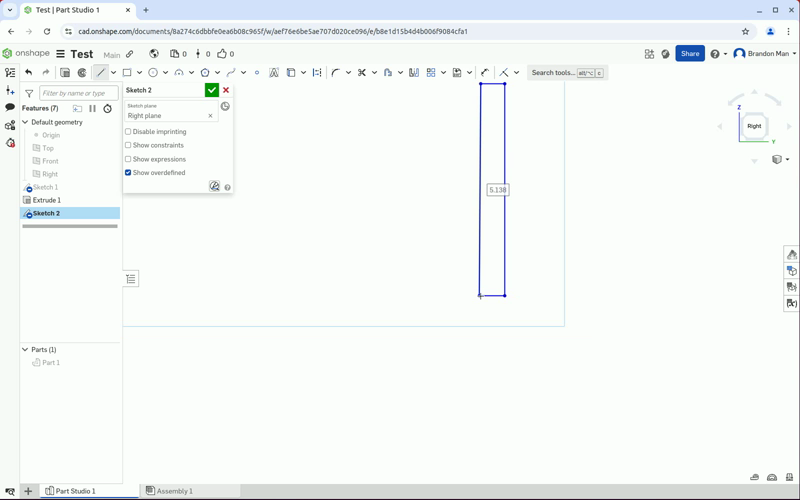
scroll(-6)
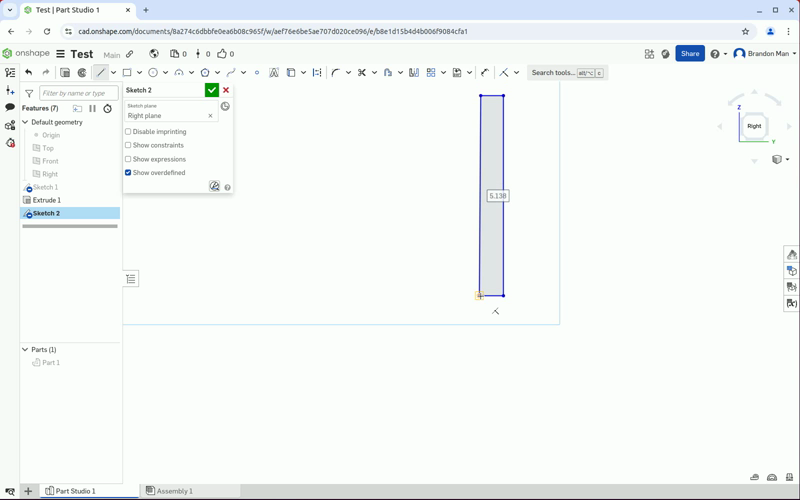
scroll(-6)
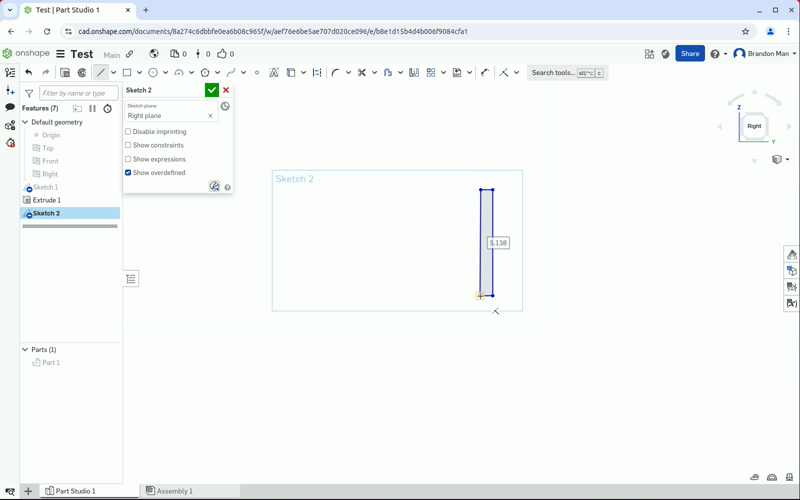
scroll(-6)
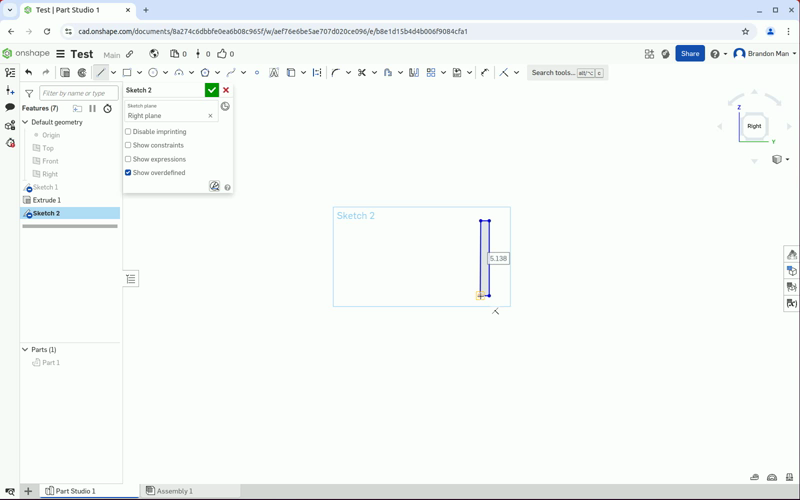
scroll(-6)
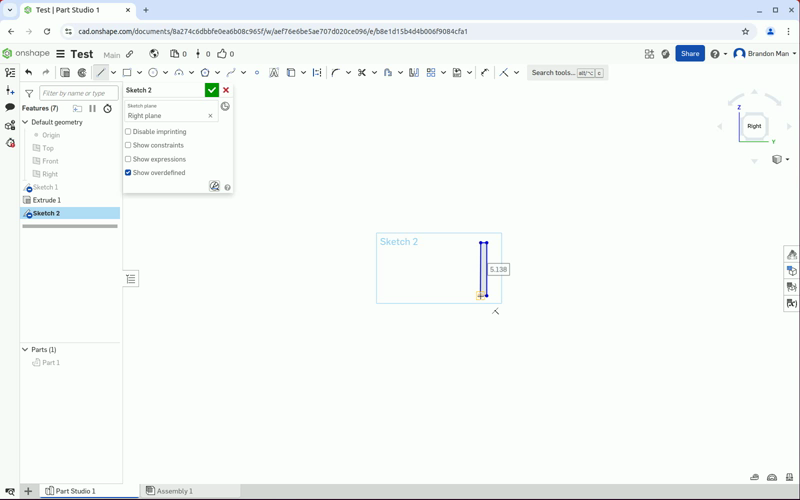
scroll(-6)
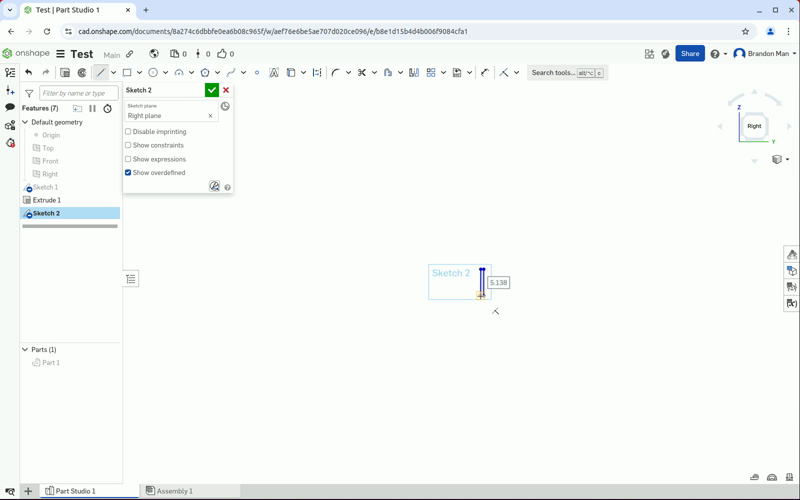
key(esc)
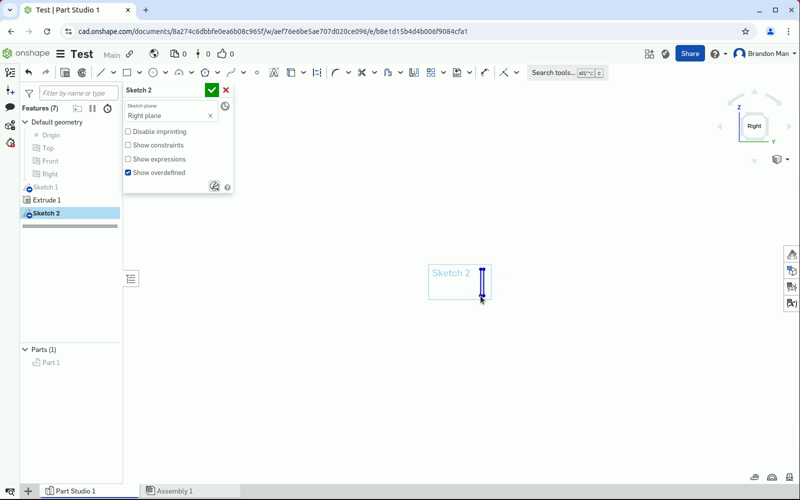
mouse_move(483, 275)
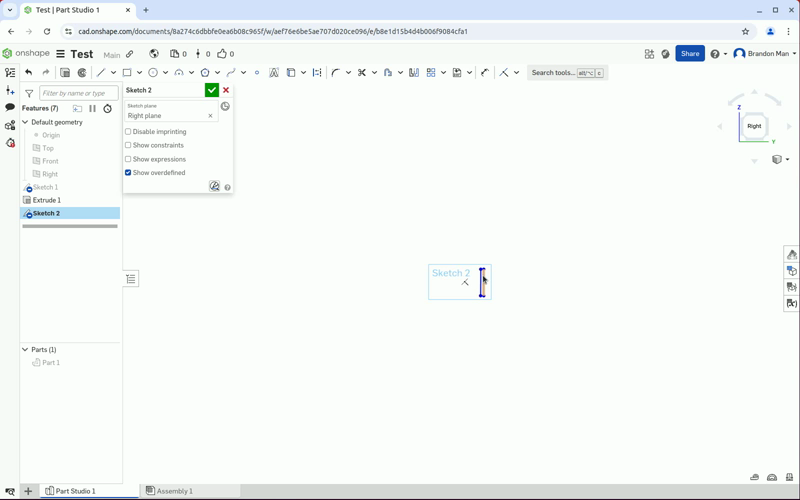
scroll(6)
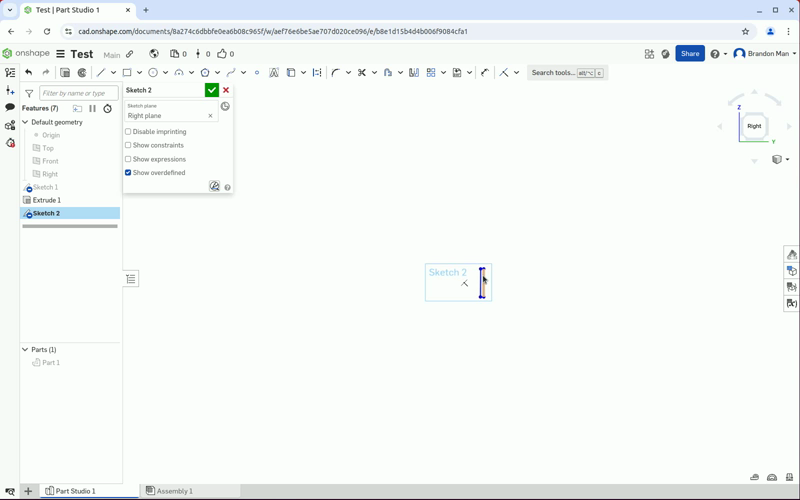
scroll(6)
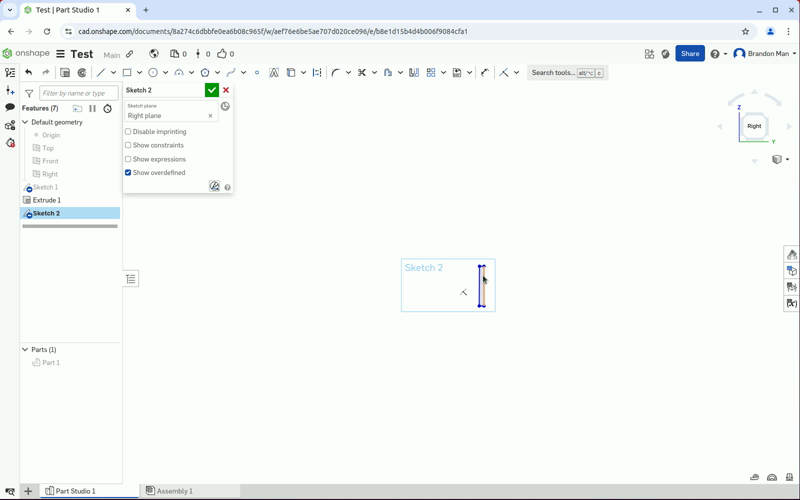
scroll(6)
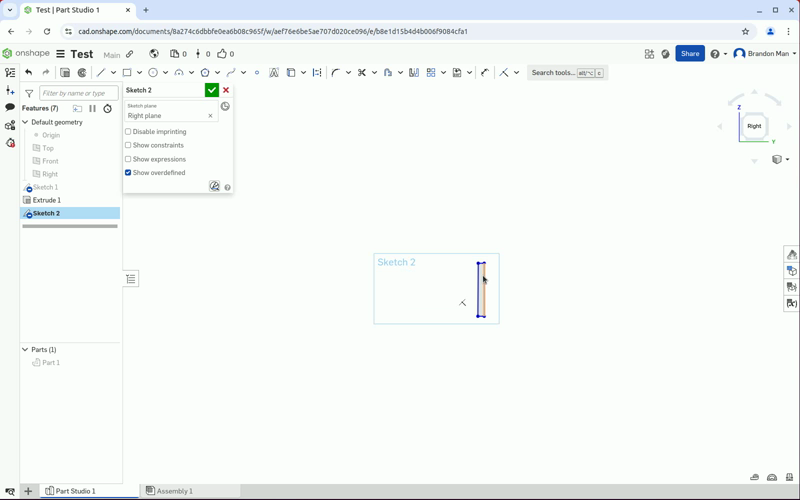
scroll(6)
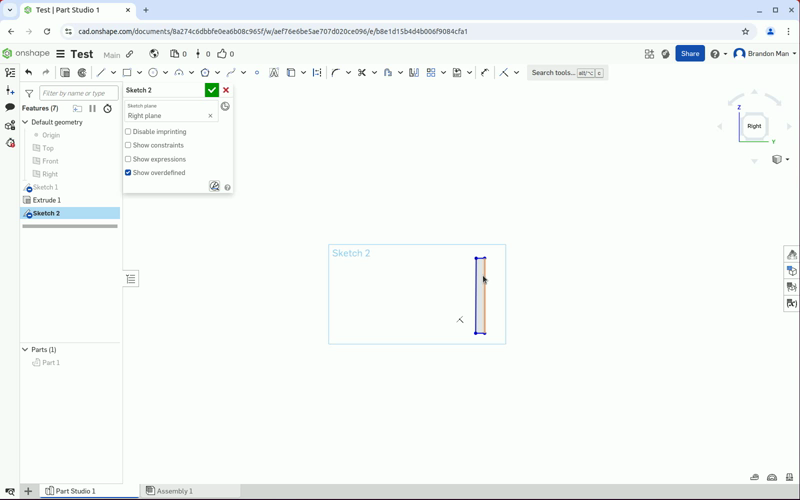
scroll(6)
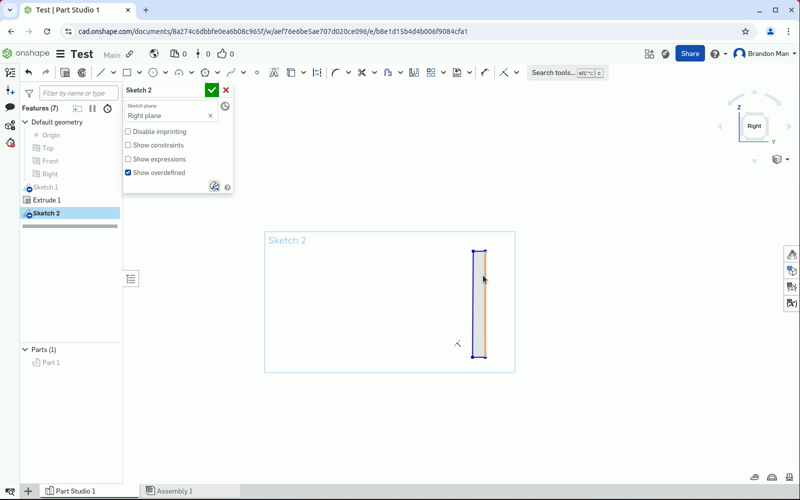
scroll(6)
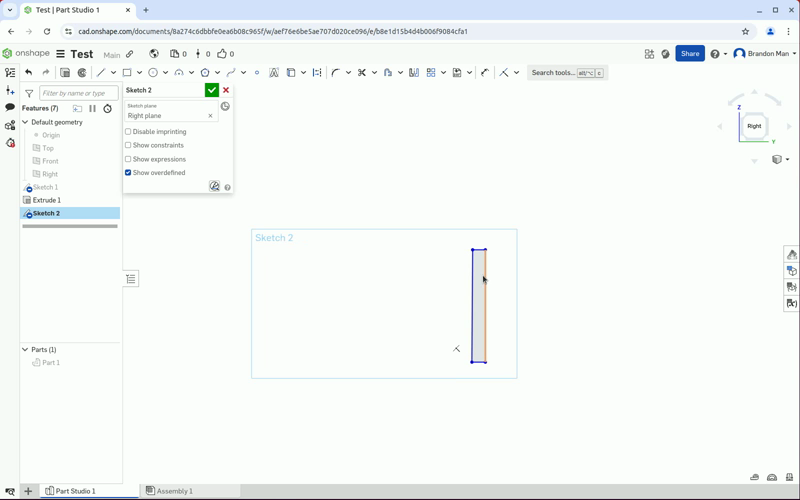
scroll(6)
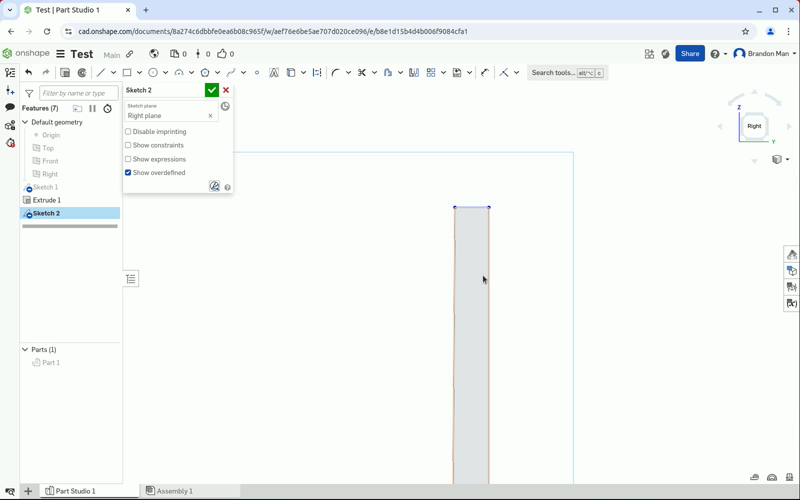
click(483, 275)
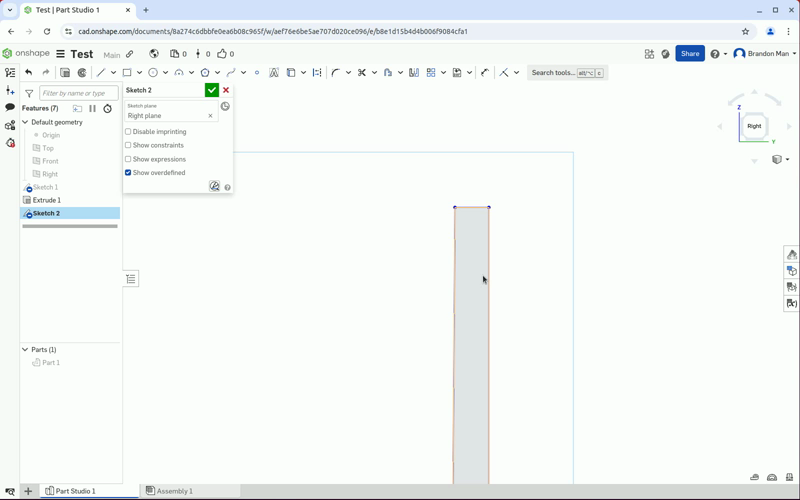
scroll(-6)
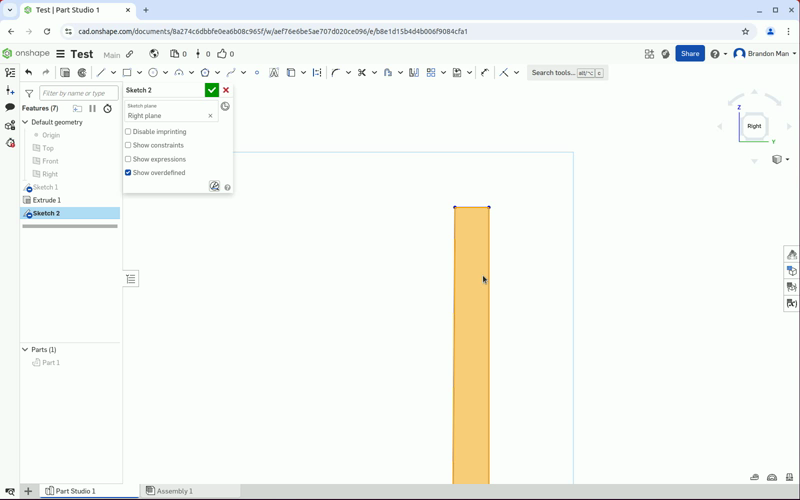
scroll(-6)
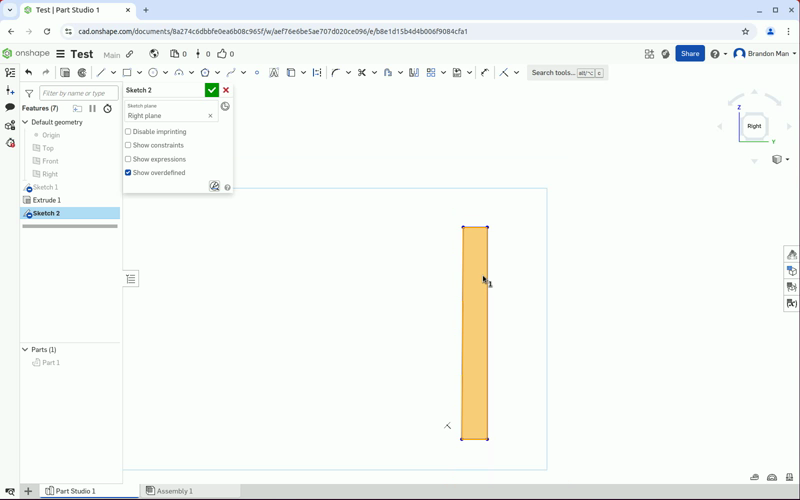
scroll(-6)
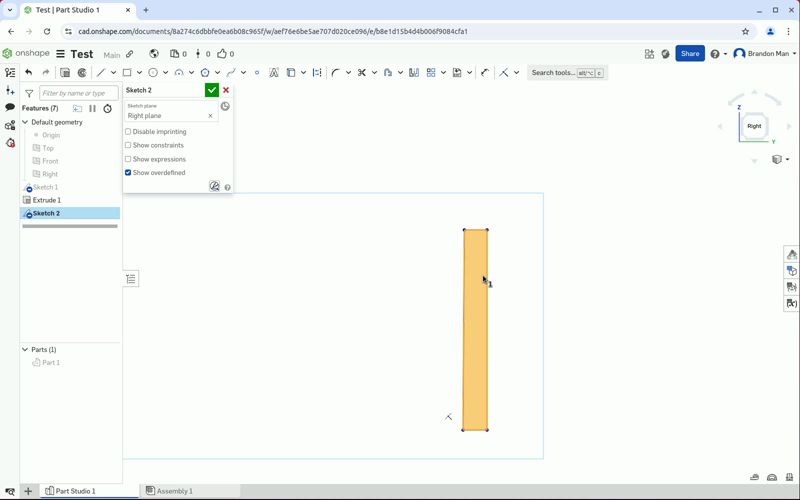
scroll(-6)
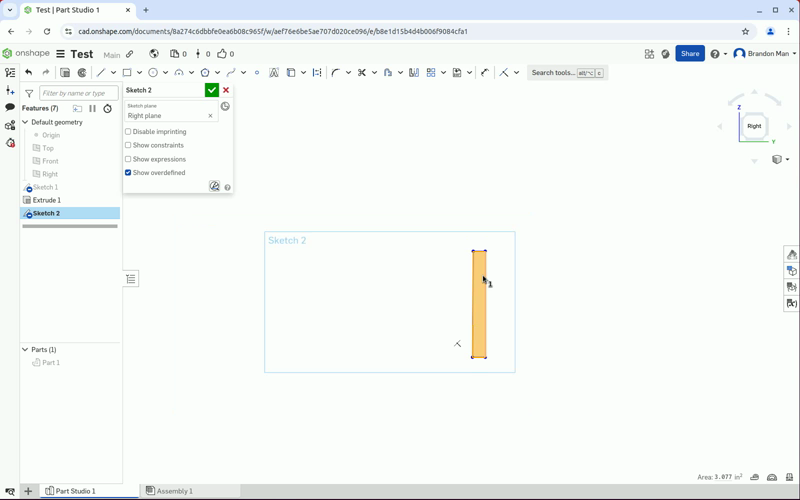
scroll(-6)
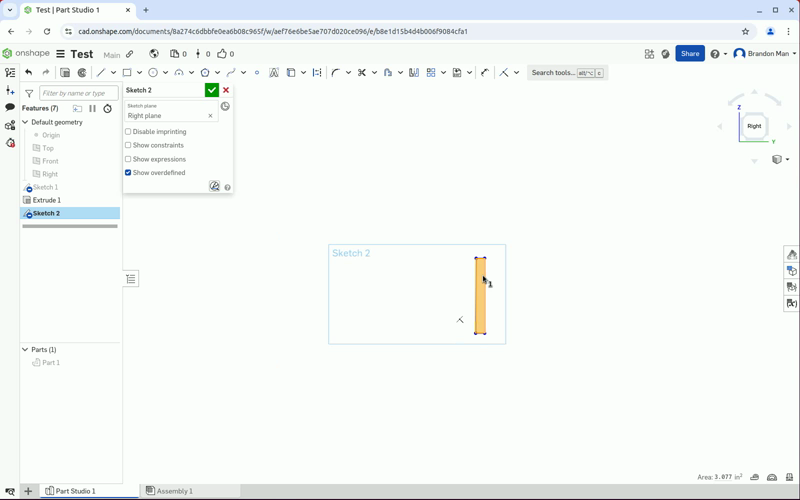
scroll(-6)
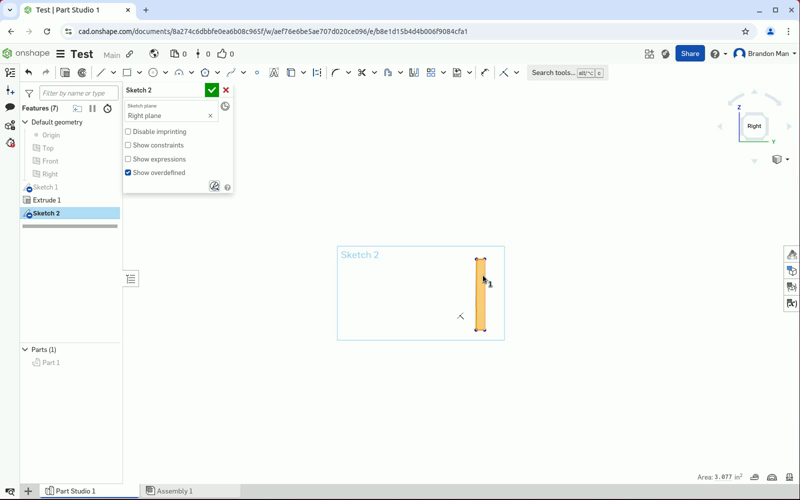
scroll(-6)
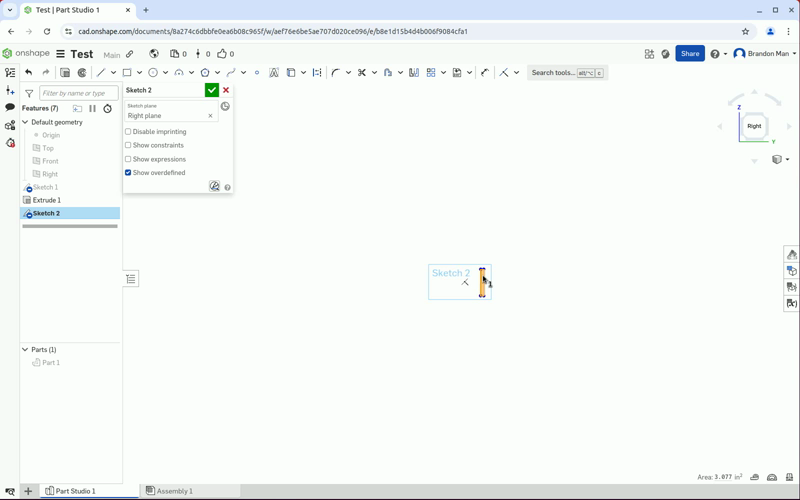
mouse_move(73, 352)
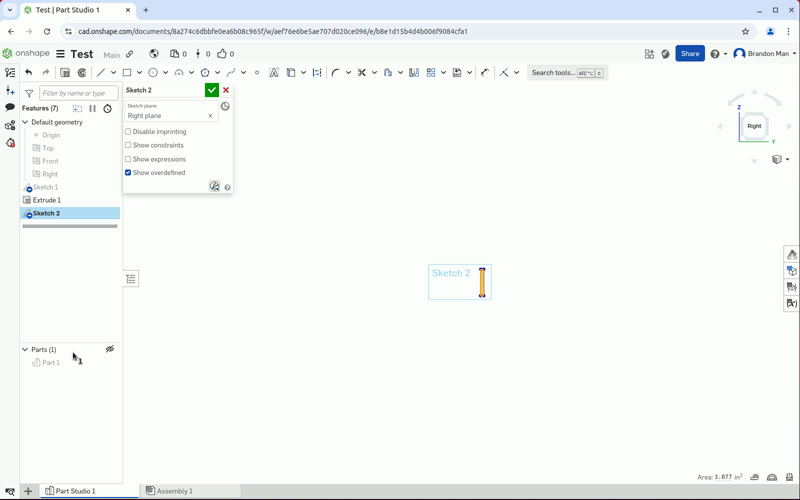
key(shift+y)
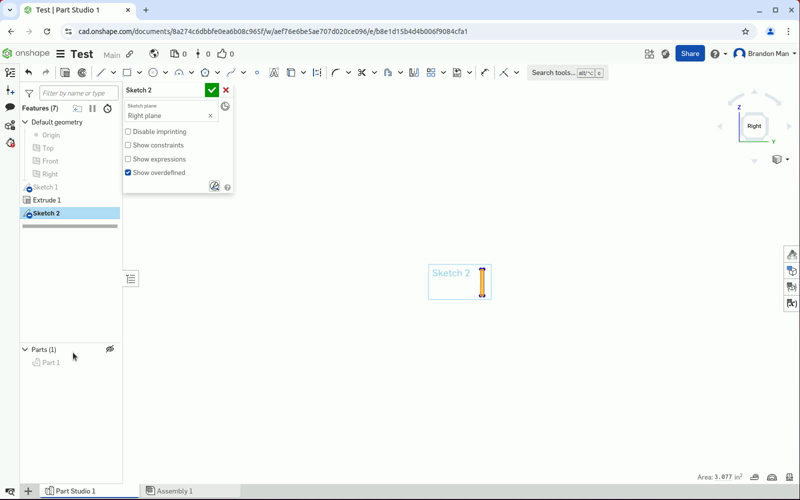
key(shift+e)
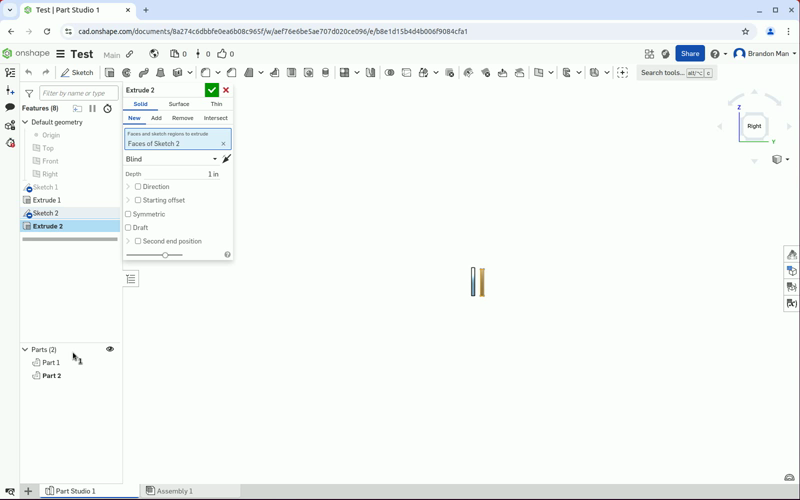
mouse_move(143, 106)
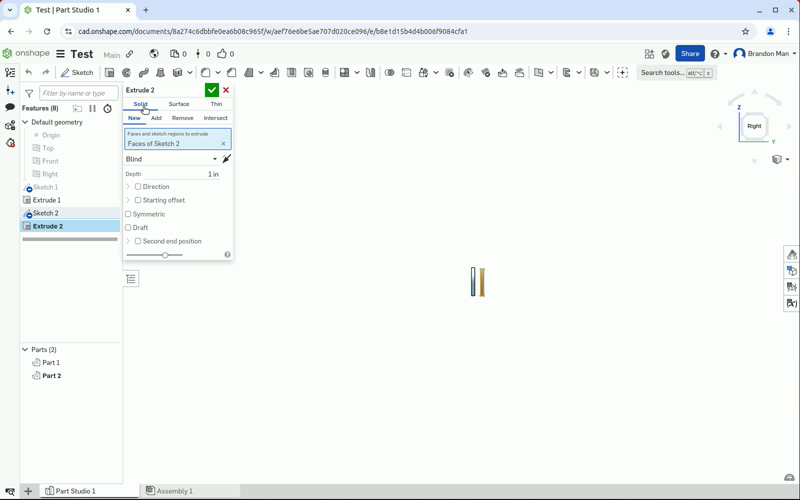
click(143, 106)
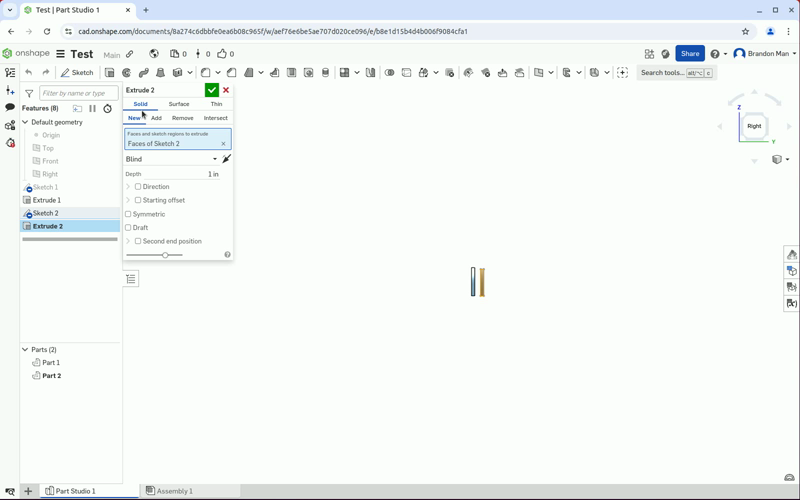
mouse_move(137, 120)
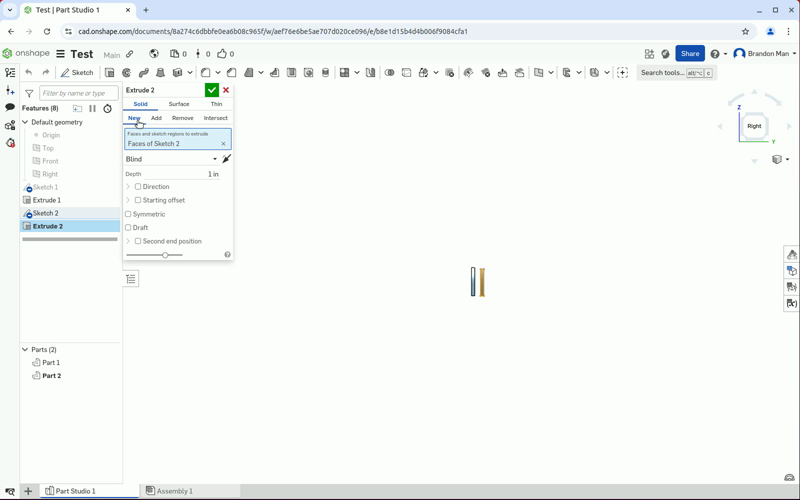
click(137, 120)
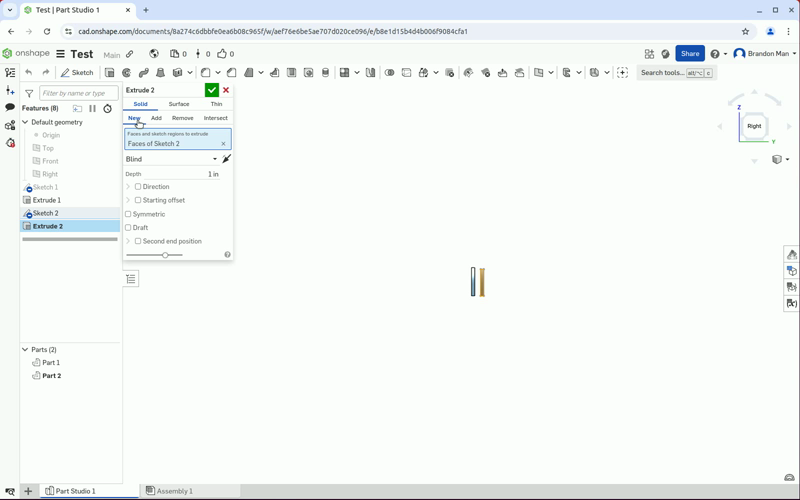
key(tab, 4)
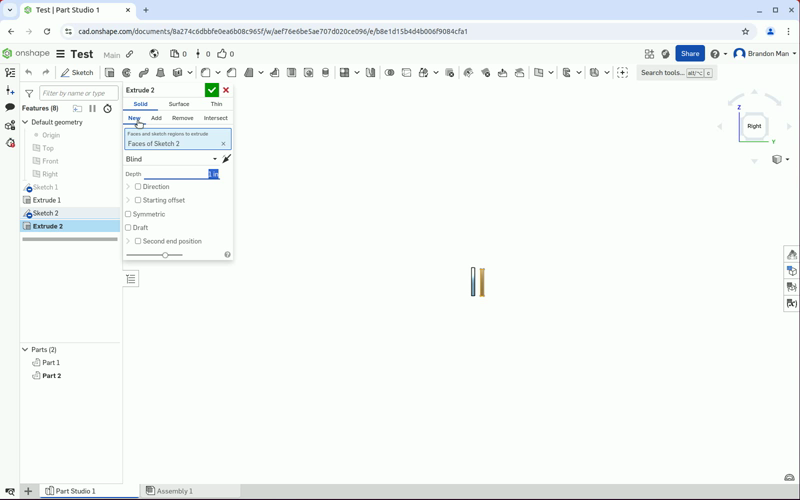
text(5.296)
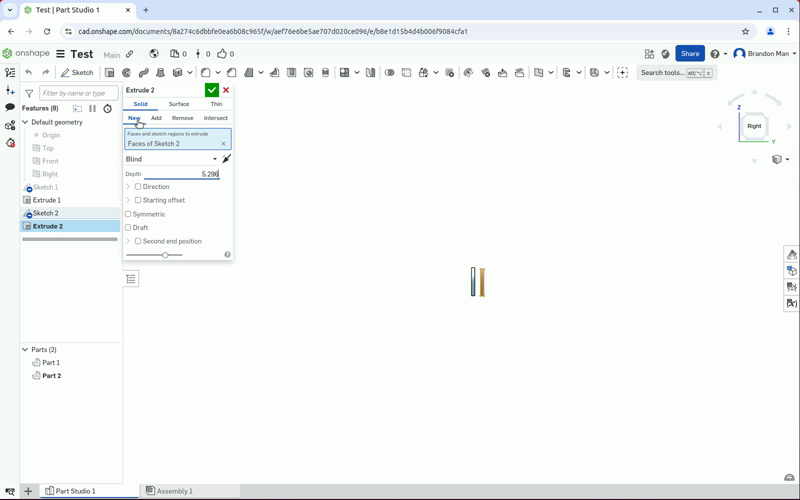
key(enter)
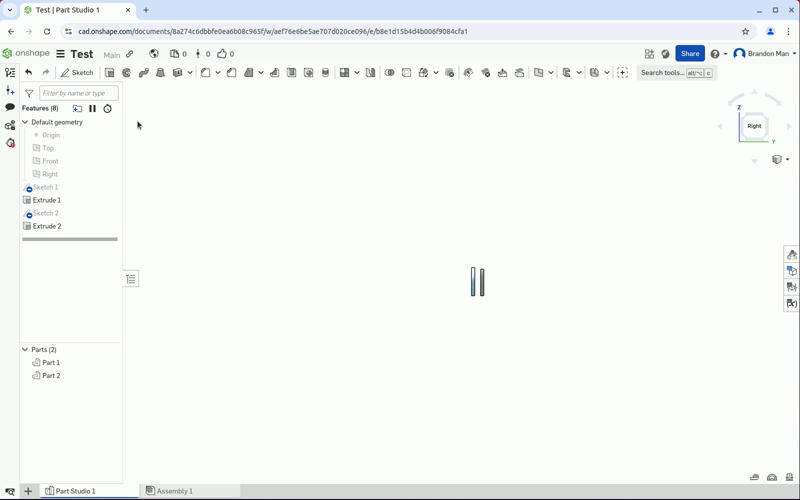
key(shift+h)
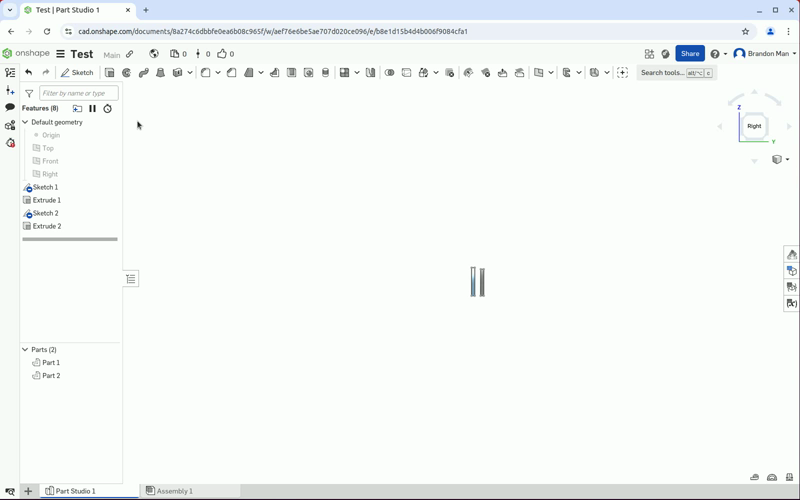
key(shift+h)
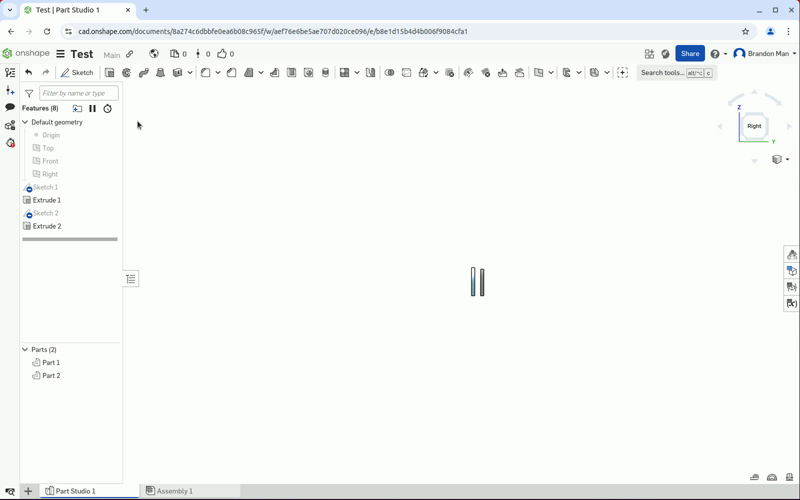
mouse_move(73, 189)
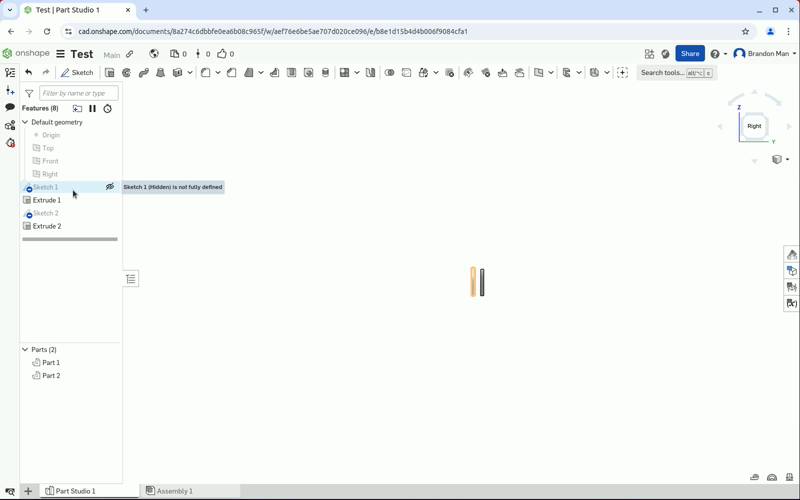
click(73, 189)
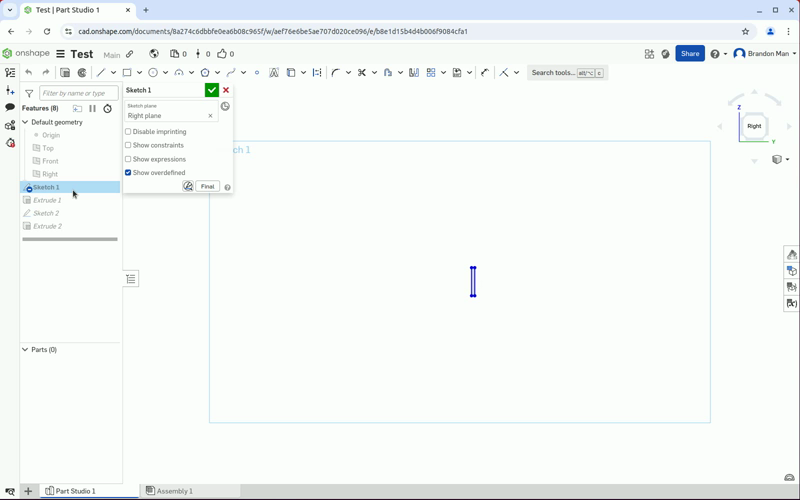
mouse_move(229, 92)
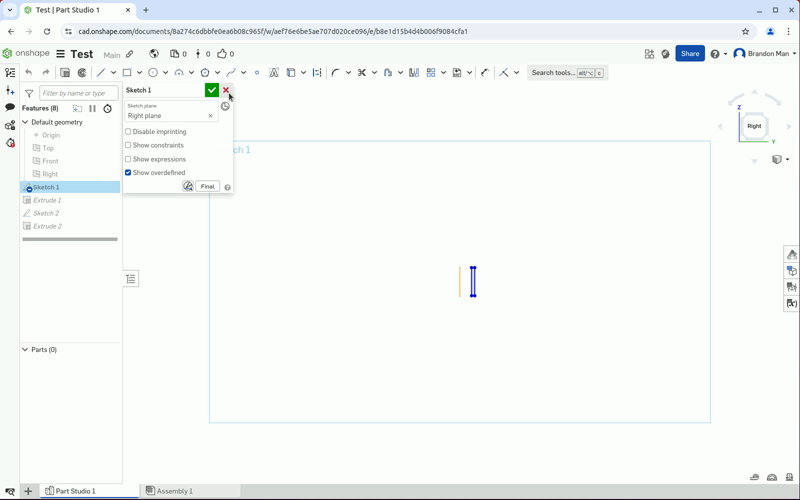
click(229, 92)
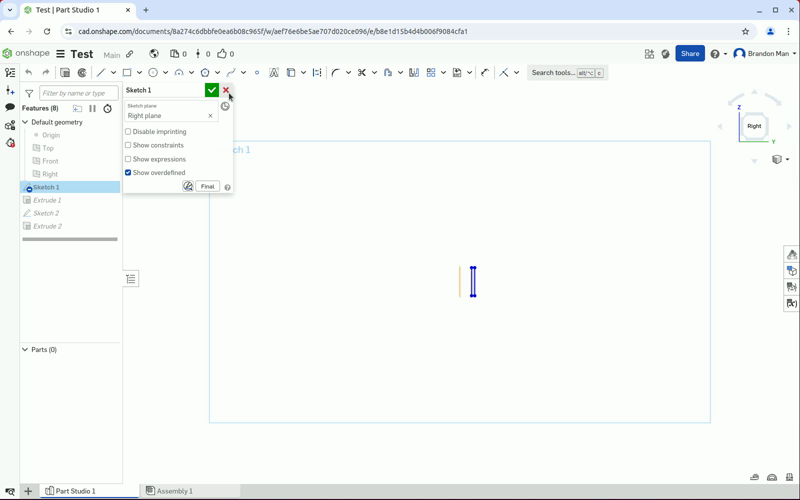
key(shift+s)
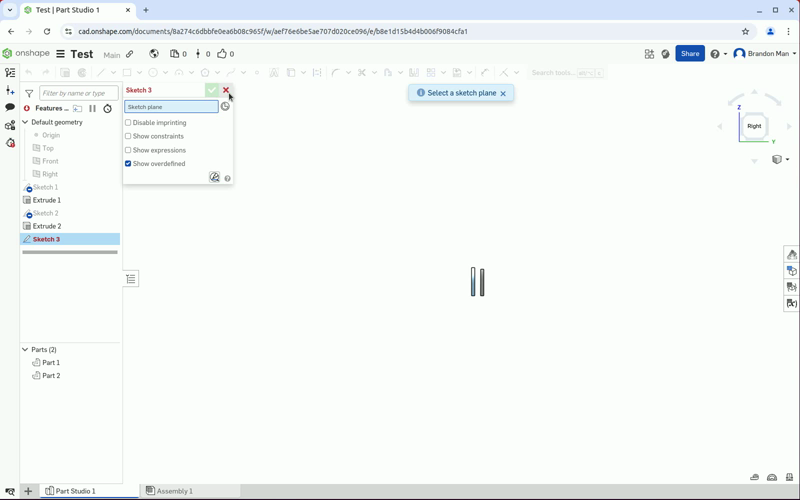
mouse_move(73, 176)
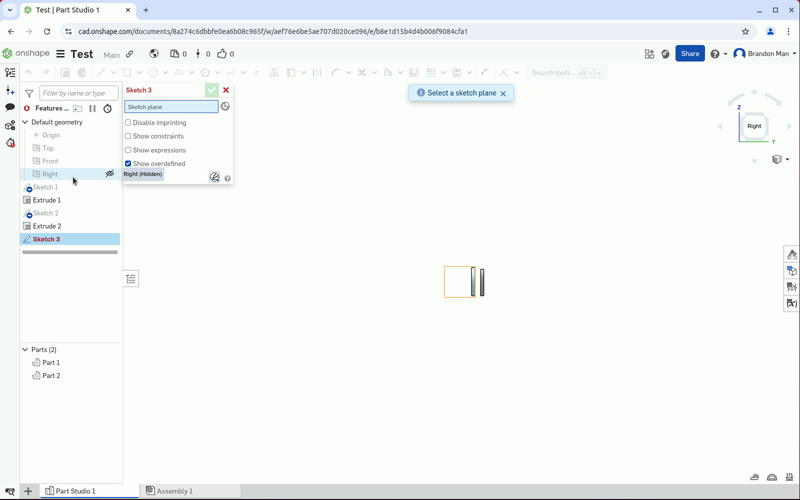
click(73, 176)
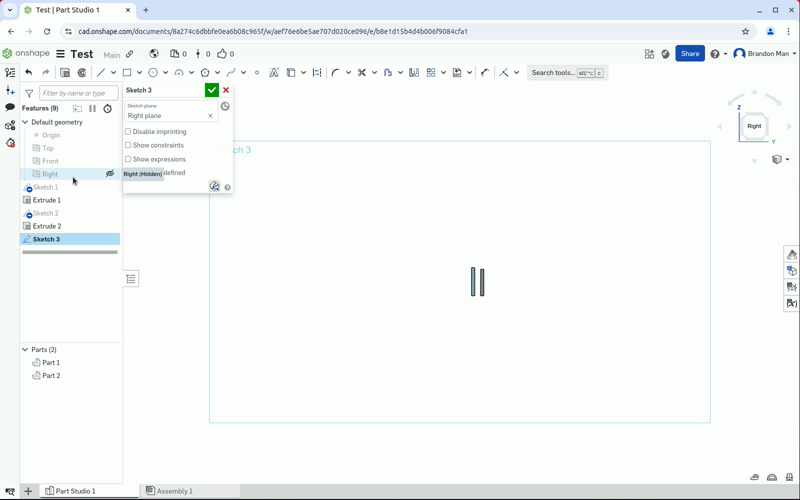
mouse_move(73, 352)
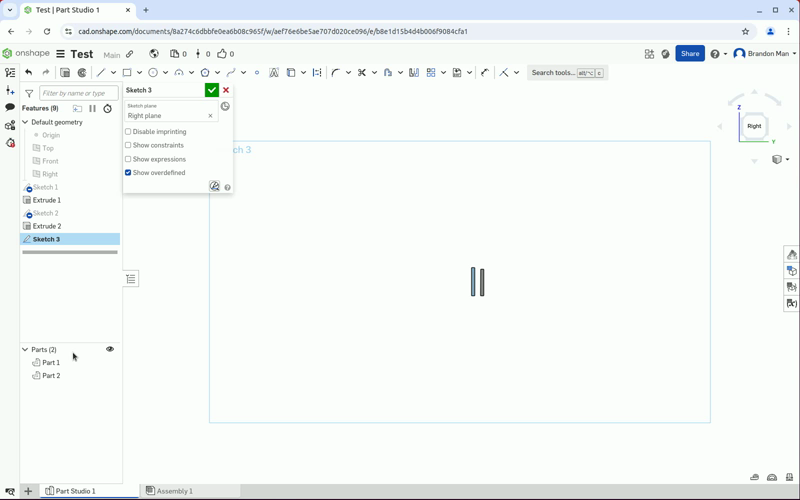
key(y)
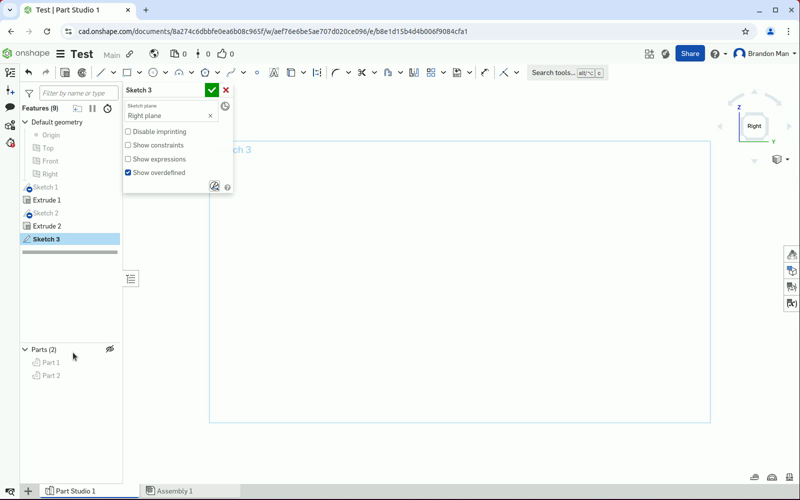
key(l)
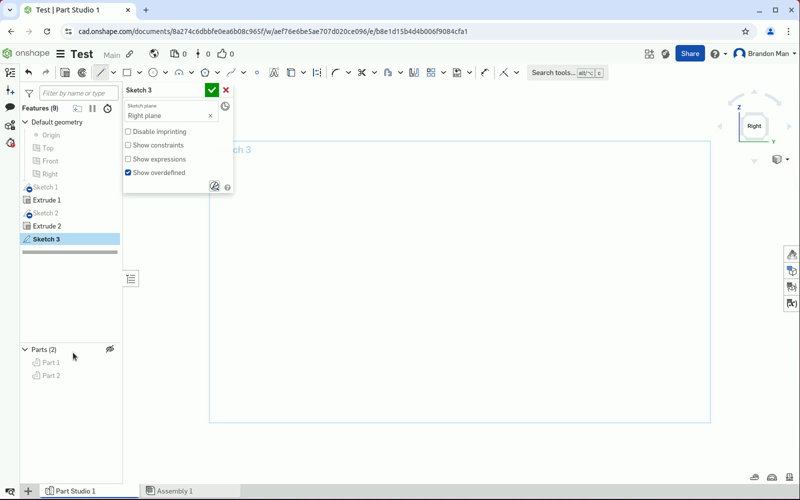
key_down(shift)
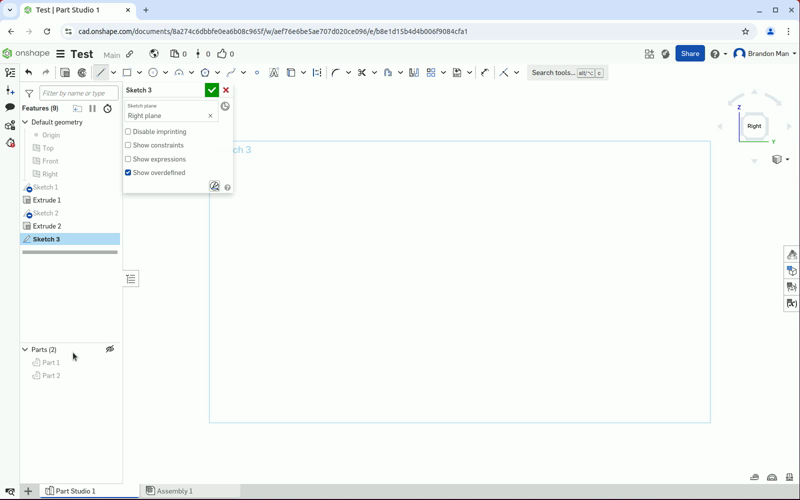
mouse_move(495, 295)
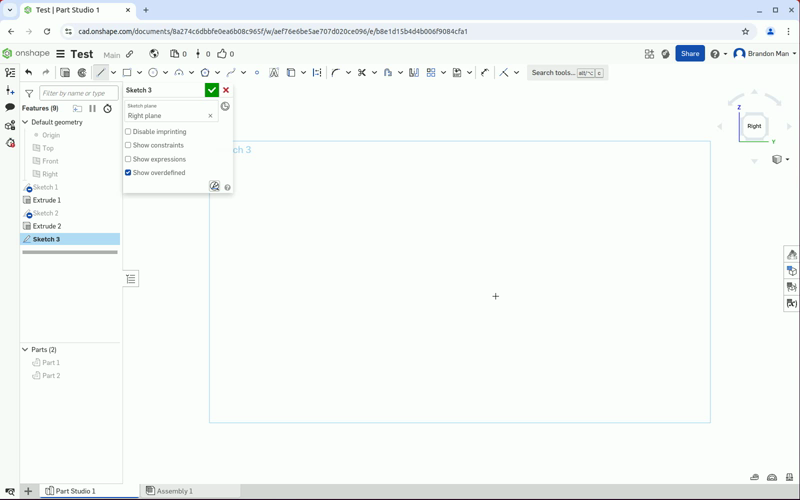
click(495, 295)
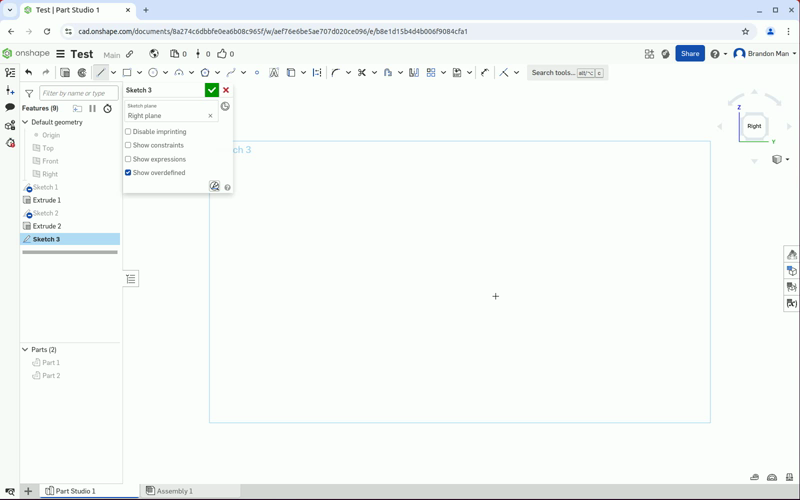
key_up(shift)
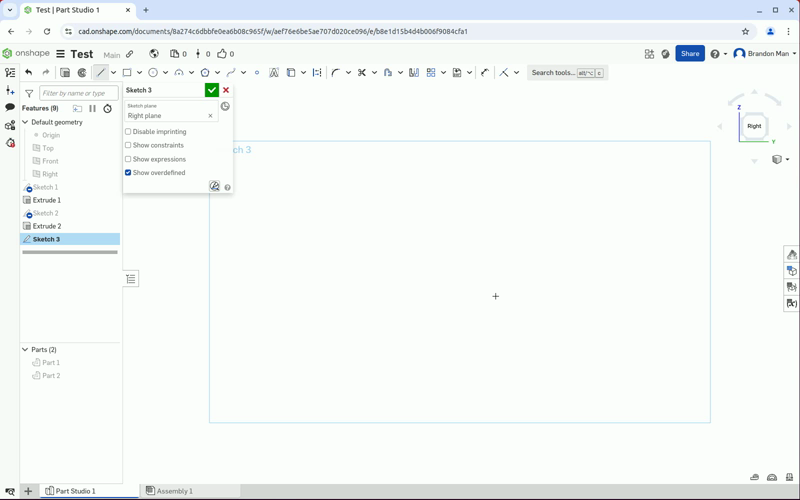
key_down(shift)
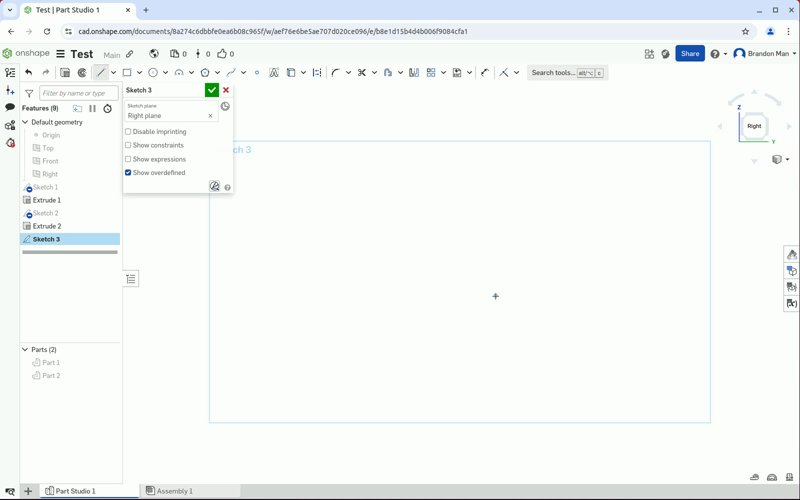
mouse_move(525, 295)
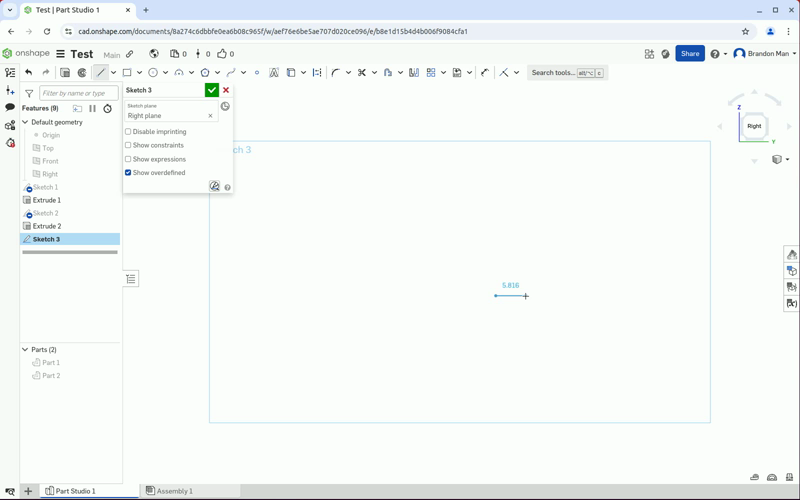
mouse_move(498, 295)
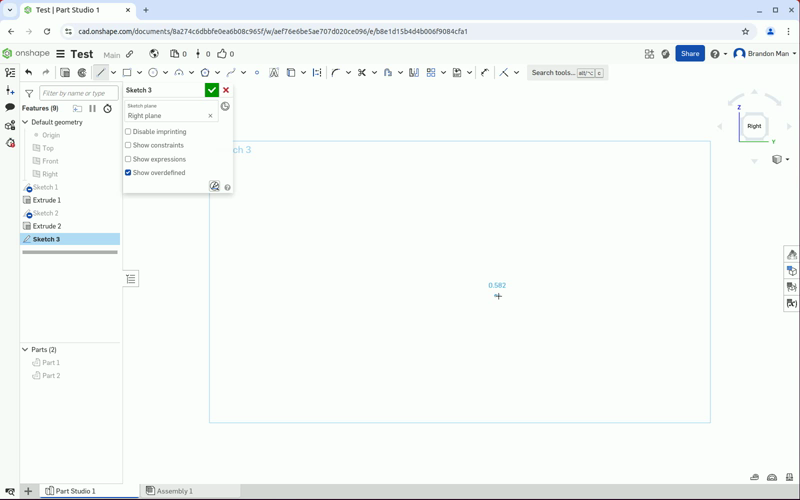
scroll(6)
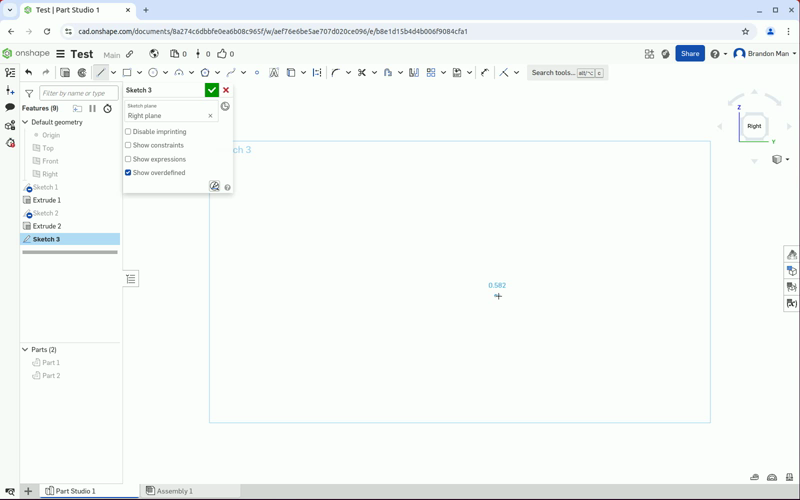
scroll(6)
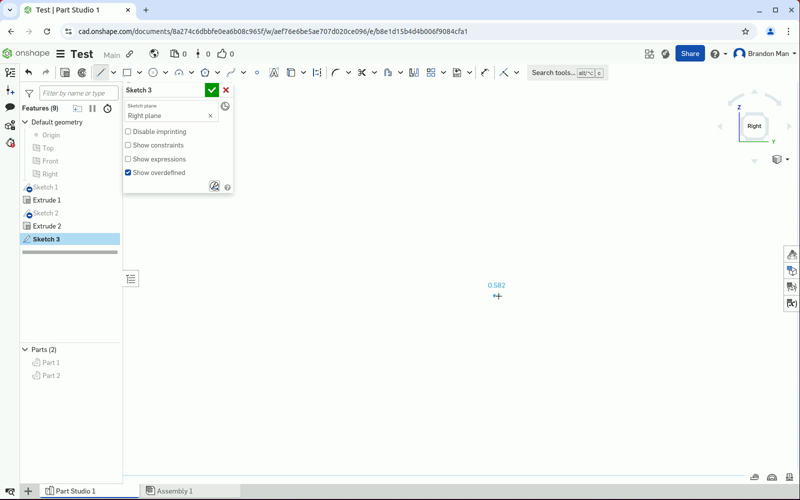
scroll(6)
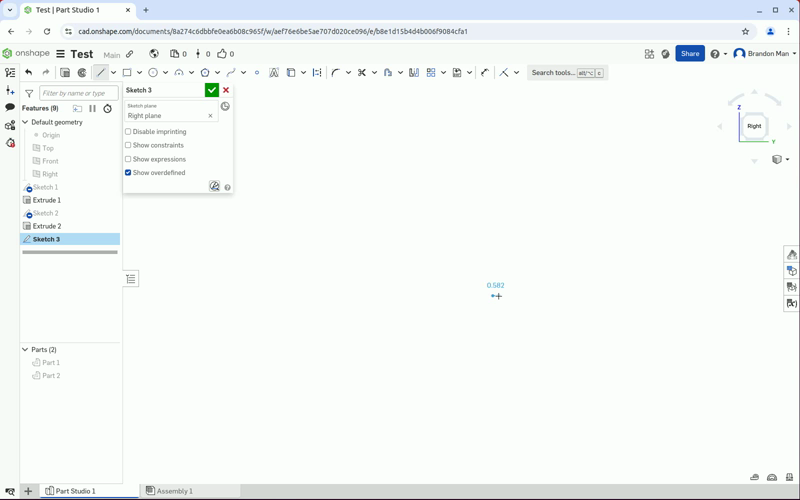
scroll(6)
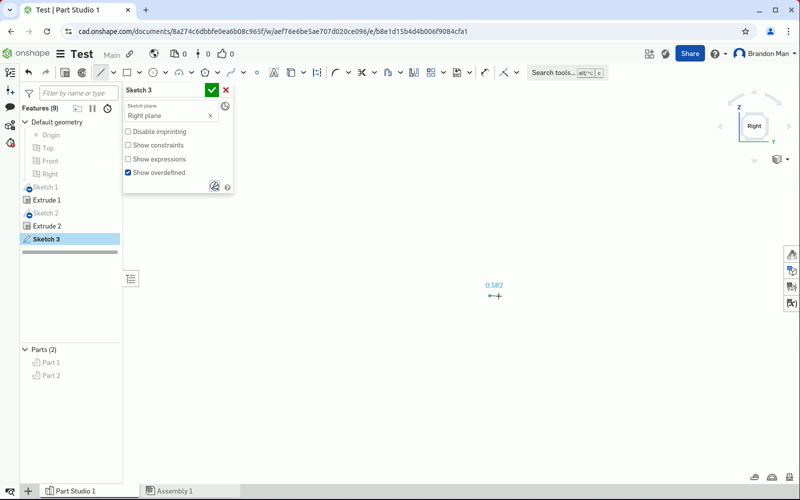
scroll(6)
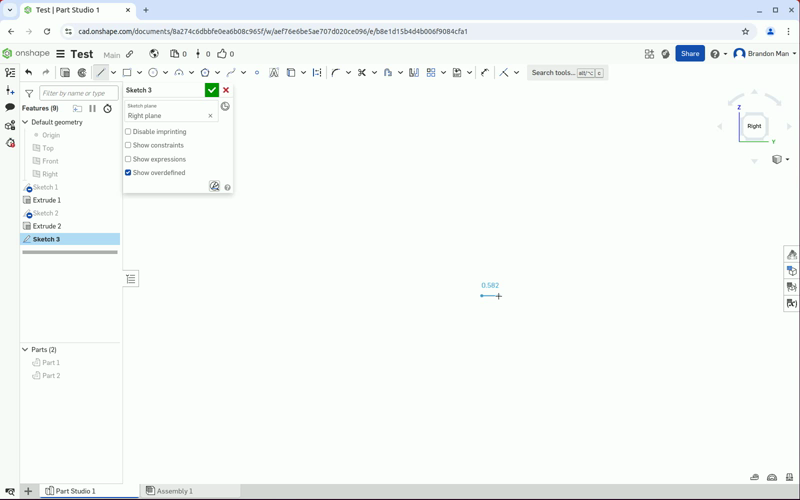
scroll(6)
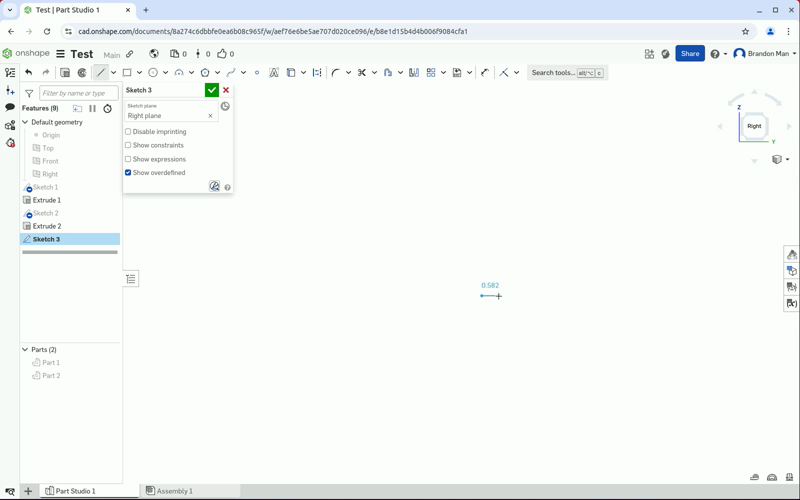
scroll(6)
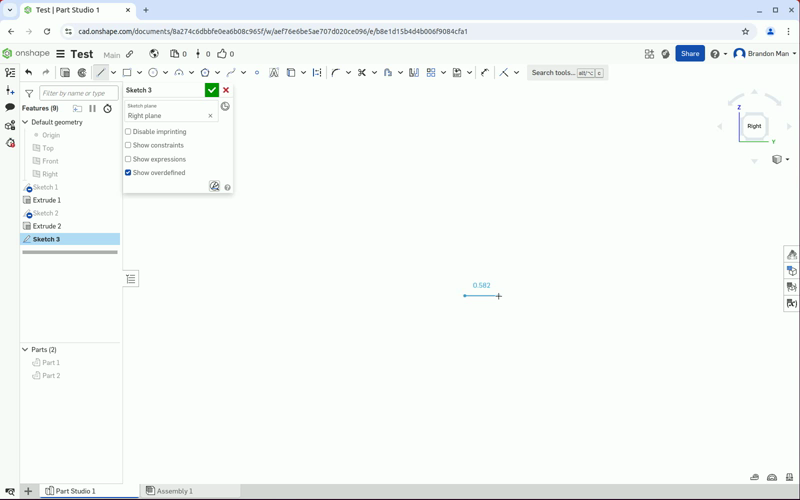
click(498, 295)
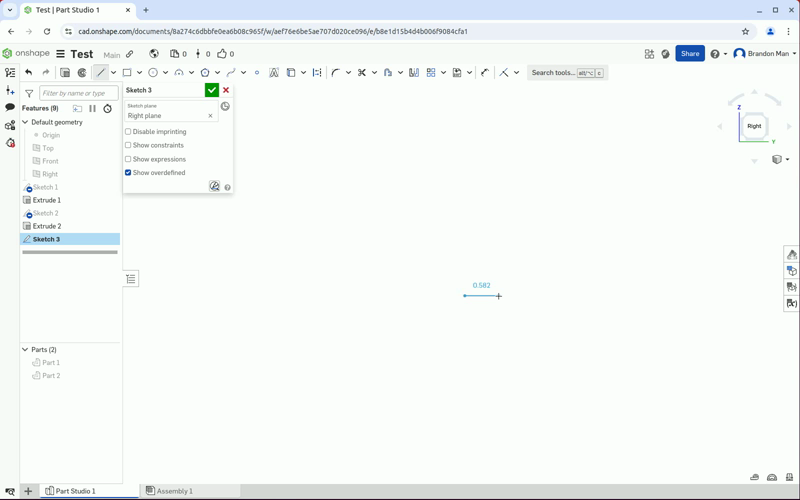
scroll(-6)
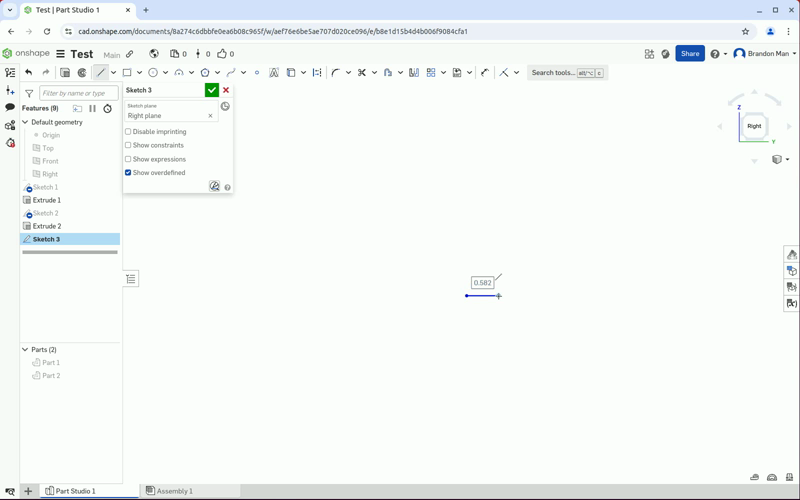
scroll(-6)
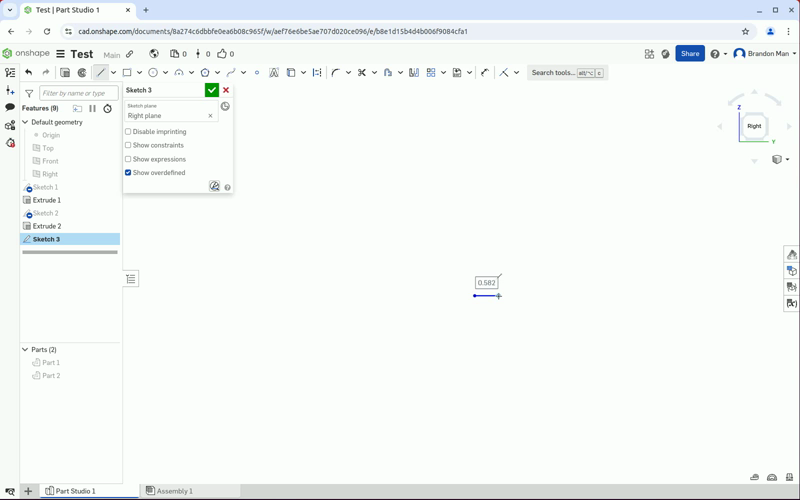
scroll(-6)
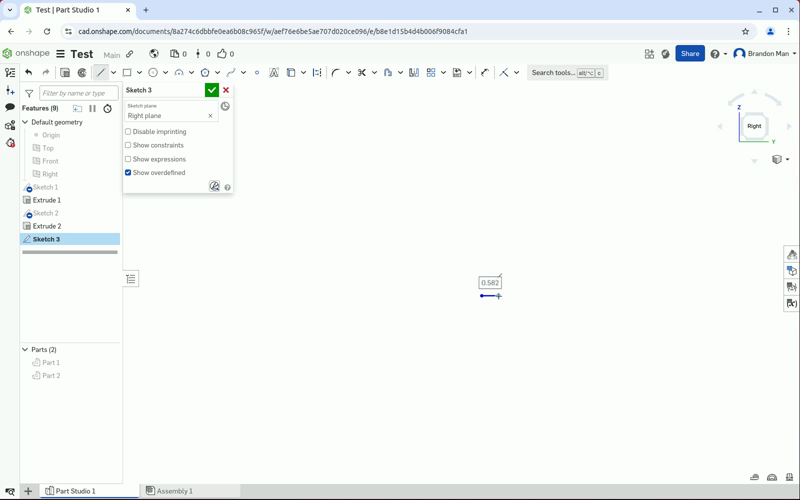
scroll(-6)
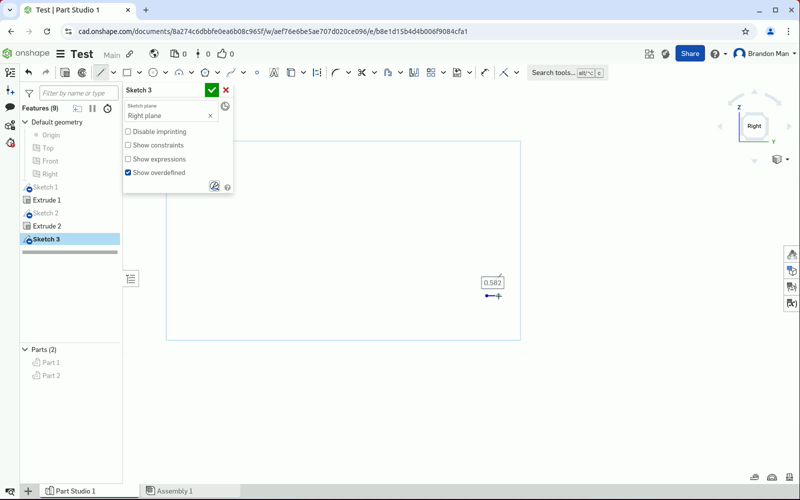
scroll(-6)
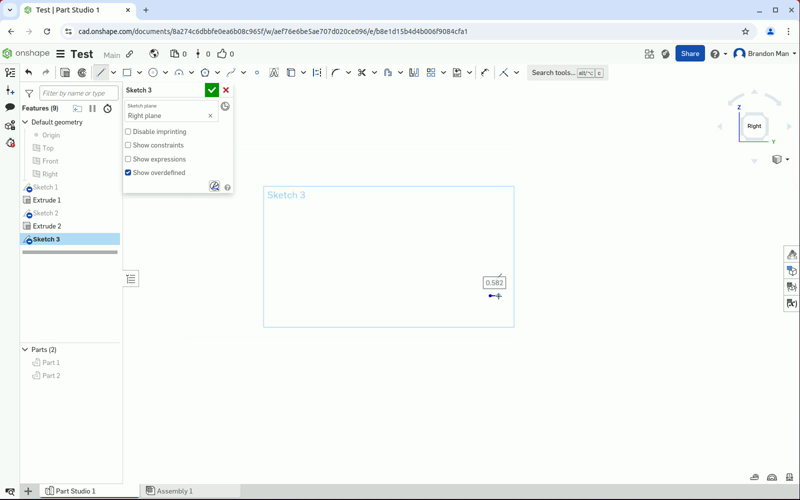
scroll(-6)
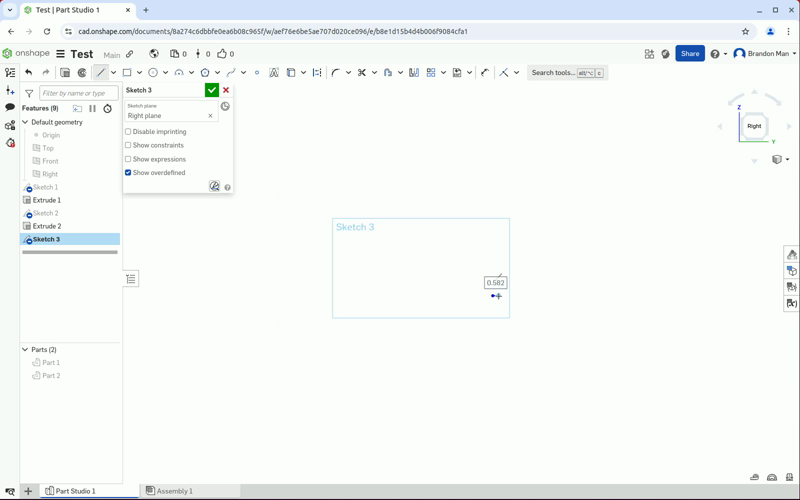
scroll(-6)
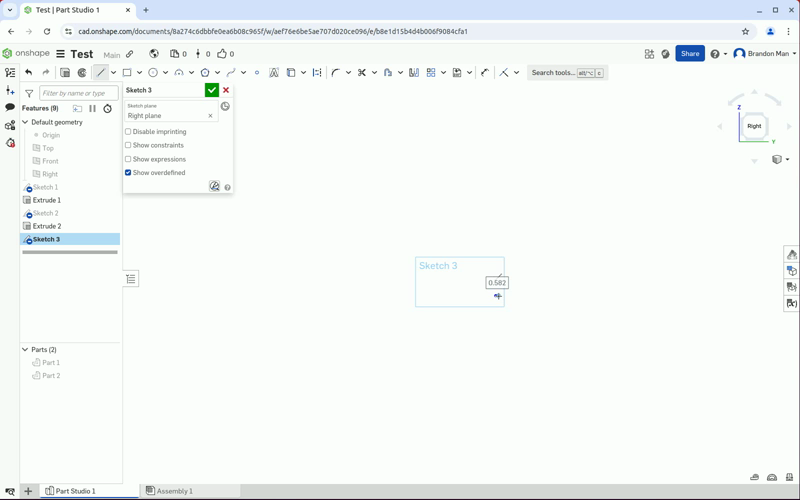
key_up(shift)
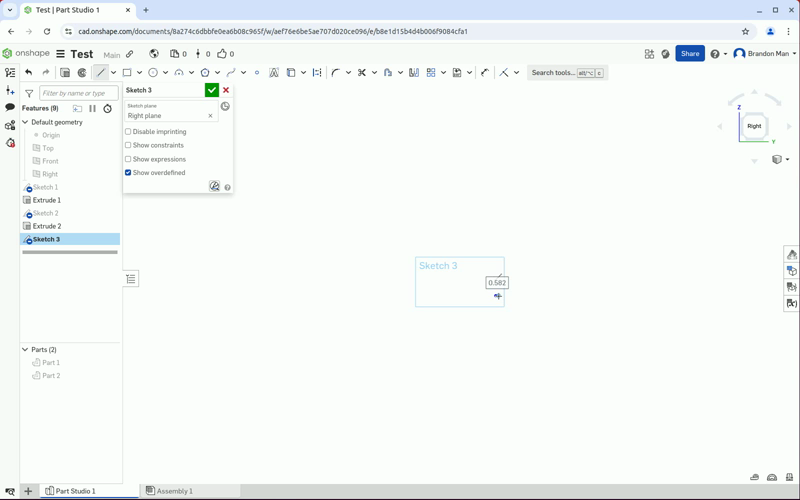
key_down(shift)
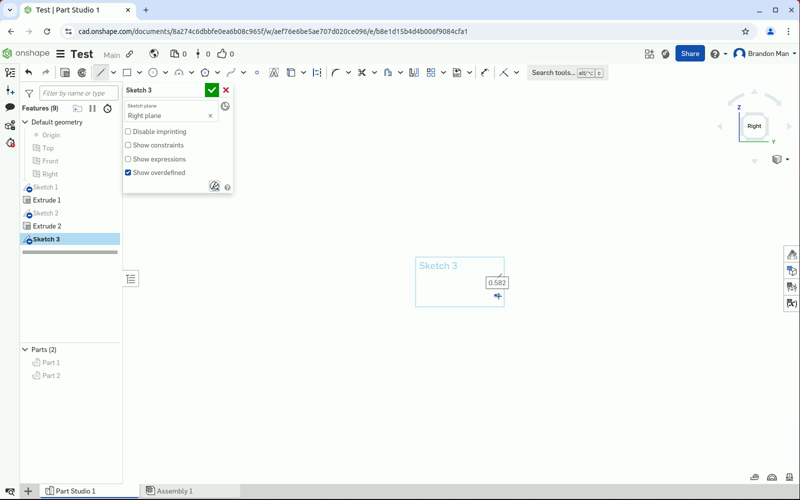
mouse_move(528, 295)
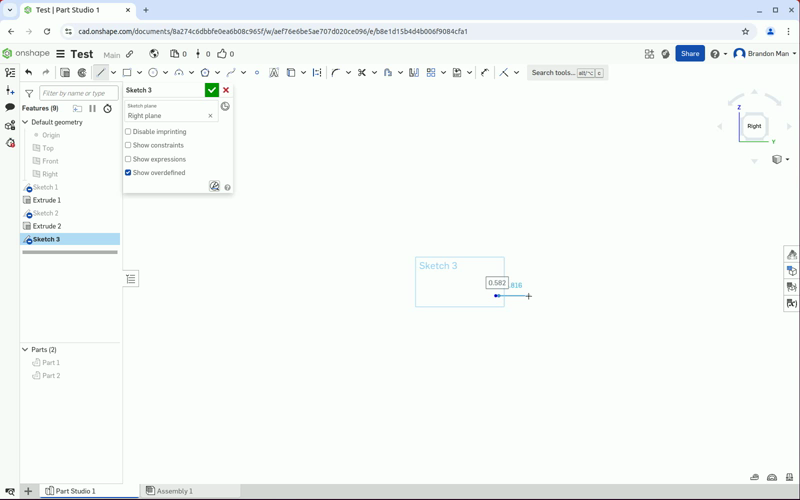
mouse_move(498, 269)
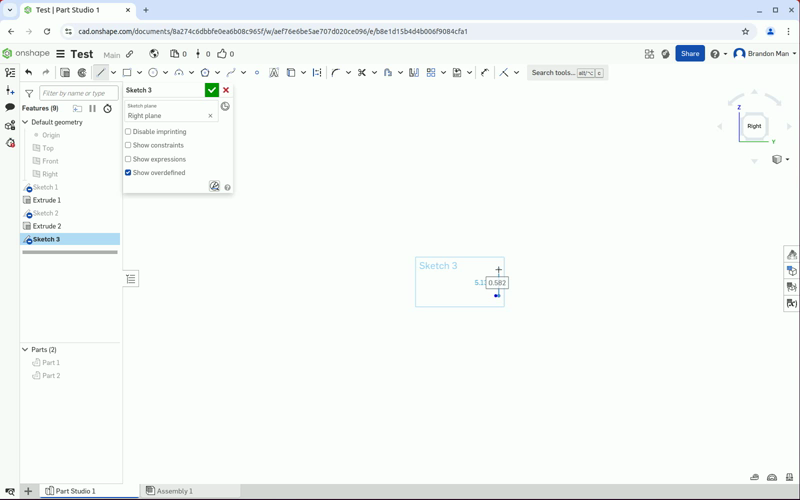
click(498, 269)
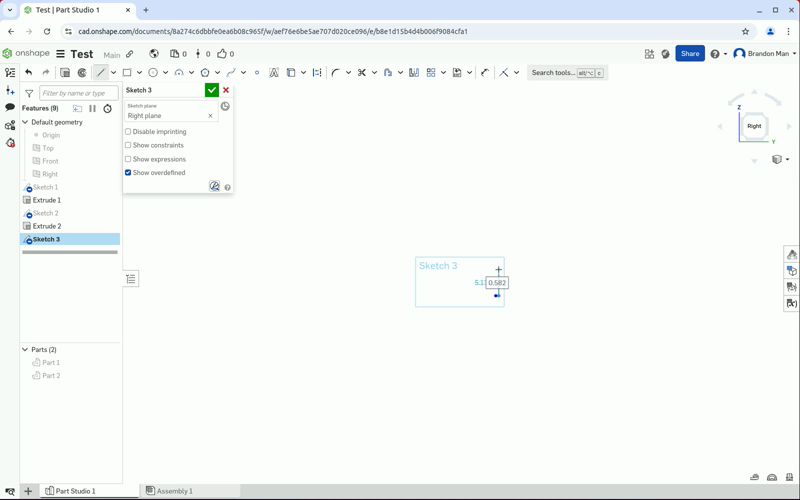
key_up(shift)
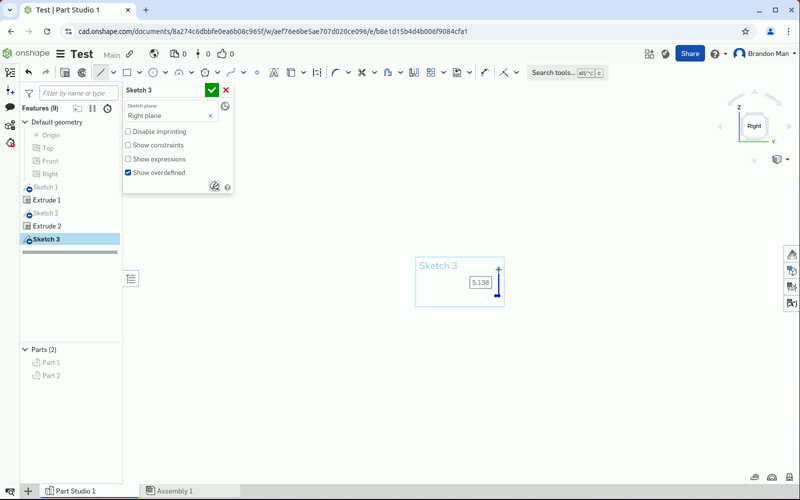
key_down(shift)
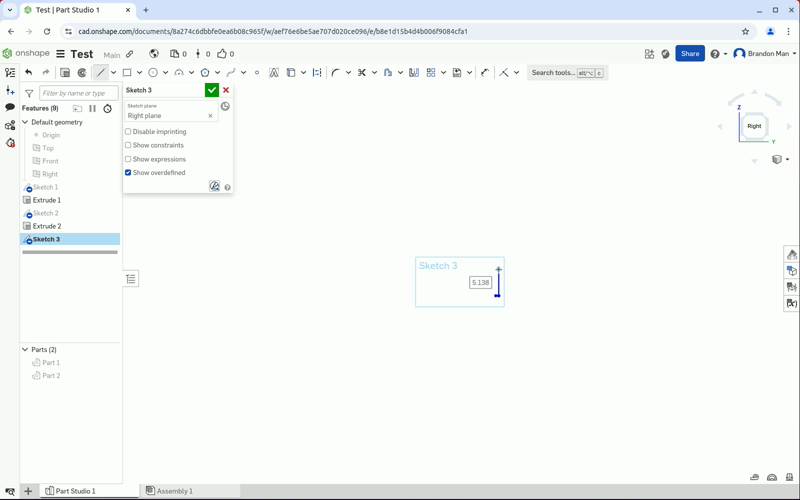
mouse_move(528, 269)
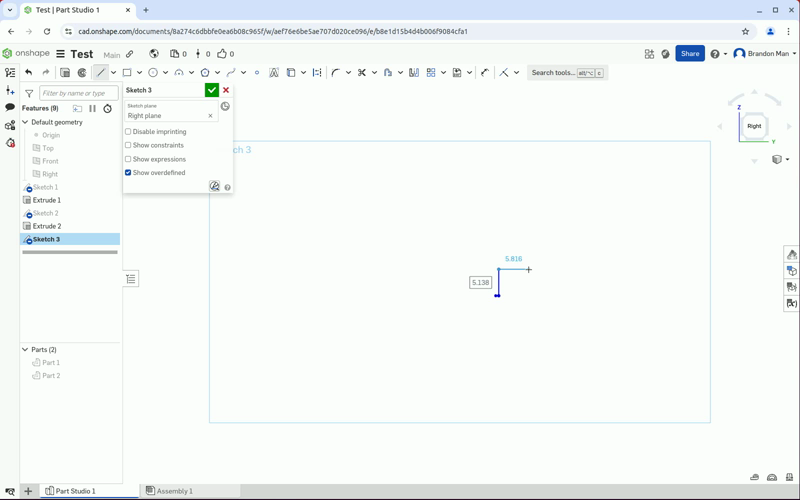
mouse_move(495, 269)
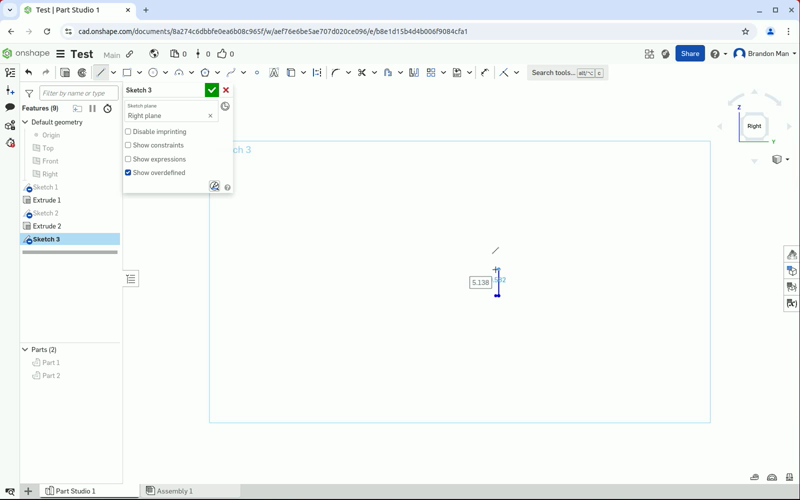
scroll(6)
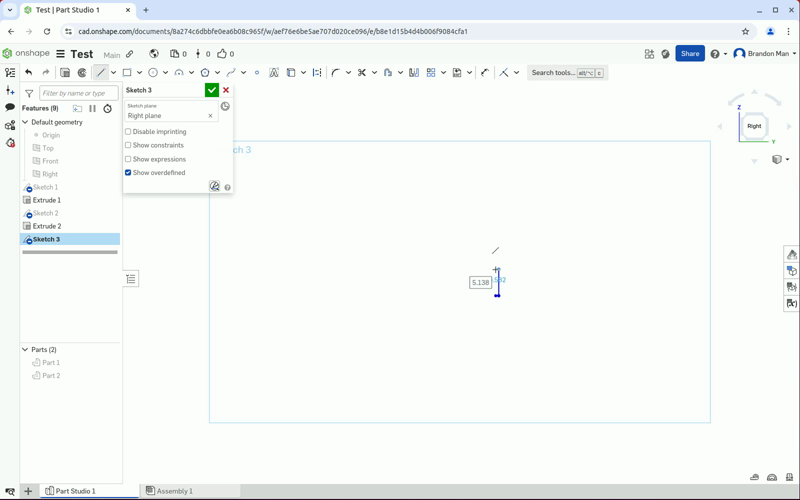
scroll(6)
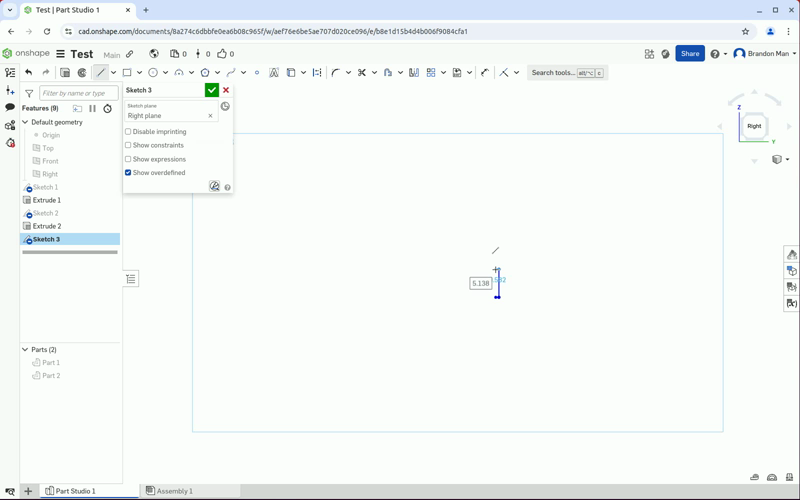
scroll(6)
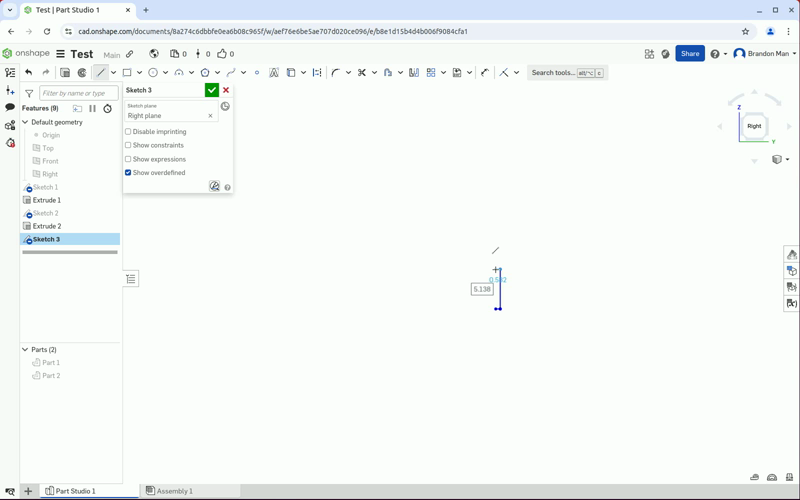
scroll(6)
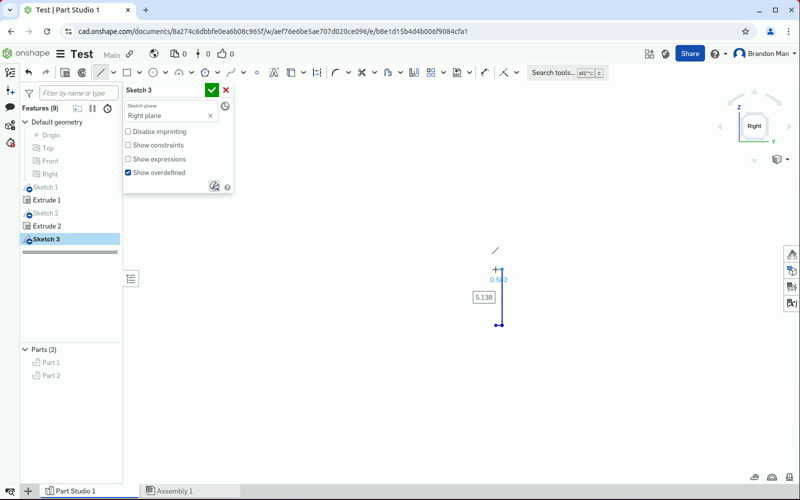
scroll(6)
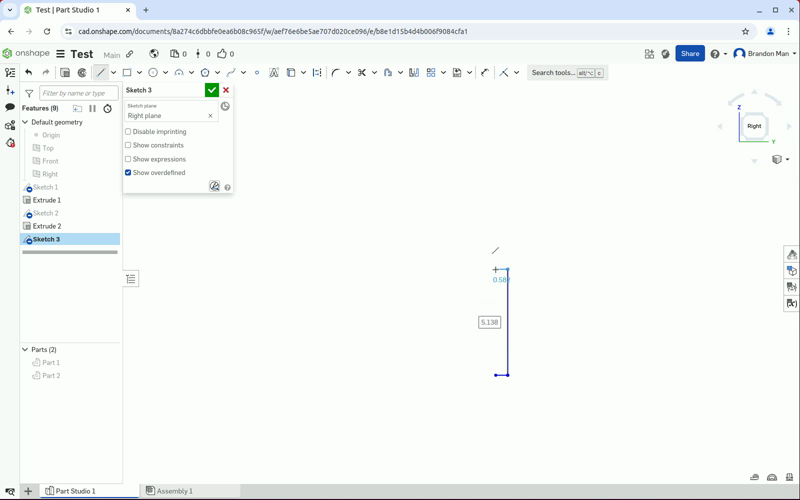
scroll(6)
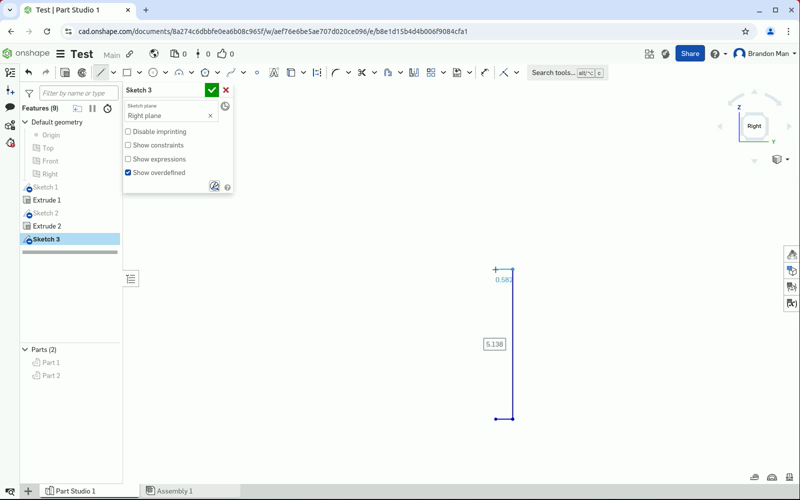
scroll(6)
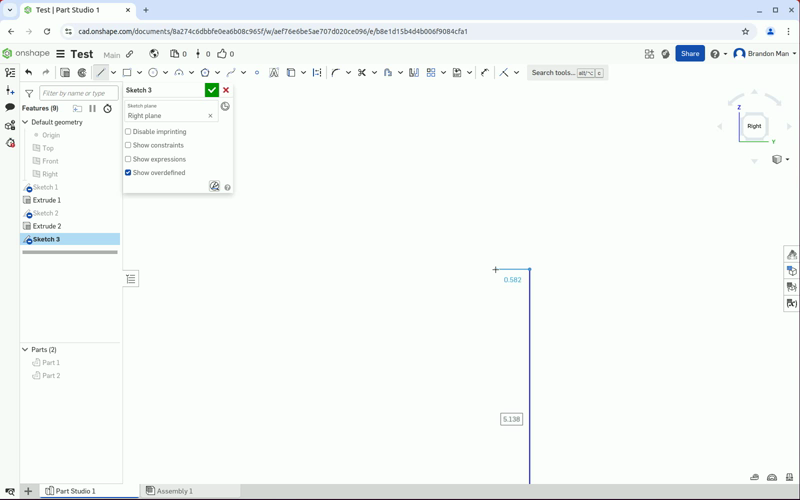
click(495, 269)
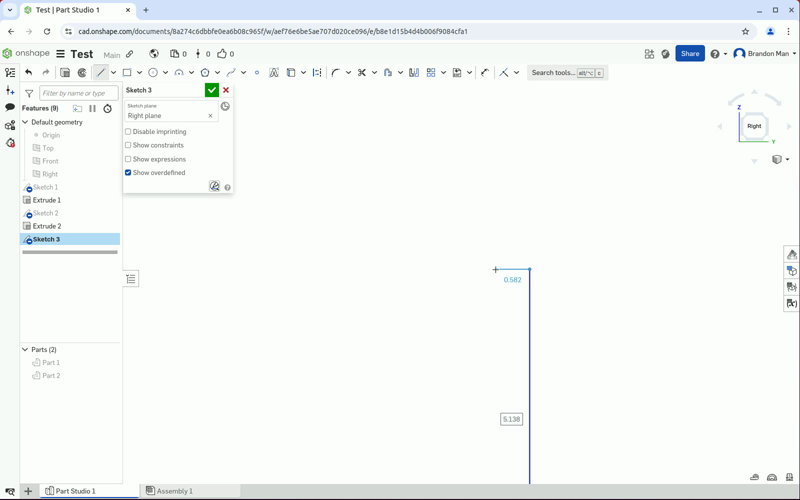
scroll(-6)
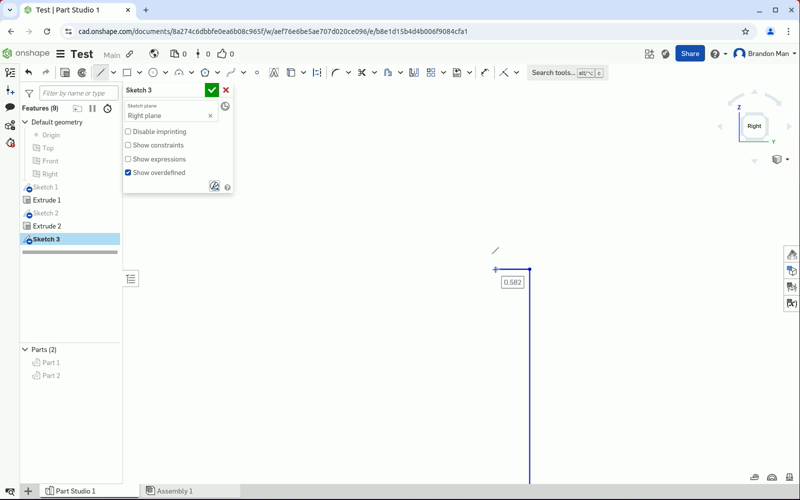
scroll(-6)
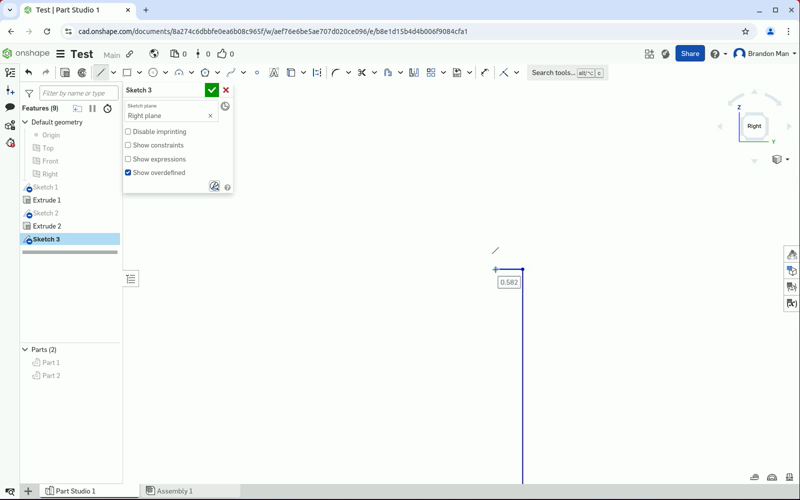
scroll(-6)
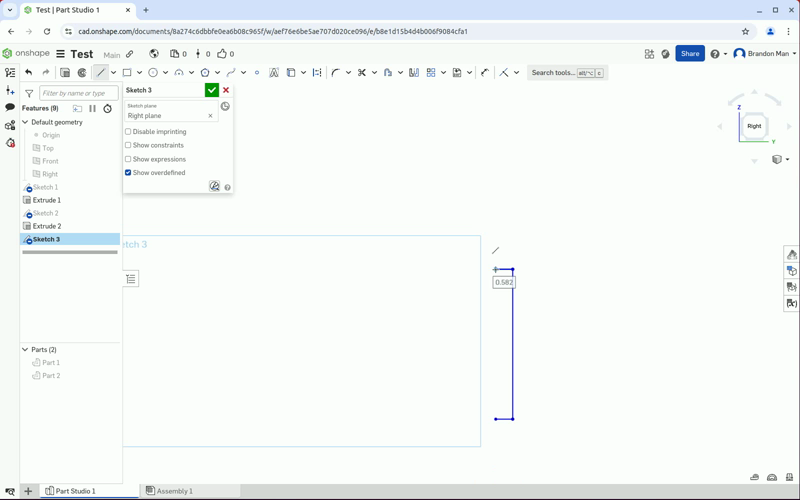
scroll(-6)
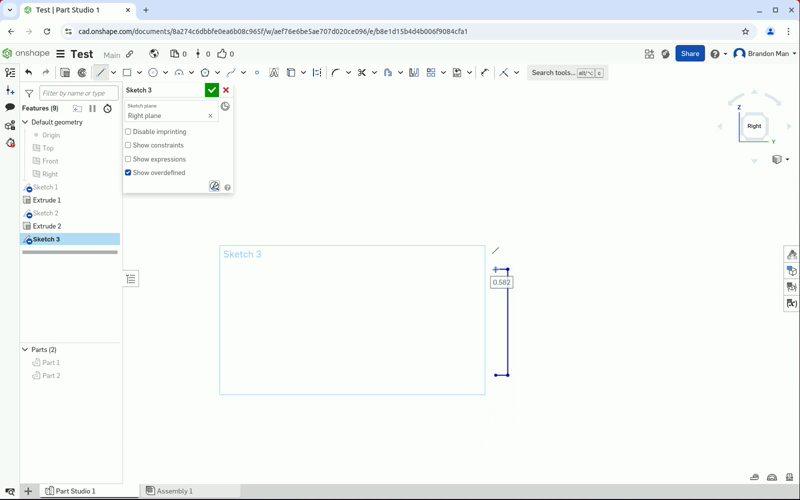
scroll(-6)
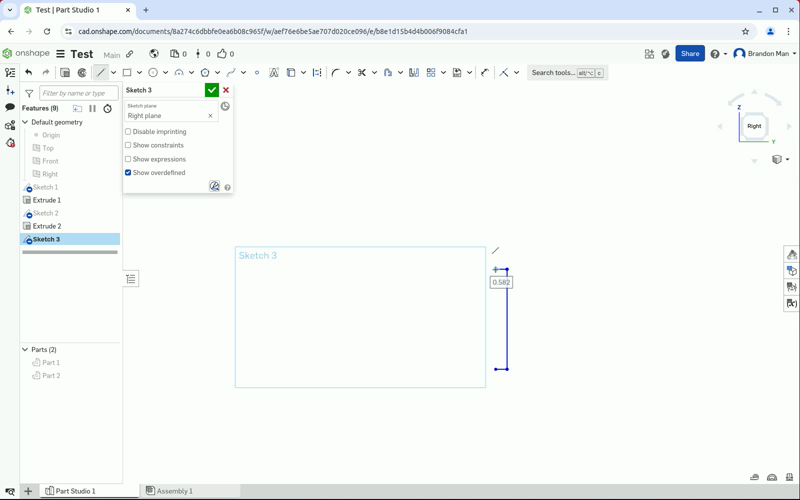
scroll(-6)
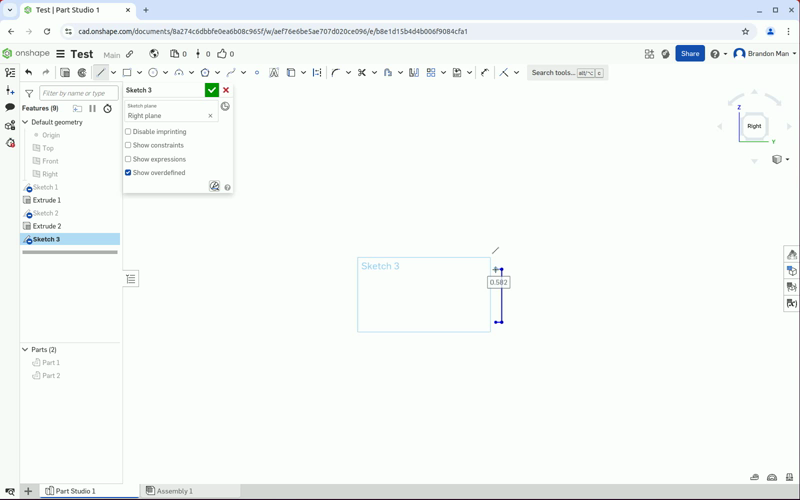
scroll(-6)
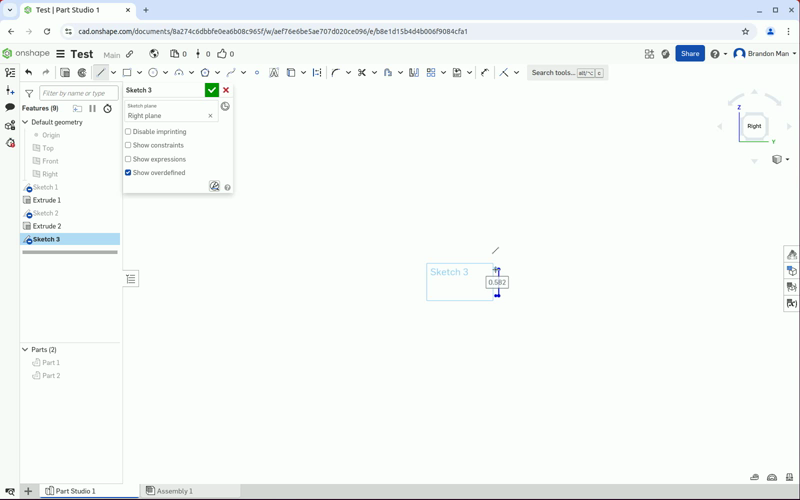
key_up(shift)
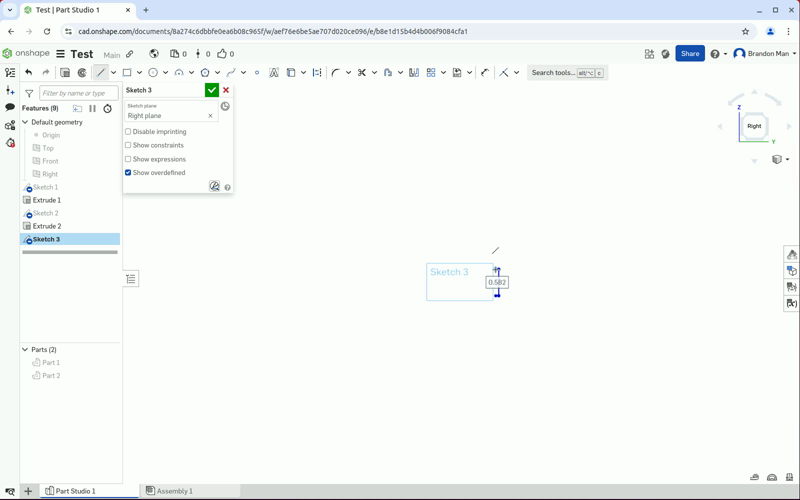
mouse_move(525, 269)
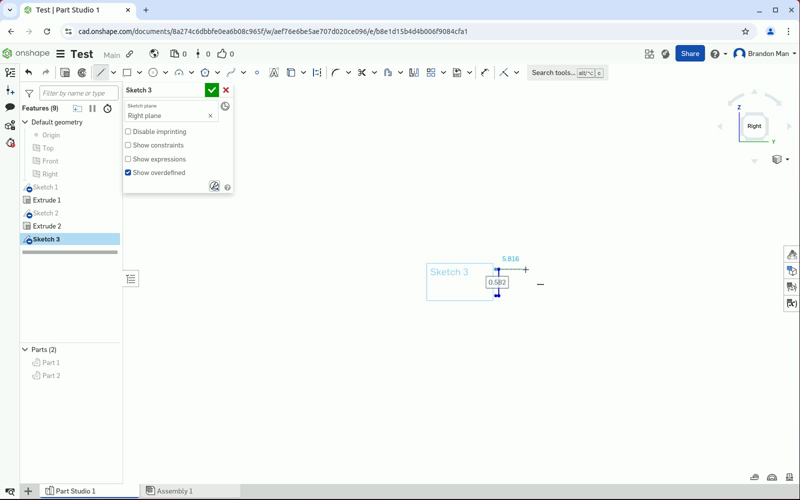
key_down(shift)
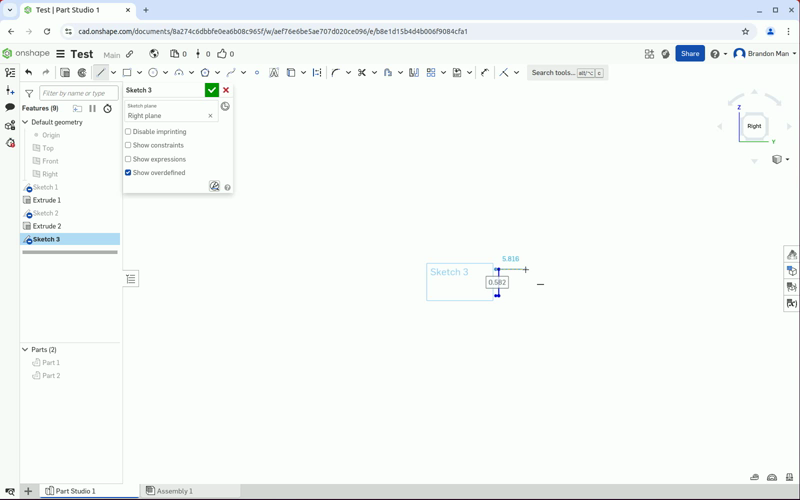
mouse_move(495, 295)
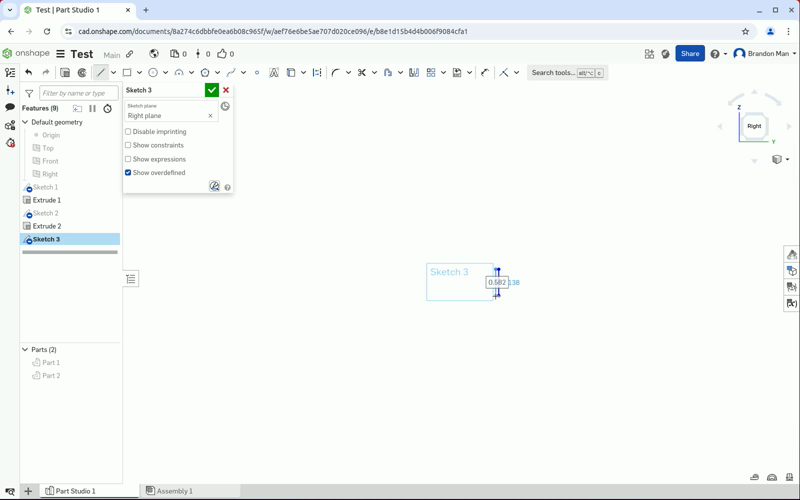
scroll(6)
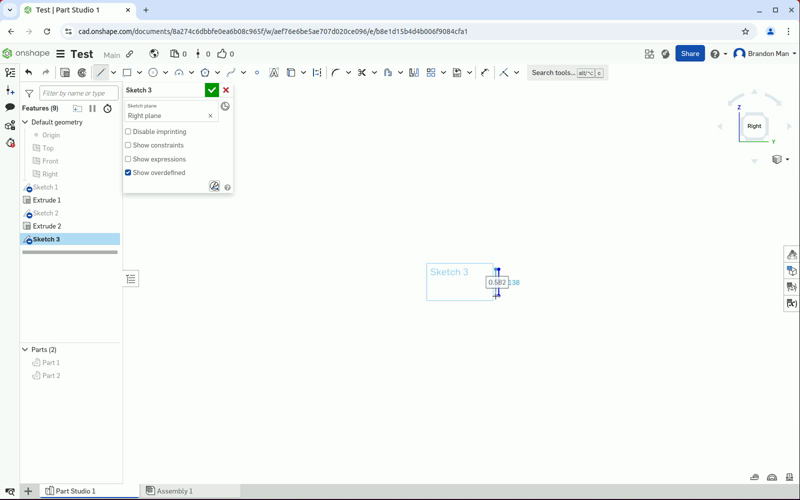
scroll(6)
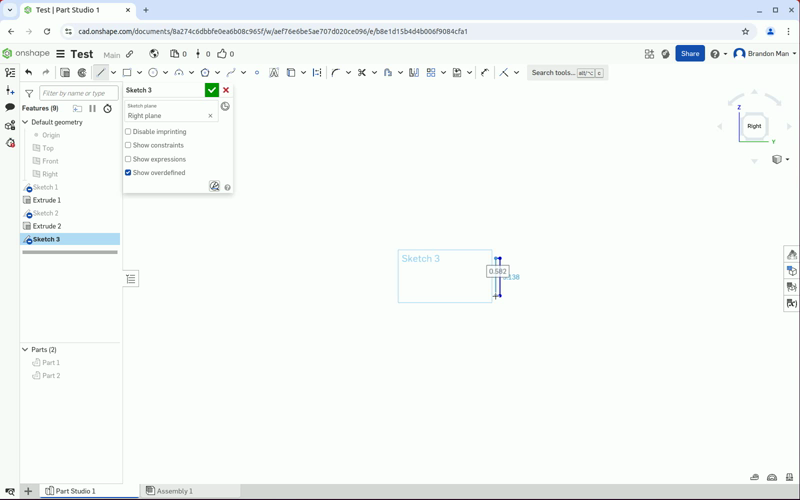
scroll(6)
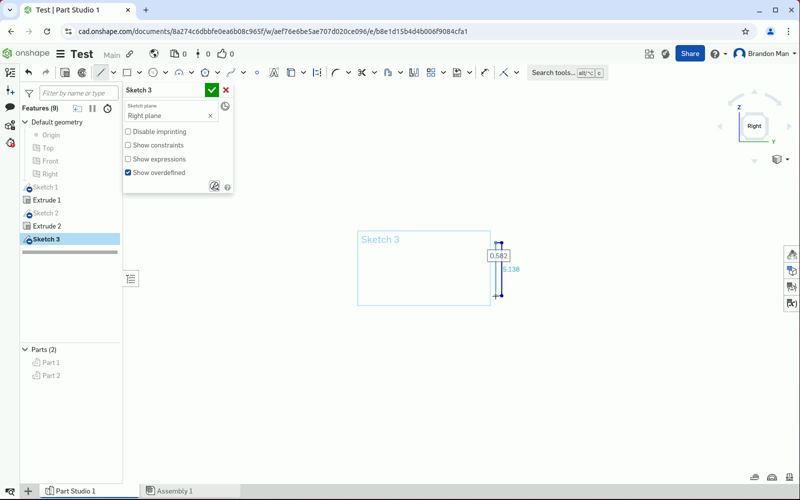
scroll(6)
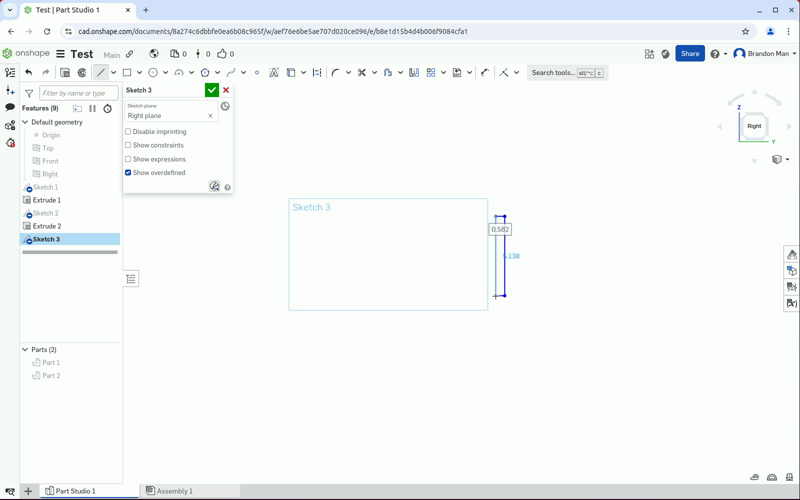
scroll(6)
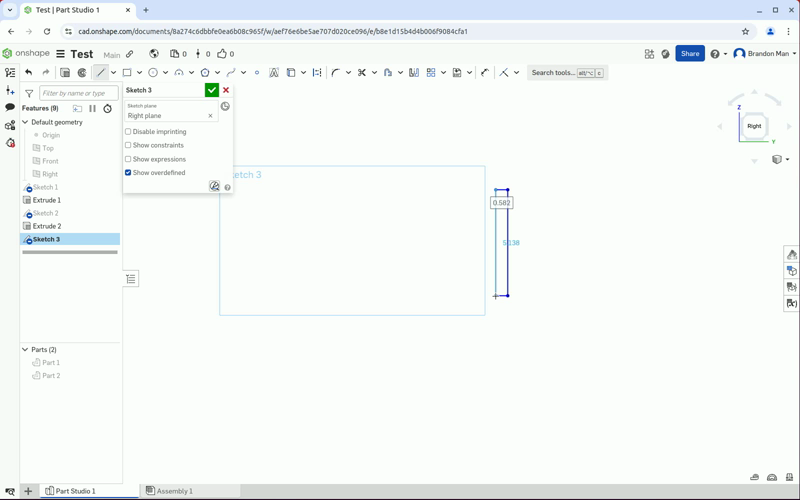
scroll(6)
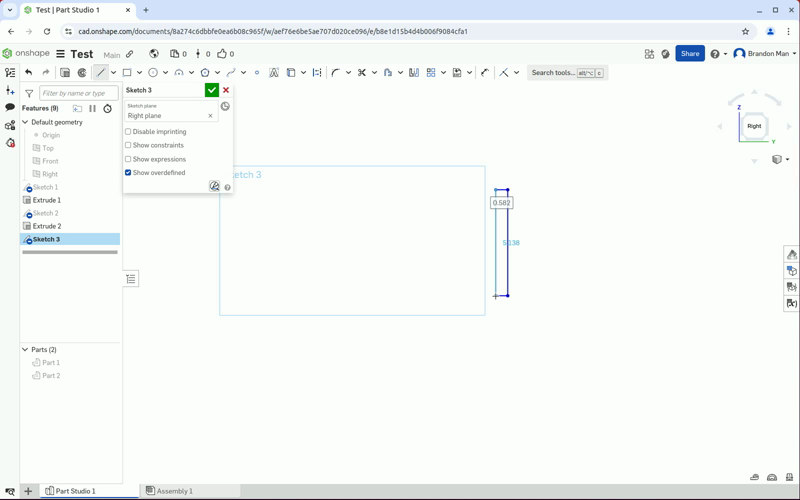
scroll(6)
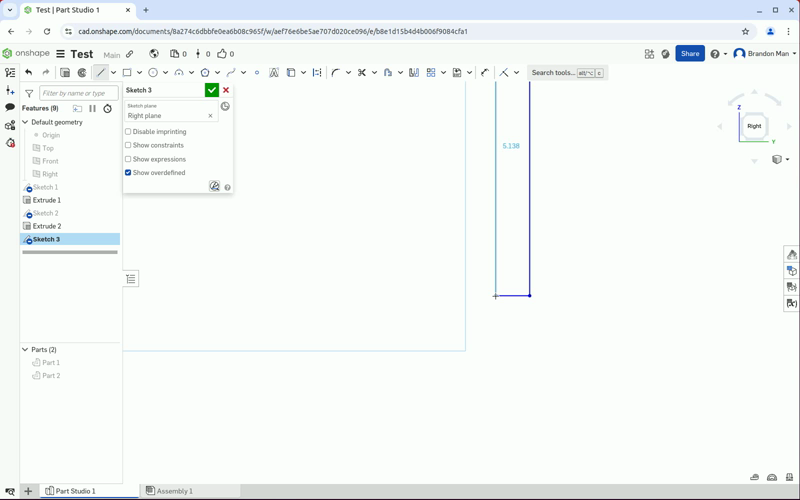
key_up(shift)
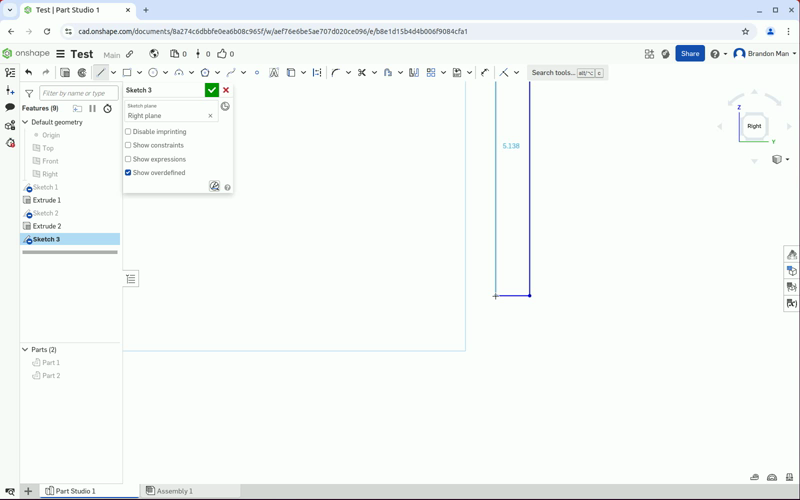
click(495, 295)
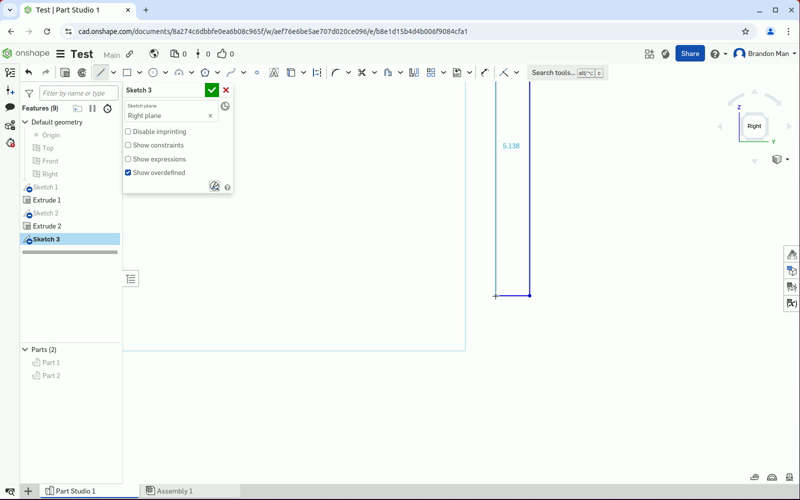
scroll(-6)
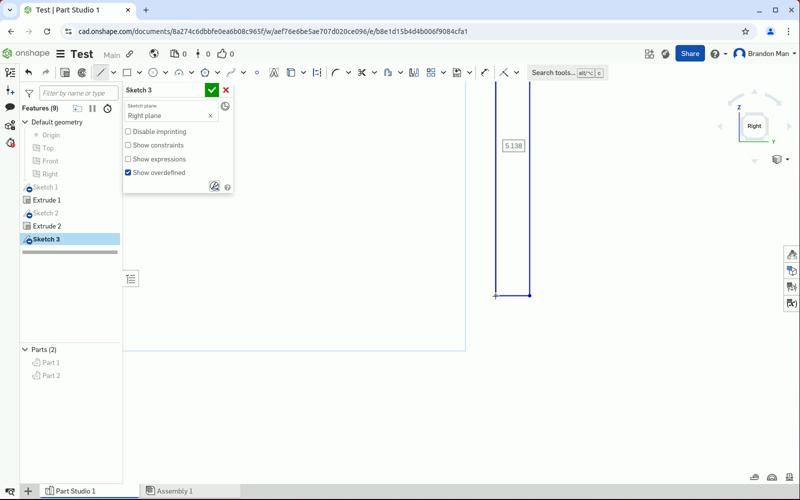
scroll(-6)
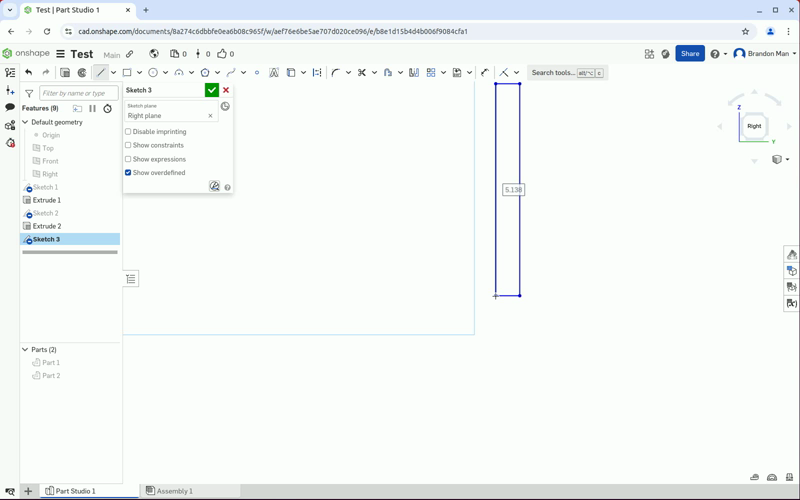
scroll(-6)
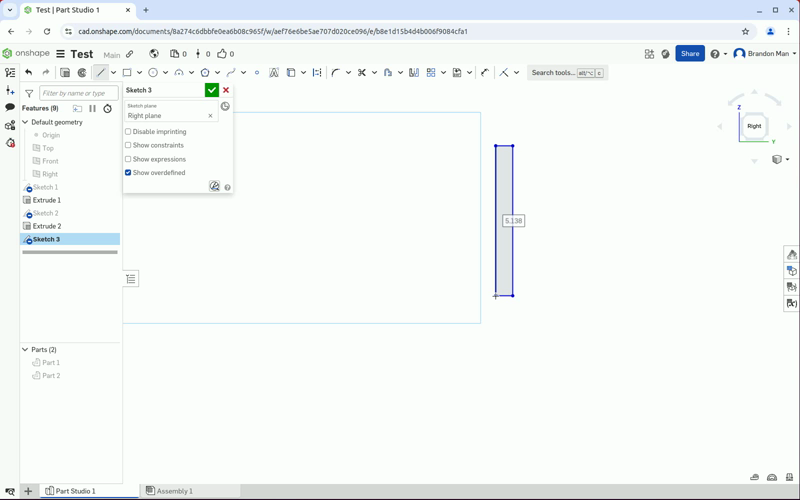
scroll(-6)
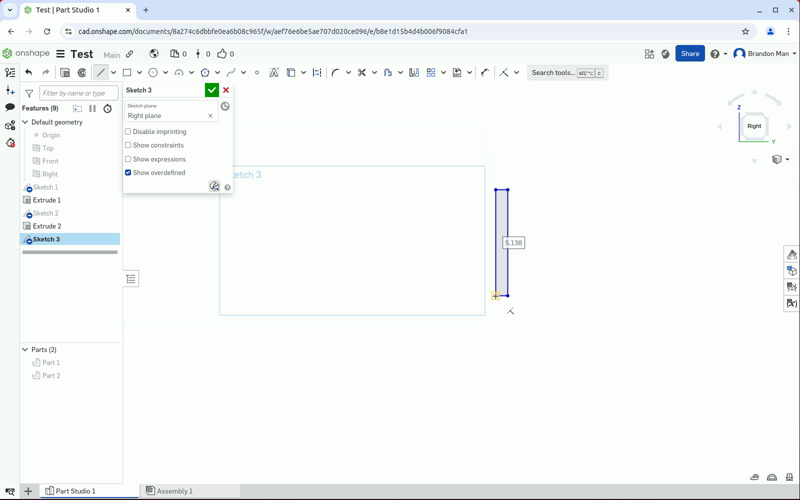
scroll(-6)
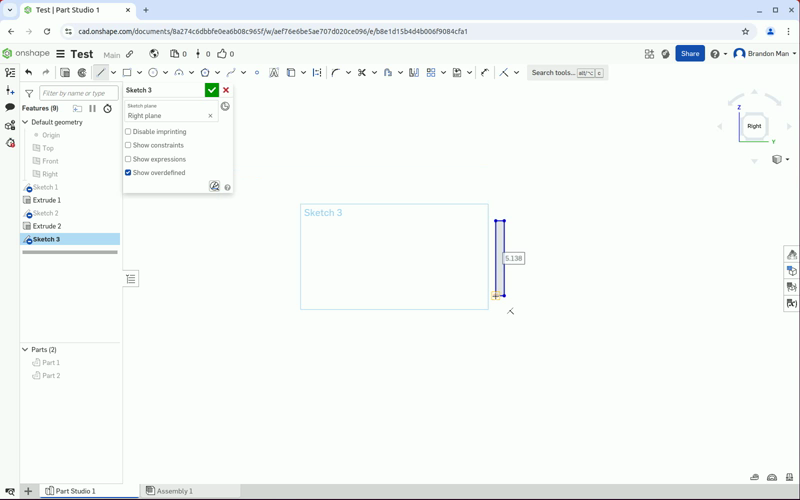
scroll(-6)
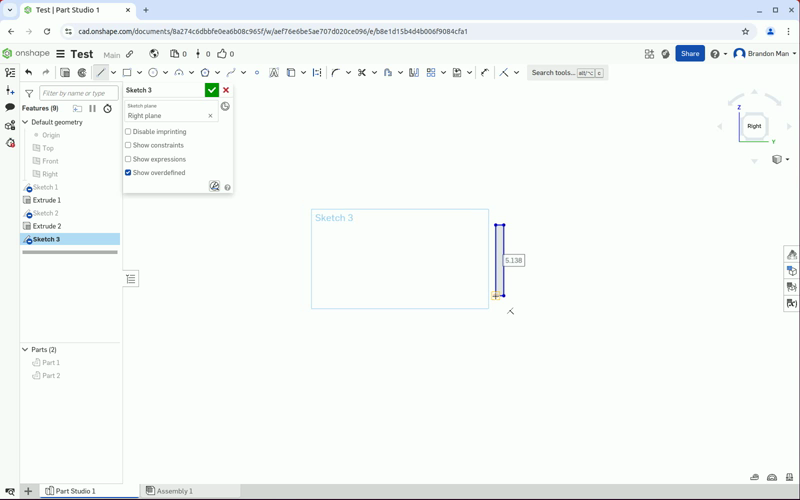
scroll(-6)
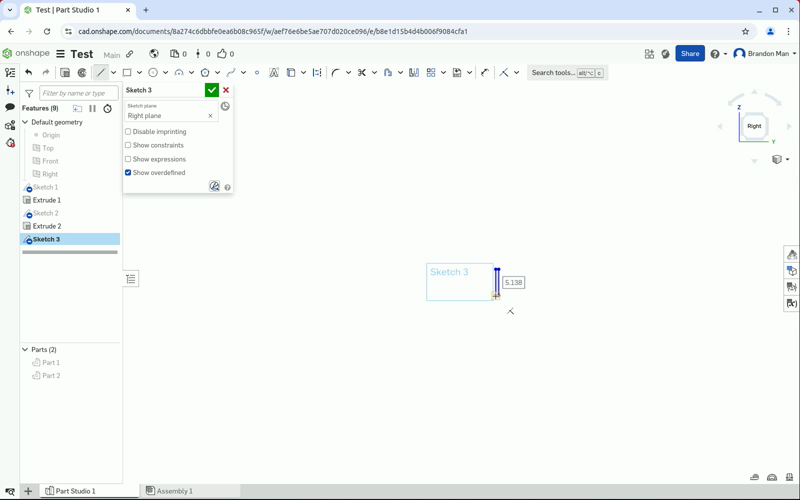
key(esc)
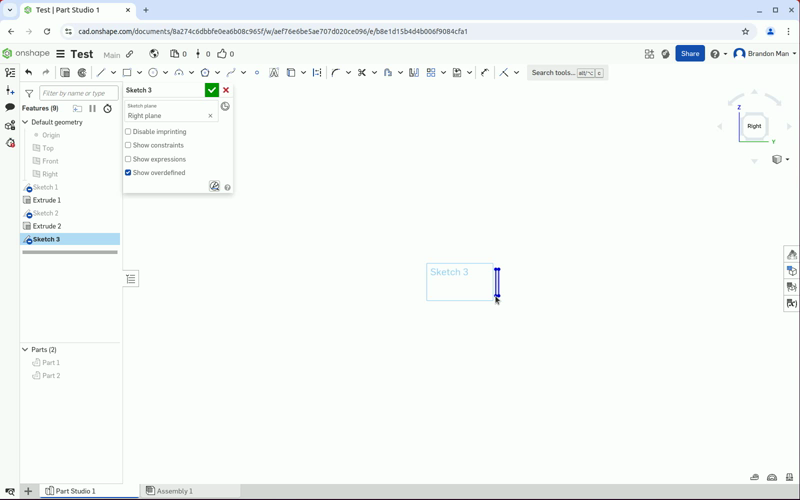
mouse_move(497, 288)
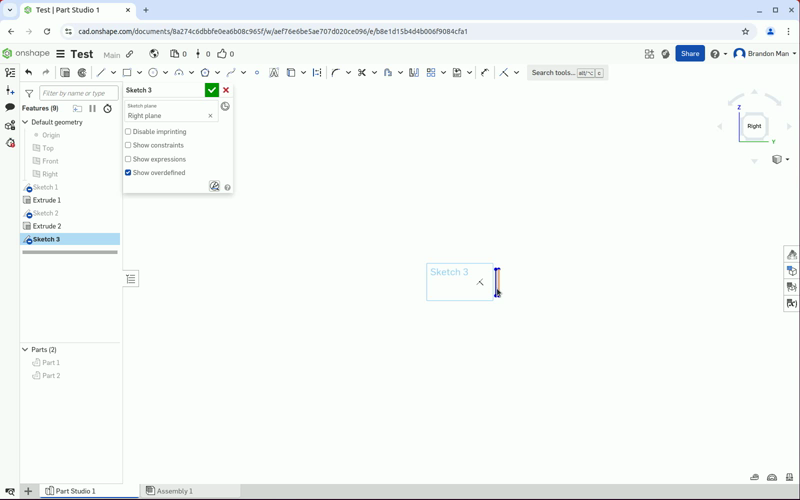
scroll(6)
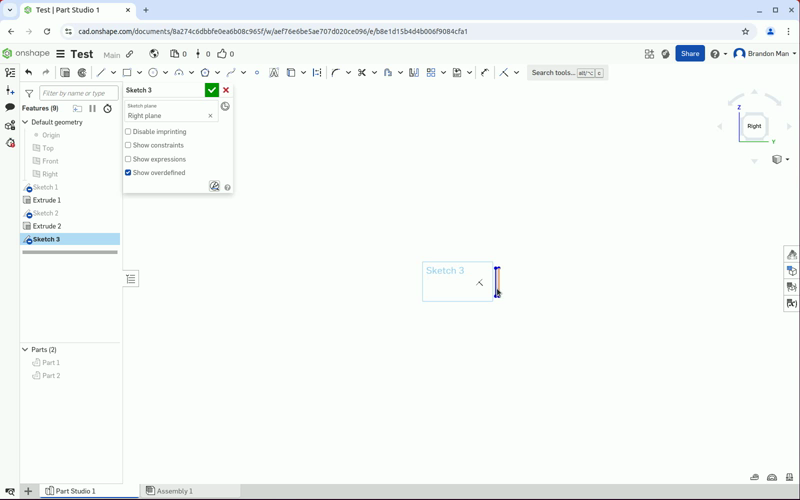
scroll(6)
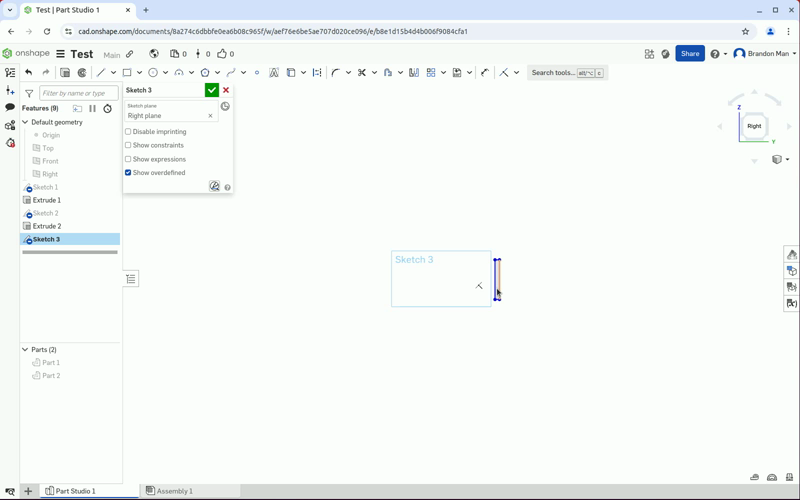
scroll(6)
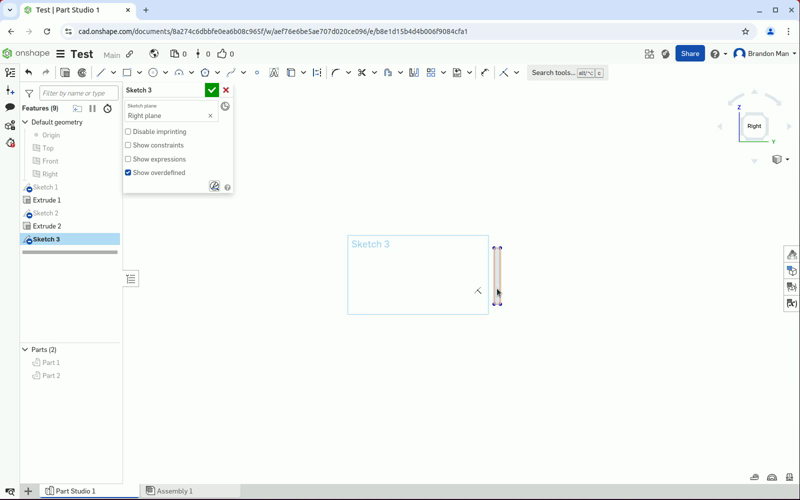
scroll(6)
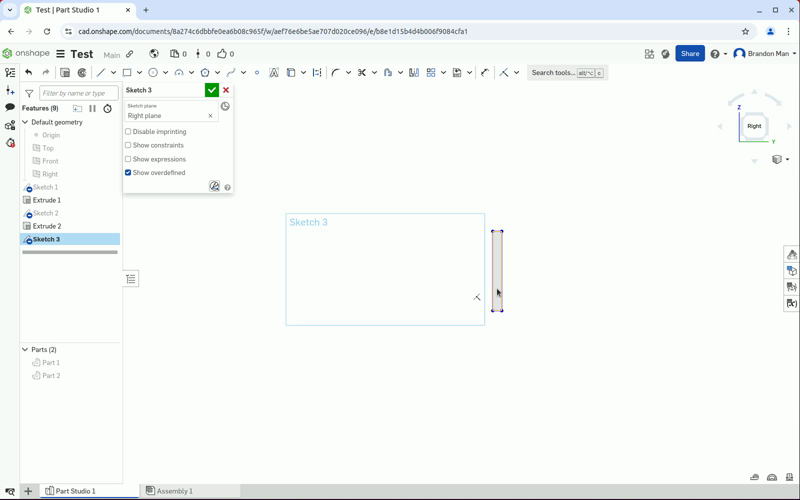
scroll(6)
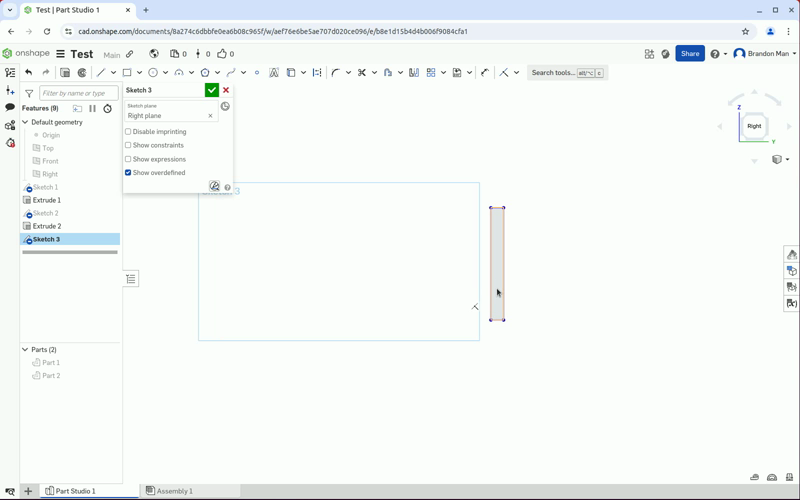
scroll(6)
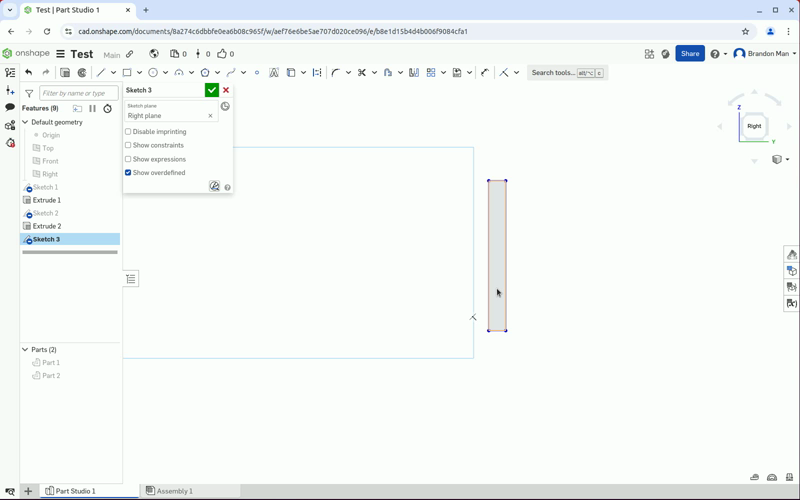
scroll(6)
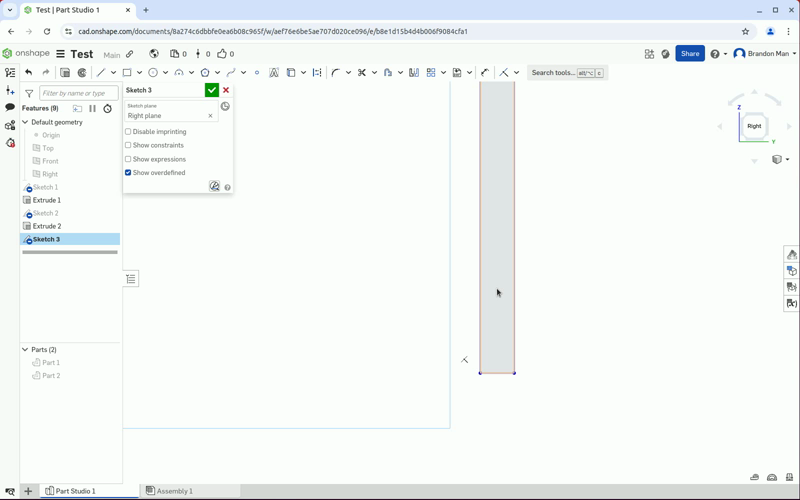
click(497, 288)
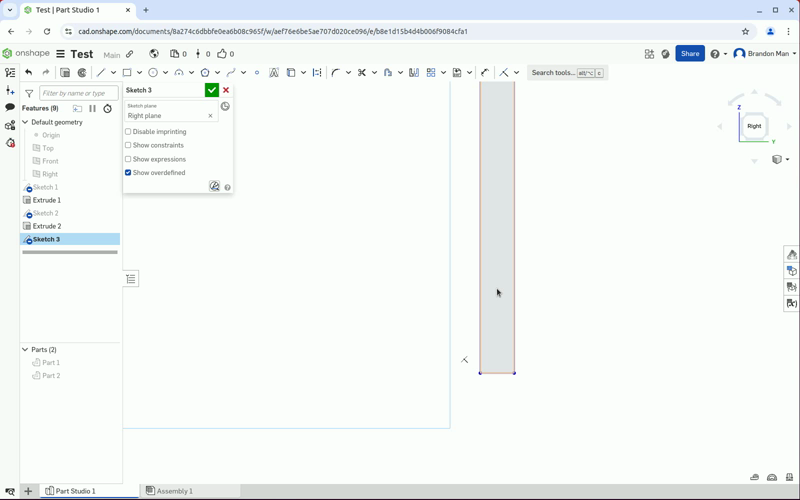
scroll(-6)
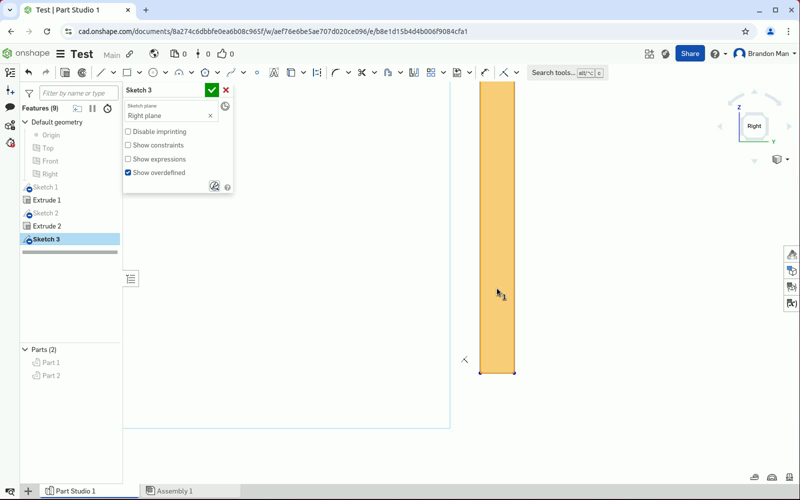
scroll(-6)
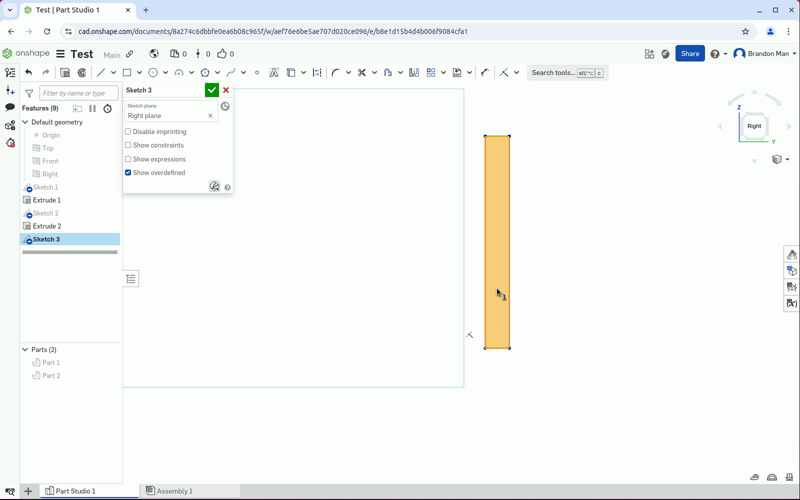
scroll(-6)
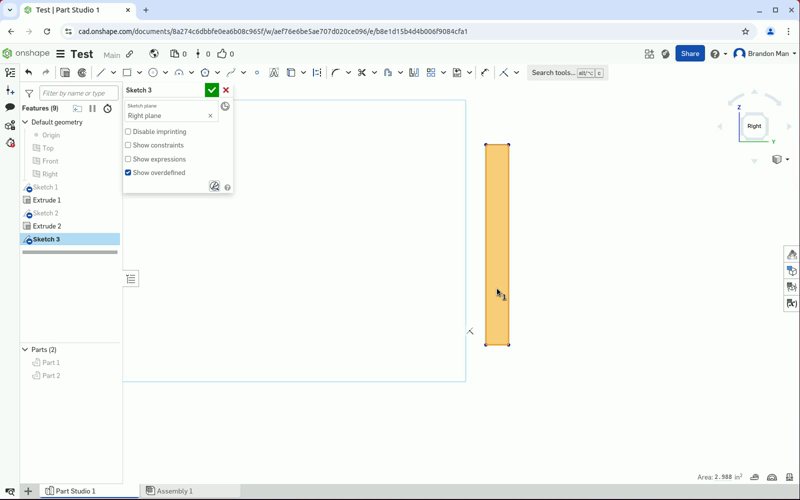
scroll(-6)
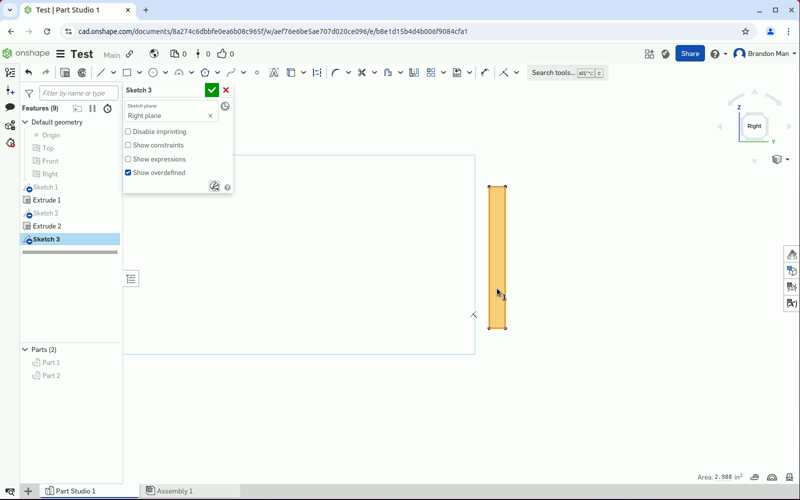
scroll(-6)
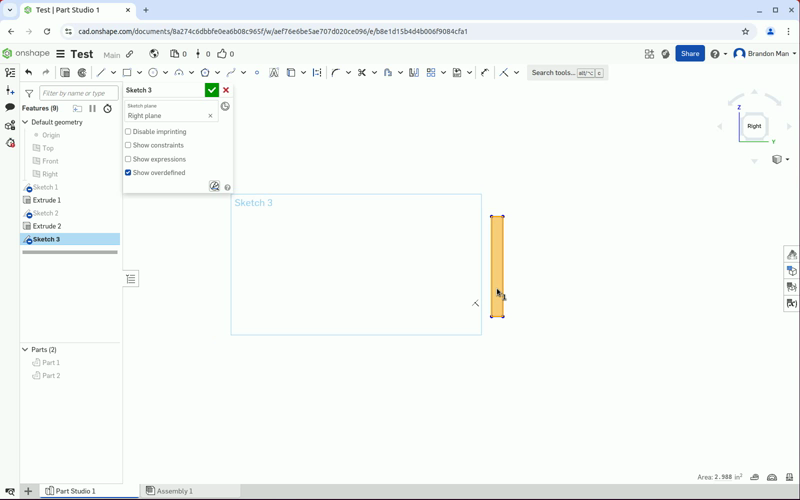
scroll(-6)
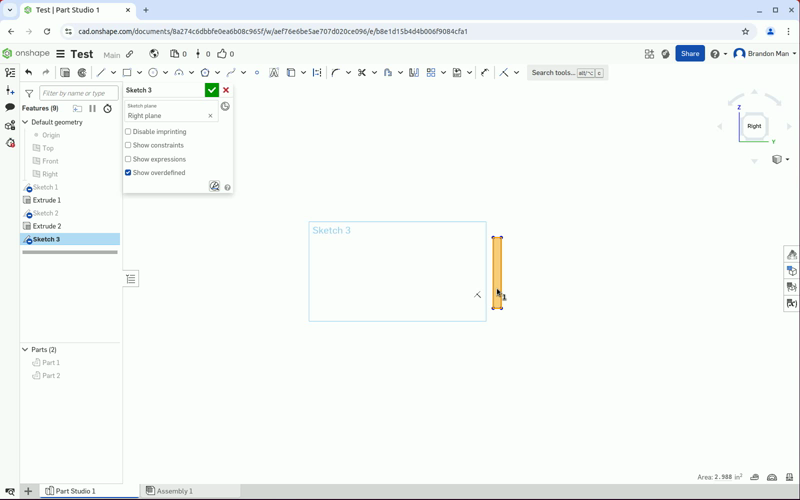
scroll(-6)
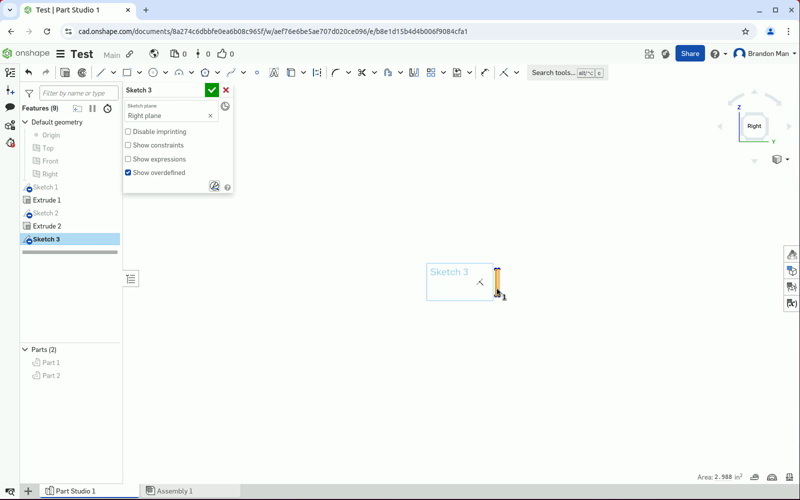
mouse_move(73, 352)
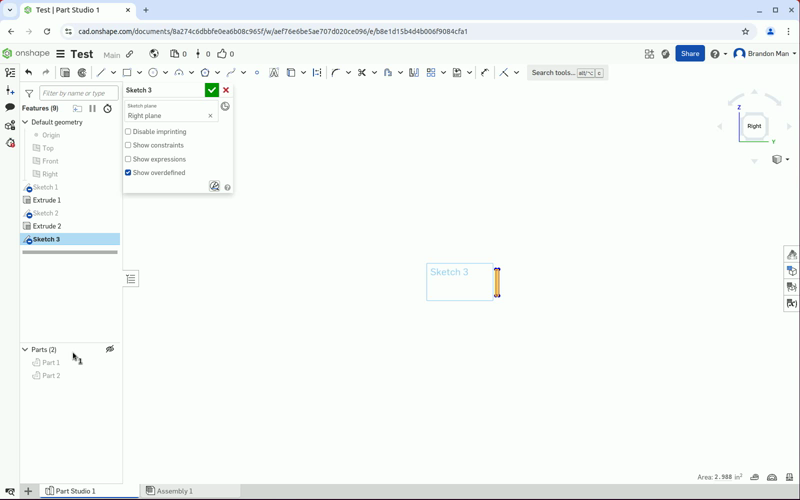
key(shift+y)
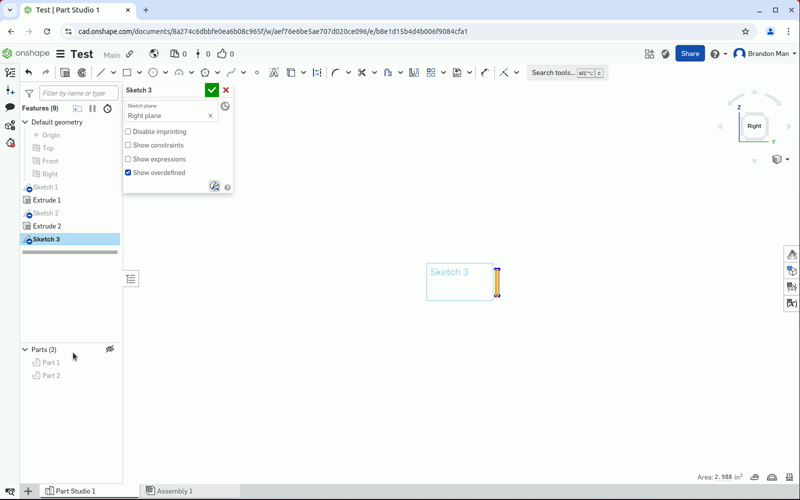
key(shift+e)
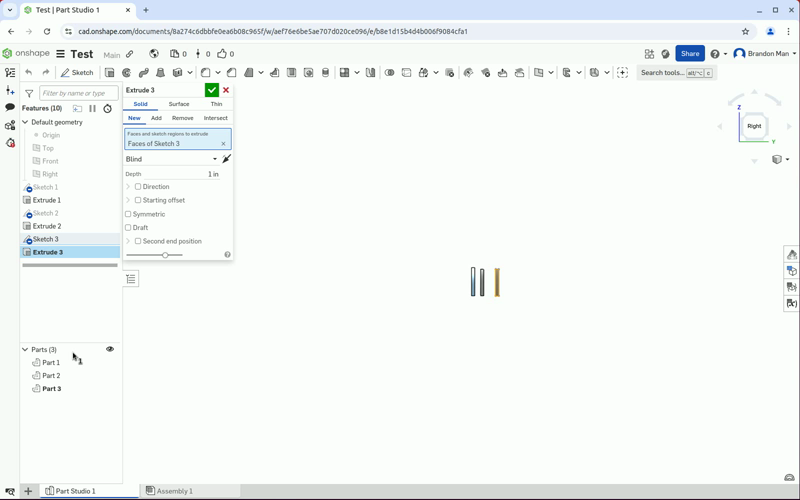
mouse_move(143, 106)
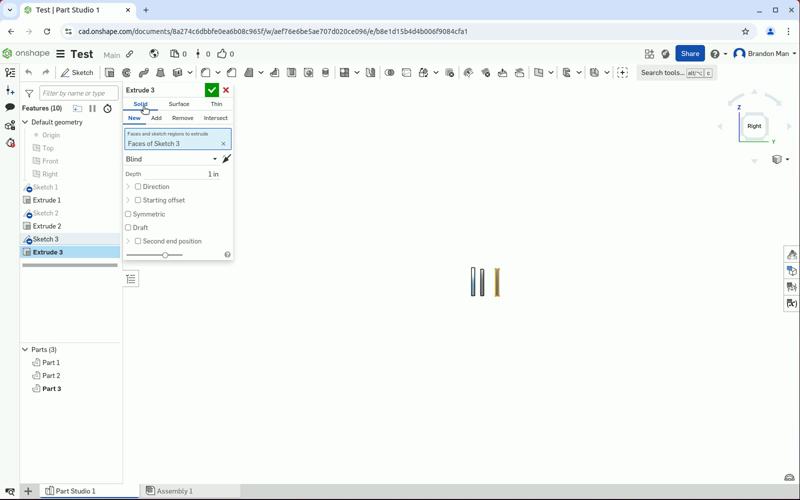
click(143, 106)
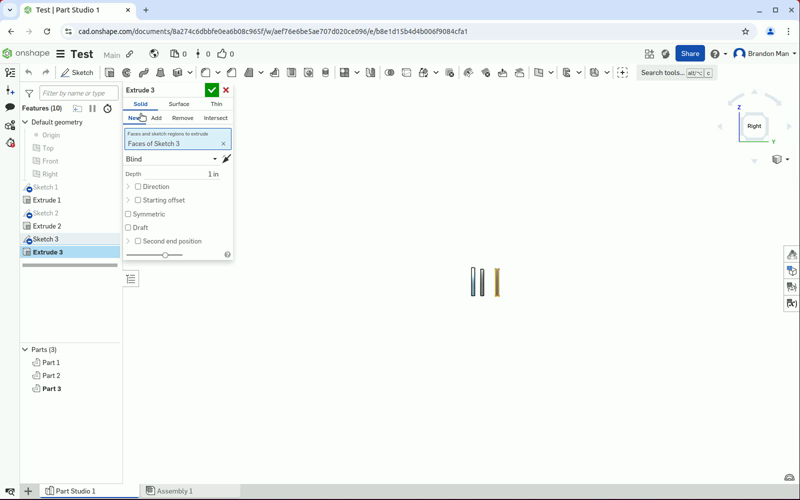
mouse_move(137, 120)
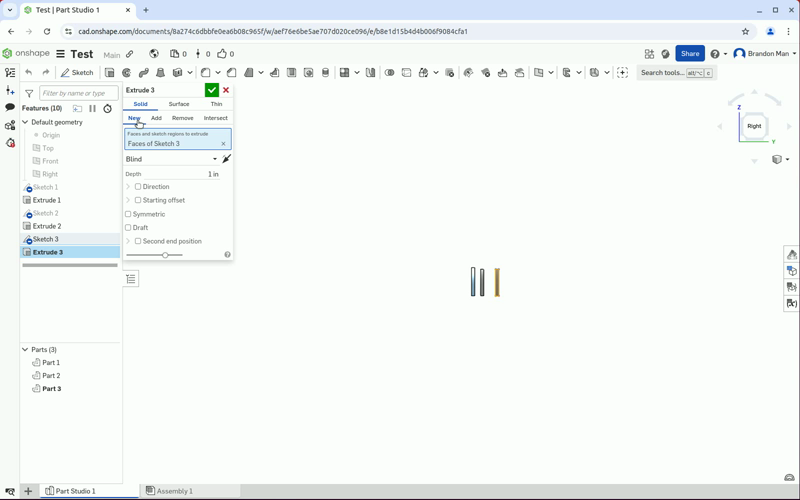
click(137, 120)
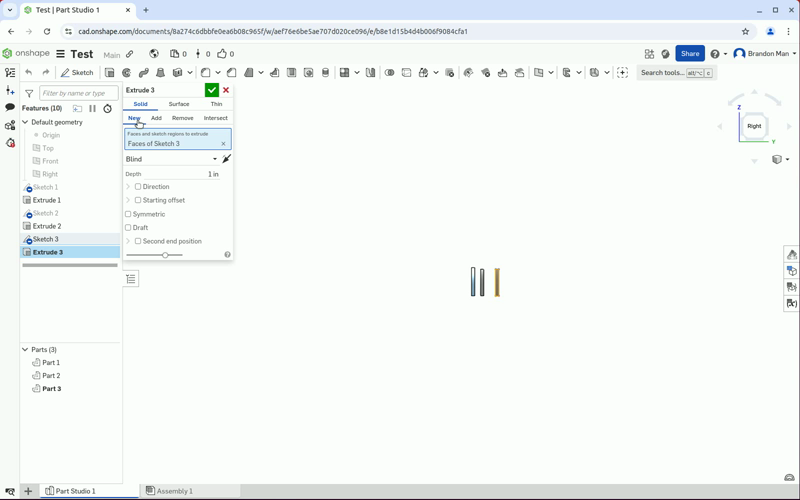
key(tab, 4)
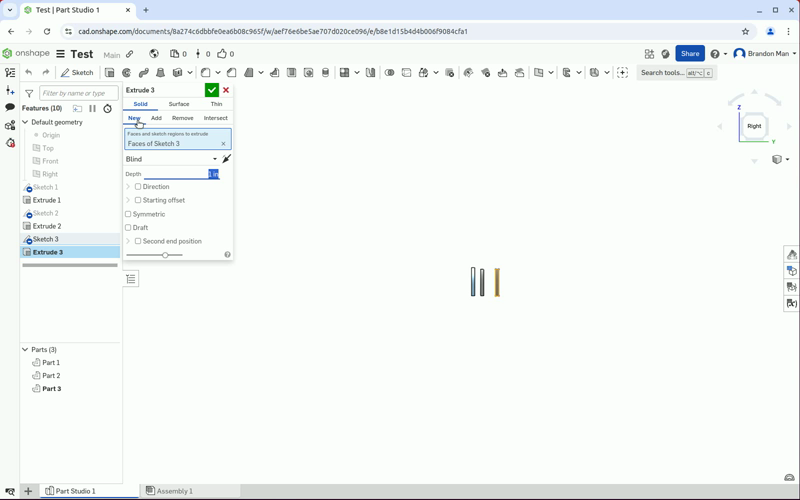
text(5.296)
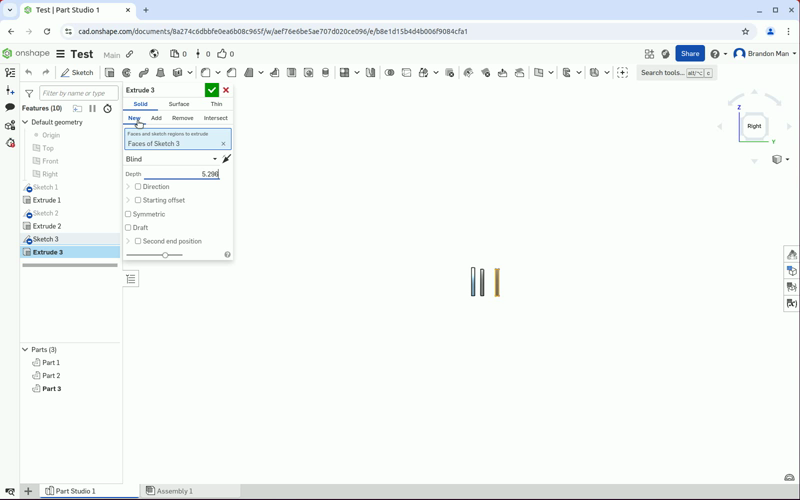
key(enter)
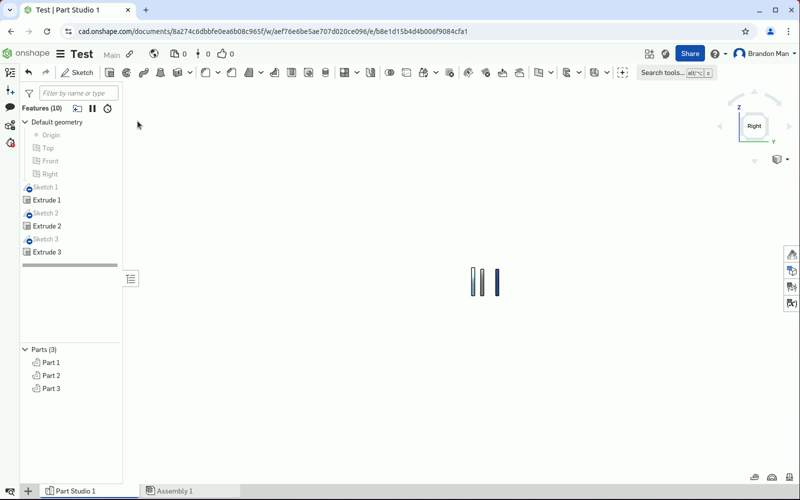
key(shift+h)
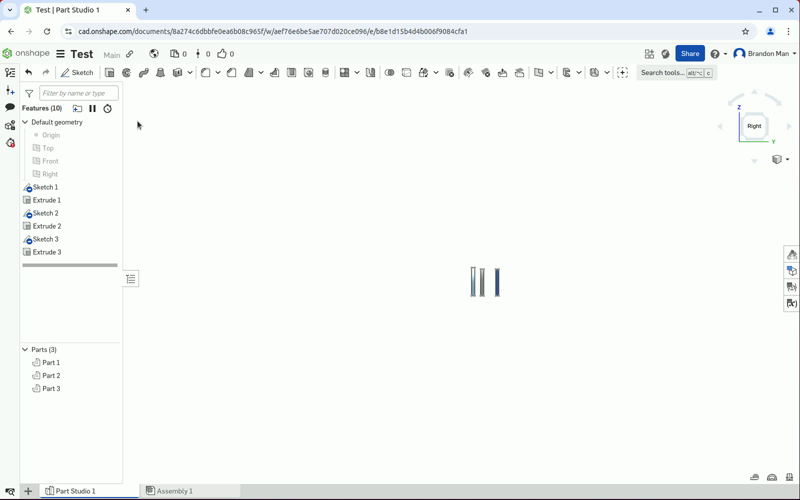
key(shift+h)
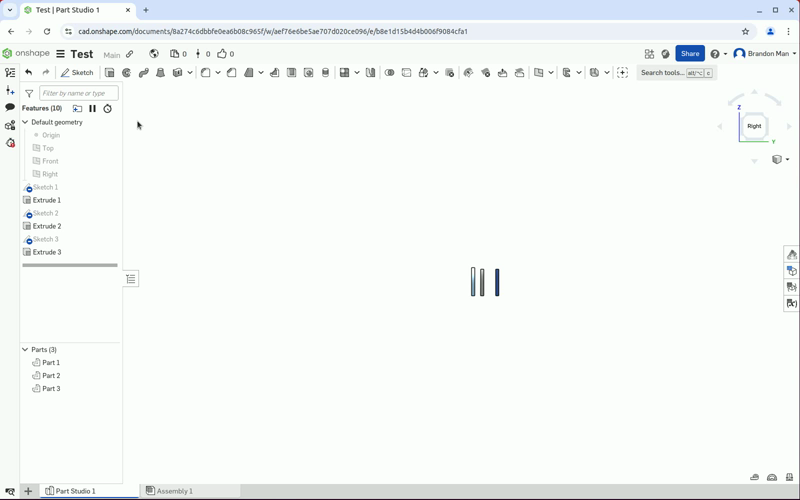
mouse_move(73, 189)
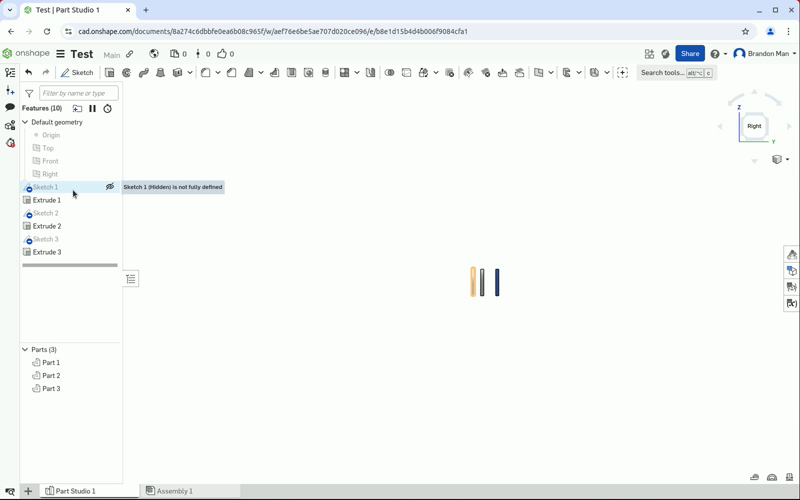
click(73, 189)
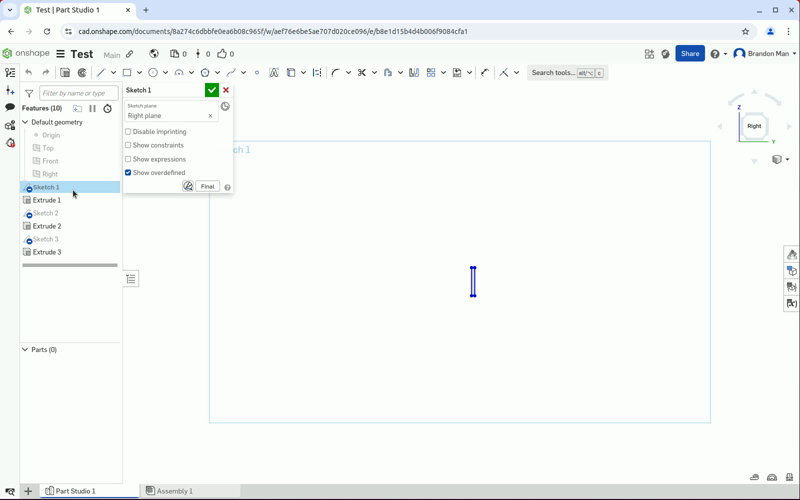
mouse_move(229, 92)
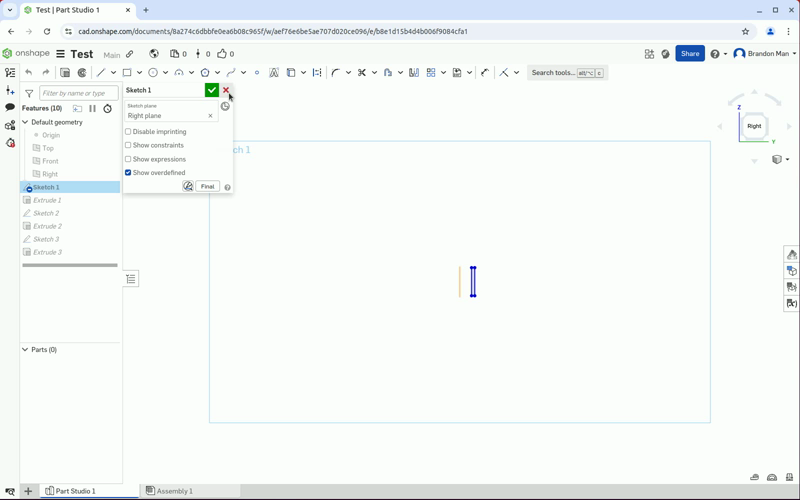
click(229, 92)
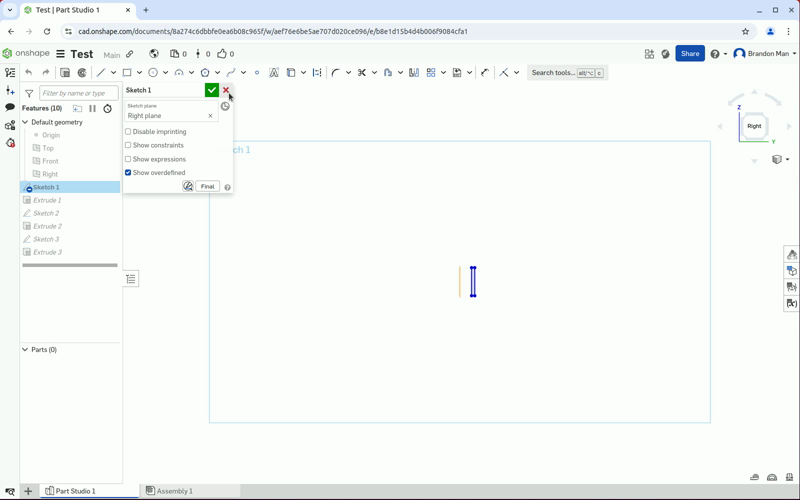
key(shift+s)
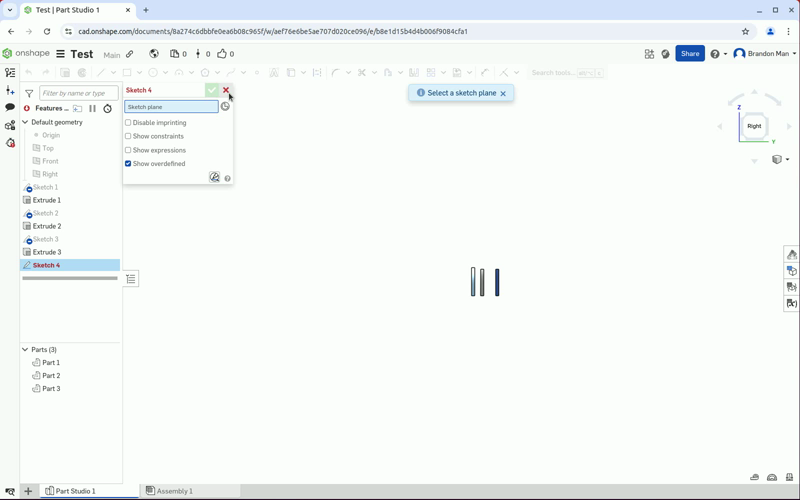
mouse_move(73, 176)
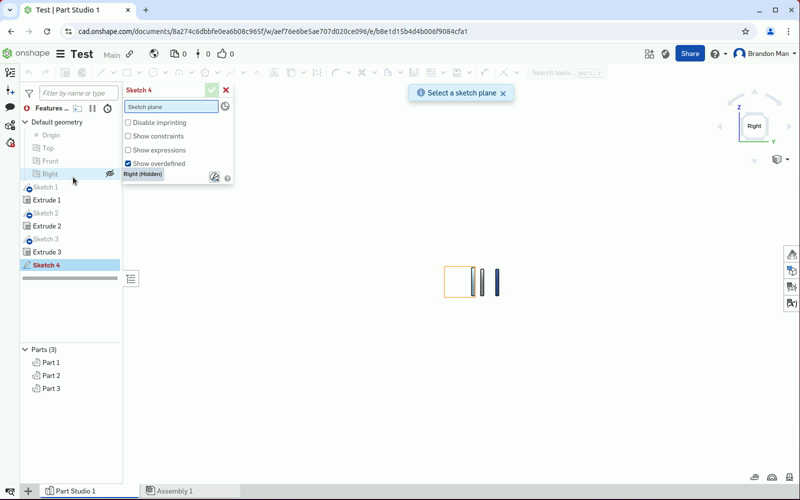
click(73, 176)
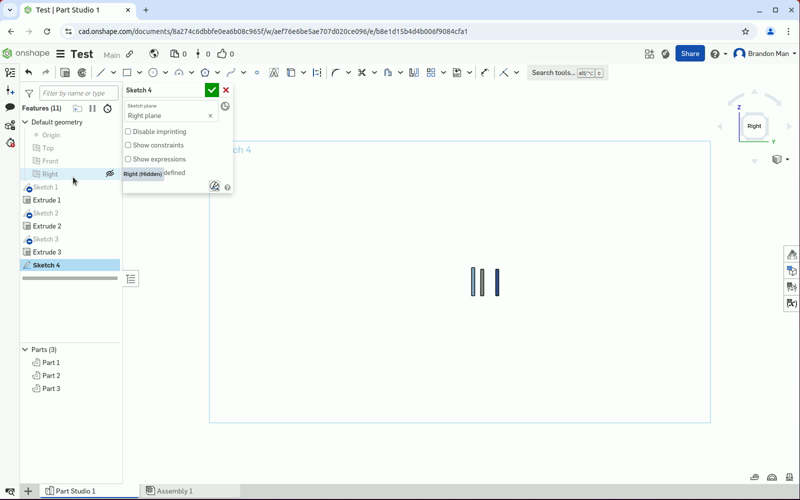
mouse_move(73, 352)
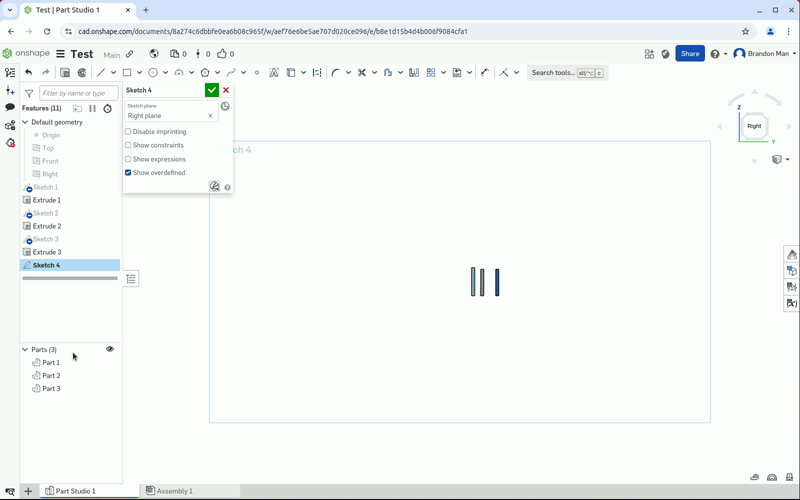
key(y)
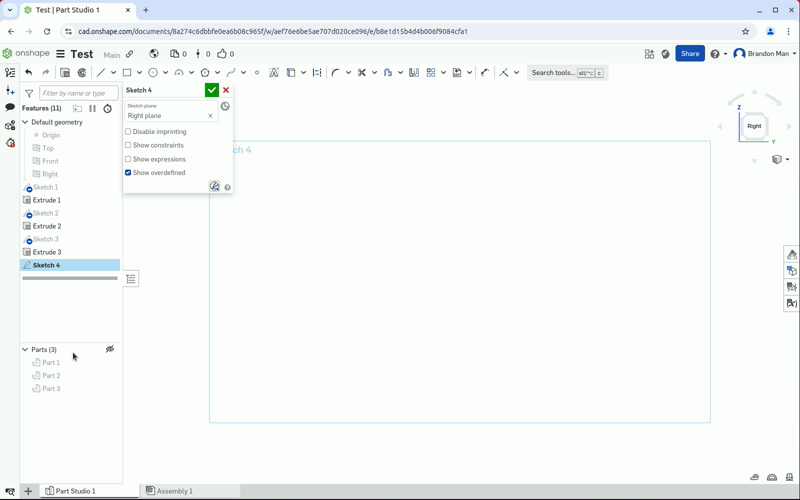
key(l)
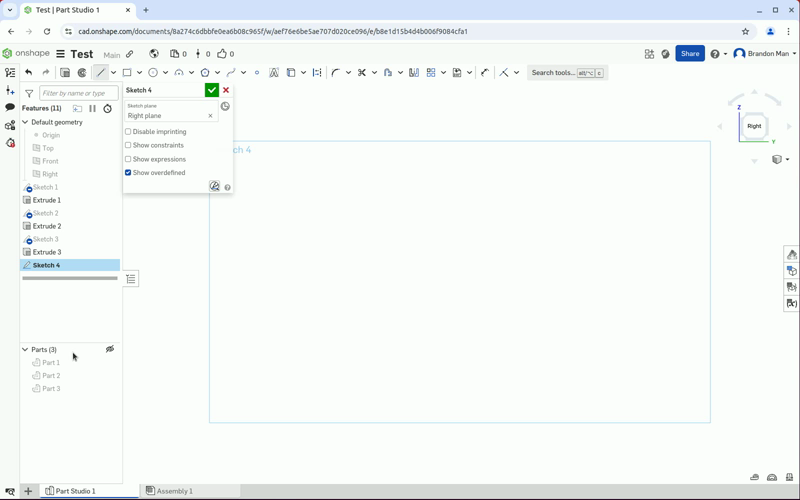
key_down(shift)
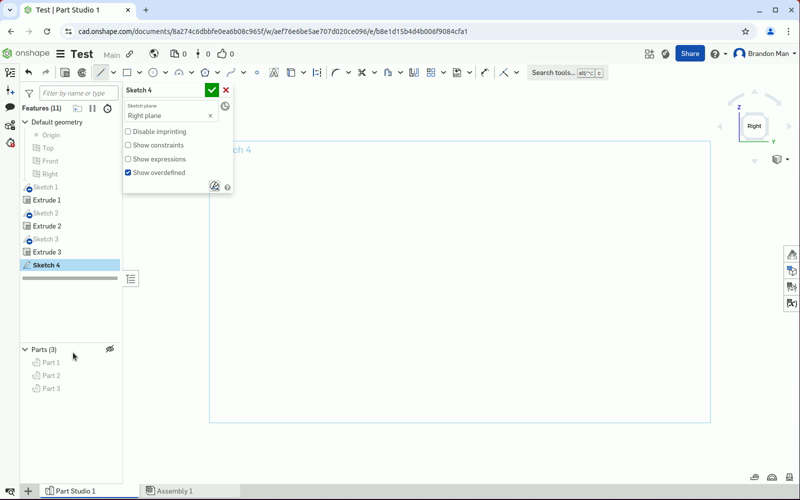
mouse_move(510, 295)
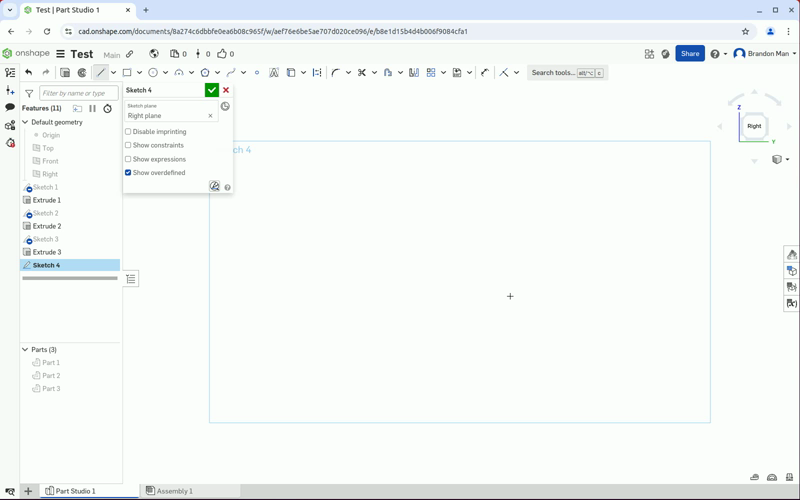
click(510, 295)
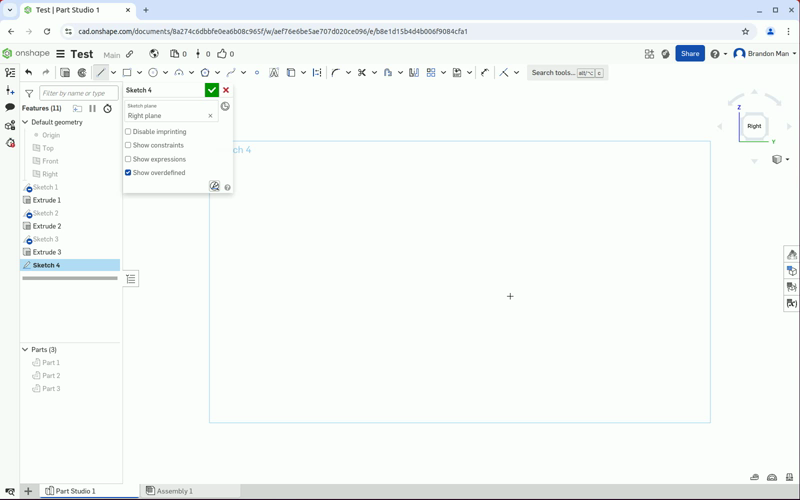
key_up(shift)
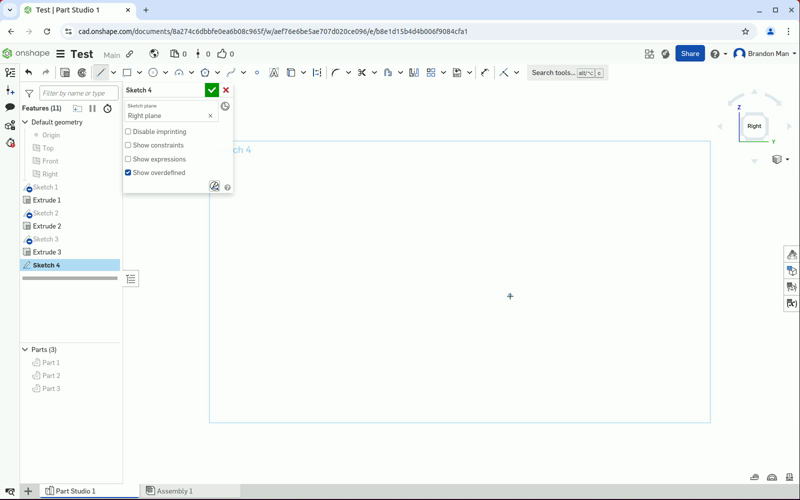
key_down(shift)
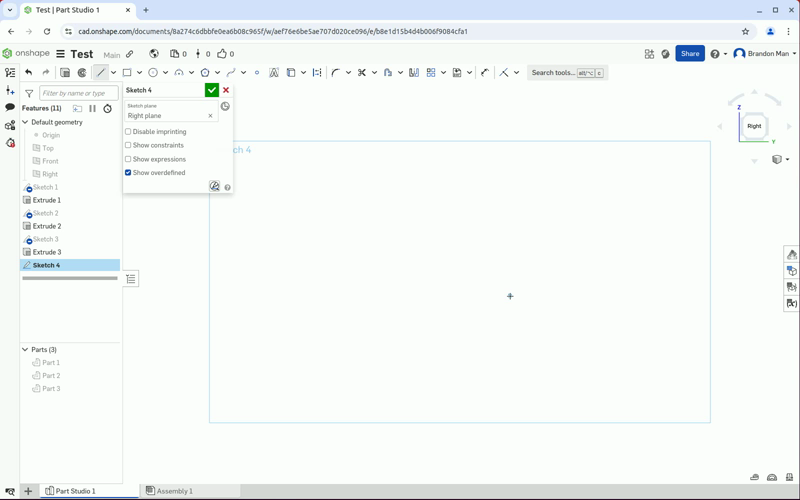
mouse_move(540, 295)
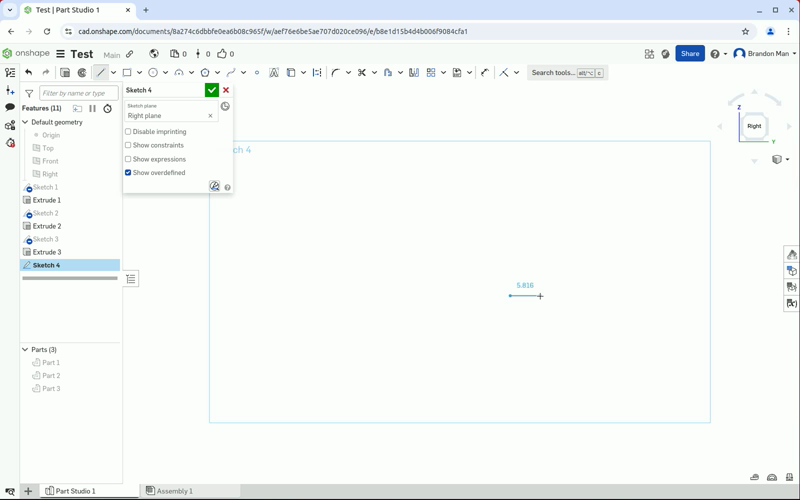
mouse_move(512, 295)
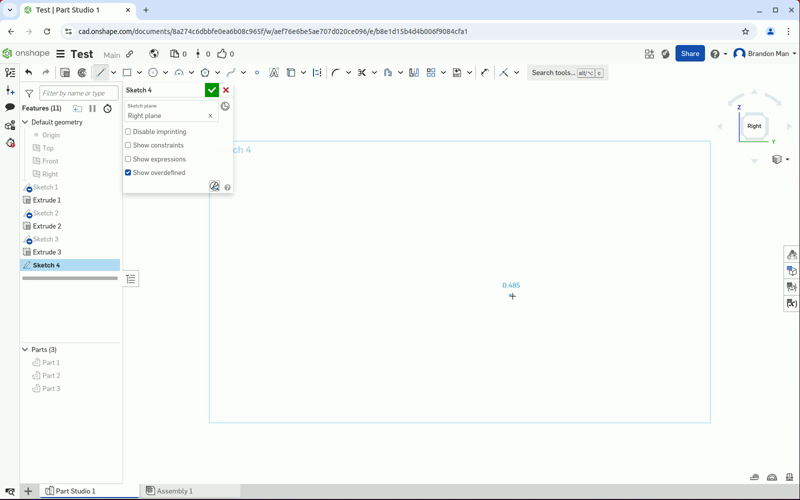
scroll(6)
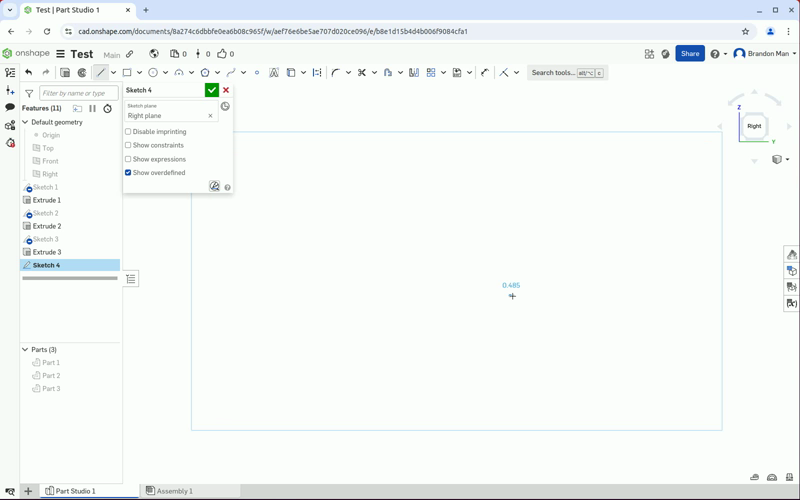
scroll(6)
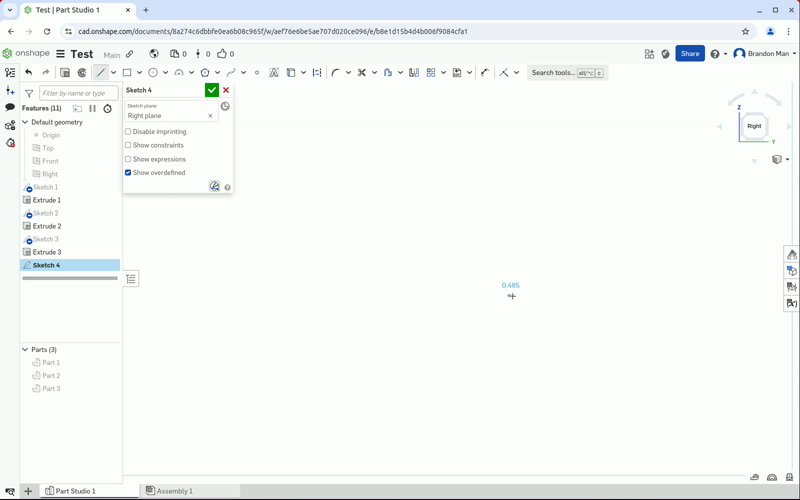
scroll(6)
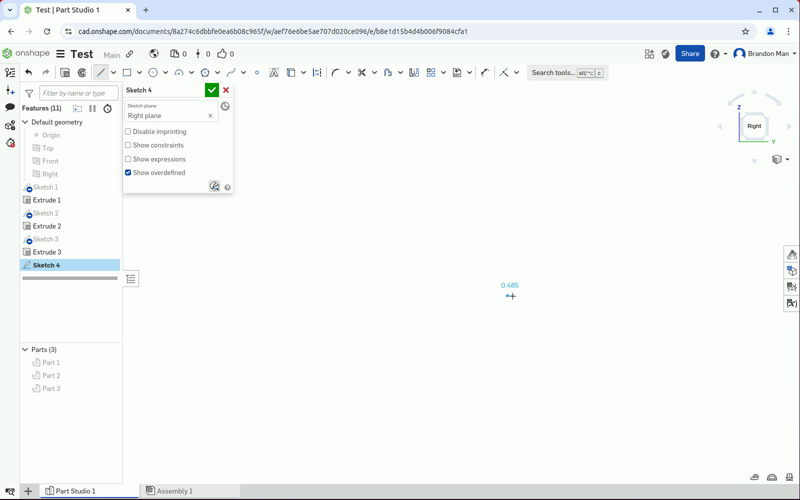
scroll(6)
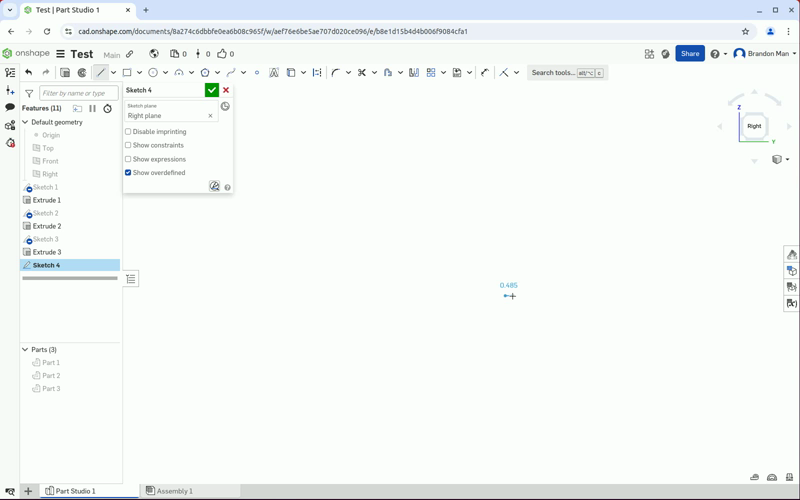
scroll(6)
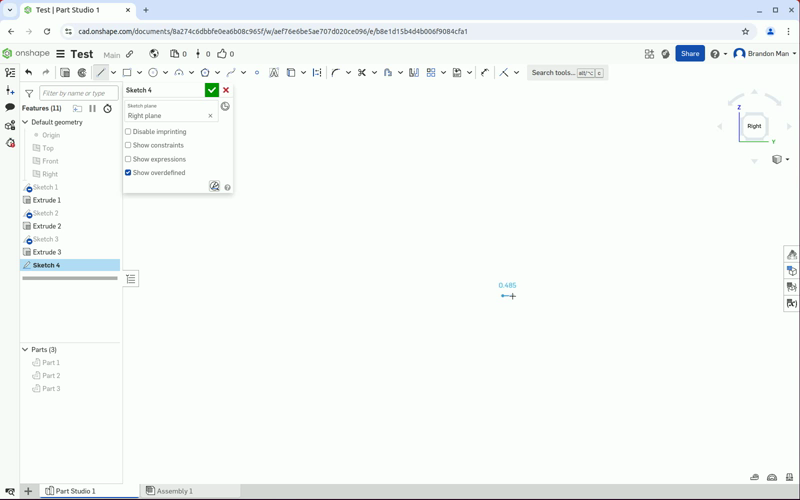
scroll(6)
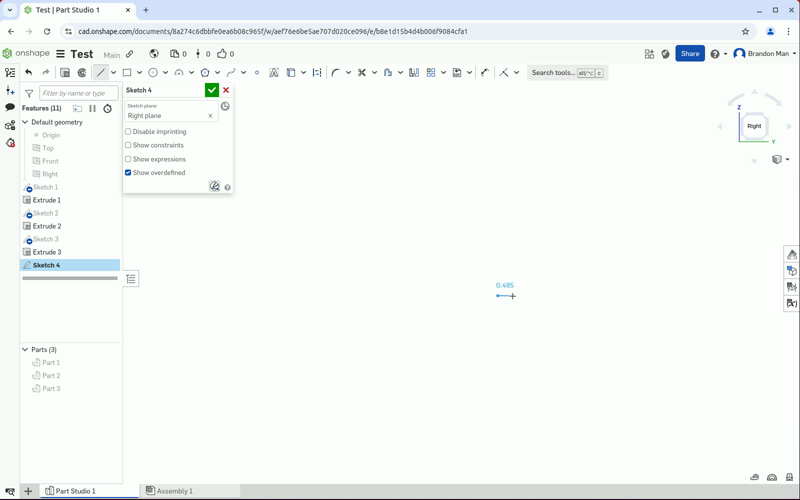
scroll(6)
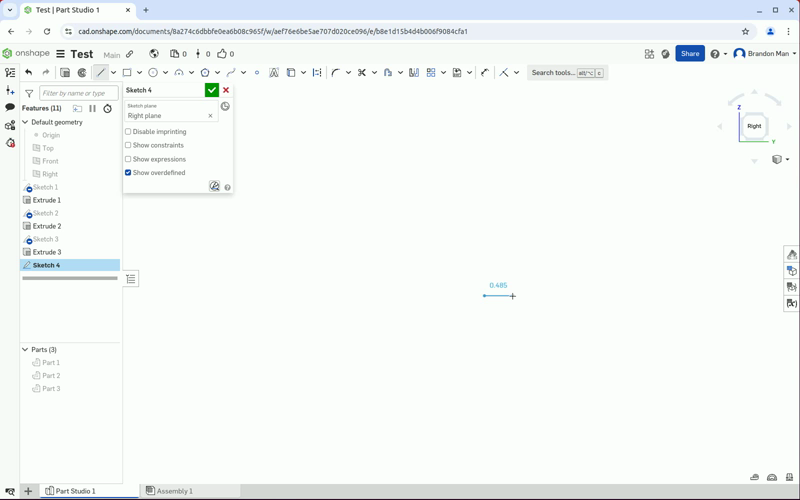
click(512, 295)
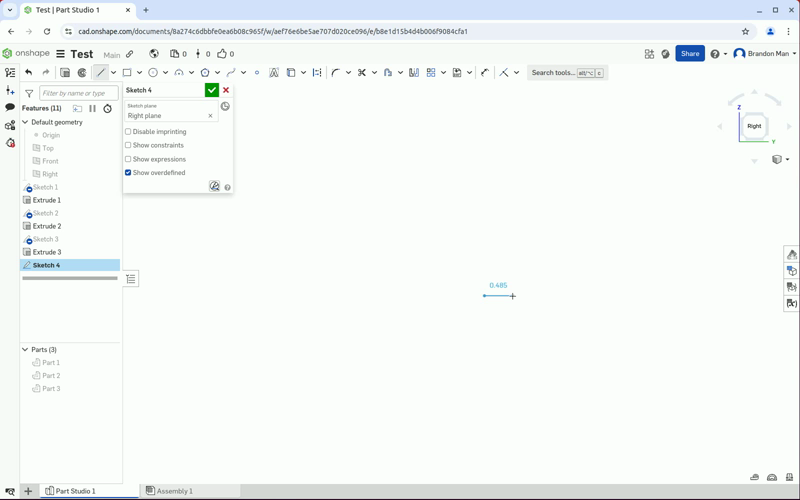
scroll(-6)
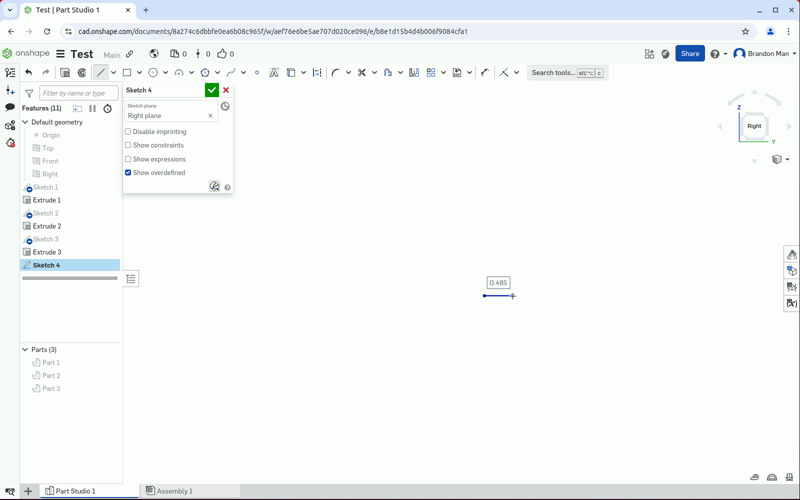
scroll(-6)
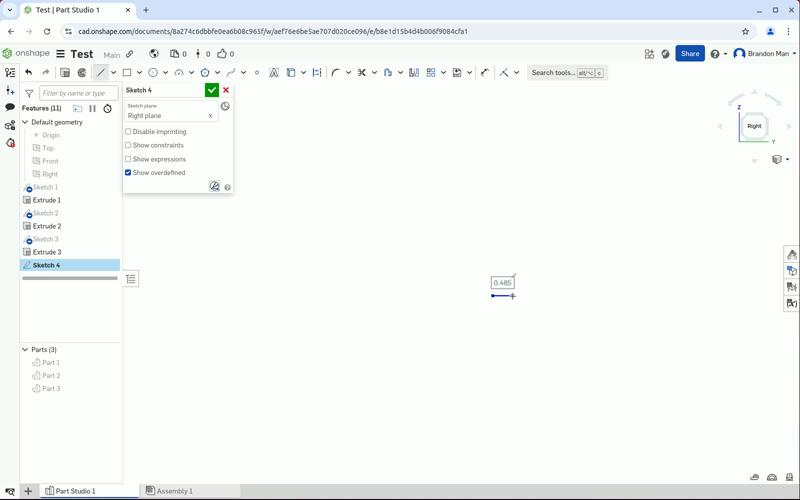
scroll(-6)
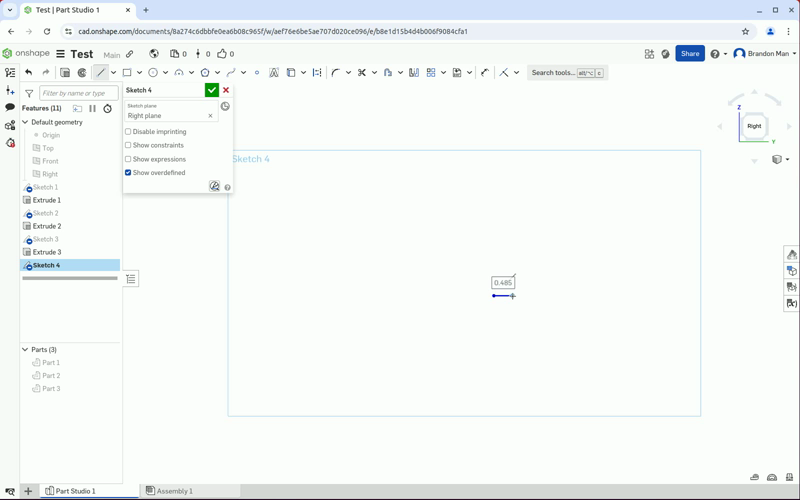
scroll(-6)
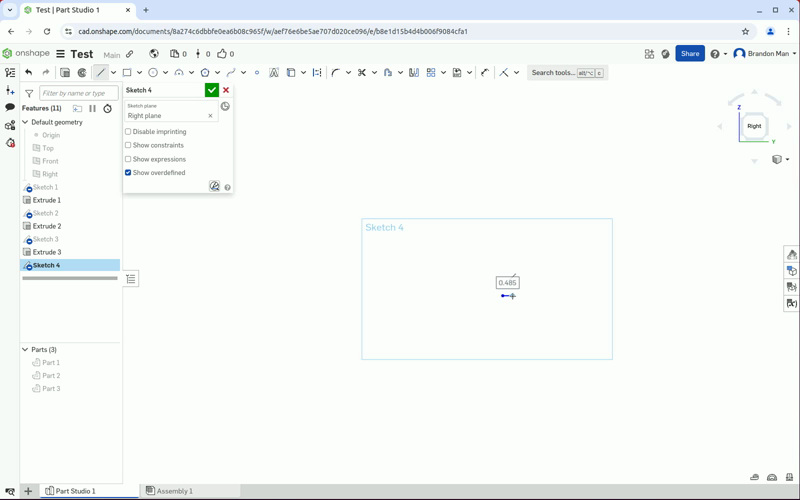
scroll(-6)
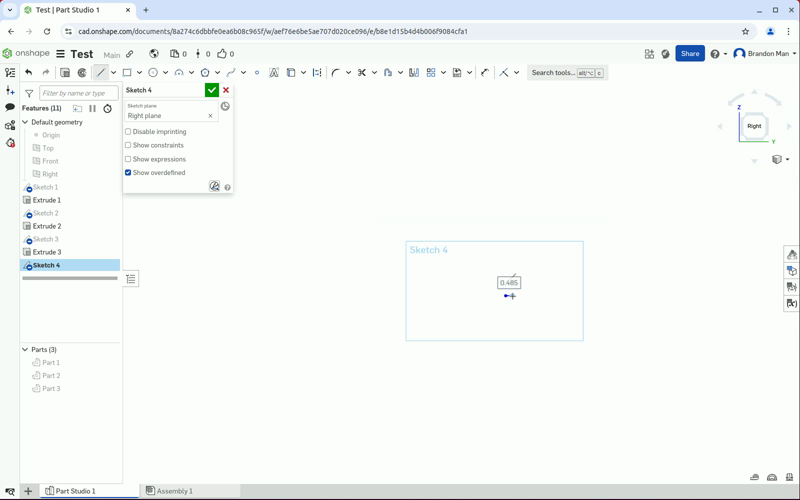
scroll(-6)
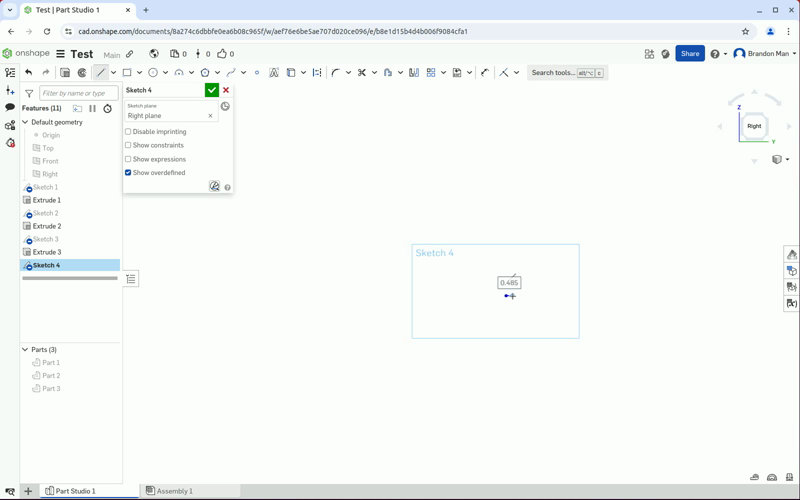
scroll(-6)
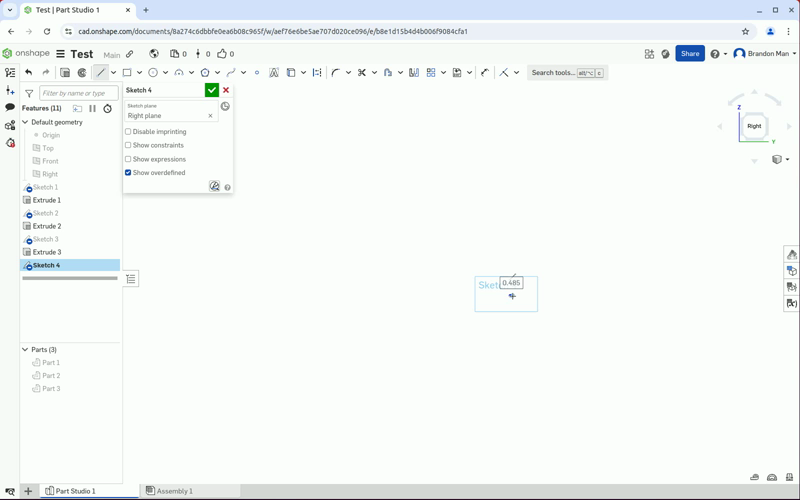
key_up(shift)
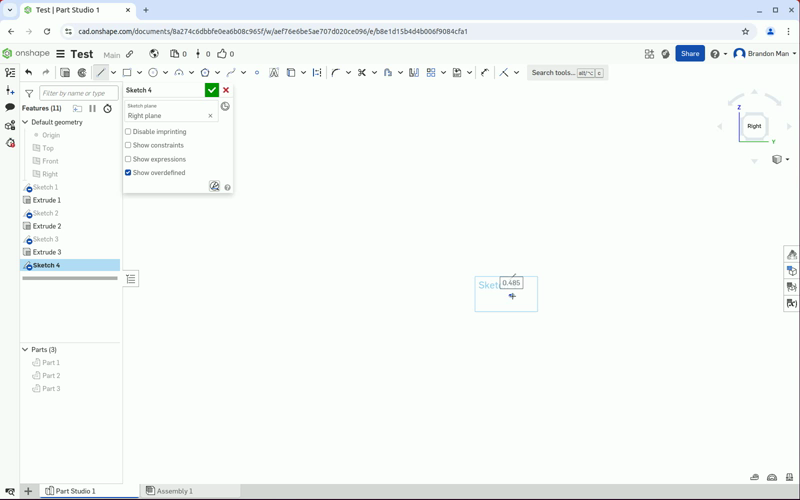
key_down(shift)
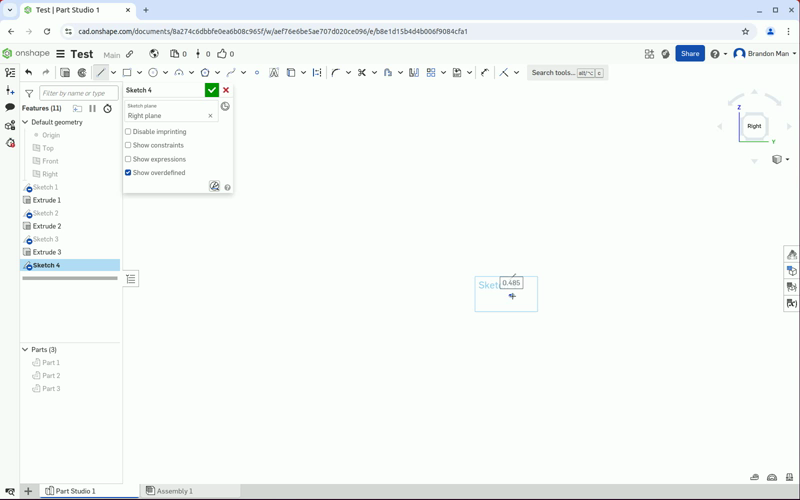
mouse_move(542, 295)
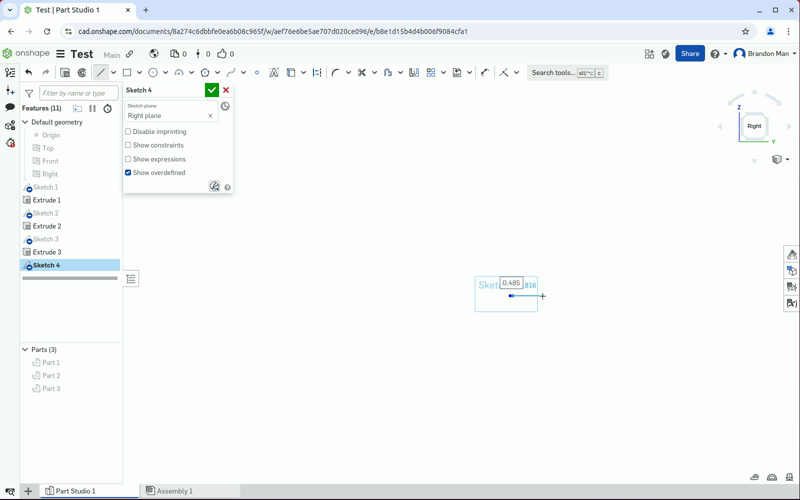
mouse_move(512, 269)
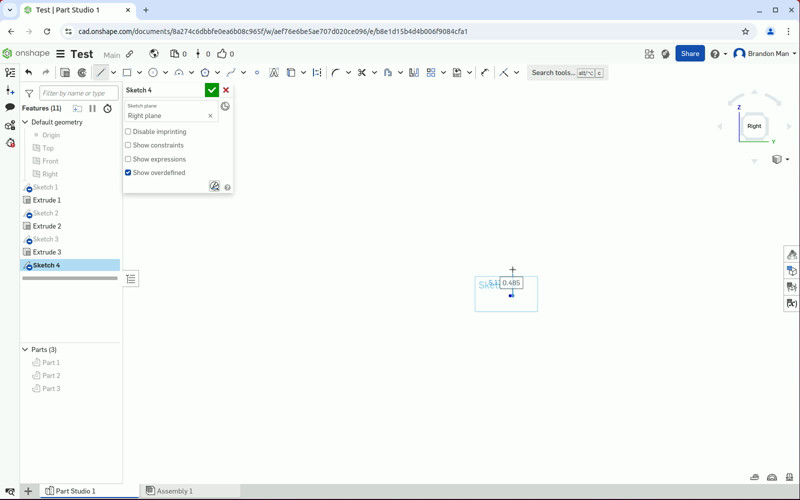
click(512, 269)
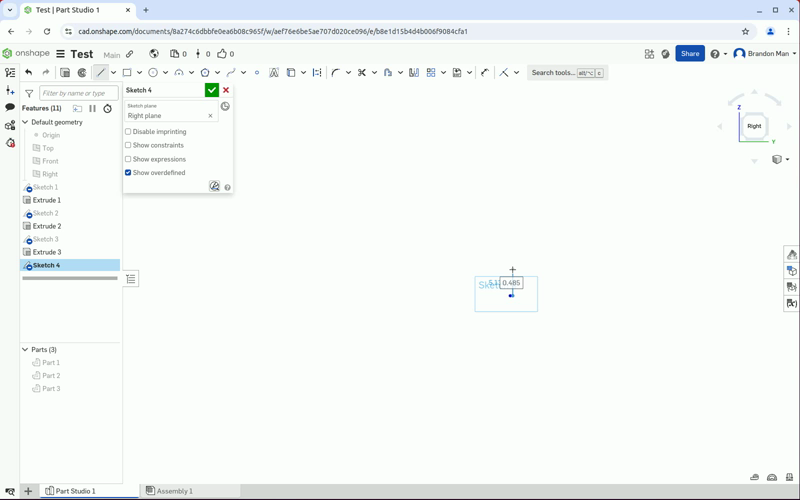
key_up(shift)
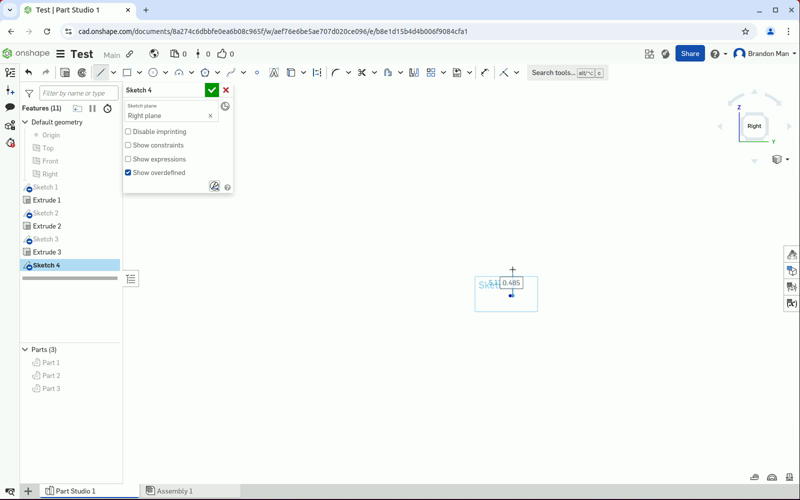
key_down(shift)
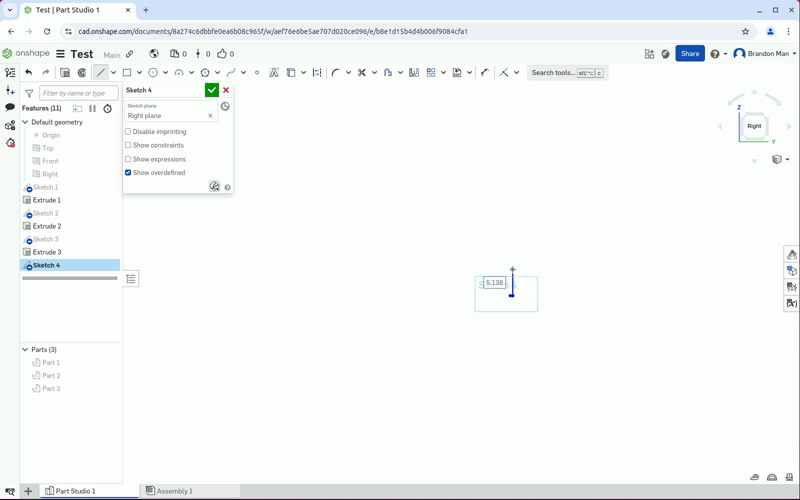
mouse_move(542, 269)
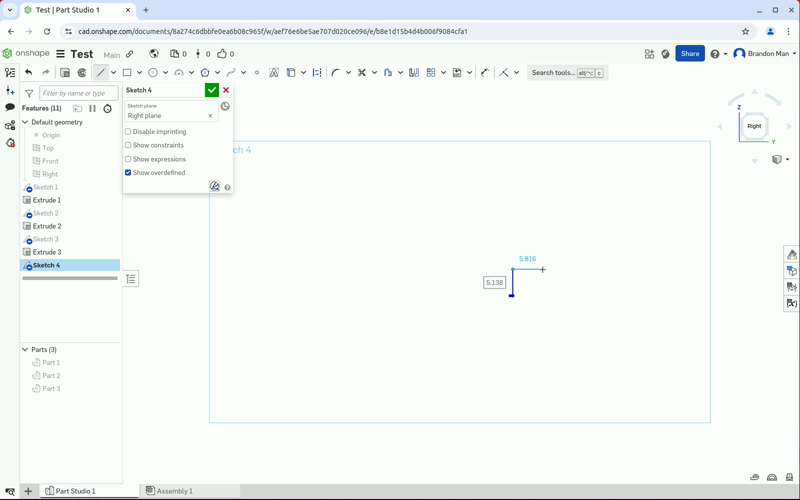
mouse_move(510, 269)
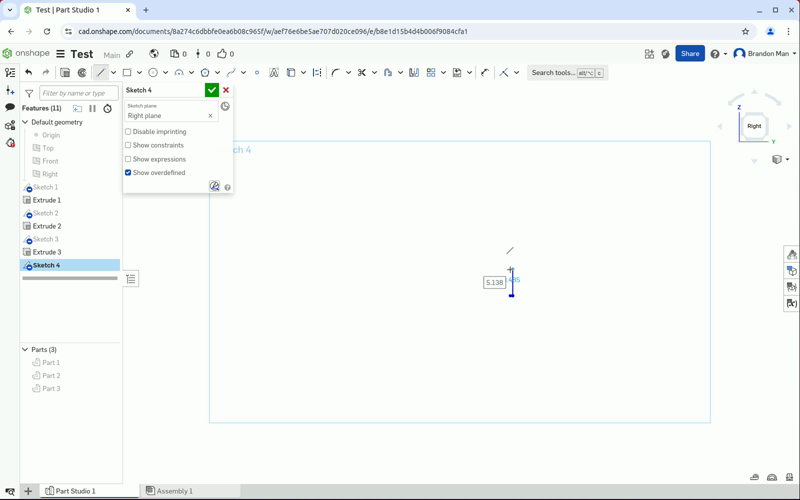
scroll(6)
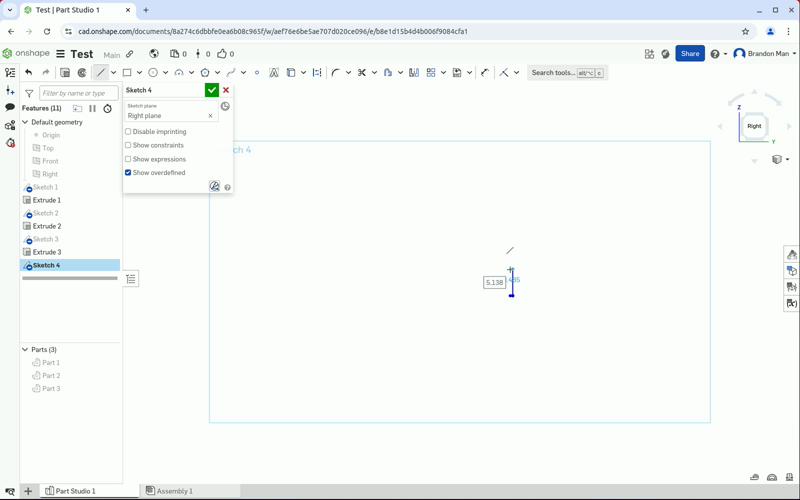
scroll(6)
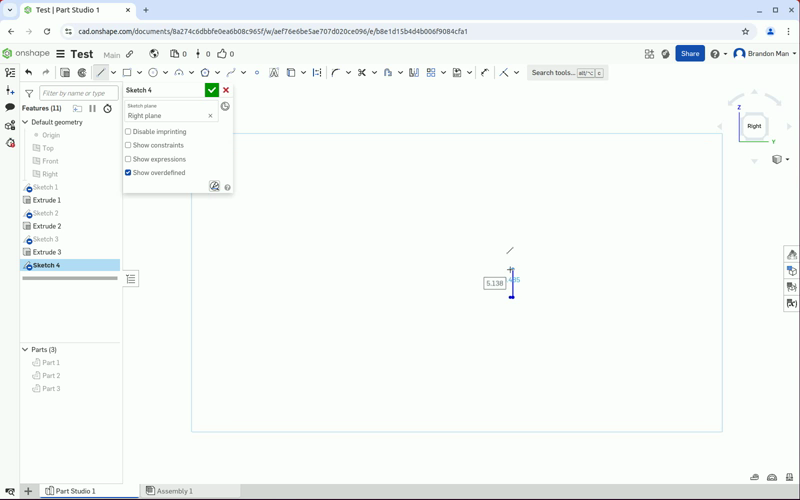
scroll(6)
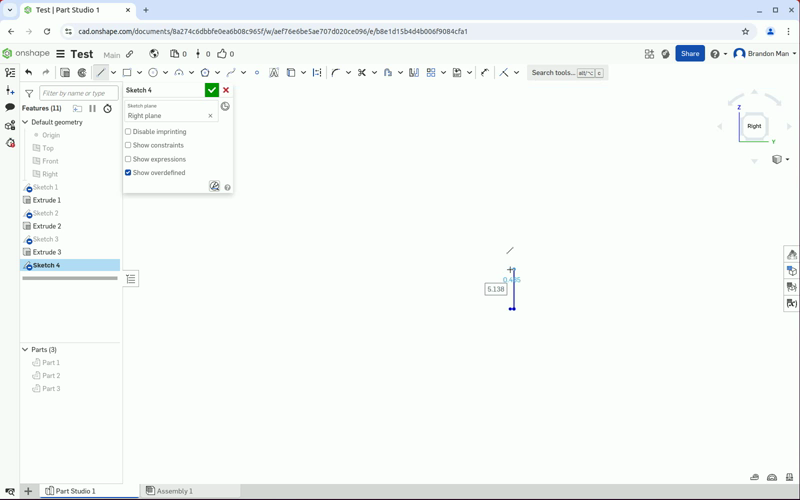
scroll(6)
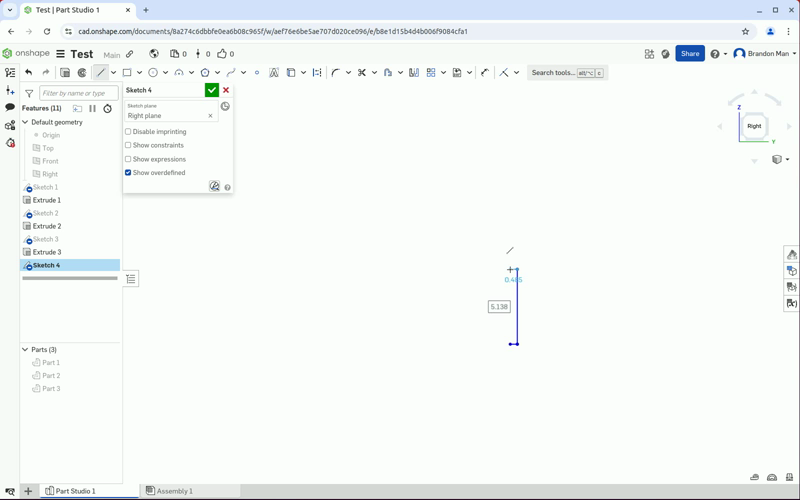
scroll(6)
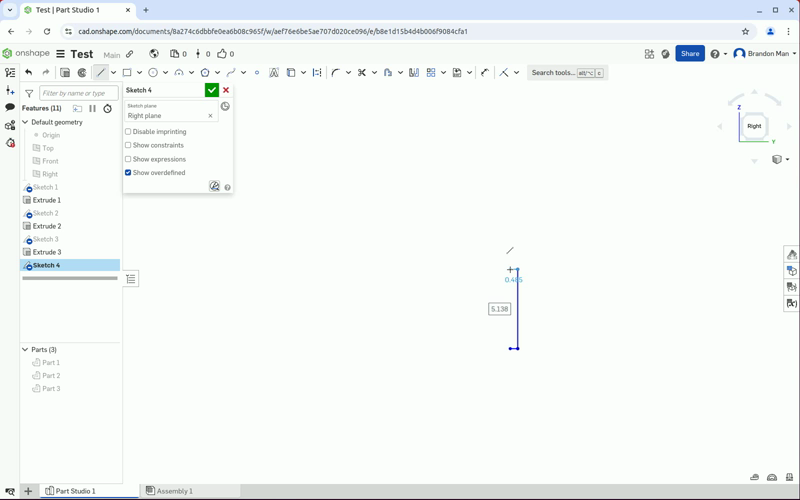
scroll(6)
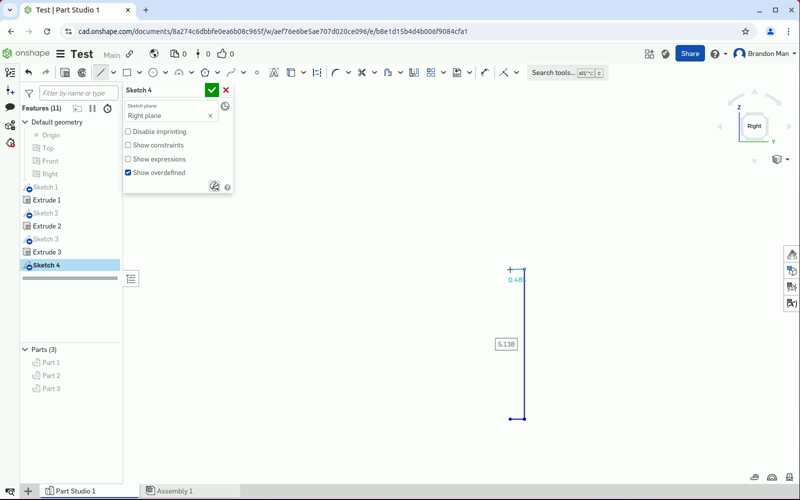
scroll(6)
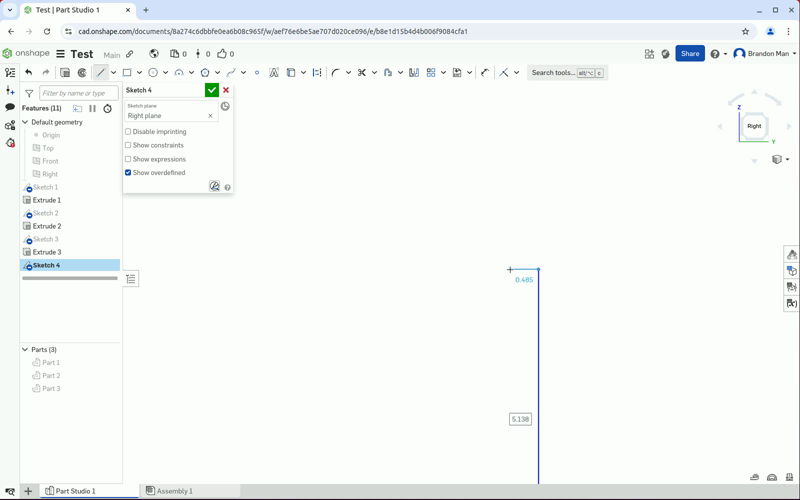
click(510, 269)
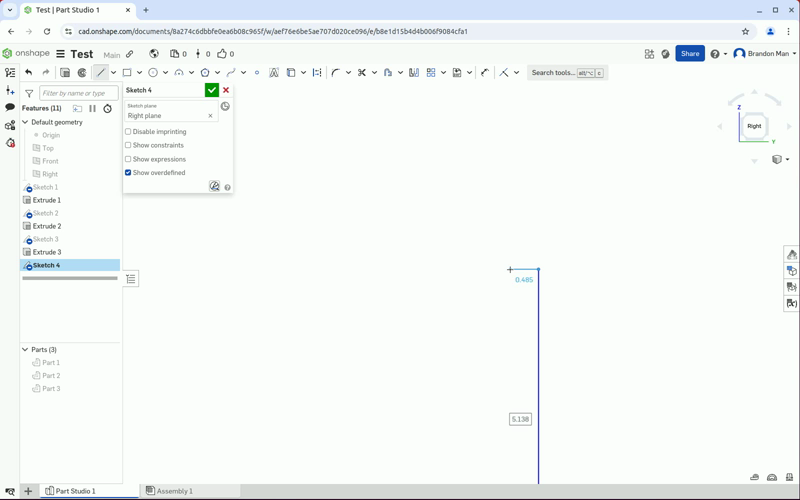
scroll(-6)
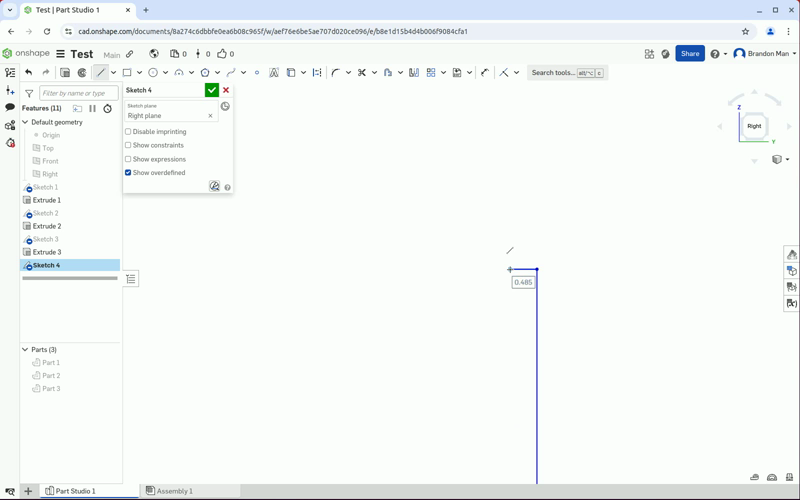
scroll(-6)
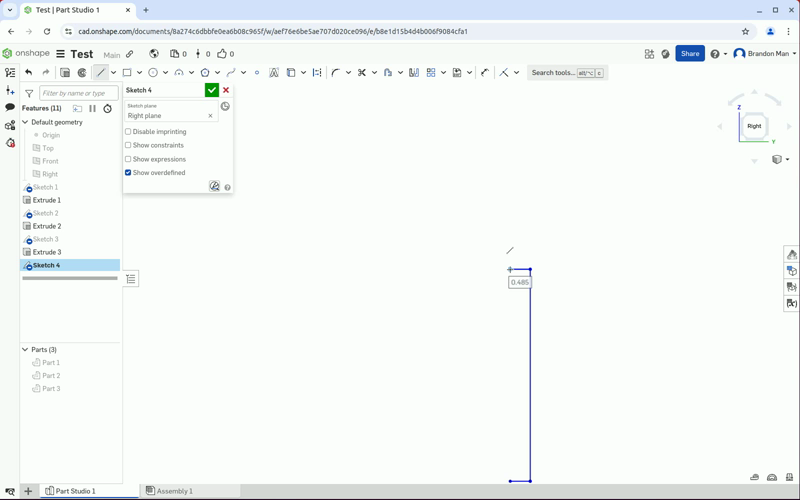
scroll(-6)
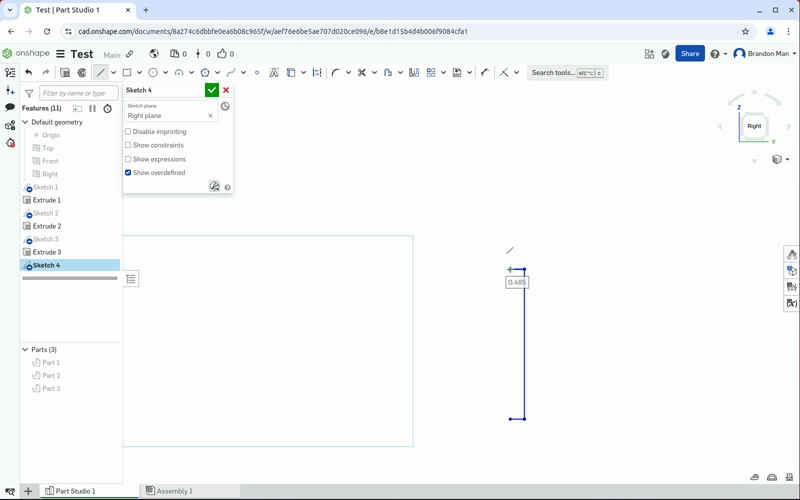
scroll(-6)
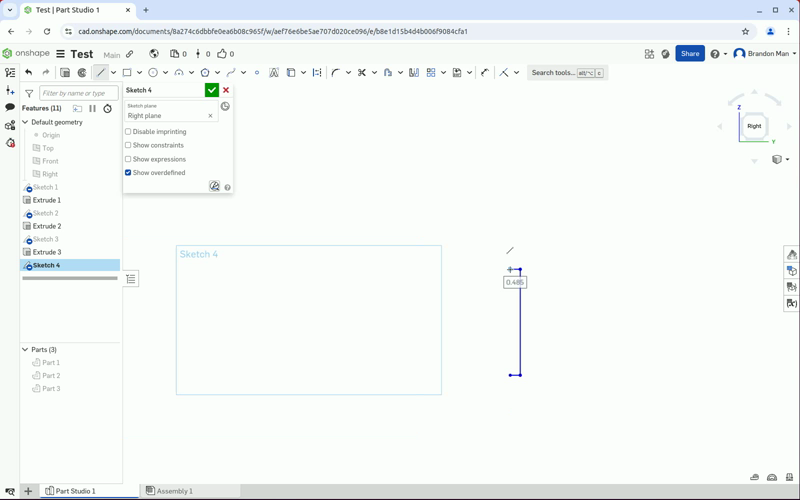
scroll(-6)
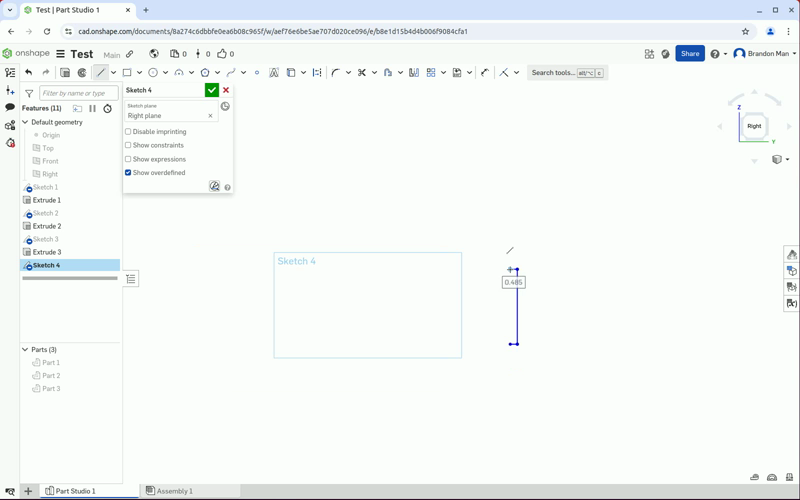
scroll(-6)
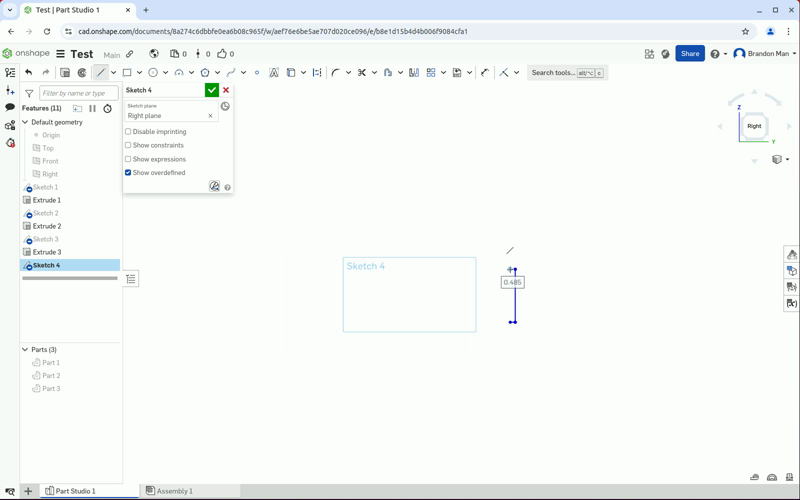
scroll(-6)
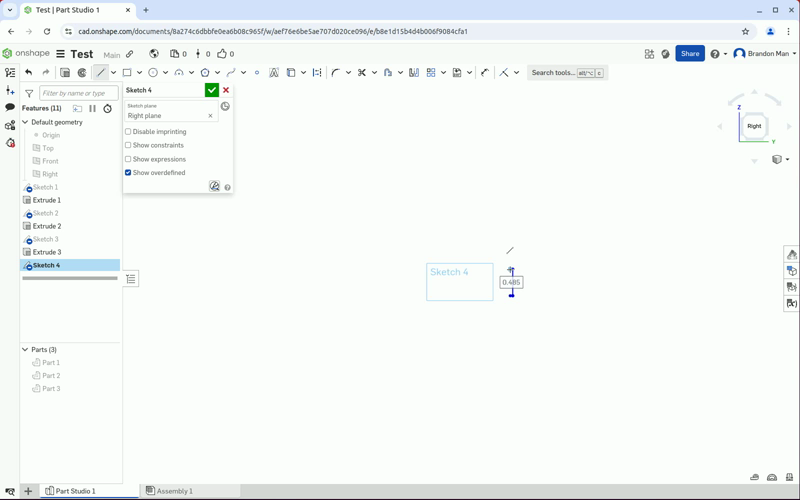
key_up(shift)
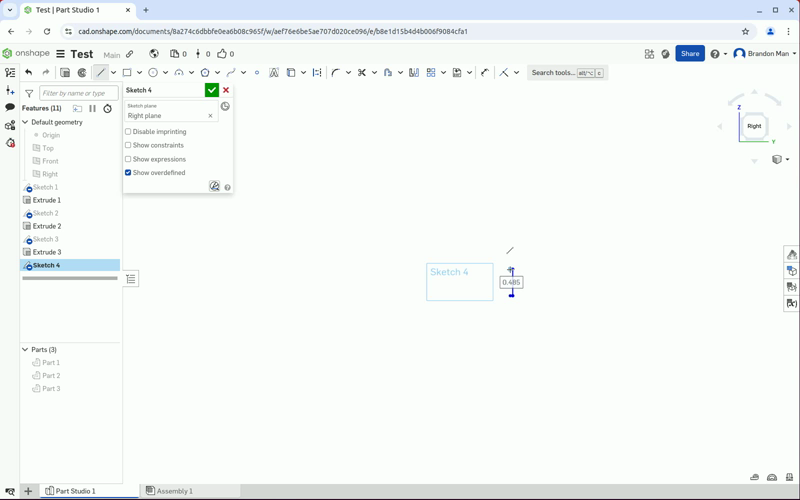
mouse_move(540, 269)
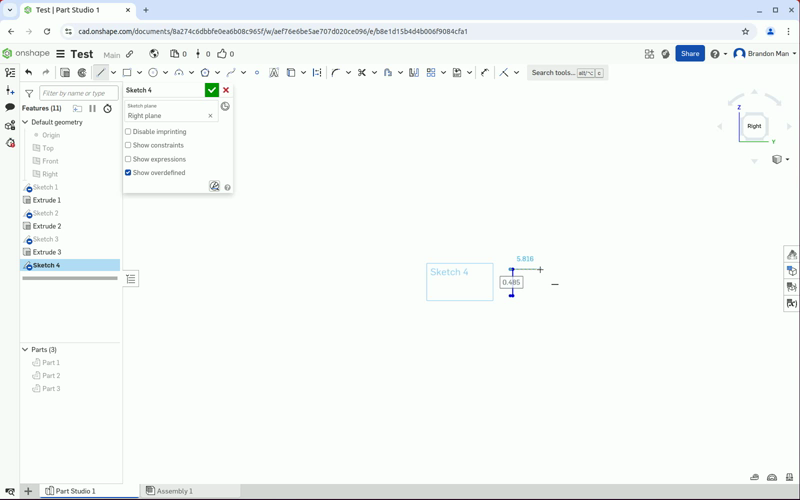
key_down(shift)
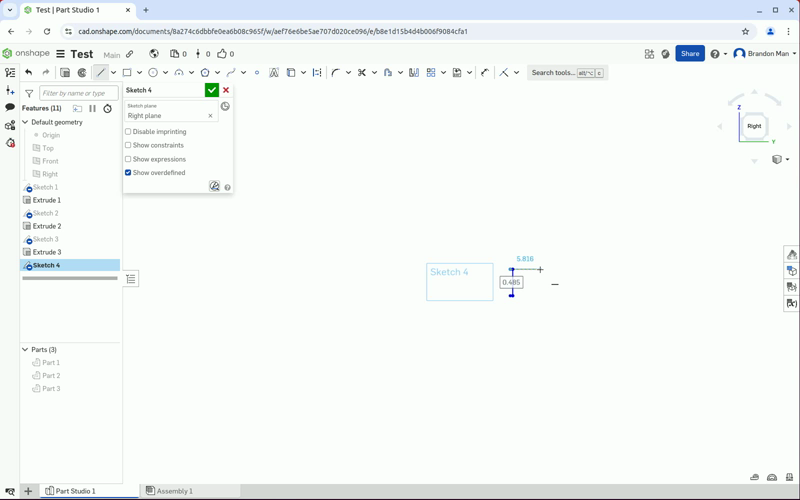
mouse_move(510, 295)
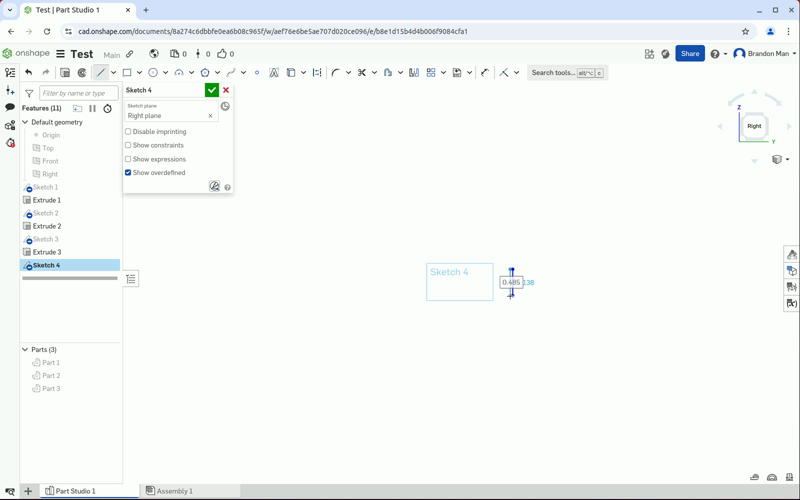
scroll(6)
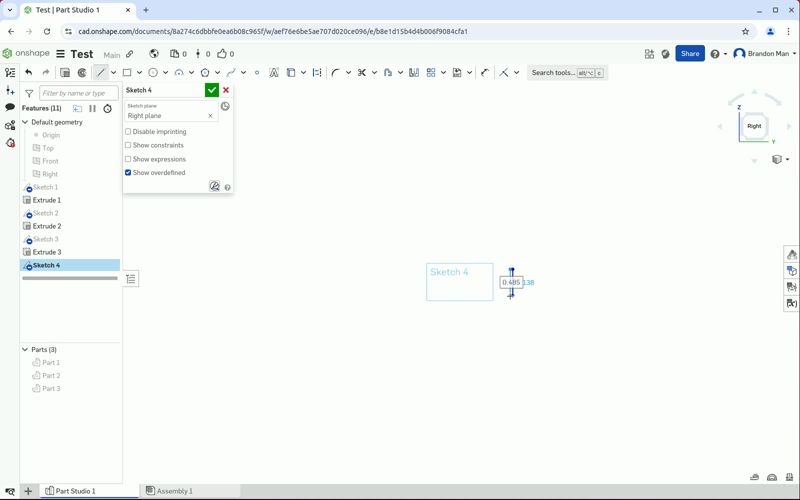
scroll(6)
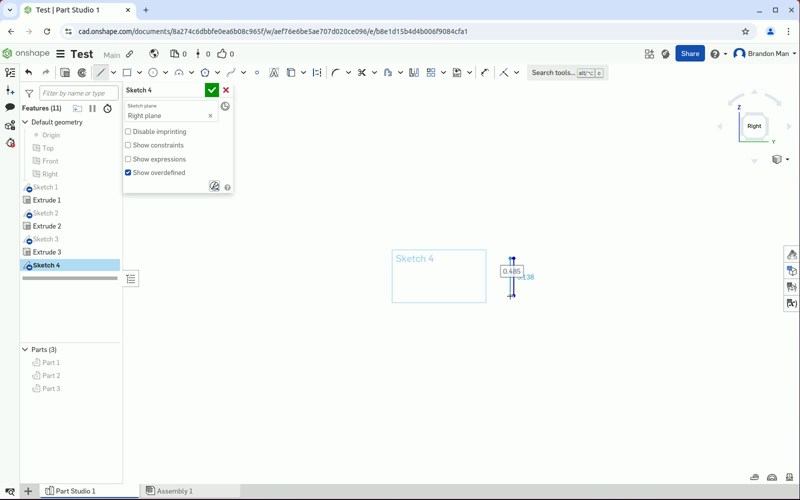
scroll(6)
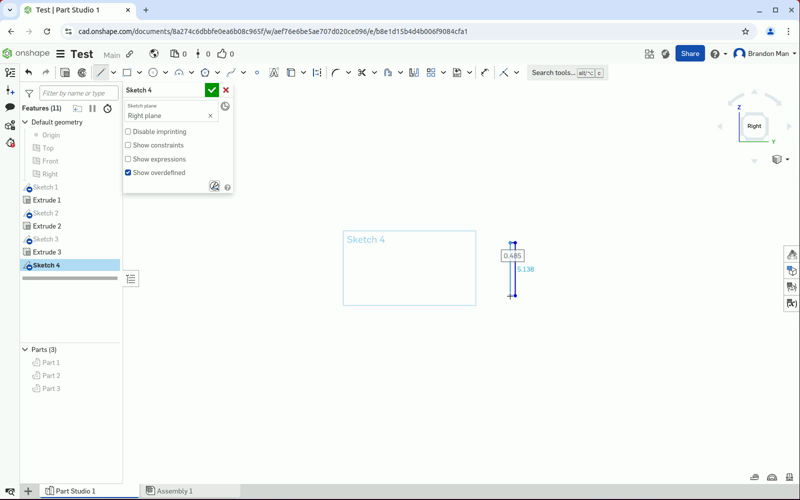
scroll(6)
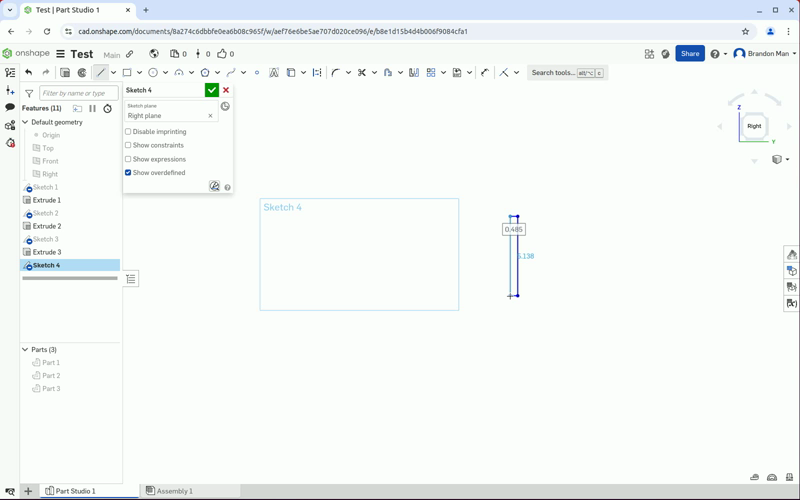
scroll(6)
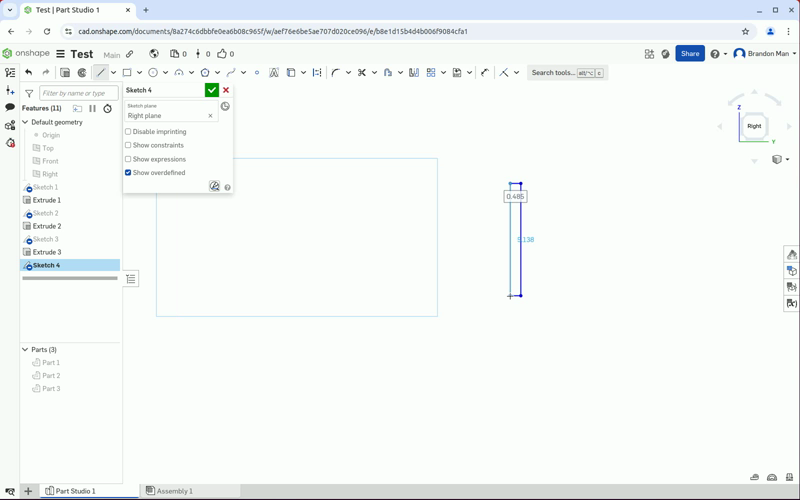
scroll(6)
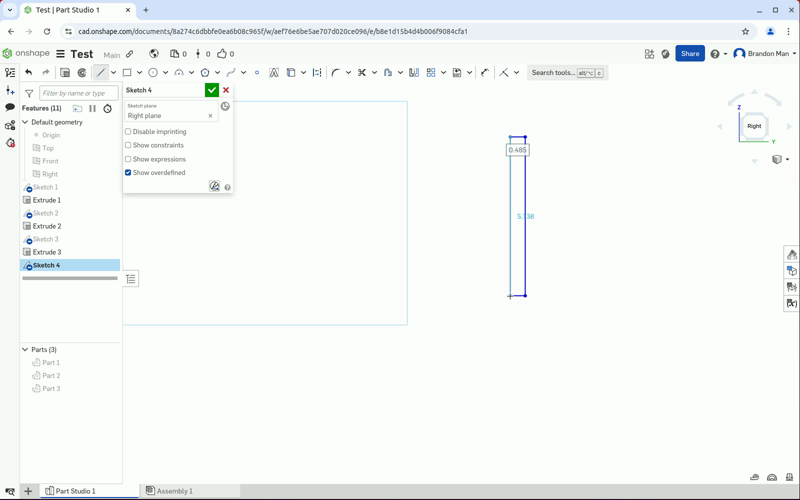
scroll(6)
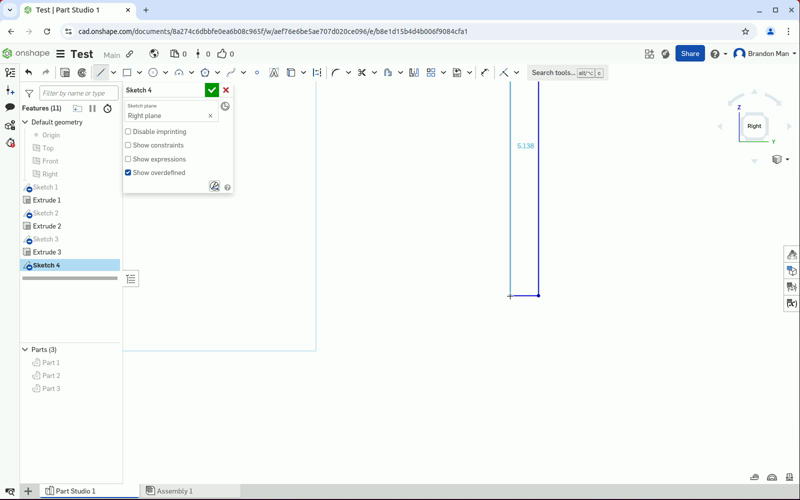
key_up(shift)
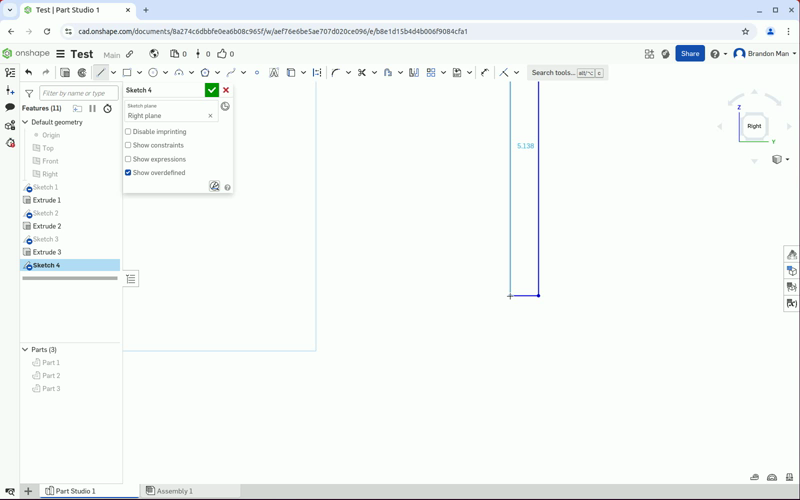
click(510, 295)
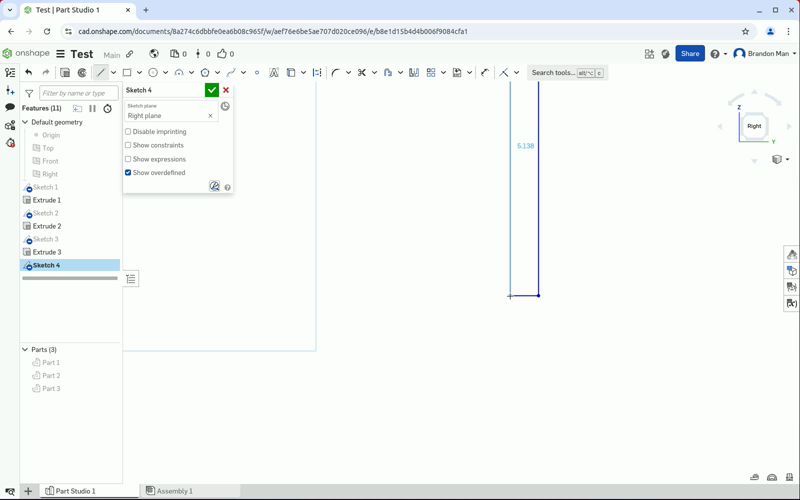
scroll(-6)
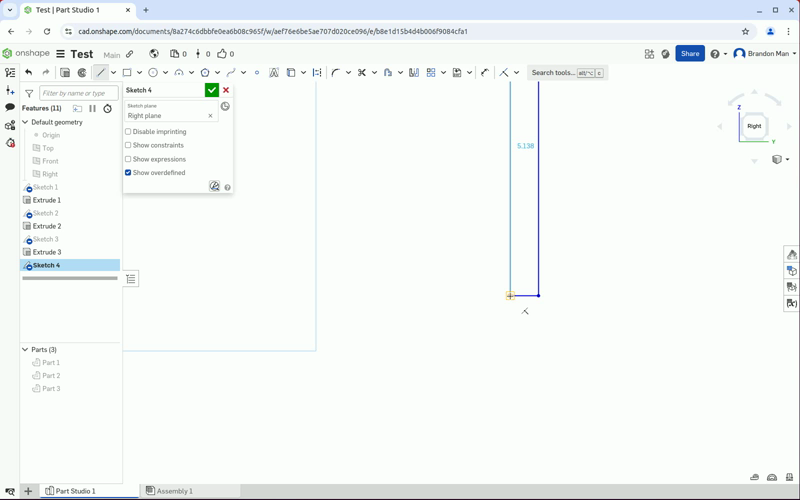
scroll(-6)
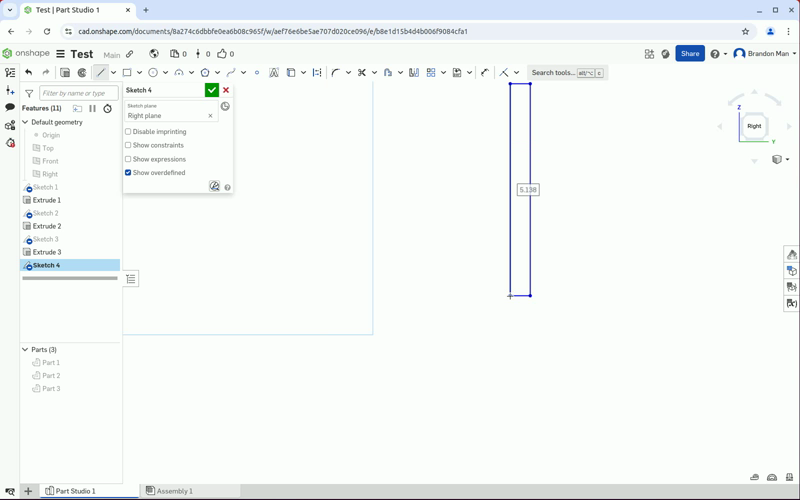
scroll(-6)
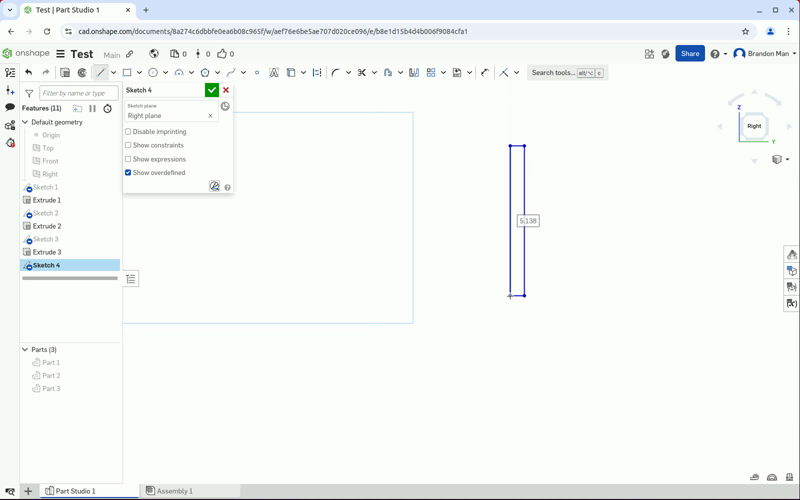
scroll(-6)
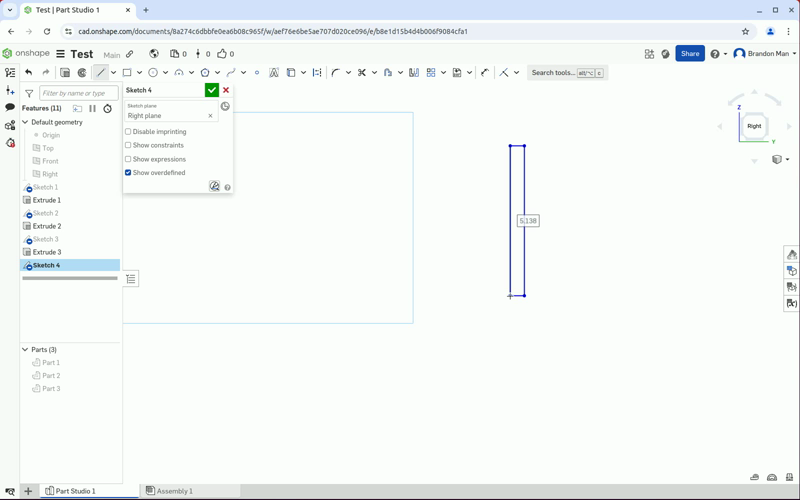
scroll(-6)
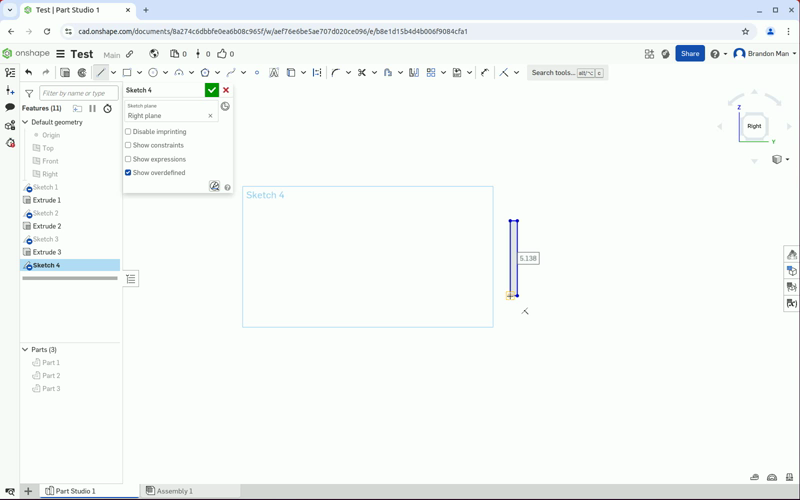
scroll(-6)
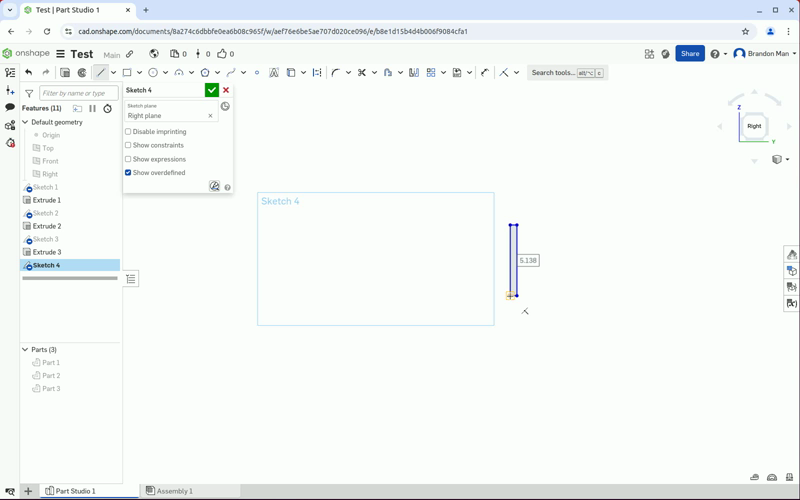
scroll(-6)
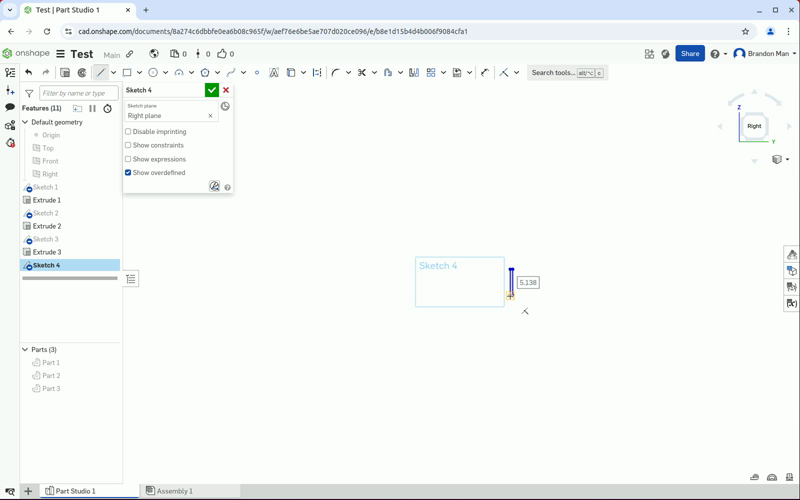
key(esc)
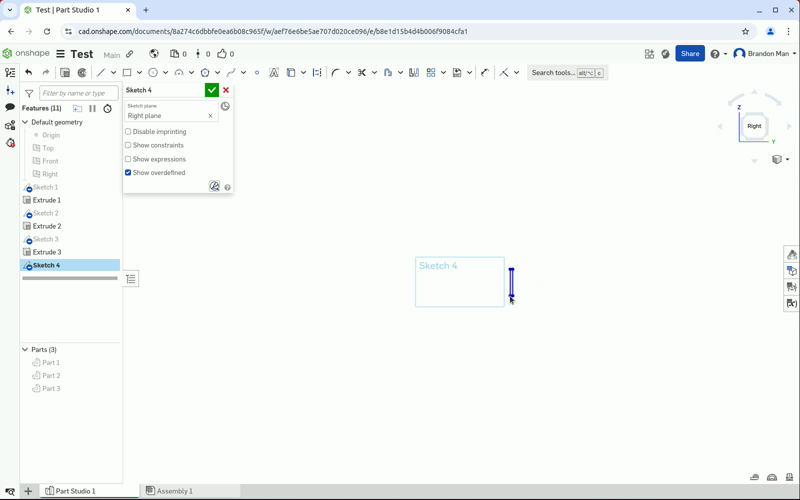
mouse_move(511, 292)
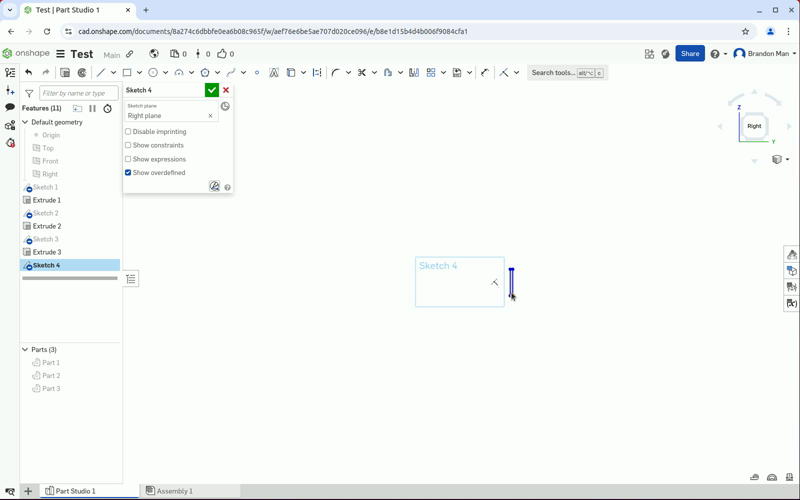
scroll(6)
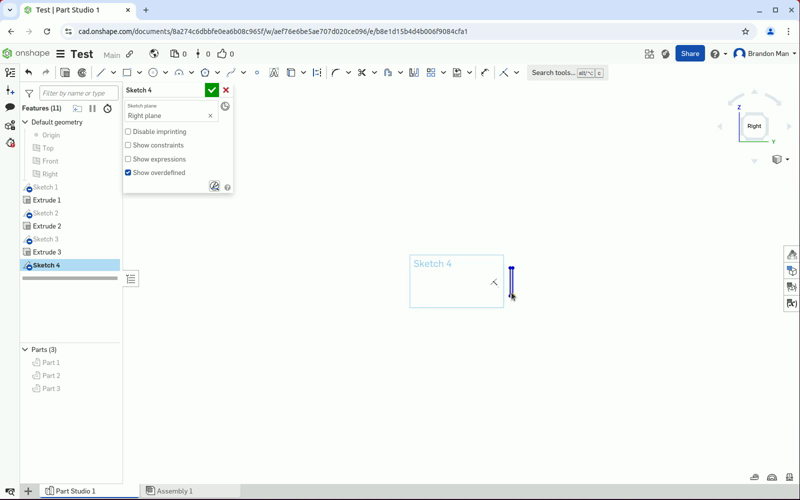
scroll(6)
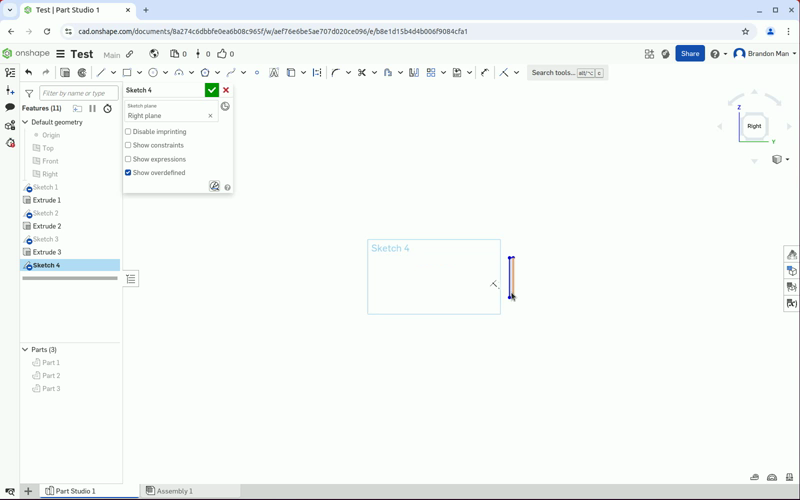
scroll(6)
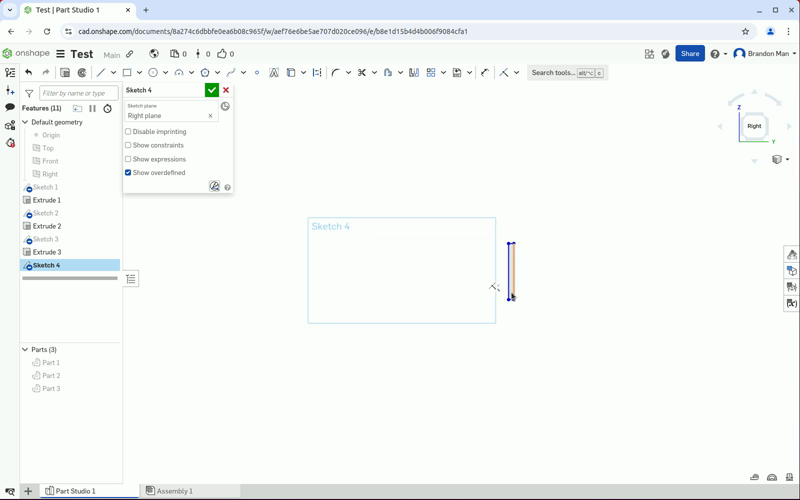
scroll(6)
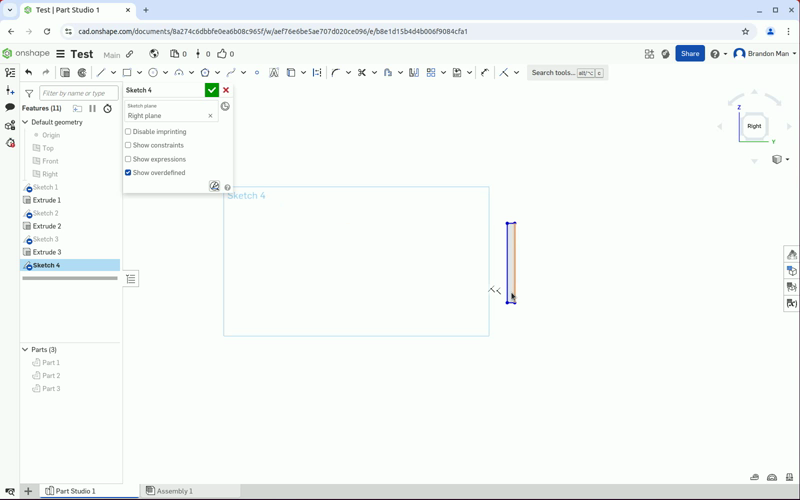
scroll(6)
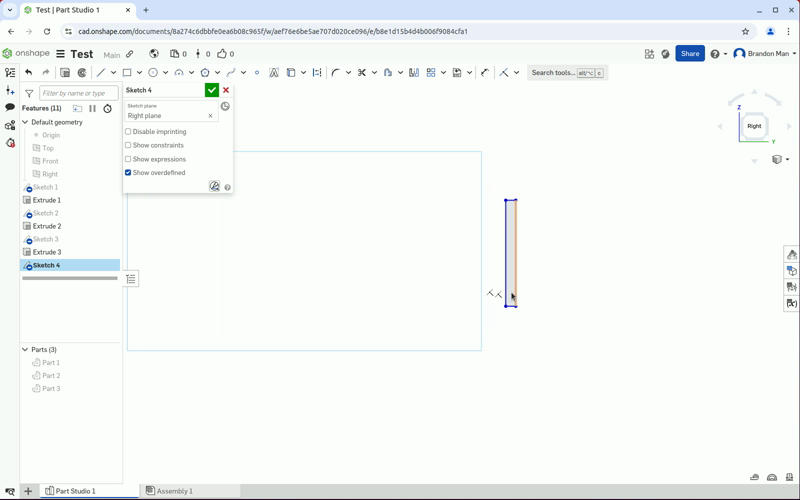
scroll(6)
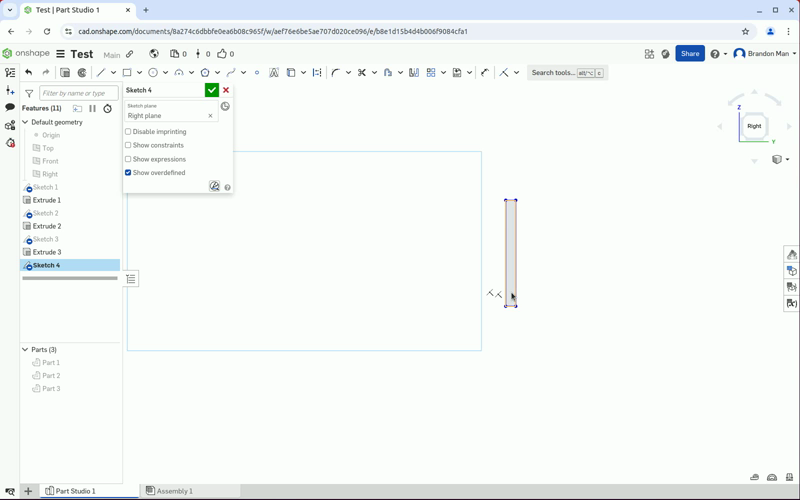
scroll(6)
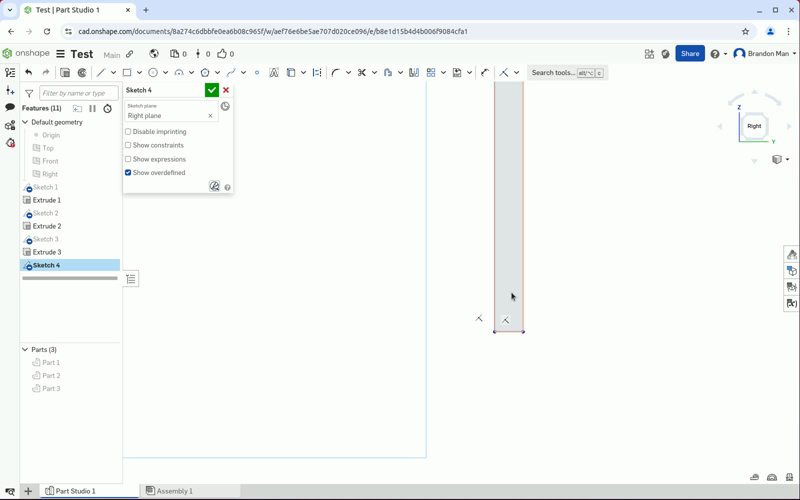
click(511, 292)
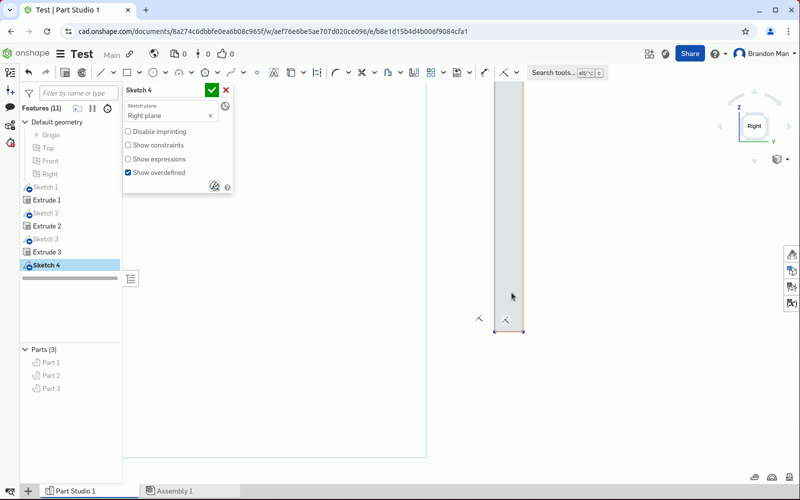
scroll(-6)
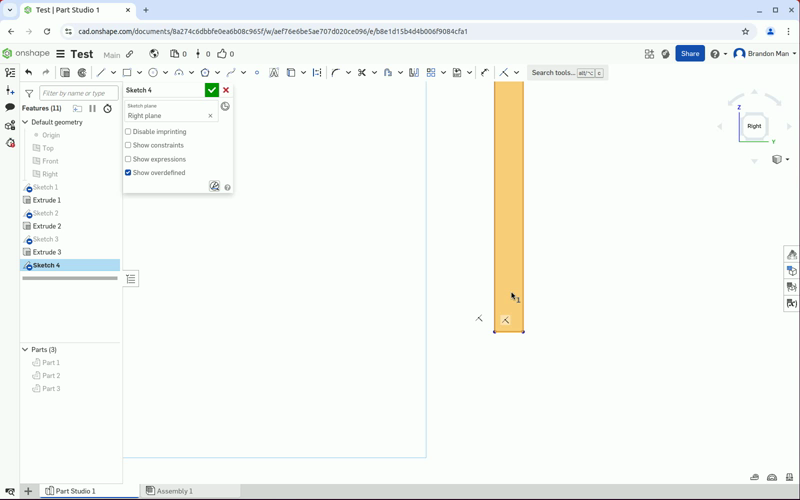
scroll(-6)
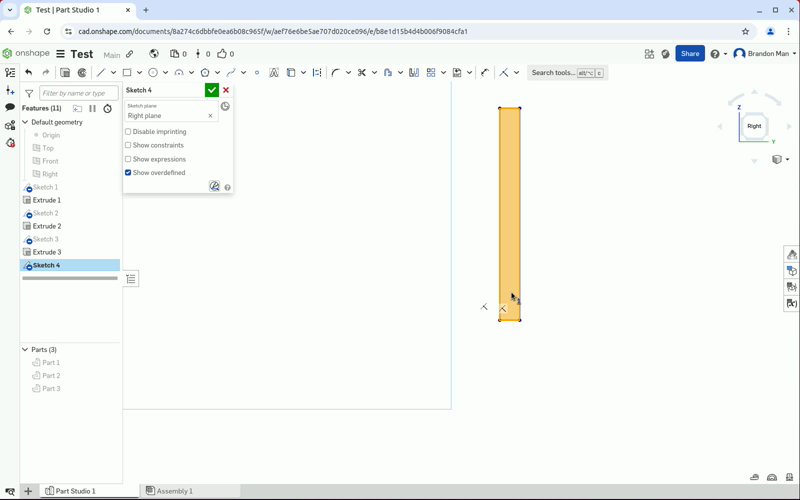
scroll(-6)
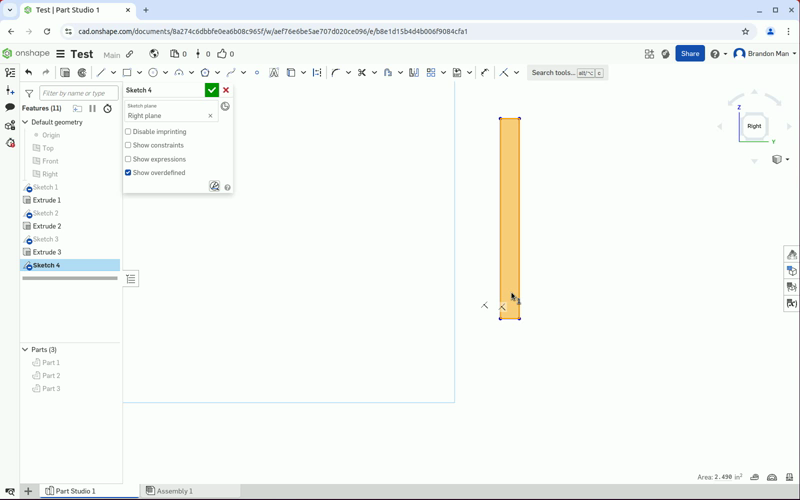
scroll(-6)
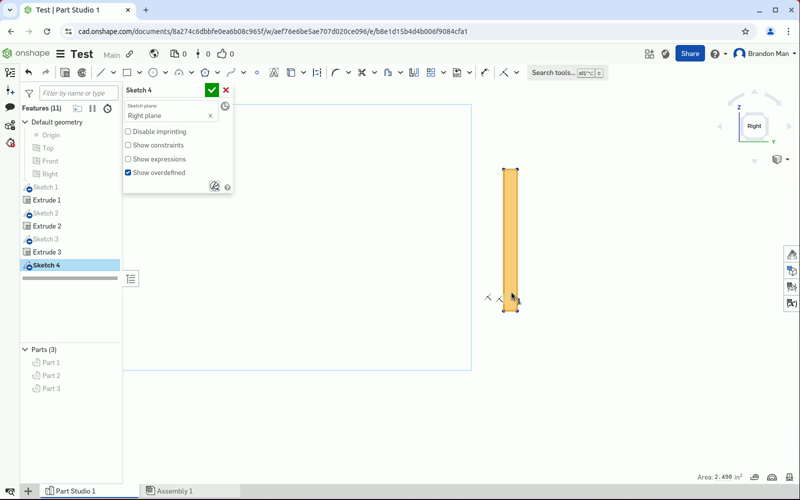
scroll(-6)
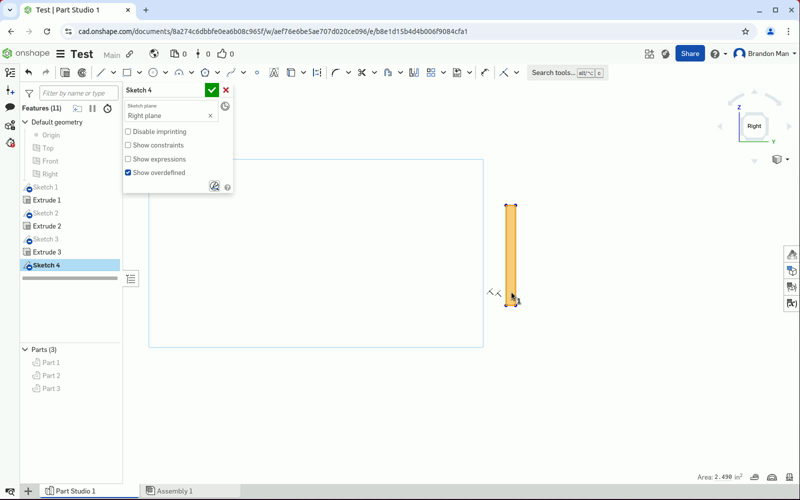
scroll(-6)
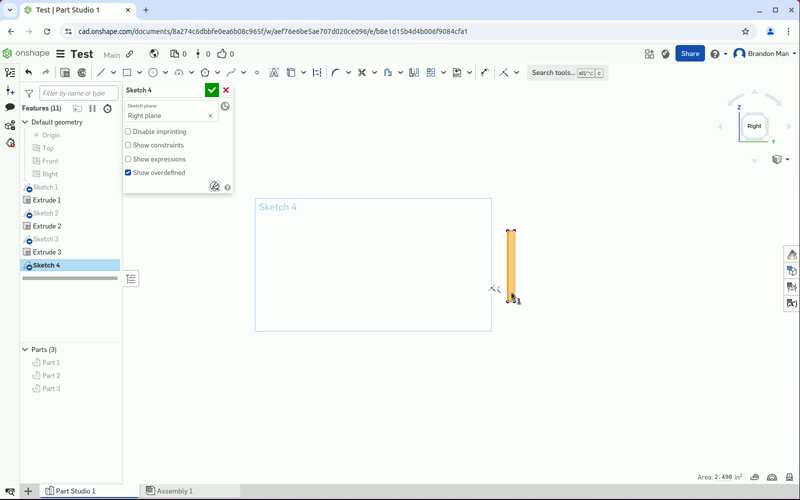
scroll(-6)
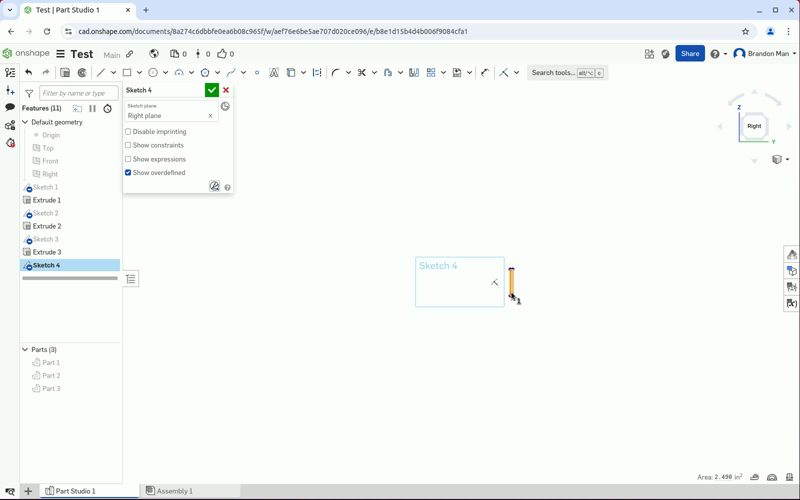
mouse_move(73, 352)
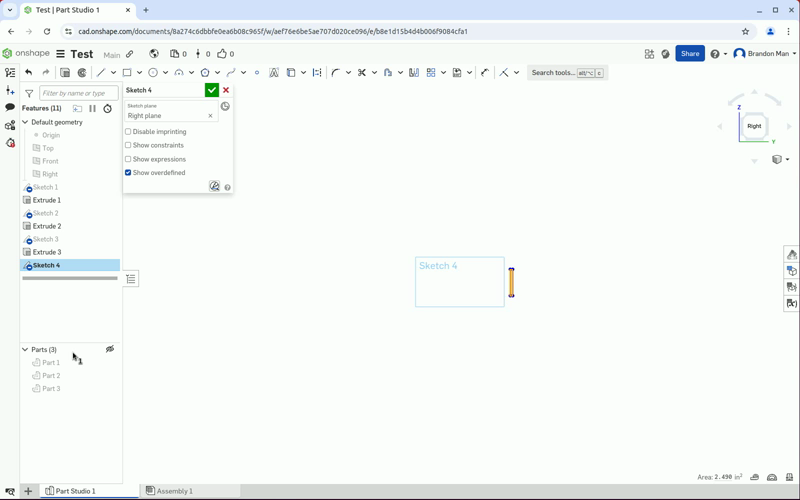
key(shift+y)
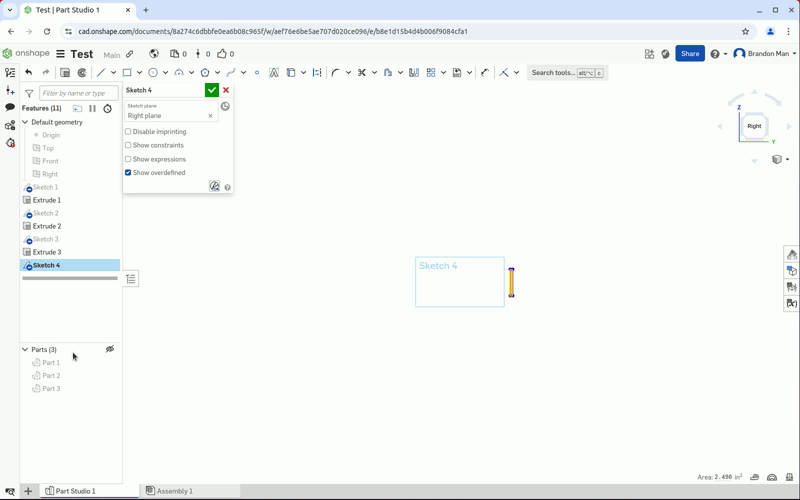
key(shift+e)
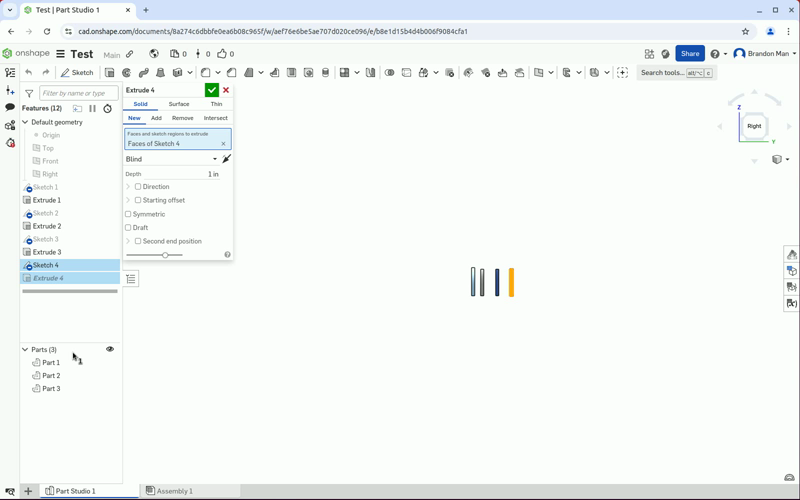
mouse_move(143, 106)
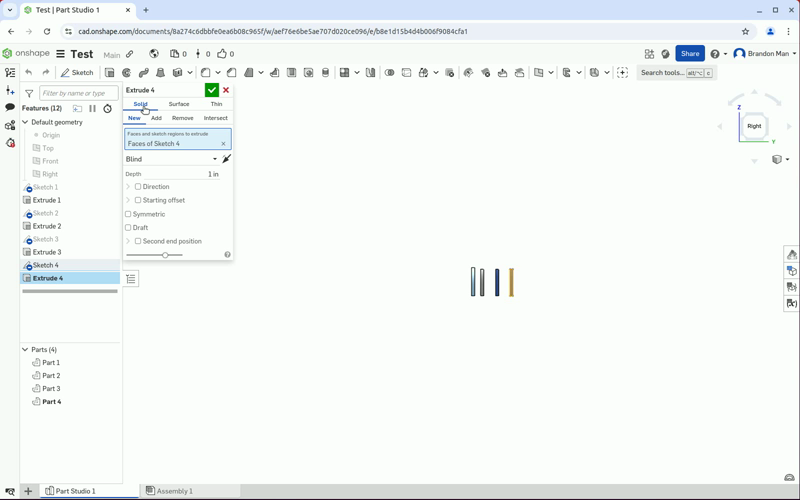
click(143, 106)
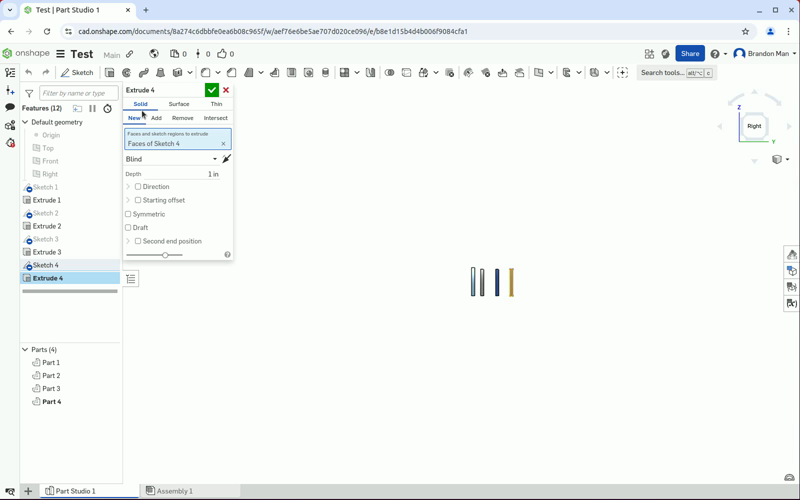
mouse_move(137, 120)
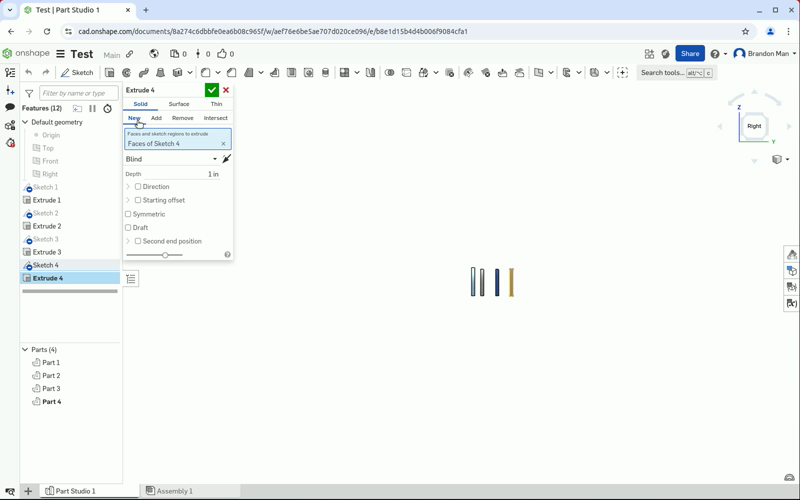
click(137, 120)
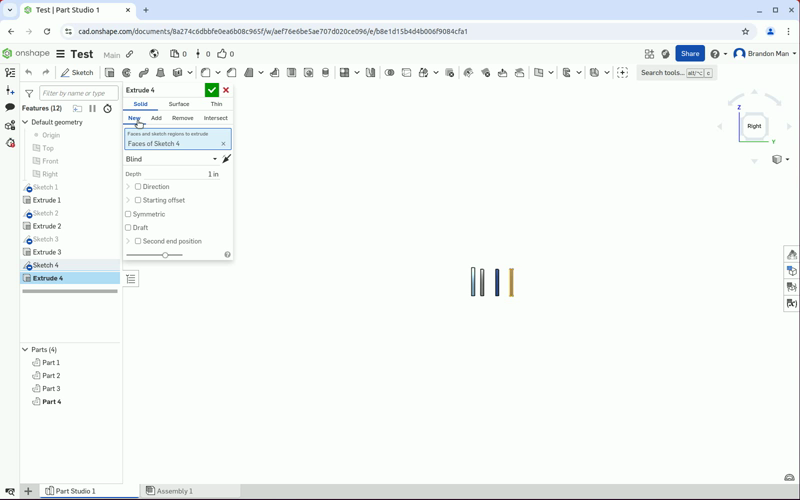
key(tab, 4)
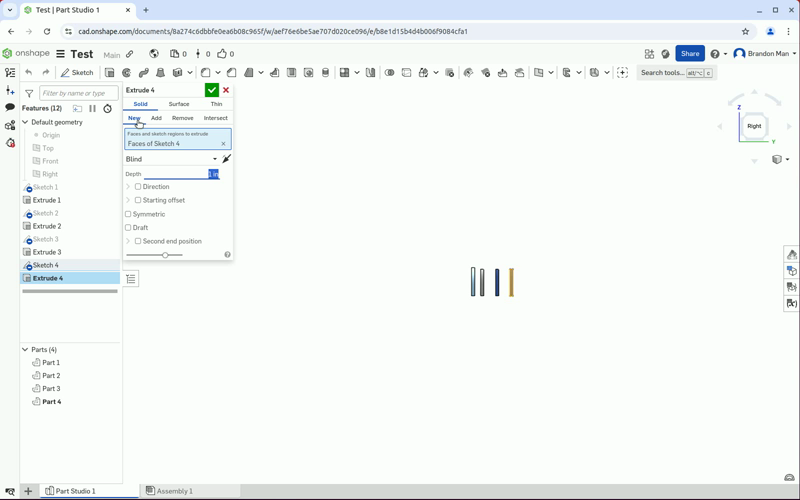
text(5.296)
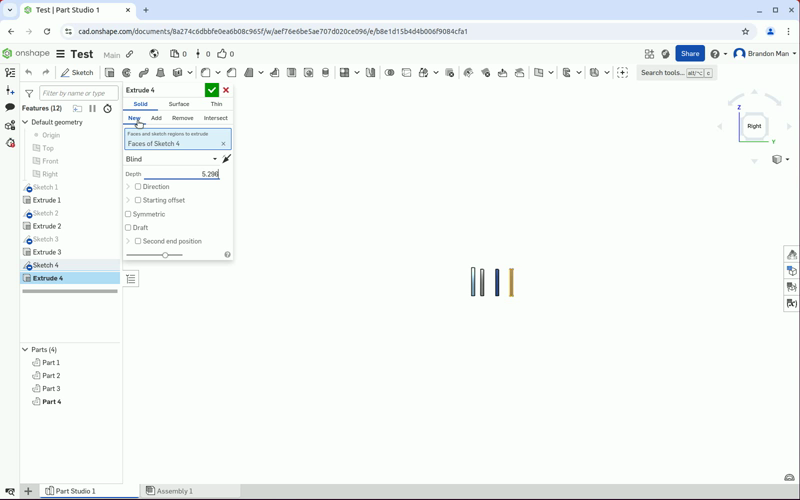
key(enter)
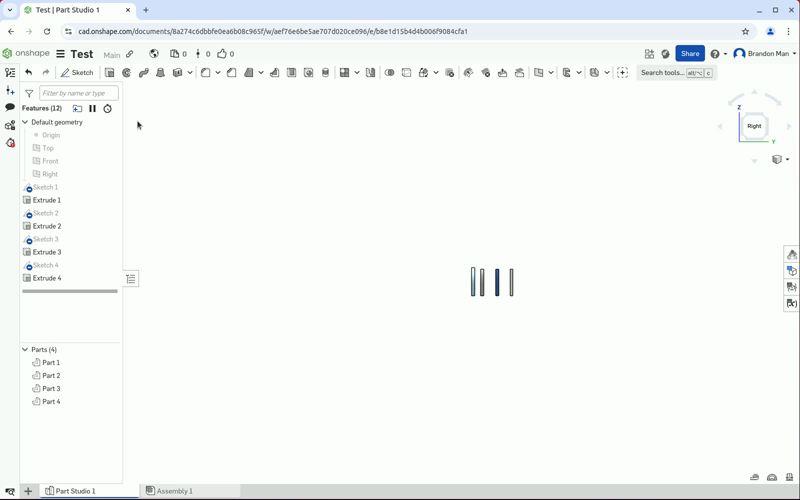
key(shift+h)
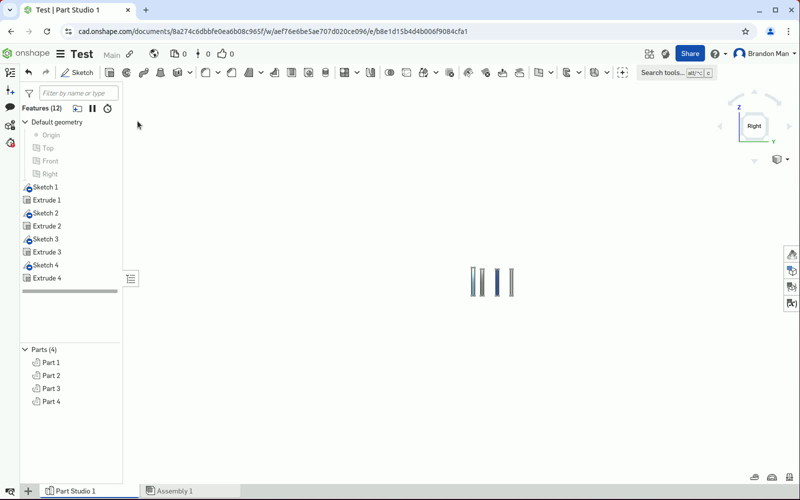
key(shift+h)
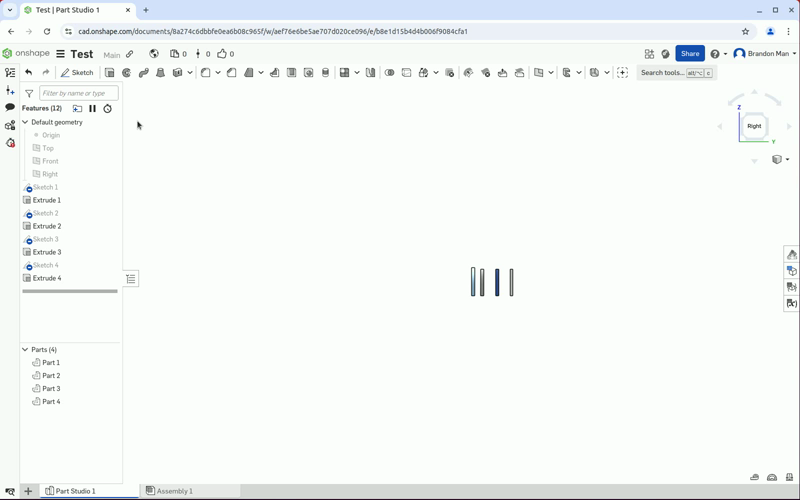
mouse_move(73, 189)
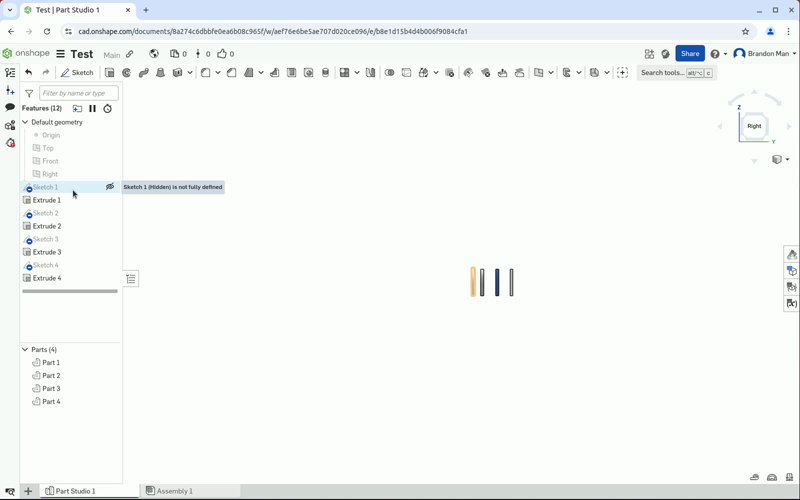
click(73, 189)
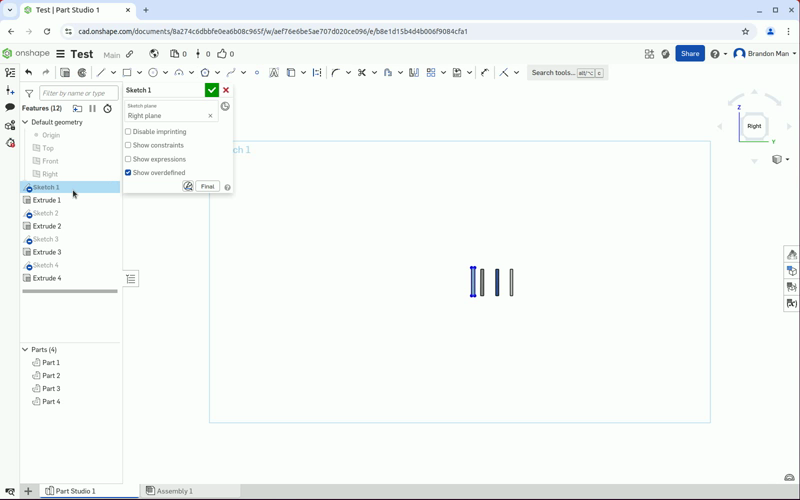
mouse_move(229, 92)
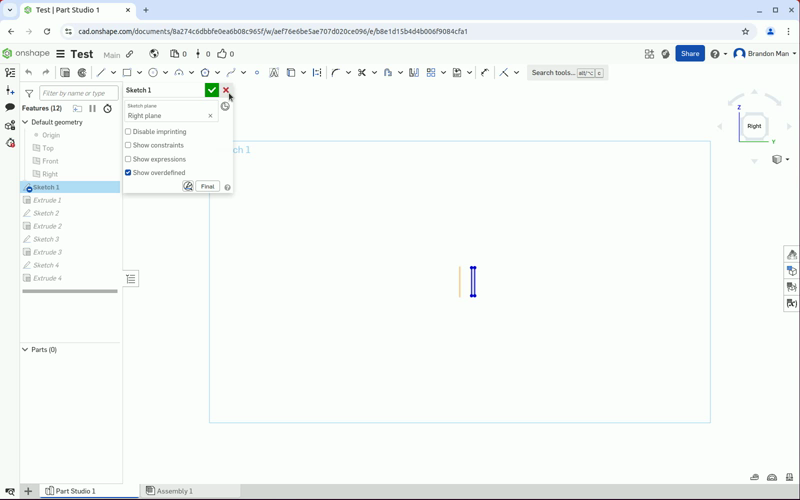
click(229, 92)
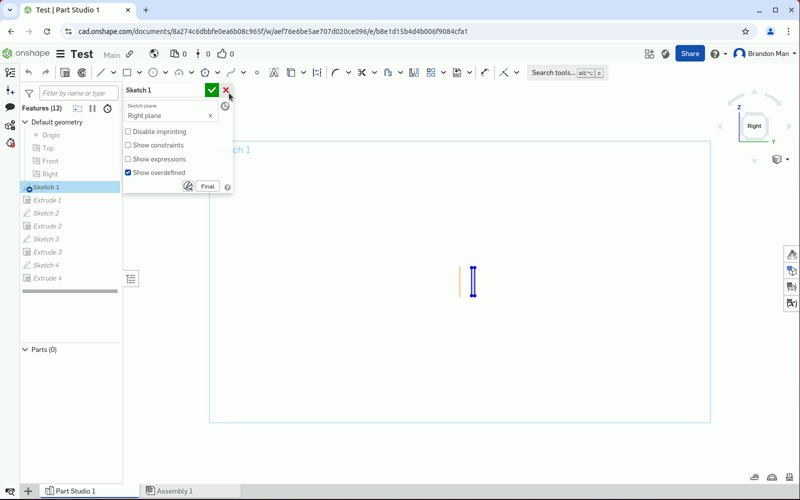
key(shift+s)
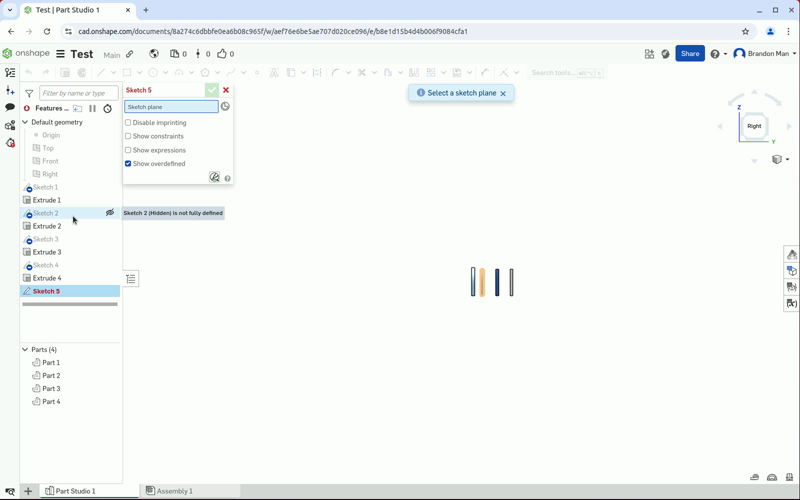
scroll(3)
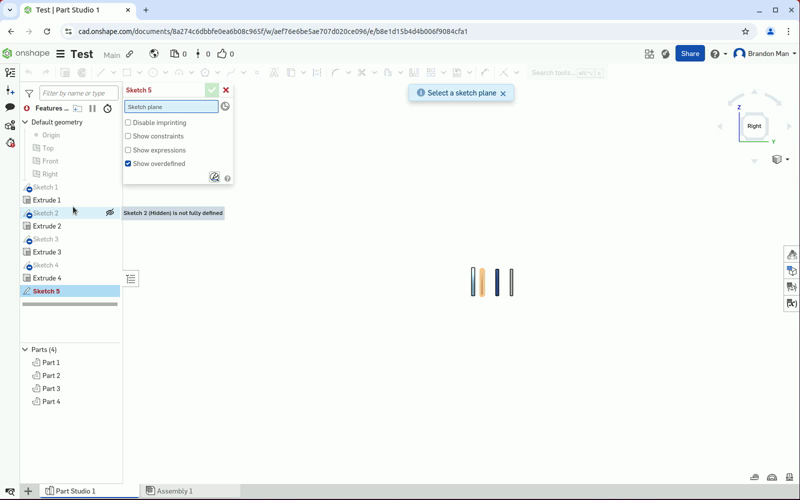
mouse_move(73, 176)
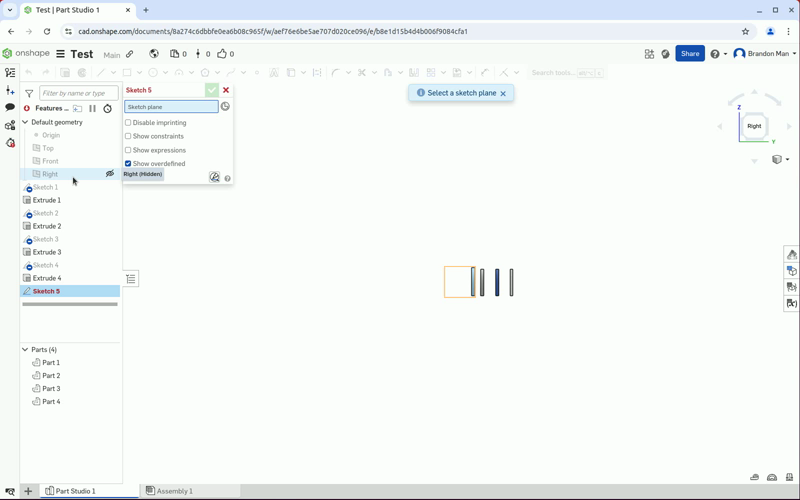
click(73, 176)
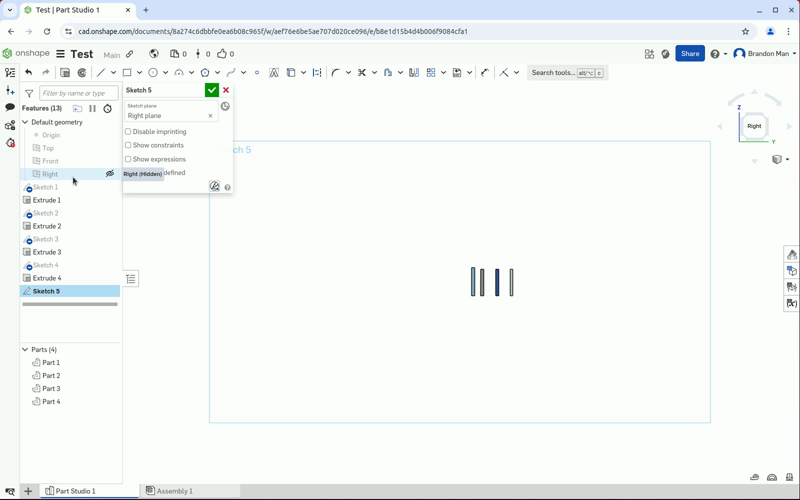
mouse_move(73, 352)
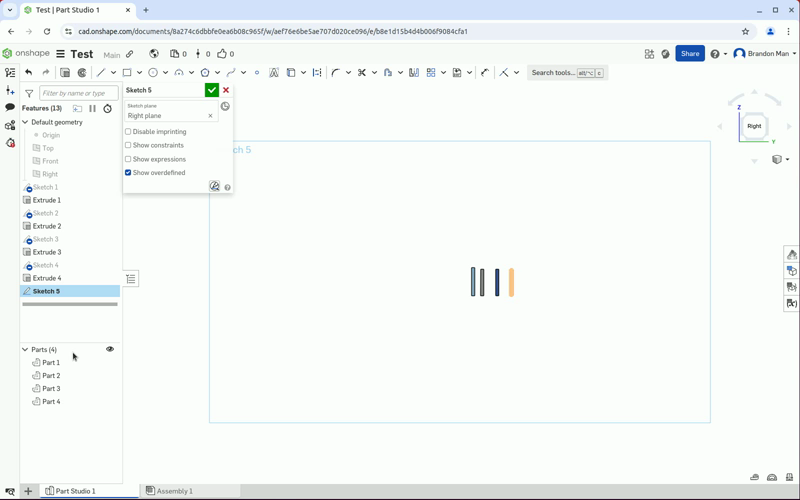
key(y)
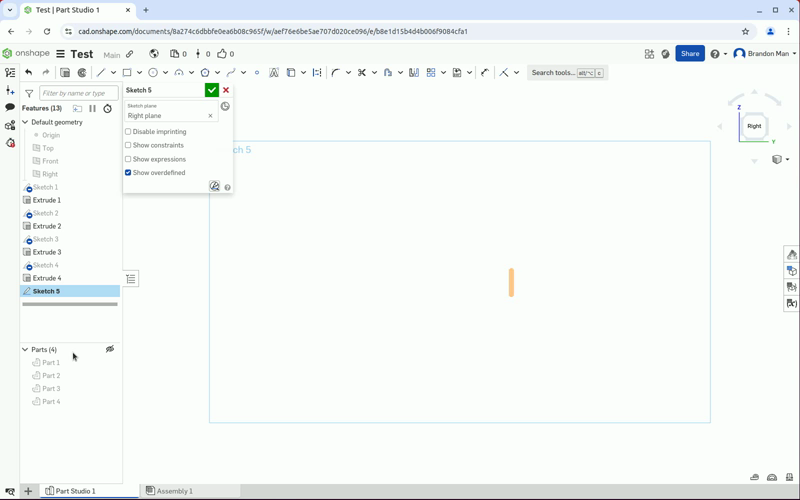
key(l)
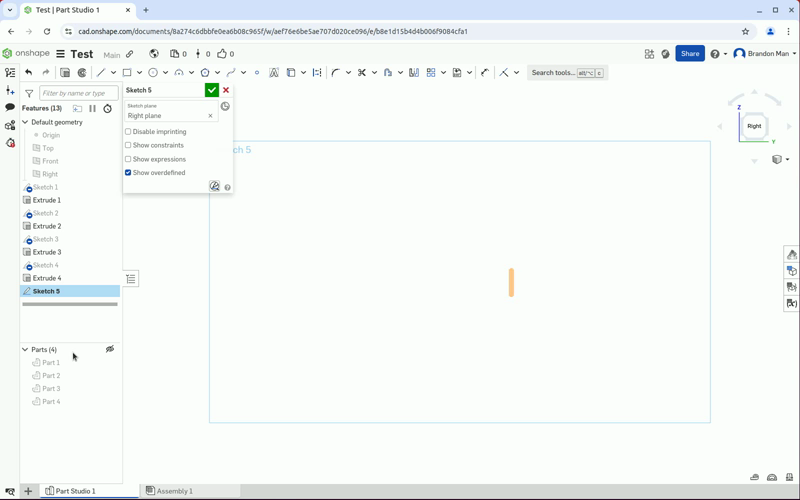
key_down(shift)
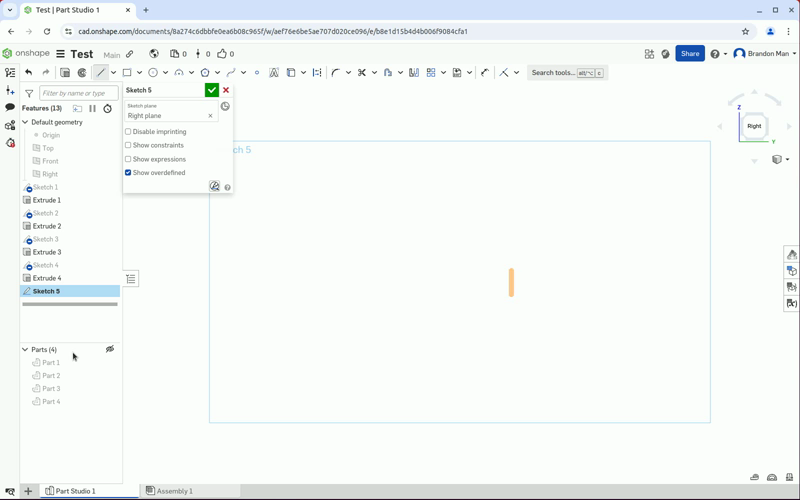
mouse_move(524, 295)
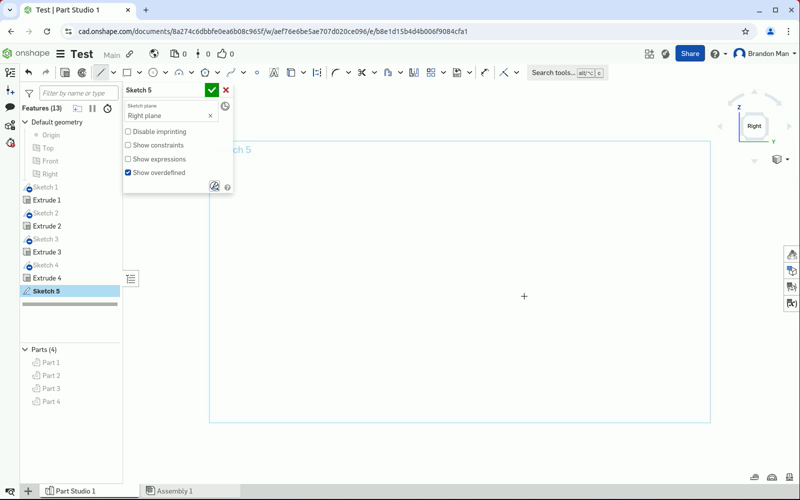
click(524, 295)
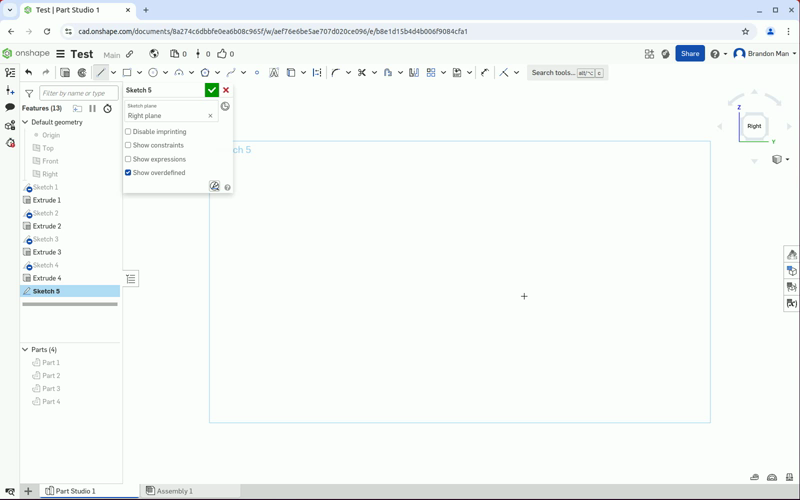
key_up(shift)
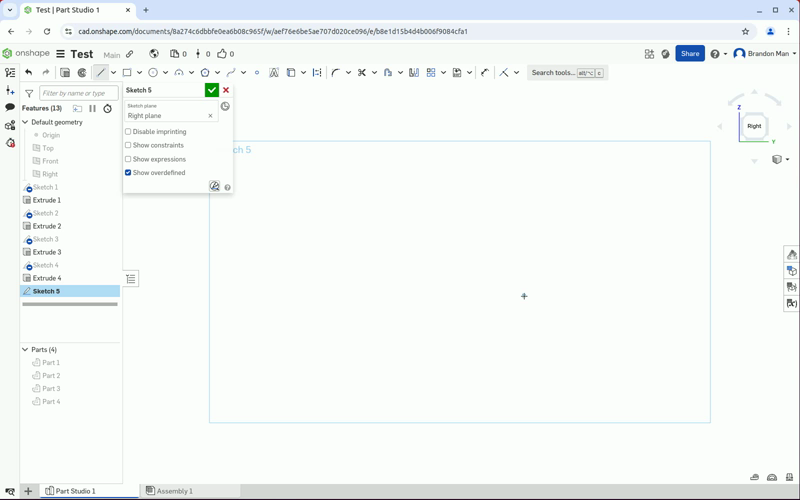
key_down(shift)
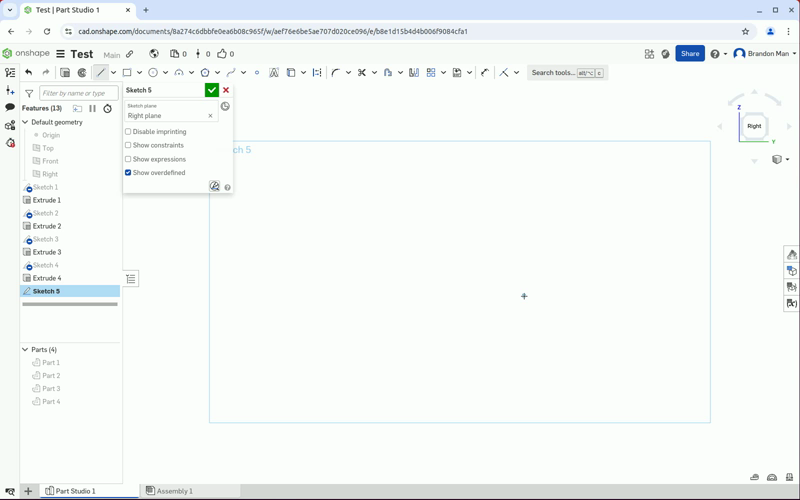
mouse_move(554, 295)
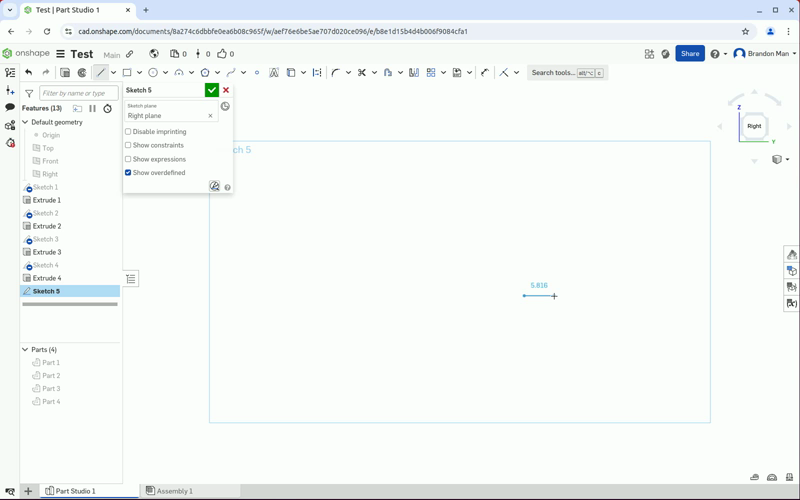
mouse_move(526, 295)
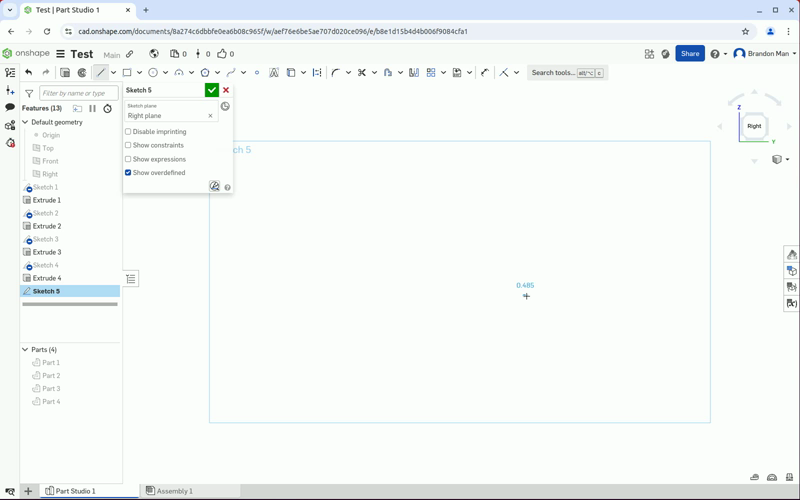
scroll(6)
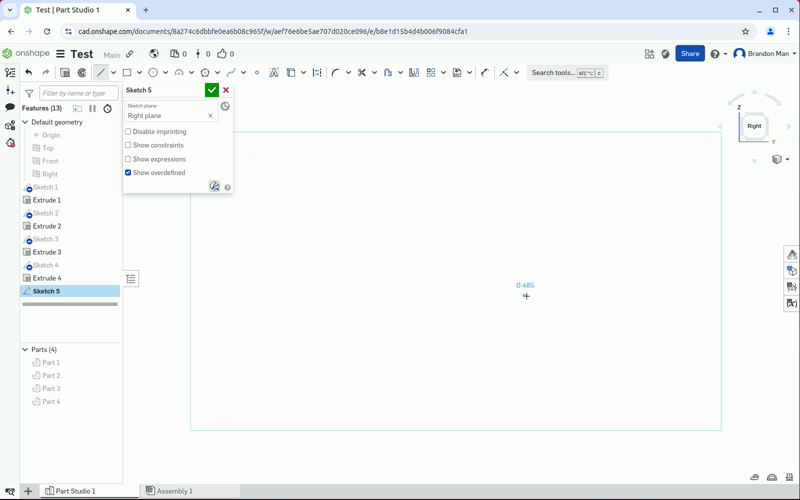
scroll(6)
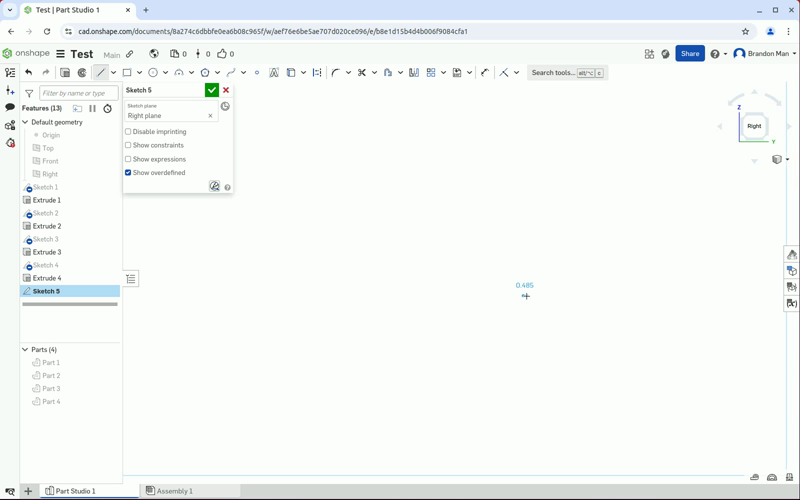
scroll(6)
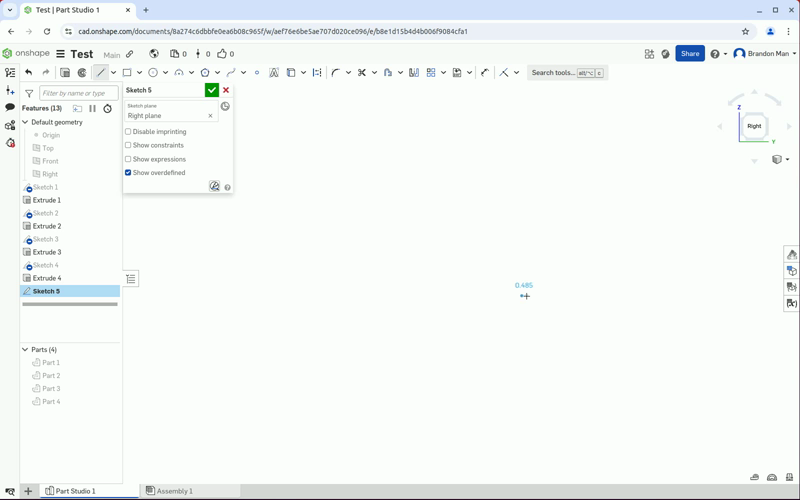
scroll(6)
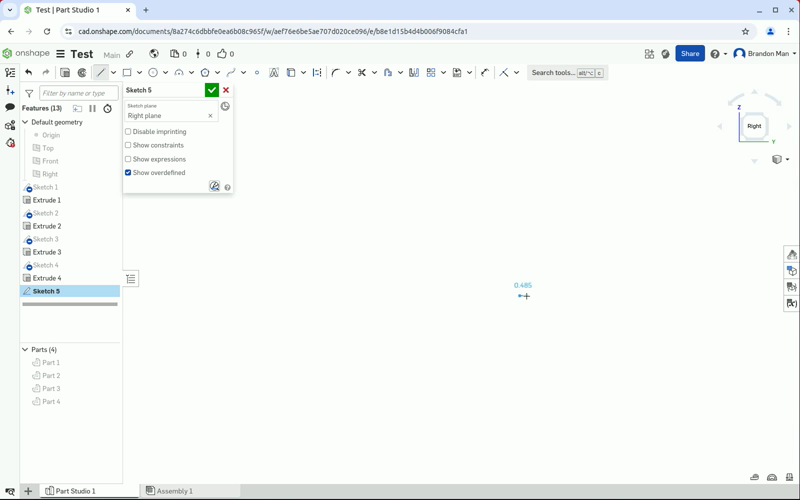
scroll(6)
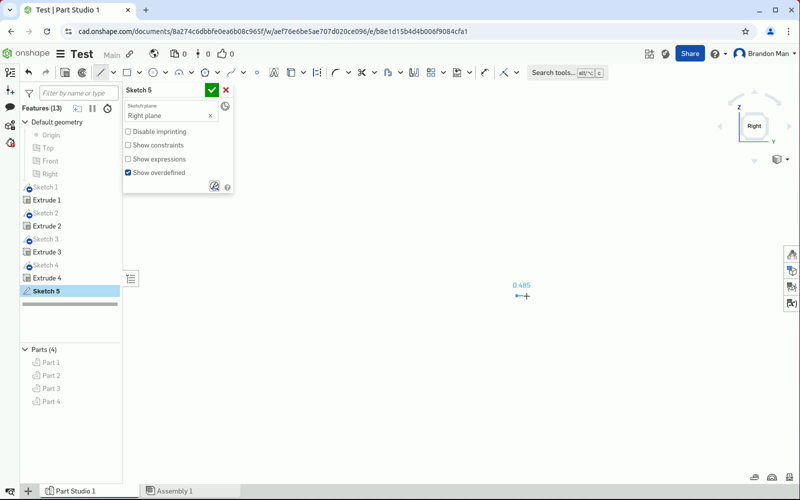
scroll(6)
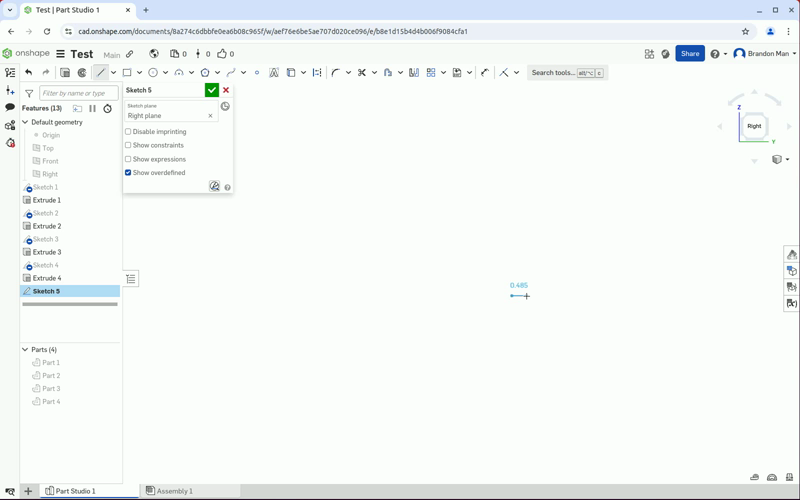
scroll(6)
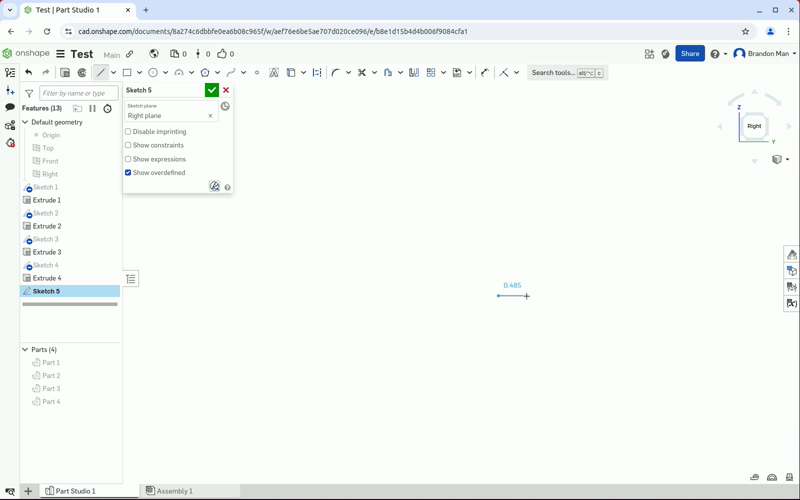
click(526, 295)
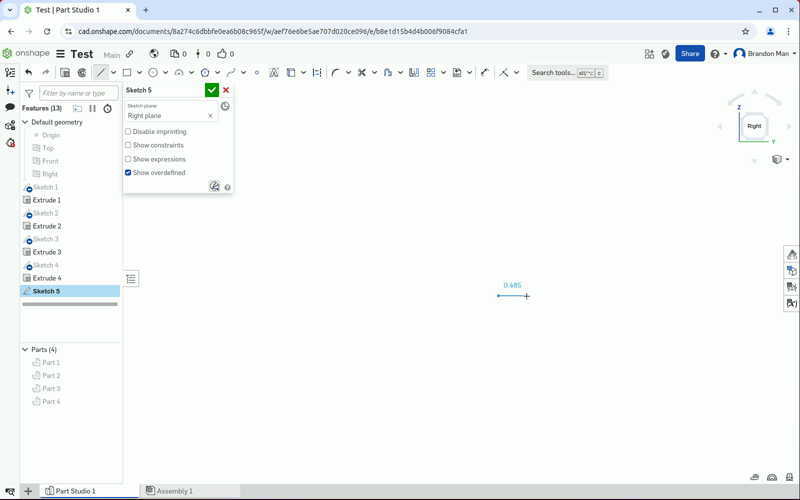
scroll(-6)
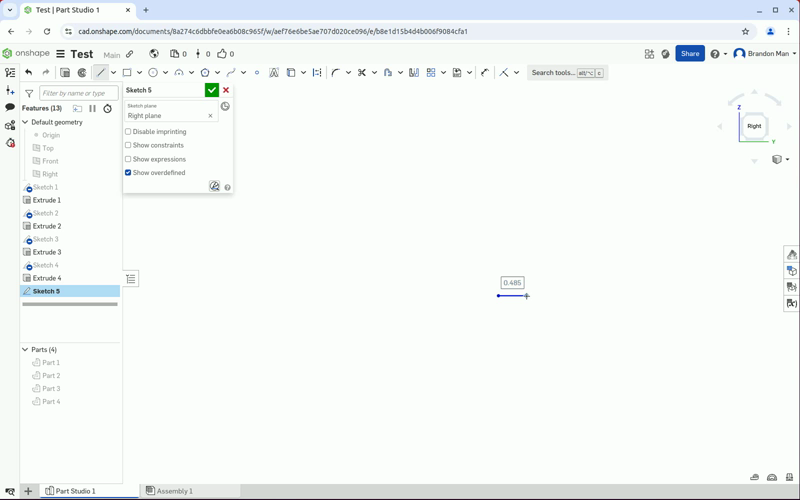
scroll(-6)
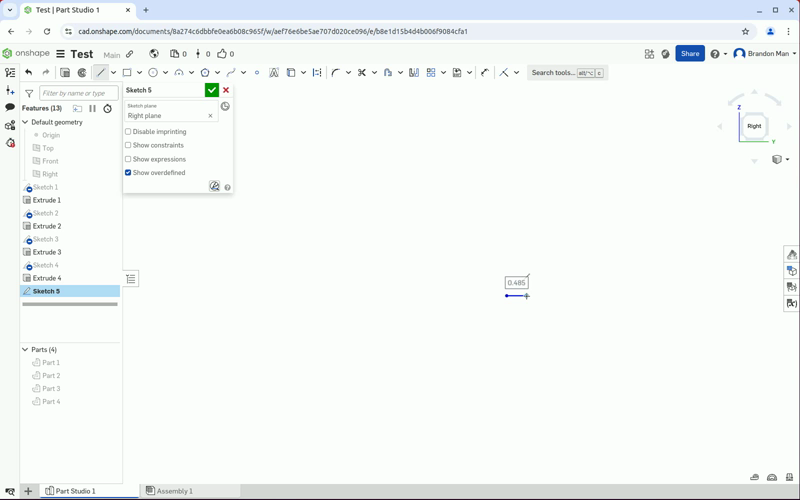
scroll(-6)
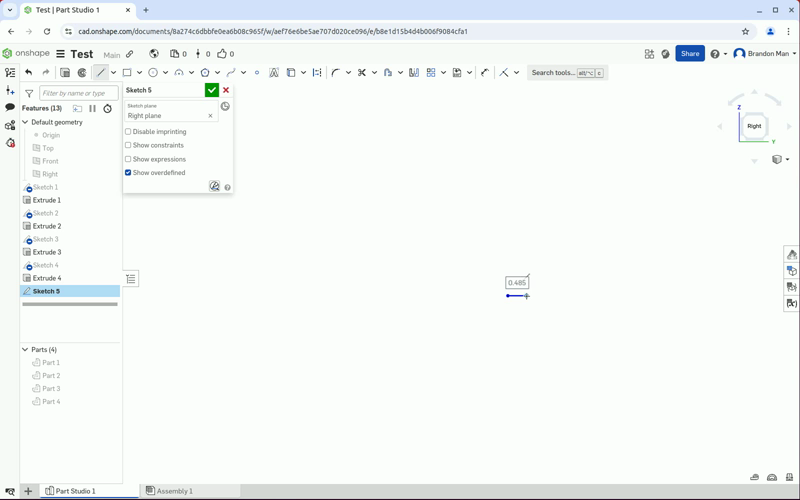
scroll(-6)
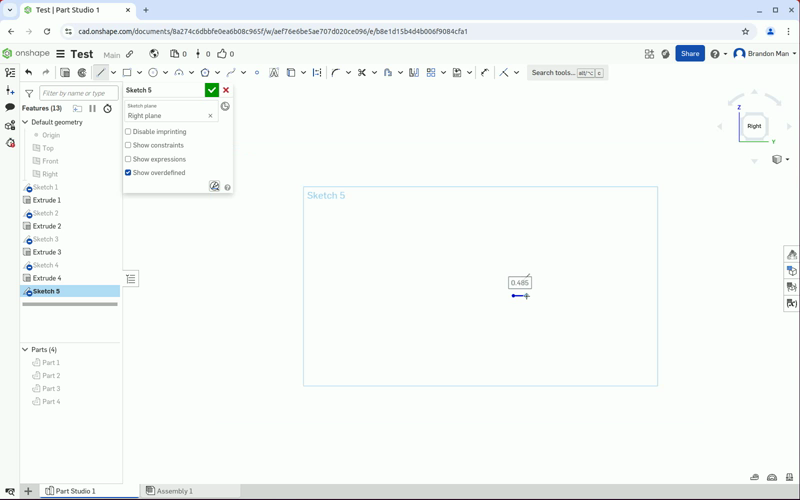
scroll(-6)
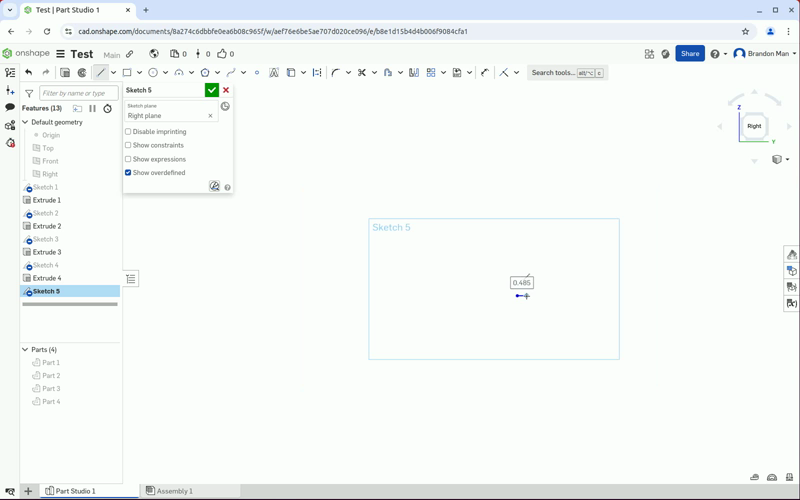
scroll(-6)
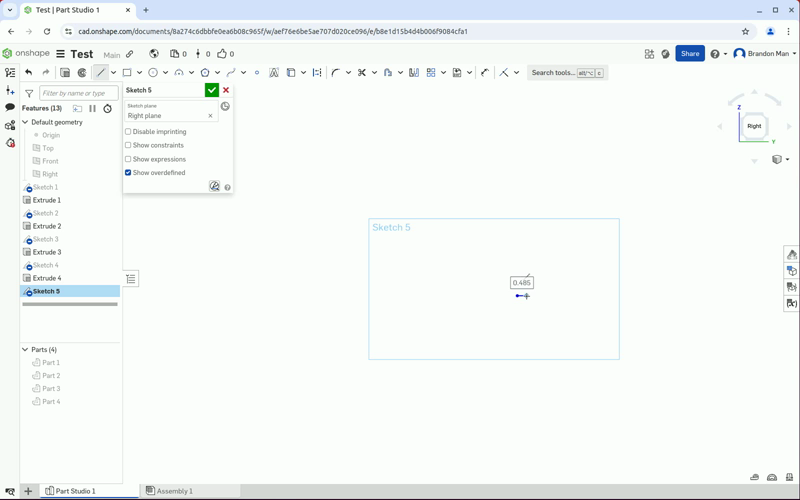
scroll(-6)
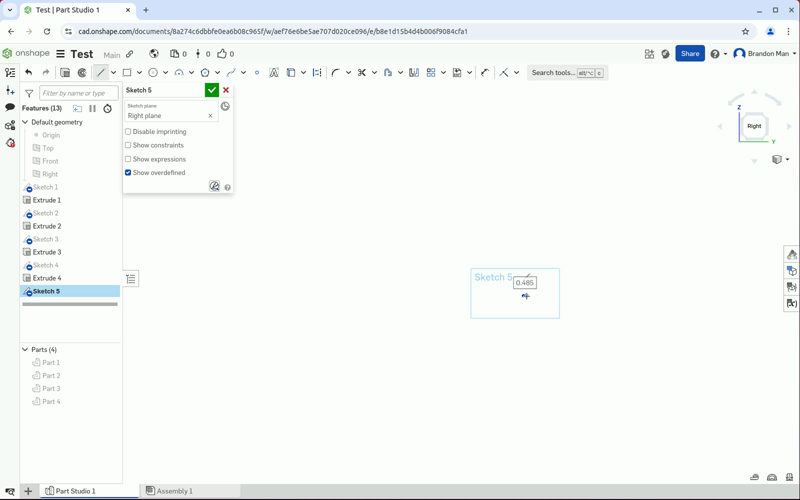
key_up(shift)
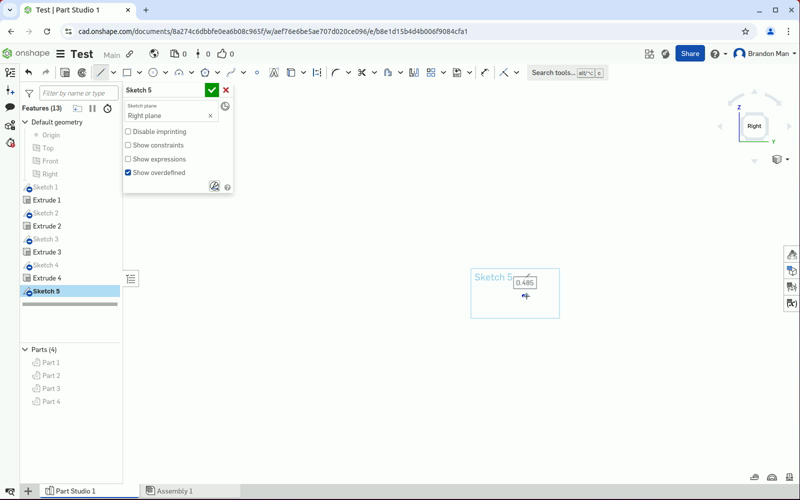
key_down(shift)
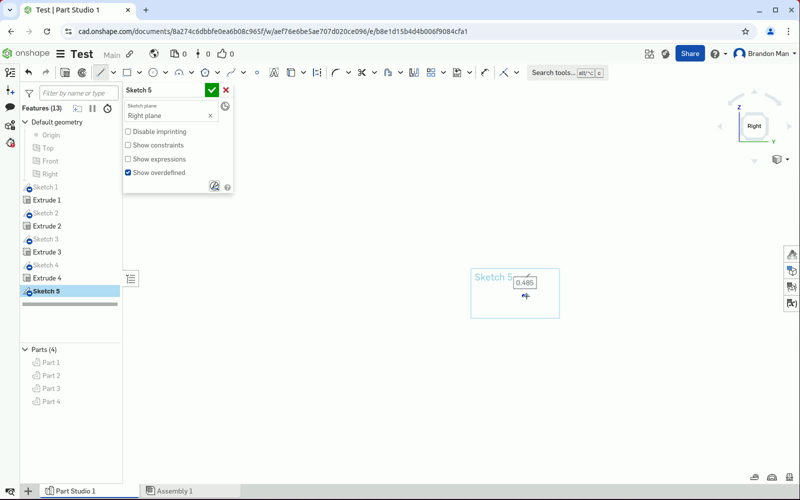
mouse_move(556, 295)
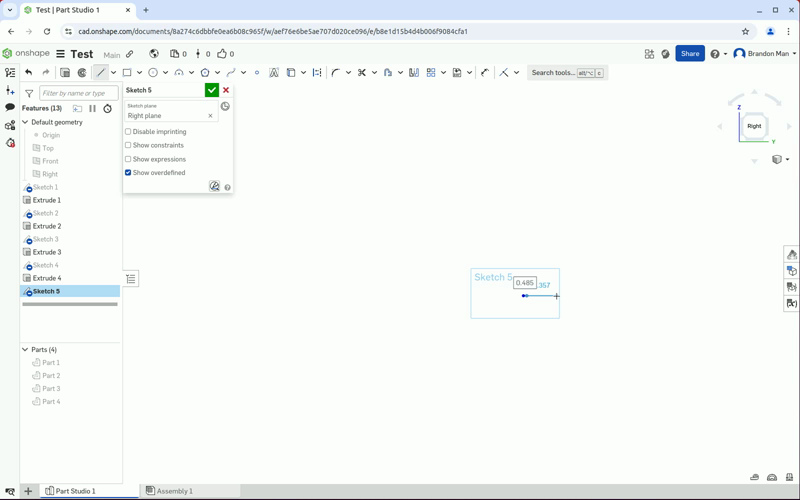
mouse_move(526, 269)
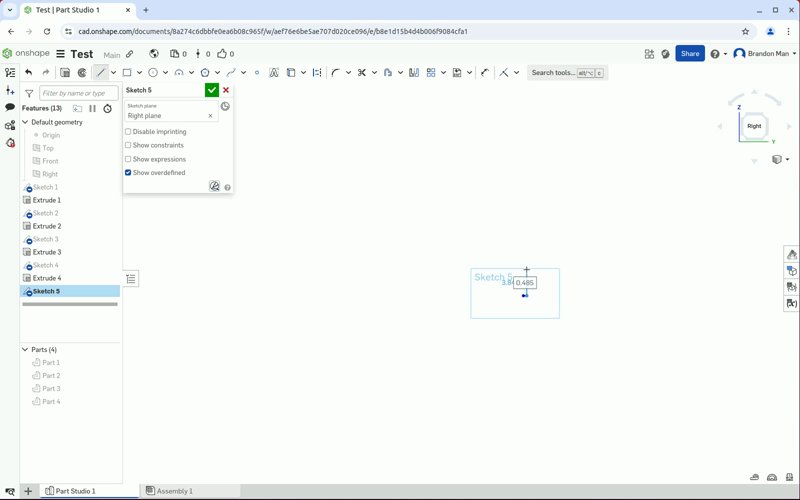
click(526, 269)
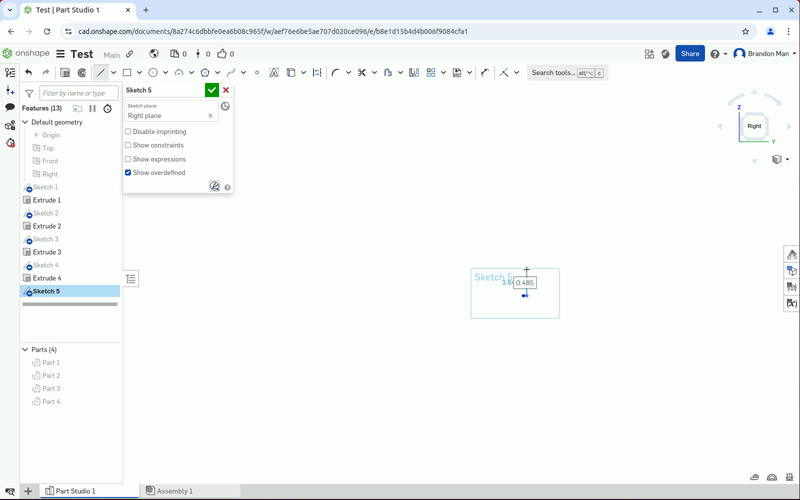
key_up(shift)
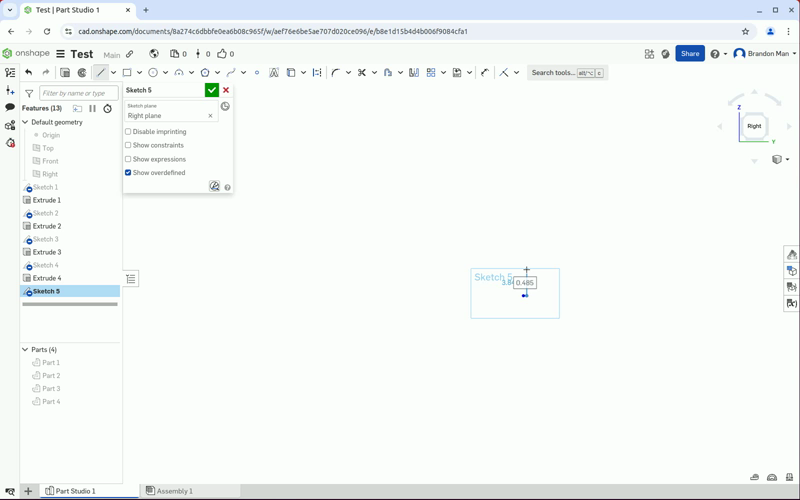
key_down(shift)
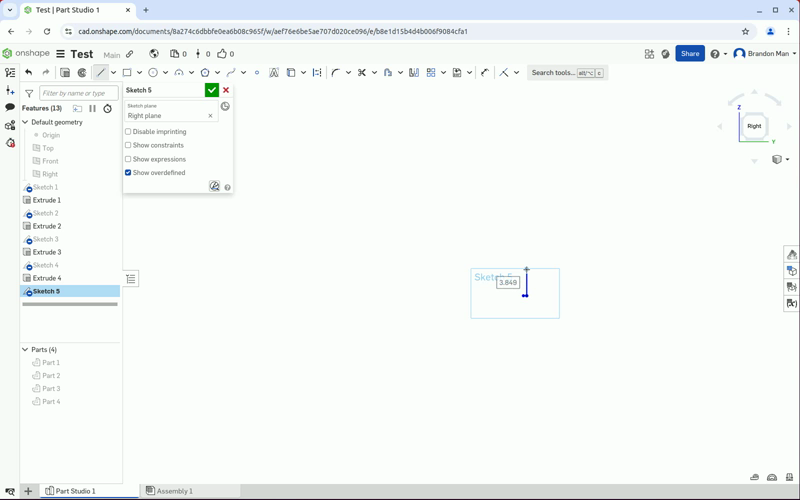
mouse_move(556, 269)
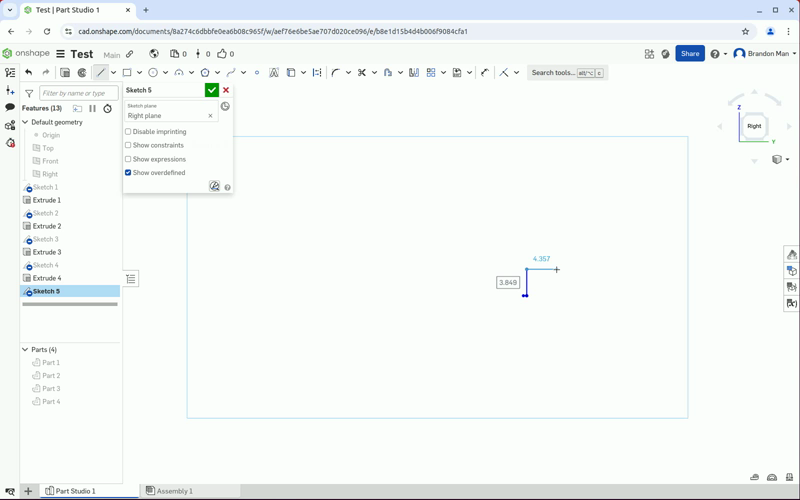
mouse_move(524, 269)
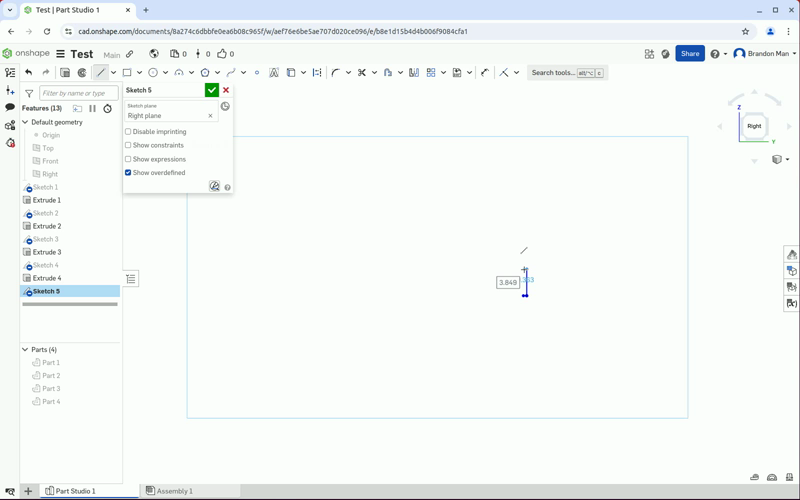
scroll(6)
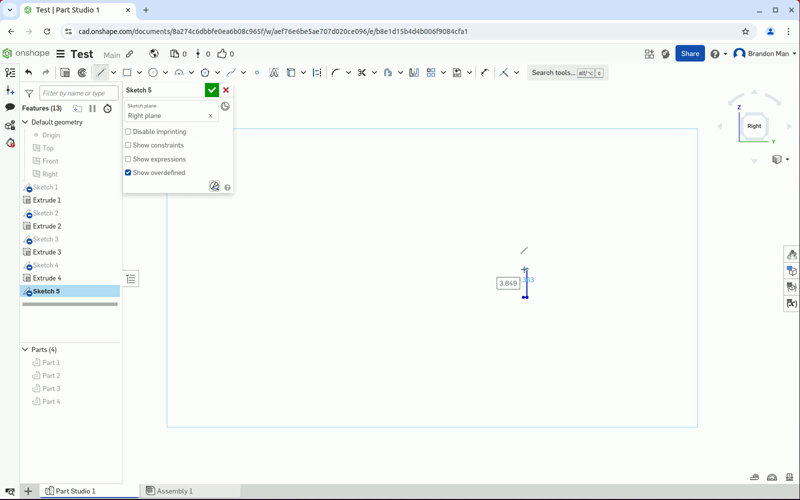
scroll(6)
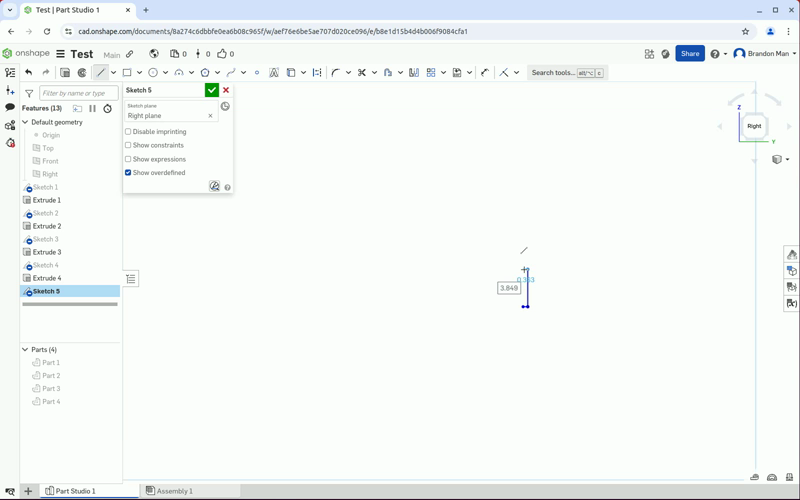
scroll(6)
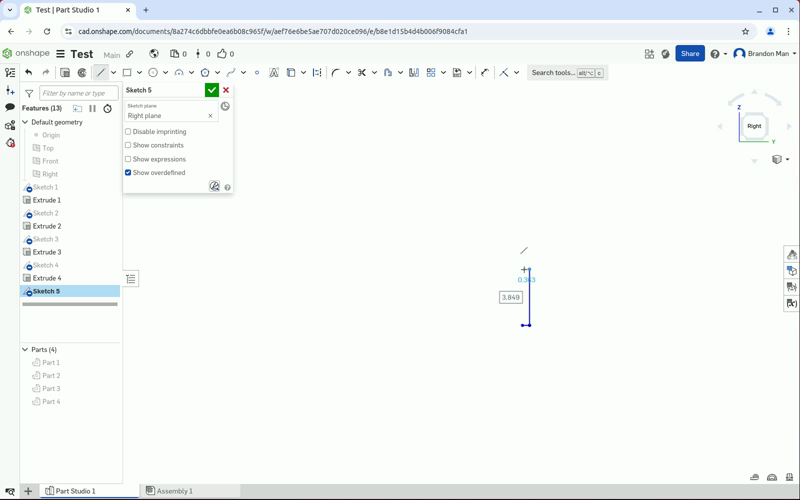
scroll(6)
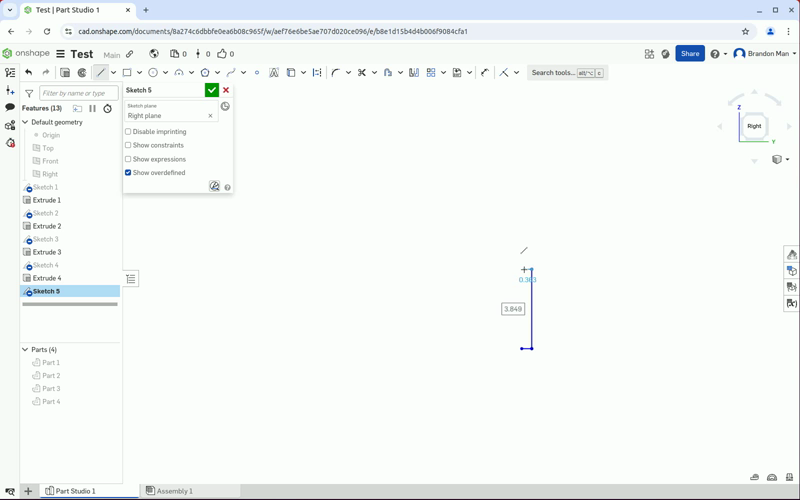
scroll(6)
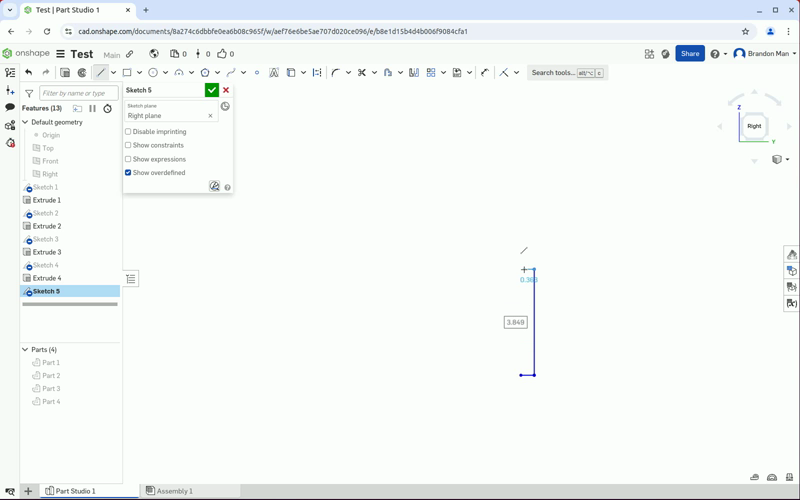
scroll(6)
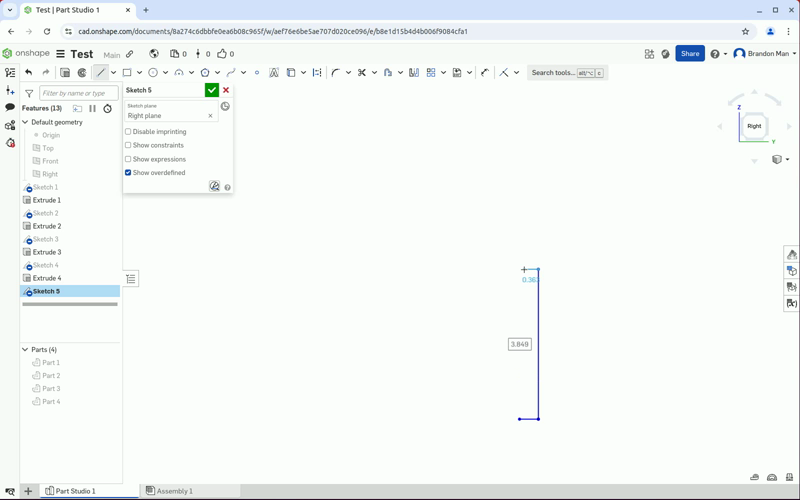
scroll(6)
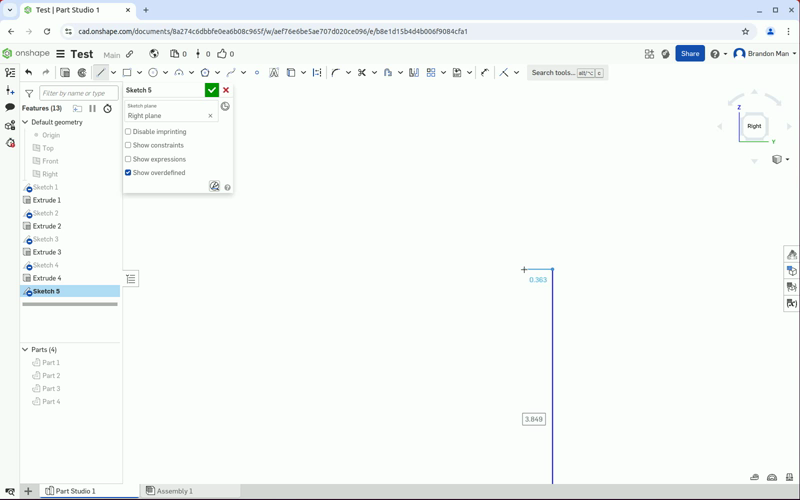
click(524, 269)
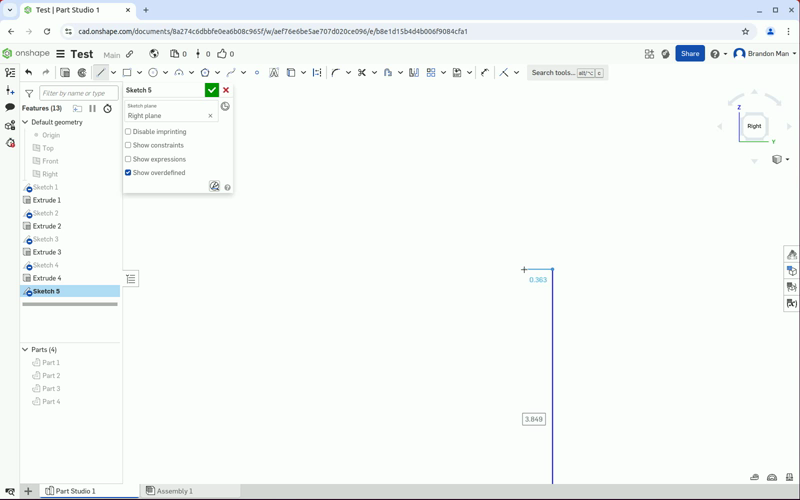
scroll(-6)
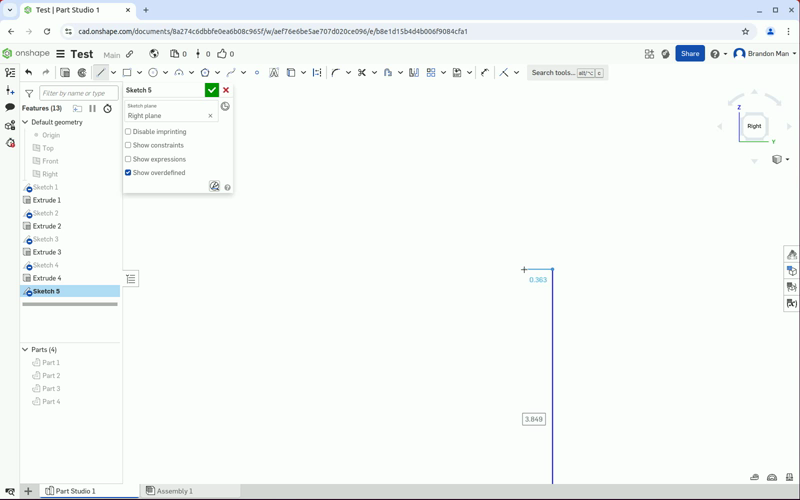
scroll(-6)
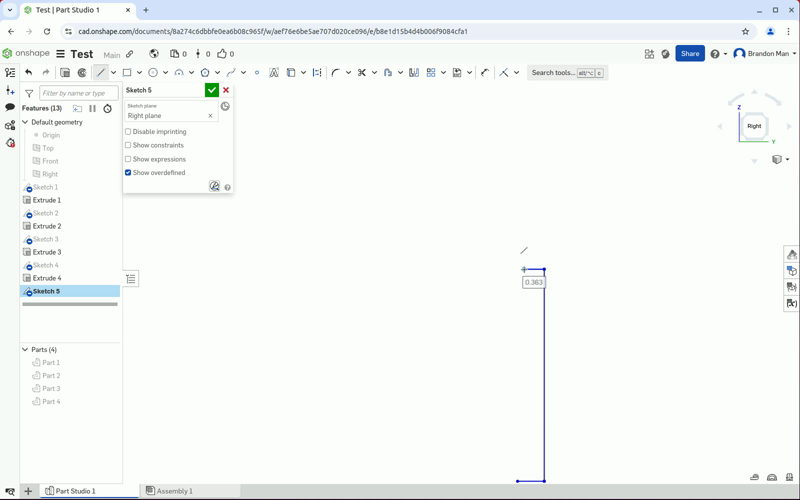
scroll(-6)
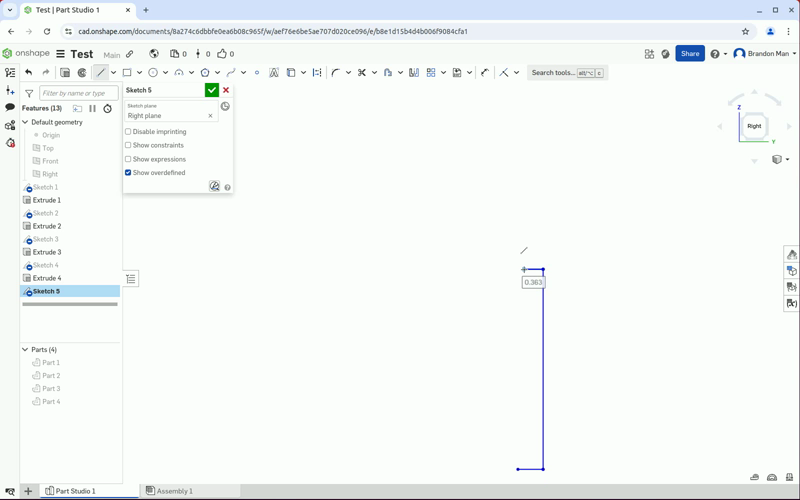
scroll(-6)
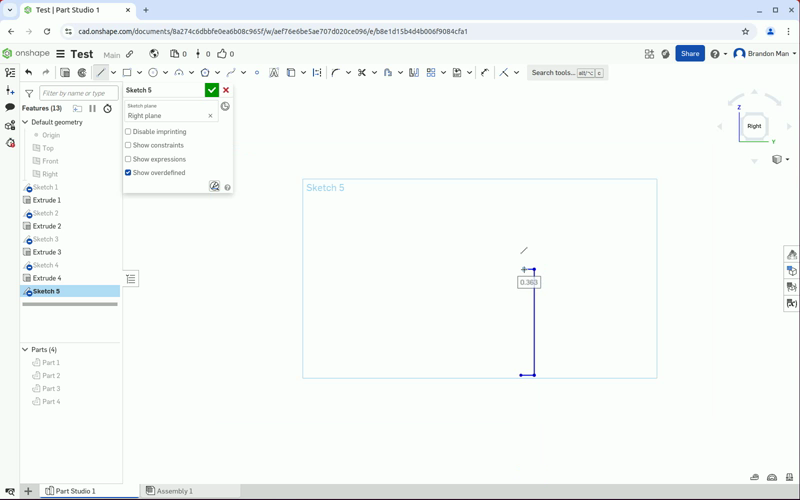
scroll(-6)
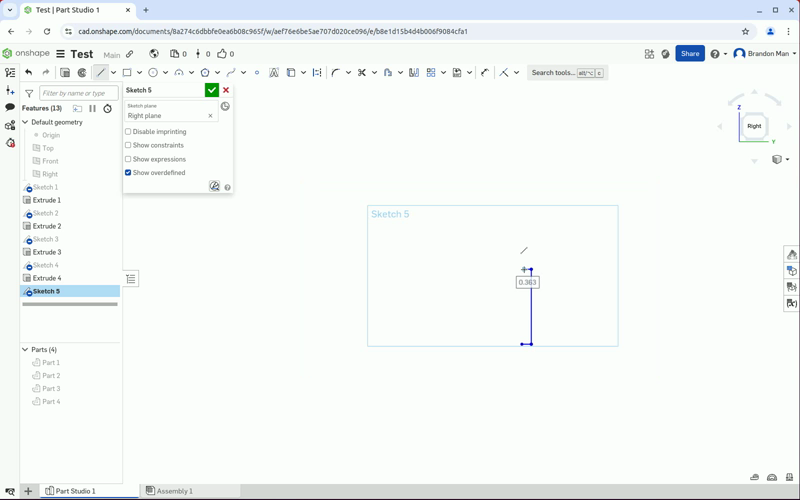
scroll(-6)
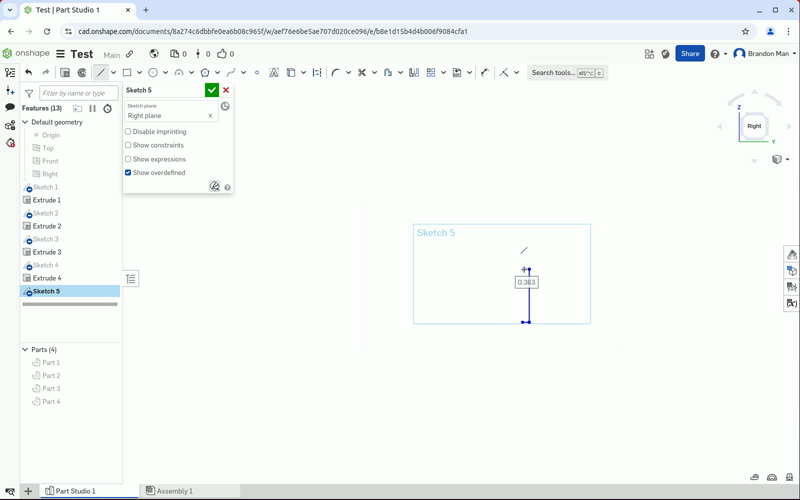
scroll(-6)
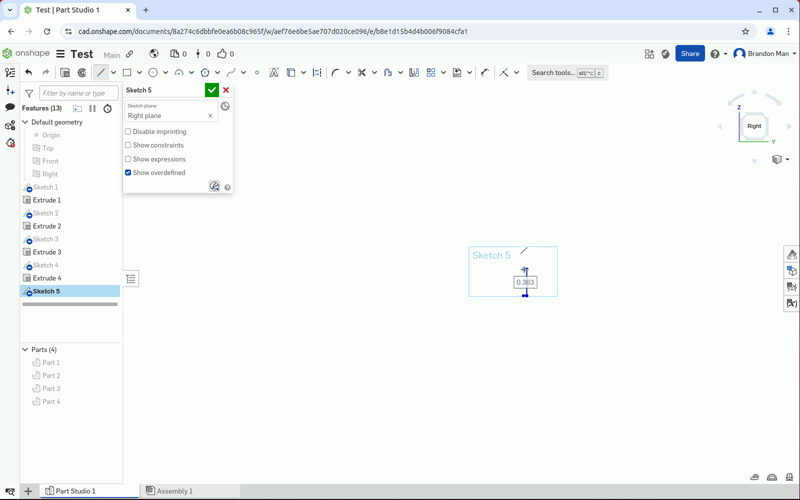
key_up(shift)
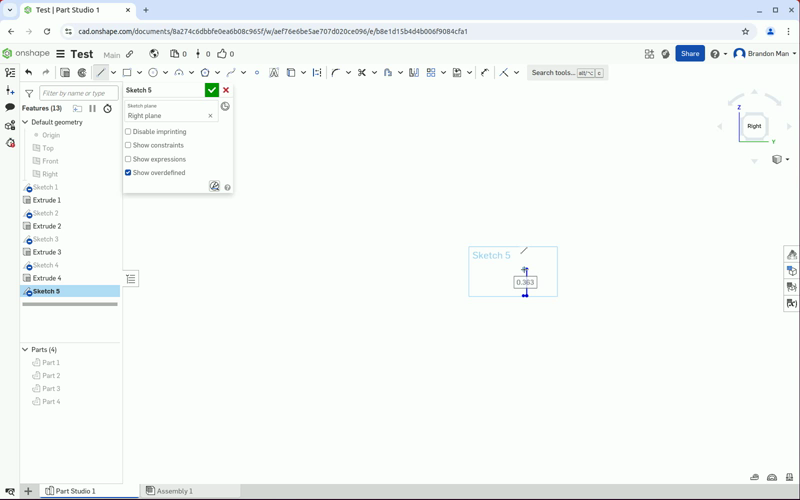
mouse_move(554, 269)
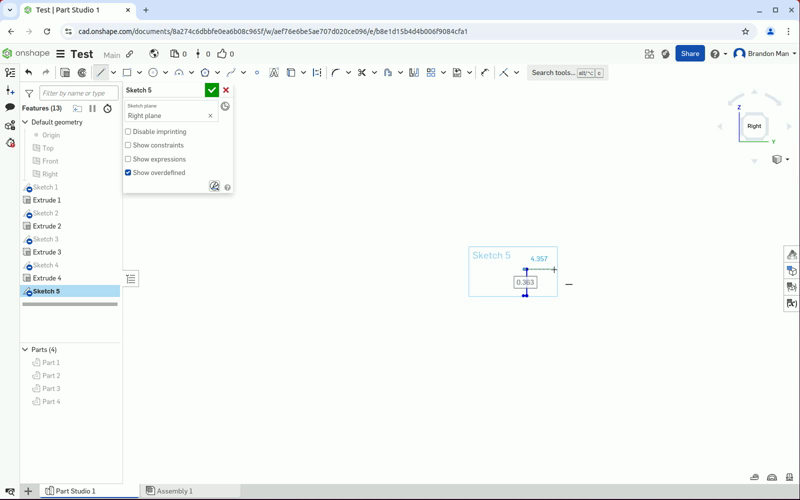
key_down(shift)
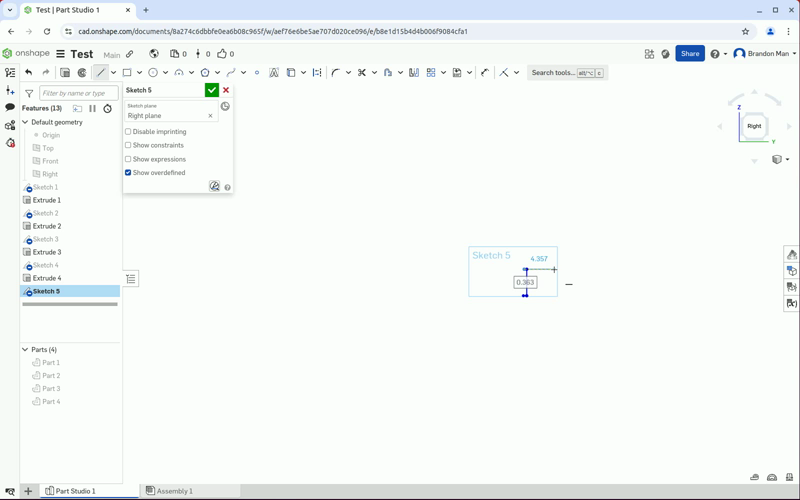
mouse_move(524, 295)
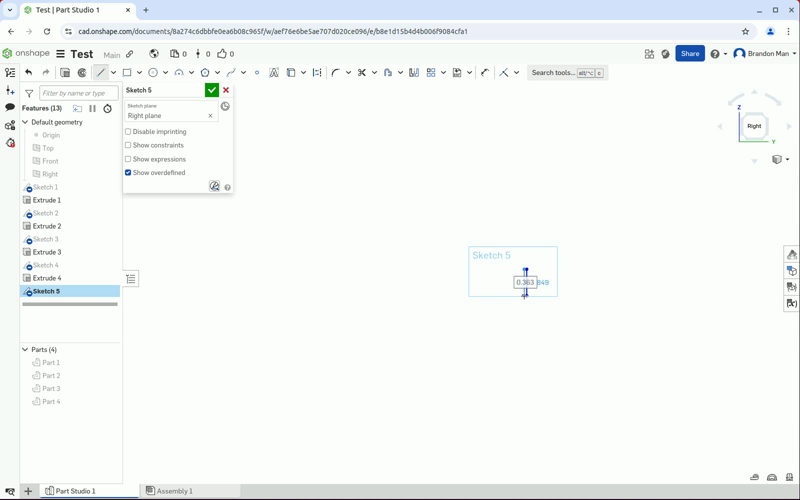
scroll(6)
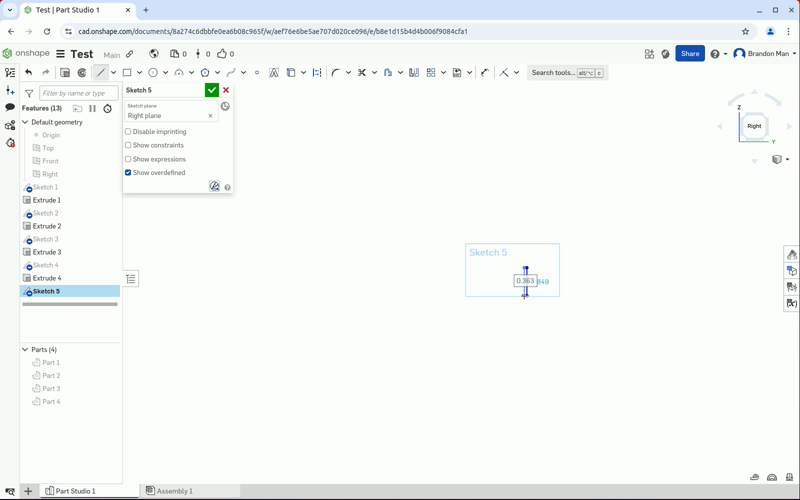
scroll(6)
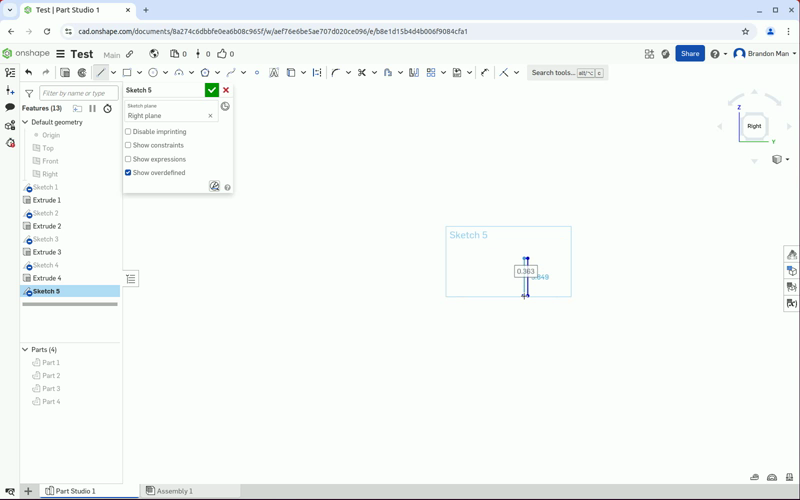
scroll(6)
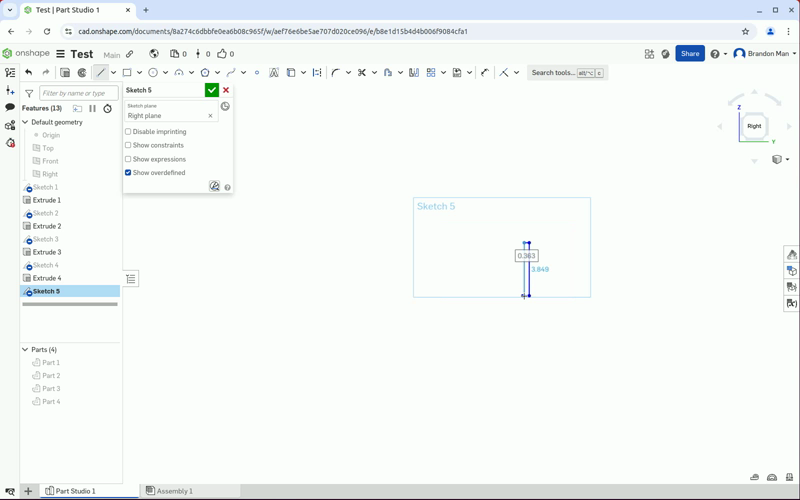
scroll(6)
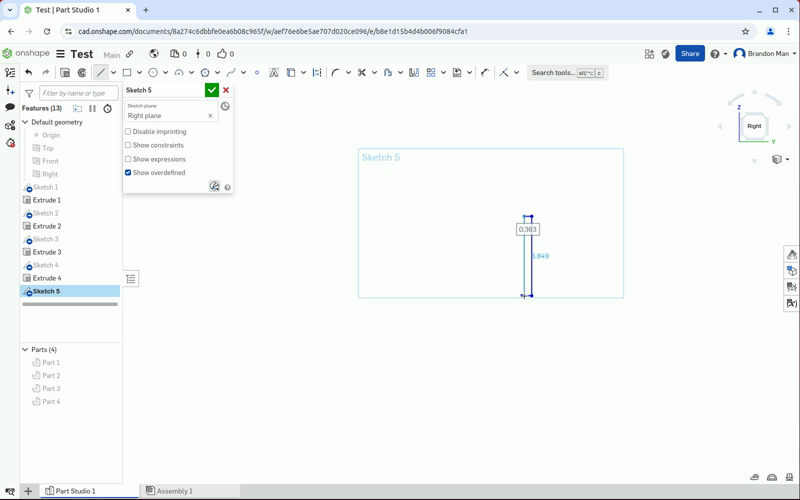
scroll(6)
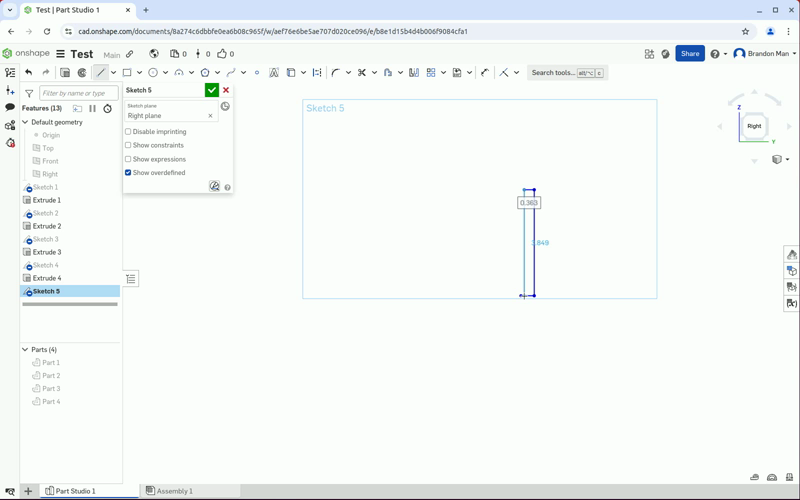
scroll(6)
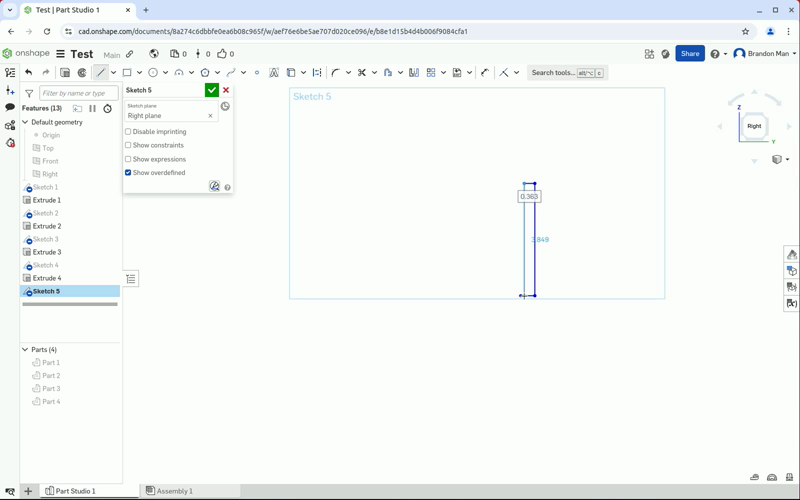
scroll(6)
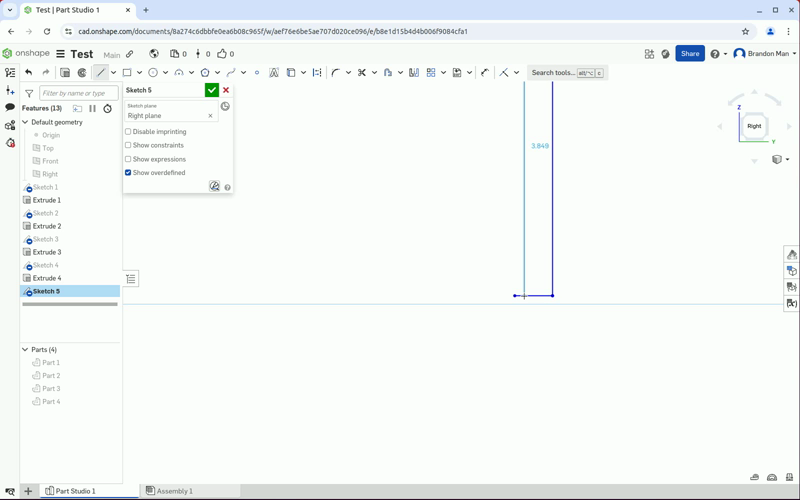
key_up(shift)
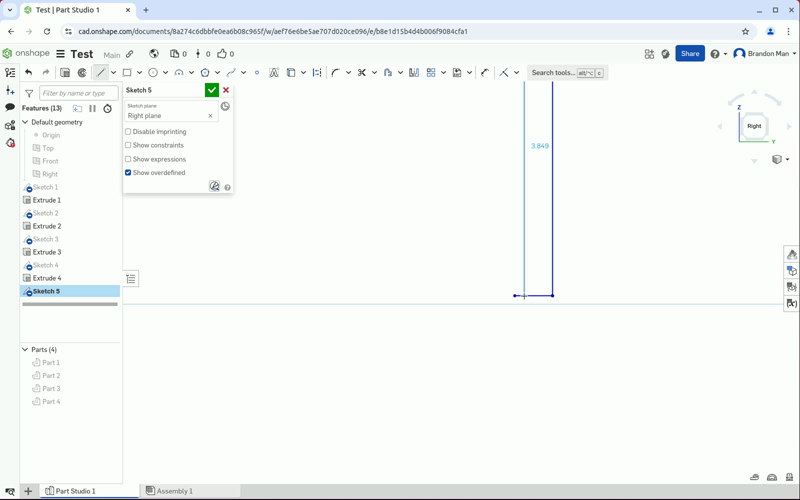
click(524, 295)
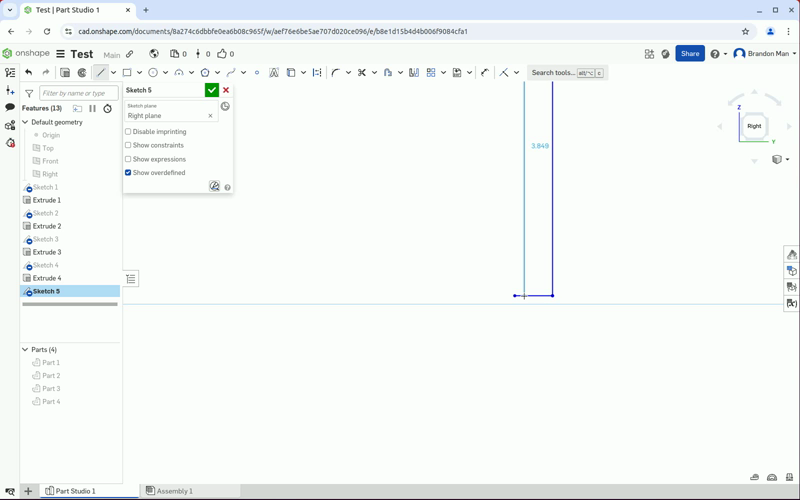
scroll(-6)
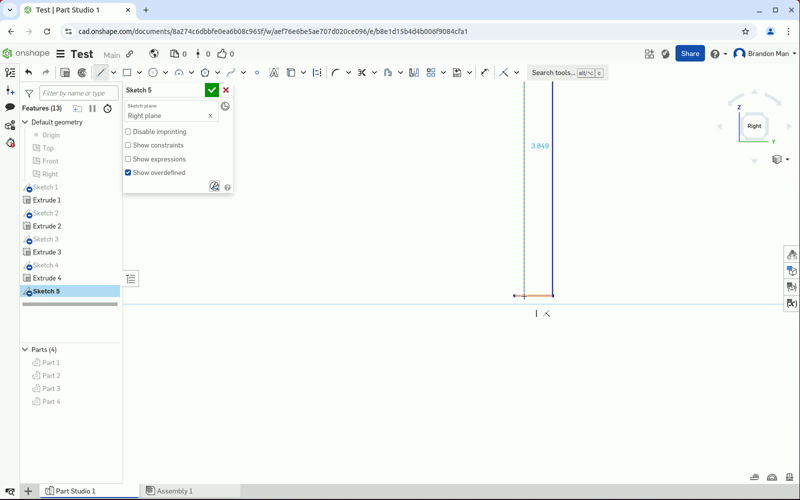
scroll(-6)
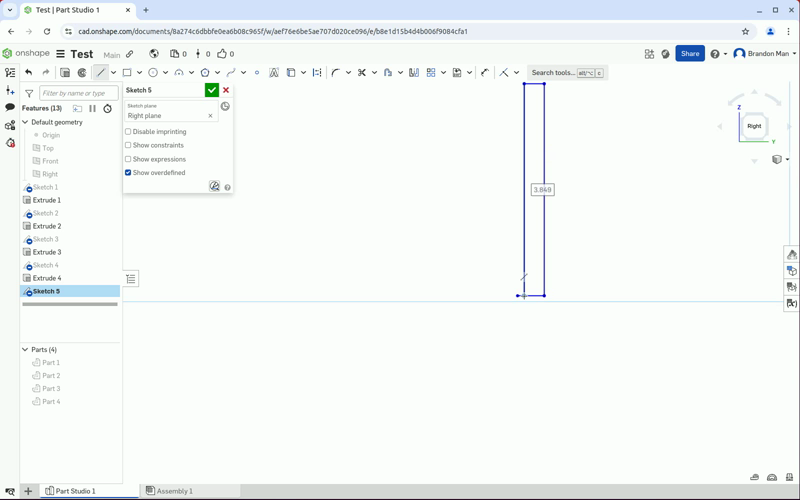
scroll(-6)
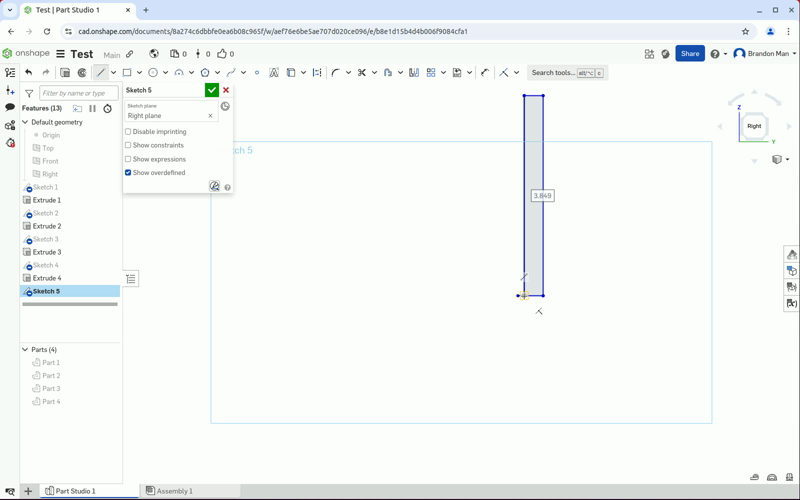
scroll(-6)
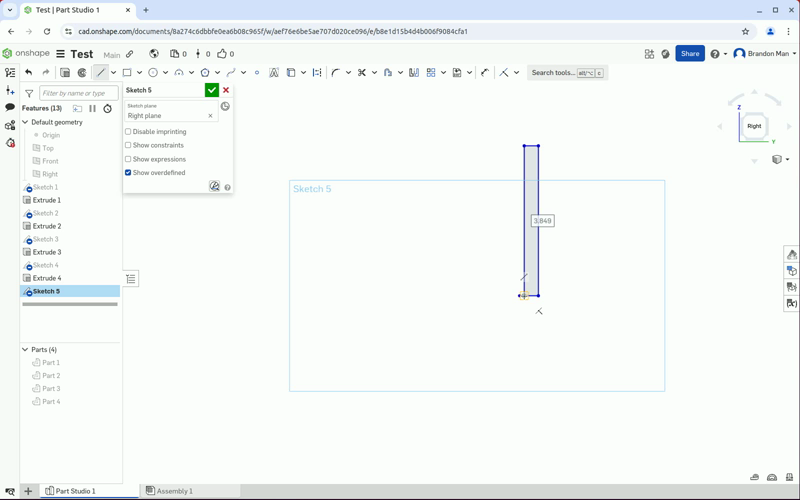
scroll(-6)
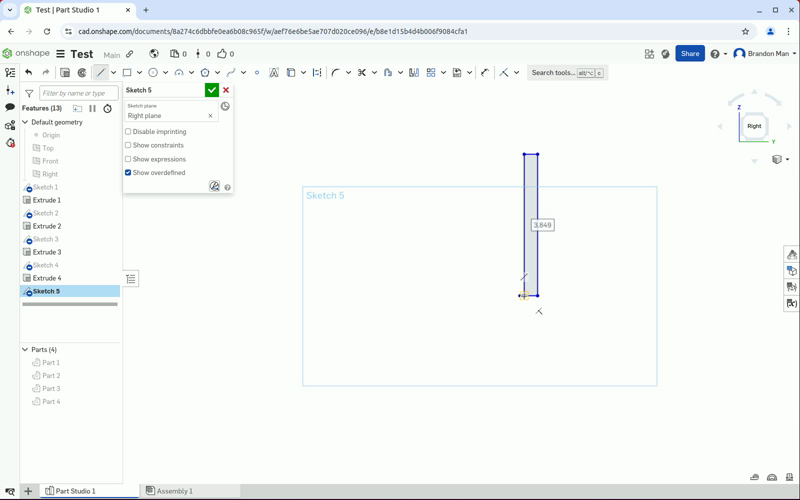
scroll(-6)
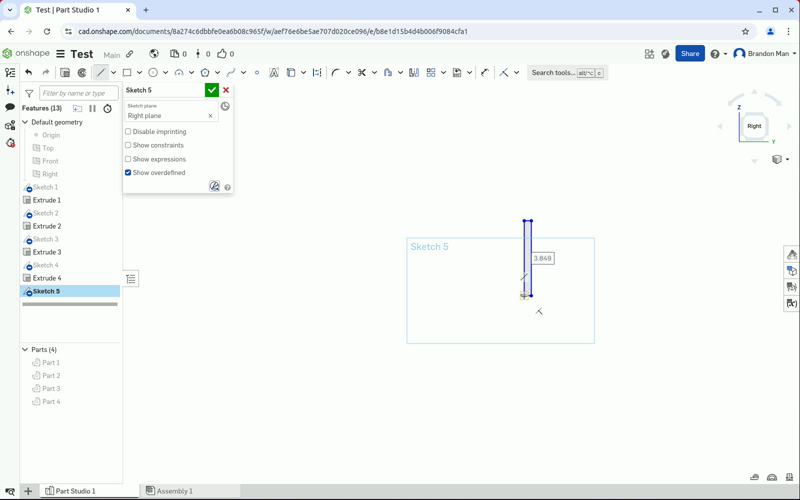
scroll(-6)
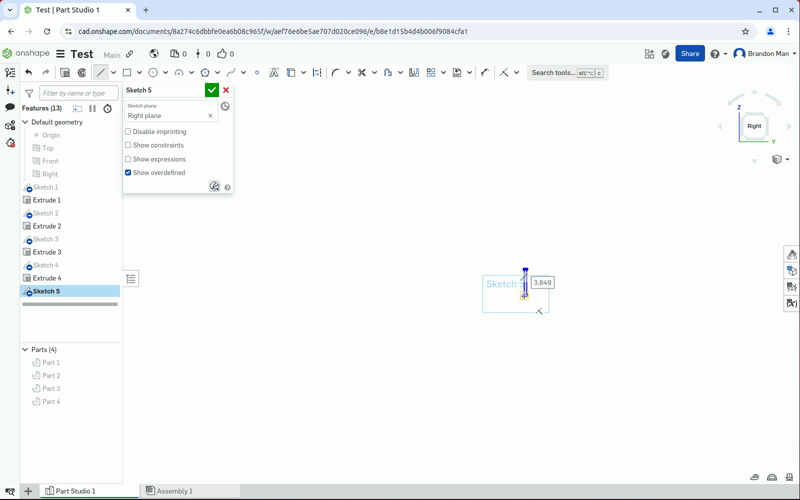
key(esc)
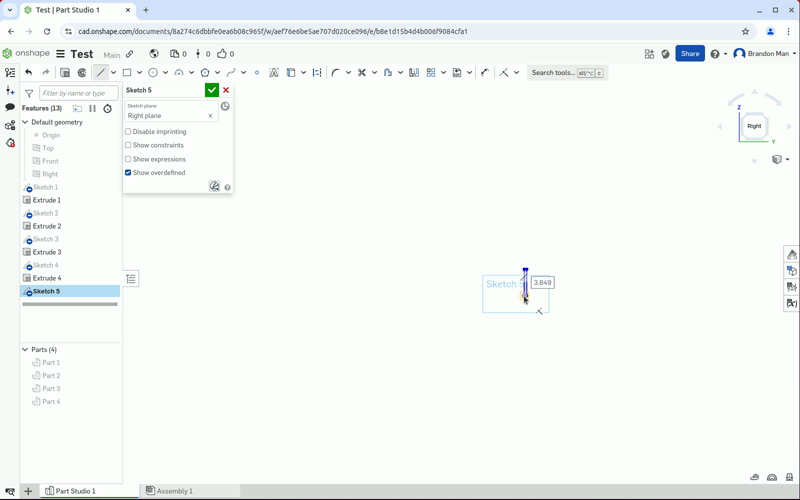
mouse_move(526, 281)
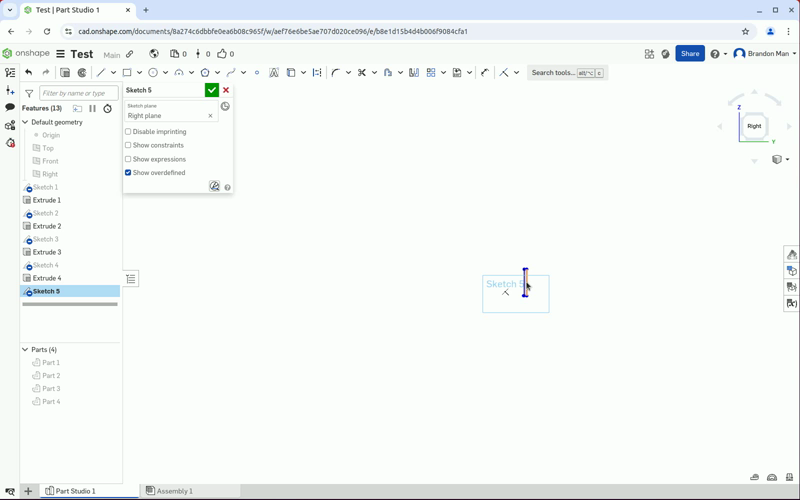
scroll(6)
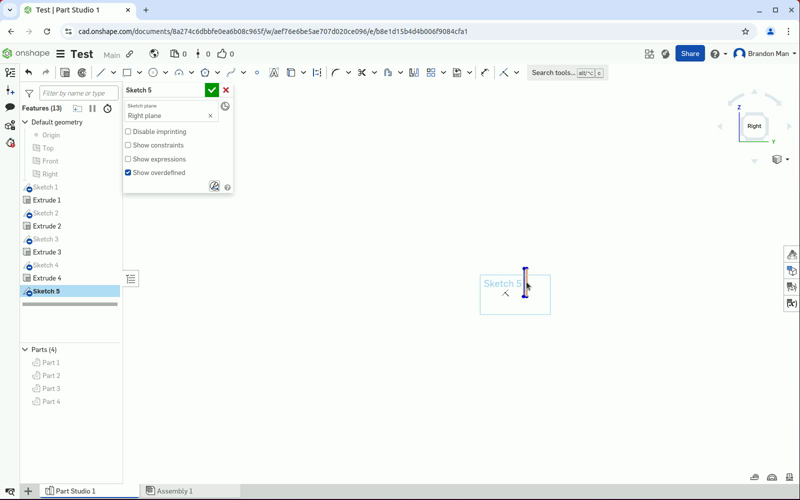
scroll(6)
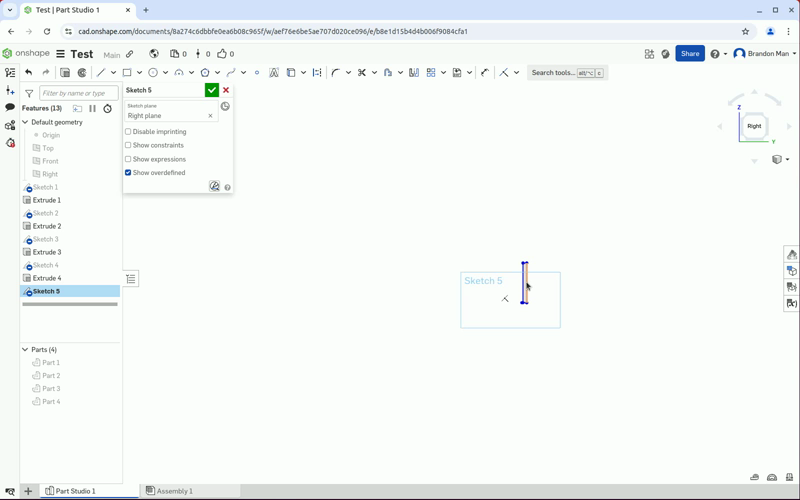
scroll(6)
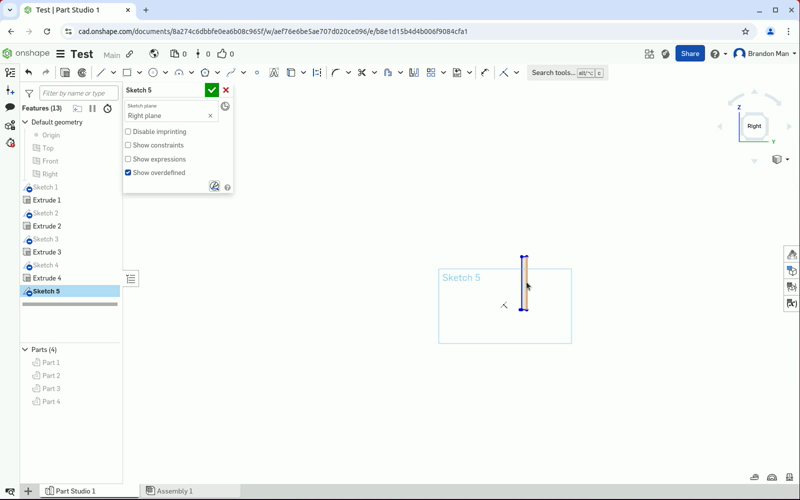
scroll(6)
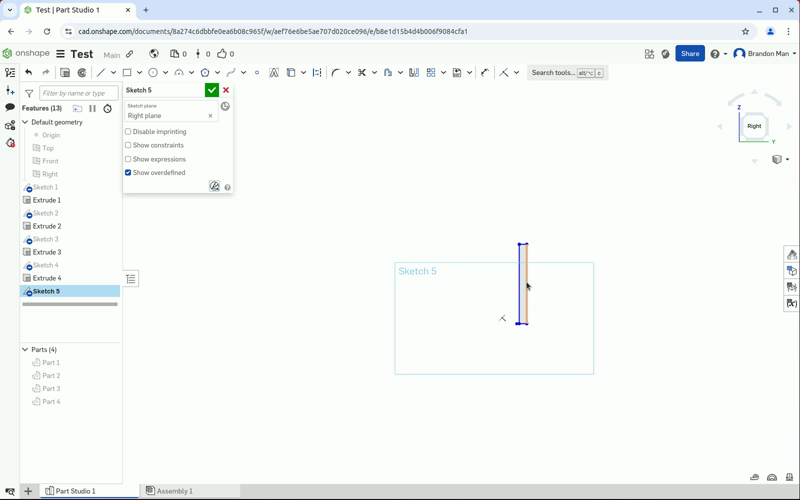
scroll(6)
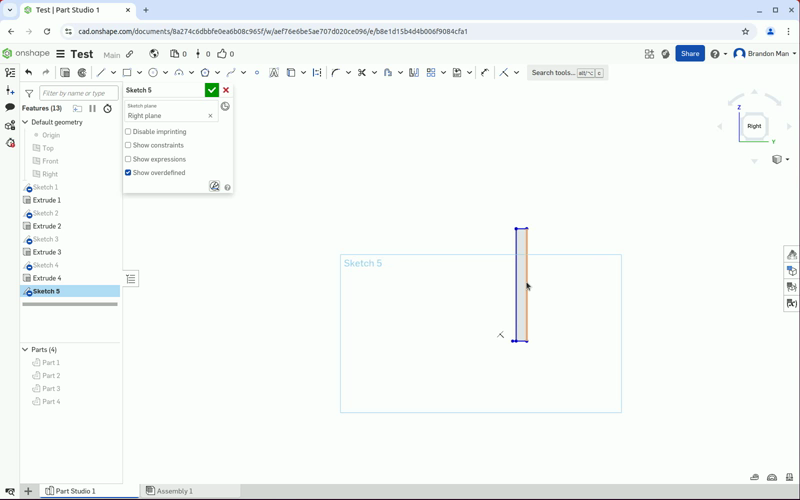
scroll(6)
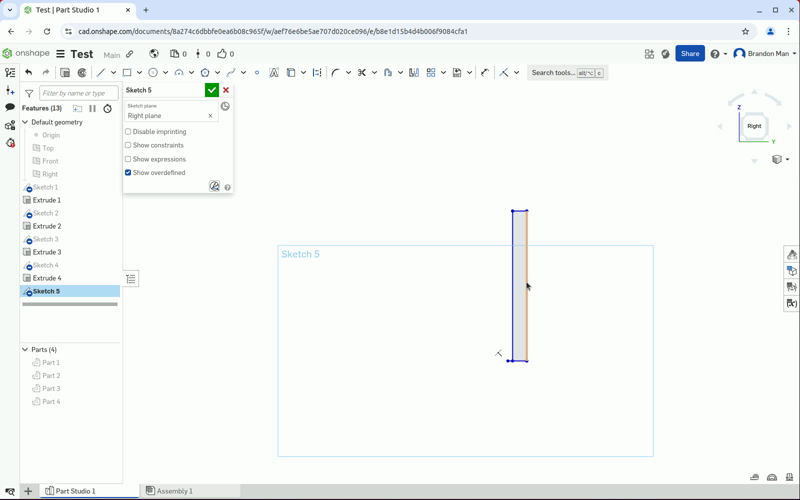
scroll(6)
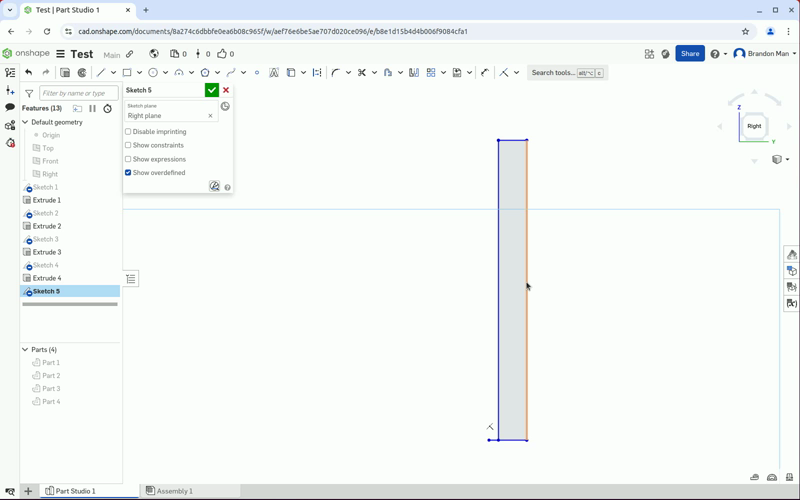
click(526, 281)
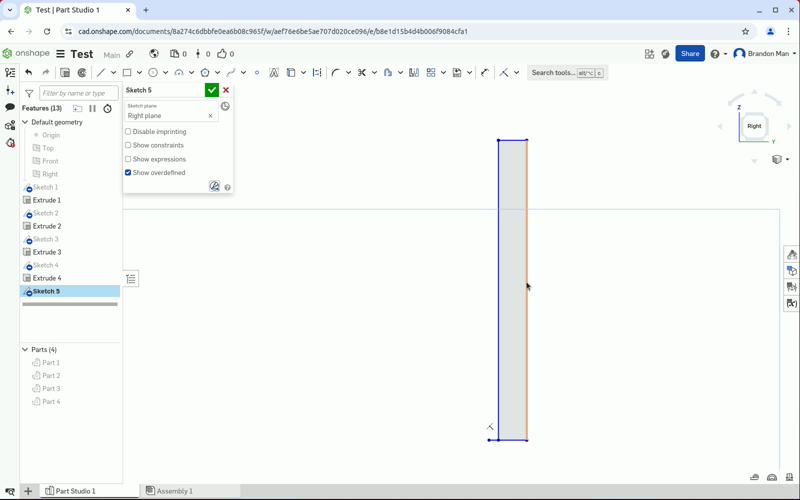
scroll(-6)
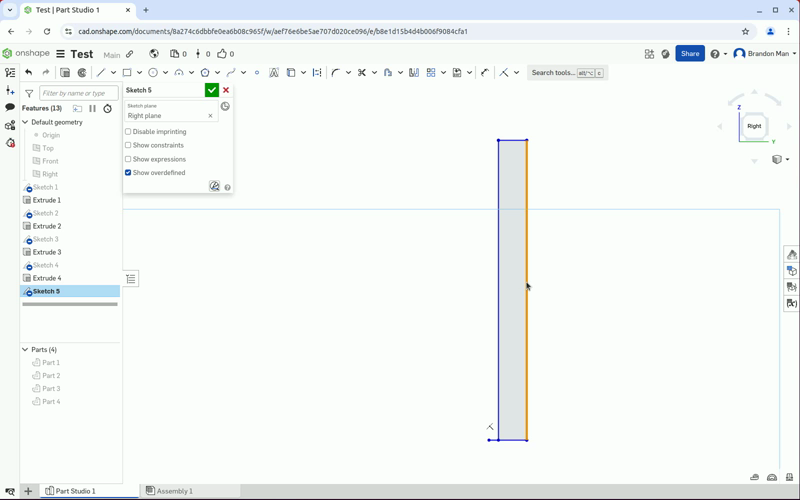
scroll(-6)
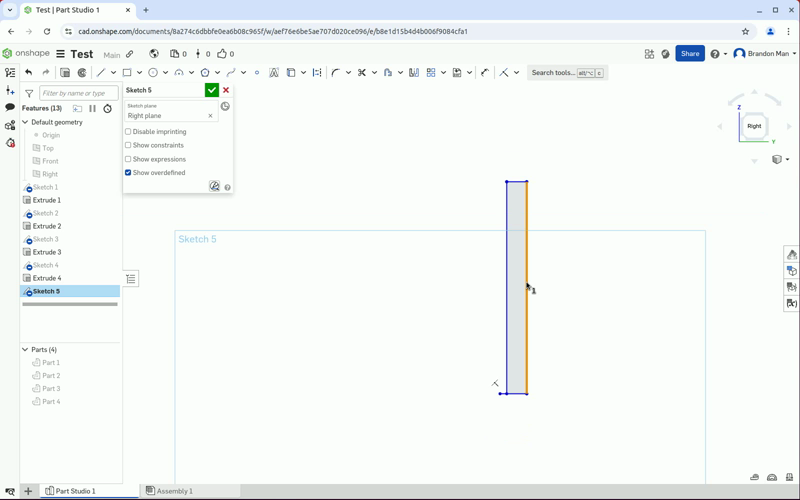
scroll(-6)
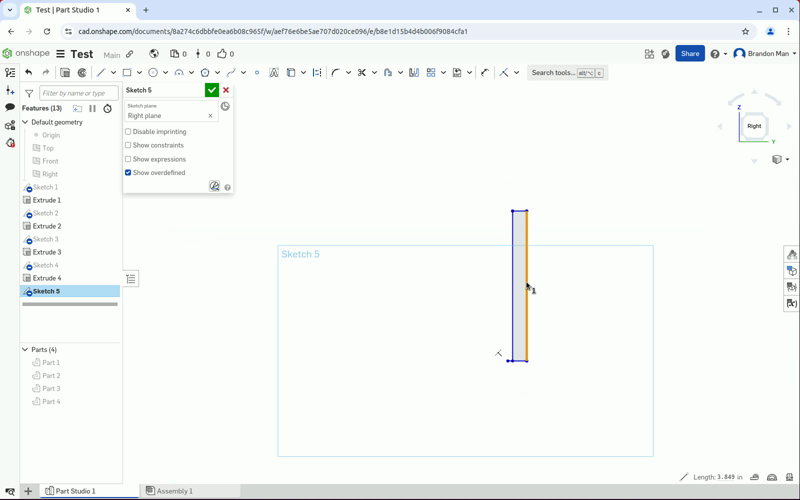
scroll(-6)
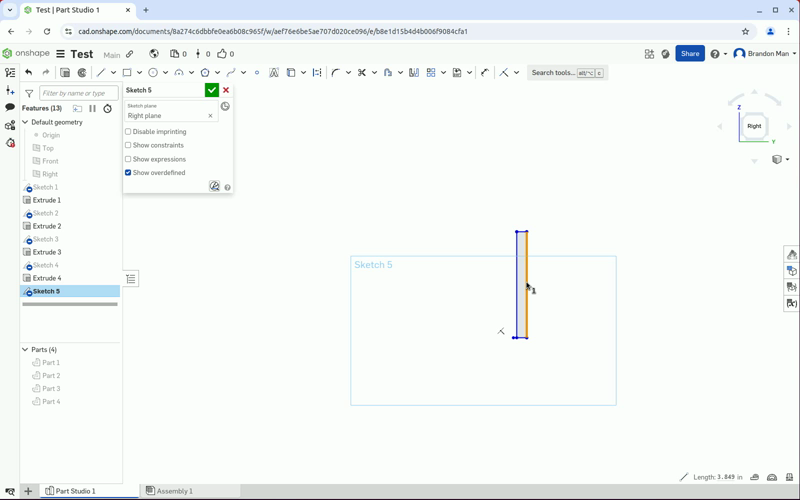
scroll(-6)
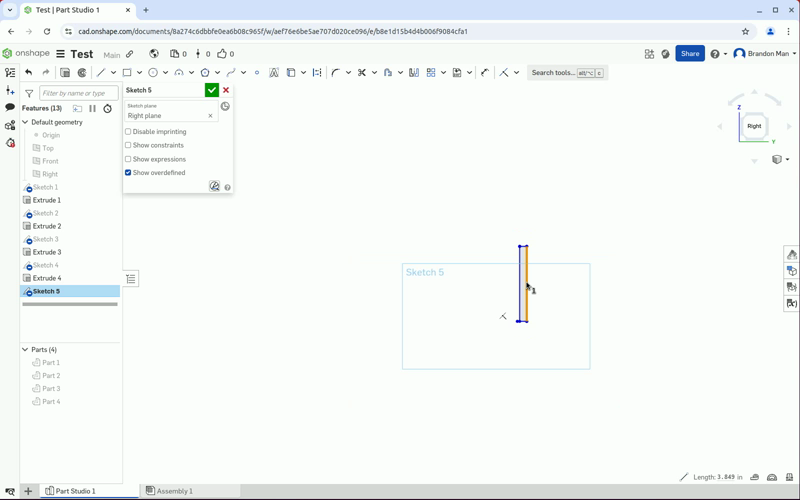
scroll(-6)
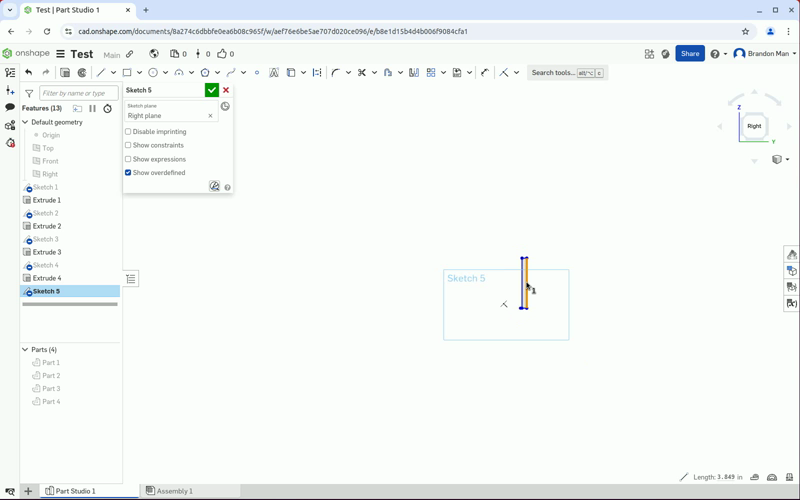
scroll(-6)
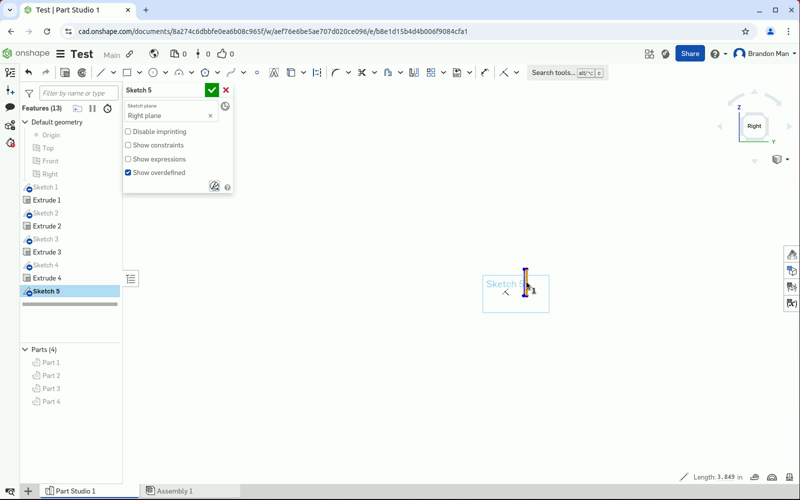
mouse_move(73, 352)
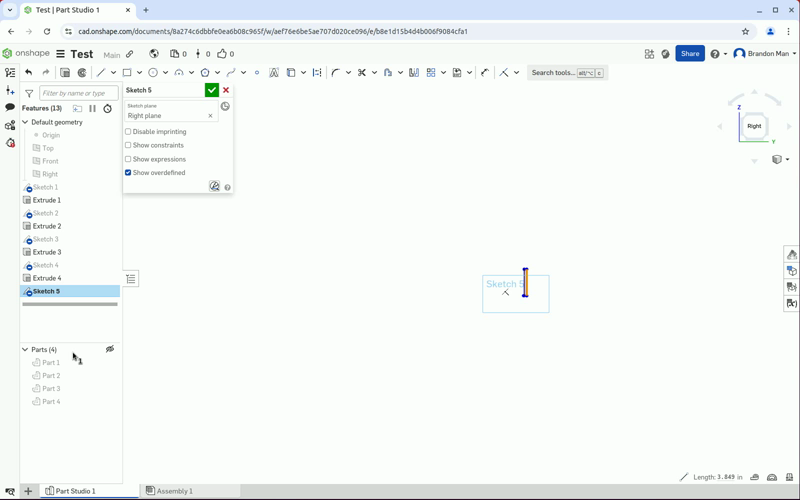
key(shift+y)
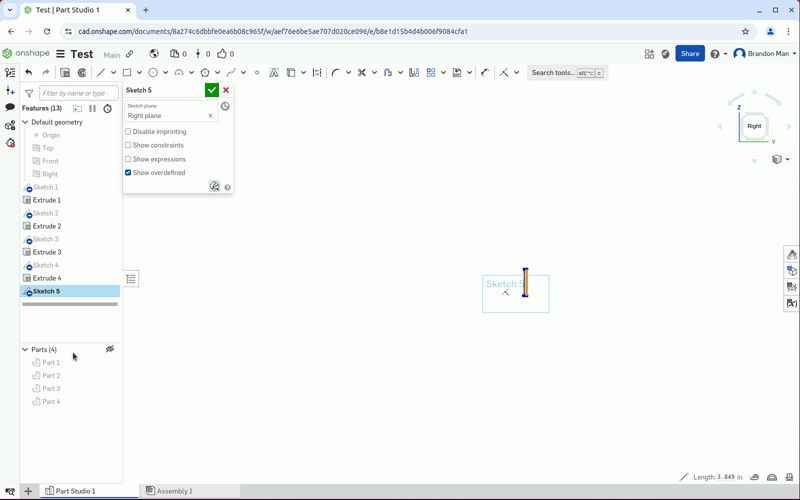
key(shift+e)
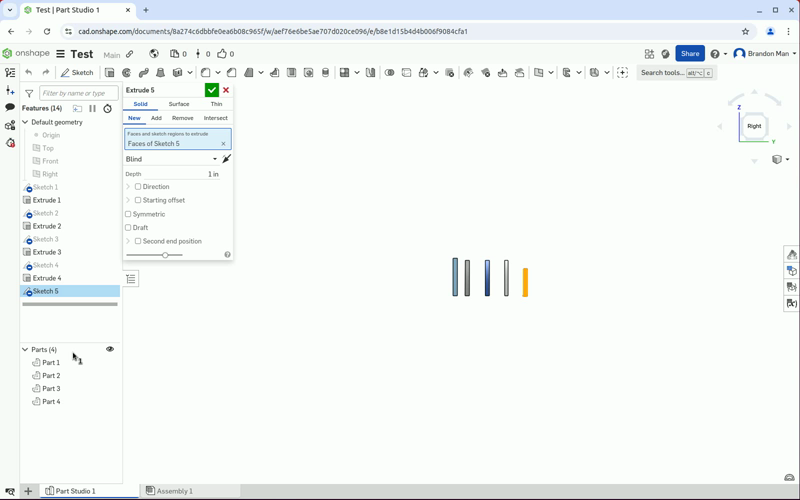
mouse_move(143, 106)
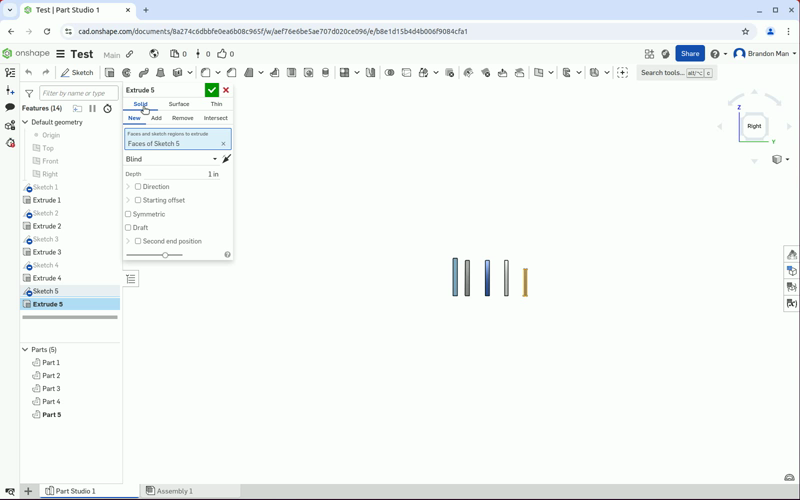
click(143, 106)
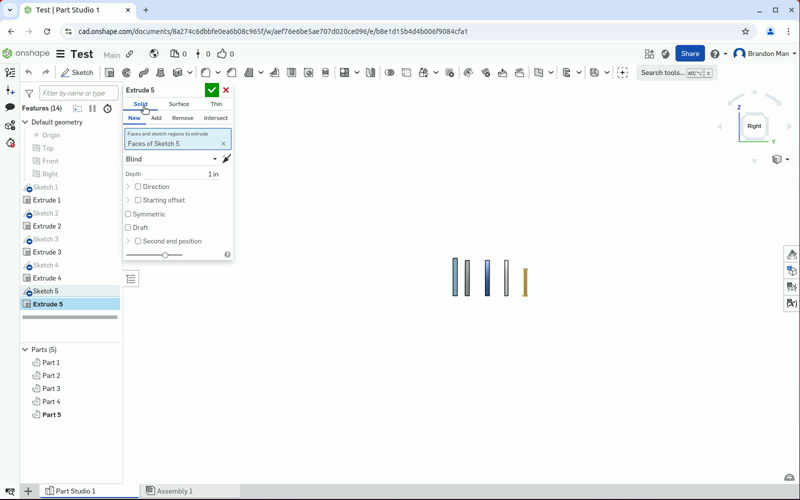
mouse_move(137, 120)
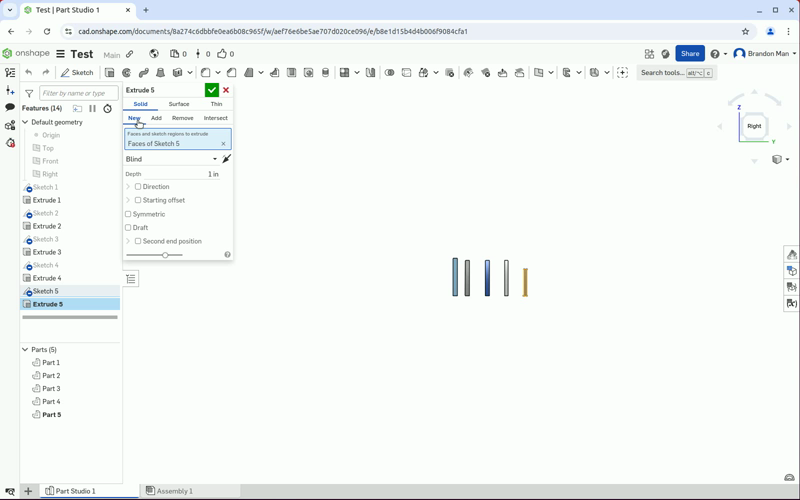
click(137, 120)
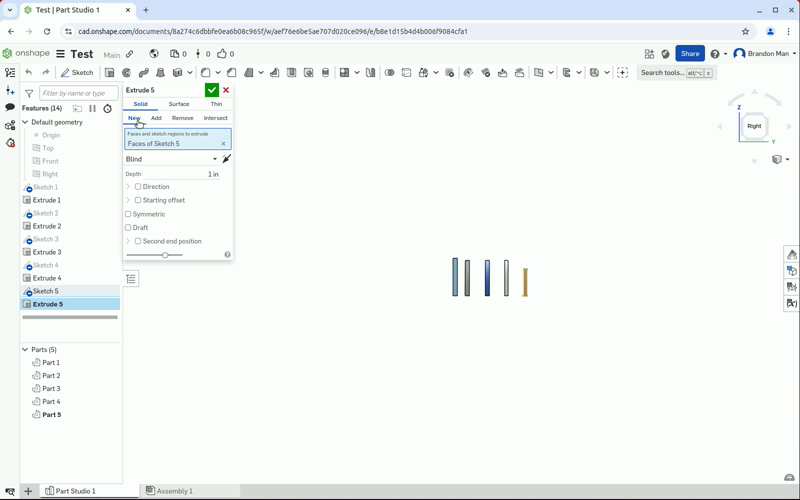
key(tab, 4)
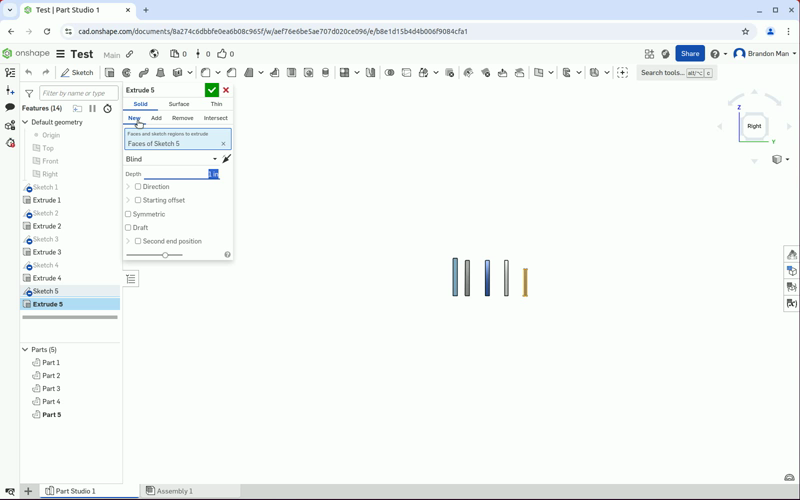
text(5.296)
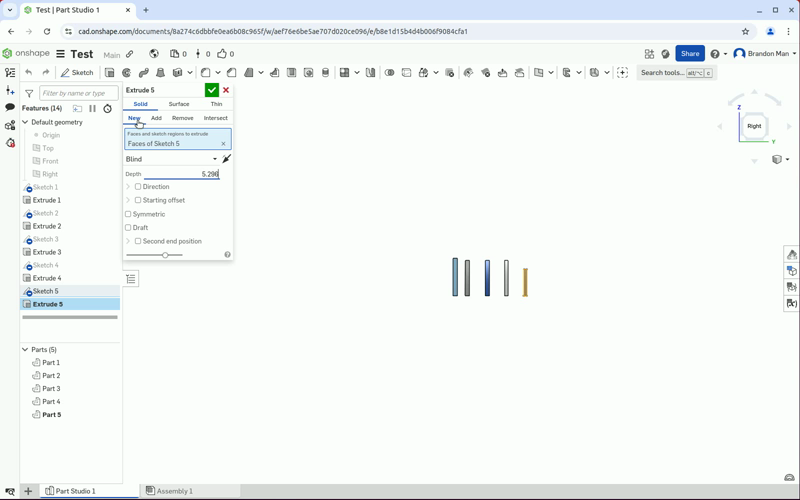
key(enter)
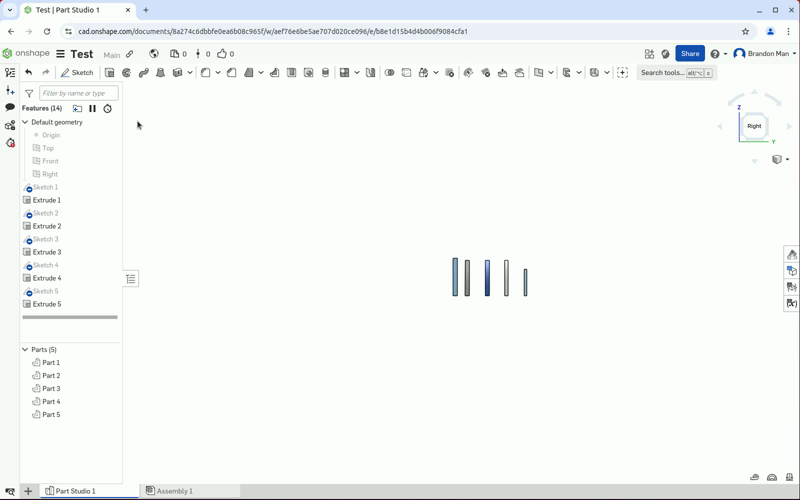
key(shift+h)
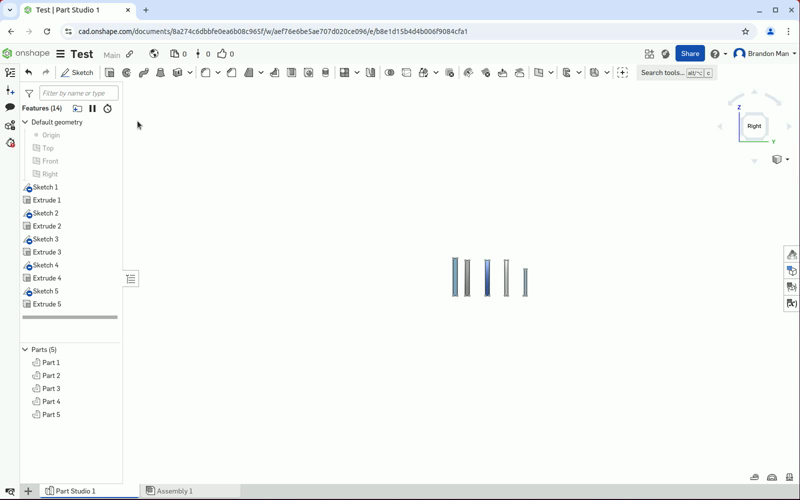
key(shift+h)
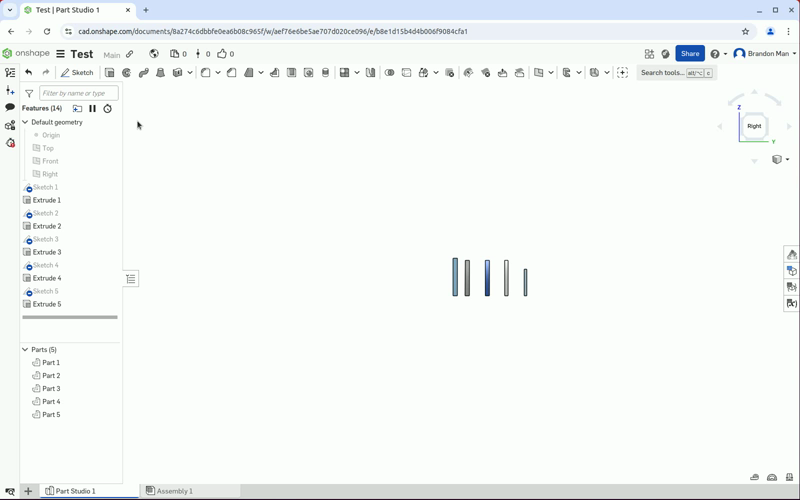
mouse_move(73, 189)
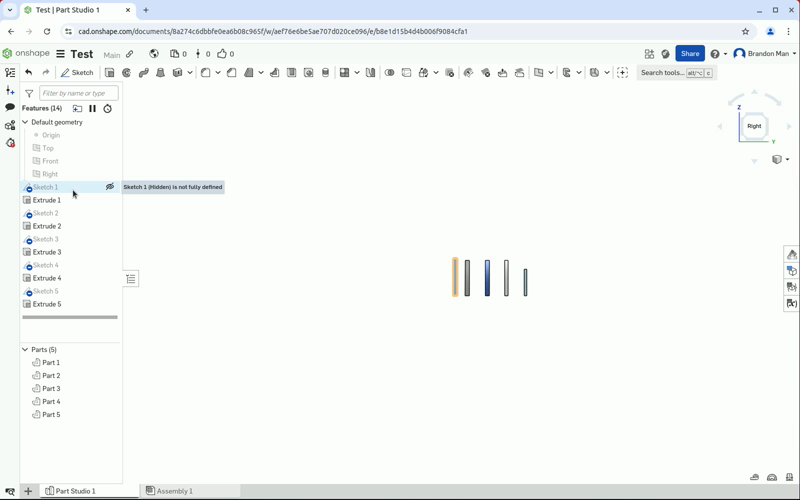
click(73, 189)
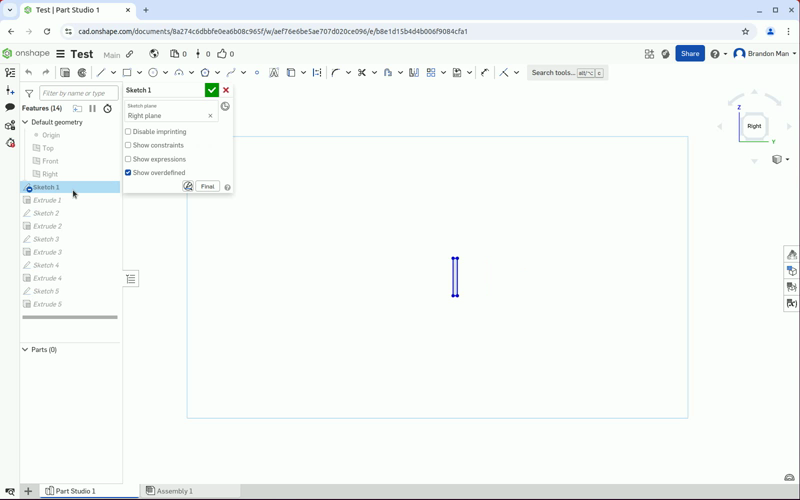
mouse_move(229, 92)
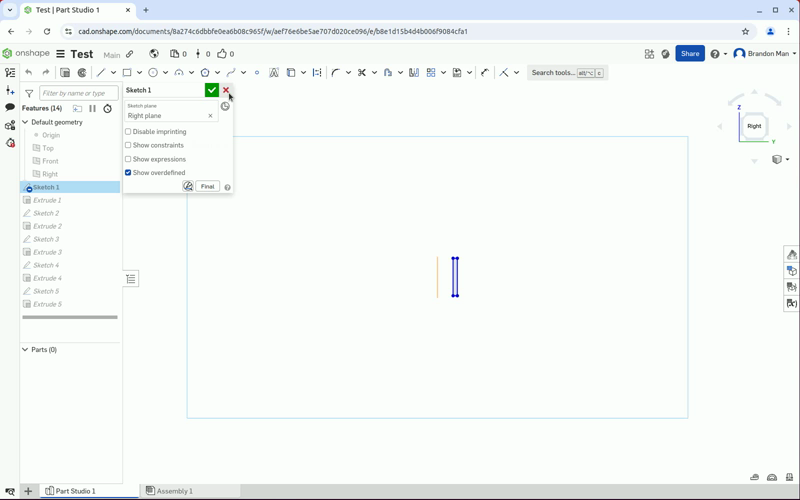
click(229, 92)
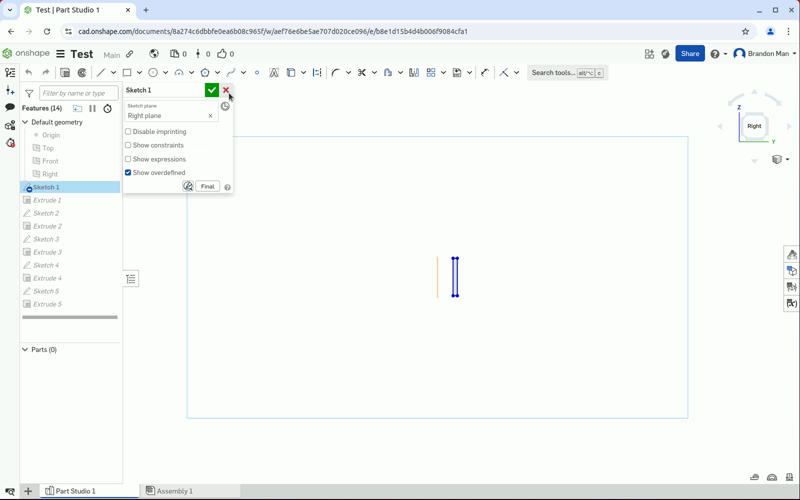
key(shift+s)
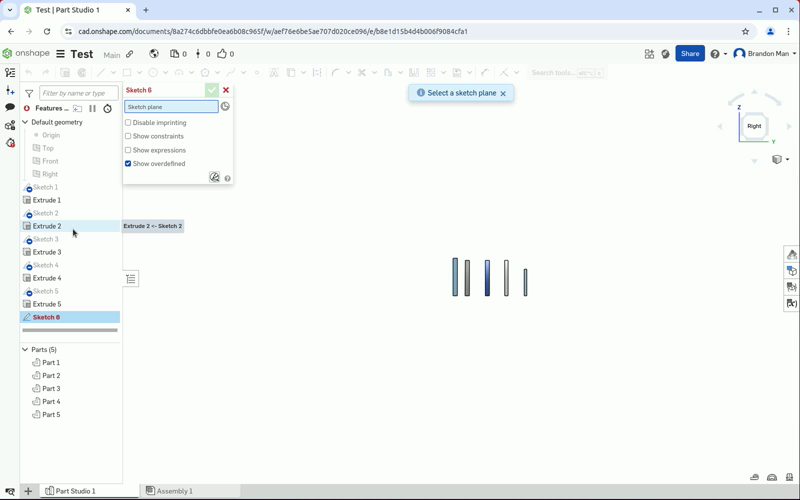
scroll(3)
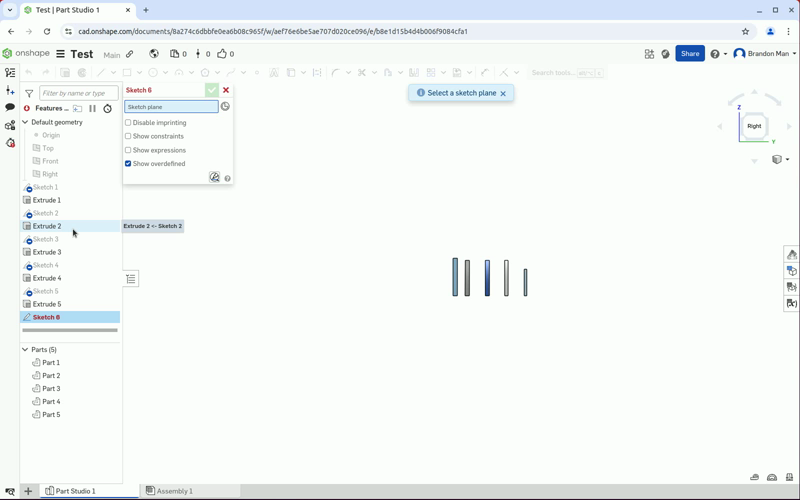
mouse_move(73, 176)
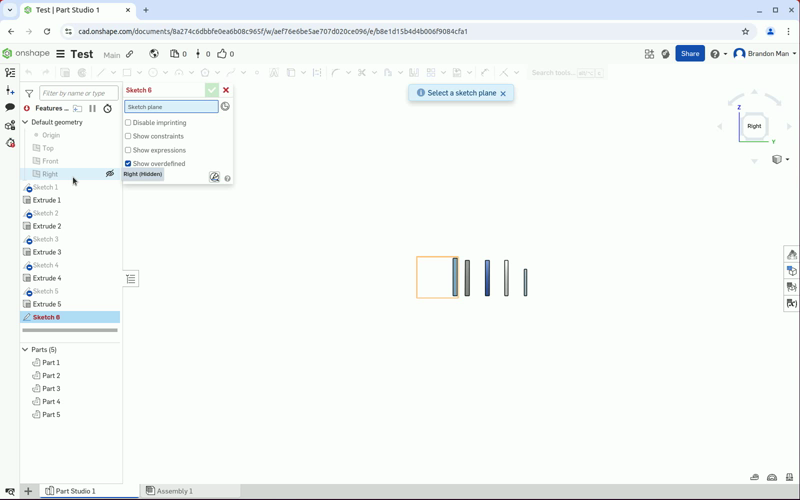
click(73, 176)
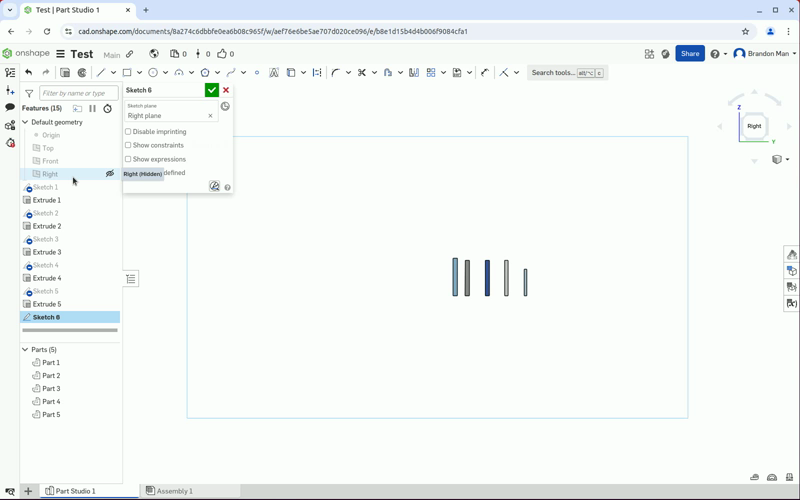
mouse_move(73, 352)
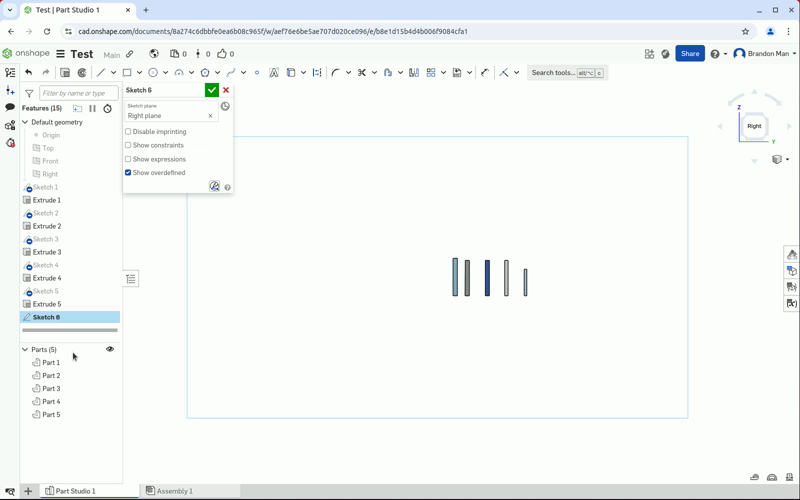
key(y)
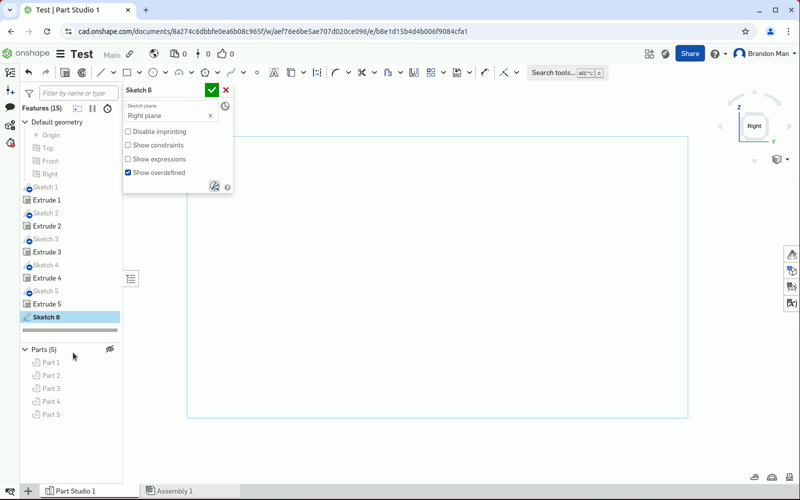
key(l)
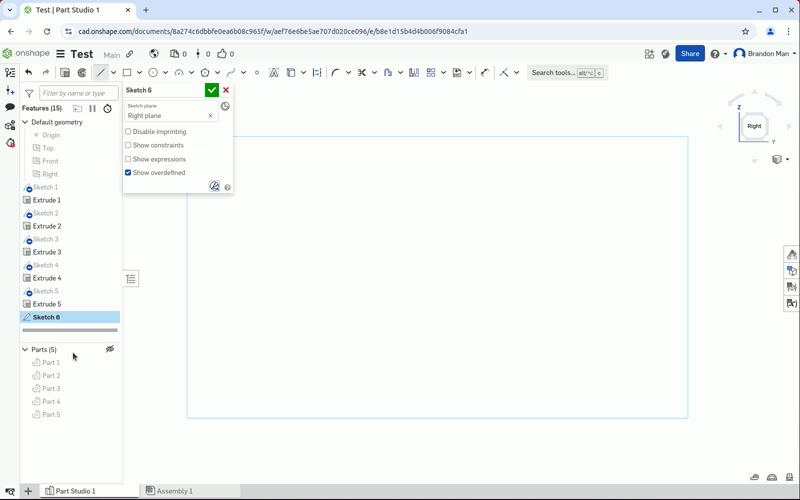
key_down(shift)
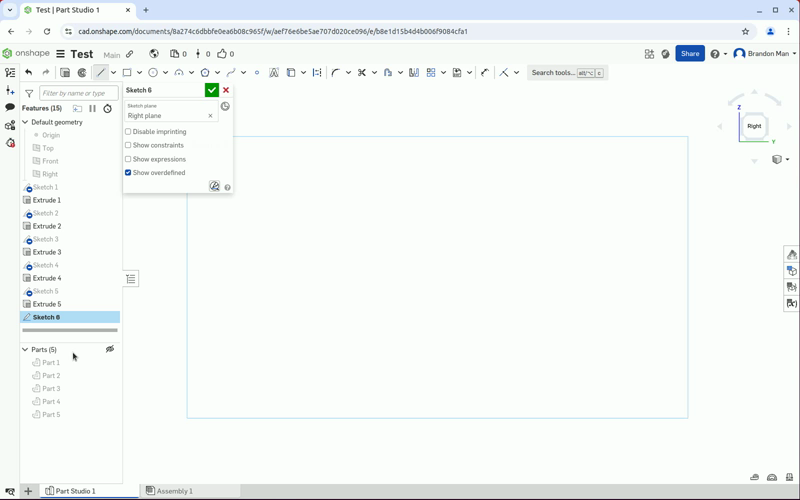
mouse_move(540, 295)
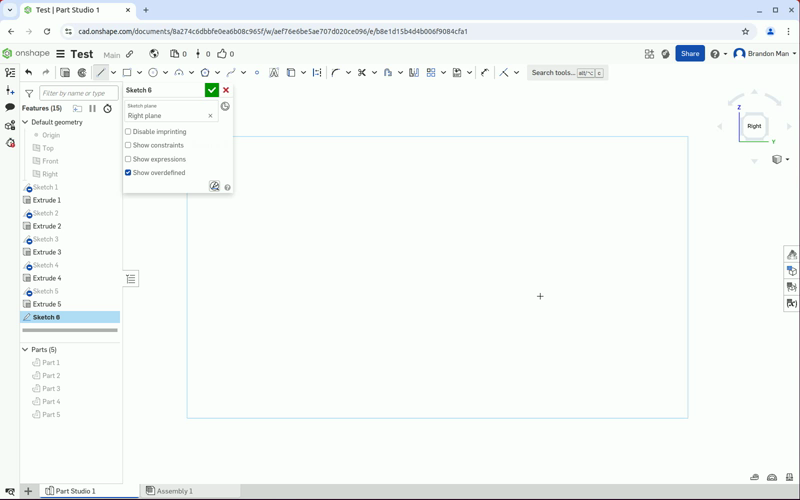
click(540, 295)
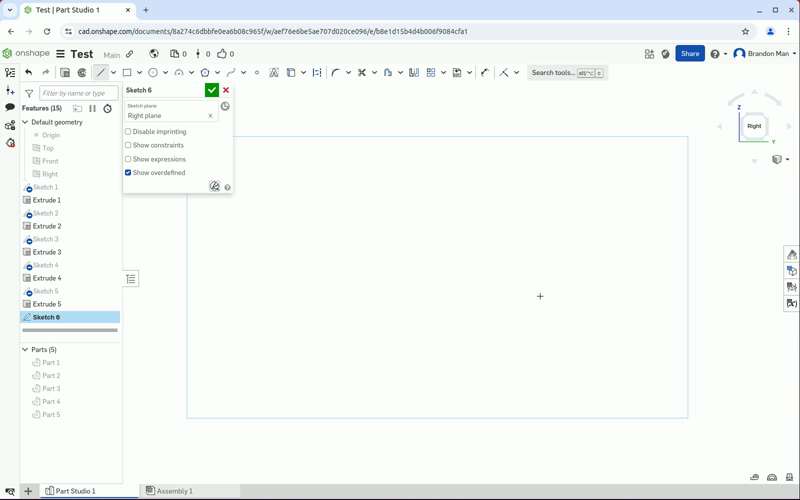
key_up(shift)
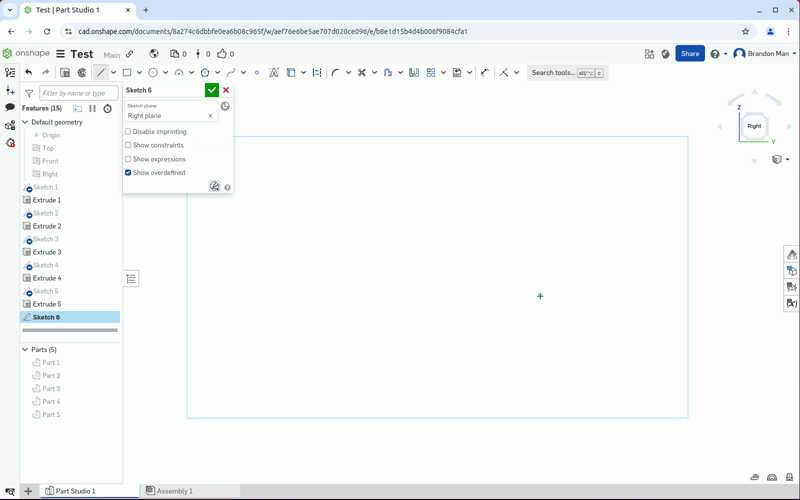
key_down(shift)
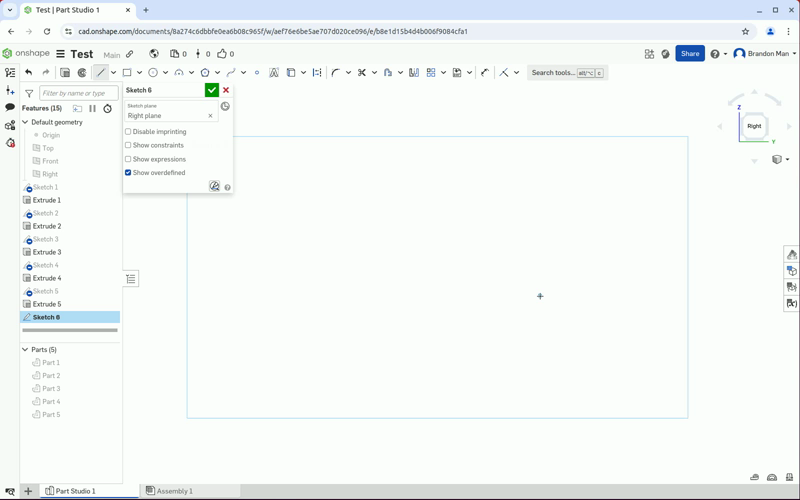
mouse_move(570, 295)
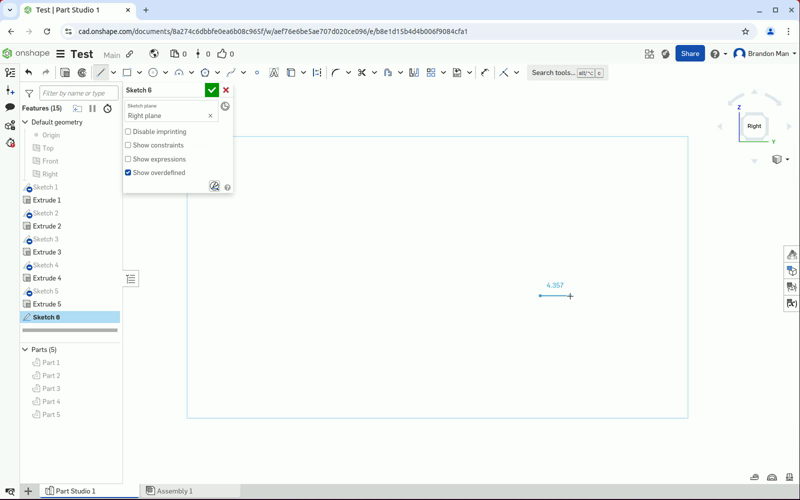
mouse_move(543, 295)
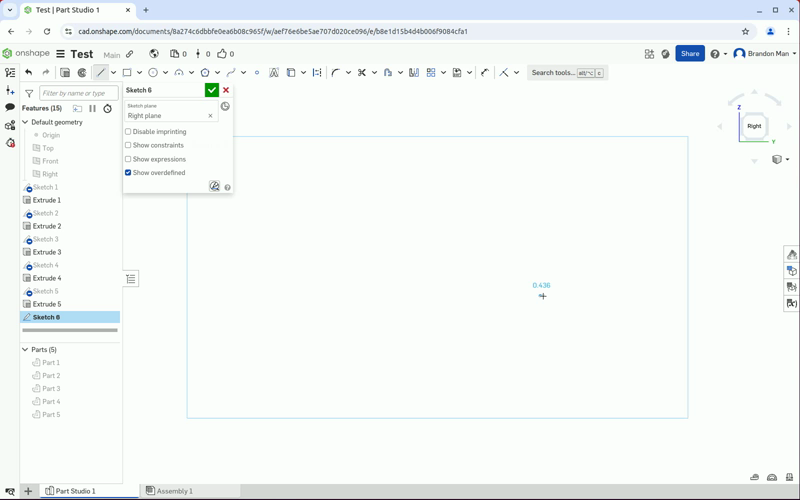
scroll(6)
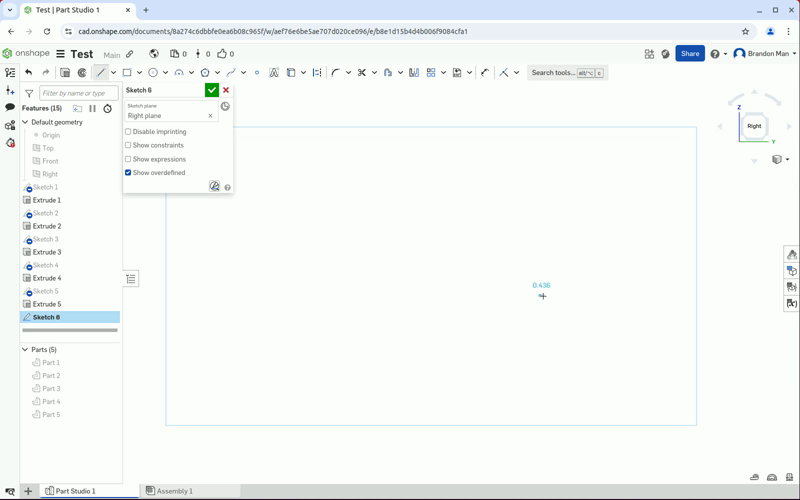
scroll(6)
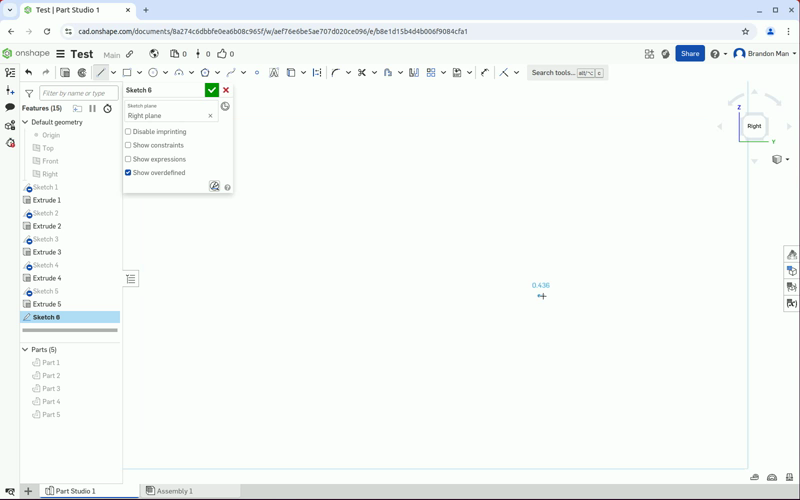
scroll(6)
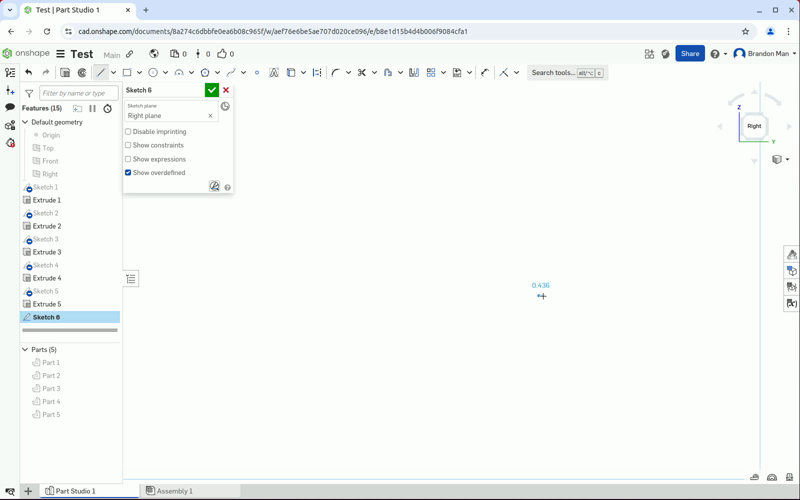
scroll(6)
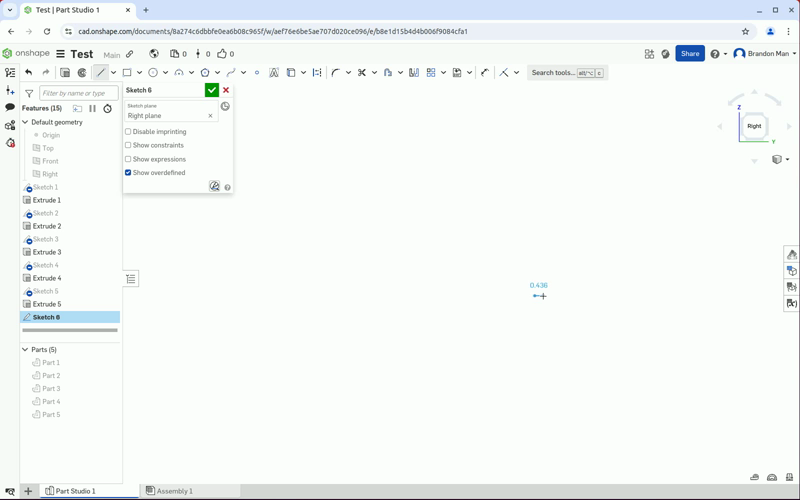
scroll(6)
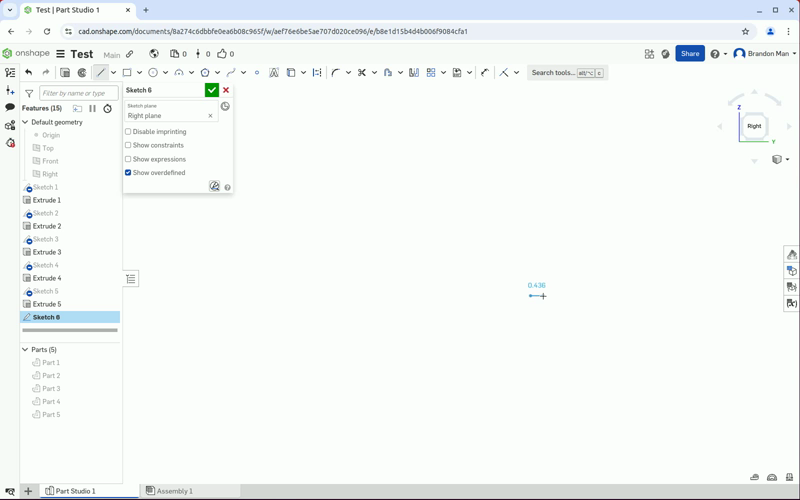
scroll(6)
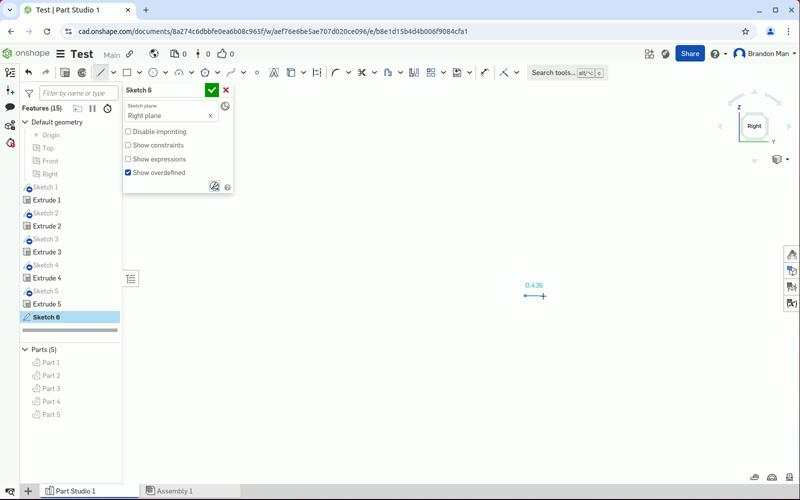
scroll(6)
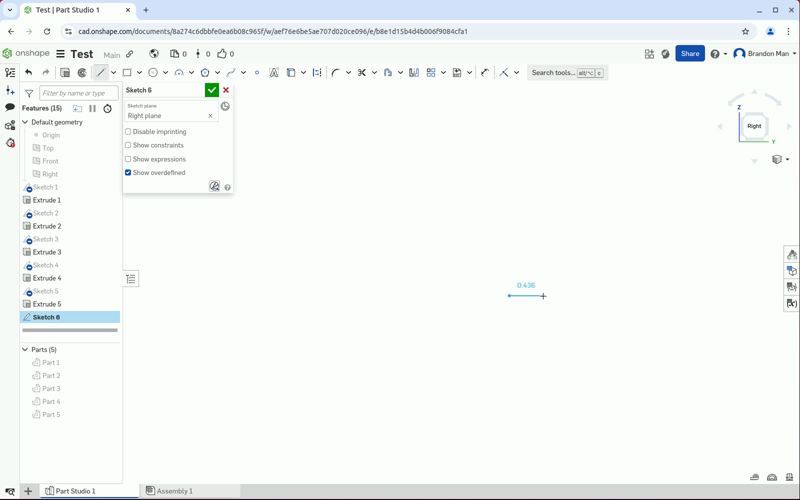
click(543, 295)
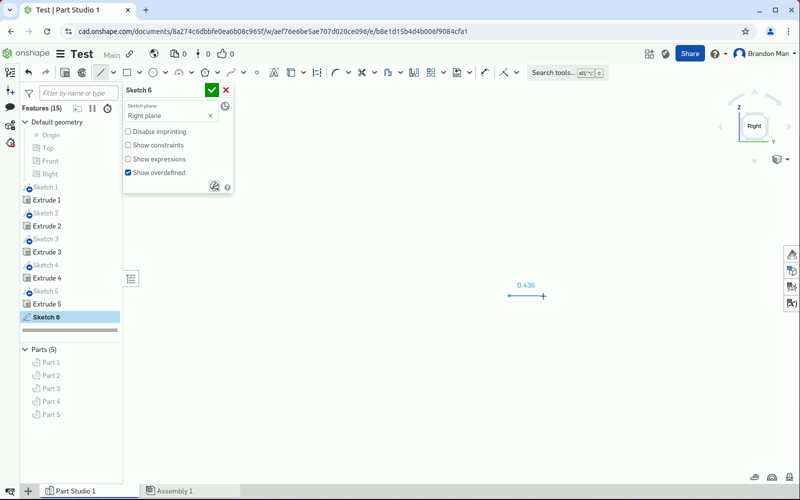
scroll(-6)
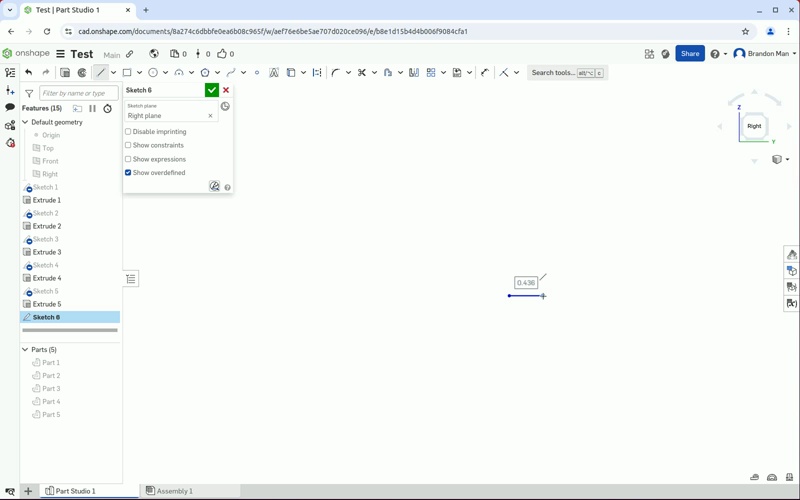
scroll(-6)
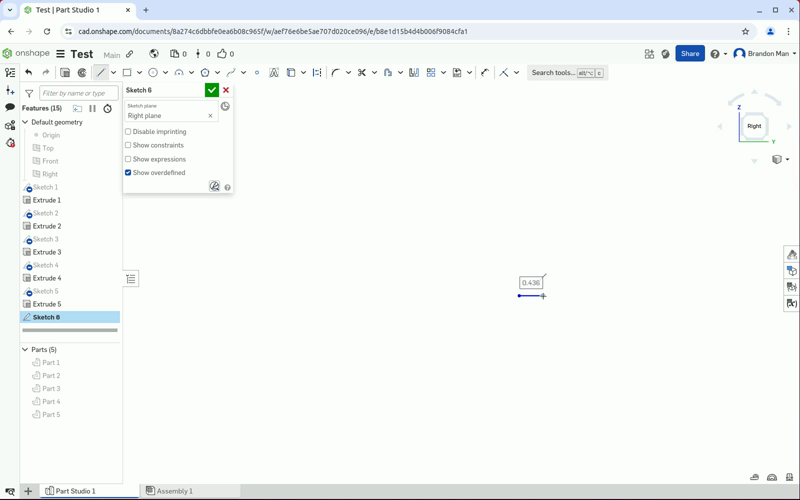
scroll(-6)
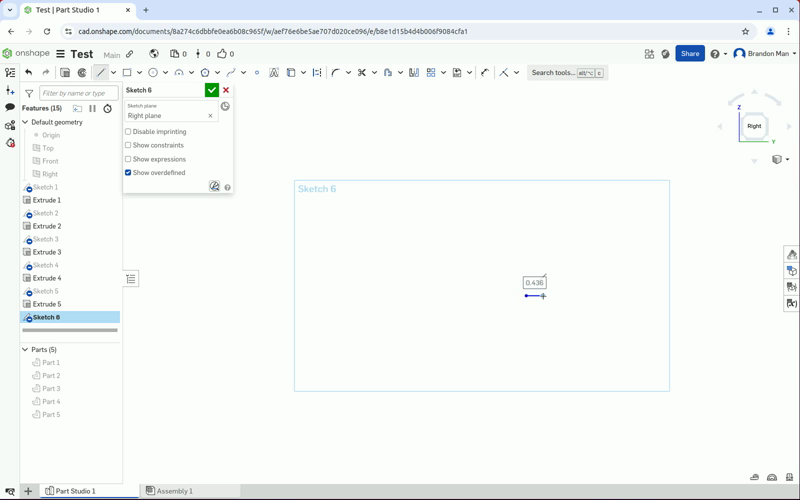
scroll(-6)
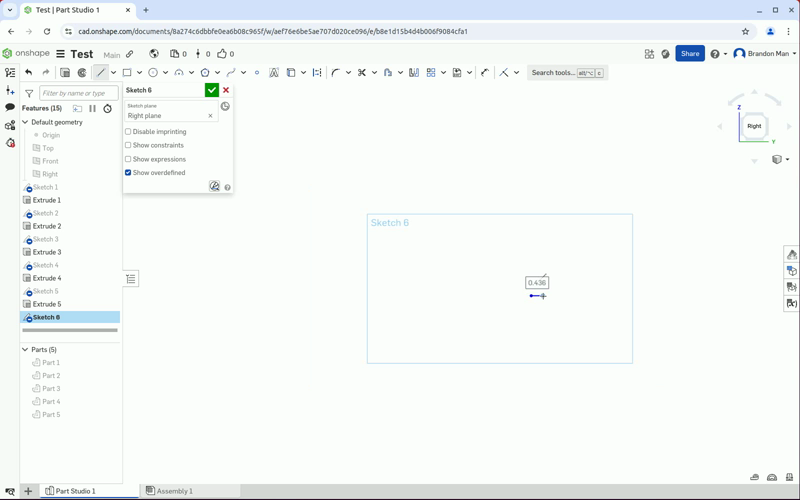
scroll(-6)
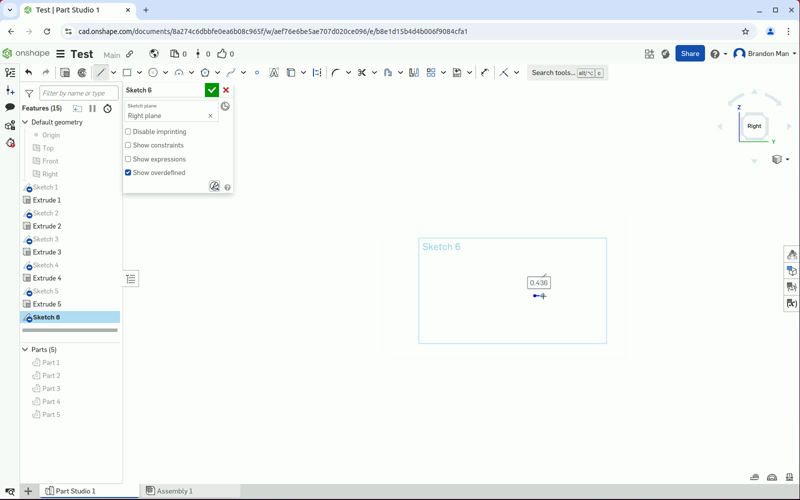
scroll(-6)
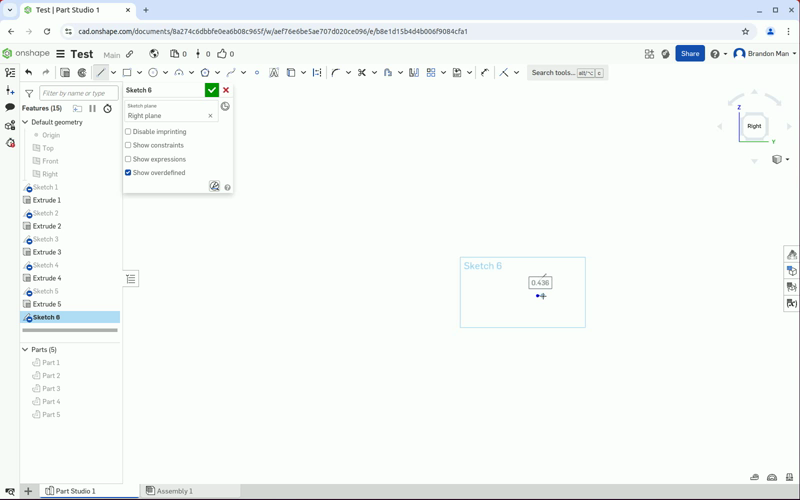
scroll(-6)
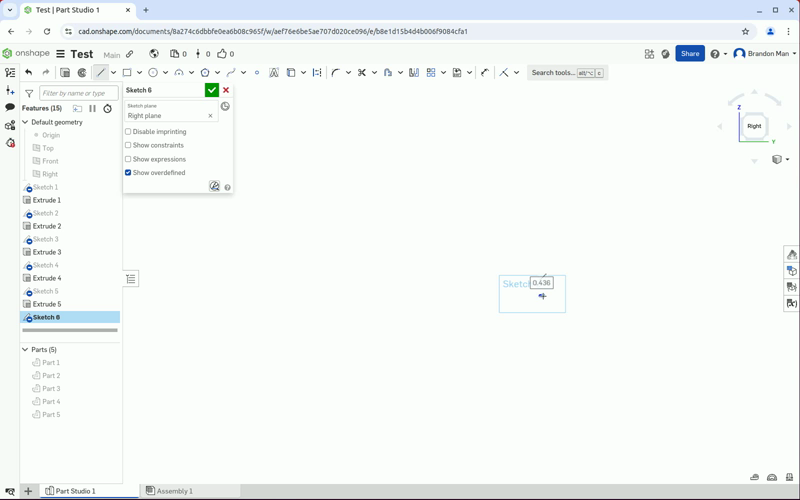
key_up(shift)
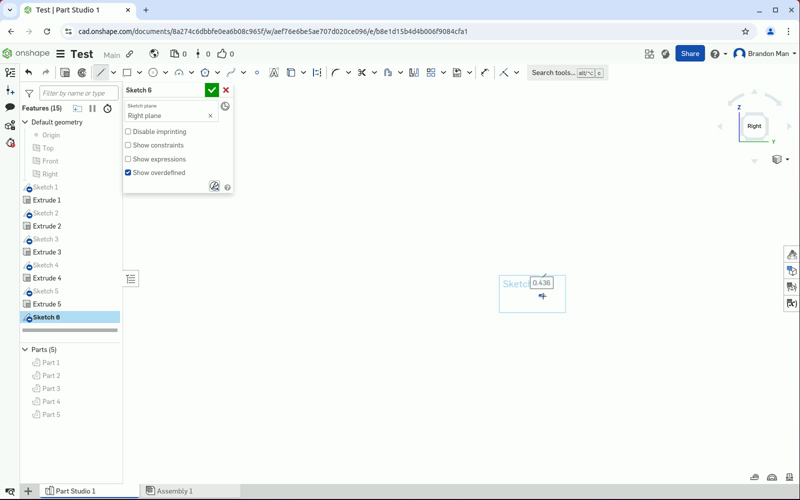
key_down(shift)
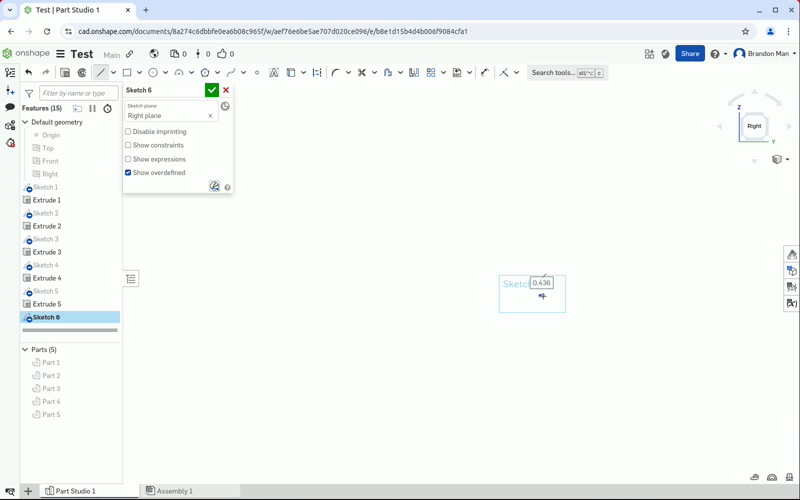
mouse_move(573, 295)
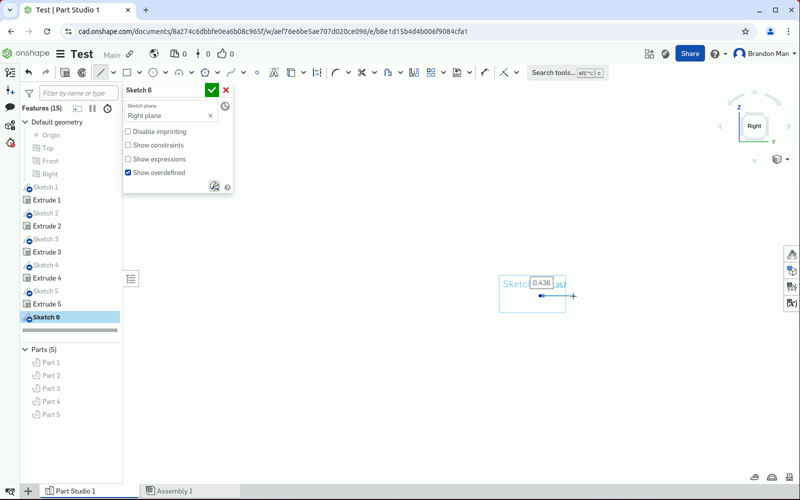
mouse_move(543, 269)
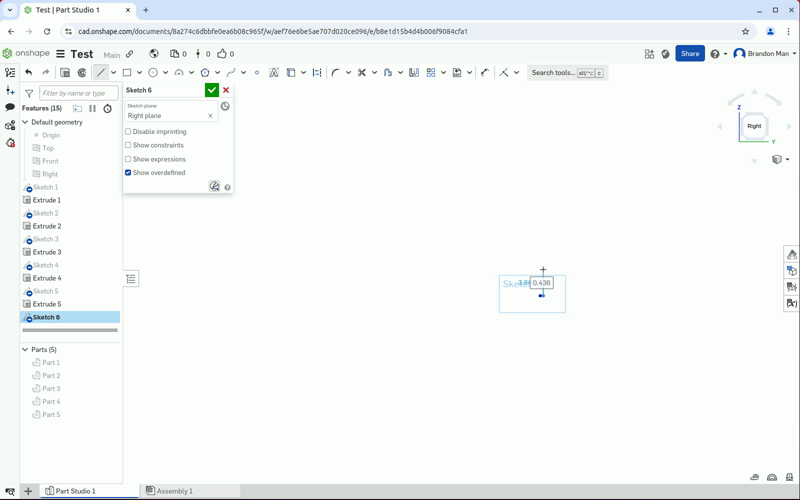
click(543, 269)
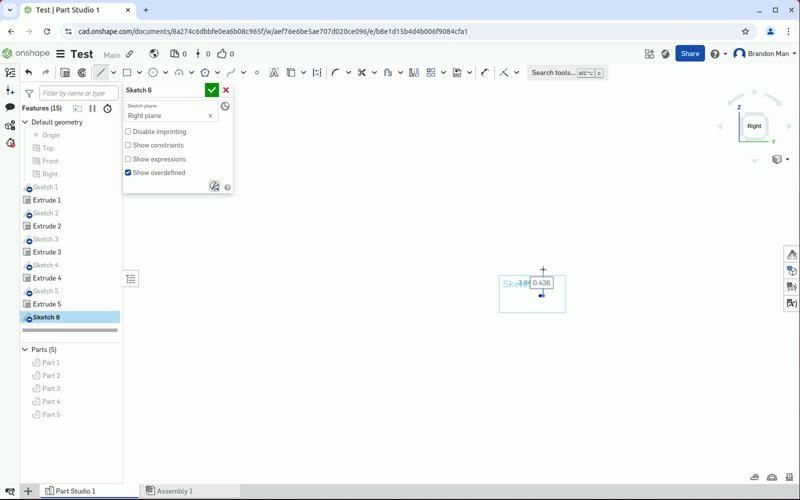
key_up(shift)
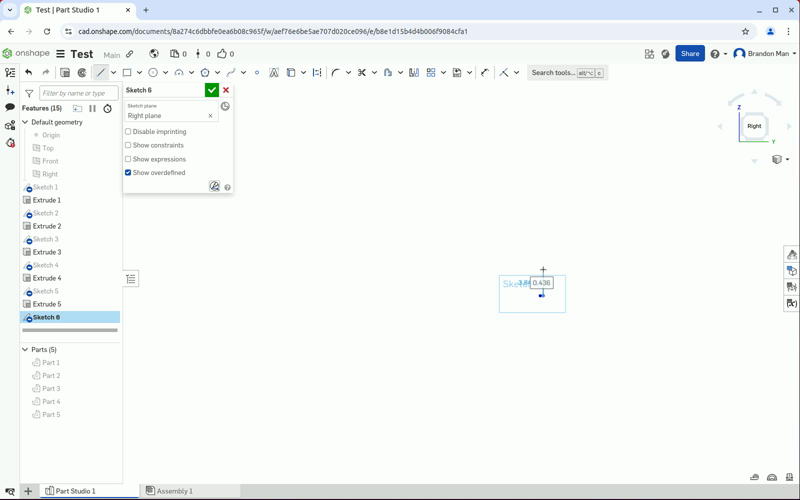
key_down(shift)
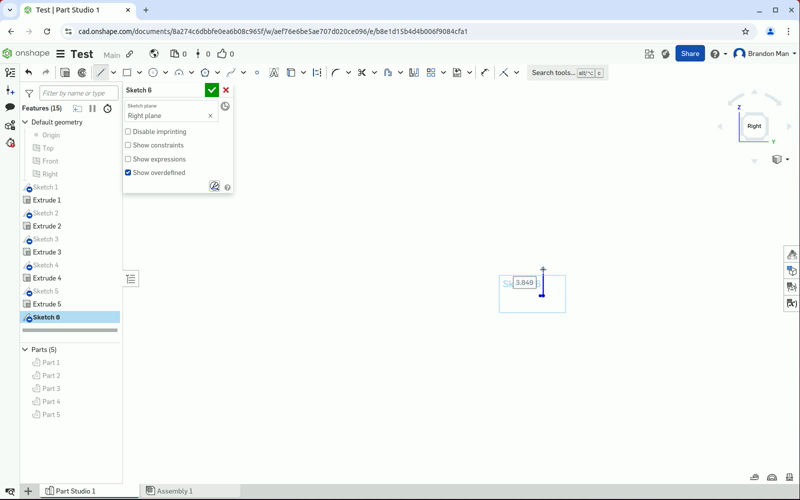
mouse_move(573, 269)
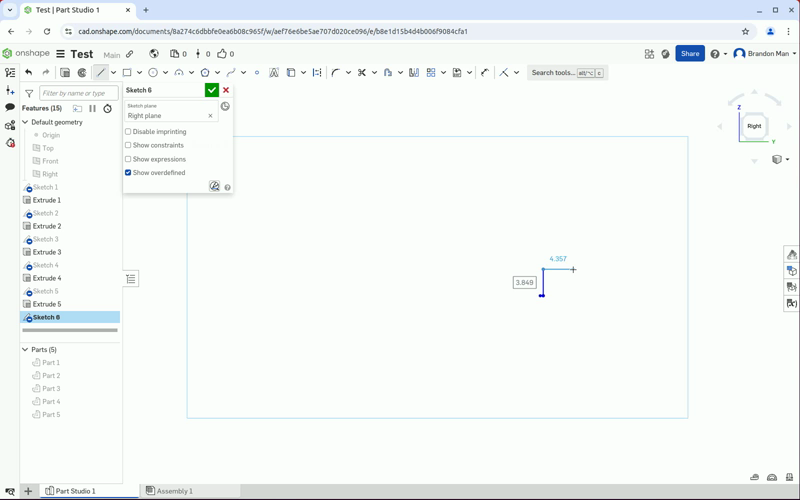
mouse_move(540, 269)
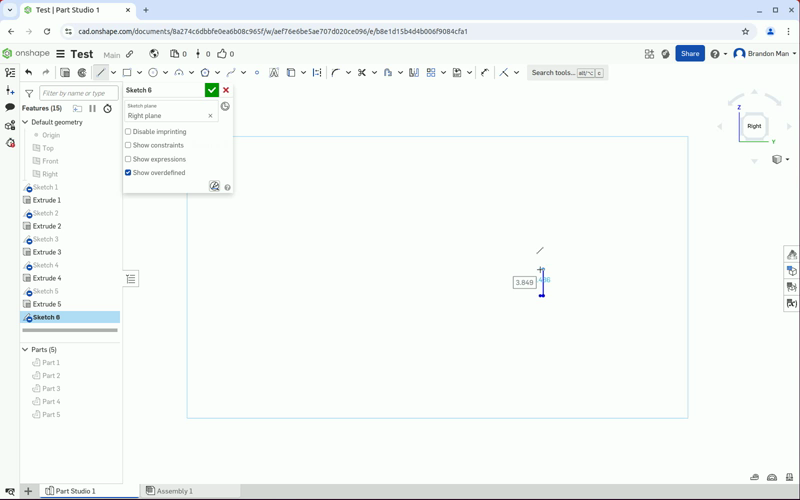
scroll(6)
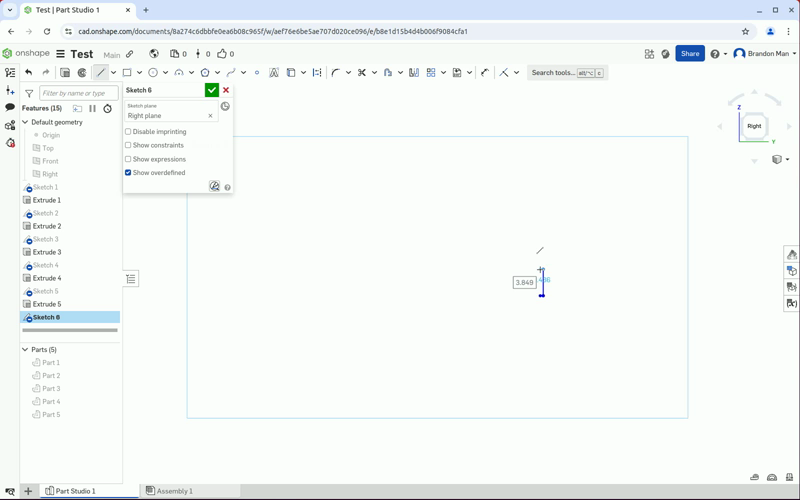
scroll(6)
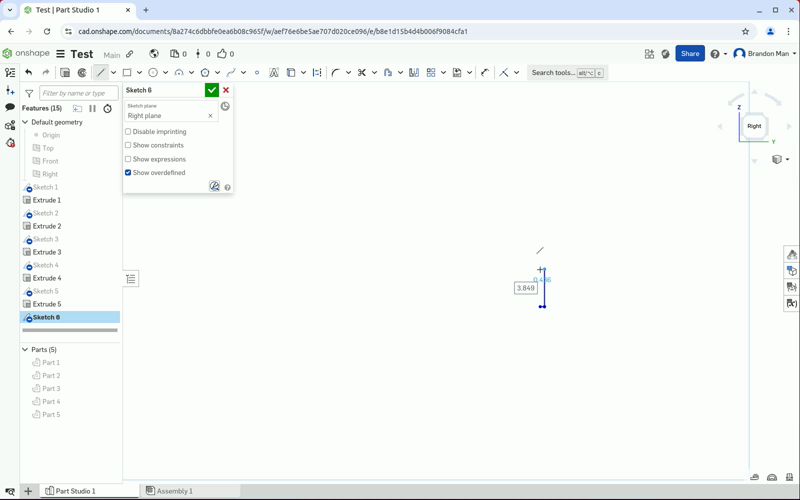
scroll(6)
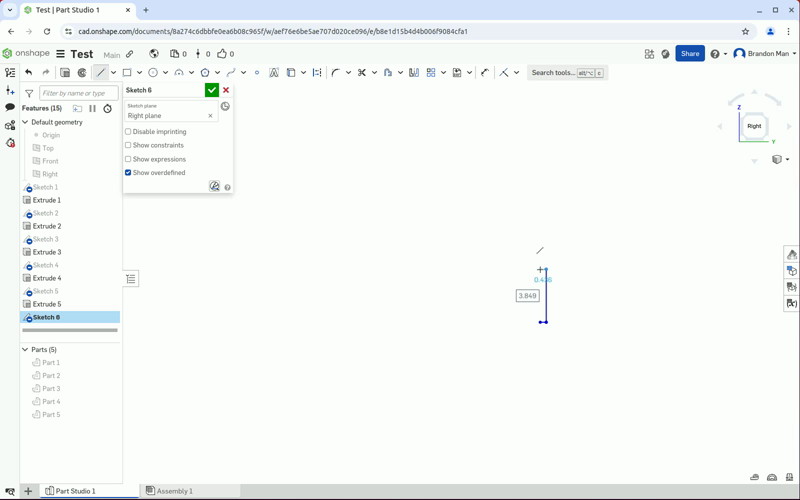
scroll(6)
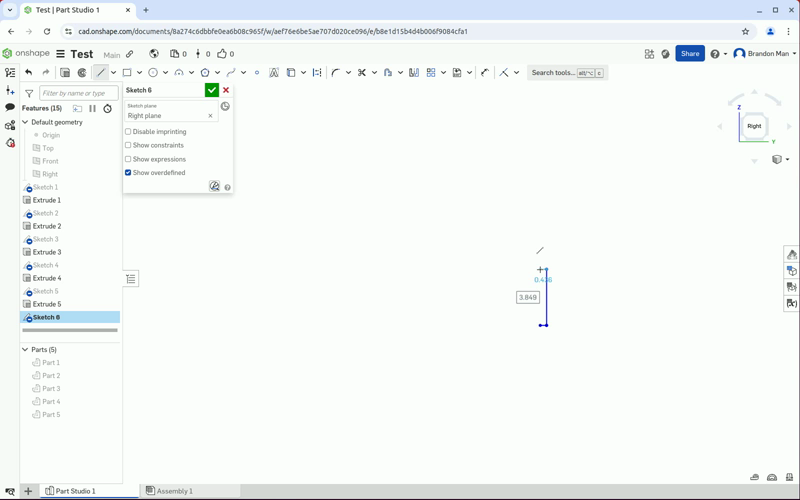
scroll(6)
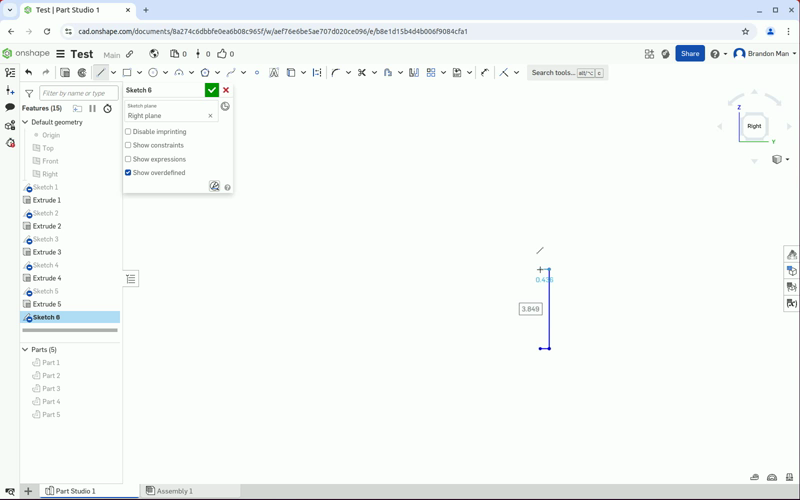
scroll(6)
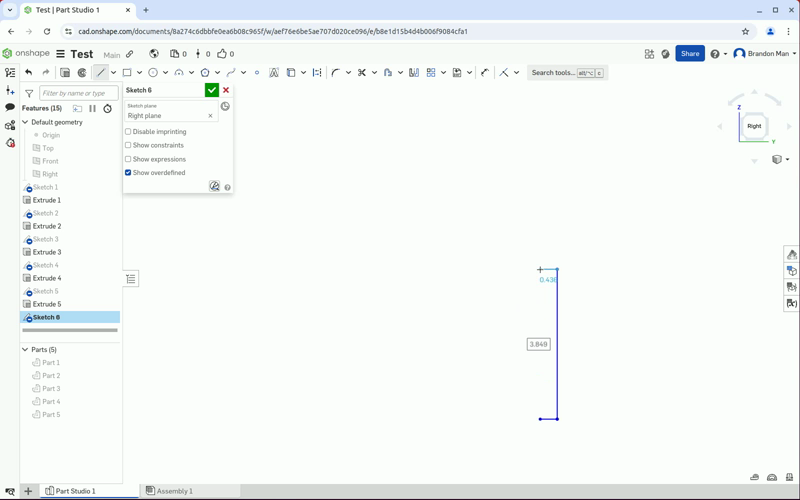
scroll(6)
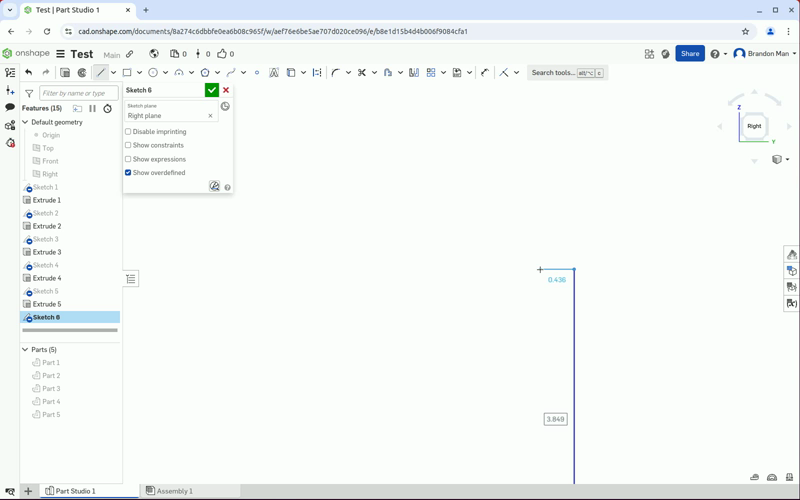
click(540, 269)
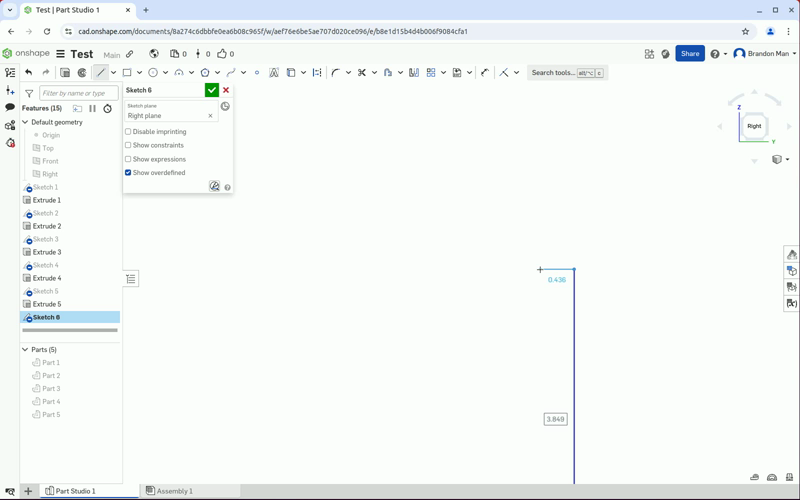
scroll(-6)
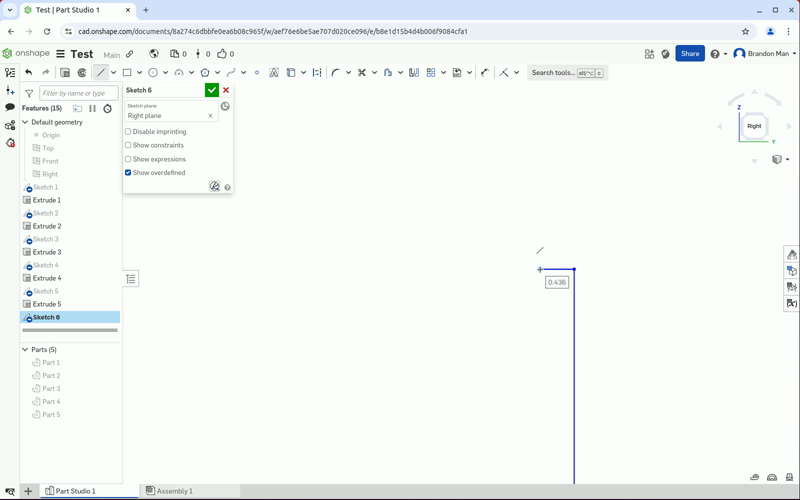
scroll(-6)
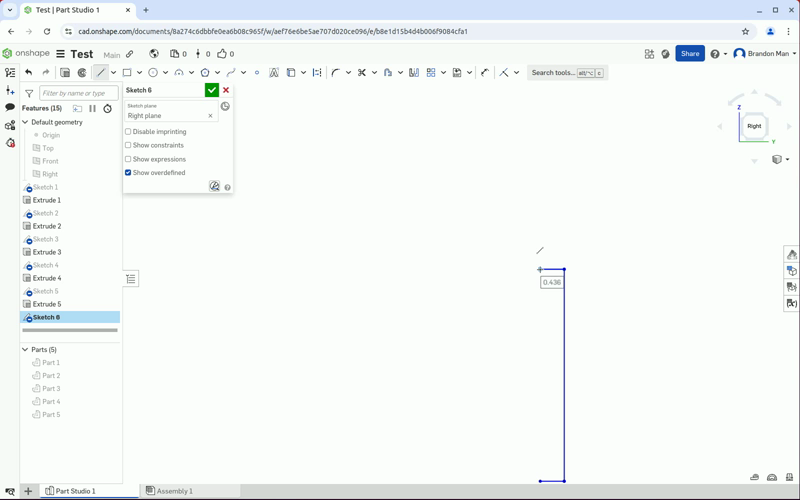
scroll(-6)
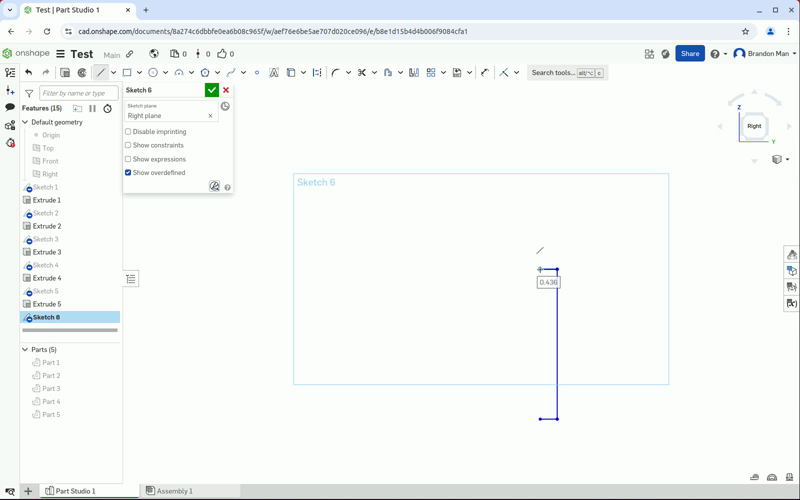
scroll(-6)
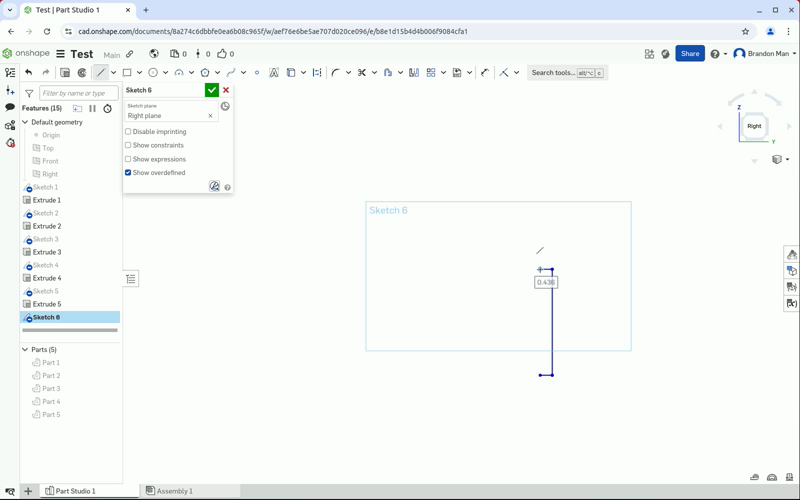
scroll(-6)
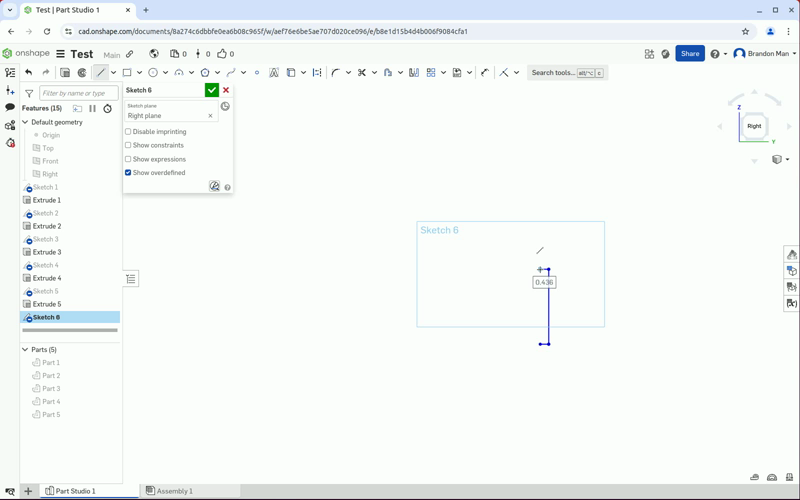
scroll(-6)
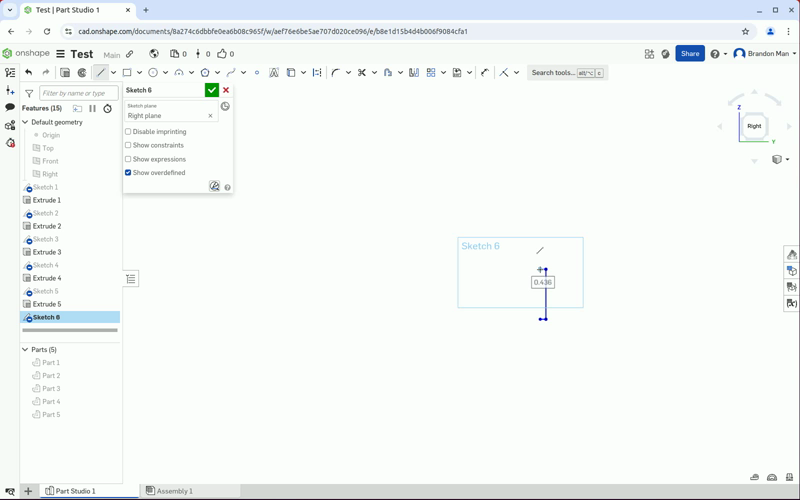
scroll(-6)
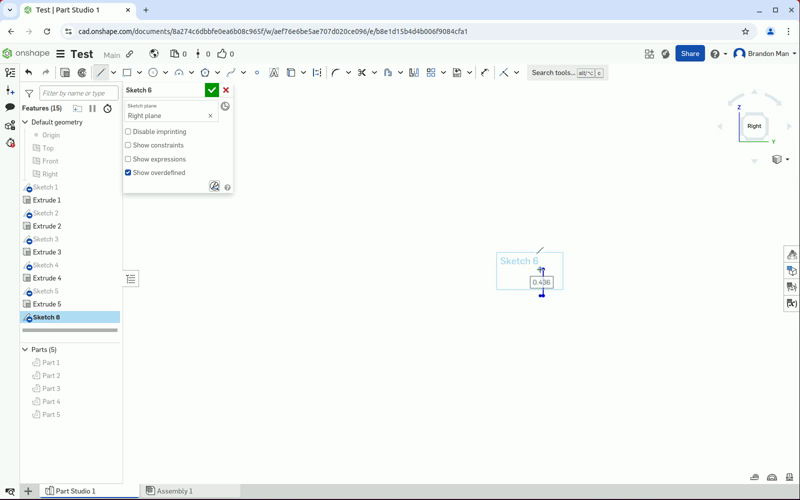
key_up(shift)
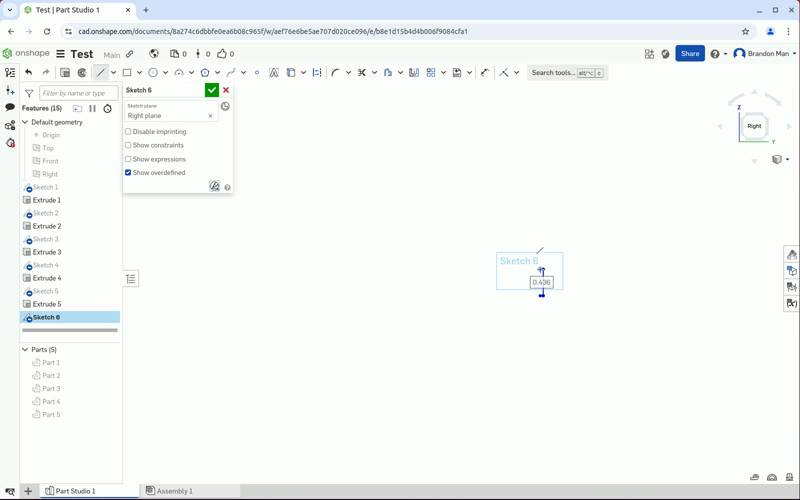
mouse_move(570, 269)
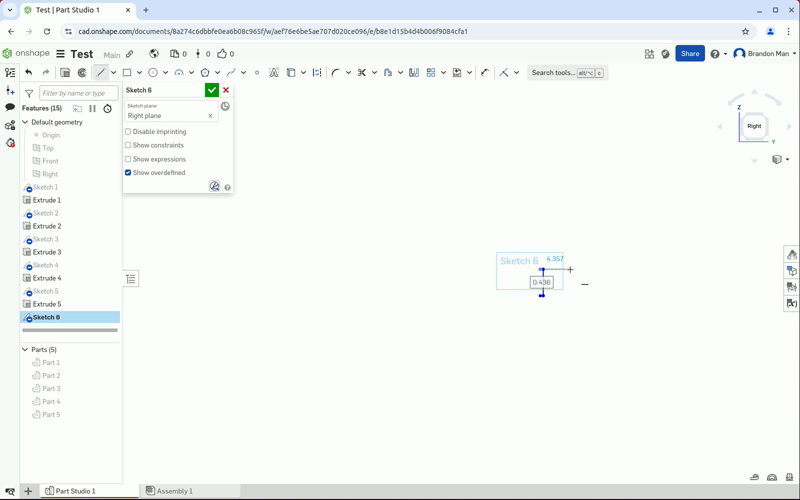
key_down(shift)
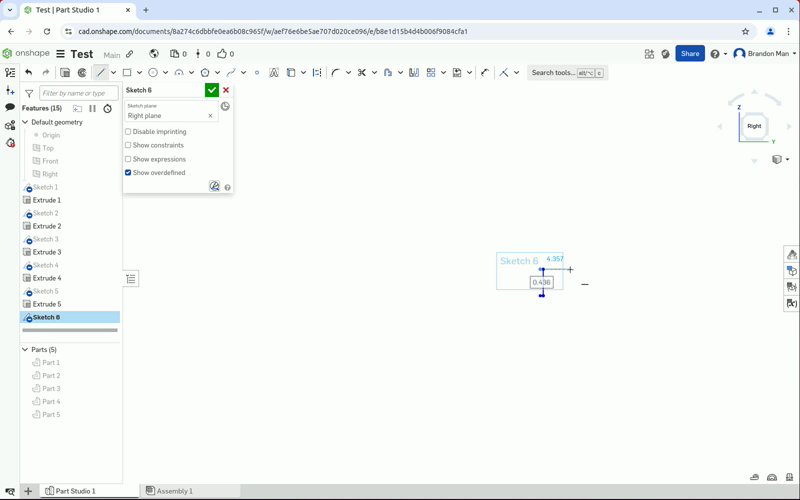
mouse_move(540, 295)
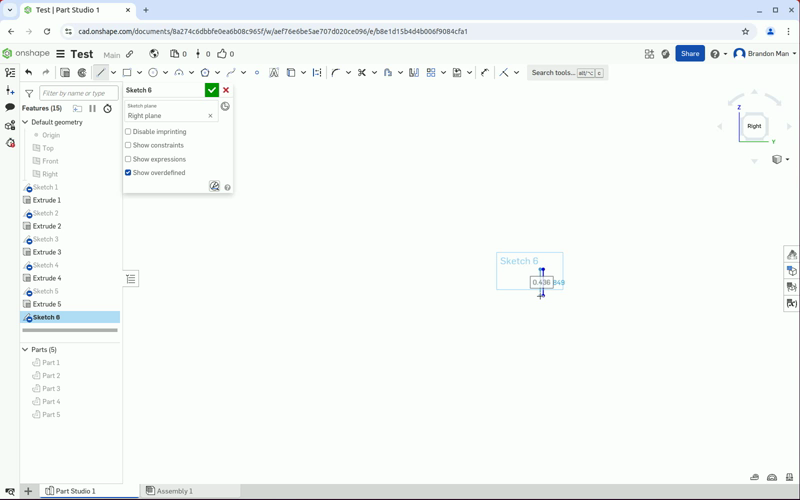
scroll(6)
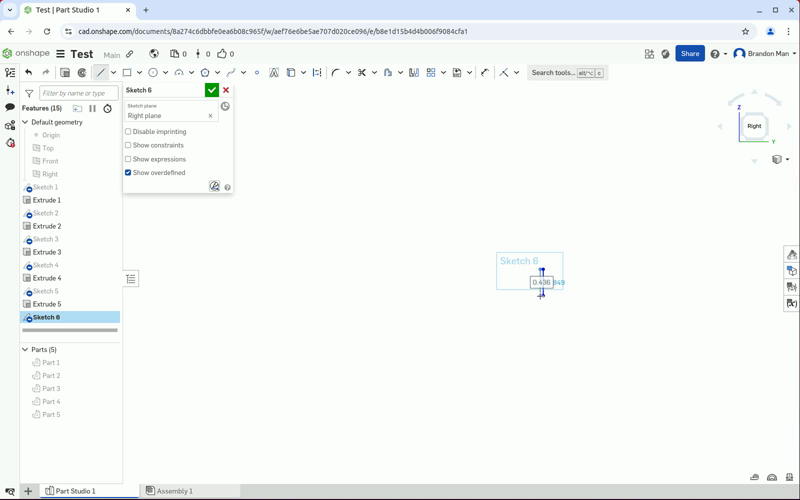
scroll(6)
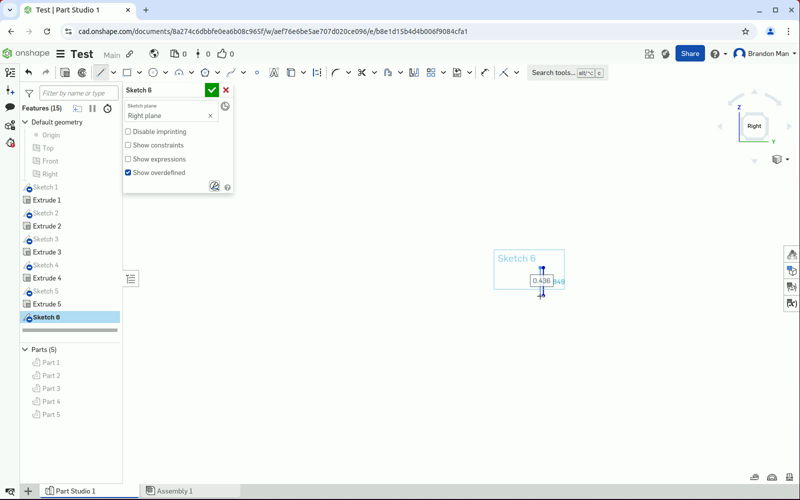
scroll(6)
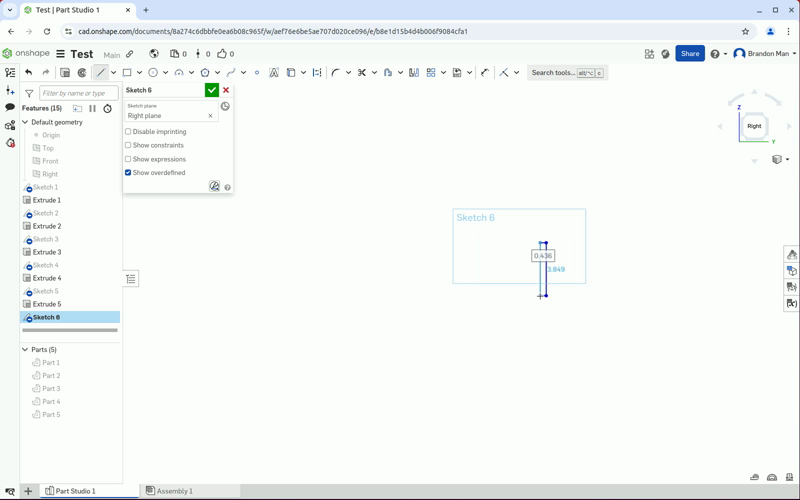
scroll(6)
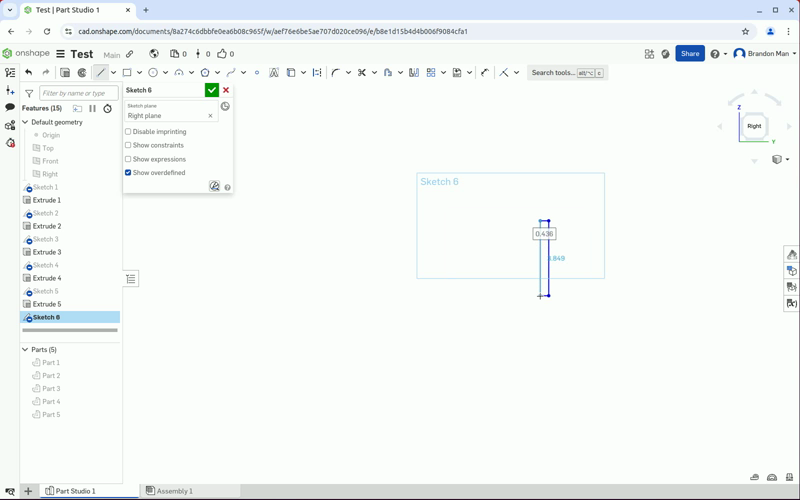
scroll(6)
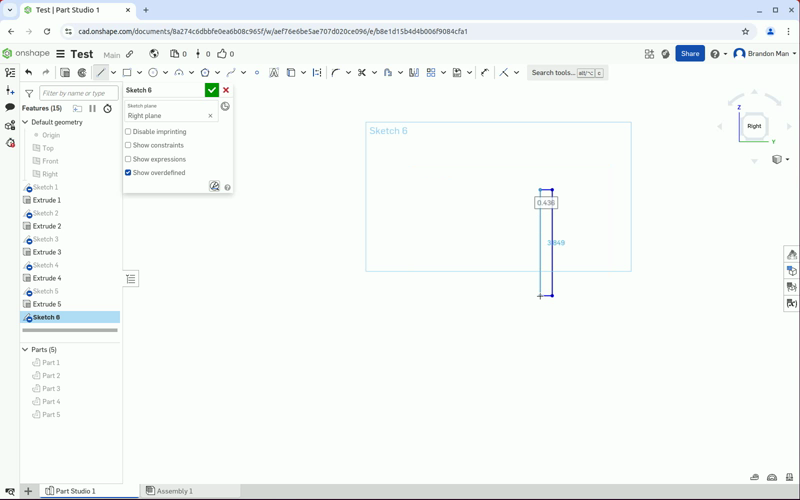
scroll(6)
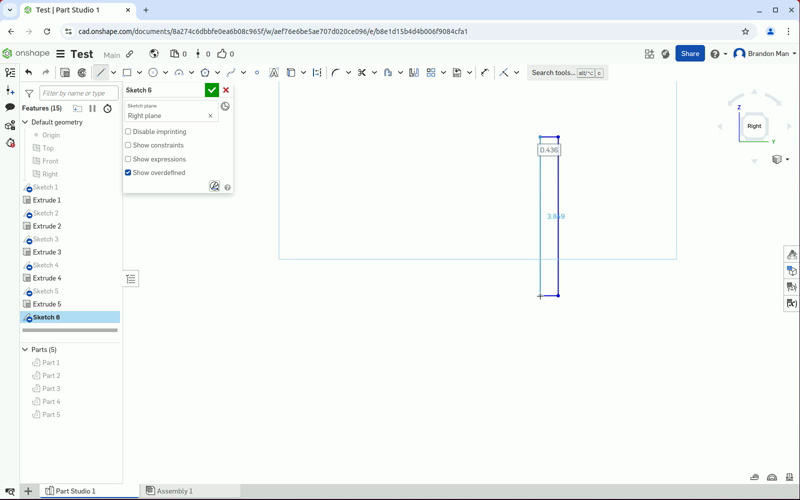
scroll(6)
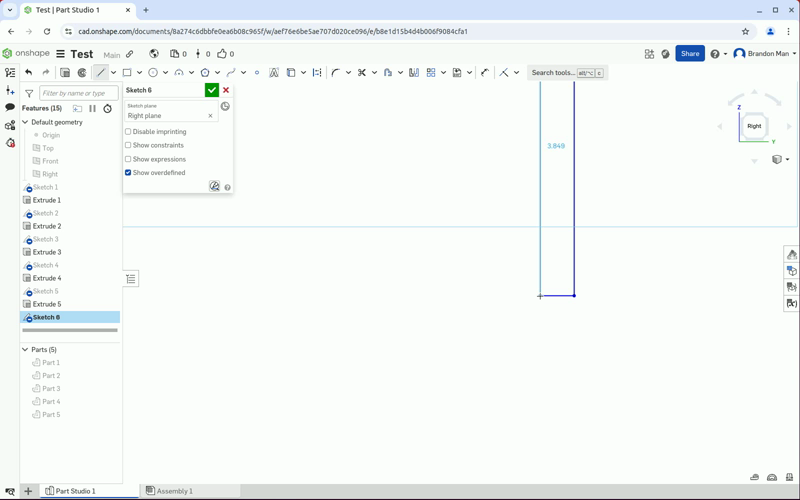
key_up(shift)
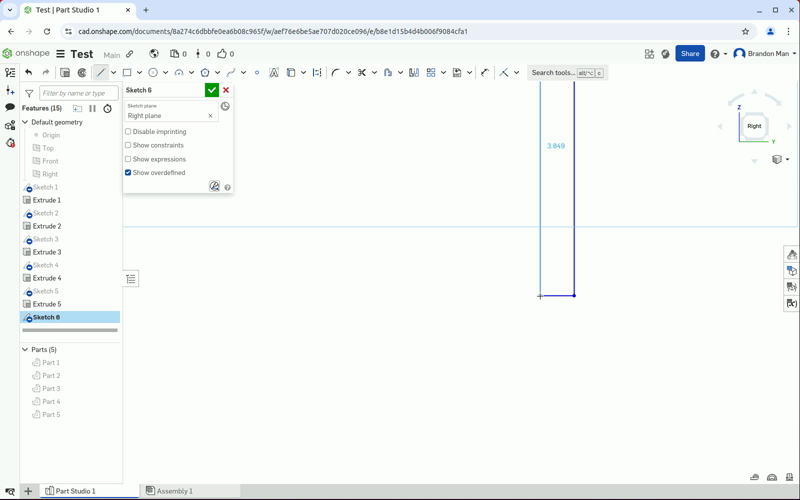
click(540, 295)
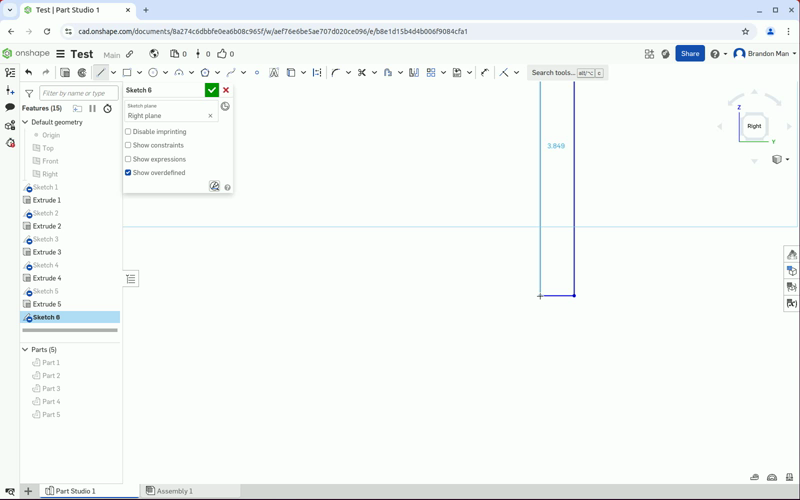
scroll(-6)
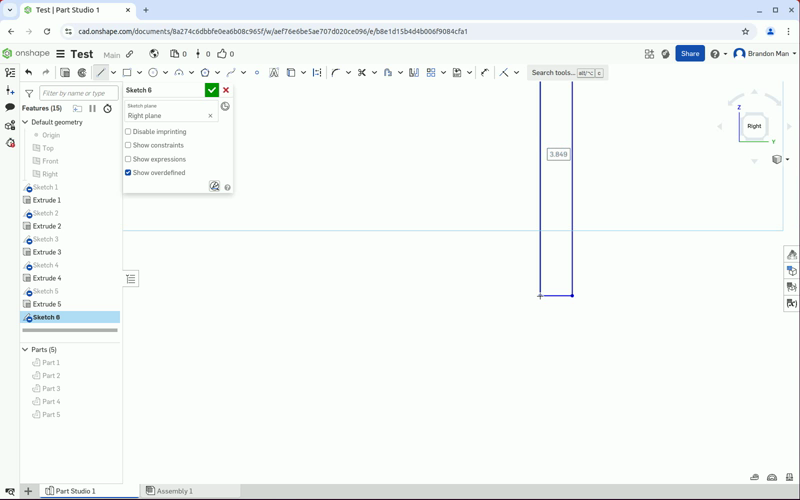
scroll(-6)
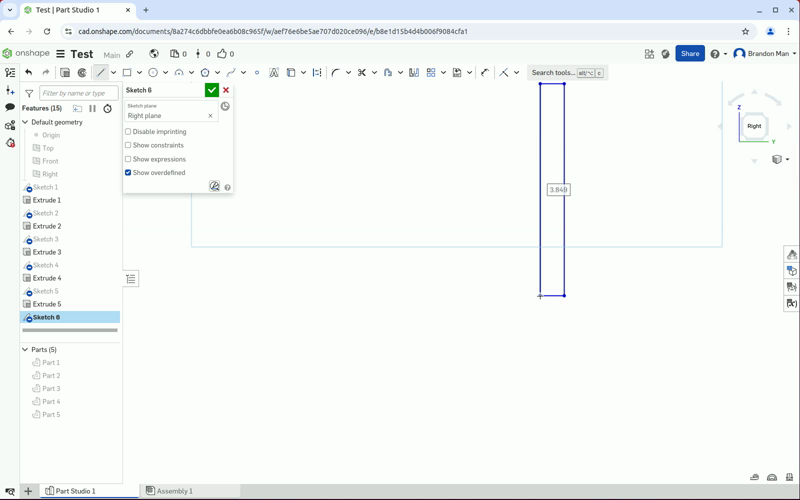
scroll(-6)
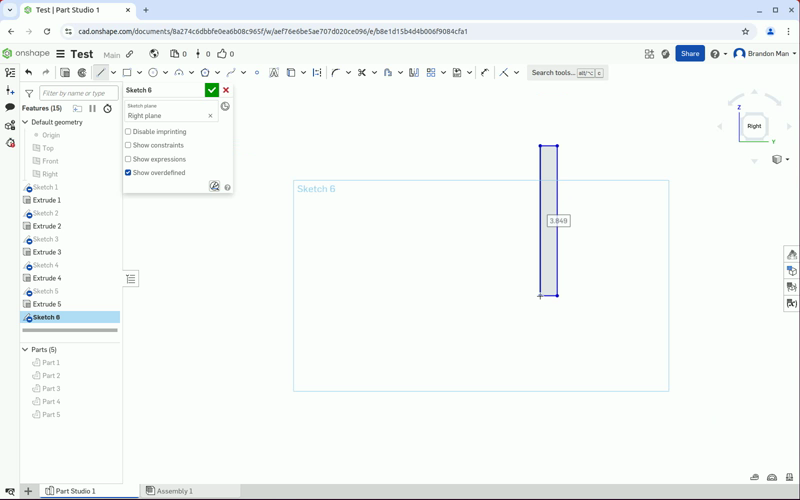
scroll(-6)
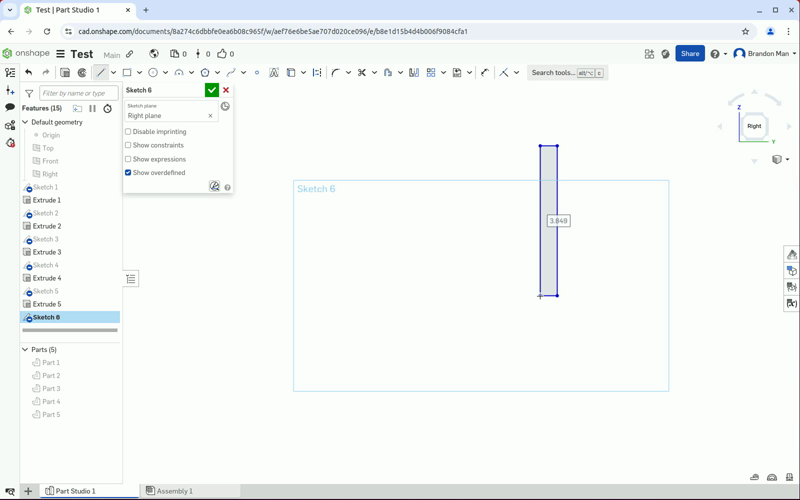
scroll(-6)
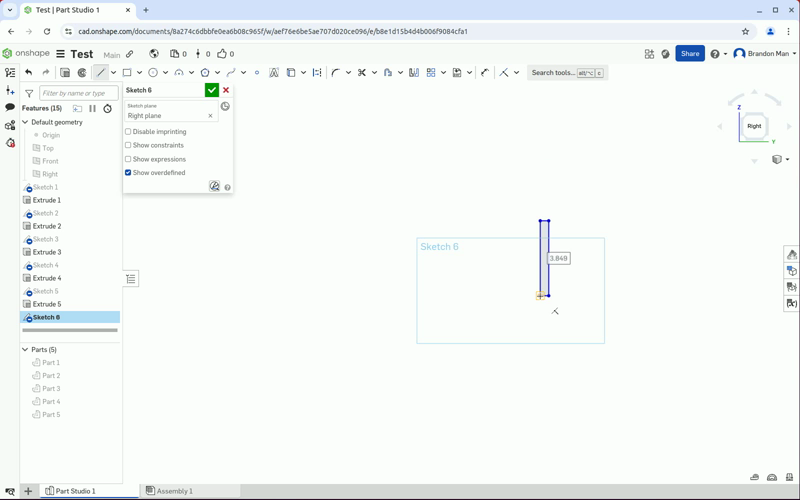
scroll(-6)
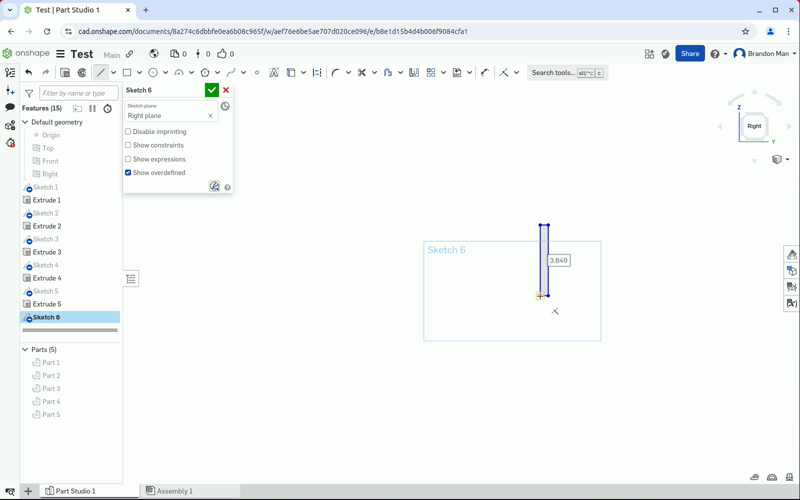
scroll(-6)
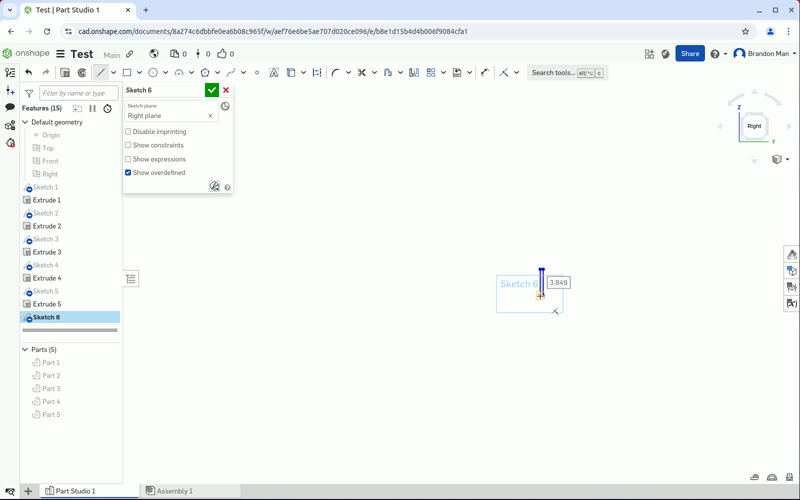
key(esc)
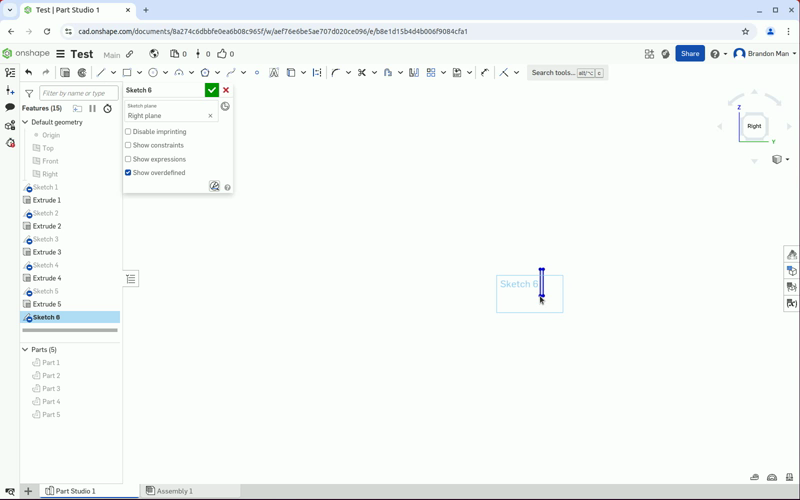
mouse_move(541, 294)
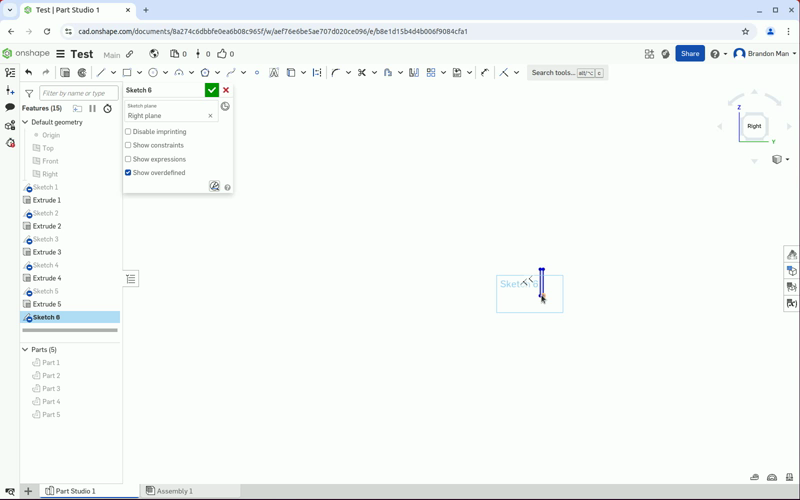
scroll(6)
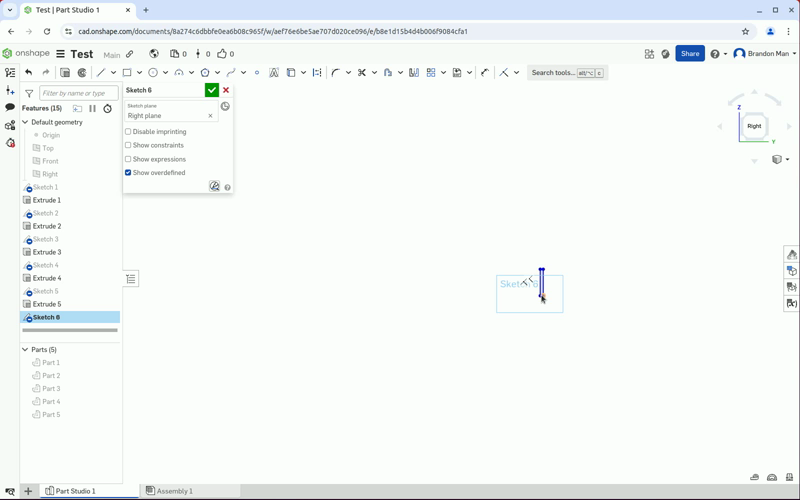
scroll(6)
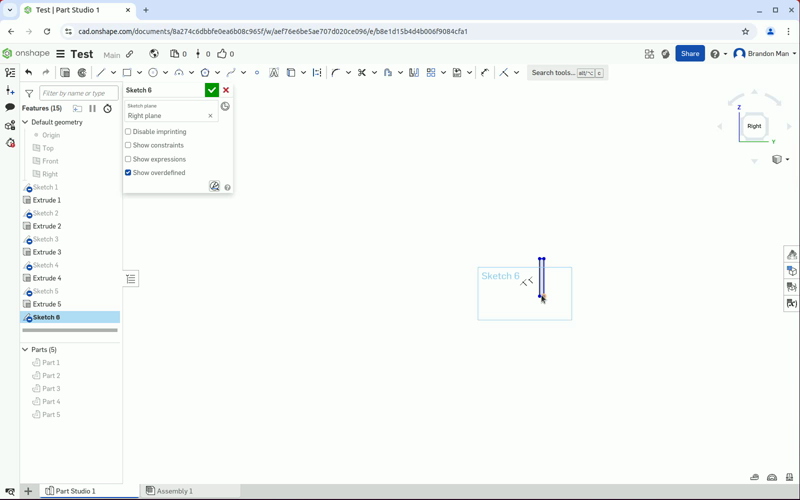
scroll(6)
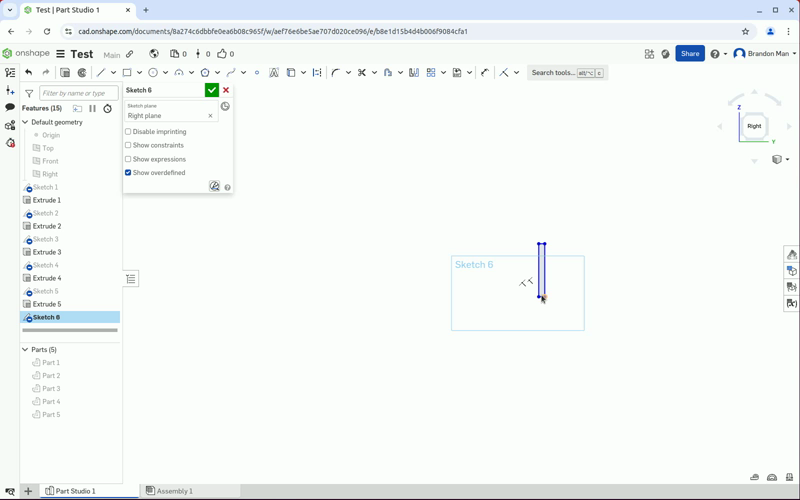
scroll(6)
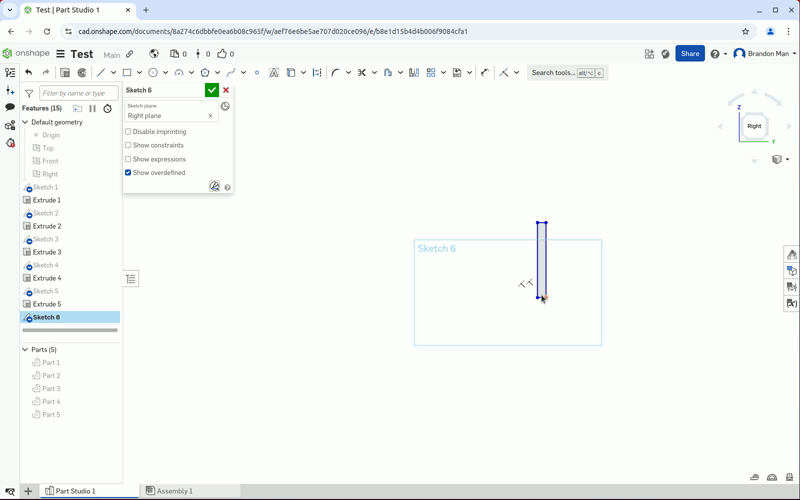
scroll(6)
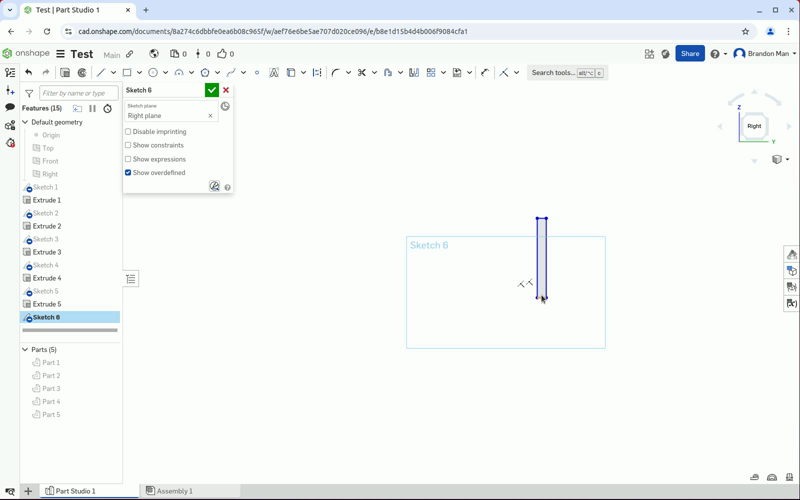
scroll(6)
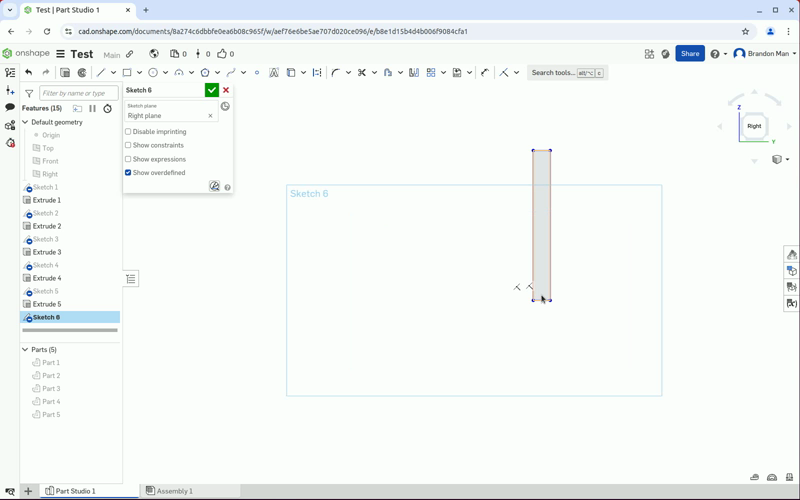
scroll(6)
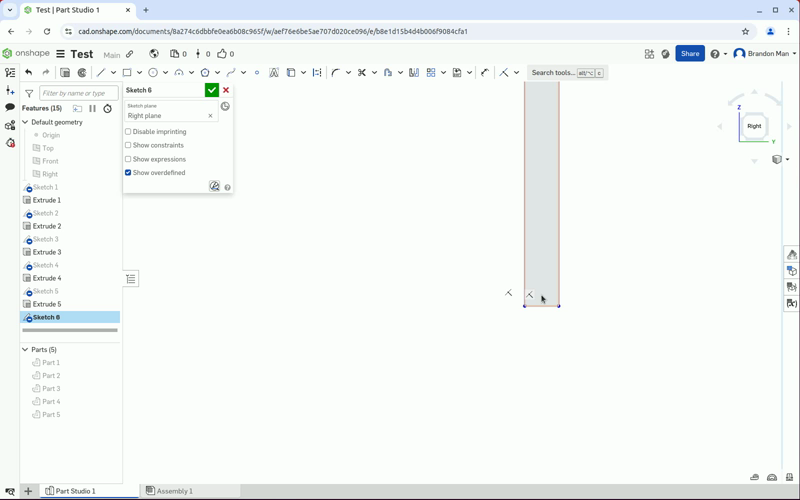
click(541, 294)
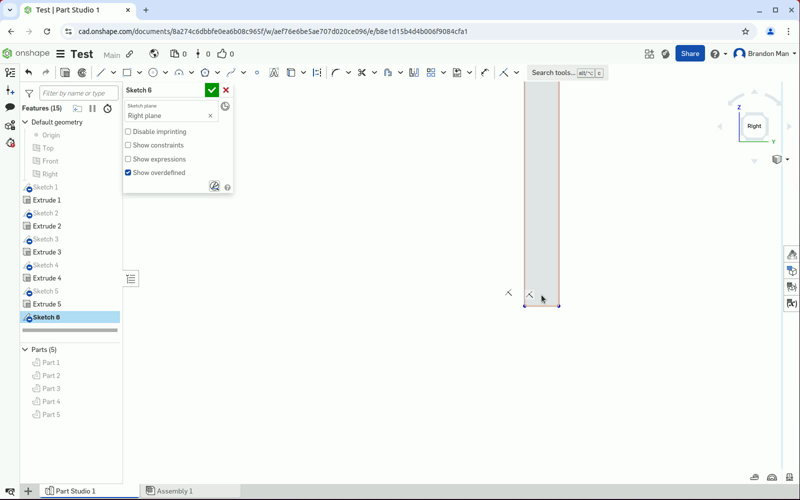
scroll(-6)
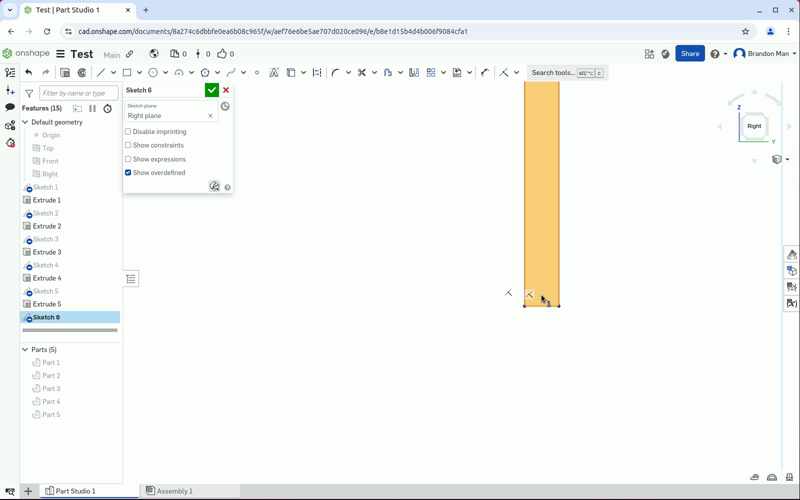
scroll(-6)
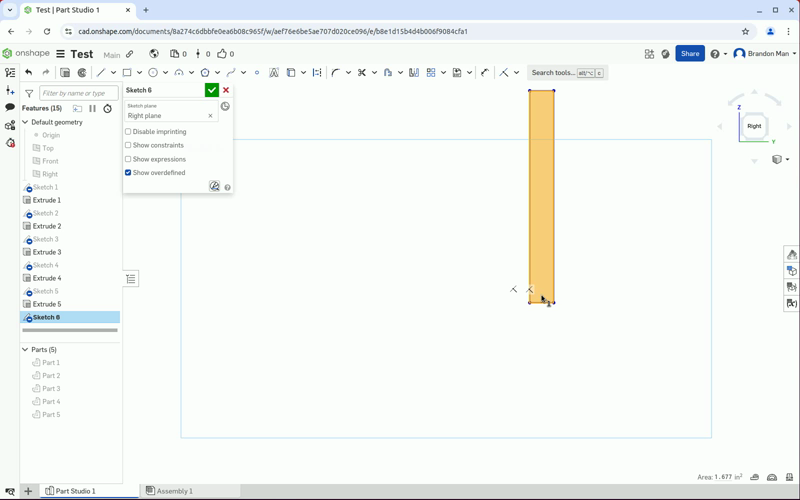
scroll(-6)
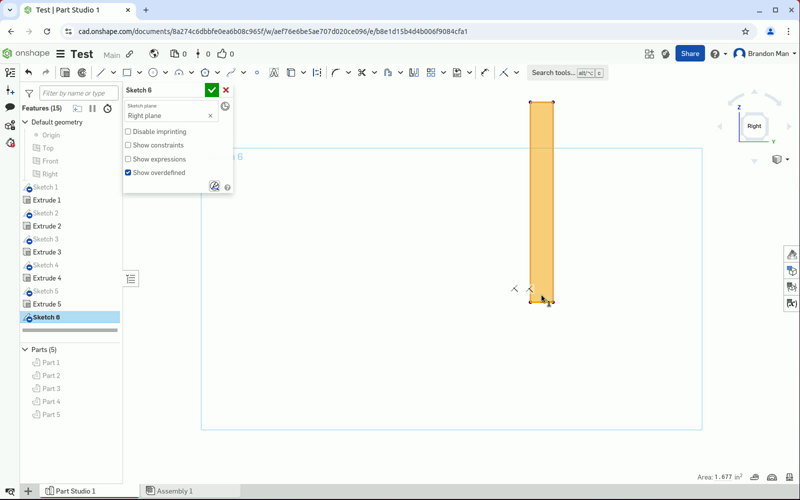
scroll(-6)
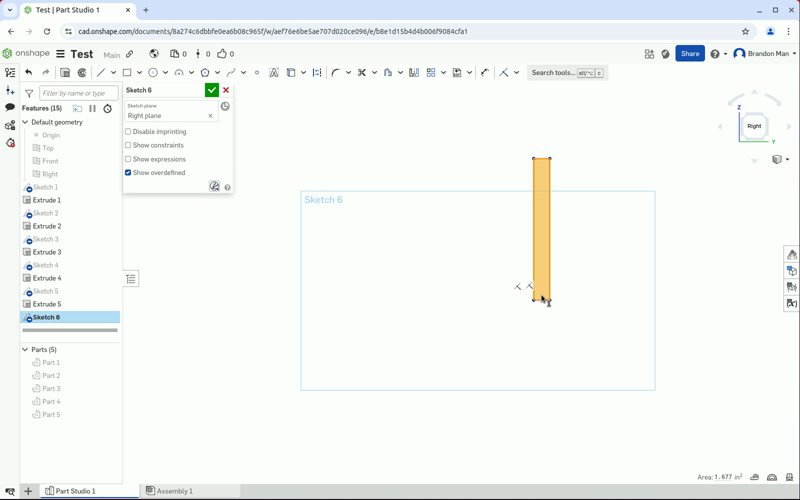
scroll(-6)
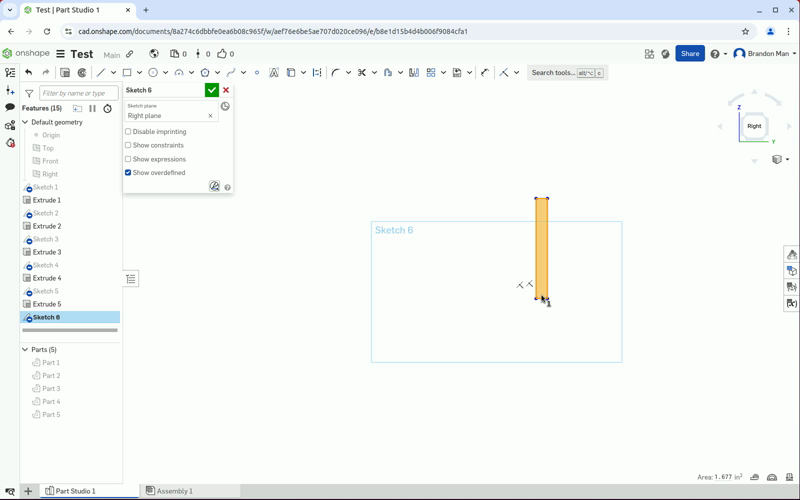
scroll(-6)
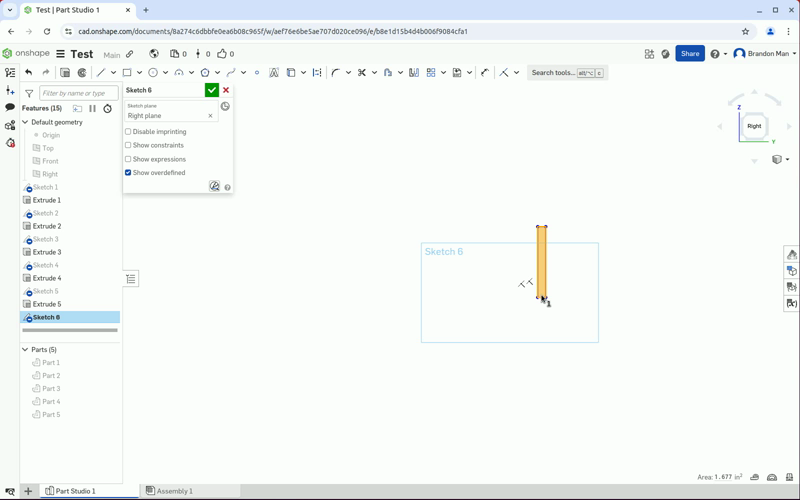
scroll(-6)
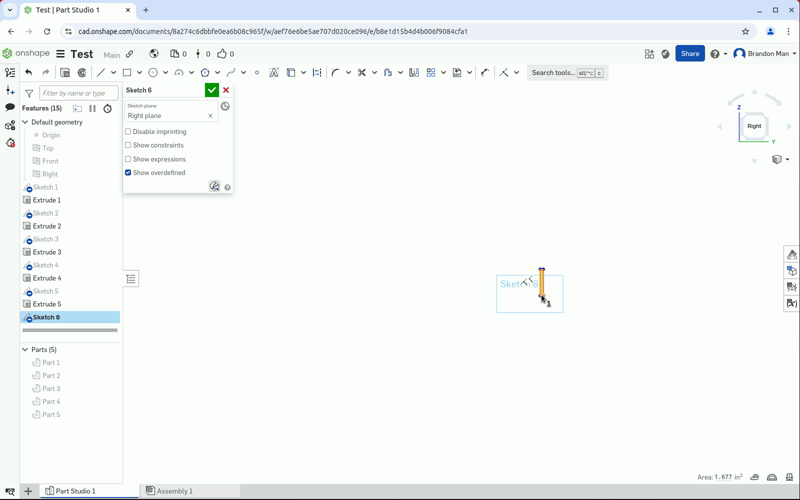
mouse_move(73, 352)
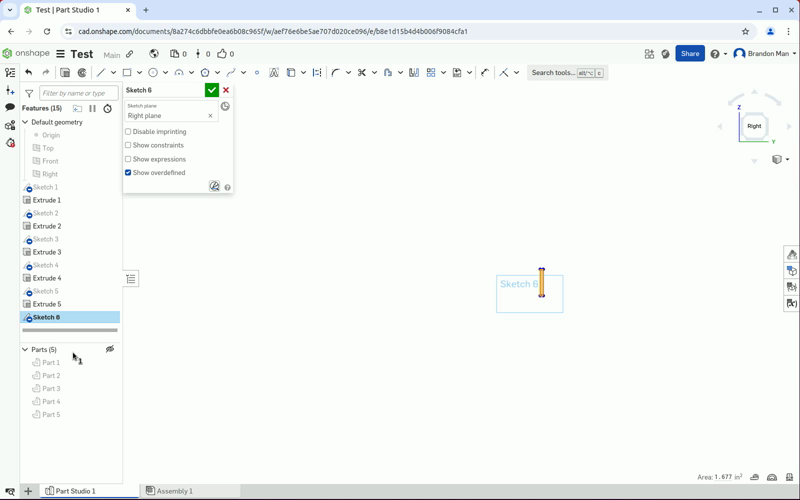
key(shift+y)
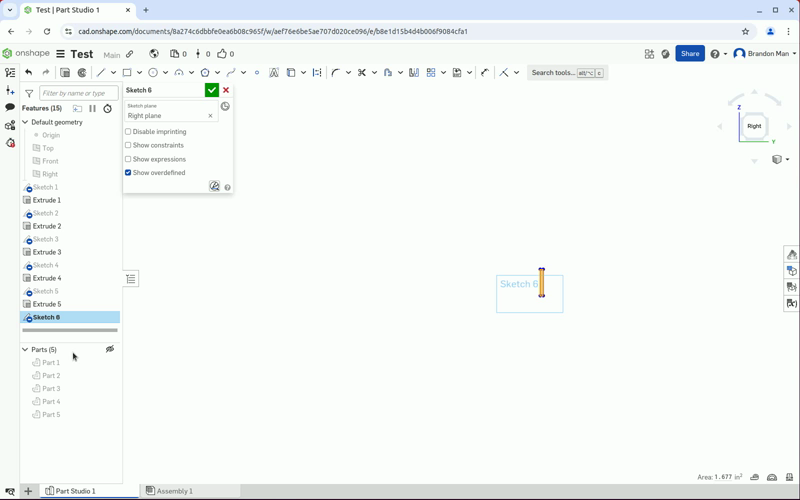
key(shift+e)
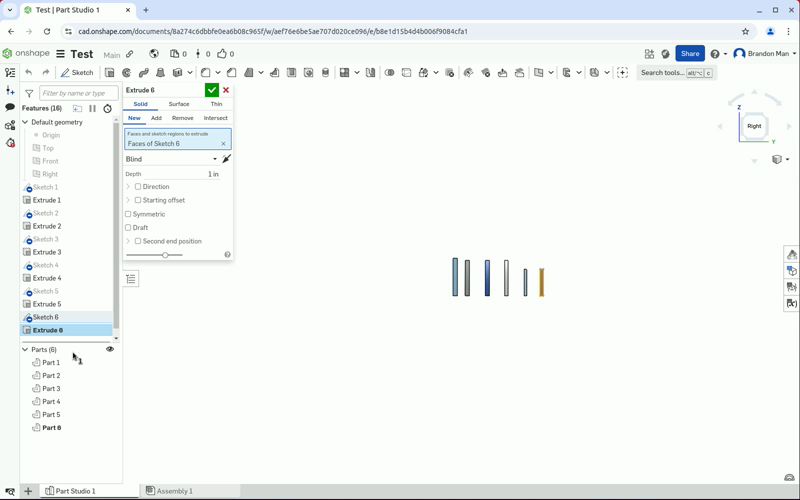
mouse_move(143, 106)
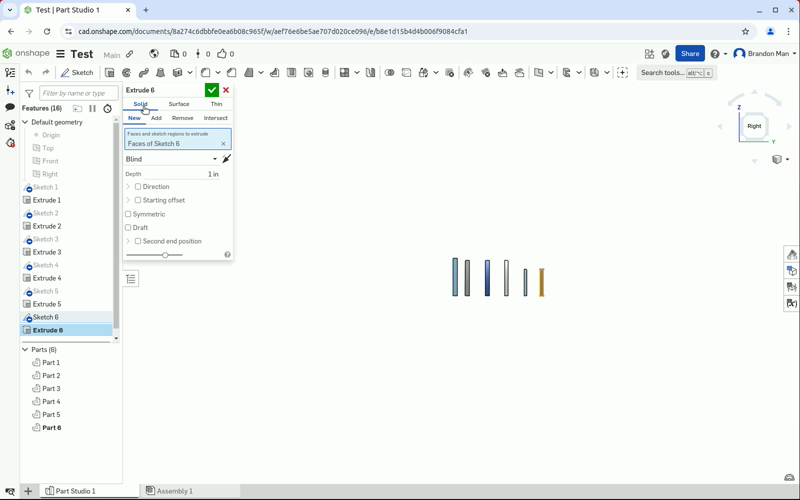
click(143, 106)
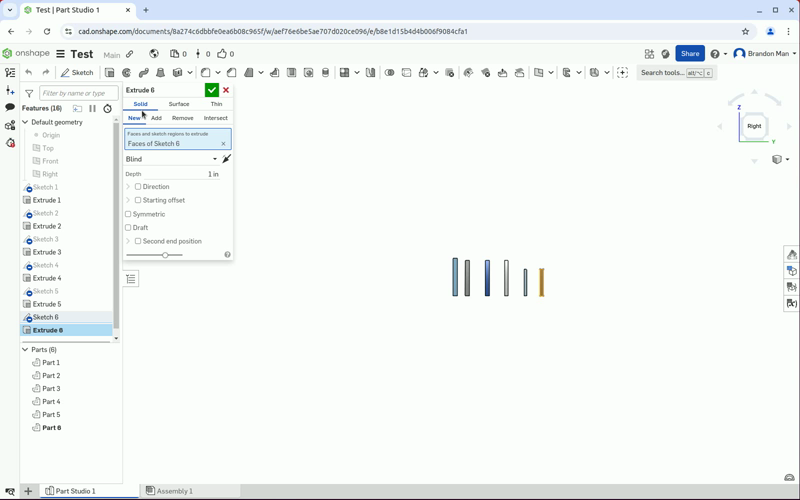
mouse_move(137, 120)
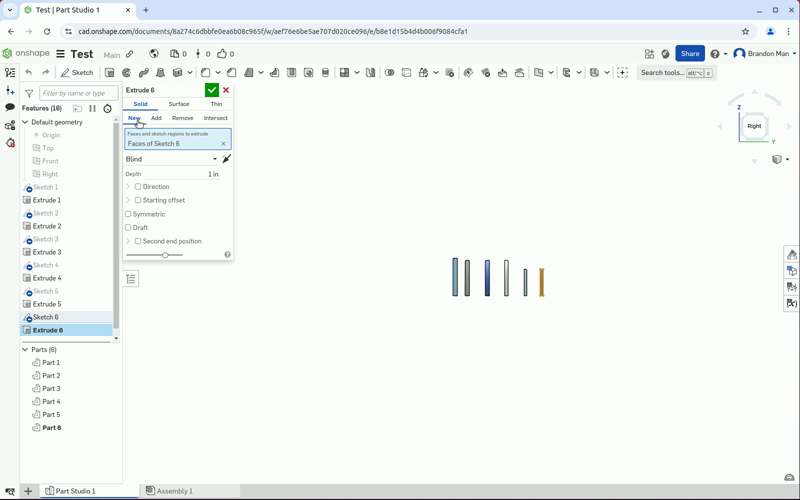
click(137, 120)
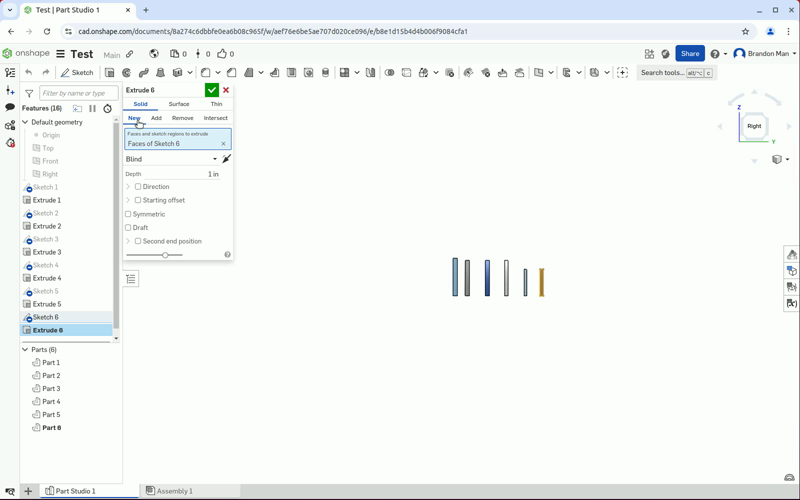
key(tab, 4)
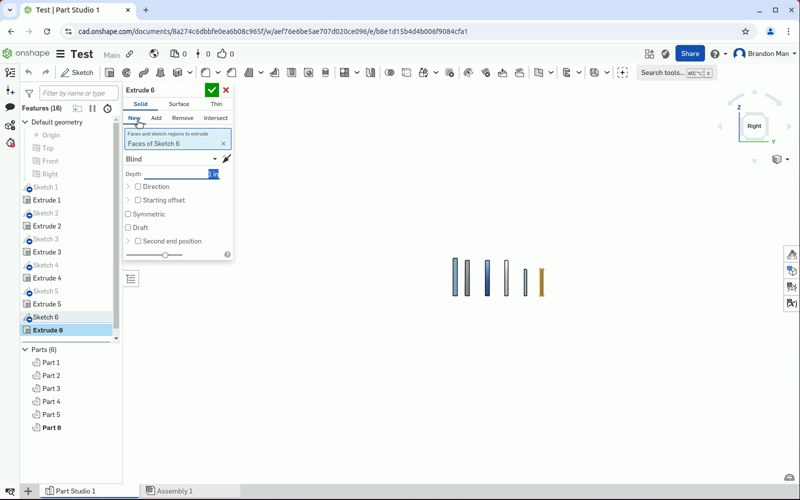
text(5.296)
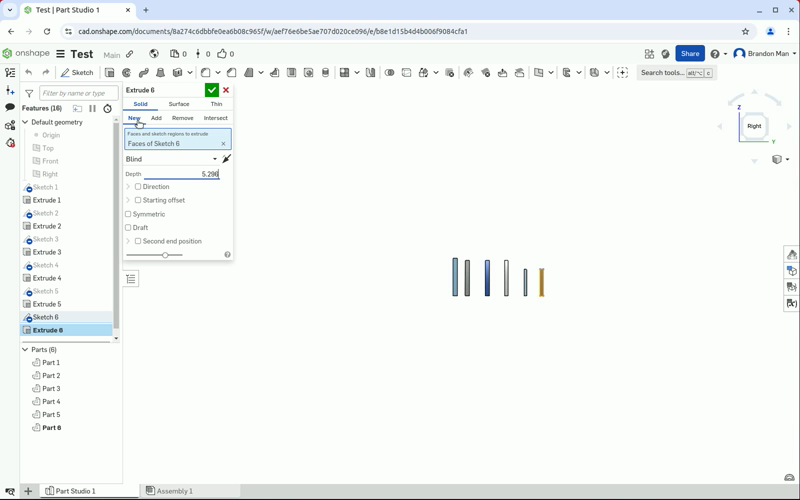
key(enter)
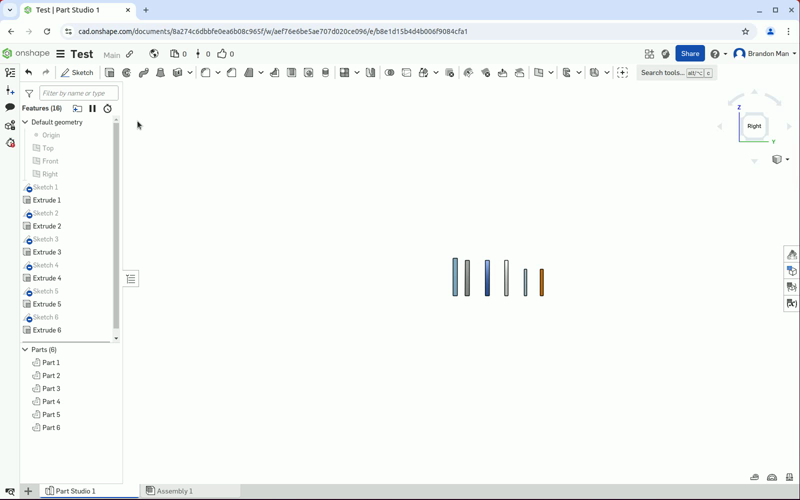
key(shift+h)
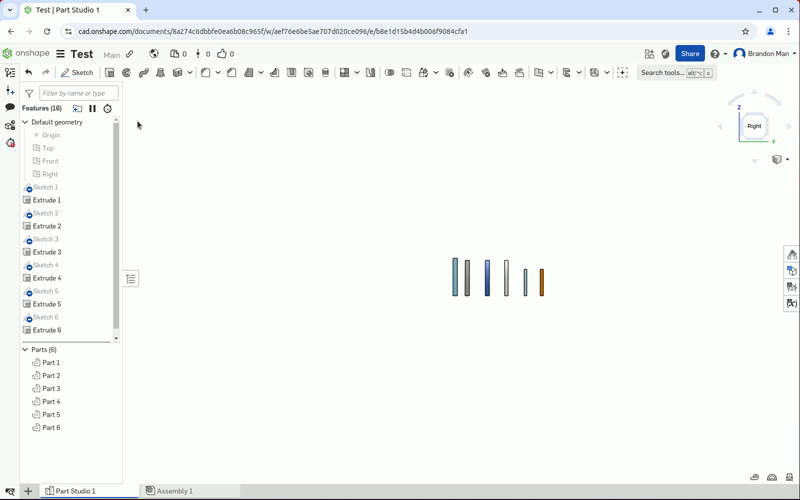
key(shift+h)
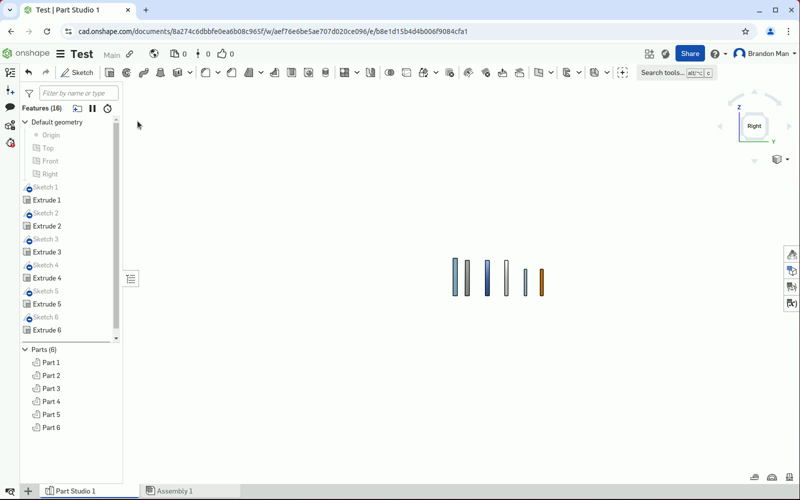
mouse_move(69, 189)
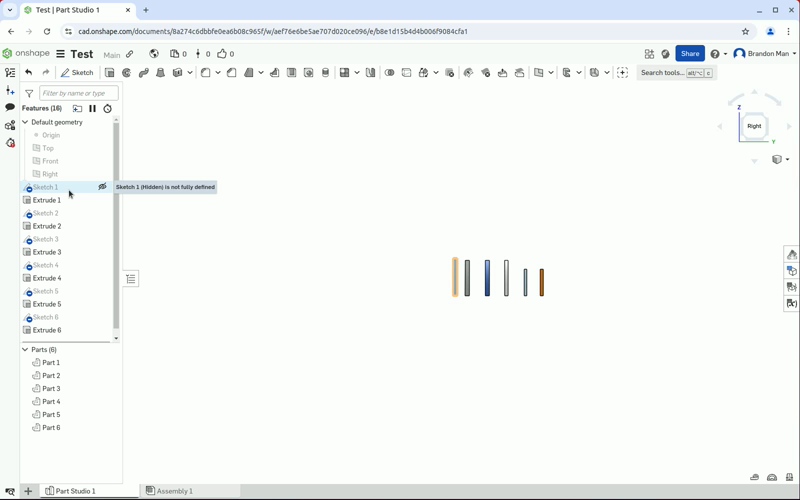
click(69, 189)
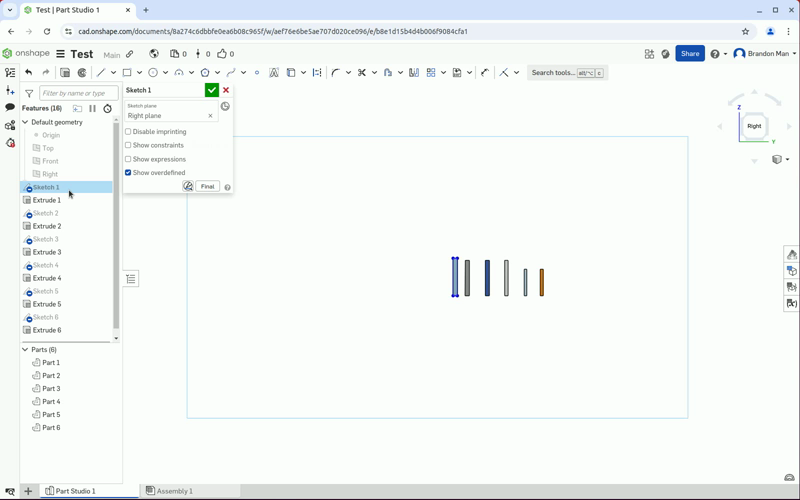
mouse_move(229, 92)
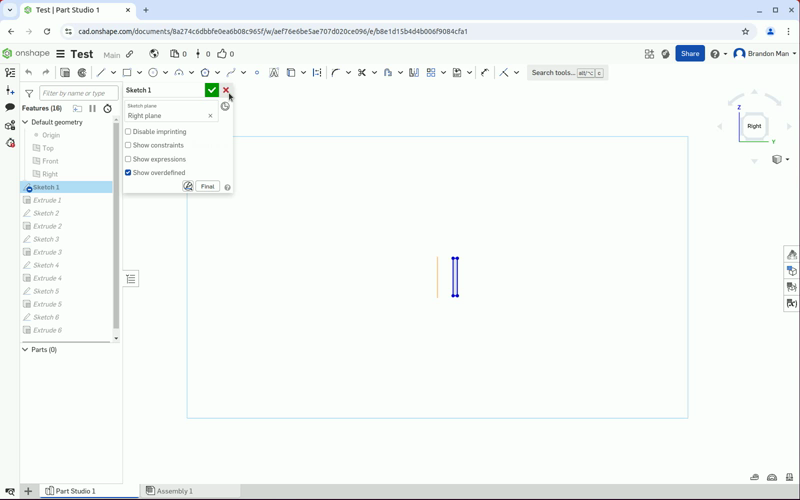
click(229, 92)
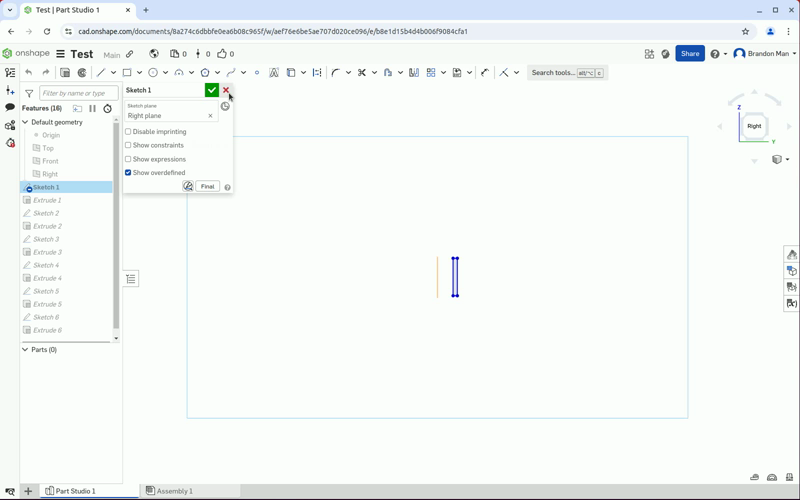
key(shift+s)
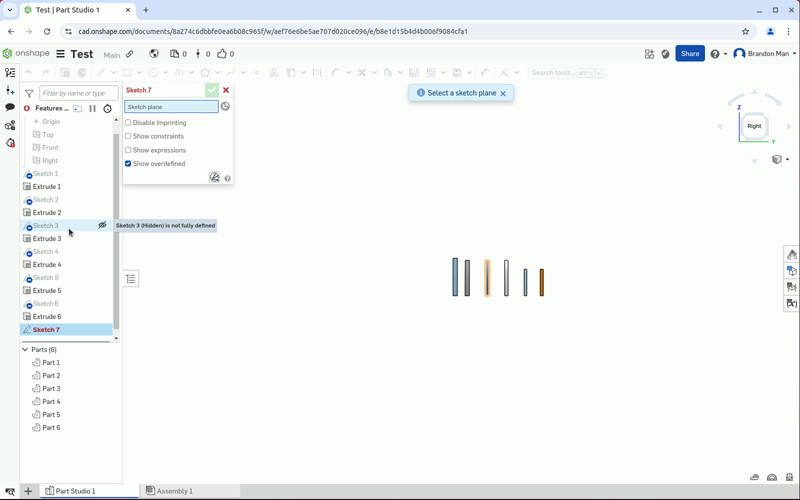
scroll(3)
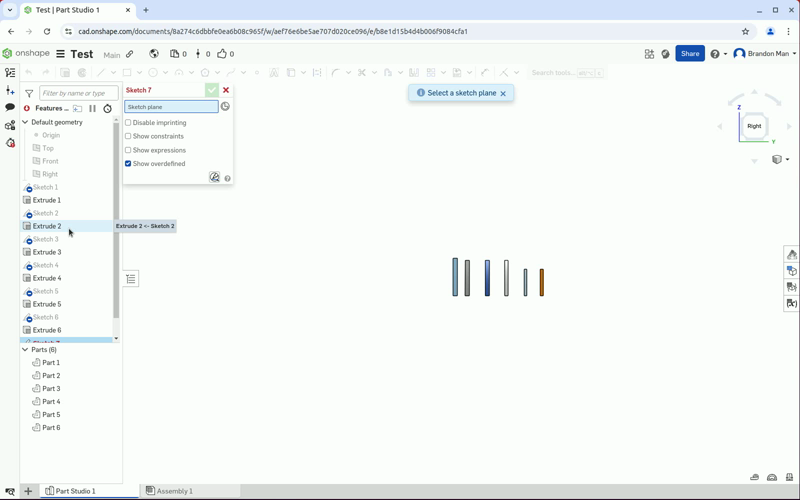
mouse_move(69, 176)
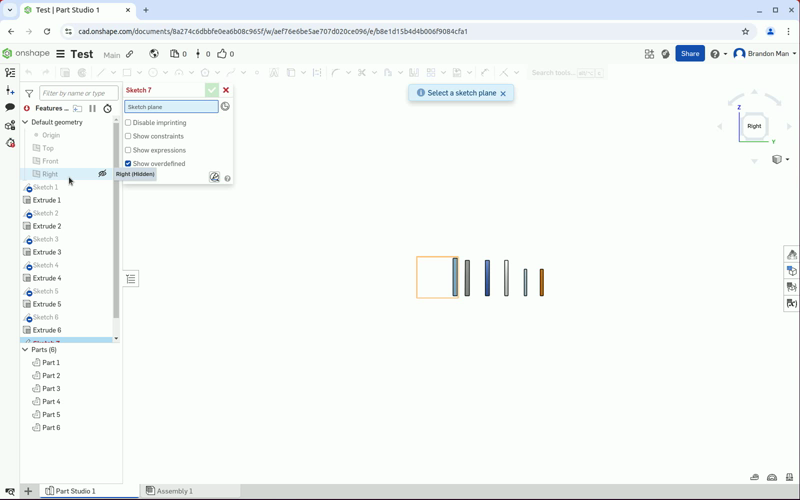
click(69, 176)
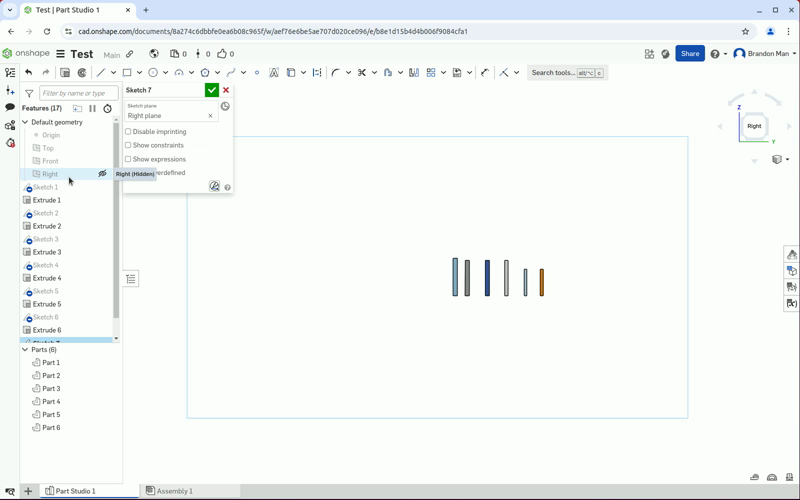
mouse_move(73, 352)
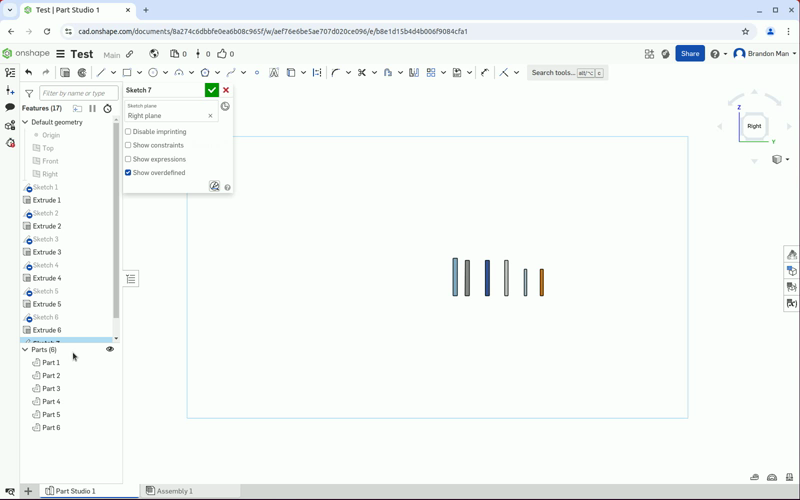
key(y)
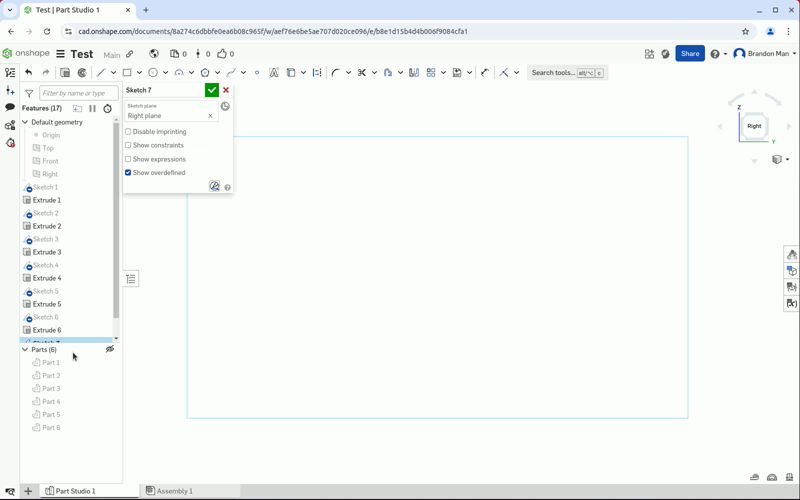
key(l)
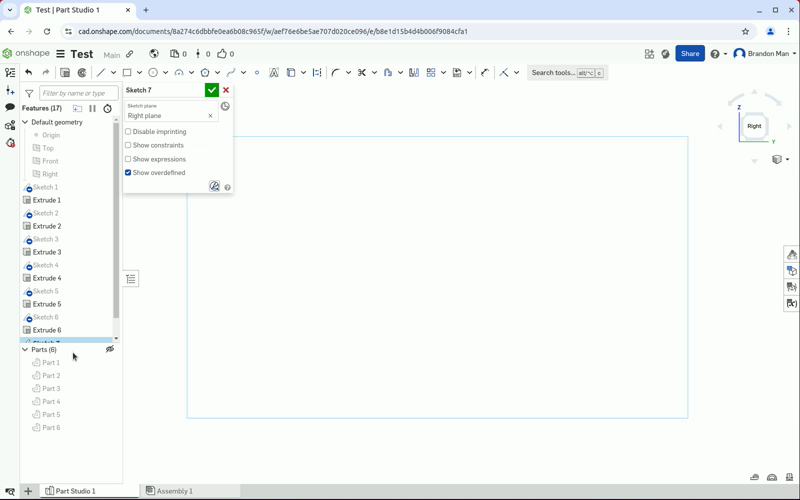
key_down(shift)
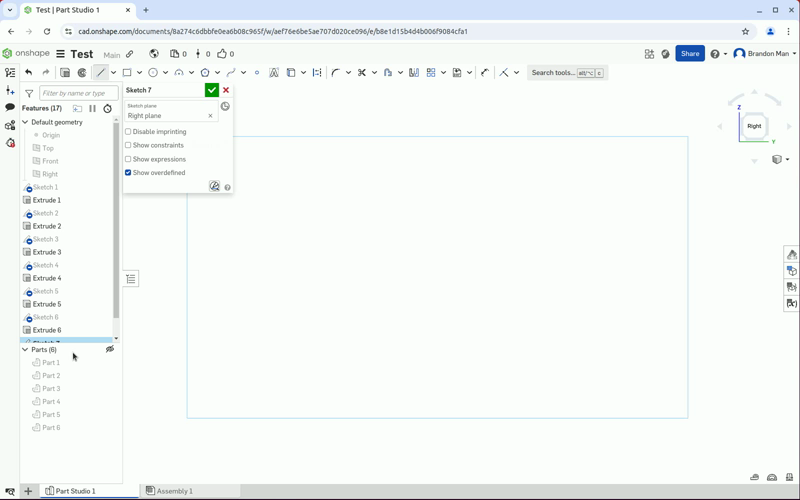
mouse_move(555, 295)
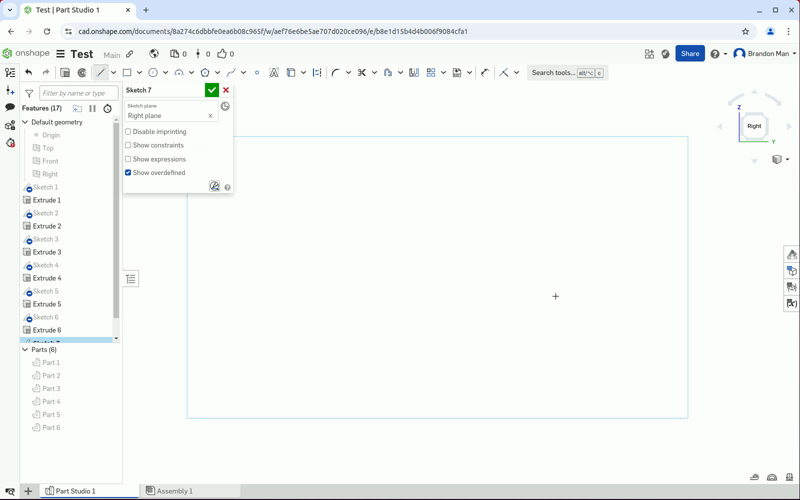
click(555, 295)
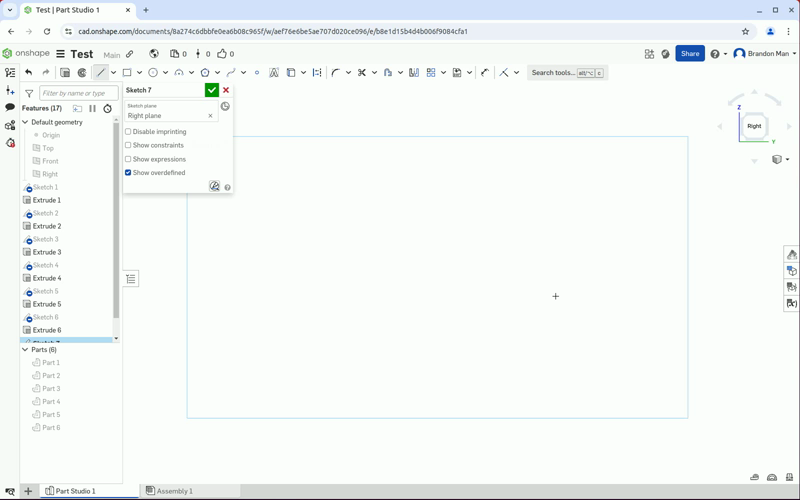
key_up(shift)
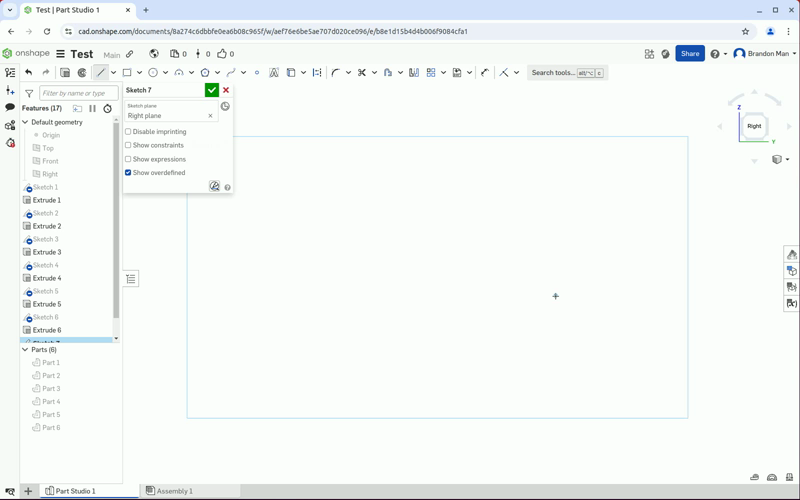
key_down(shift)
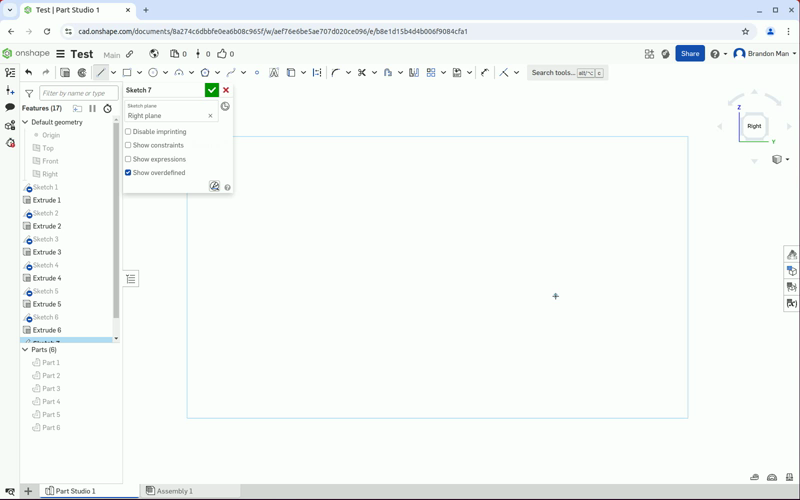
mouse_move(585, 295)
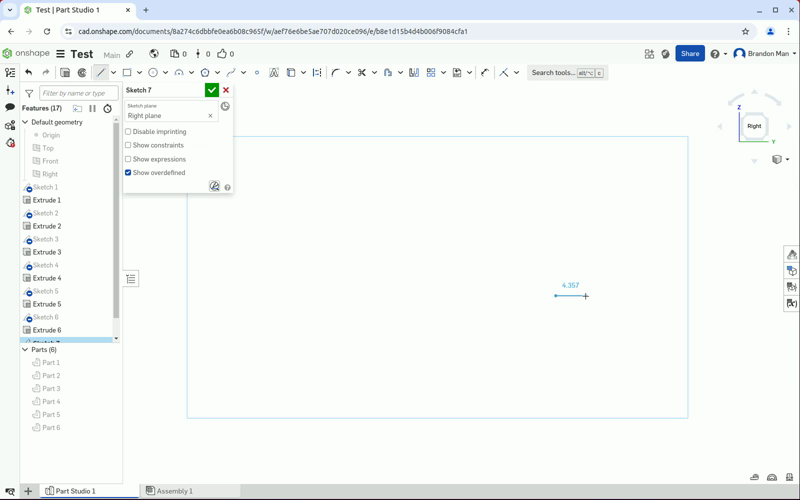
mouse_move(558, 295)
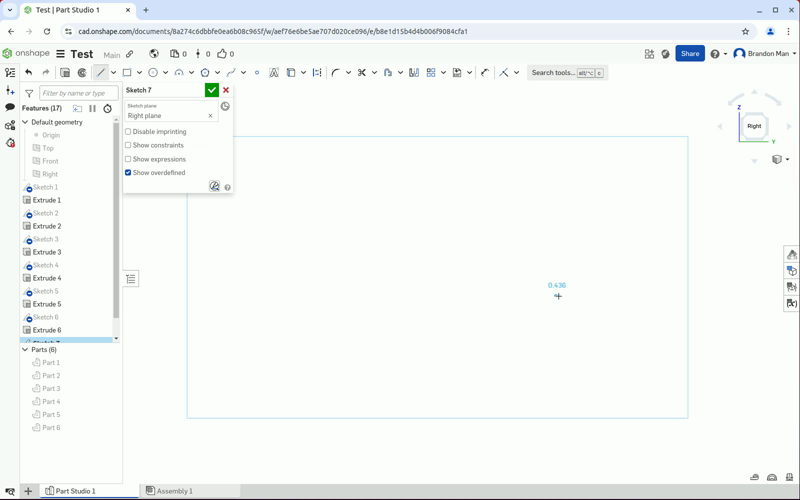
scroll(6)
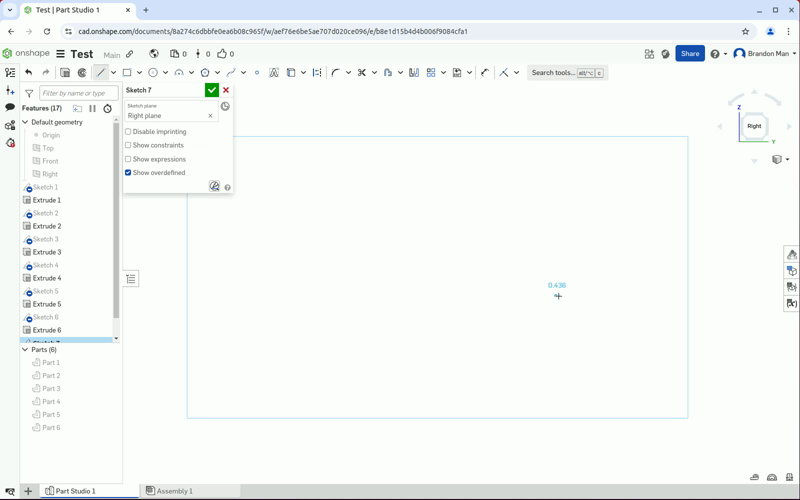
scroll(6)
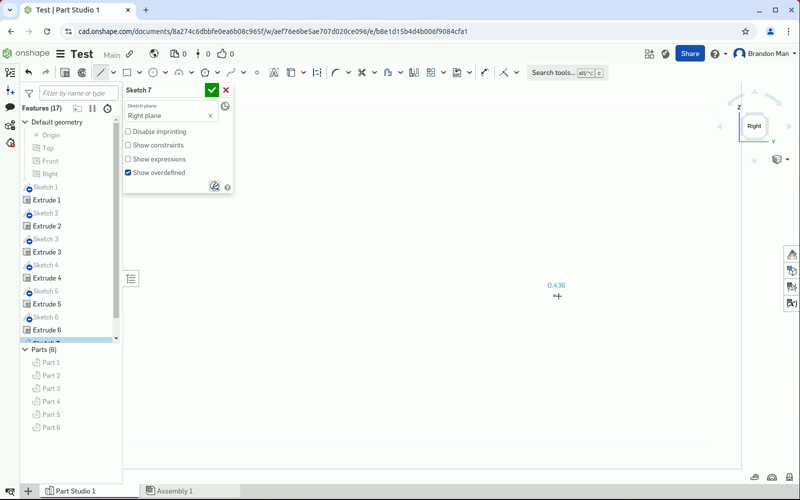
scroll(6)
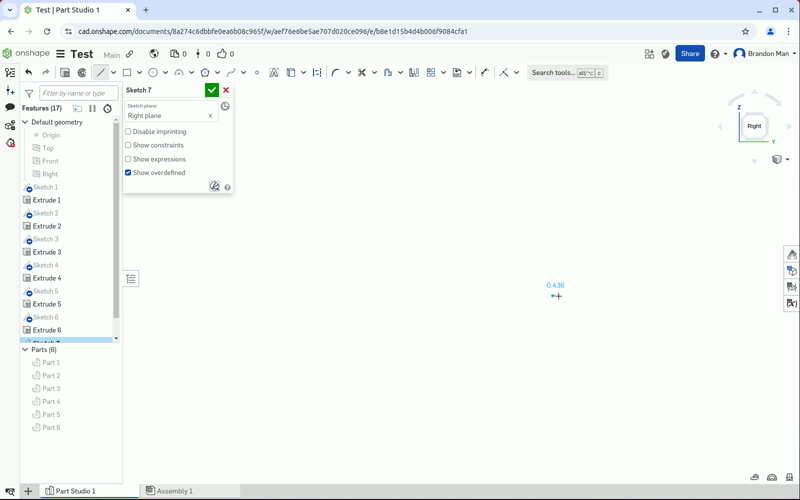
scroll(6)
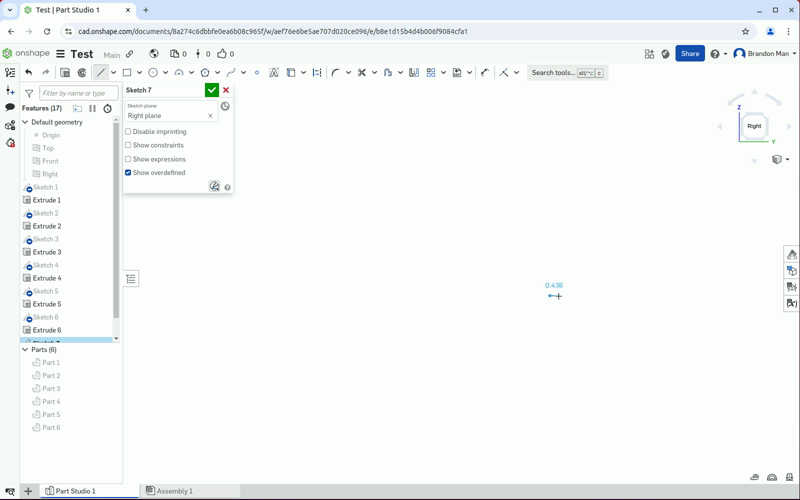
scroll(6)
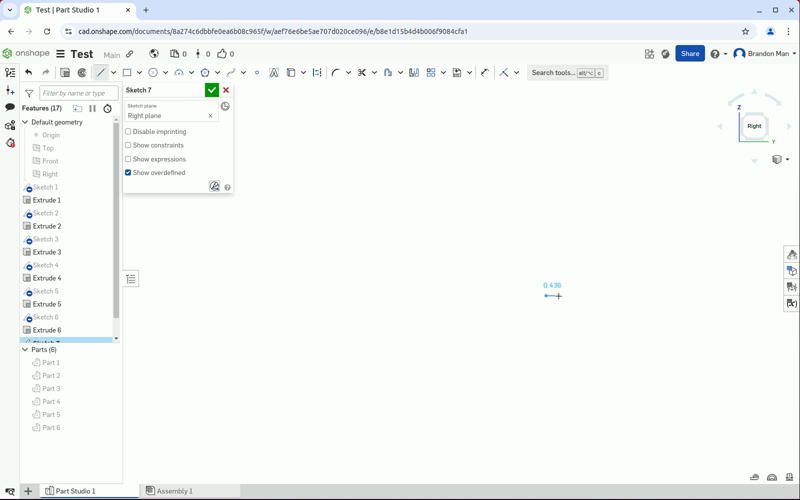
scroll(6)
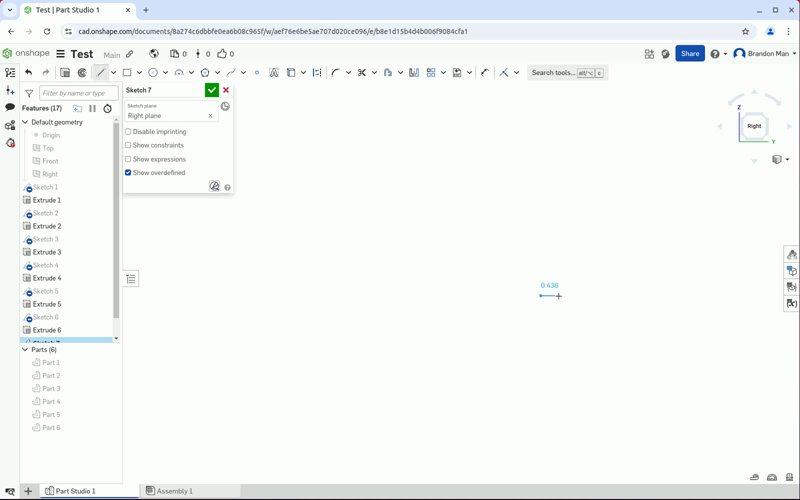
scroll(6)
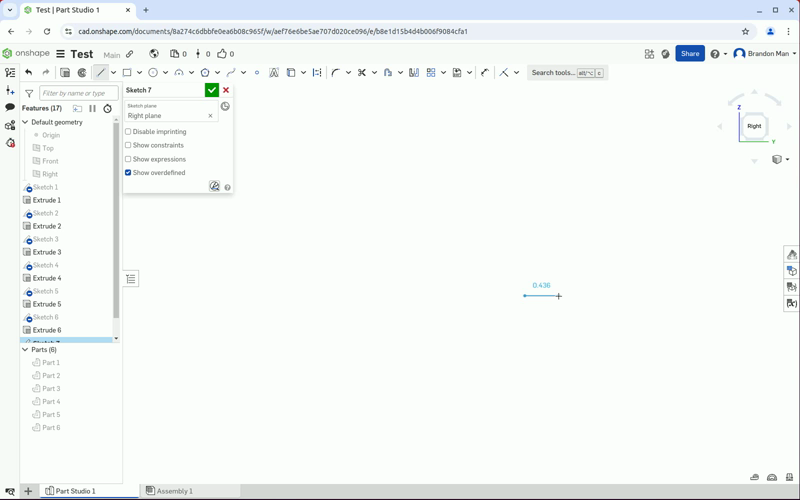
click(558, 295)
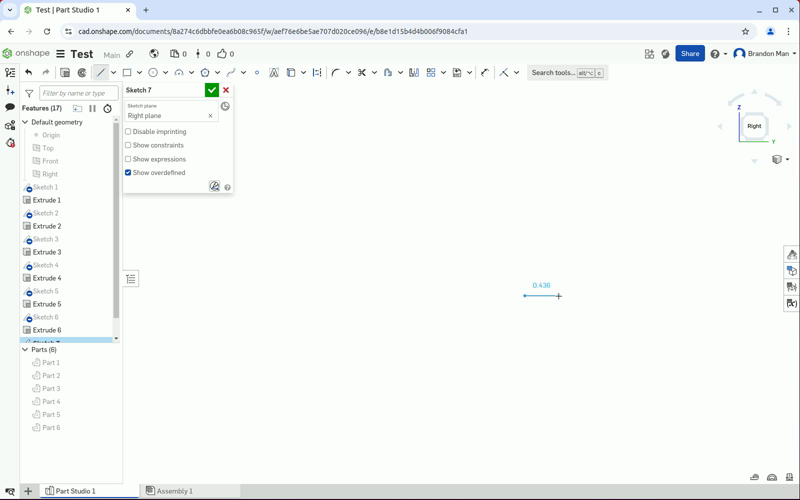
scroll(-6)
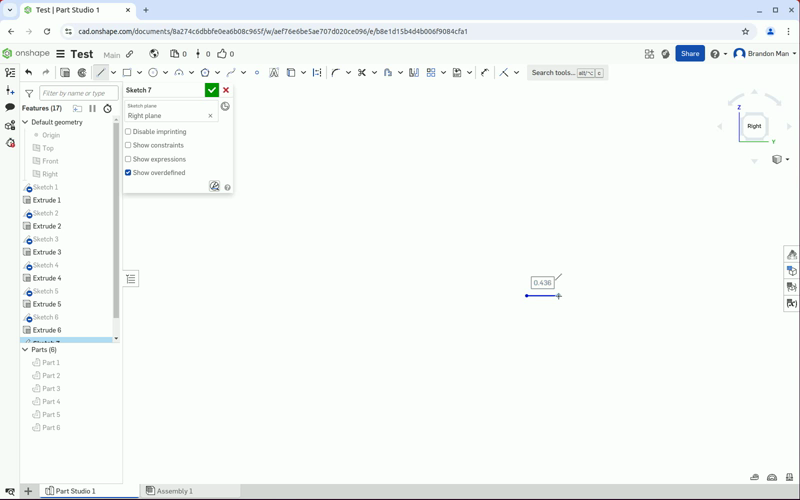
scroll(-6)
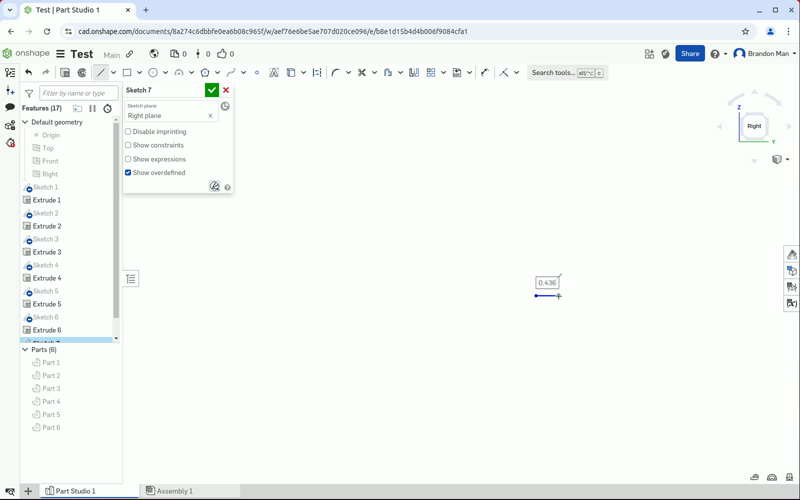
scroll(-6)
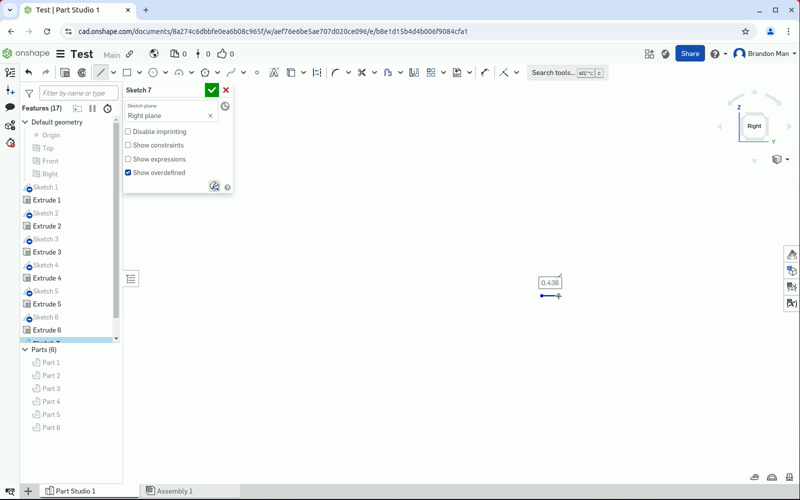
scroll(-6)
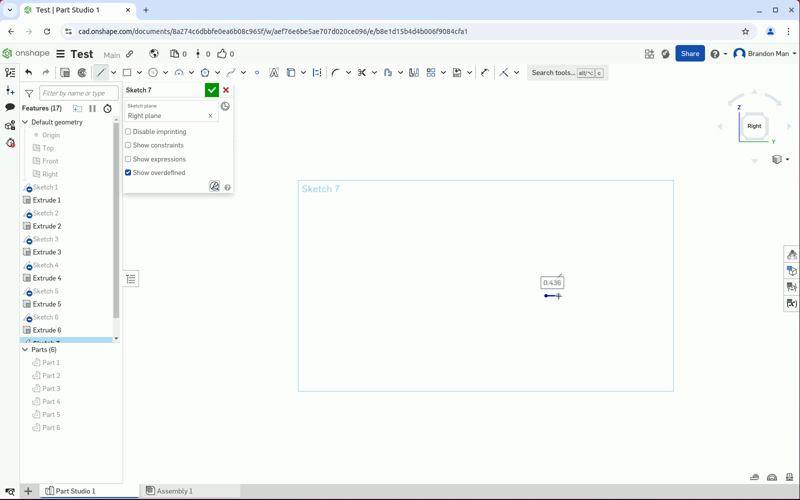
scroll(-6)
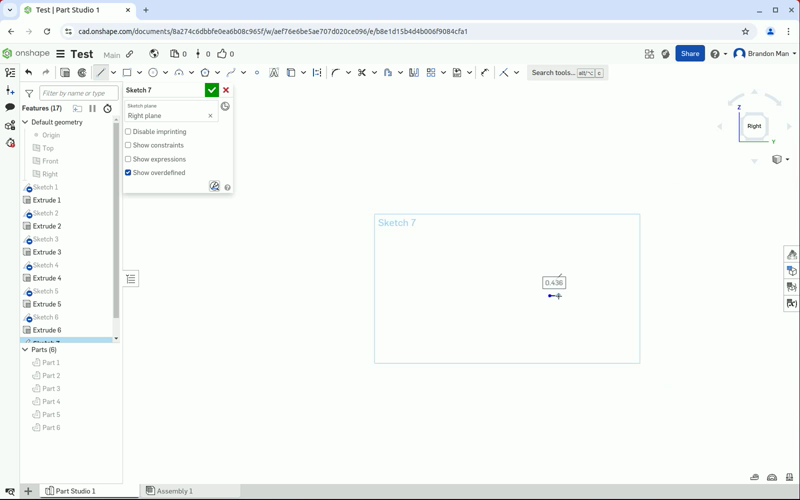
scroll(-6)
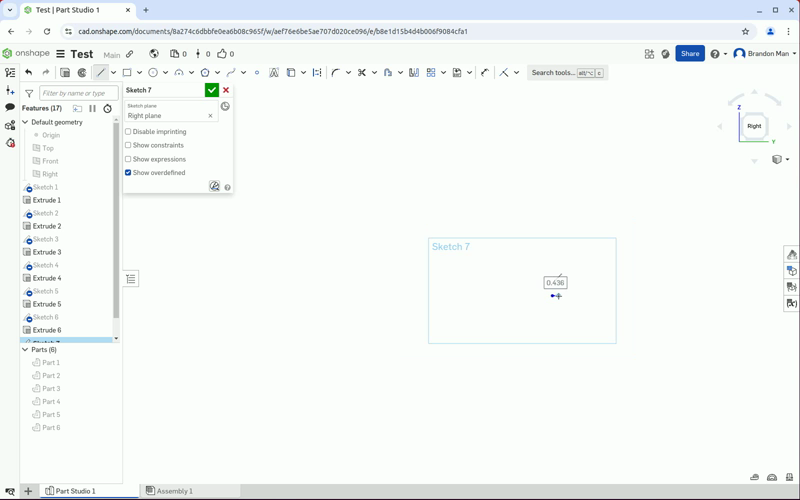
scroll(-6)
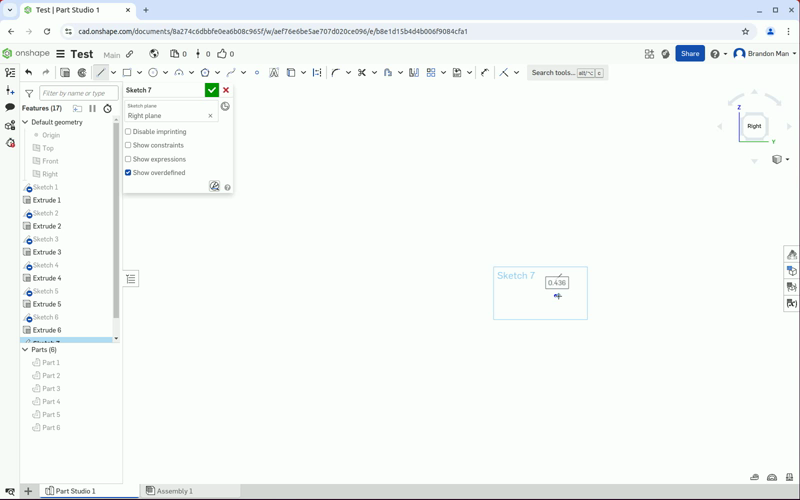
key_up(shift)
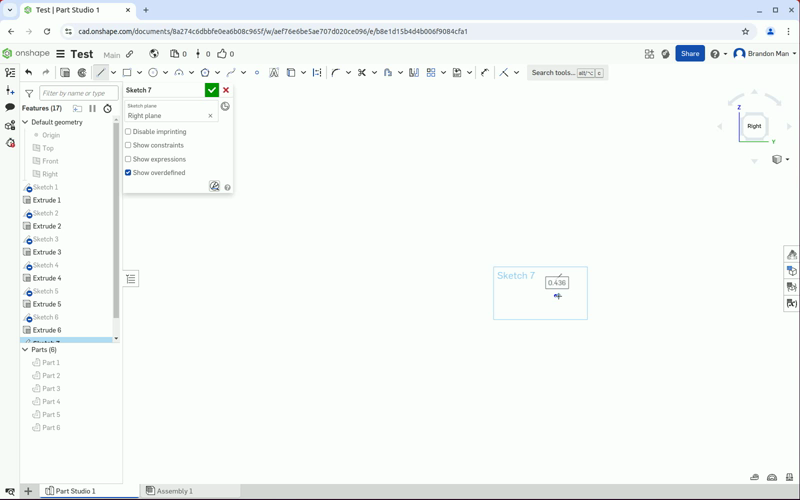
key_down(shift)
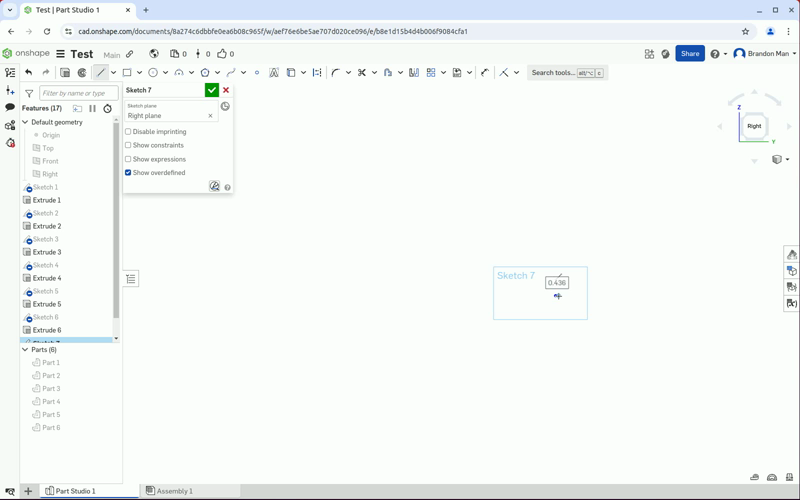
mouse_move(588, 295)
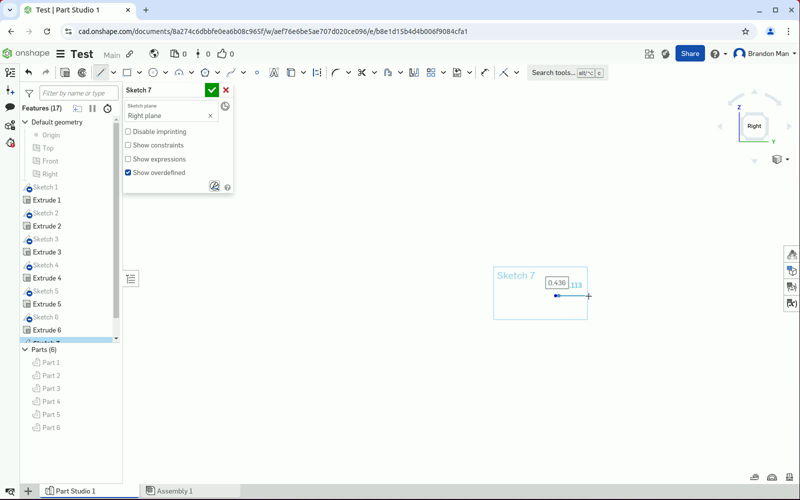
mouse_move(558, 269)
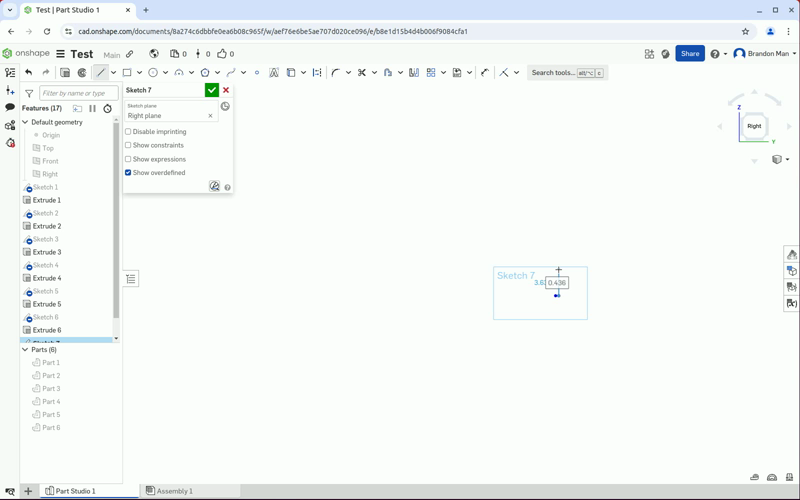
click(558, 269)
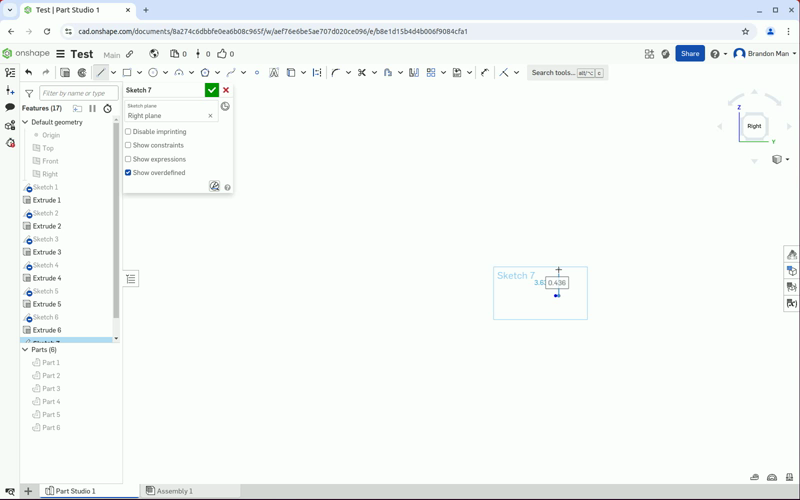
key_up(shift)
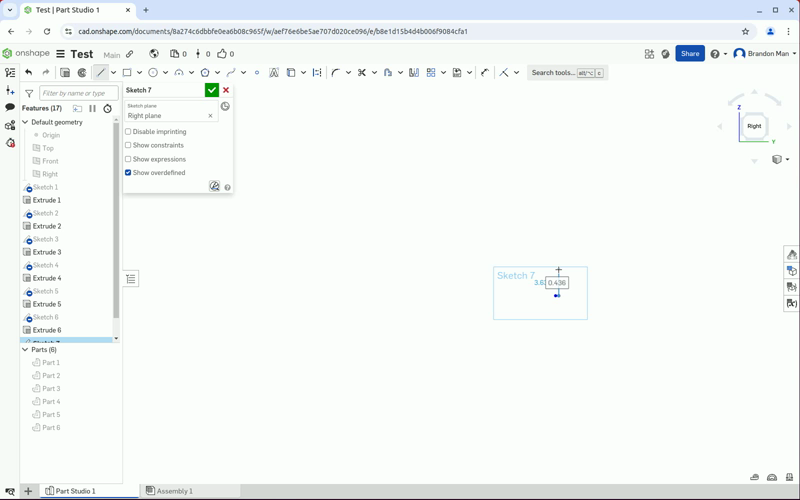
key_down(shift)
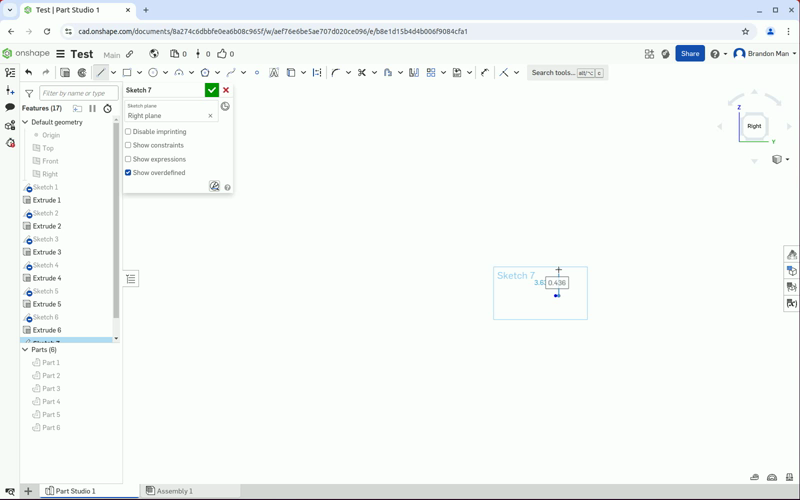
mouse_move(588, 269)
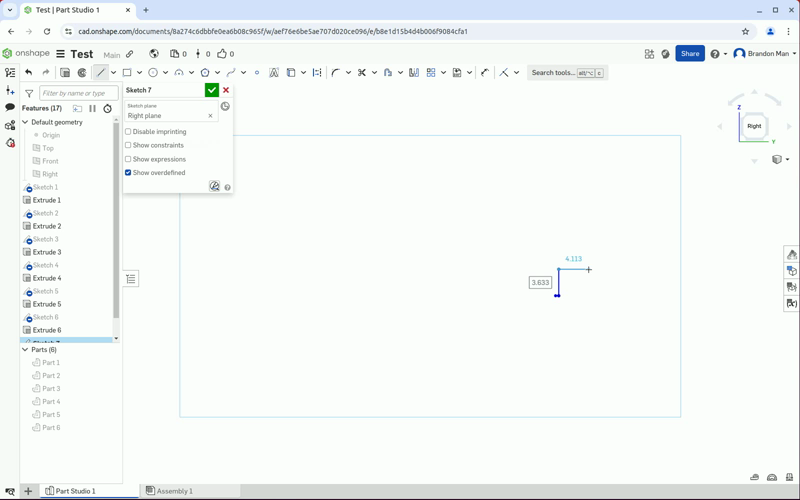
mouse_move(555, 269)
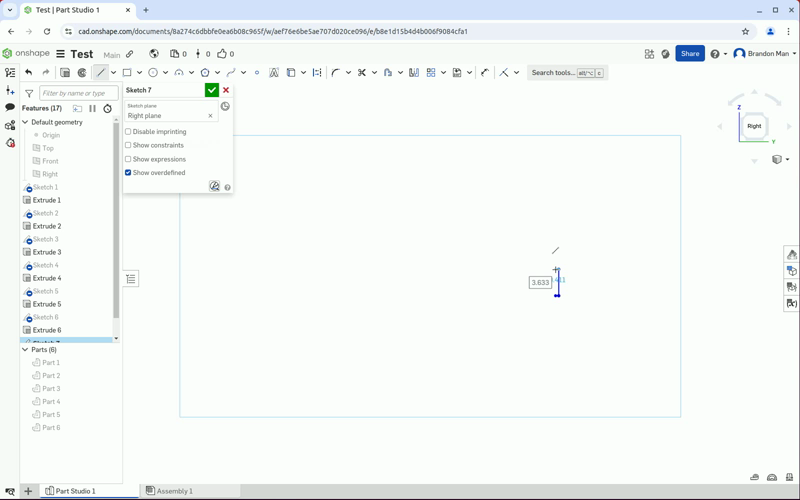
scroll(6)
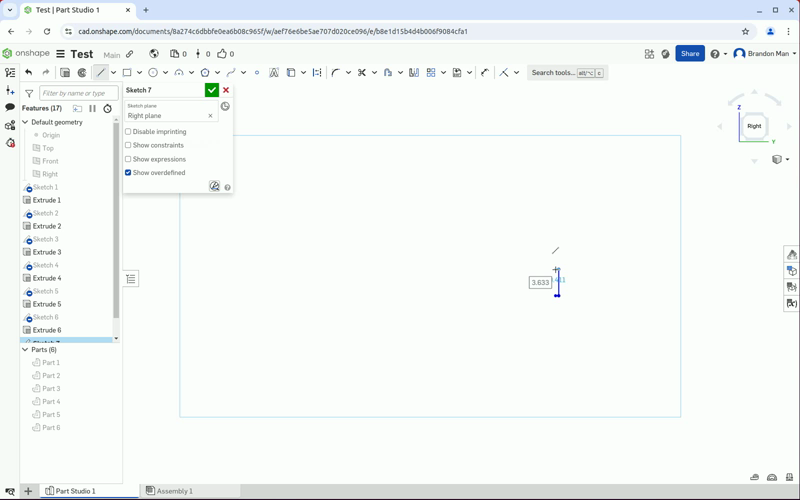
scroll(6)
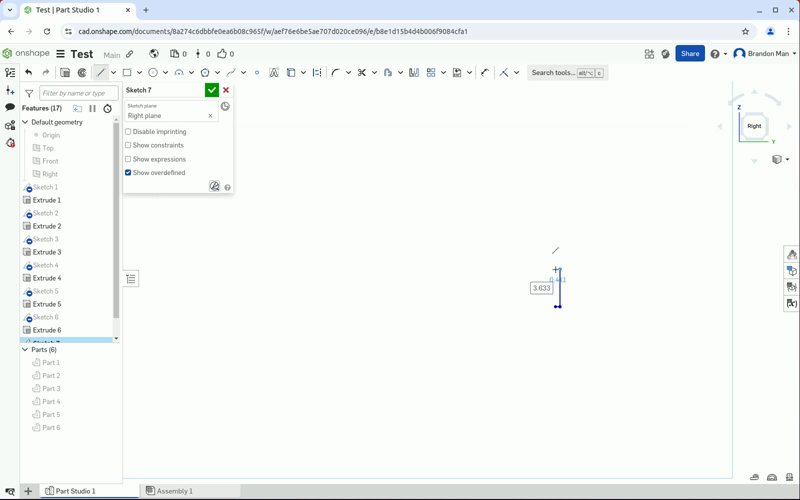
scroll(6)
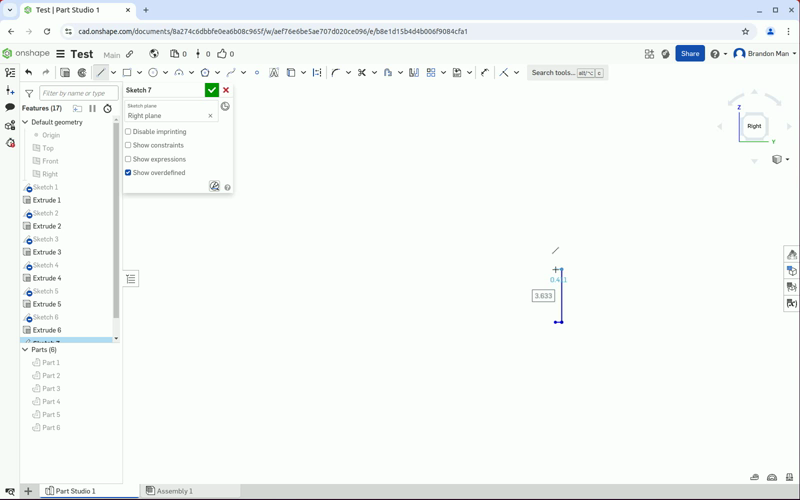
scroll(6)
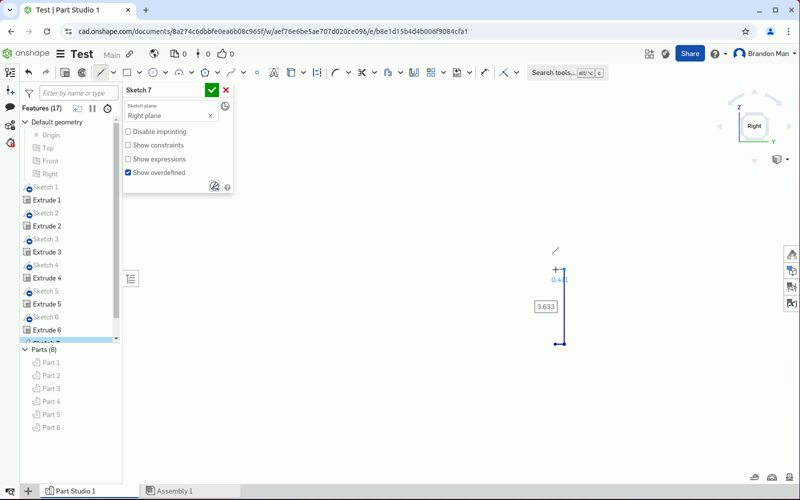
scroll(6)
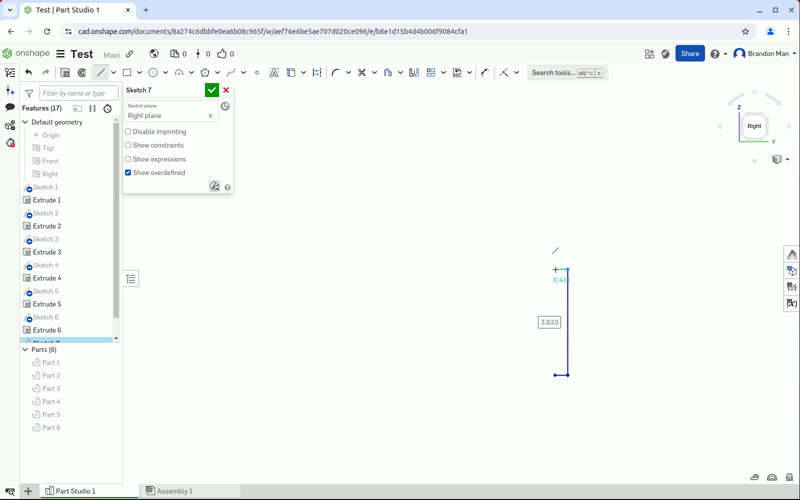
scroll(6)
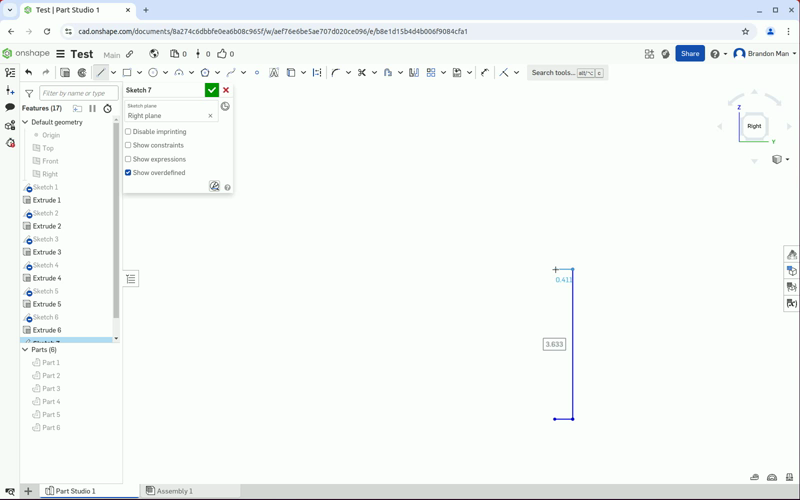
scroll(6)
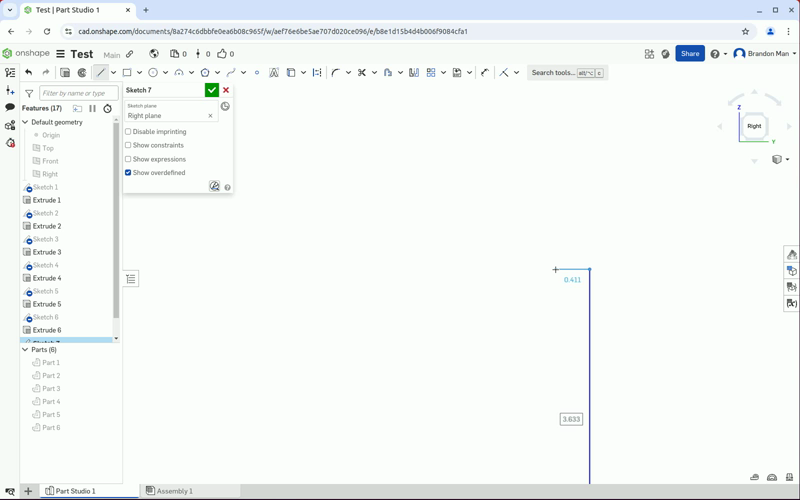
click(555, 269)
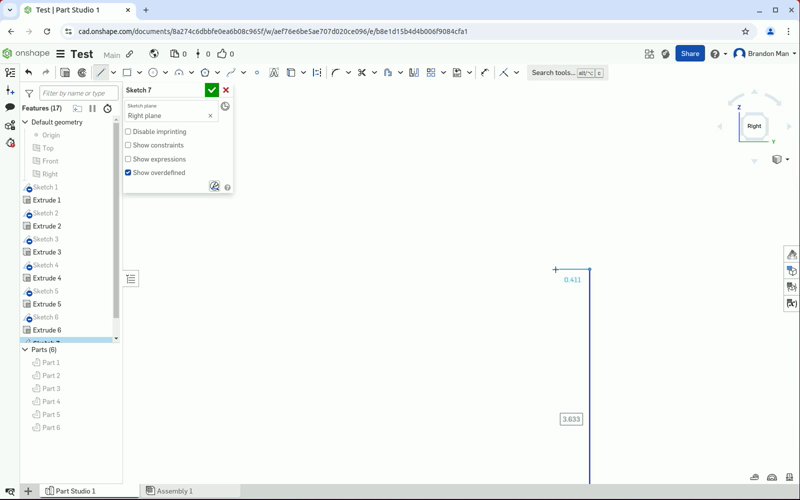
scroll(-6)
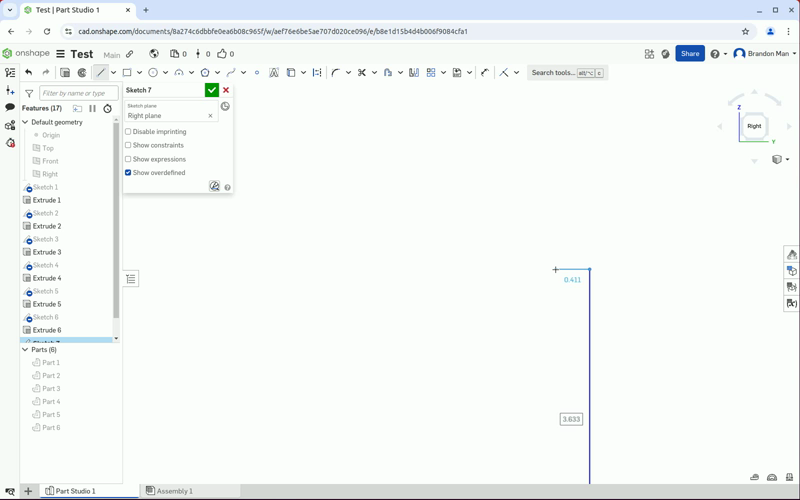
scroll(-6)
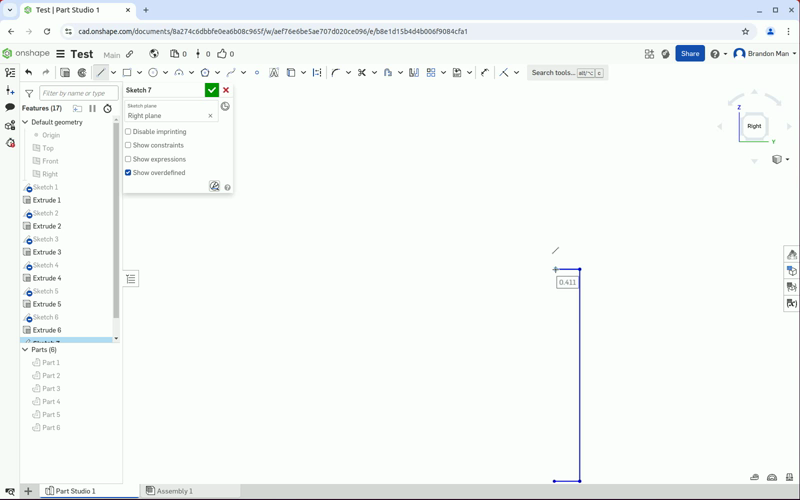
scroll(-6)
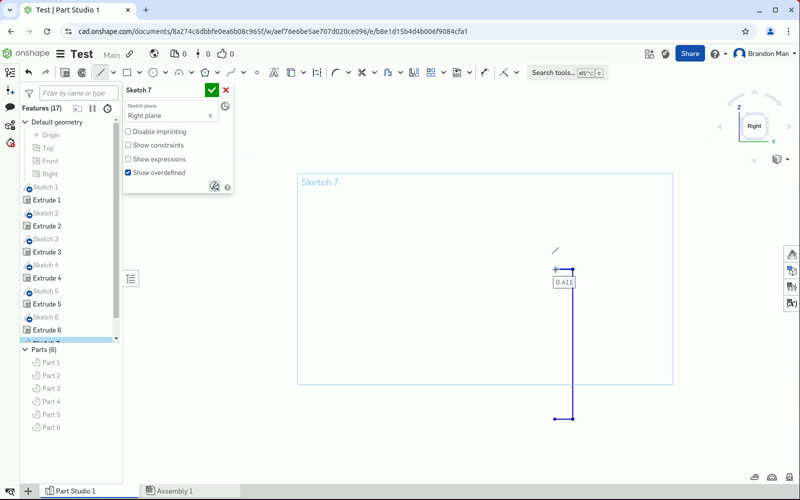
scroll(-6)
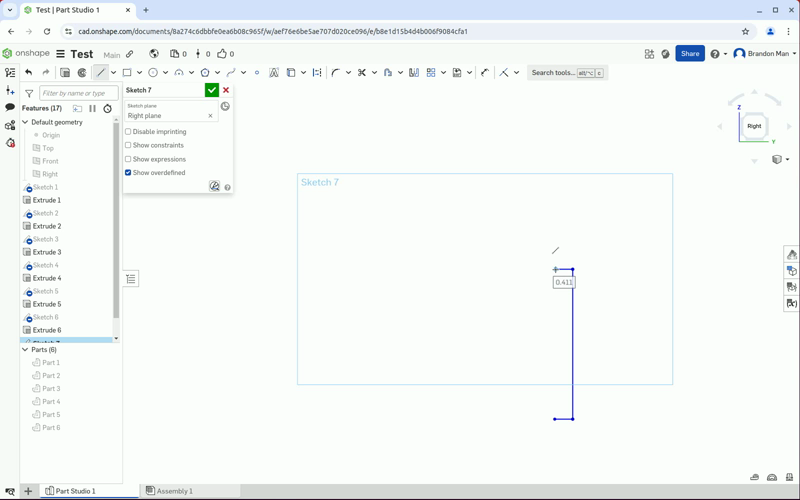
scroll(-6)
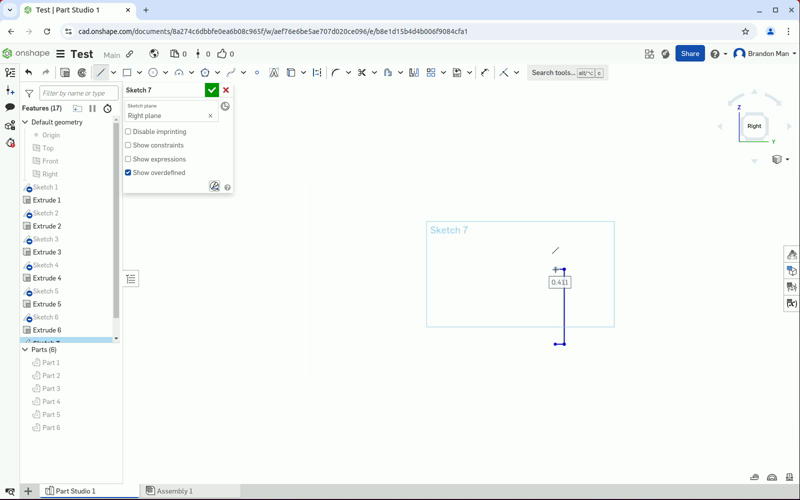
scroll(-6)
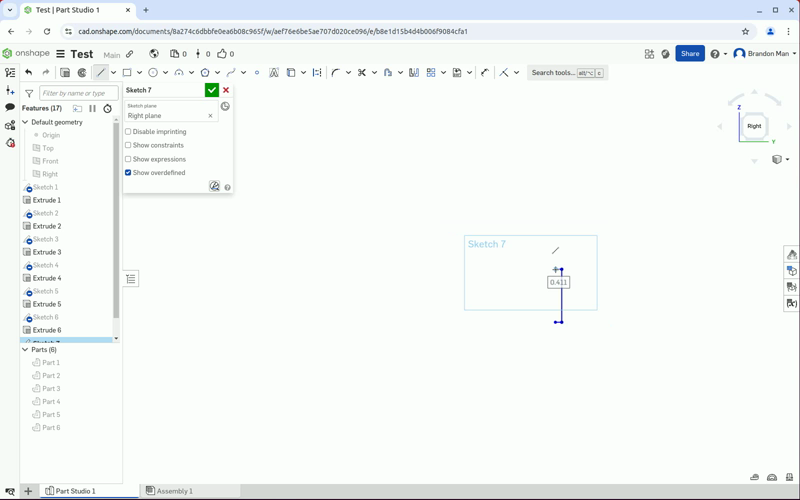
scroll(-6)
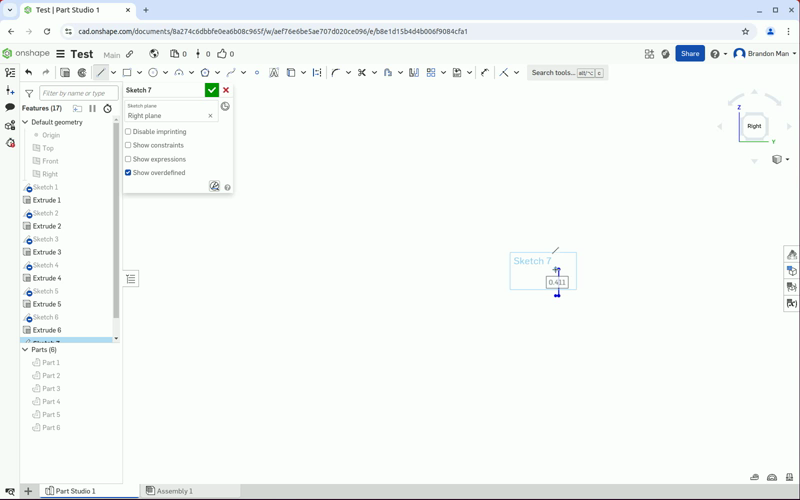
key_up(shift)
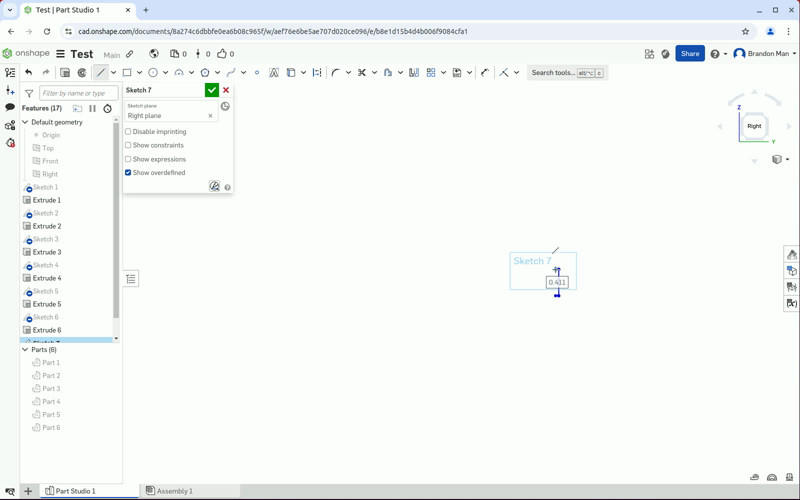
mouse_move(585, 269)
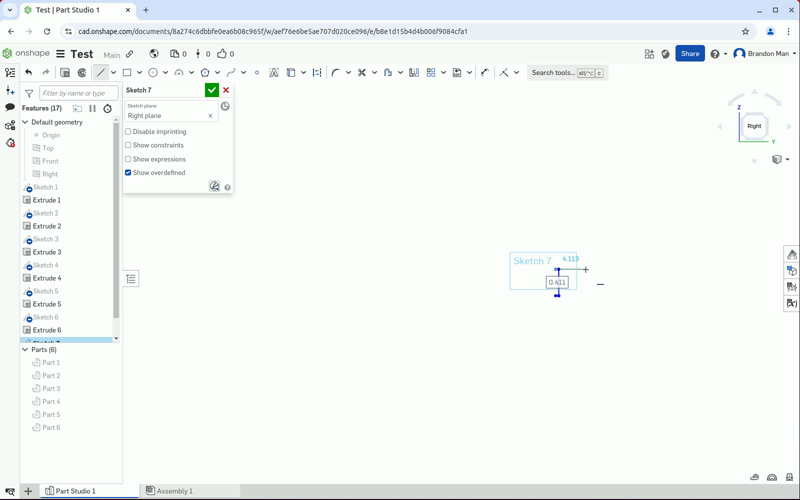
key_down(shift)
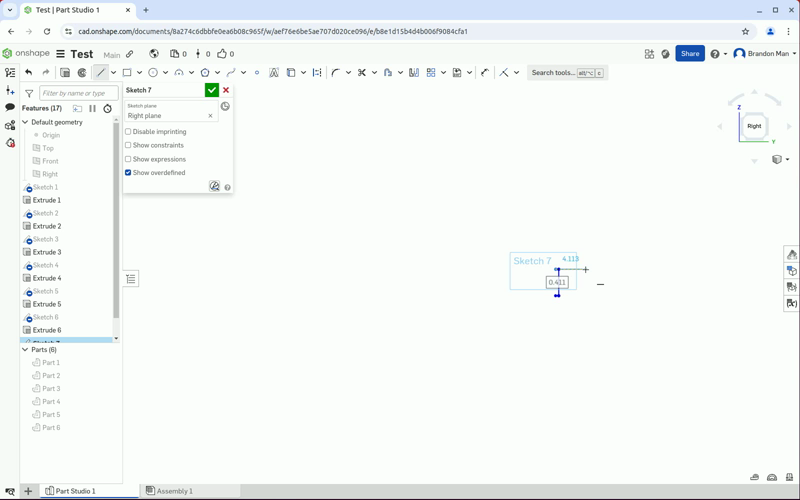
mouse_move(555, 295)
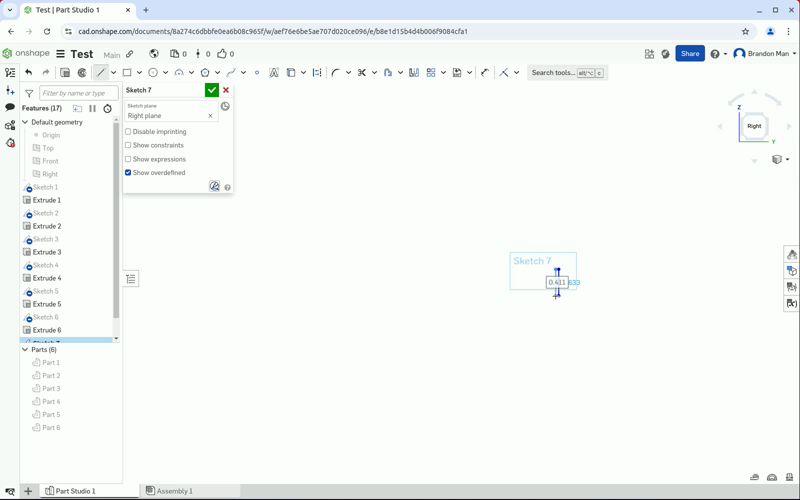
scroll(6)
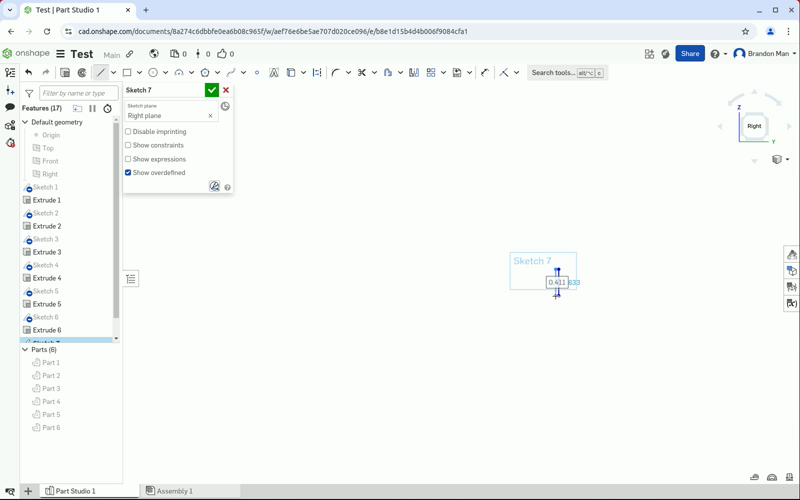
scroll(6)
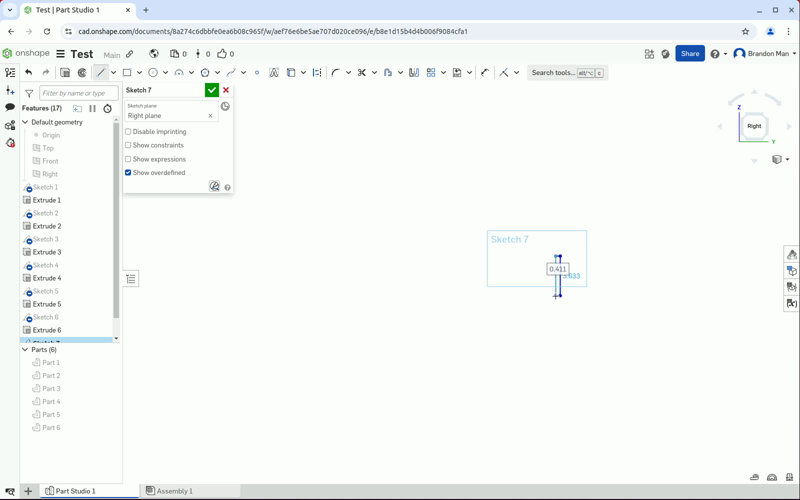
scroll(6)
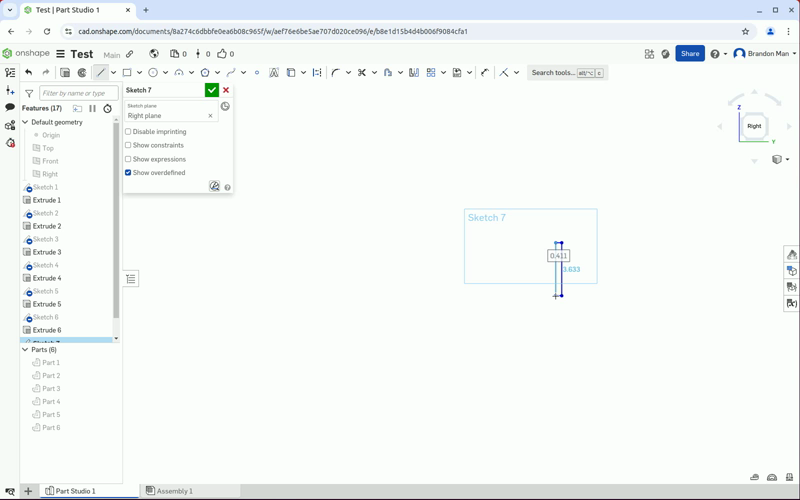
scroll(6)
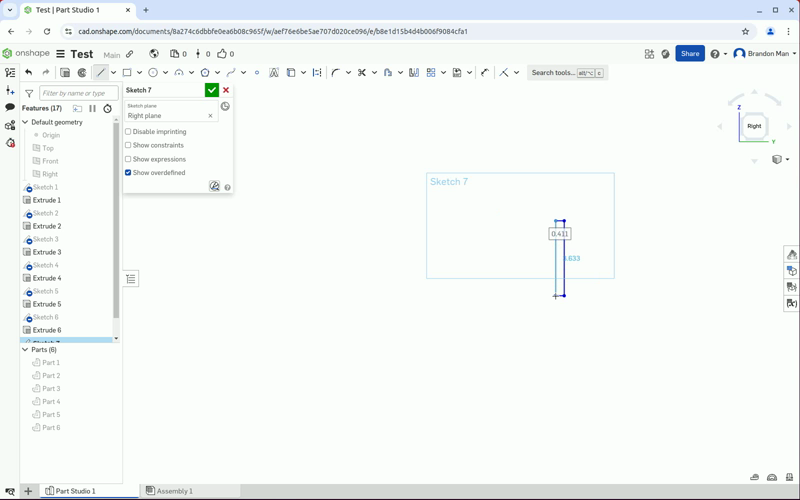
scroll(6)
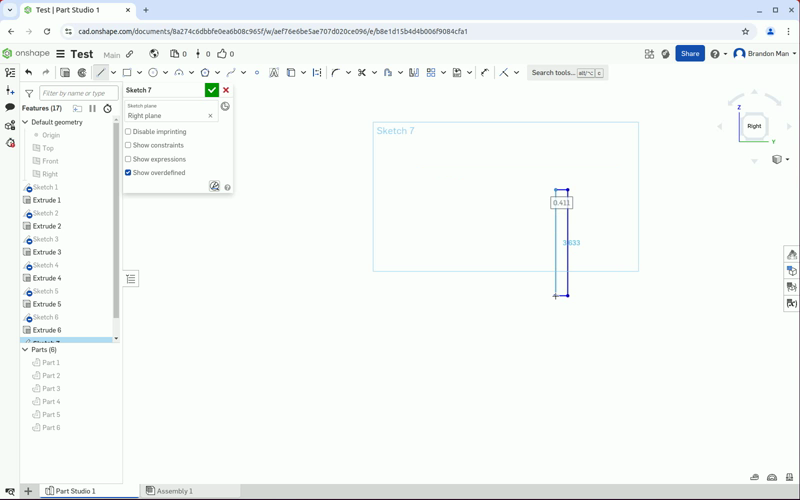
scroll(6)
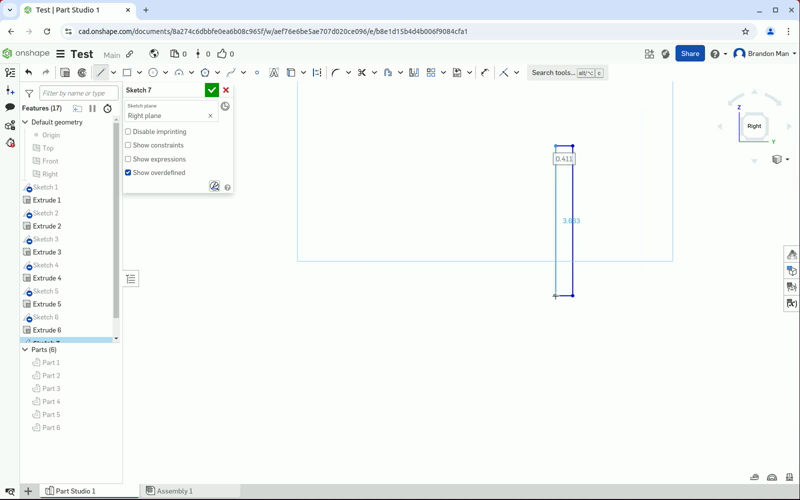
scroll(6)
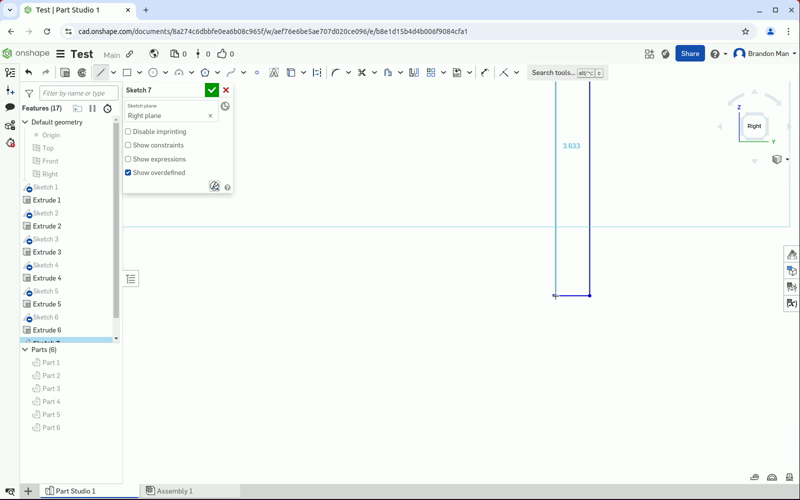
key_up(shift)
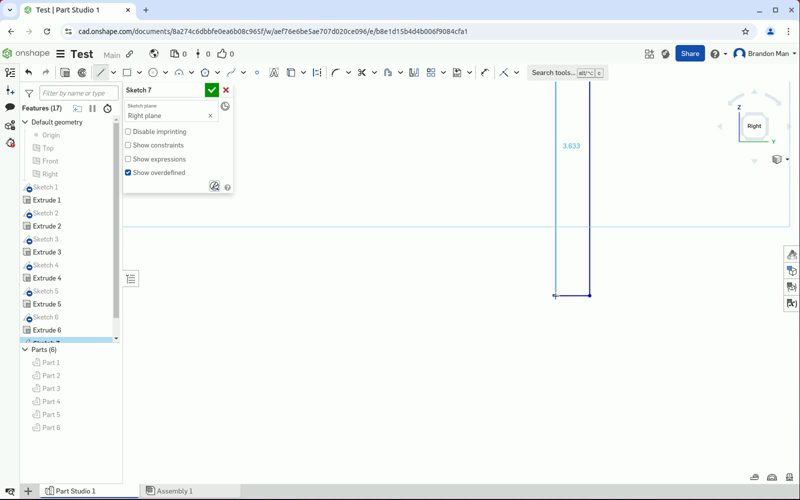
click(555, 295)
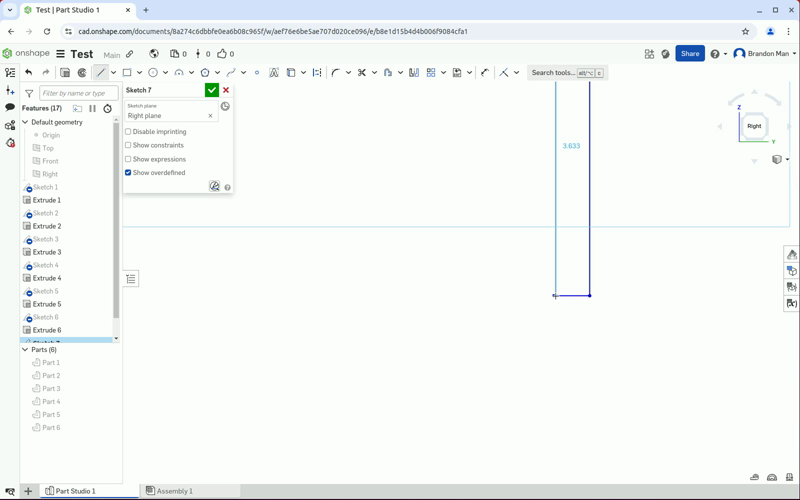
scroll(-6)
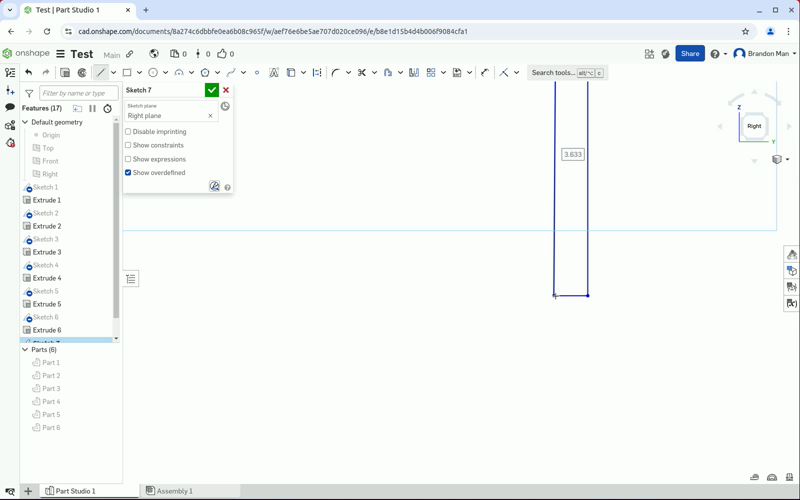
scroll(-6)
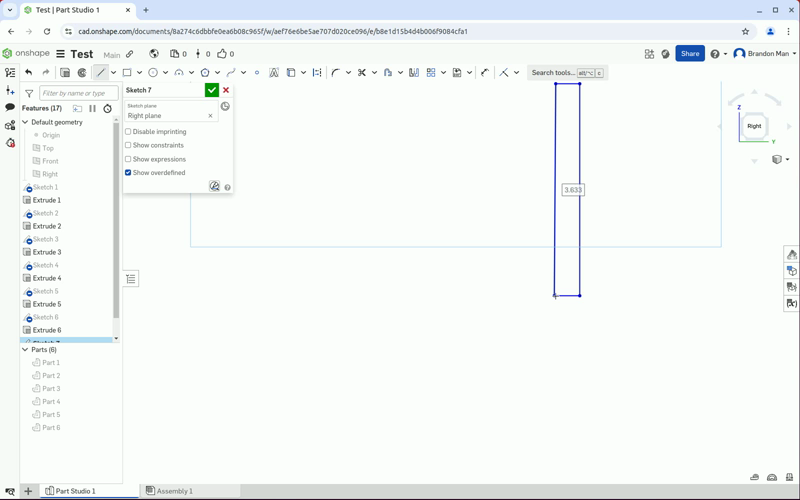
scroll(-6)
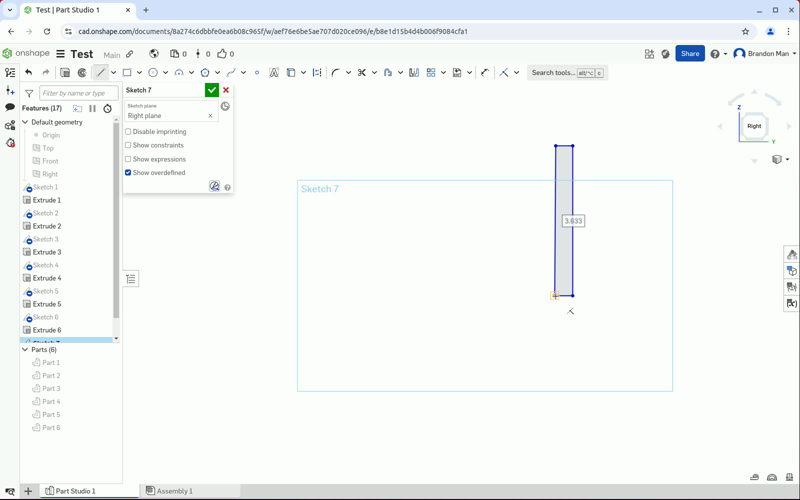
scroll(-6)
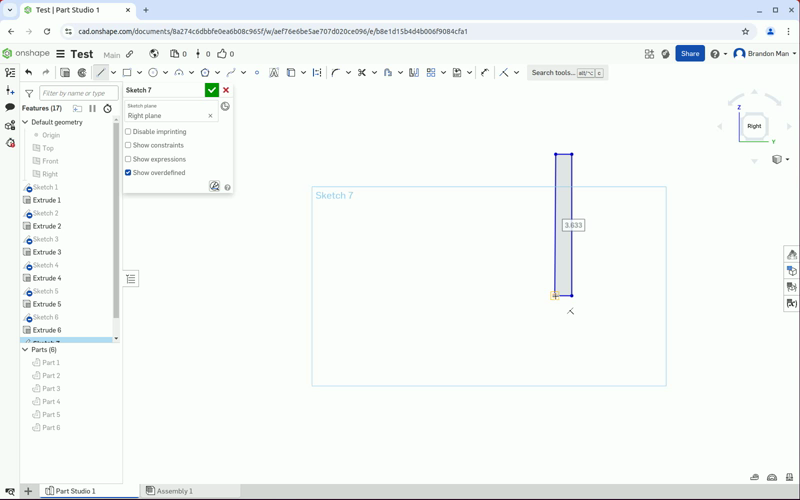
scroll(-6)
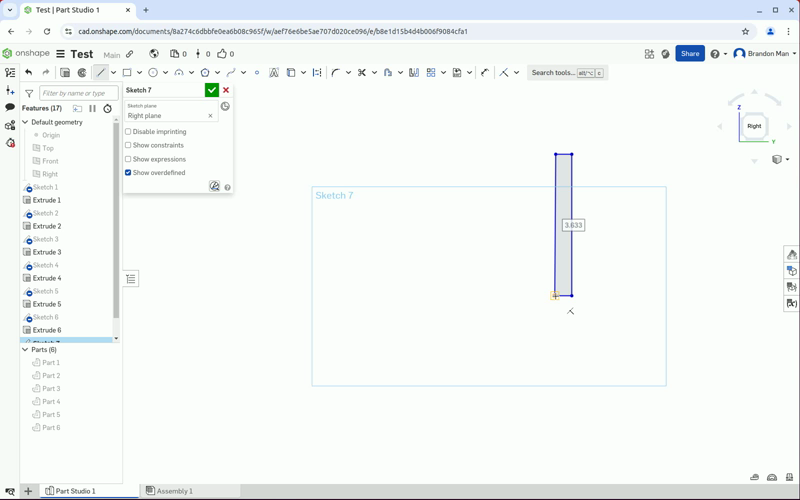
scroll(-6)
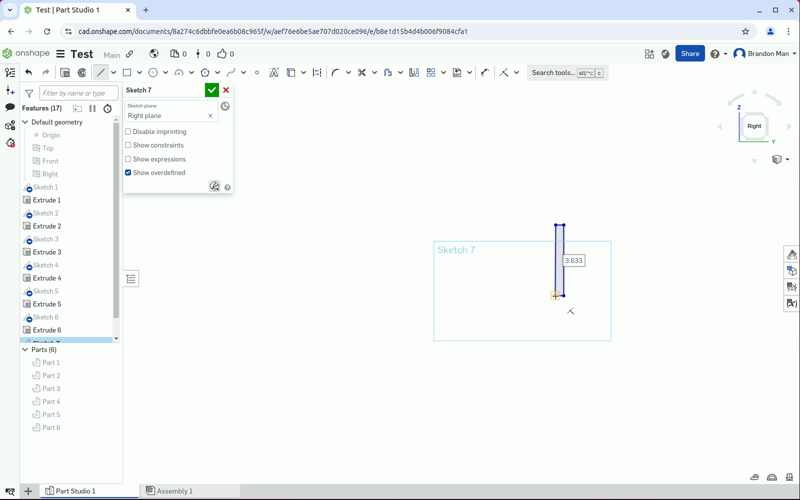
scroll(-6)
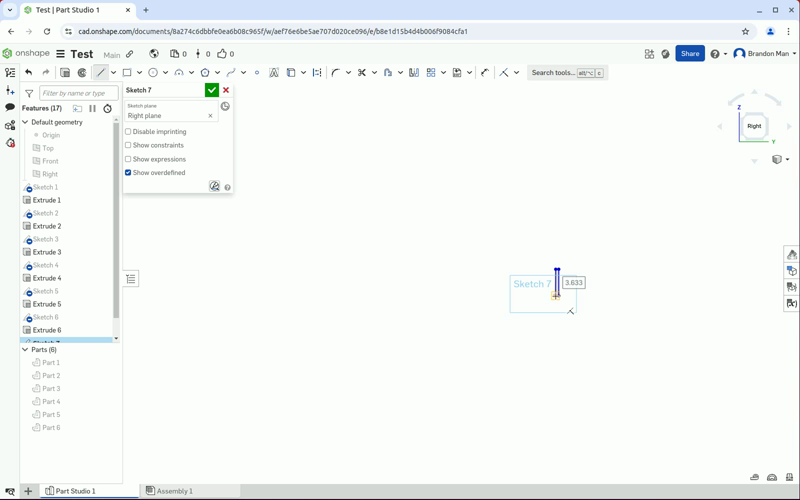
key(esc)
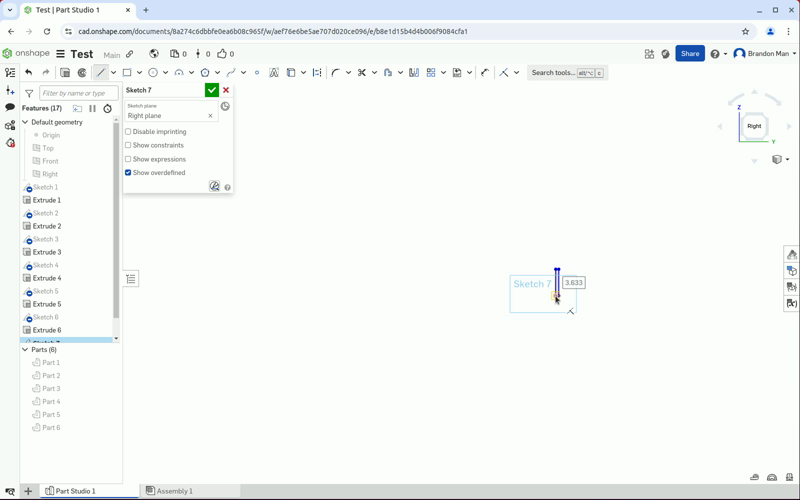
mouse_move(557, 287)
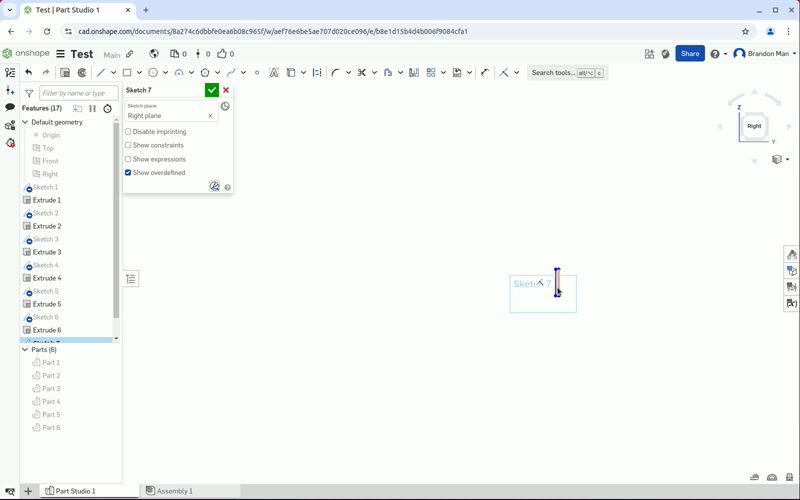
scroll(6)
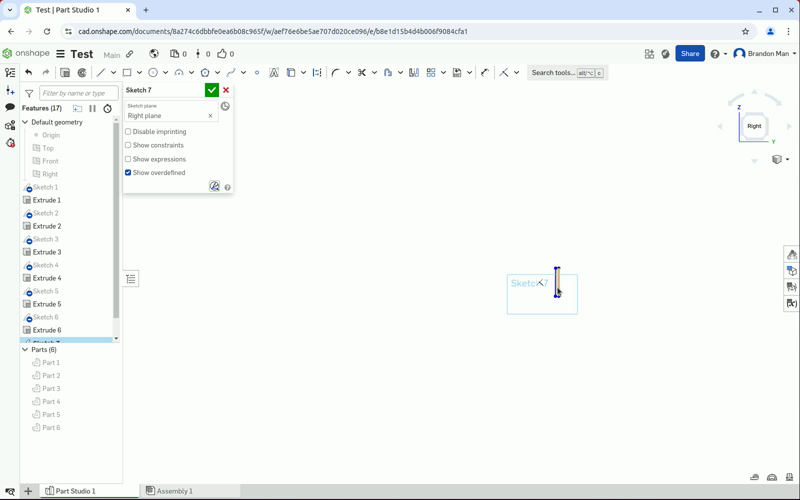
scroll(6)
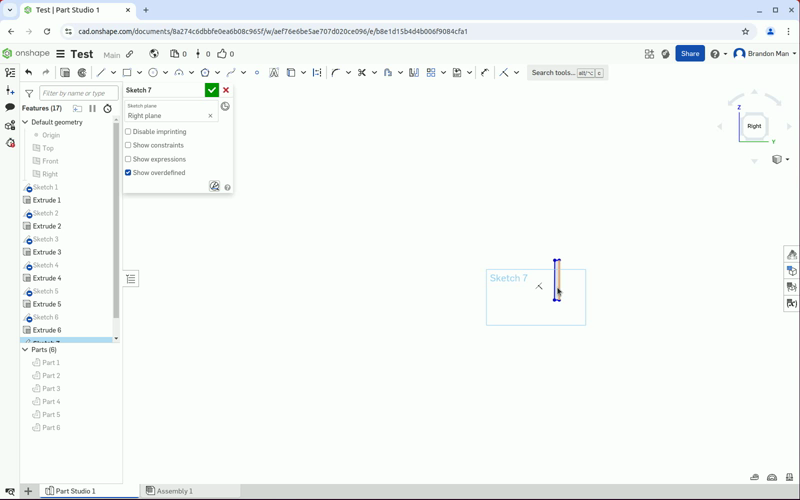
scroll(6)
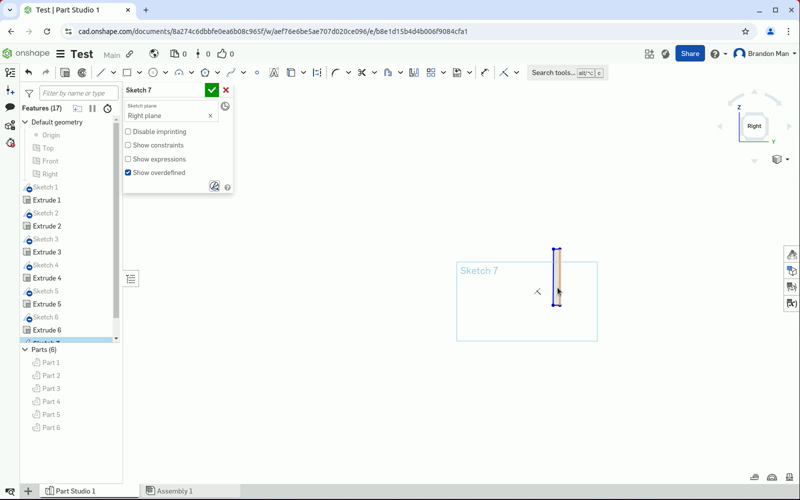
scroll(6)
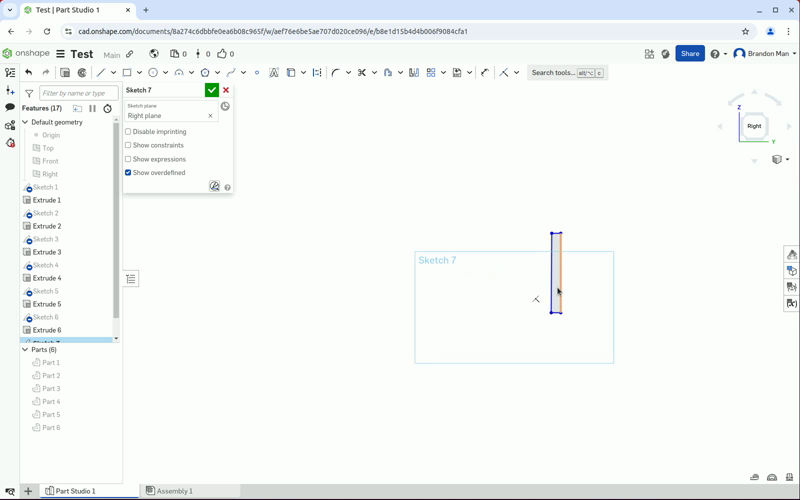
scroll(6)
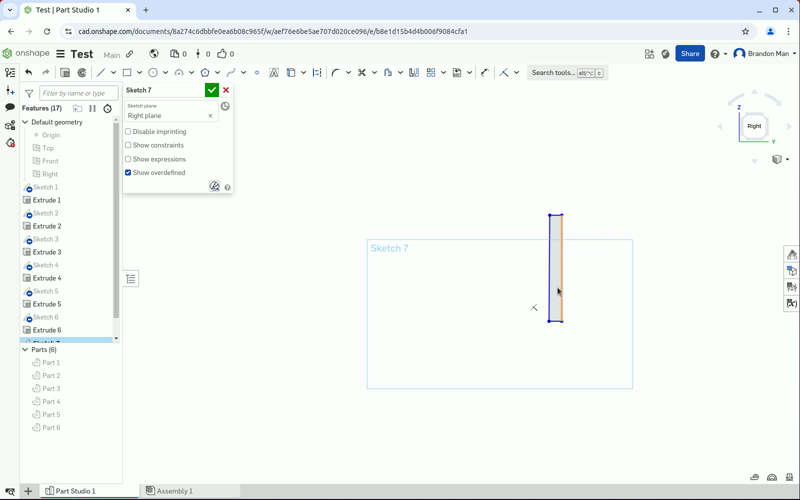
scroll(6)
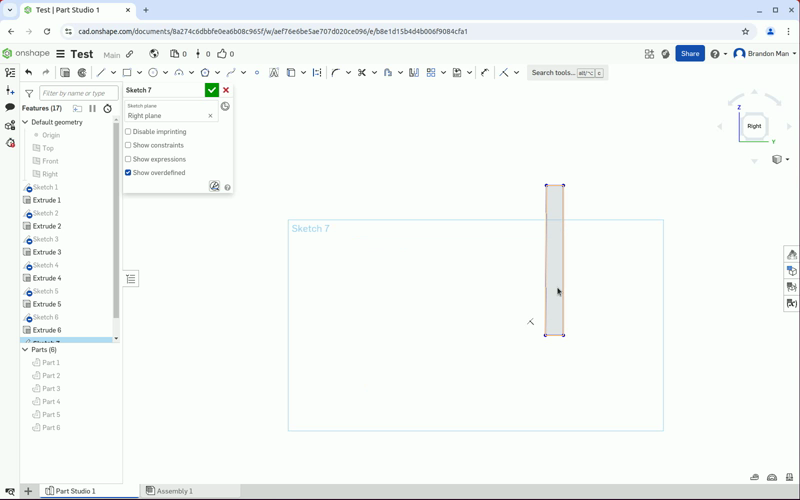
scroll(6)
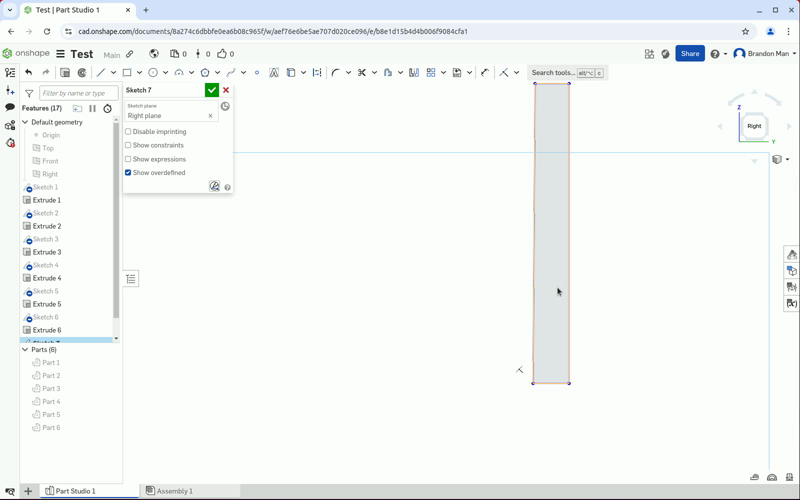
click(557, 287)
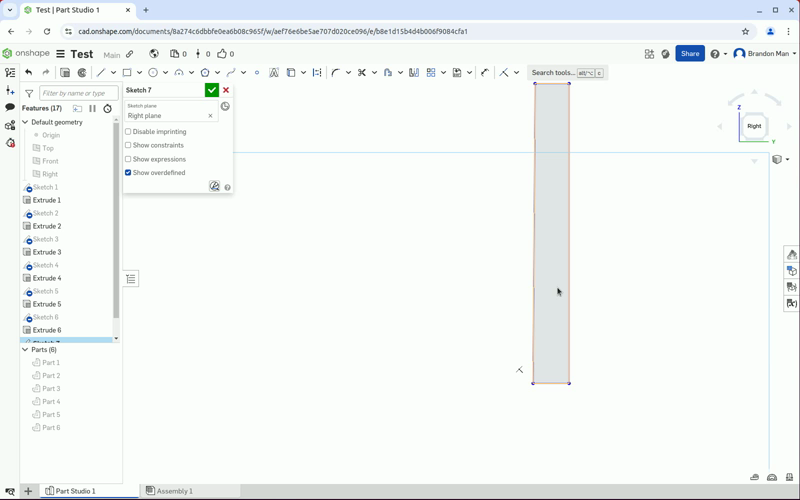
scroll(-6)
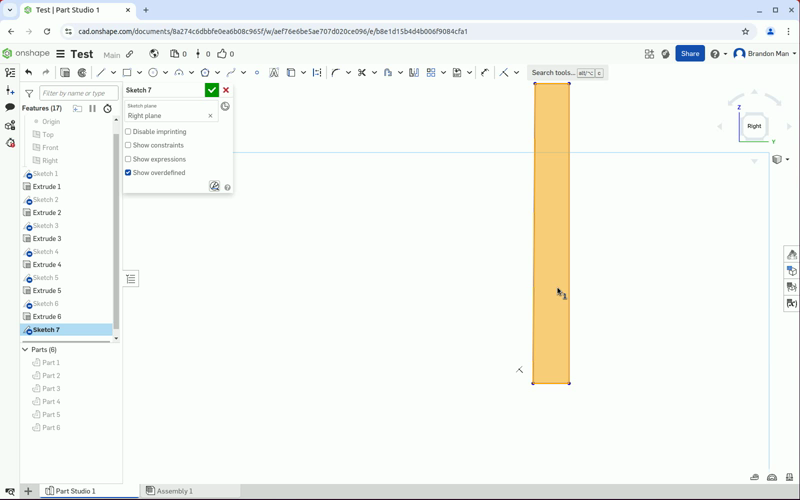
scroll(-6)
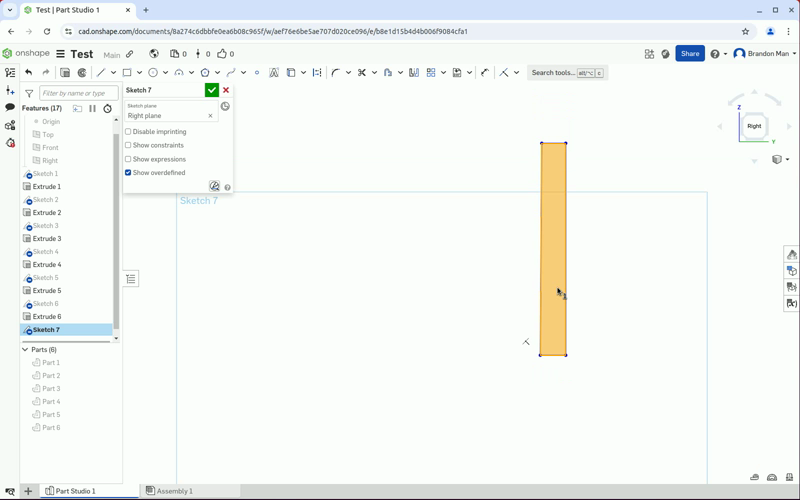
scroll(-6)
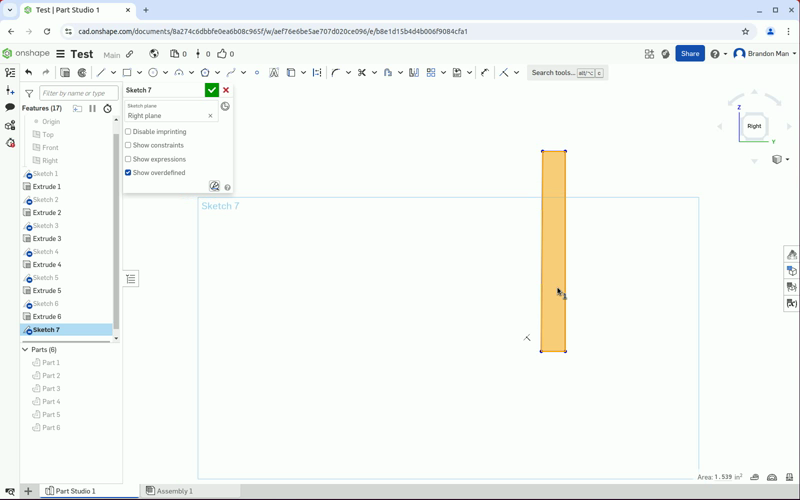
scroll(-6)
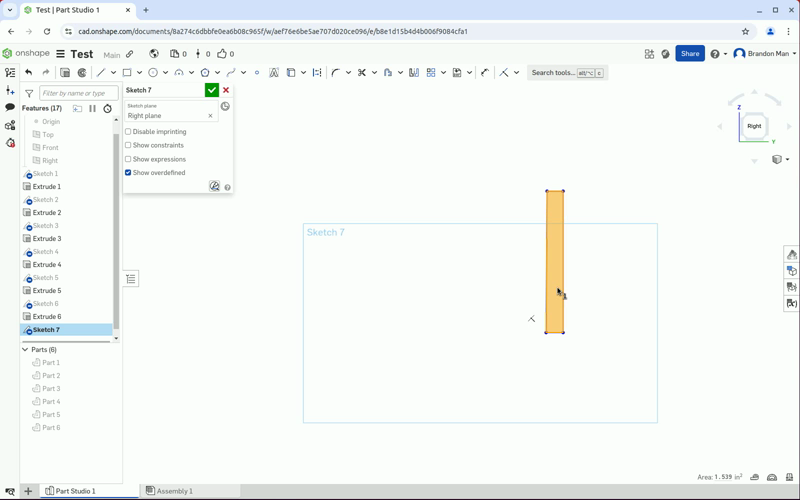
scroll(-6)
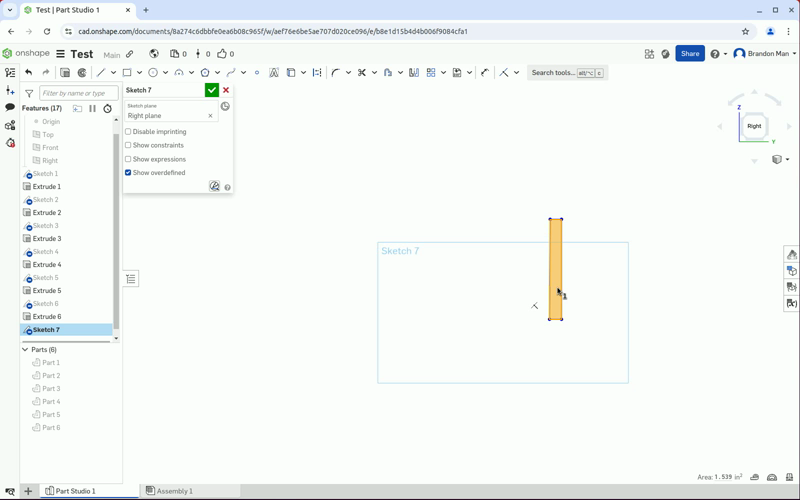
scroll(-6)
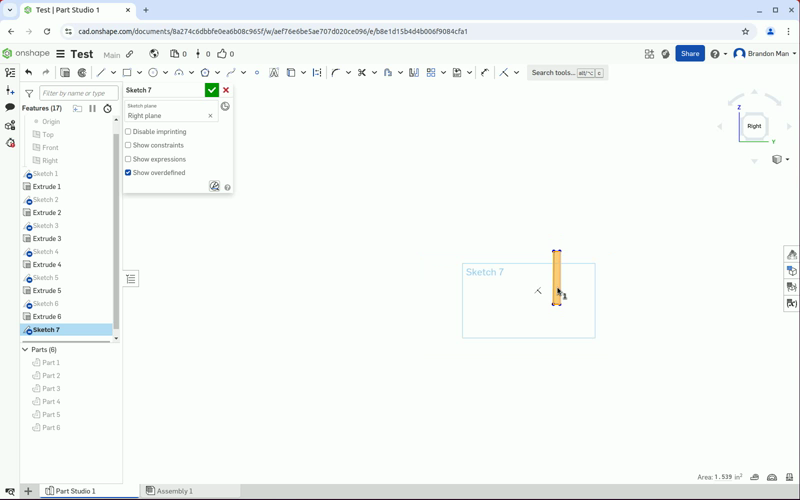
scroll(-6)
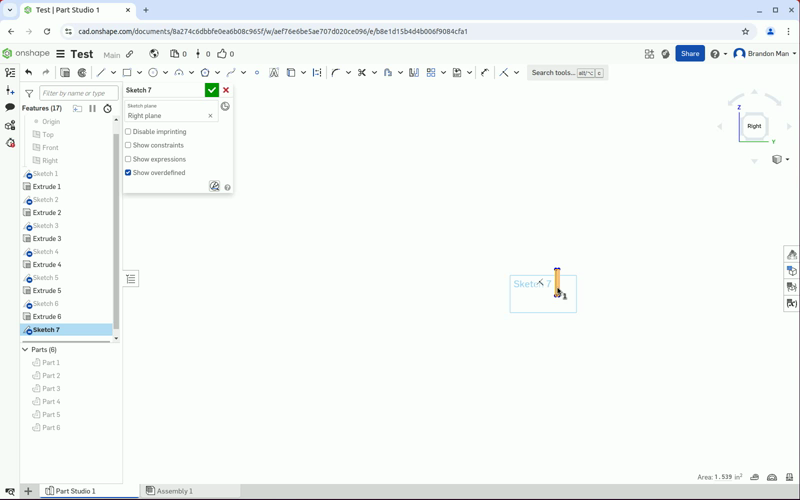
mouse_move(73, 352)
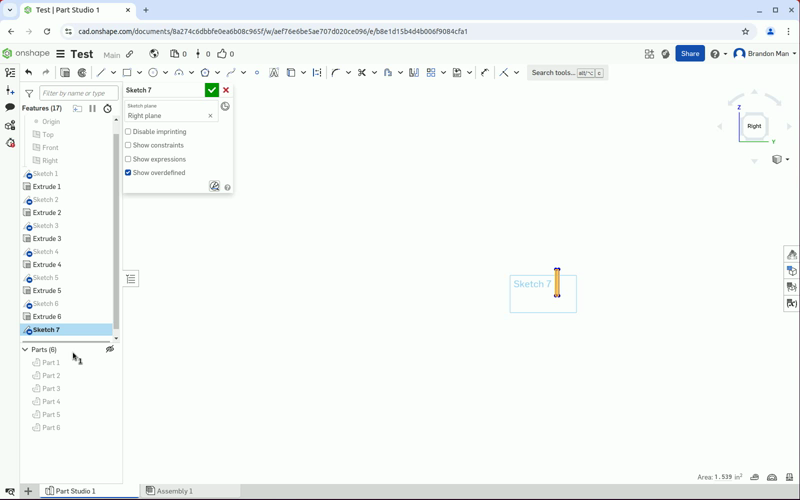
key(shift+y)
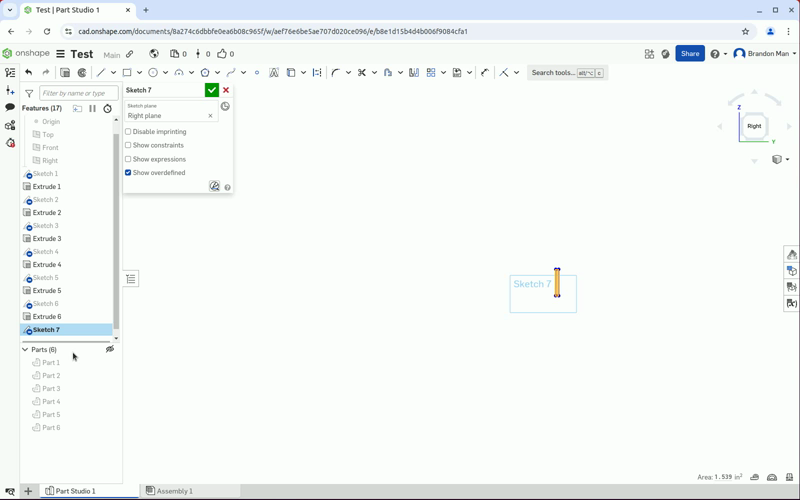
key(shift+e)
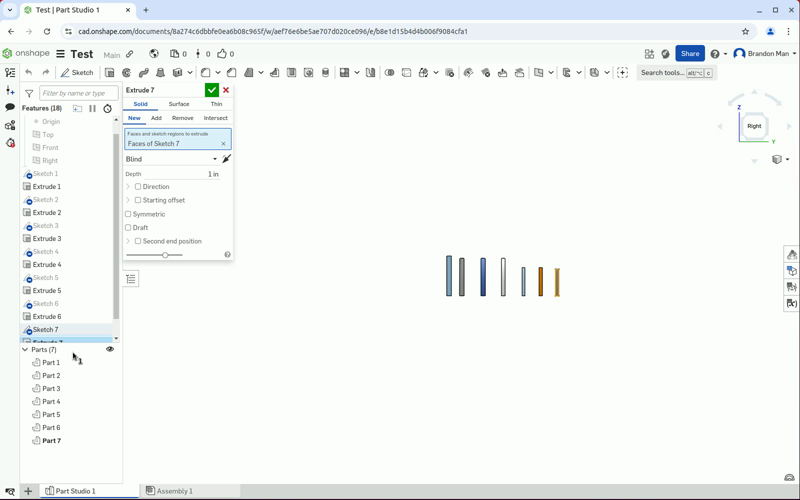
mouse_move(143, 106)
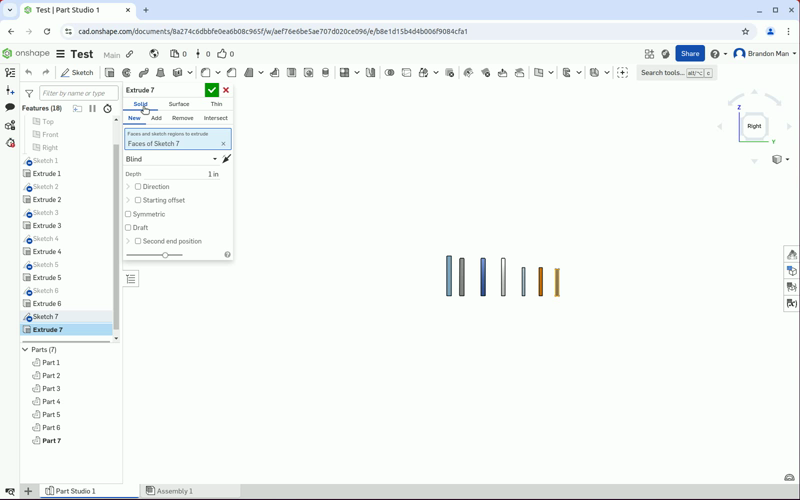
click(143, 106)
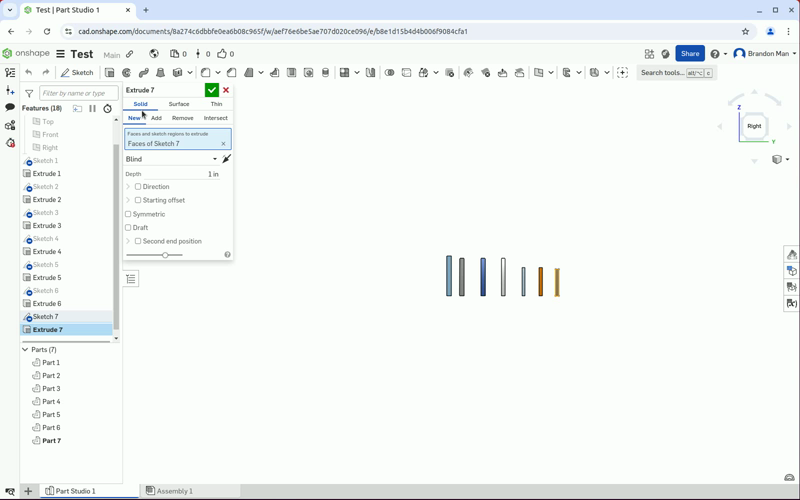
mouse_move(137, 120)
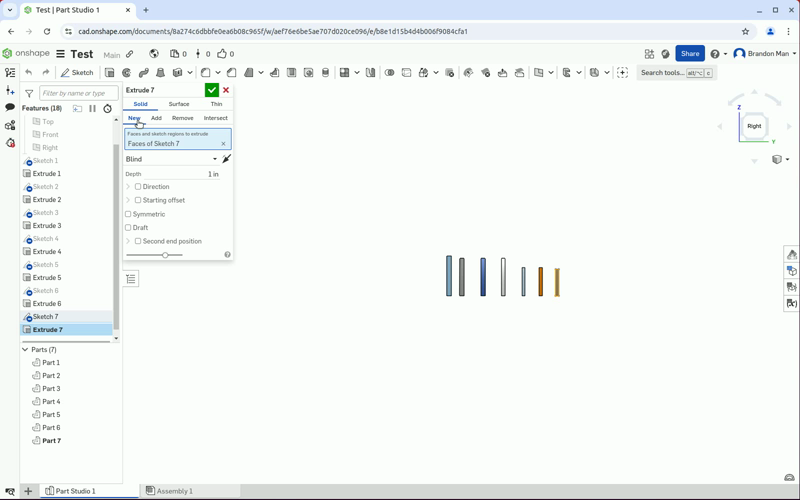
click(137, 120)
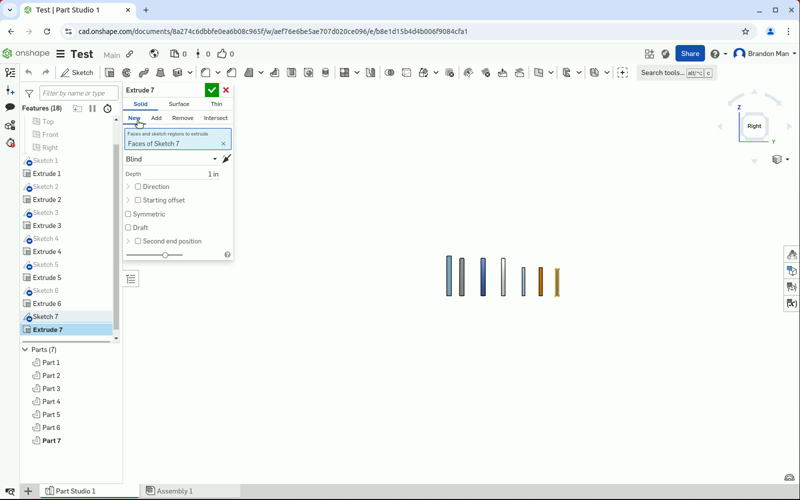
key(tab, 4)
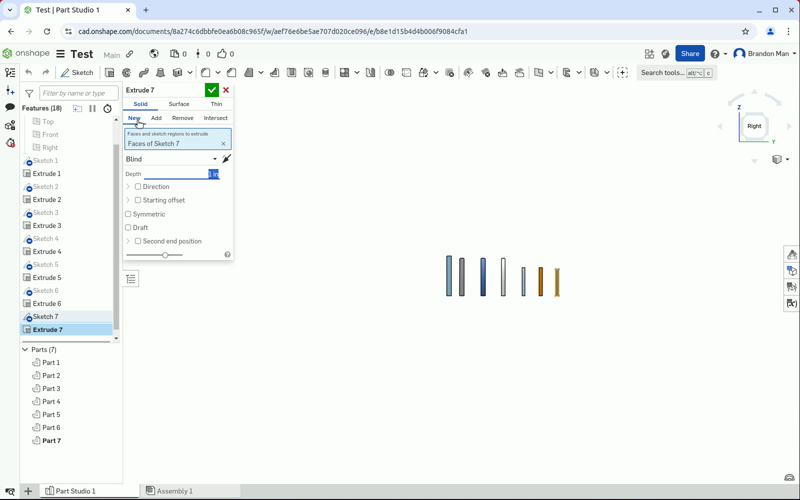
text(5.296)
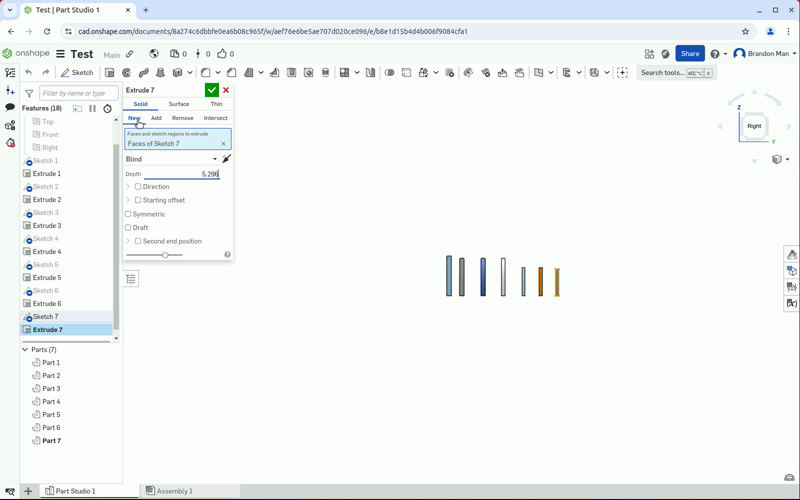
key(enter)
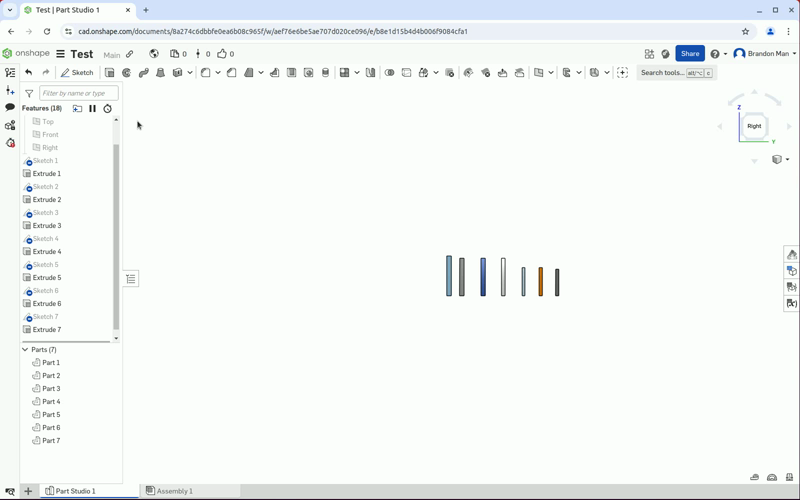
key(shift+h)
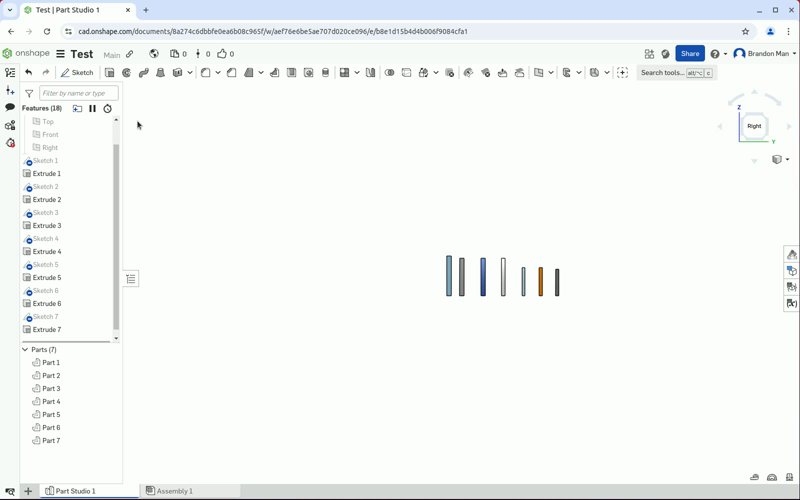
key(shift+h)
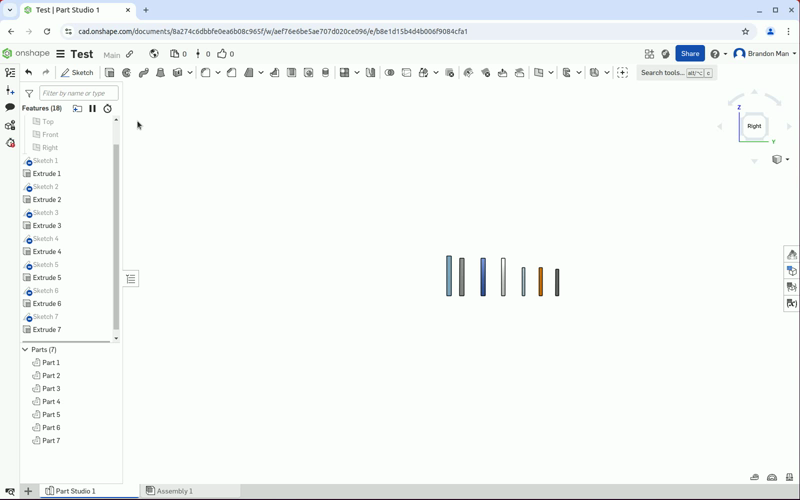
mouse_move(69, 163)
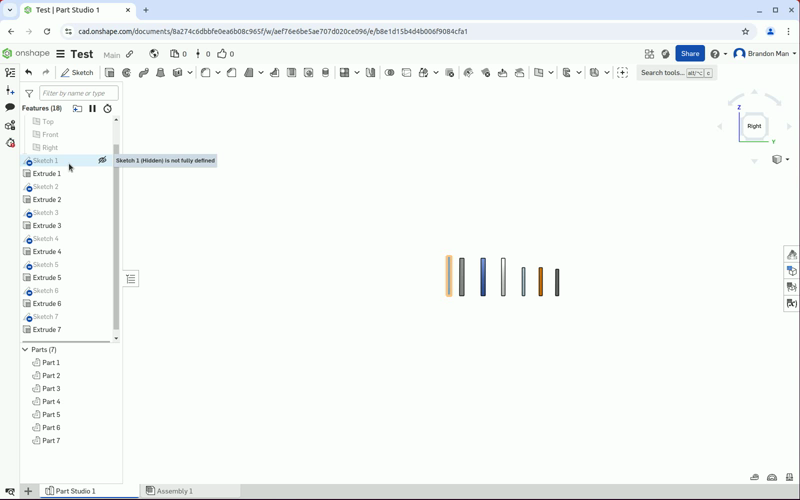
click(69, 163)
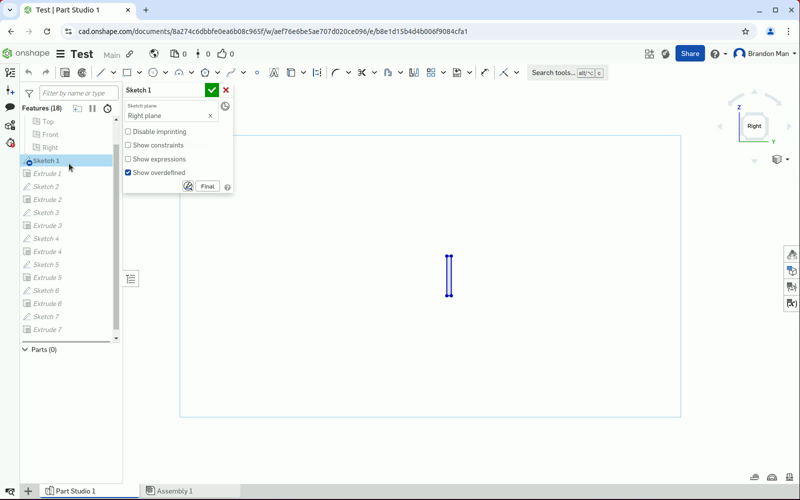
mouse_move(229, 92)
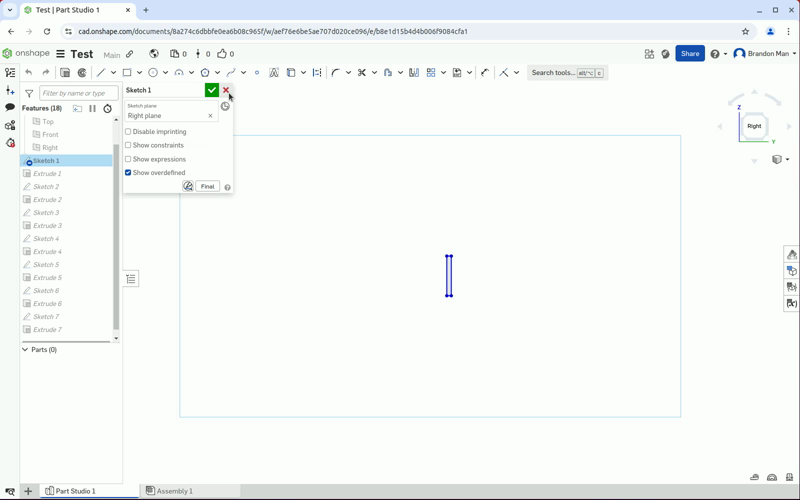
click(229, 92)
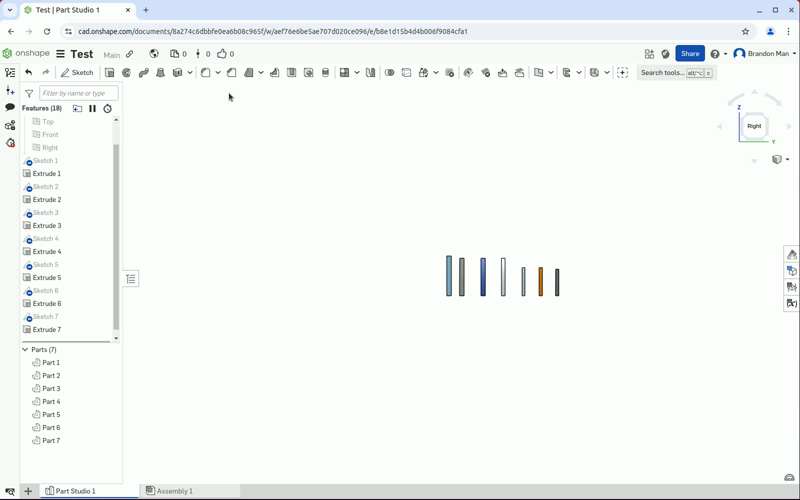
mouse_move(73, 352)
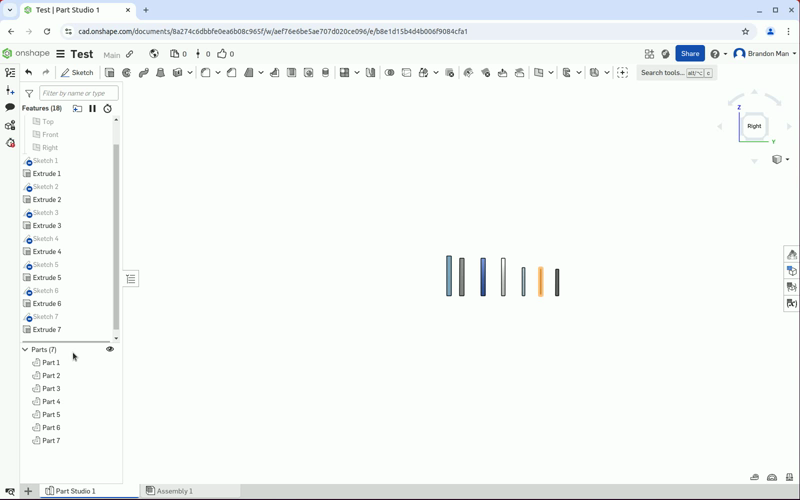
key(y)
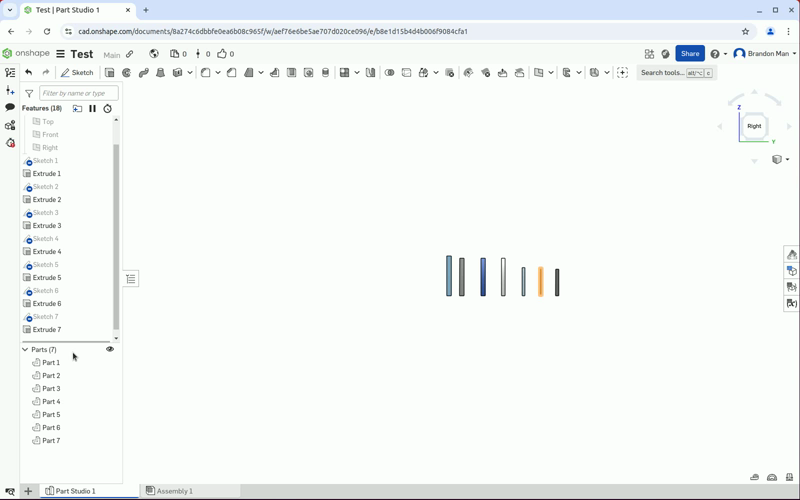
key(shift+p)
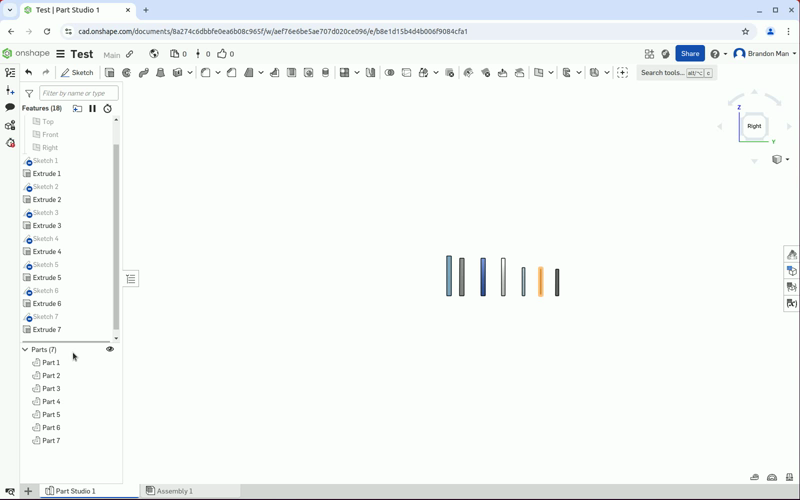
key(space)
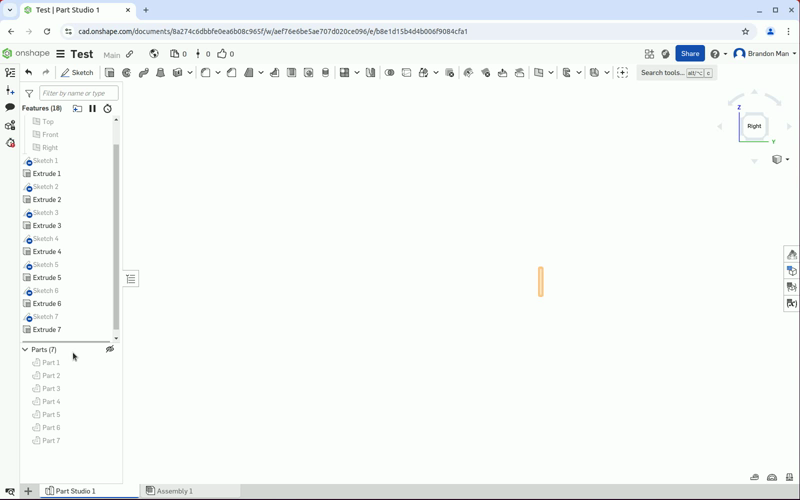
key_down(shift)
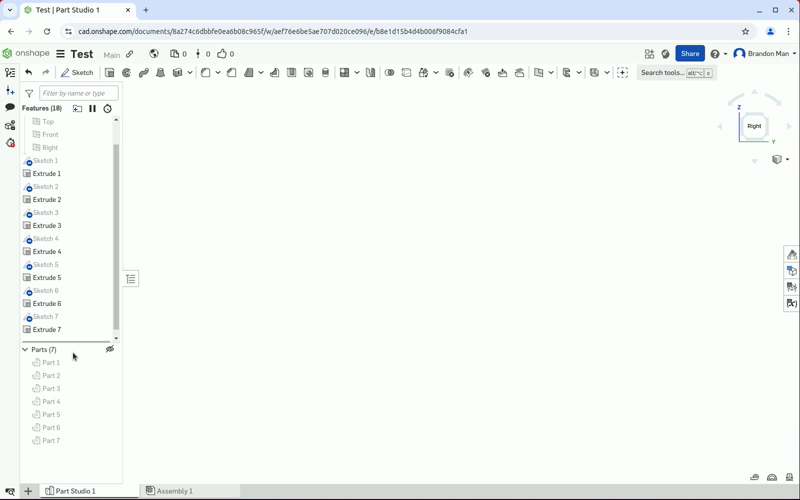
key(right)
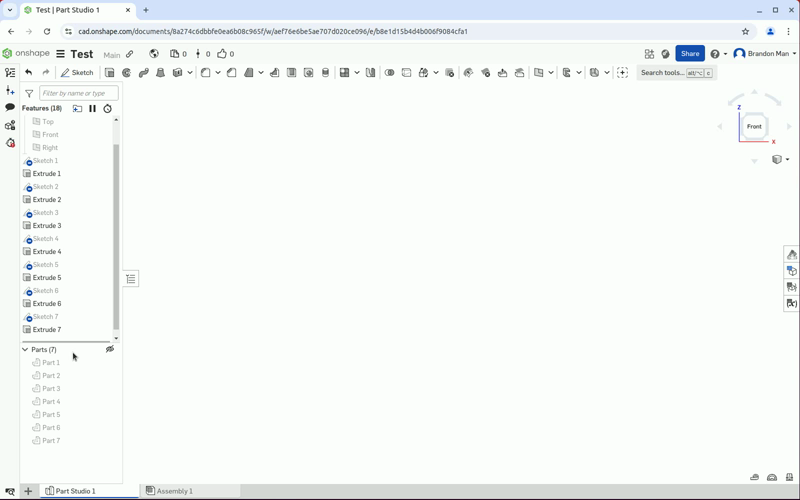
key_up(shift)
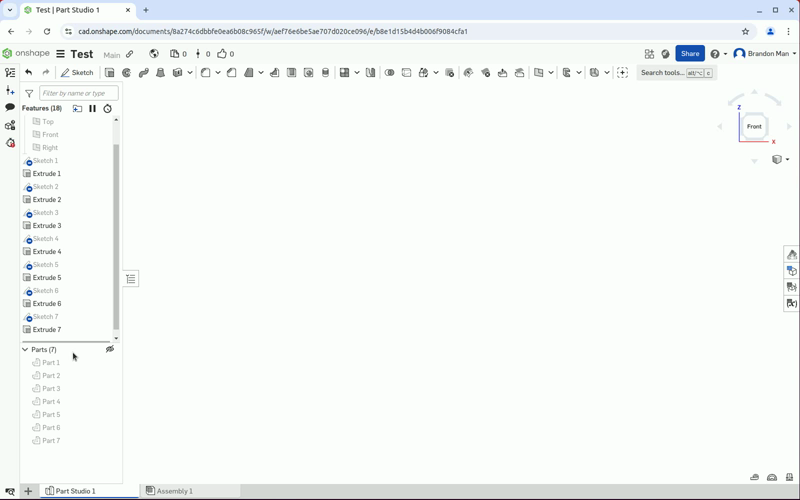
mouse_move(73, 352)
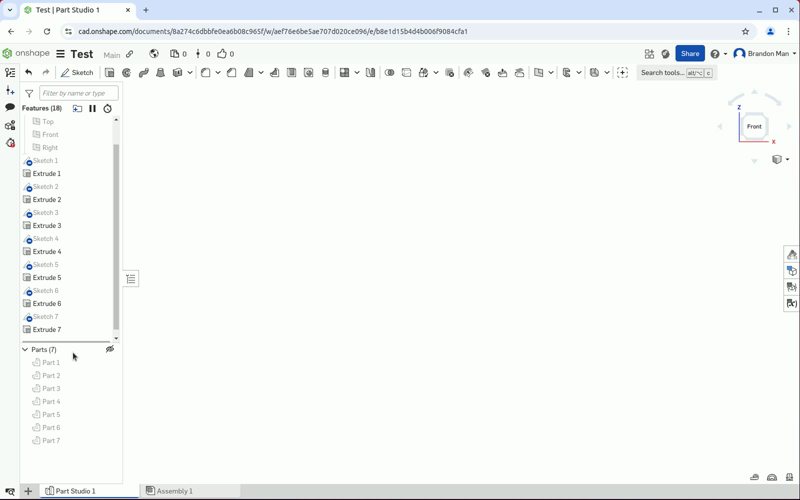
key(shift+y)
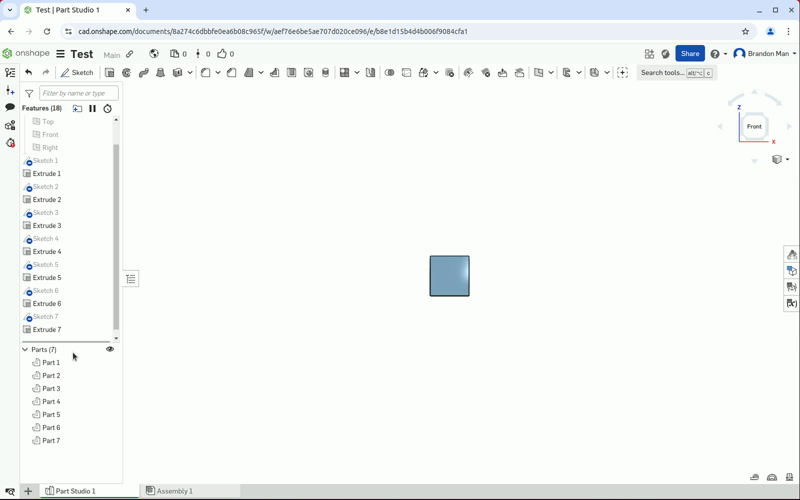
mouse_move(541, 75)
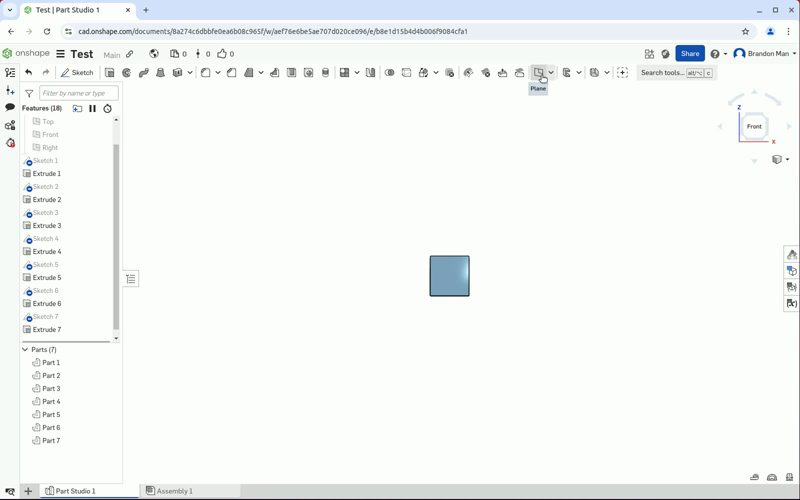
click(541, 75)
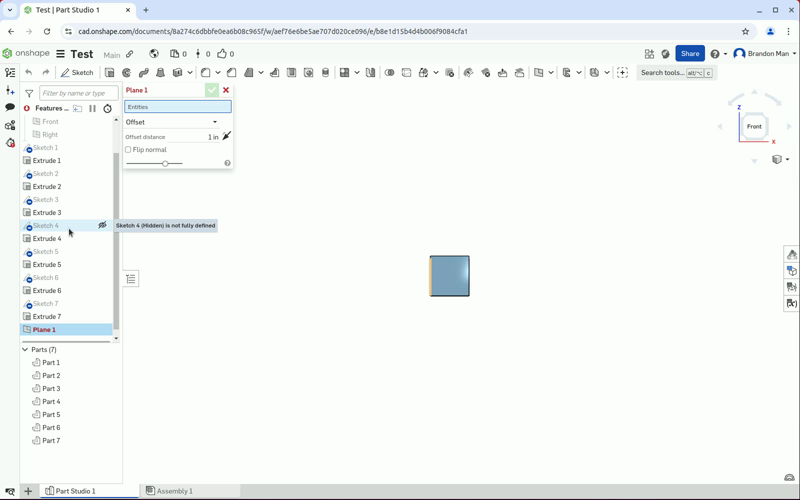
scroll(3)
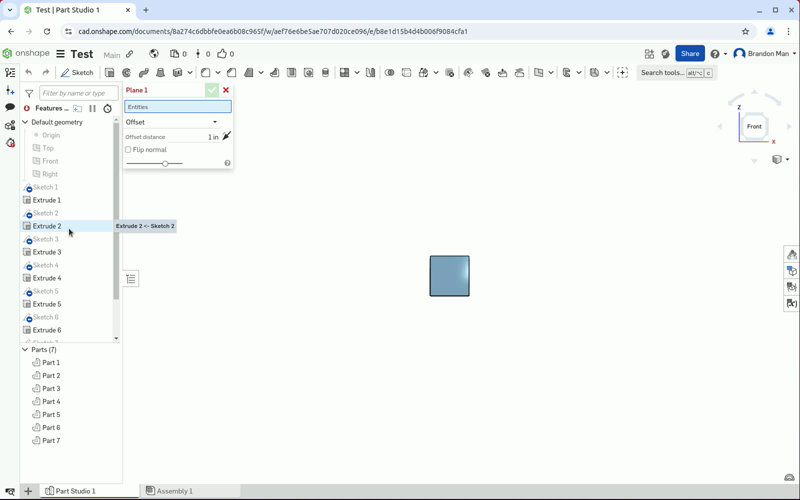
mouse_move(69, 163)
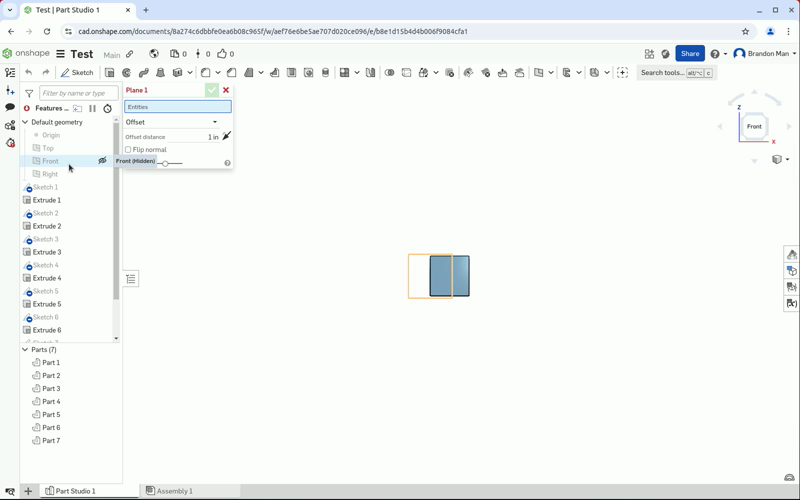
click(69, 163)
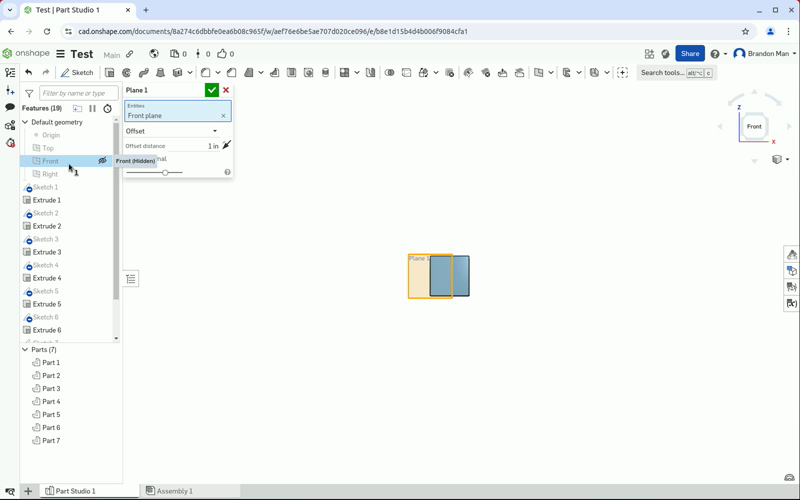
key(tab, 2)
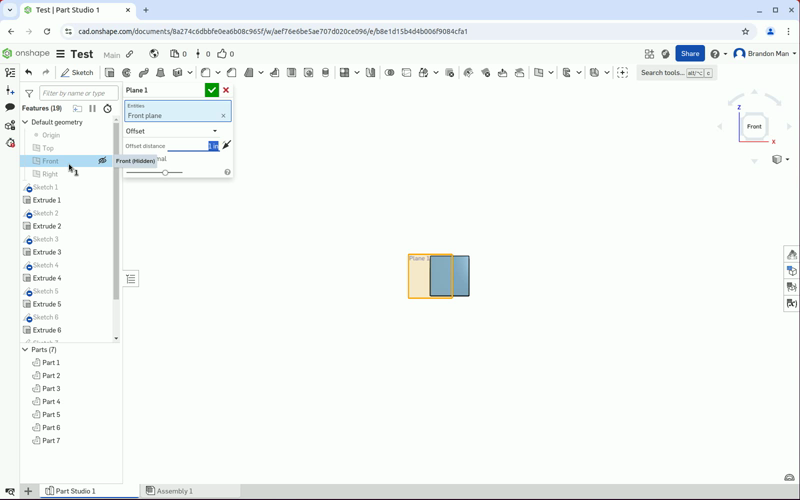
text(2.403)
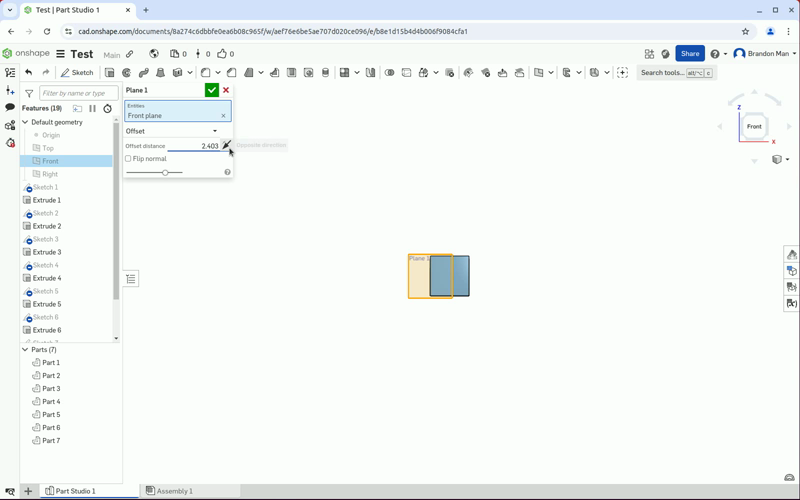
mouse_move(229, 147)
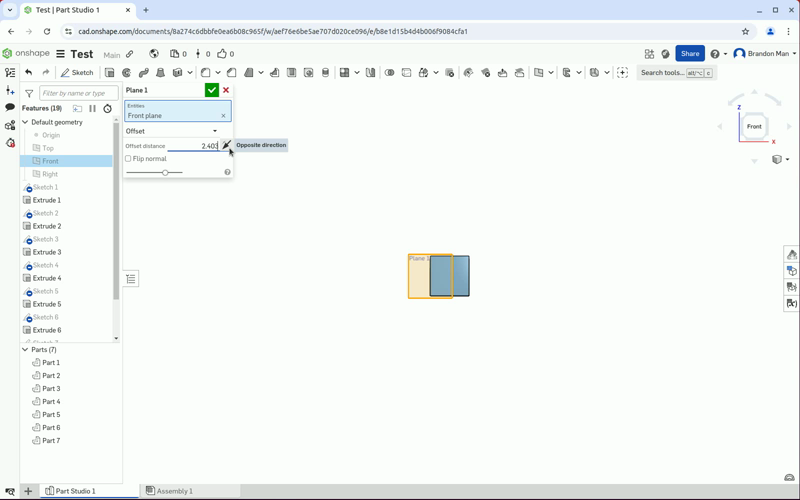
click(229, 147)
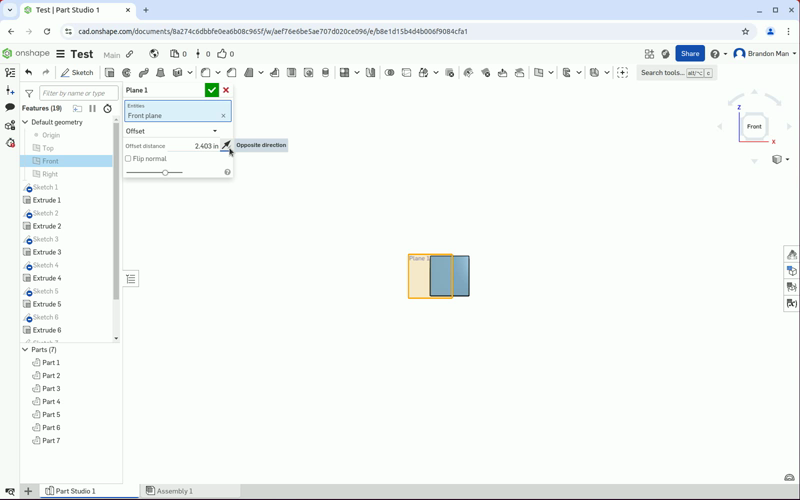
key(enter, 2)
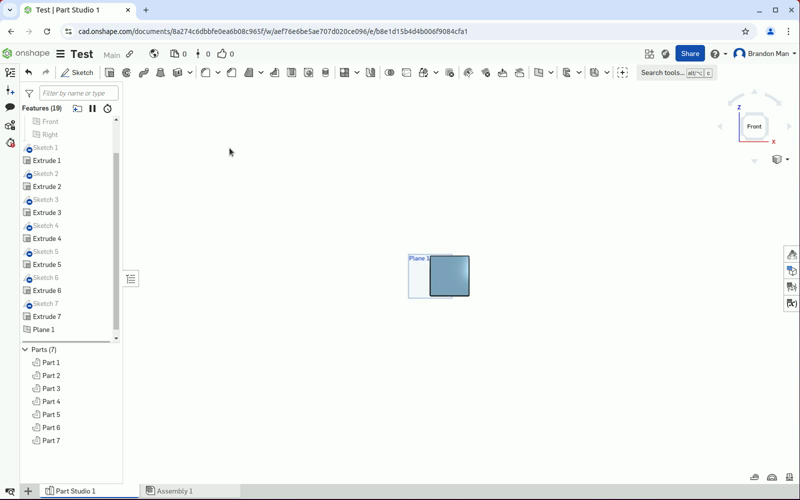
key(shift+s)
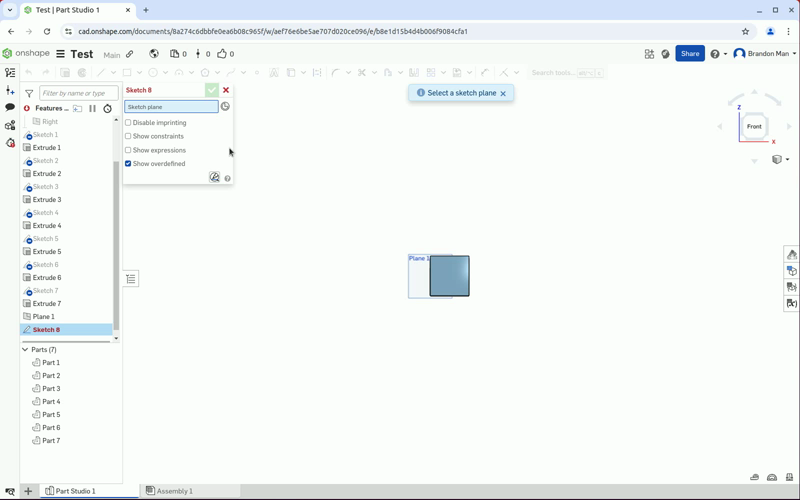
mouse_move(69, 319)
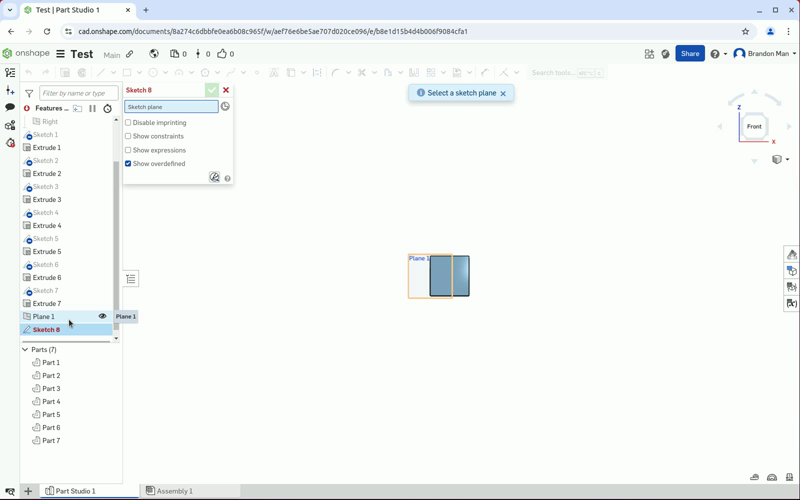
click(69, 319)
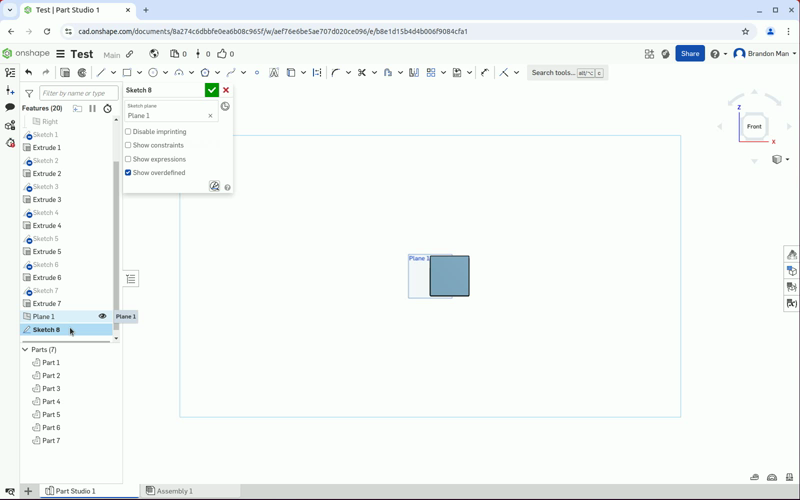
mouse_move(73, 352)
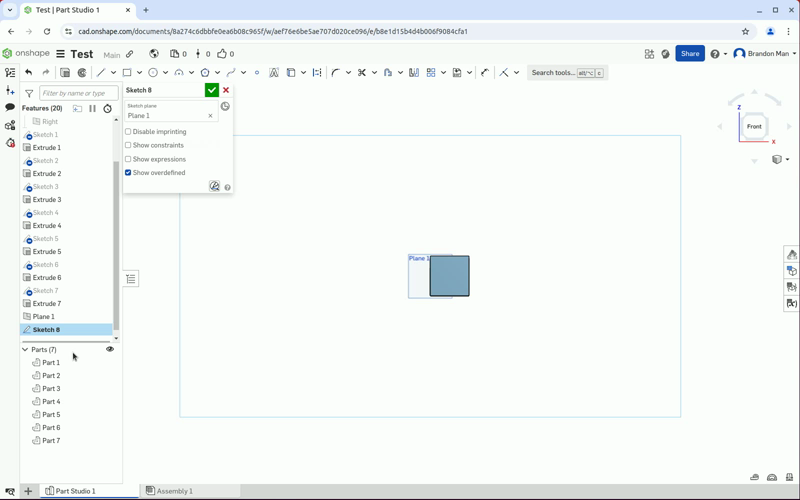
key(y)
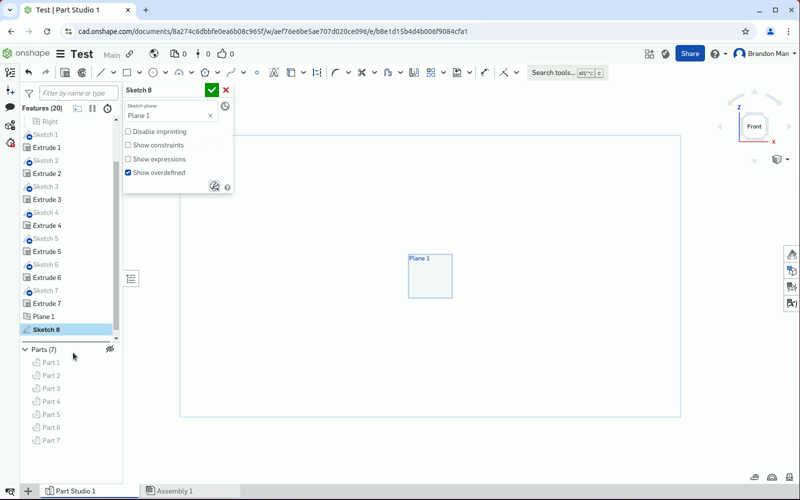
key(c)
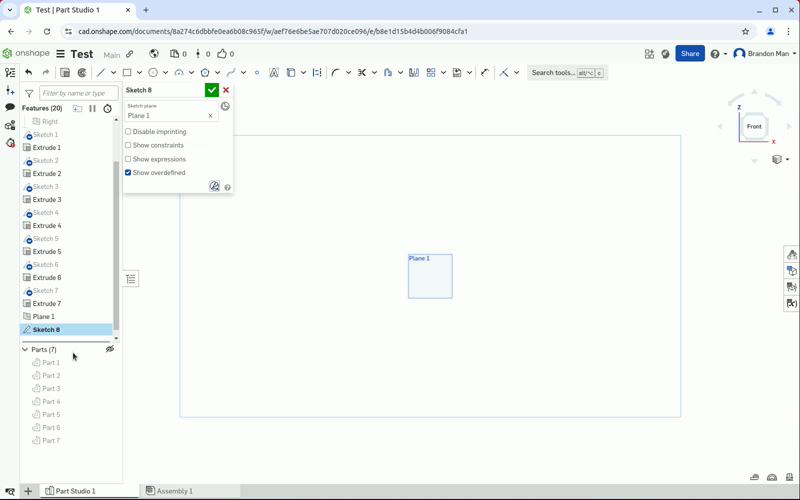
key_down(shift)
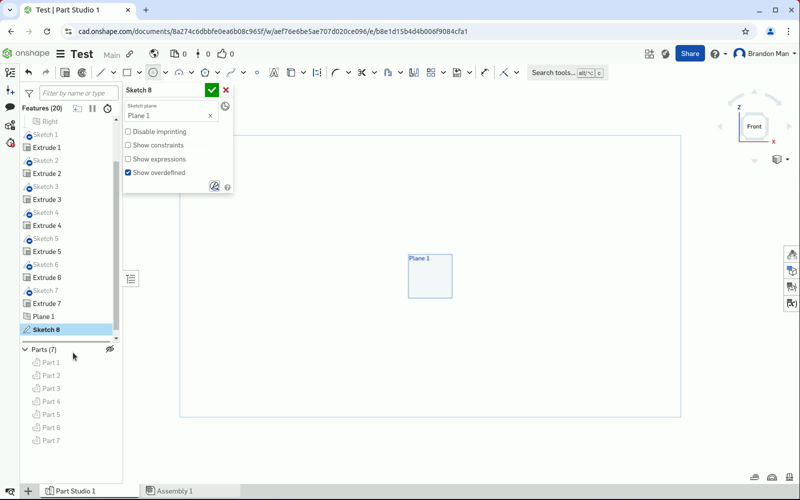
mouse_move(474, 282)
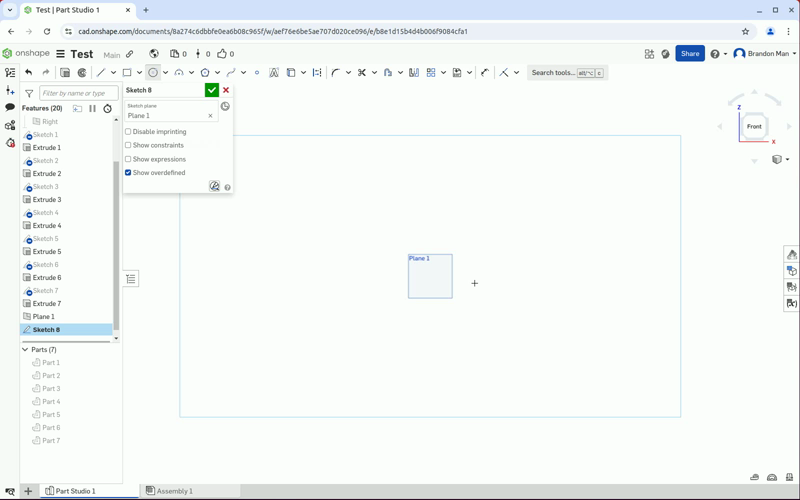
click(474, 282)
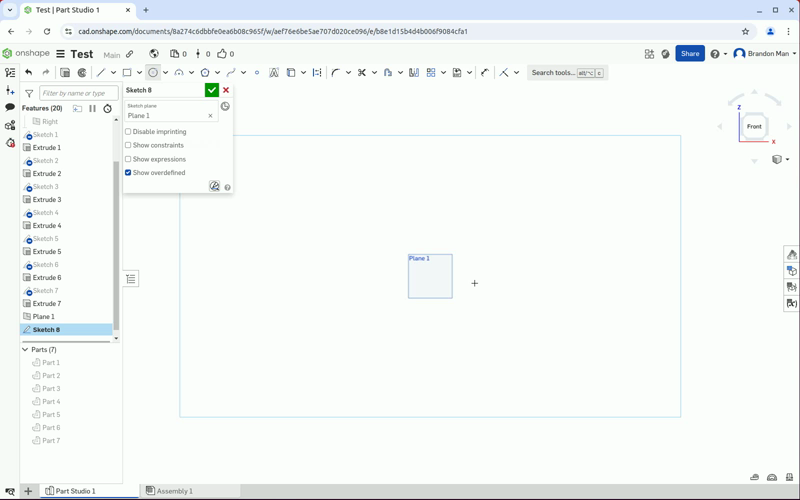
key_up(shift)
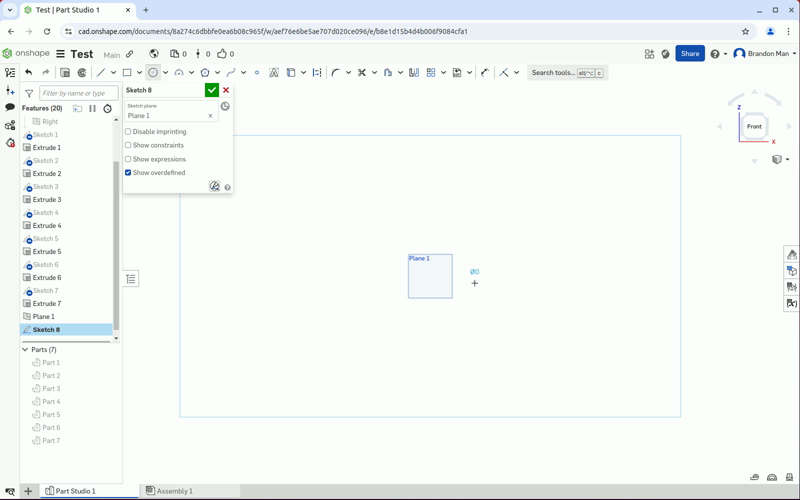
mouse_move(483, 282)
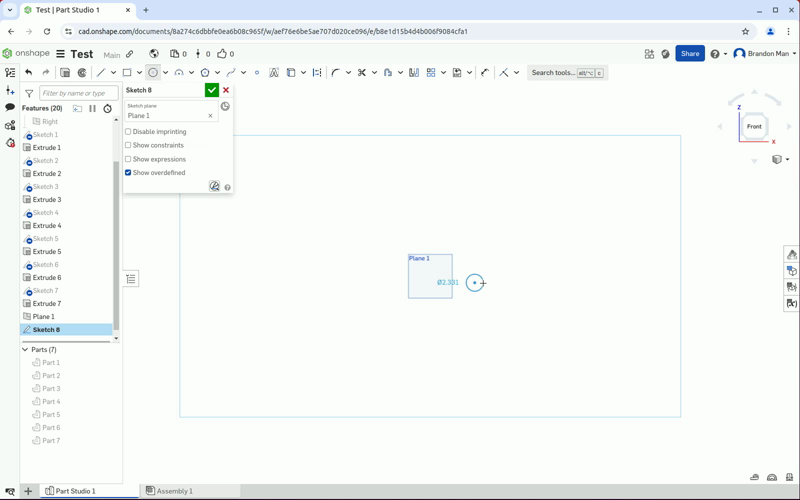
click(483, 282)
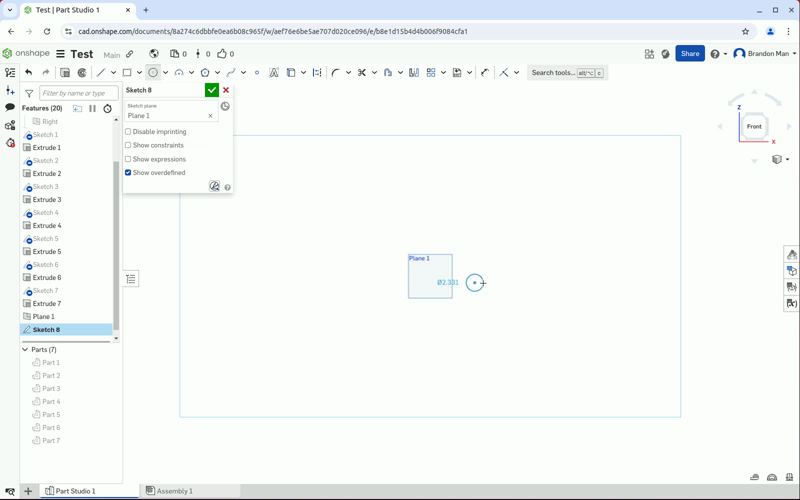
key(esc)
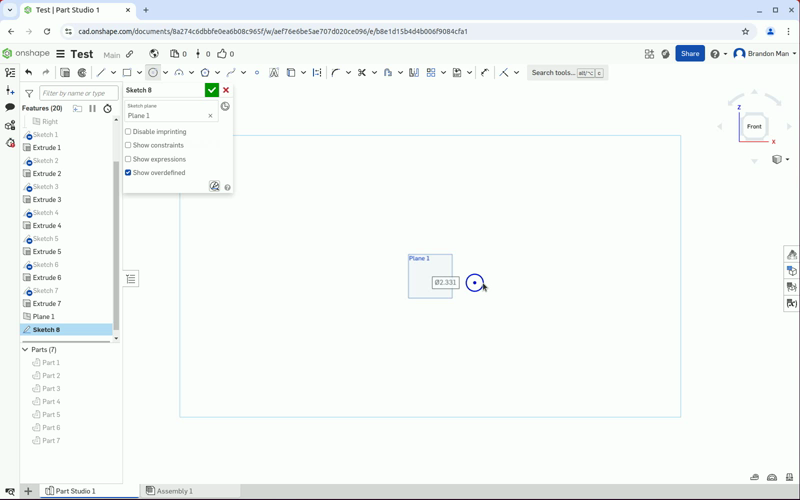
mouse_move(476, 282)
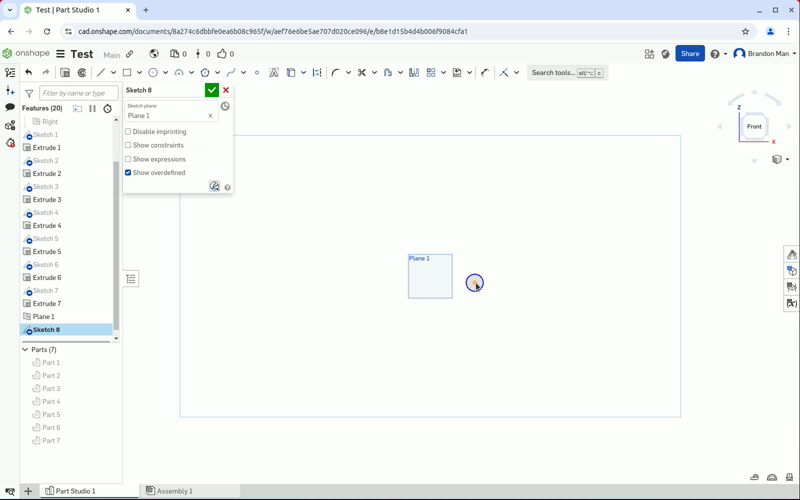
scroll(6)
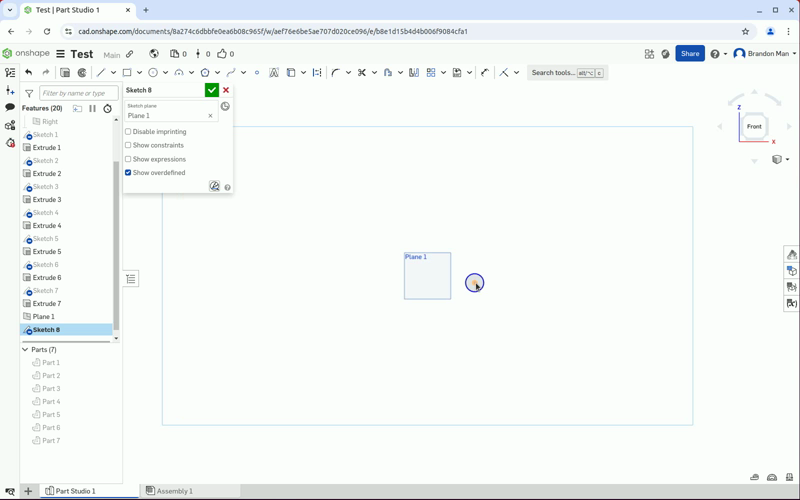
scroll(6)
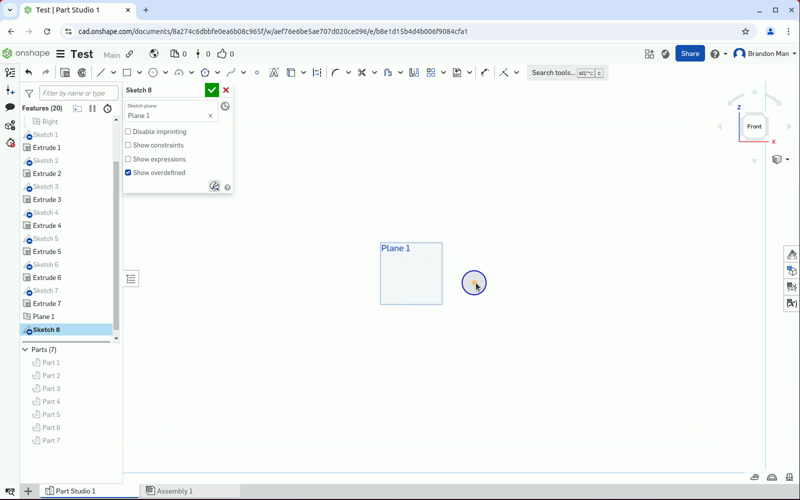
scroll(6)
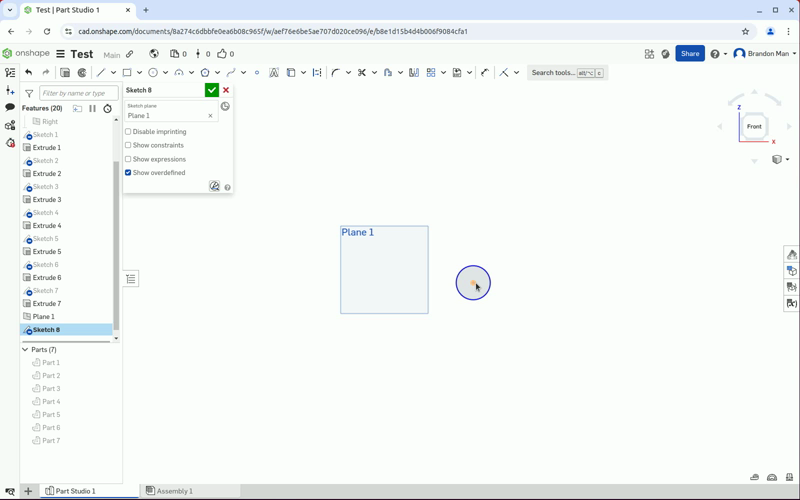
scroll(6)
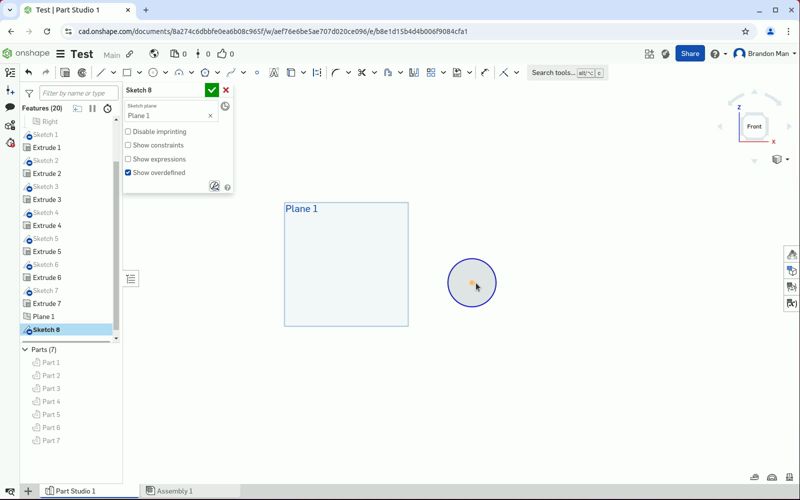
scroll(6)
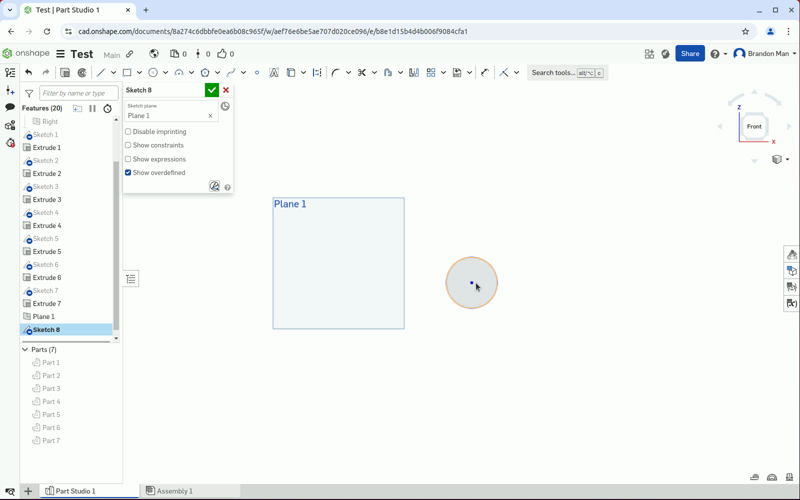
scroll(6)
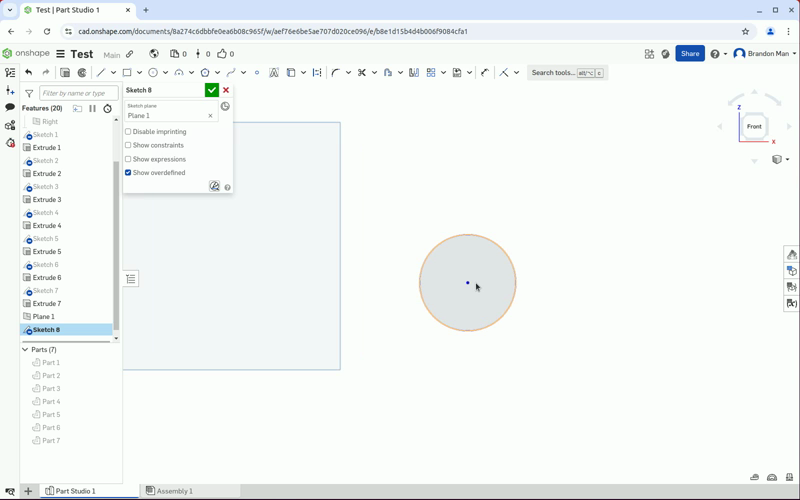
scroll(6)
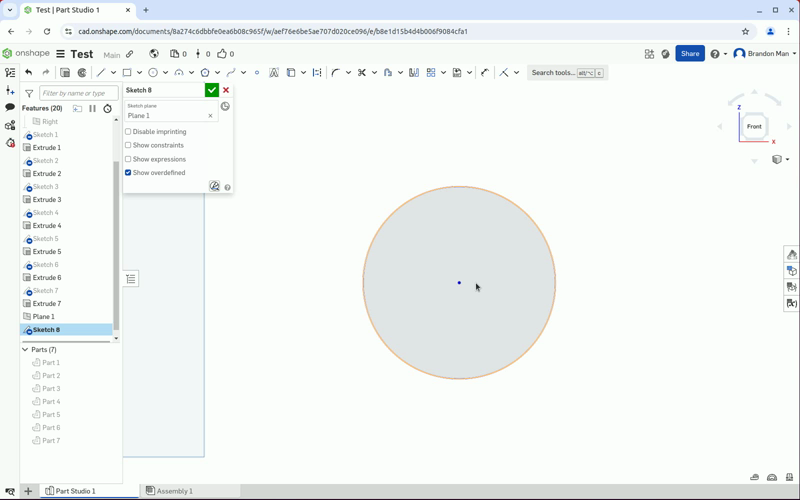
click(476, 282)
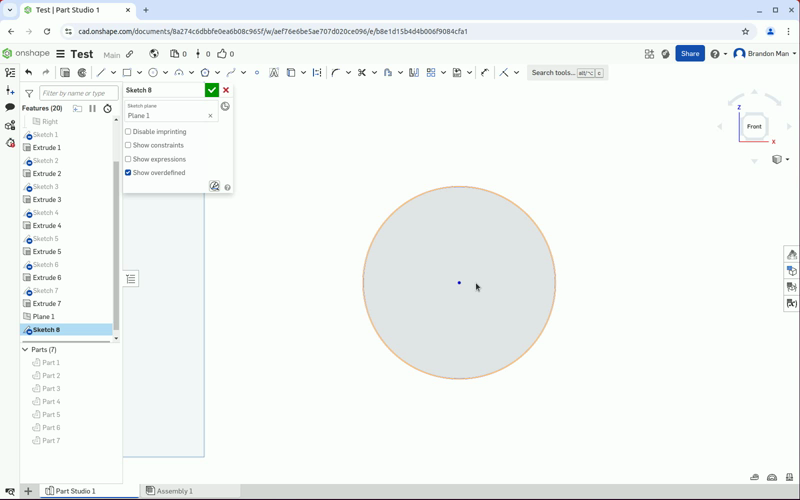
scroll(-6)
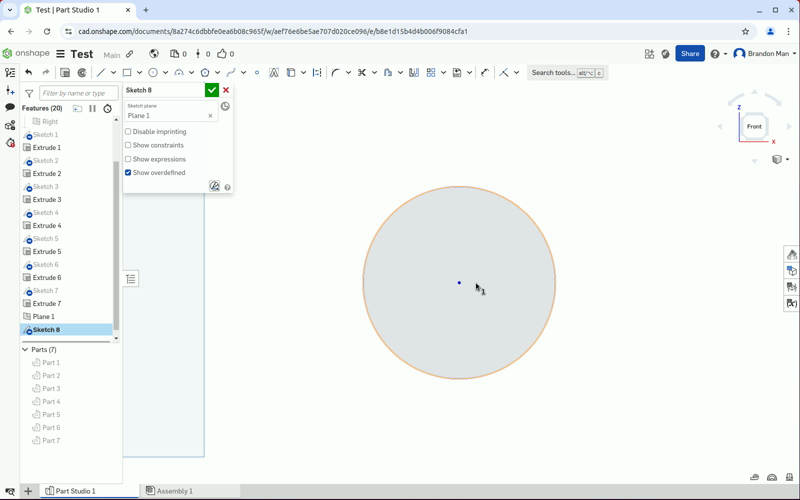
scroll(-6)
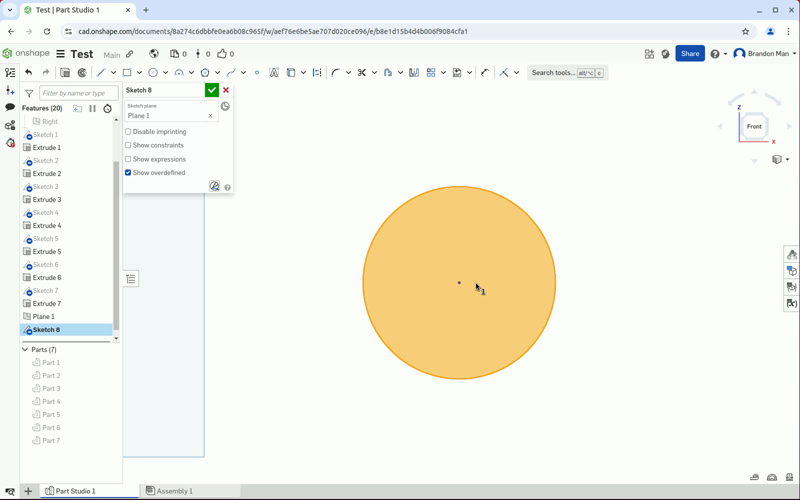
scroll(-6)
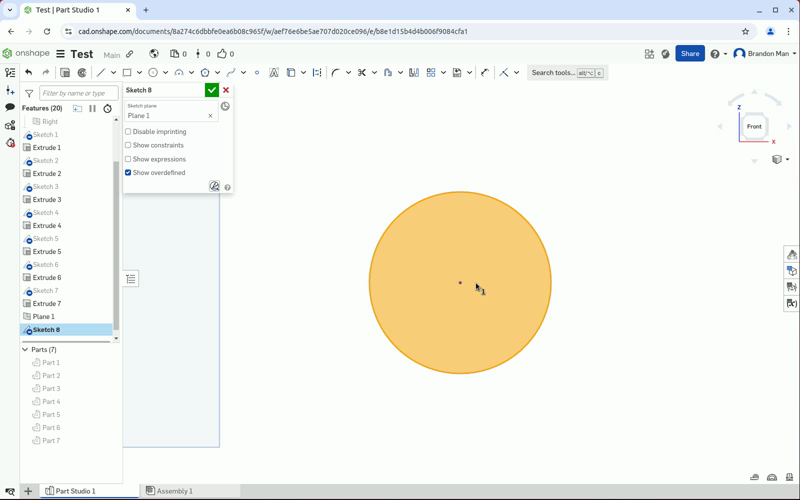
scroll(-6)
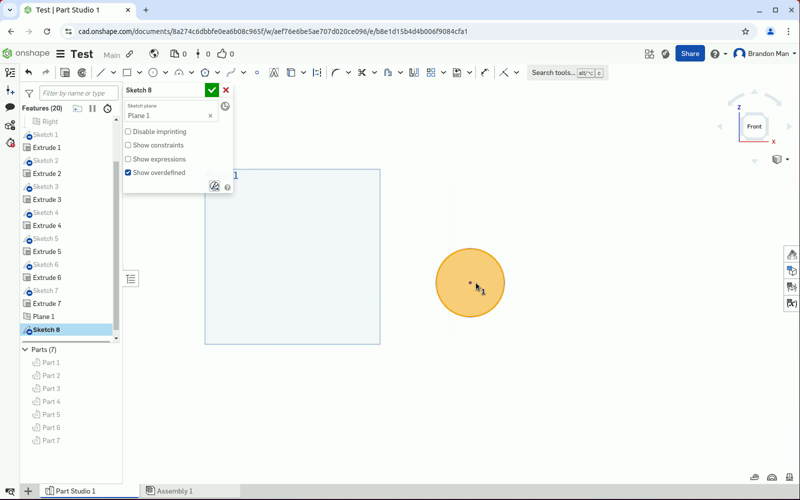
scroll(-6)
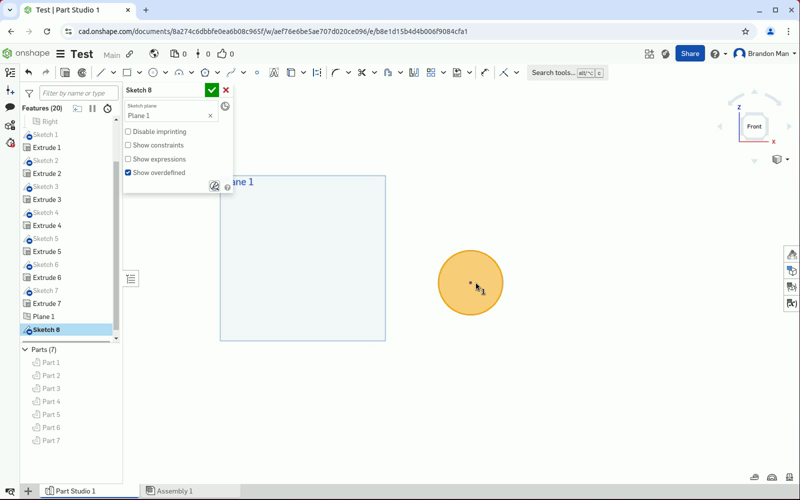
scroll(-6)
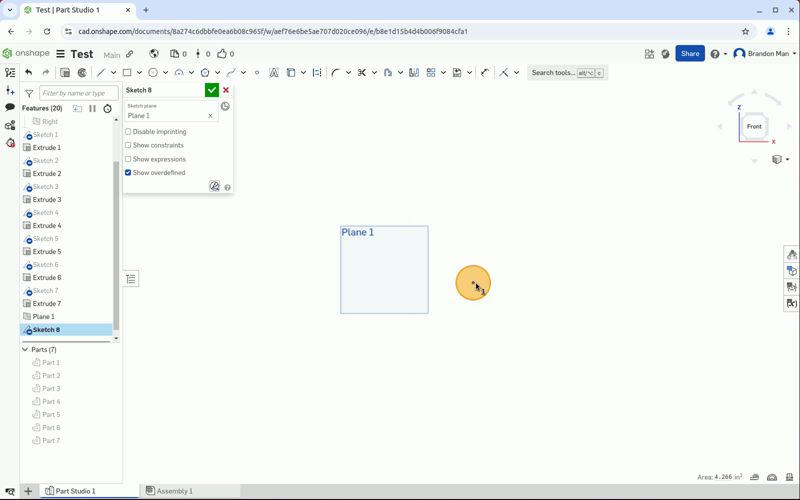
scroll(-6)
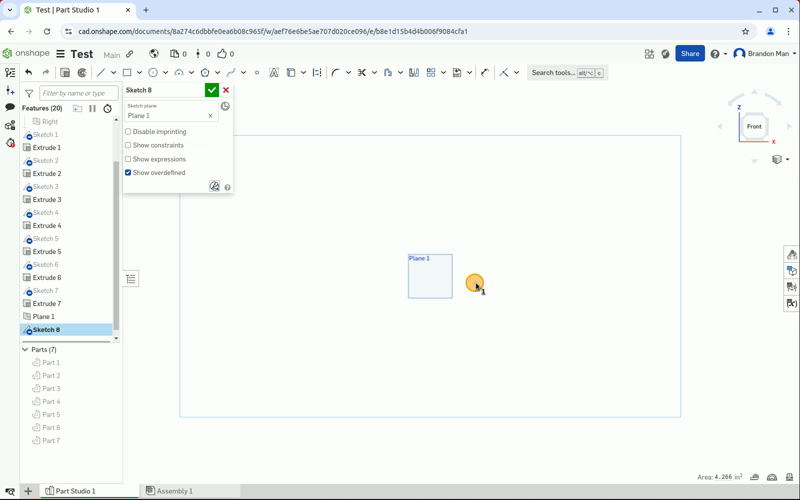
mouse_move(73, 352)
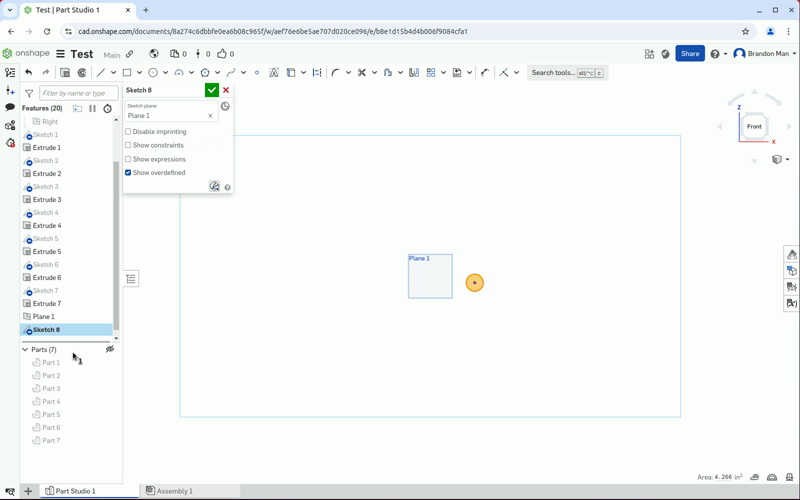
key(shift+y)
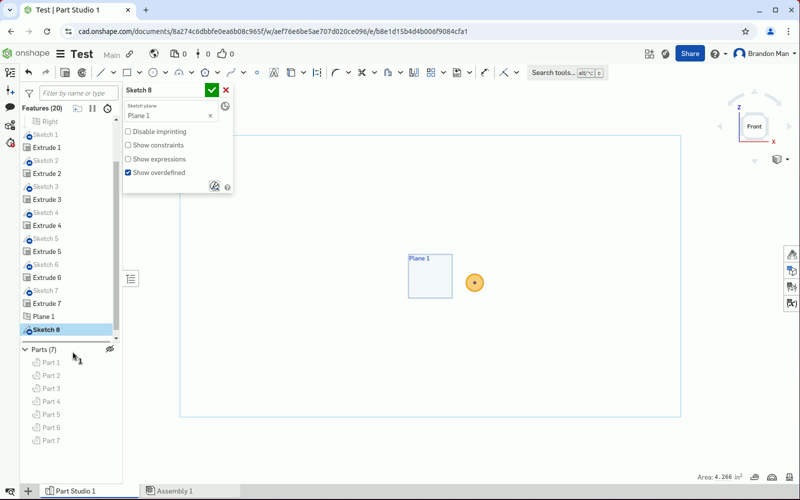
key(shift+e)
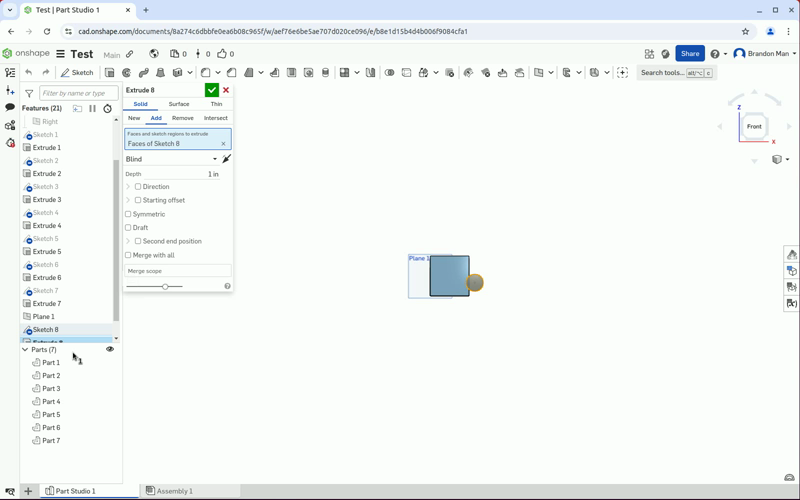
mouse_move(143, 106)
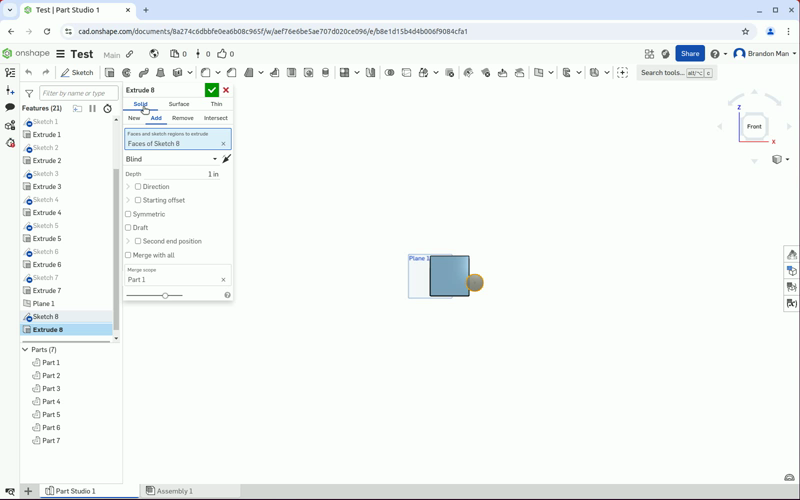
click(143, 106)
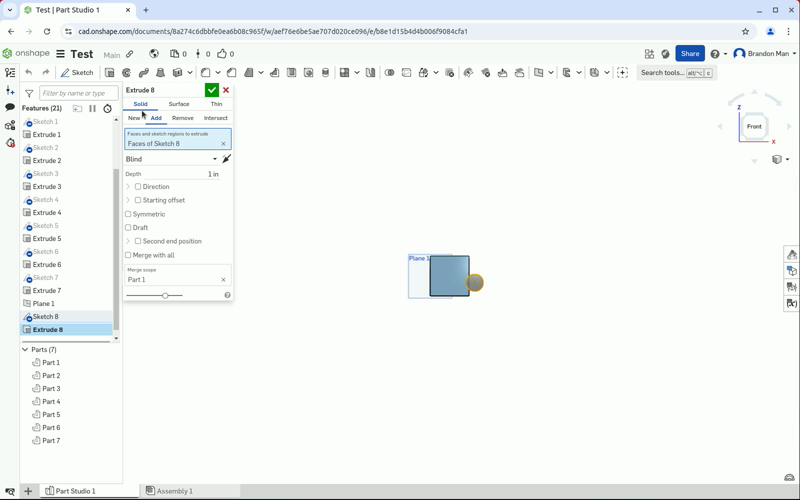
mouse_move(137, 120)
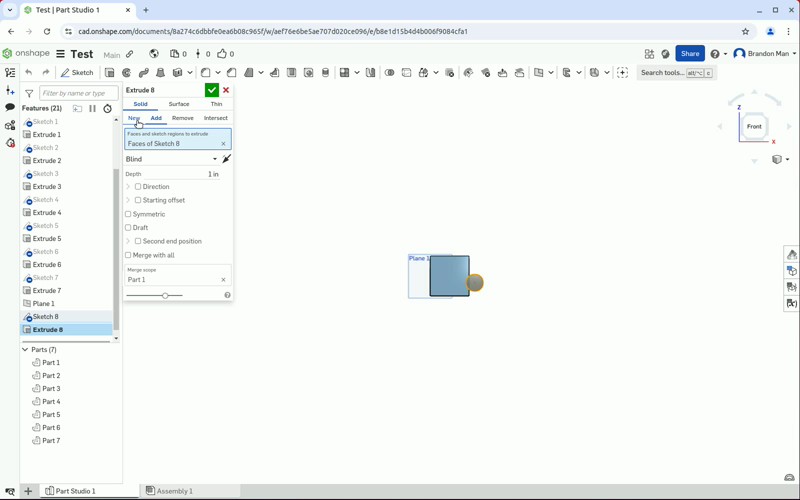
click(137, 120)
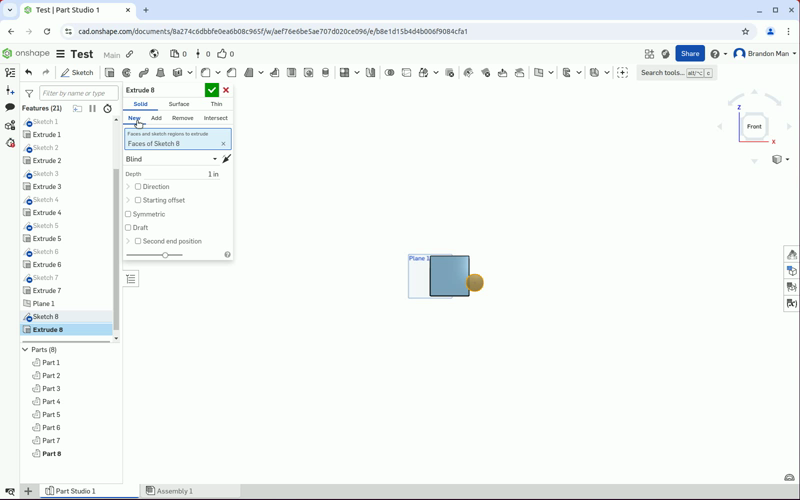
key(tab, 4)
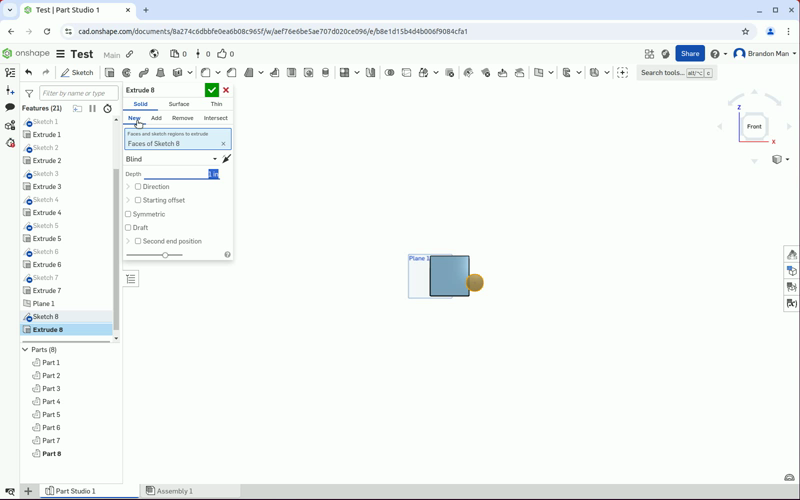
text(4.092)
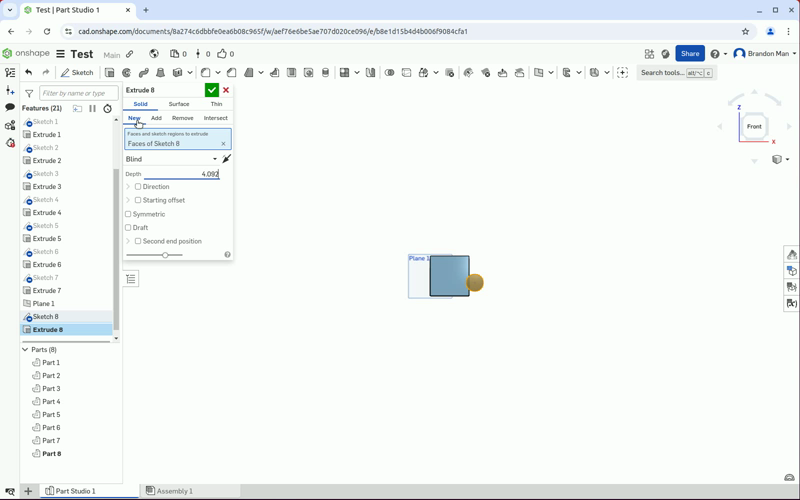
key(tab, 3)
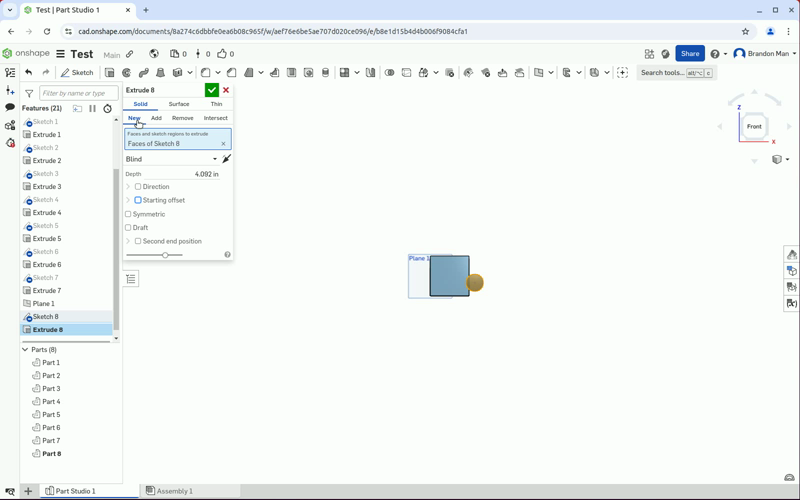
key(tab, 2)
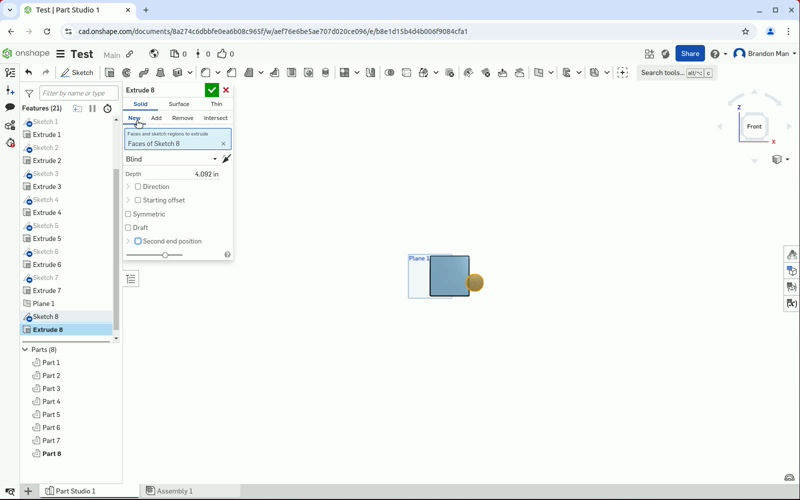
key(space)
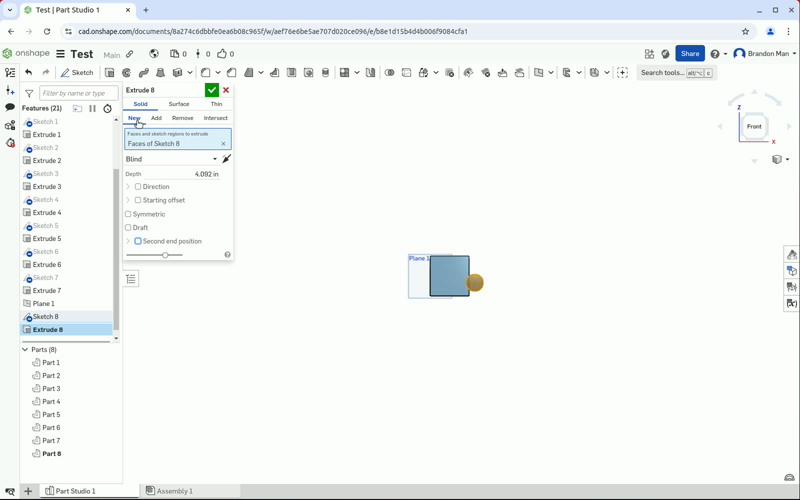
key(tab, 3)
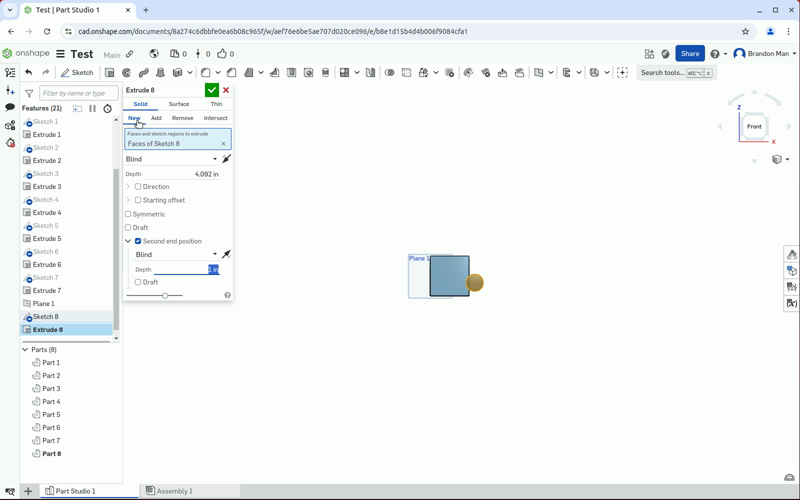
text(1.926)
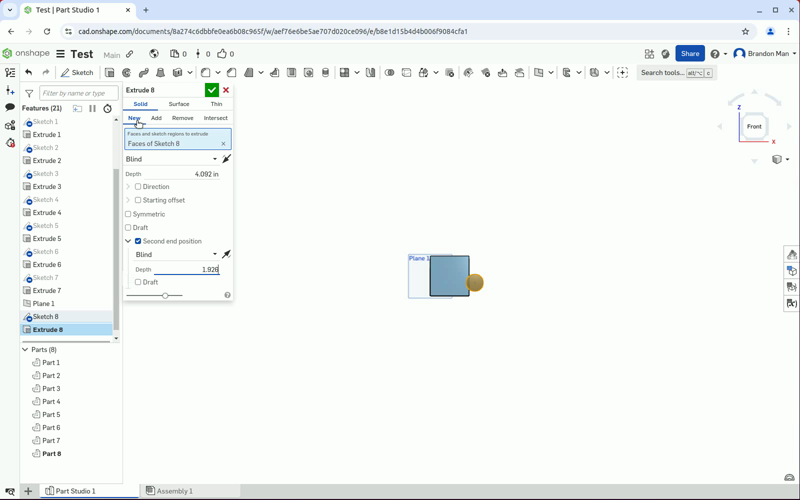
key(enter)
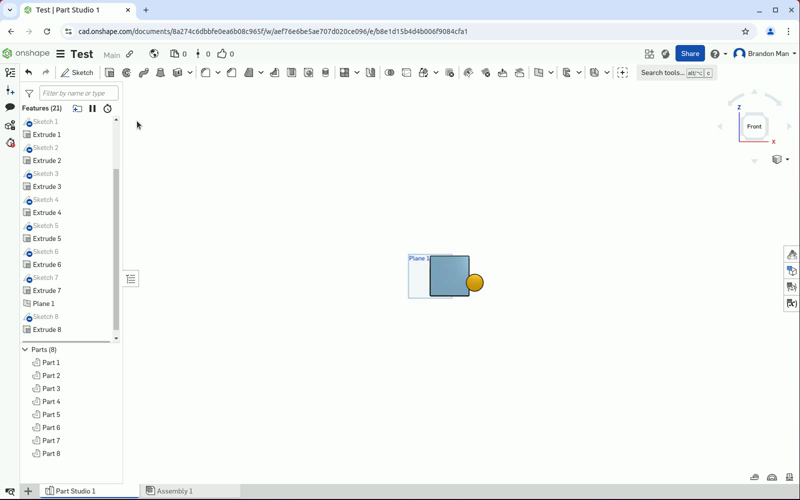
key(shift+h)
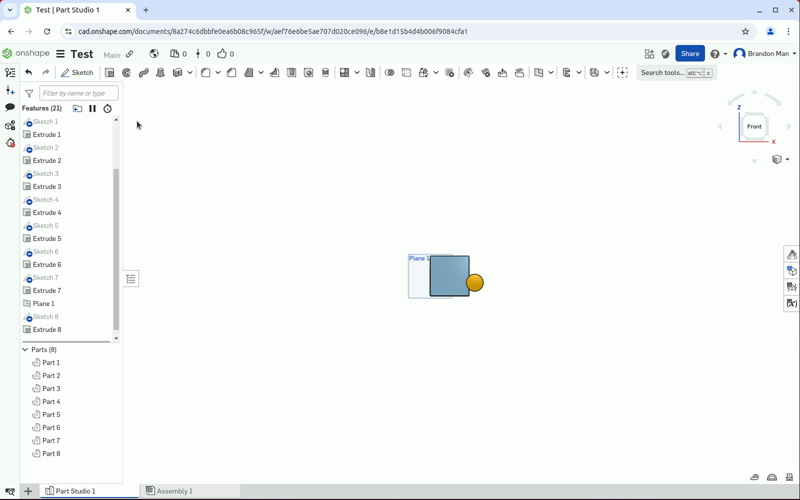
key(shift+h)
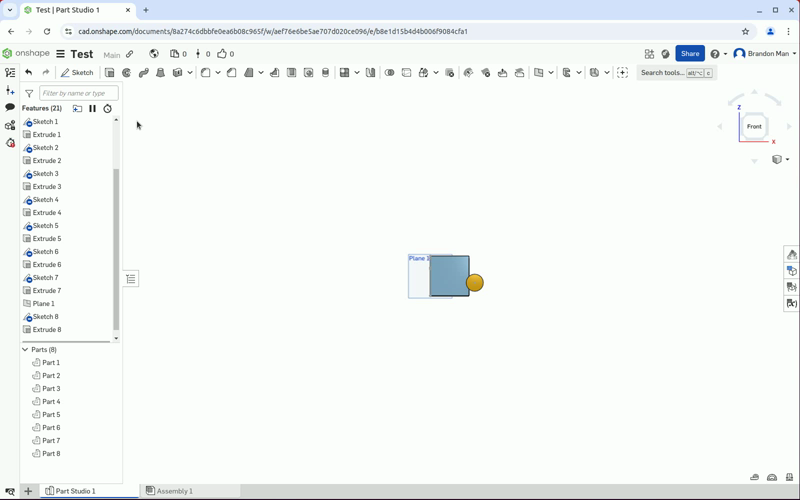
key(shift+7)
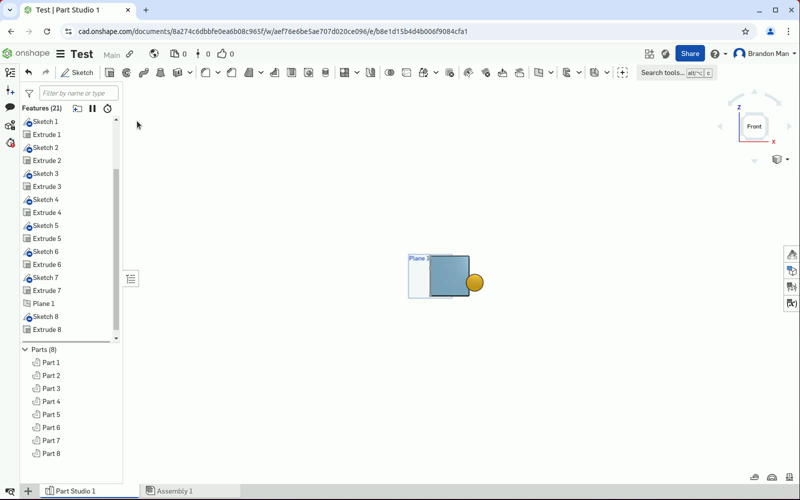
key(left, 2)
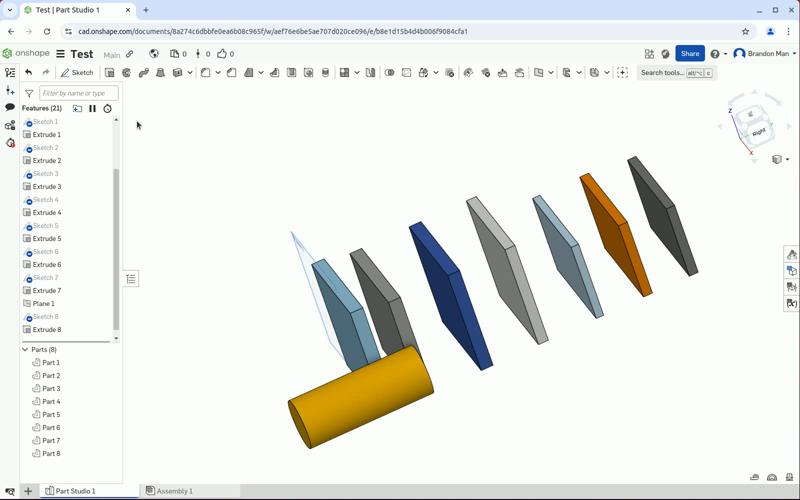
key(down, 2)
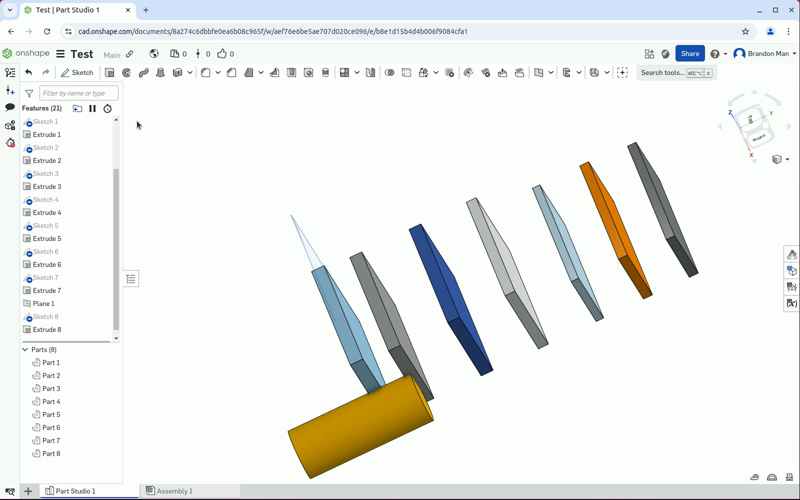
key(up, 2)
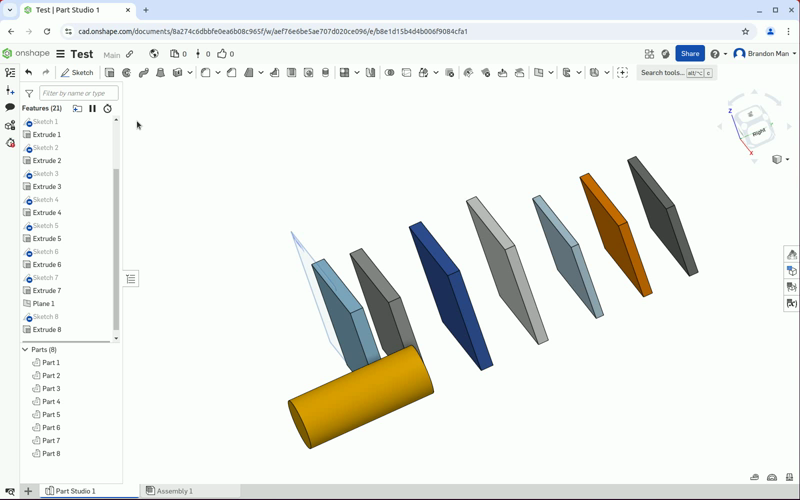
key(right, 2)
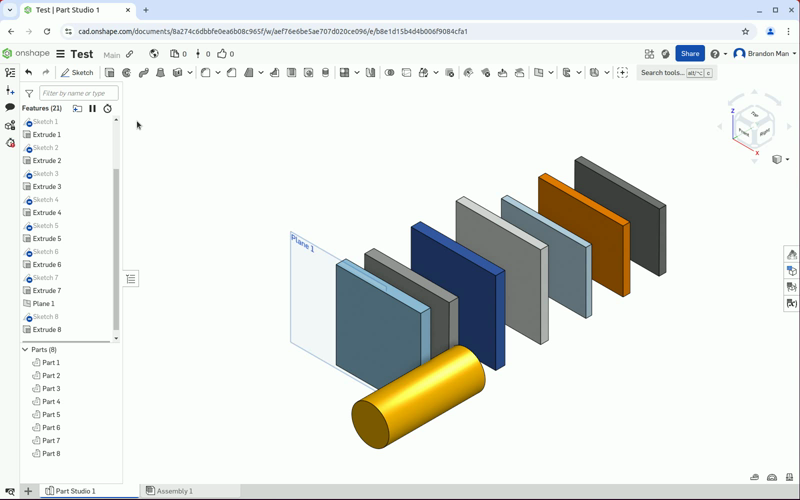
mouse_move(69, 124)
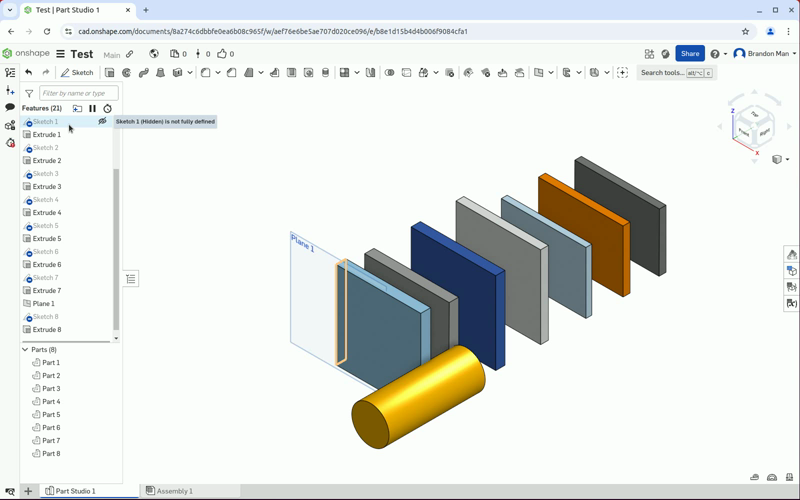
click(69, 124)